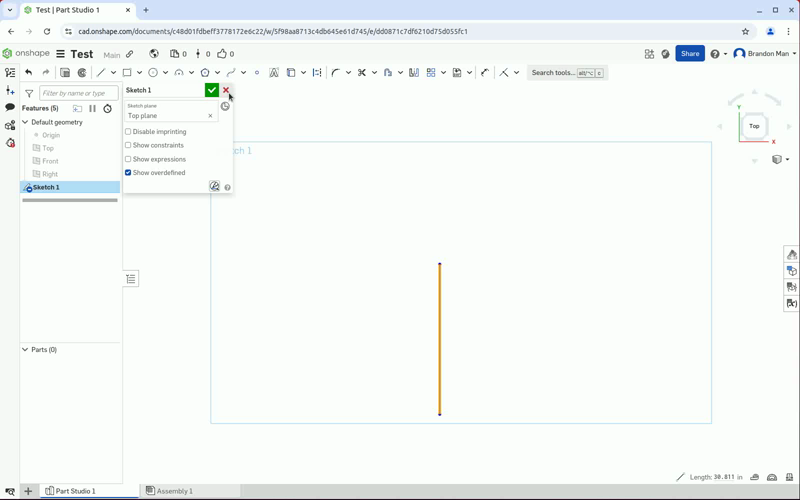
key(shift+h)
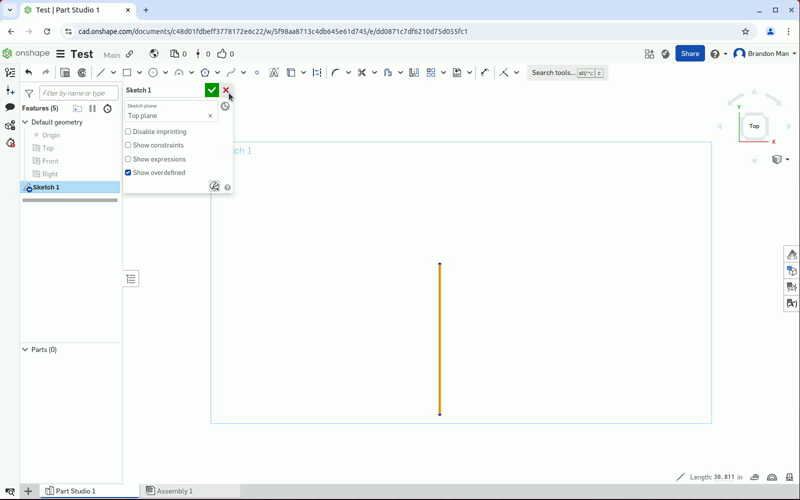
key(shift+s)
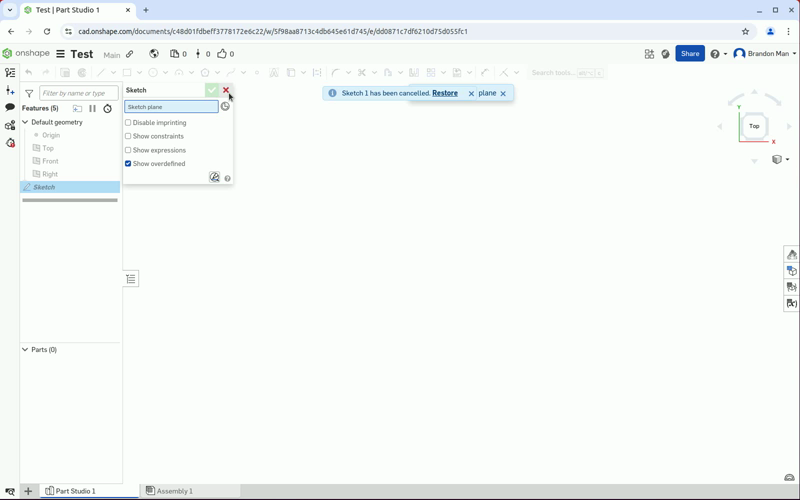
mouse_move(73, 150)
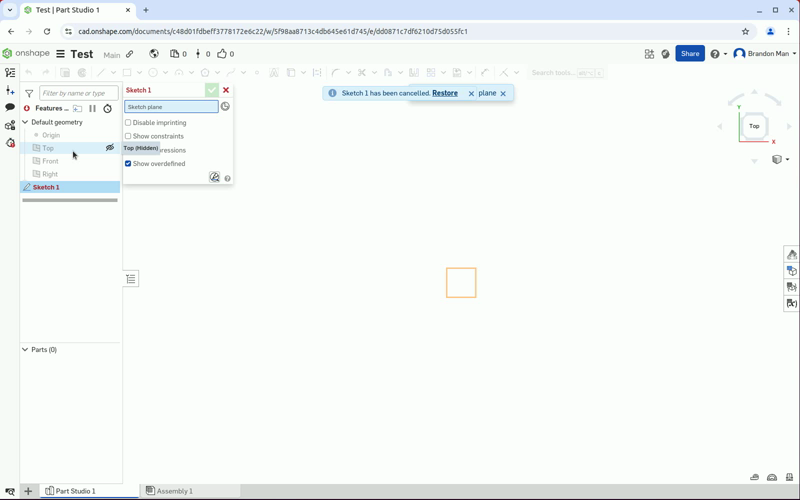
click(73, 150)
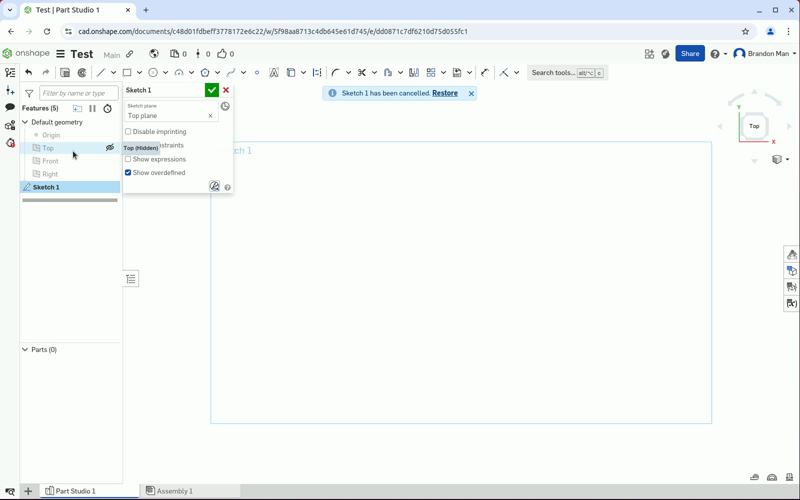
mouse_move(73, 352)
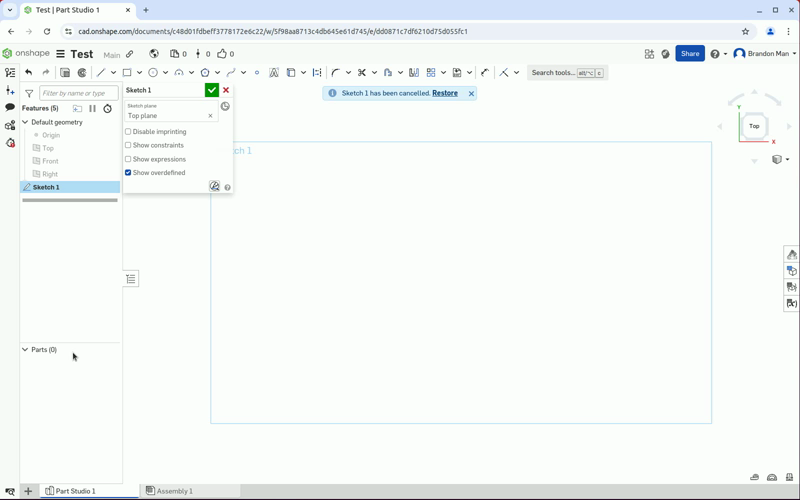
key(y)
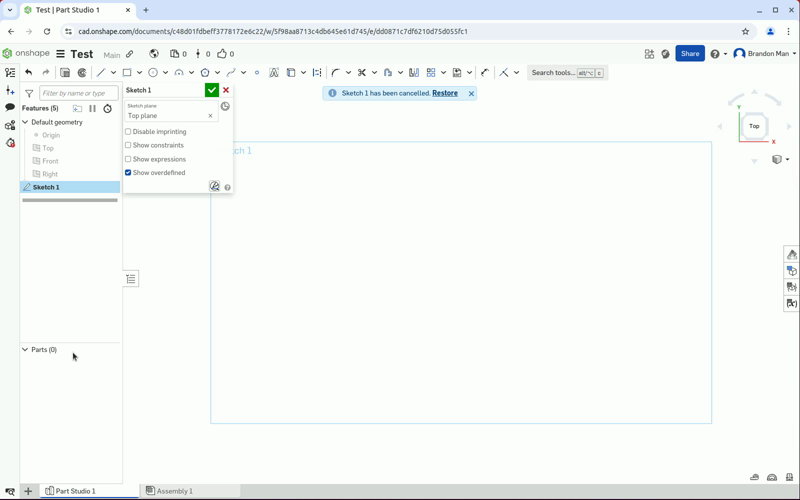
key(l)
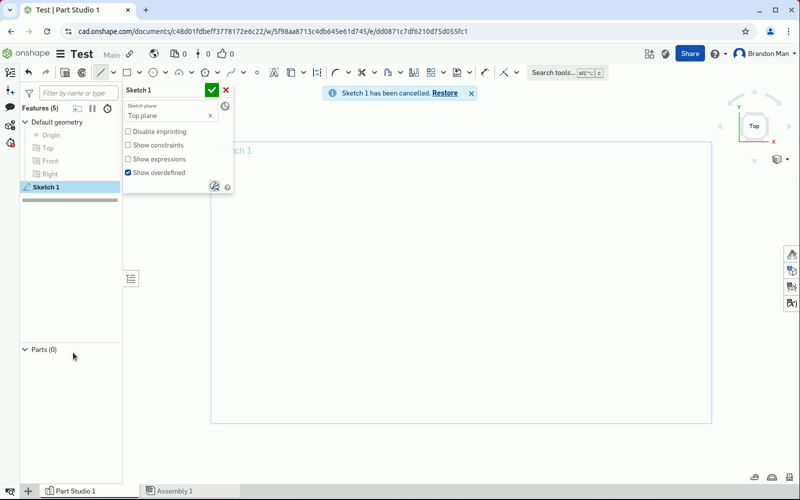
key_down(shift)
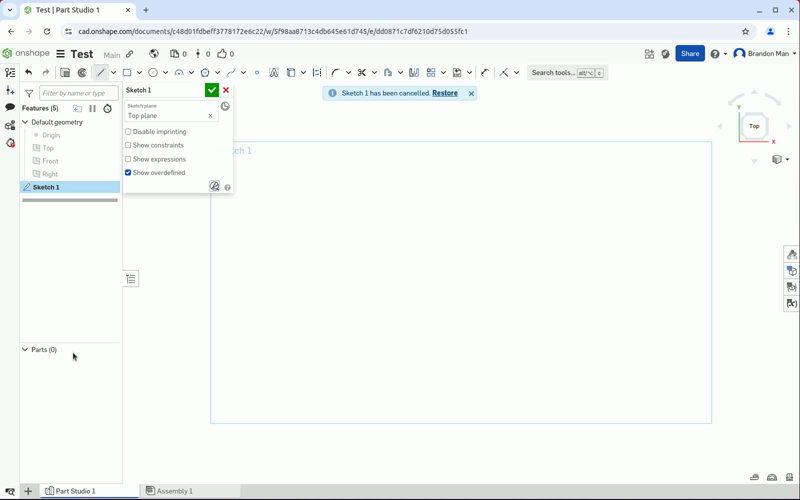
mouse_move(460, 390)
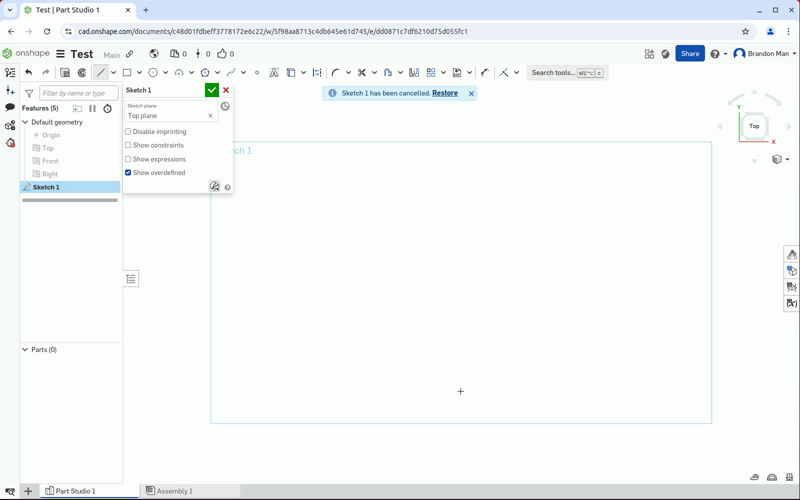
click(460, 390)
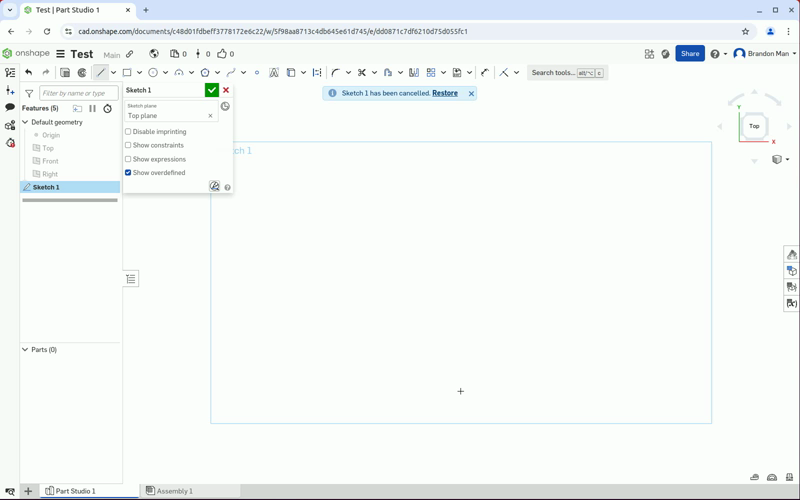
key_up(shift)
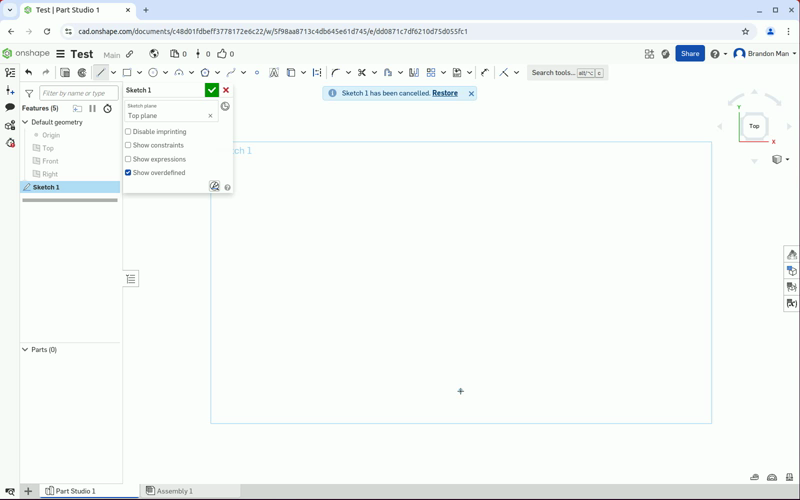
key_down(shift)
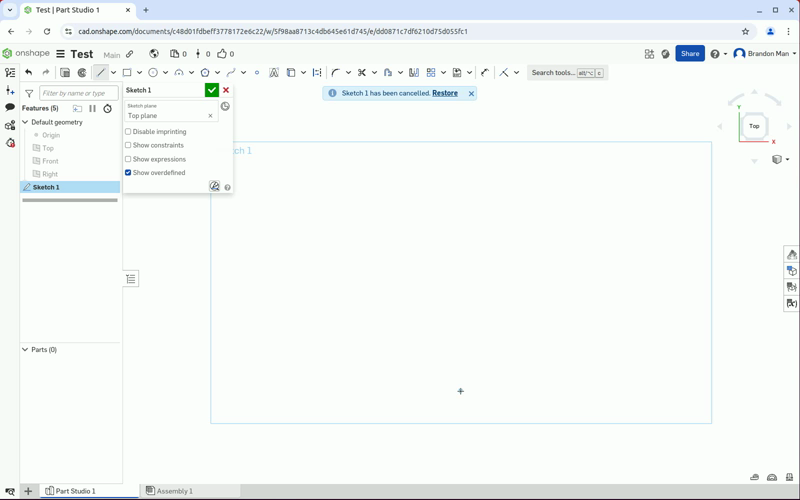
mouse_move(490, 390)
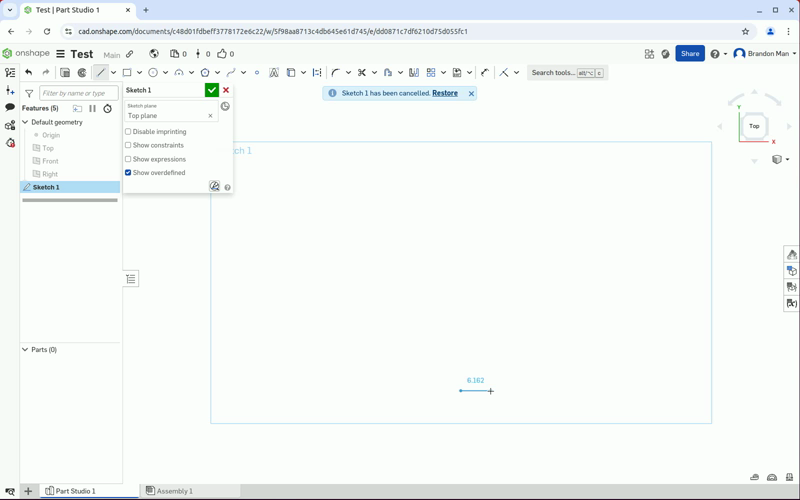
mouse_move(516, 390)
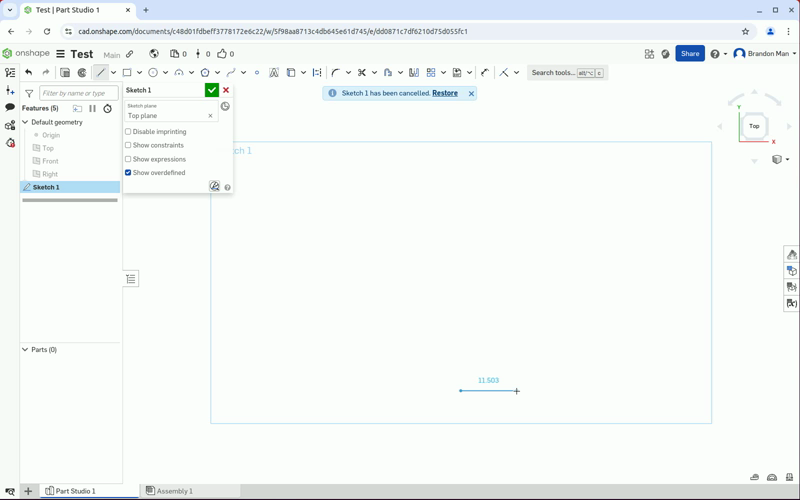
click(516, 390)
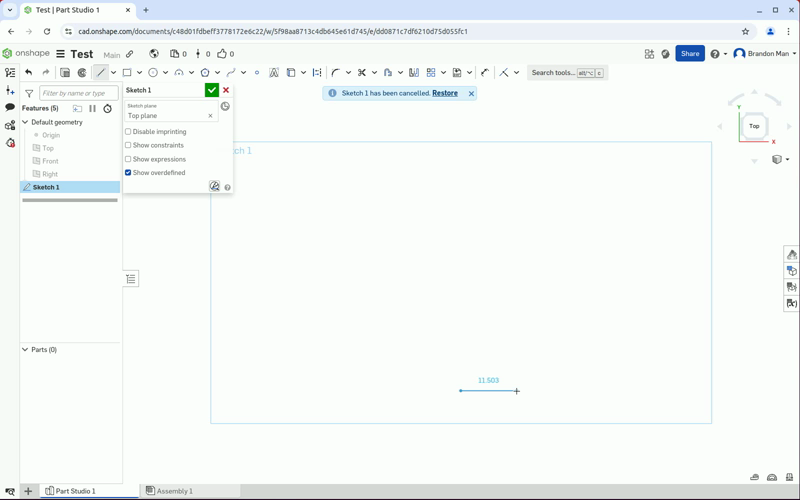
key_up(shift)
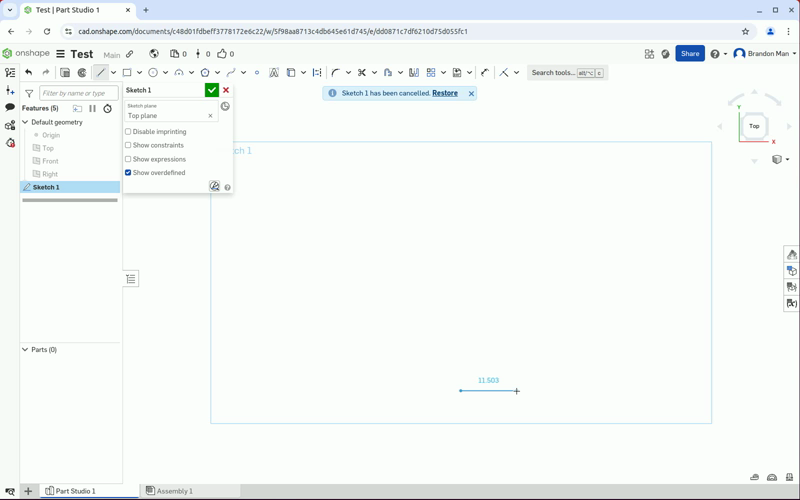
key_down(shift)
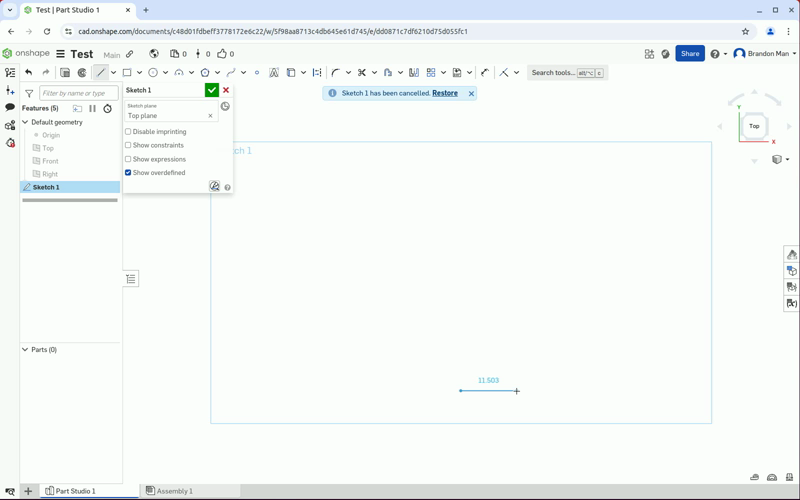
mouse_move(546, 390)
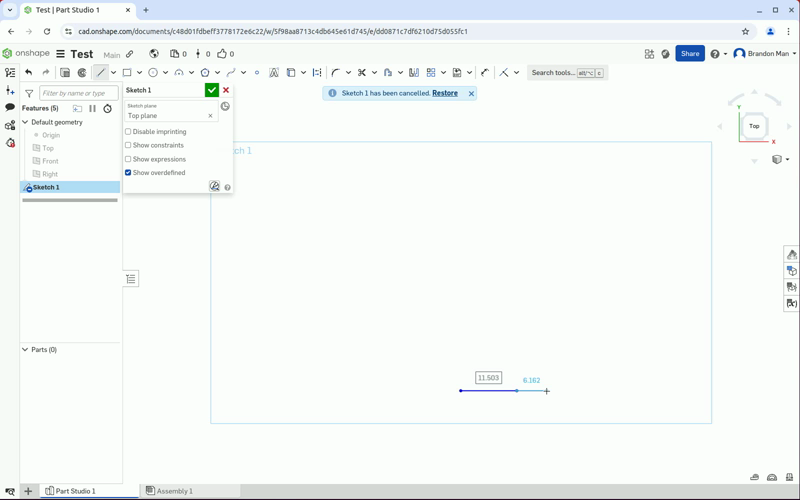
mouse_move(516, 346)
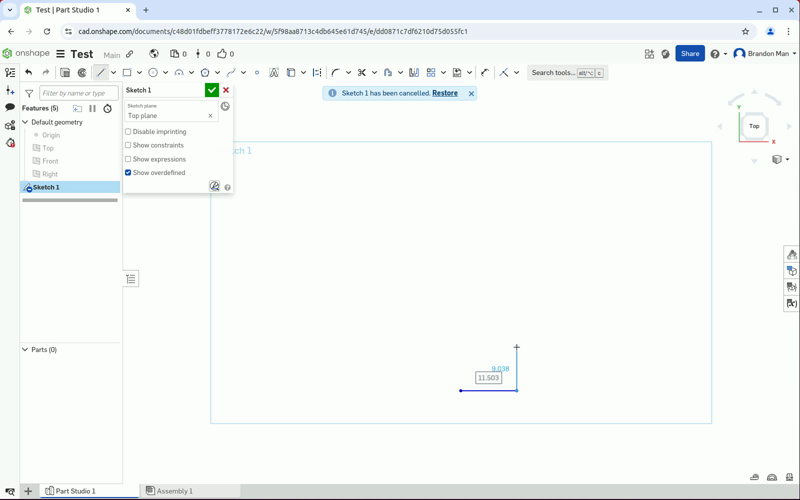
click(516, 346)
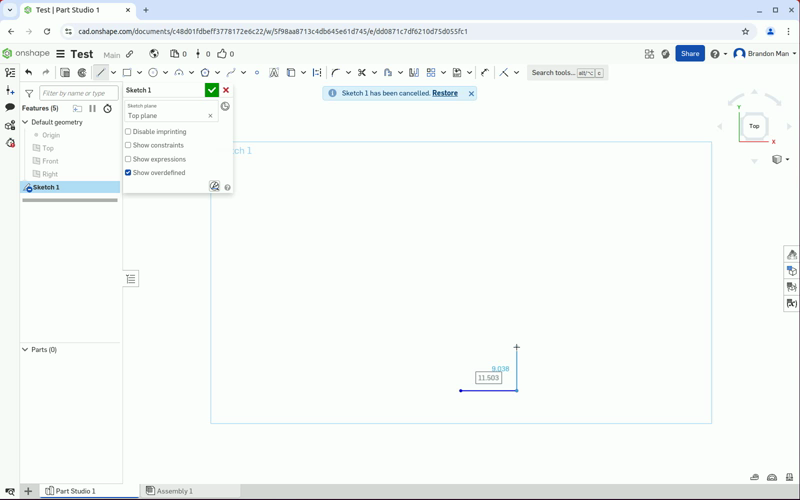
key_up(shift)
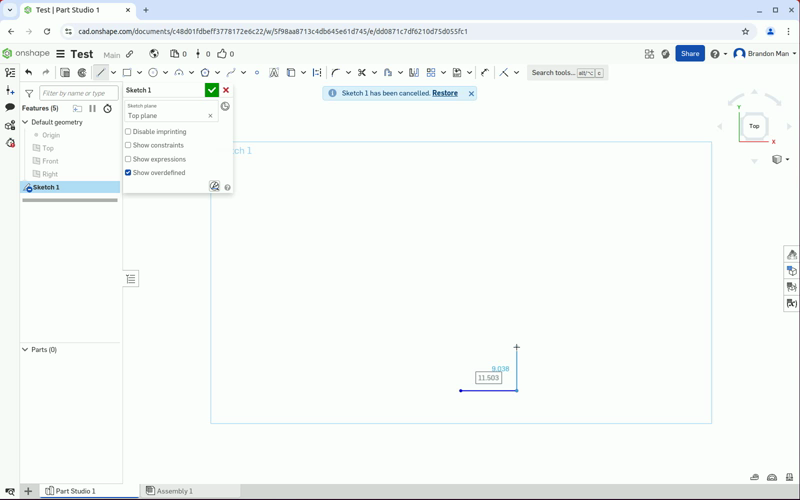
key_down(shift)
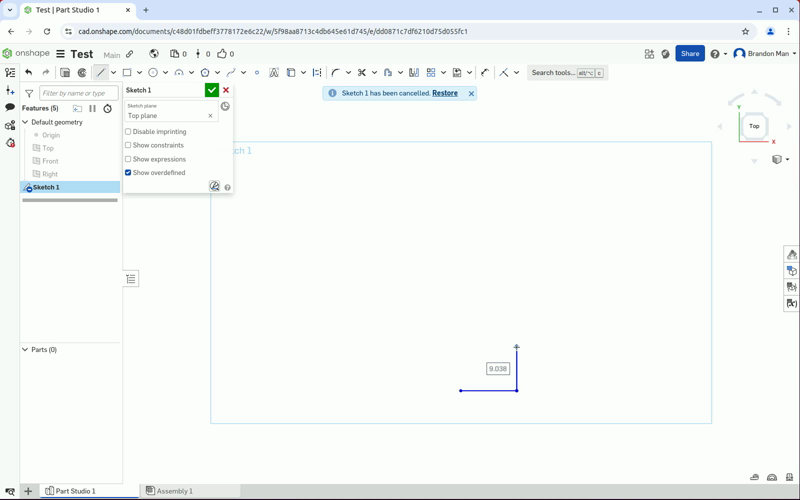
mouse_move(546, 346)
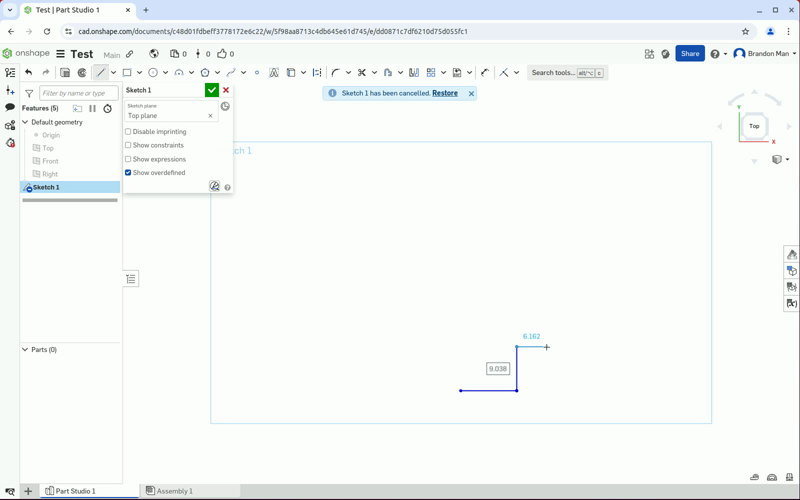
mouse_move(517, 346)
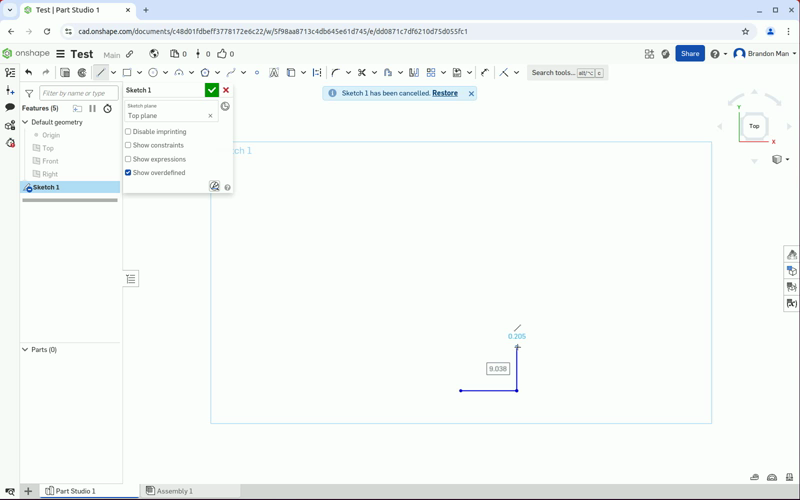
scroll(6)
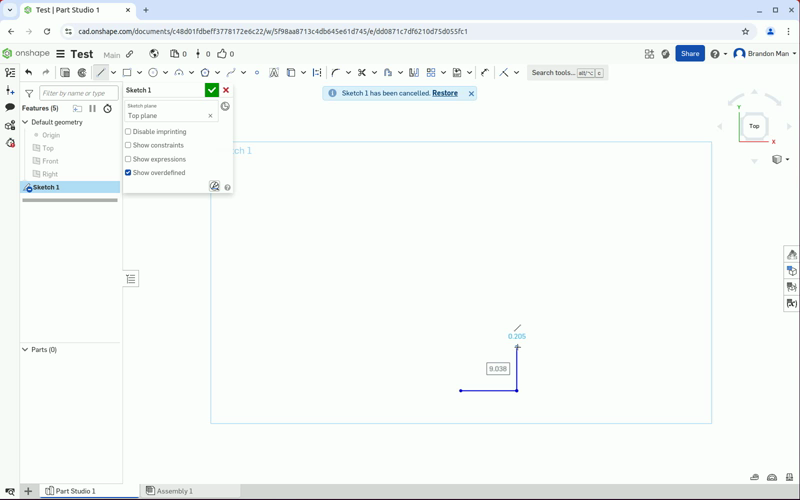
scroll(6)
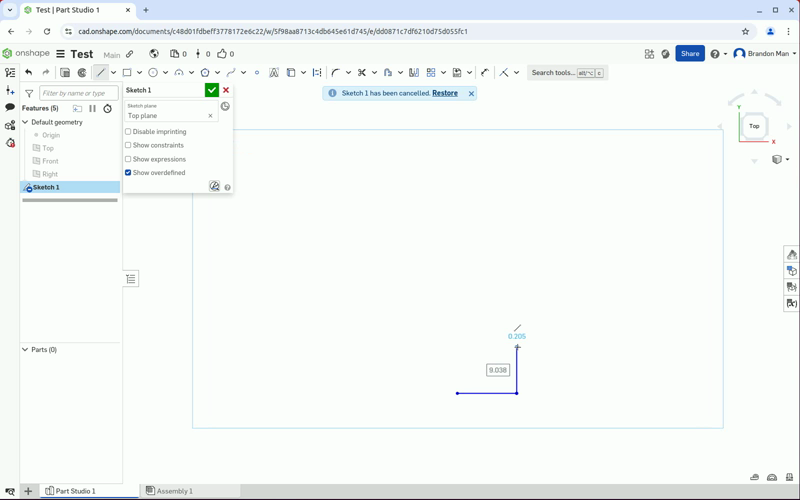
scroll(6)
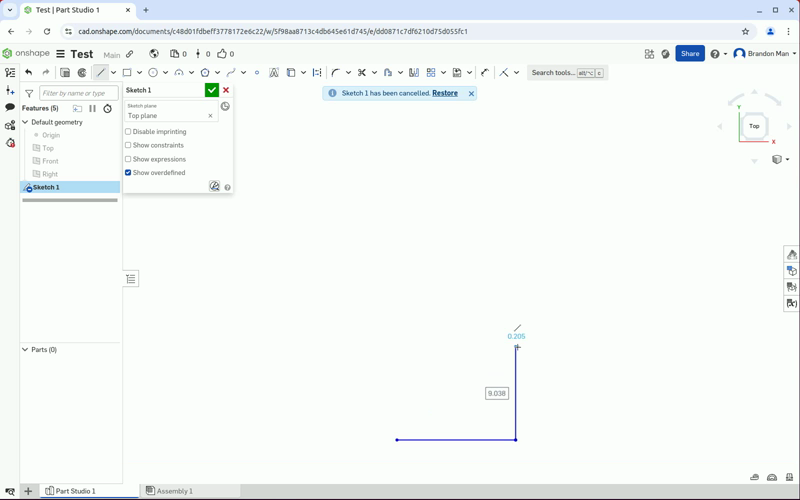
scroll(6)
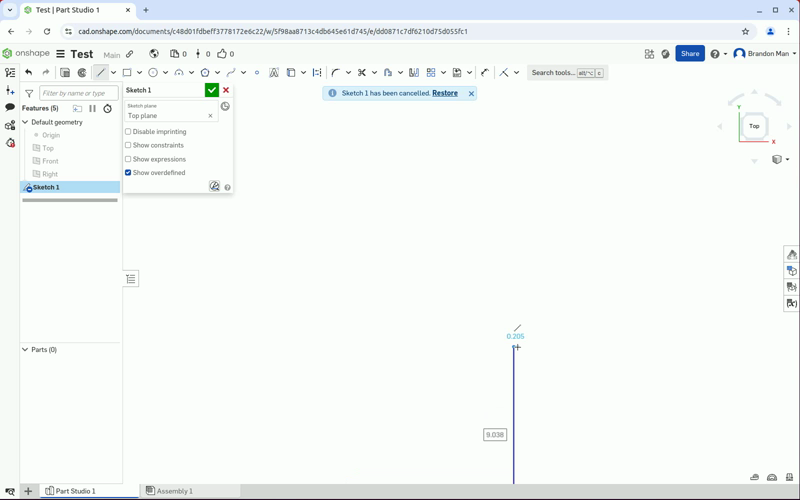
scroll(6)
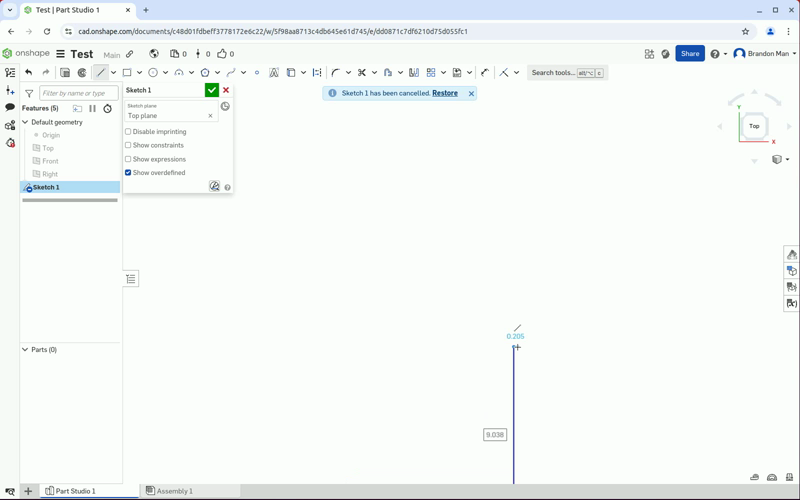
scroll(6)
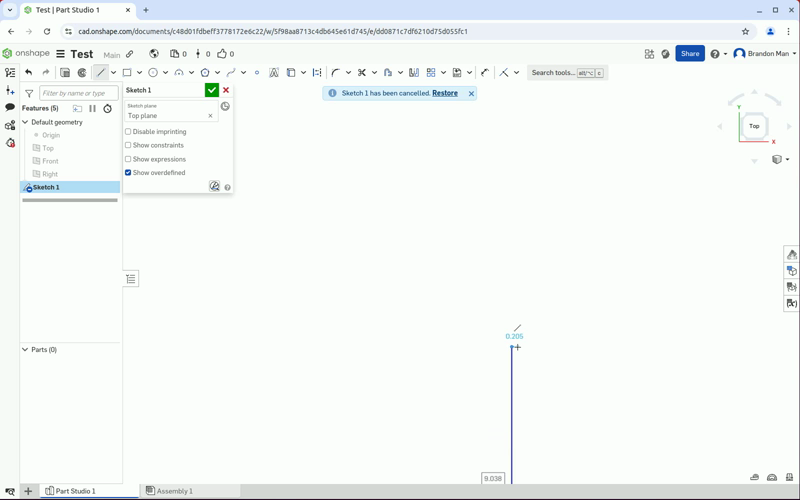
scroll(6)
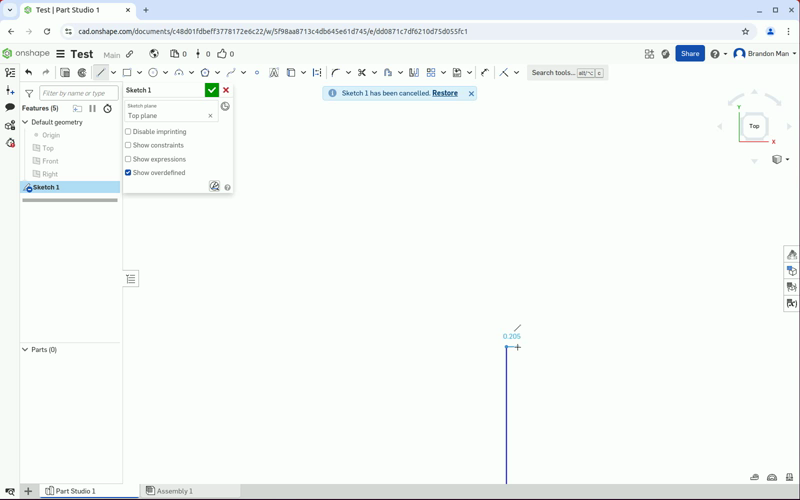
click(517, 346)
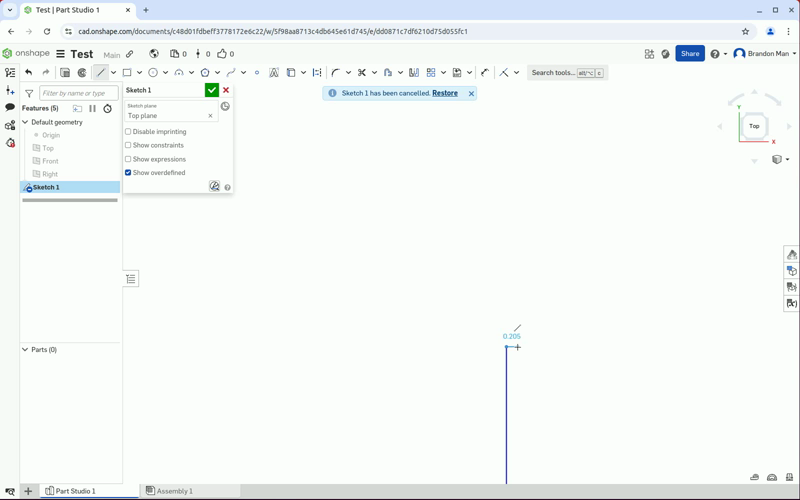
scroll(-6)
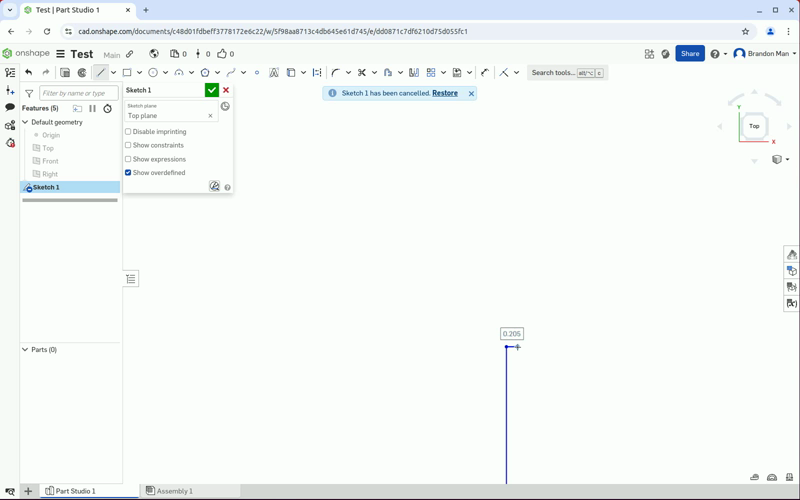
scroll(-6)
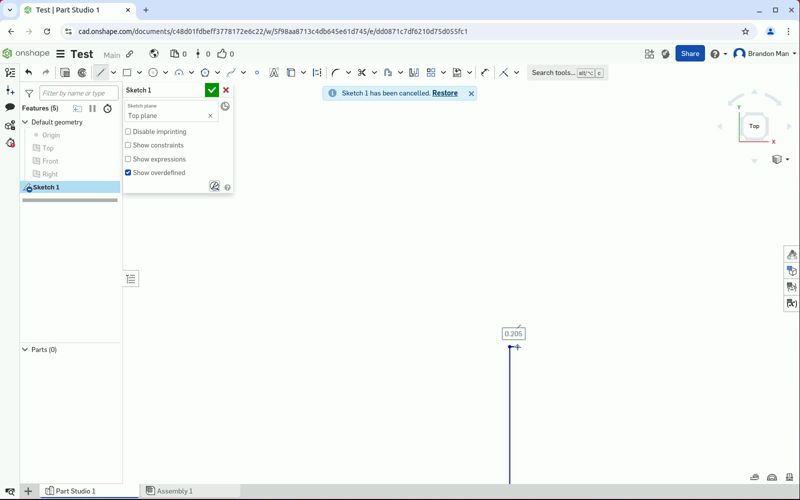
scroll(-6)
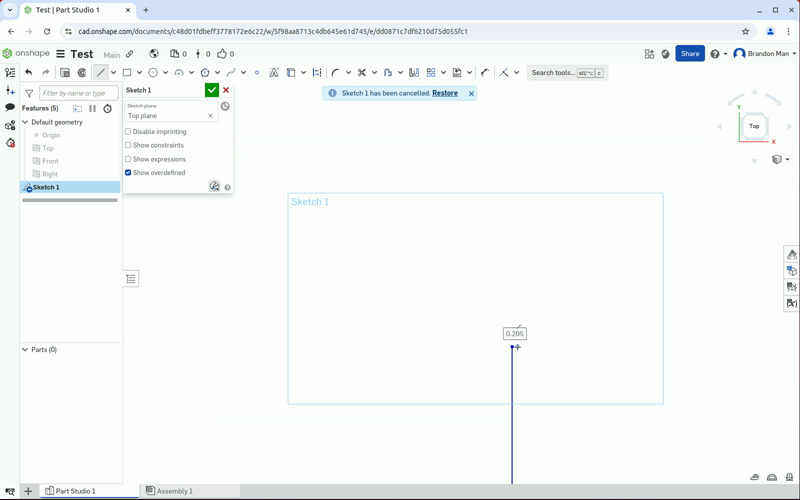
scroll(-6)
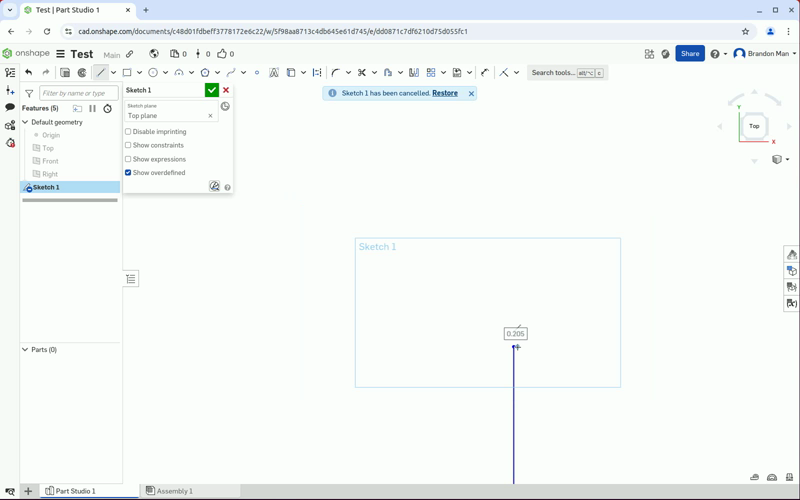
scroll(-6)
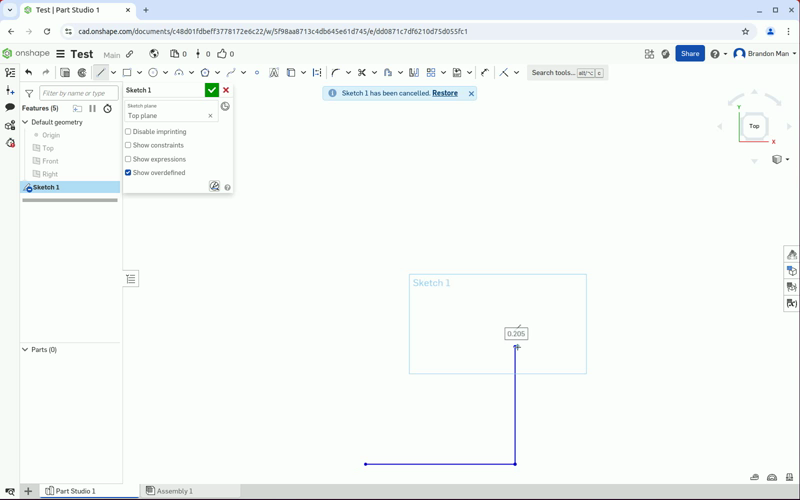
scroll(-6)
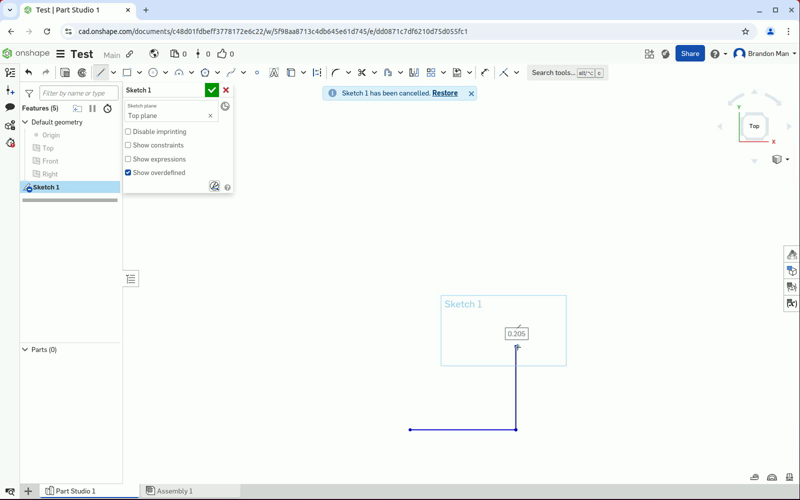
scroll(-6)
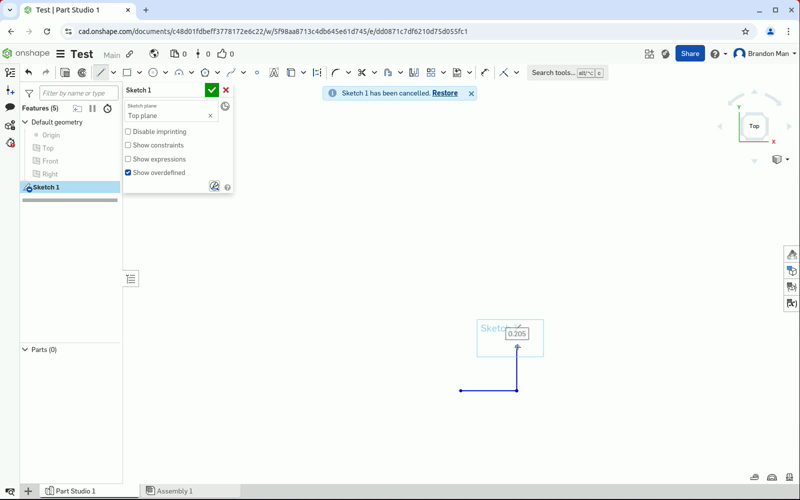
key_up(shift)
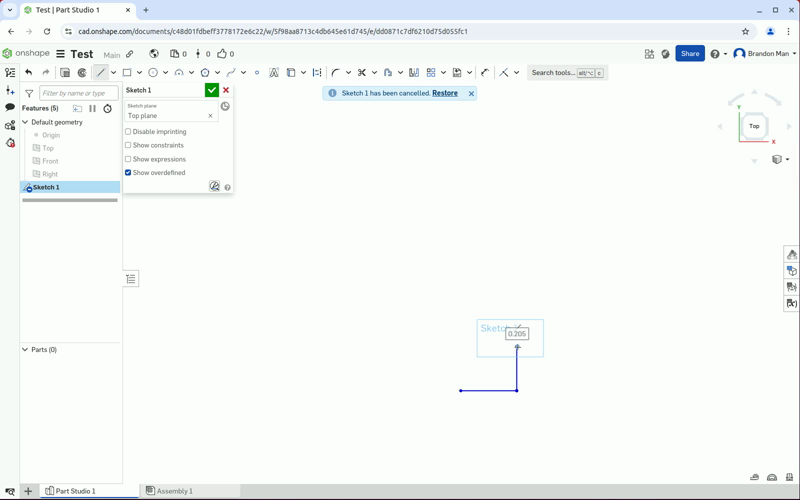
key_down(shift)
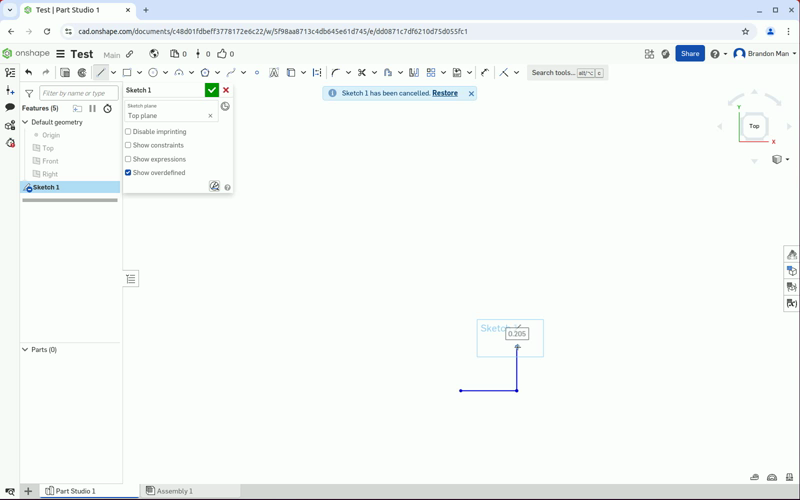
mouse_move(547, 346)
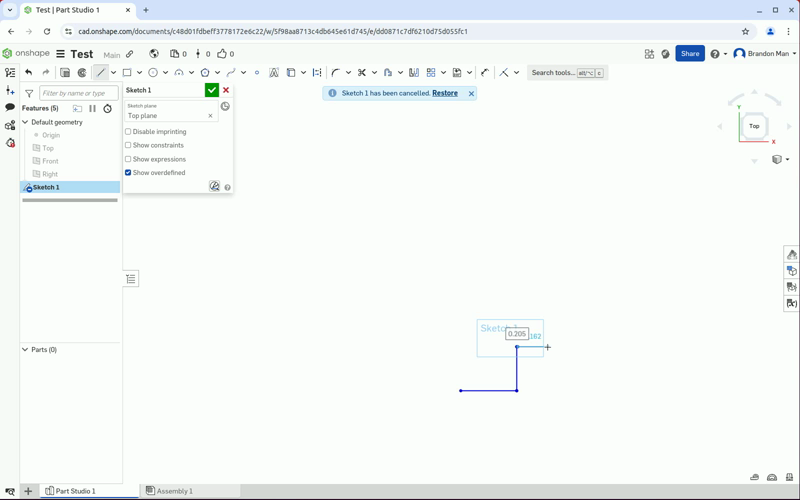
mouse_move(517, 321)
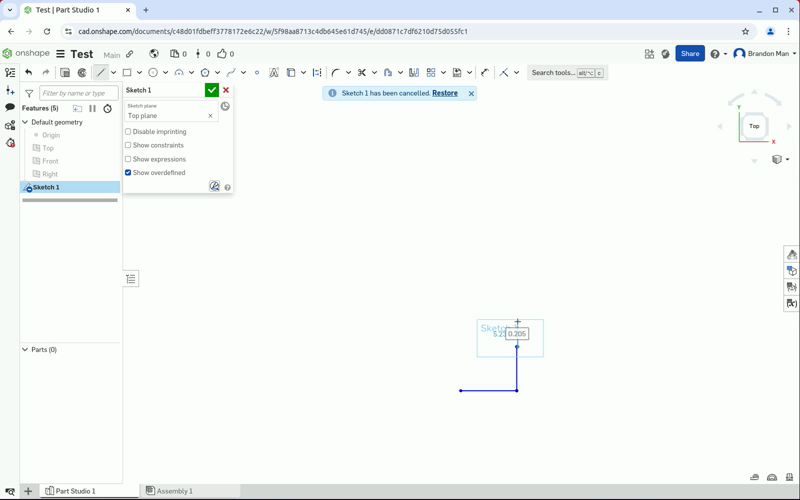
click(517, 321)
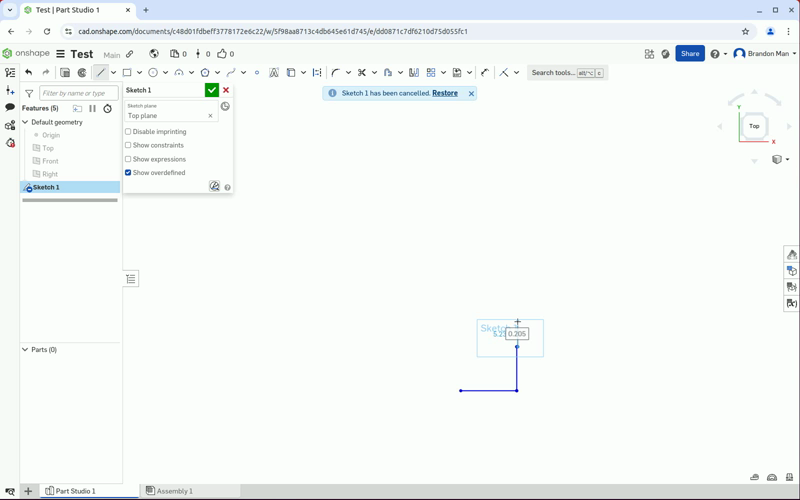
key_up(shift)
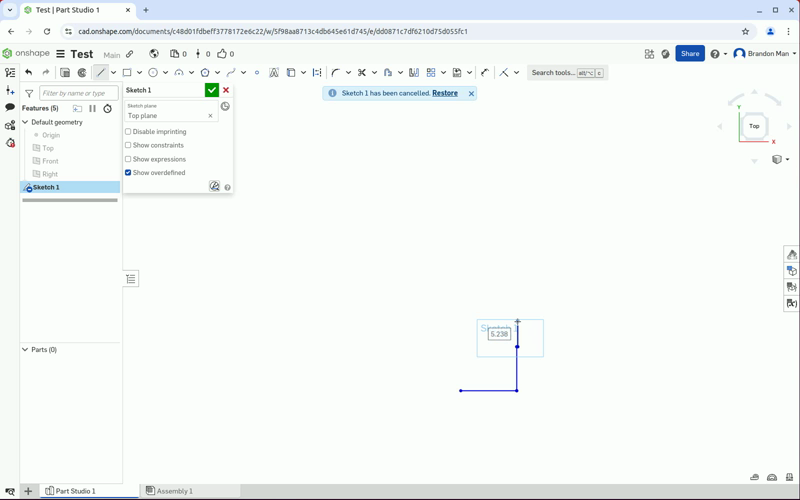
key_down(shift)
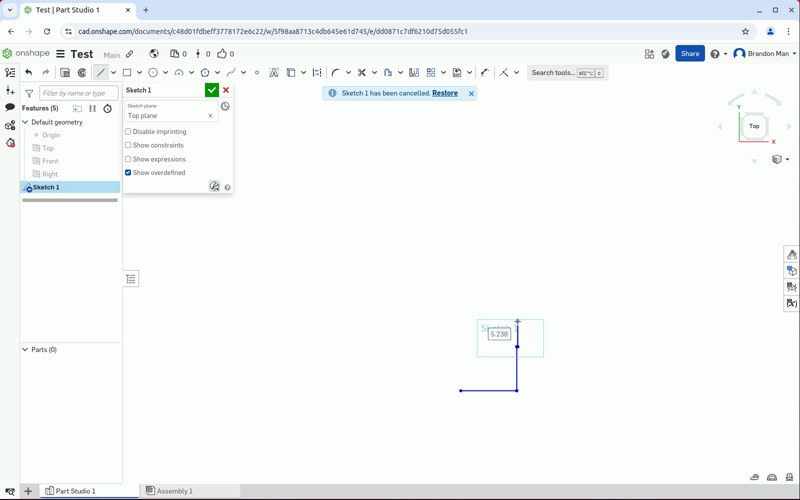
mouse_move(547, 321)
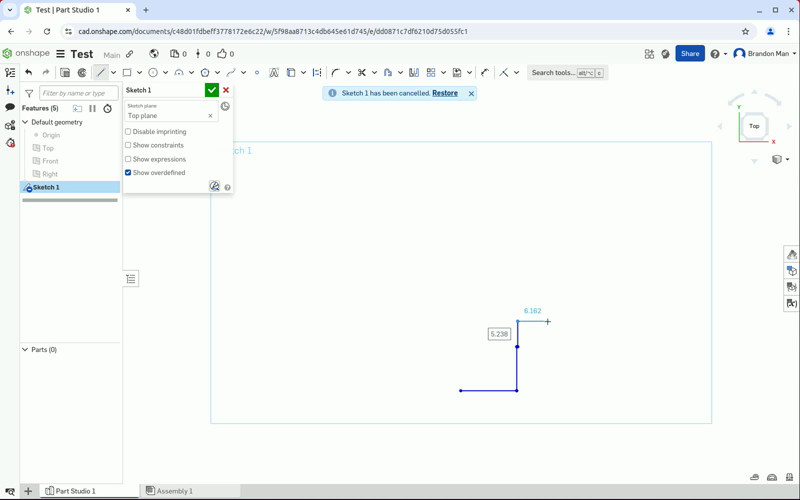
mouse_move(529, 321)
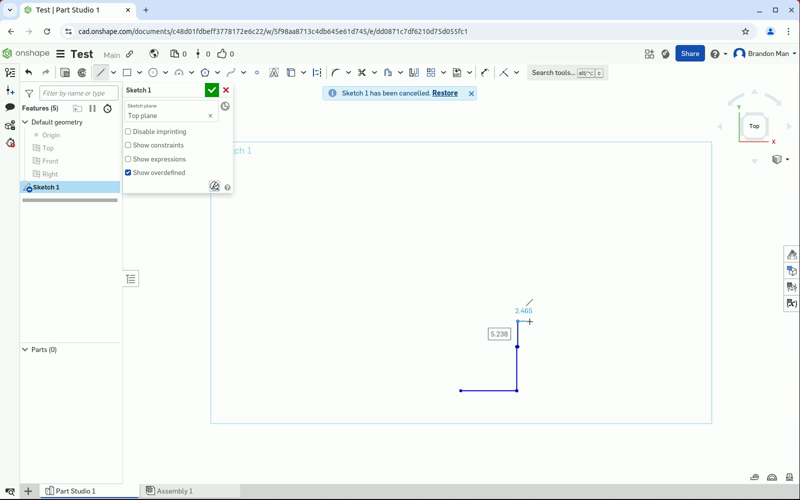
click(529, 321)
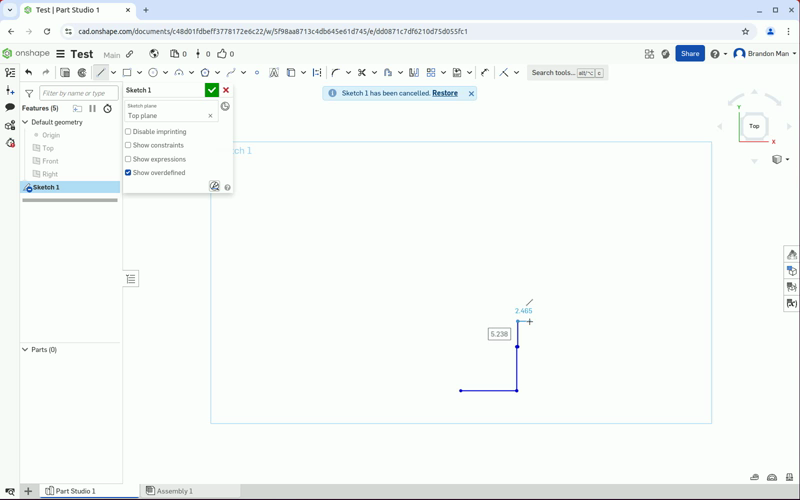
key_up(shift)
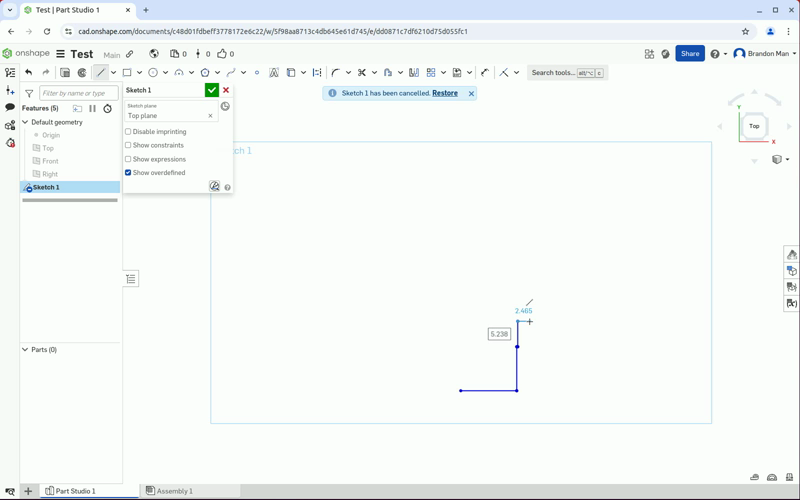
key_down(shift)
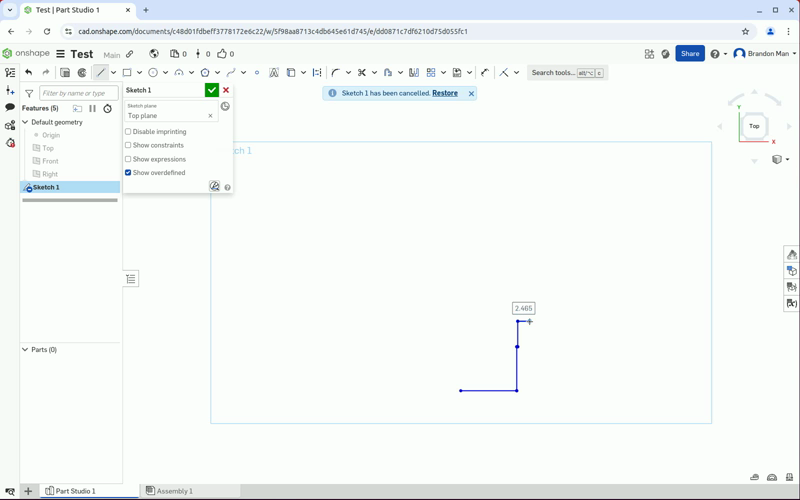
mouse_move(559, 321)
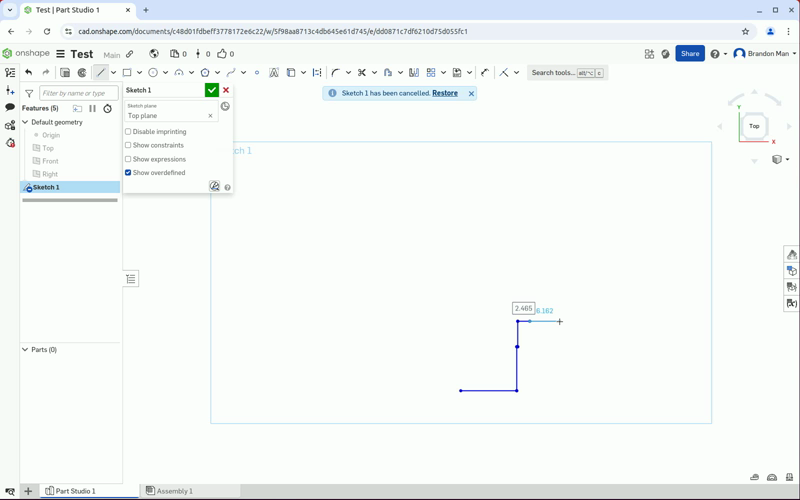
mouse_move(529, 335)
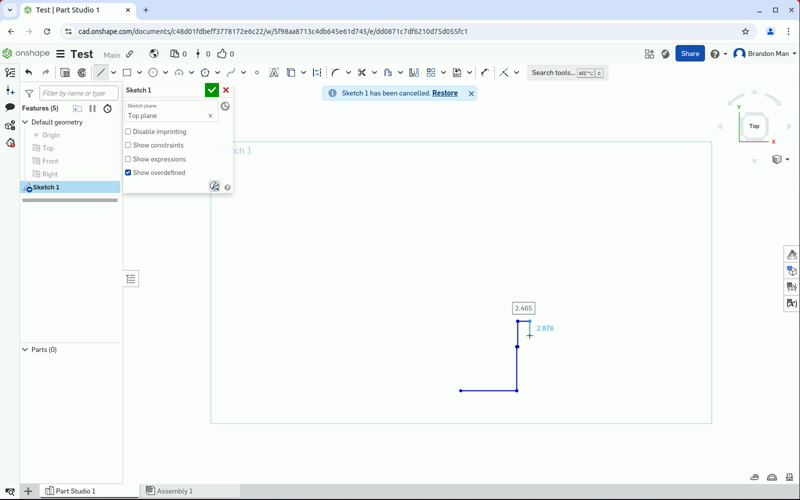
click(529, 335)
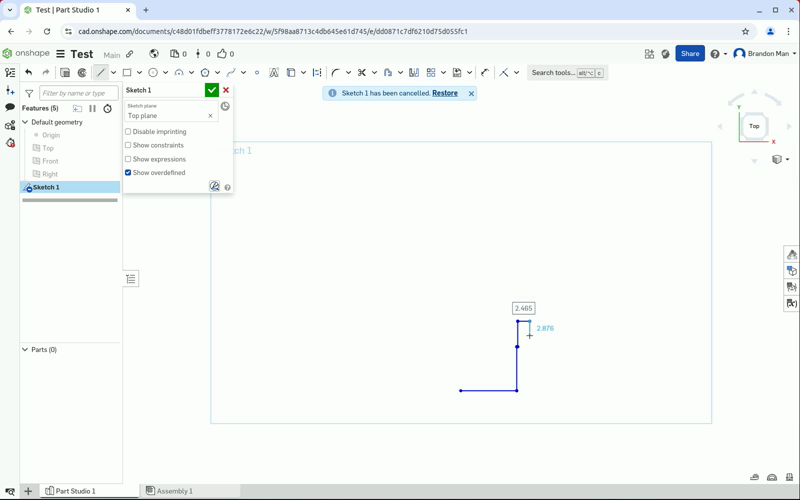
key_up(shift)
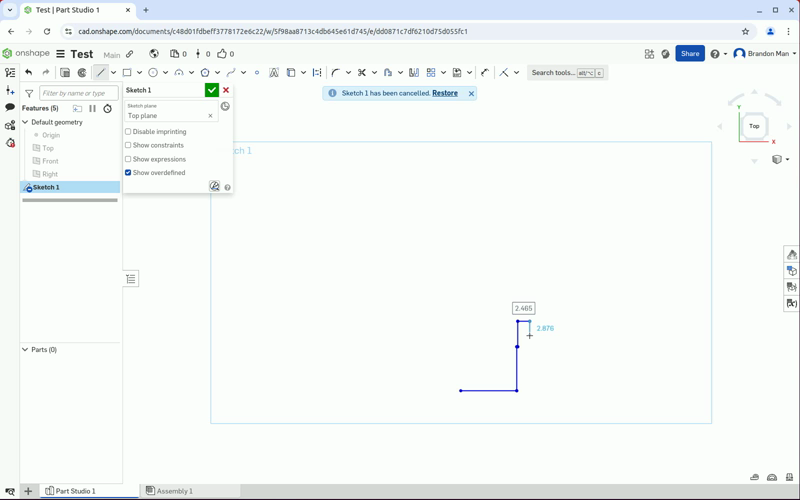
key_down(shift)
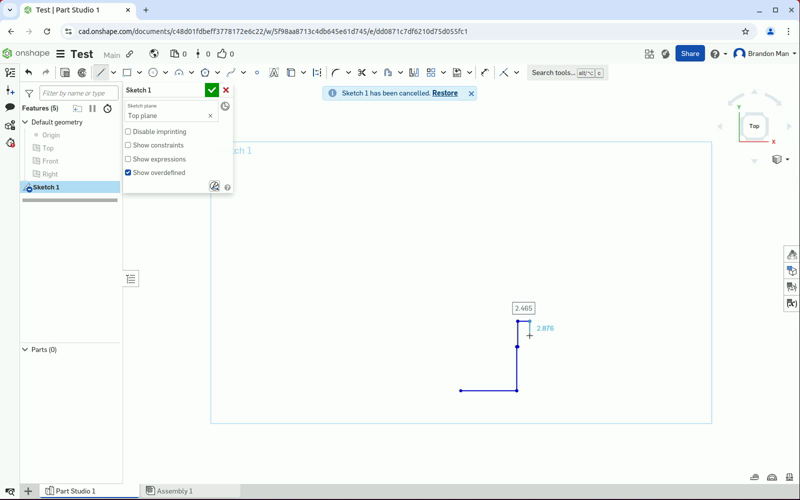
mouse_move(559, 335)
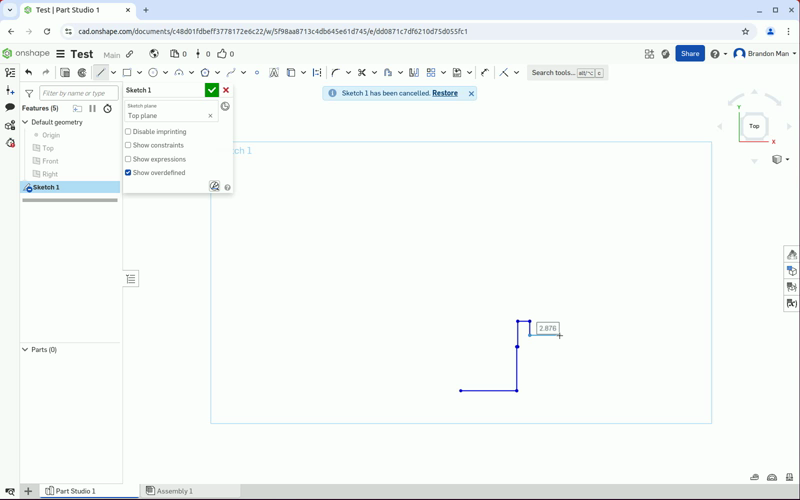
mouse_move(573, 335)
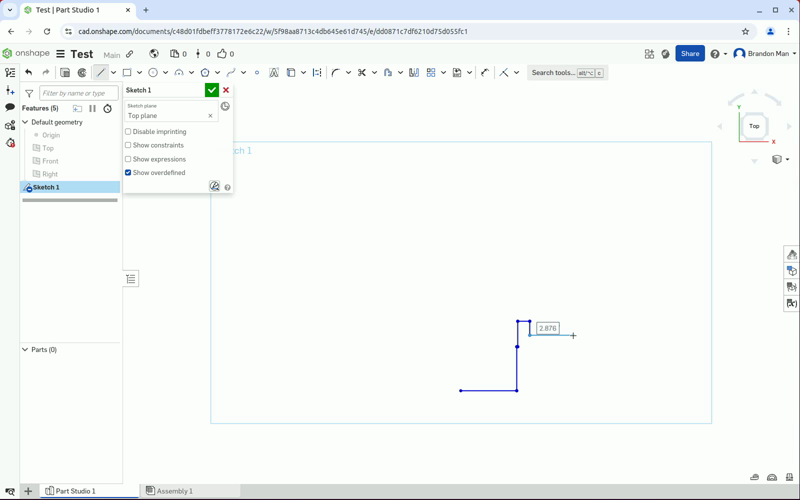
click(573, 335)
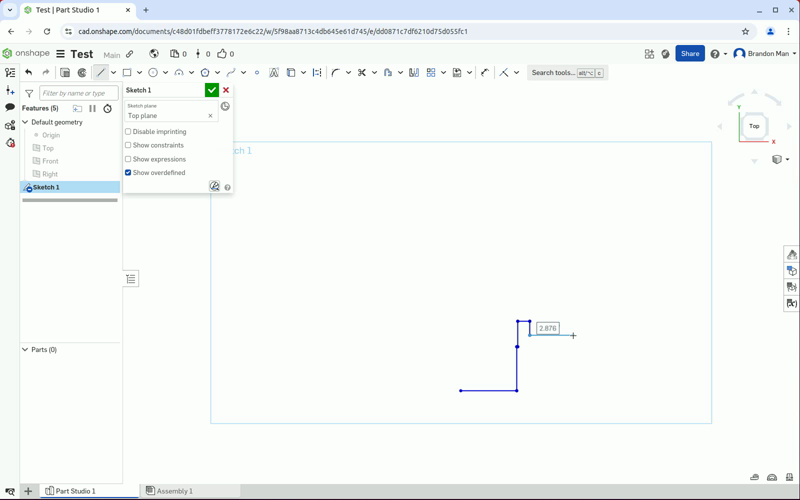
key_up(shift)
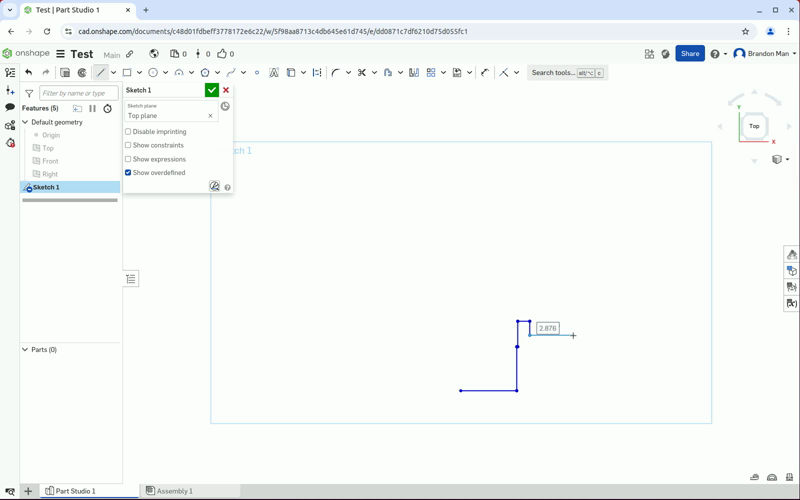
key_down(shift)
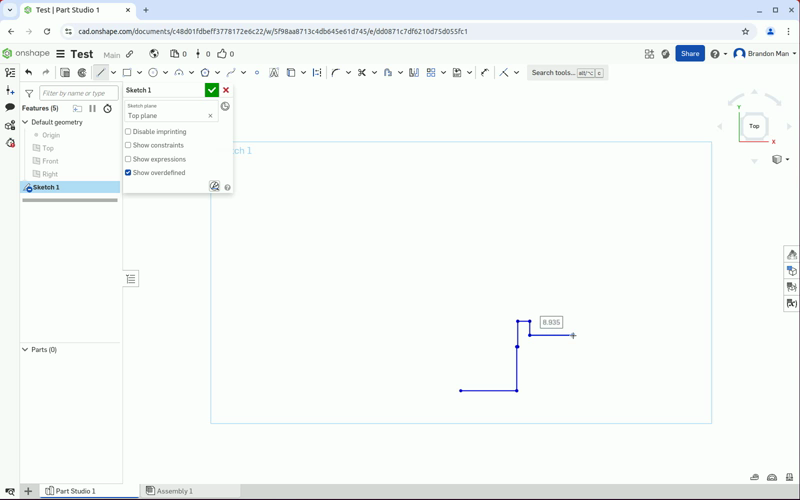
mouse_move(589, 335)
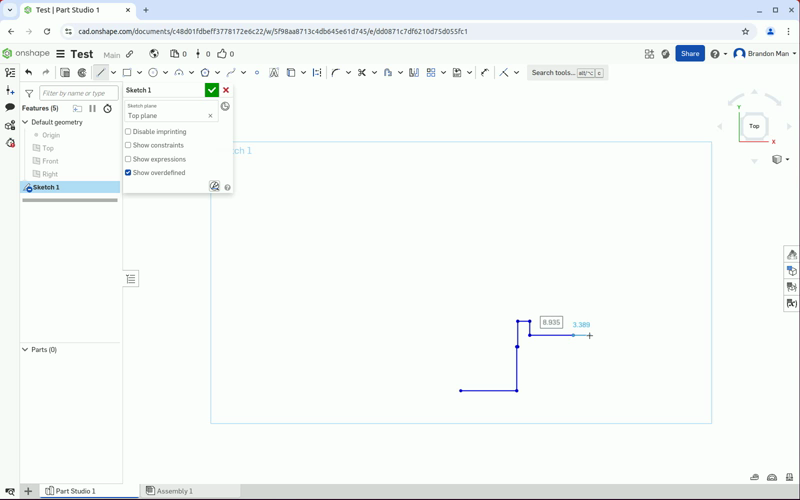
mouse_move(573, 282)
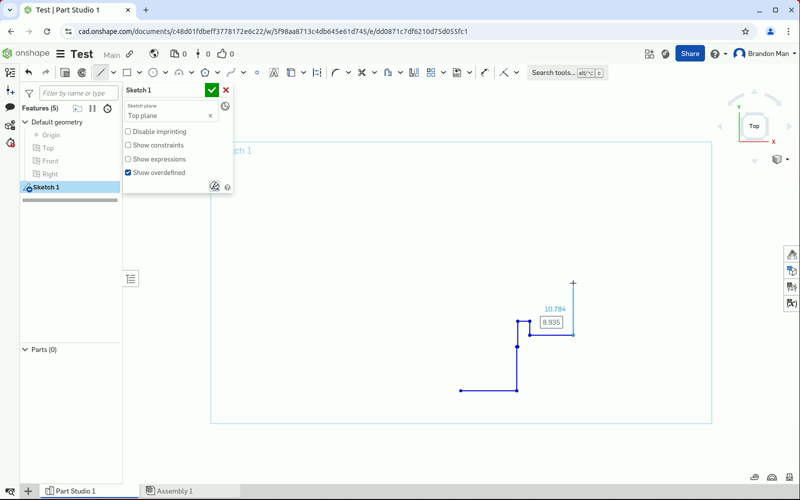
click(573, 282)
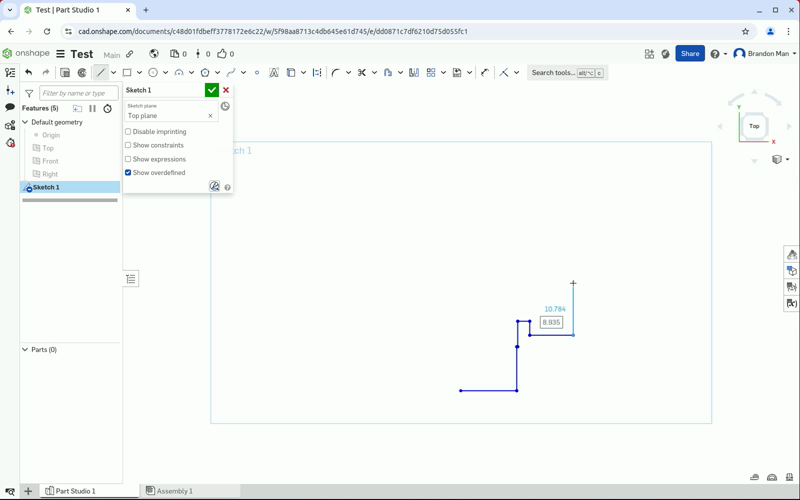
key_up(shift)
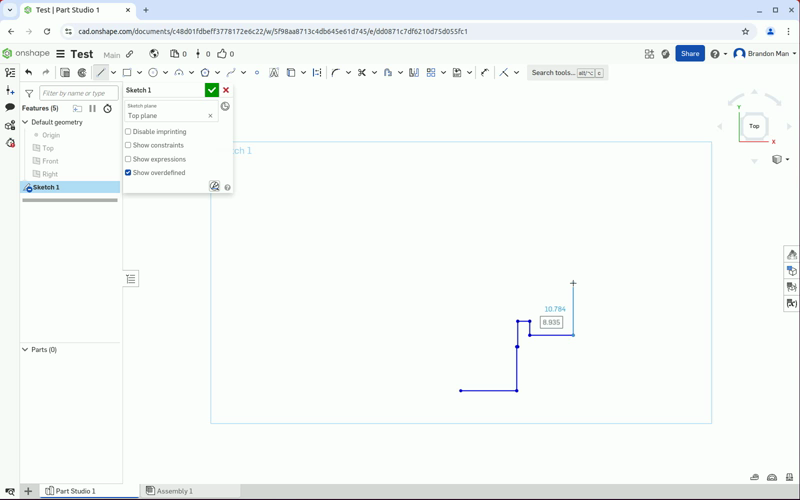
key_down(shift)
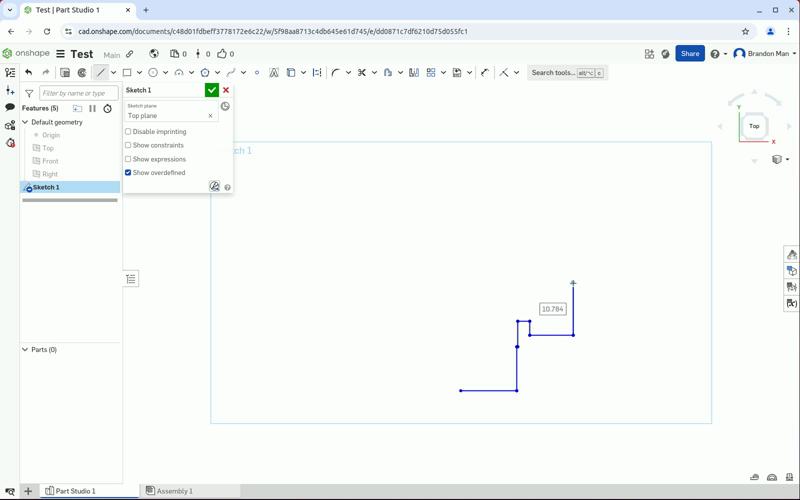
mouse_move(460, 282)
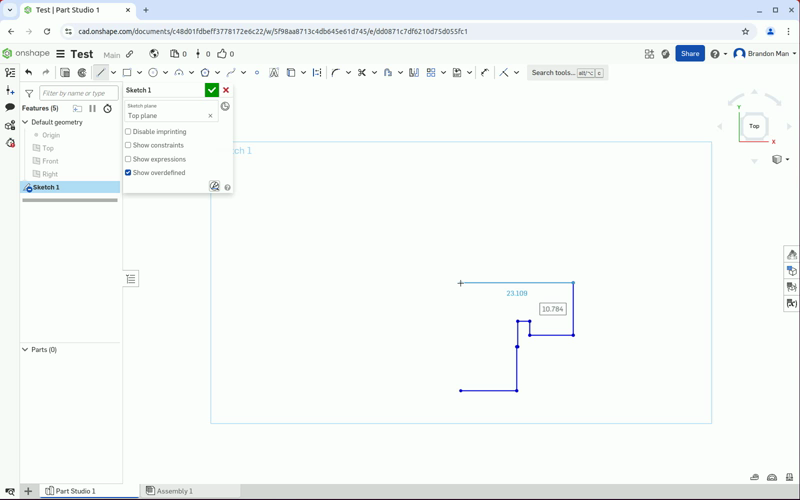
click(460, 282)
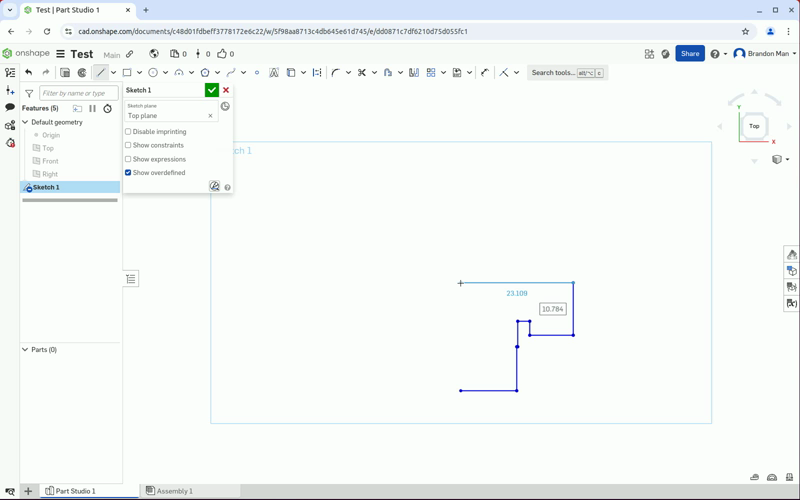
key_up(shift)
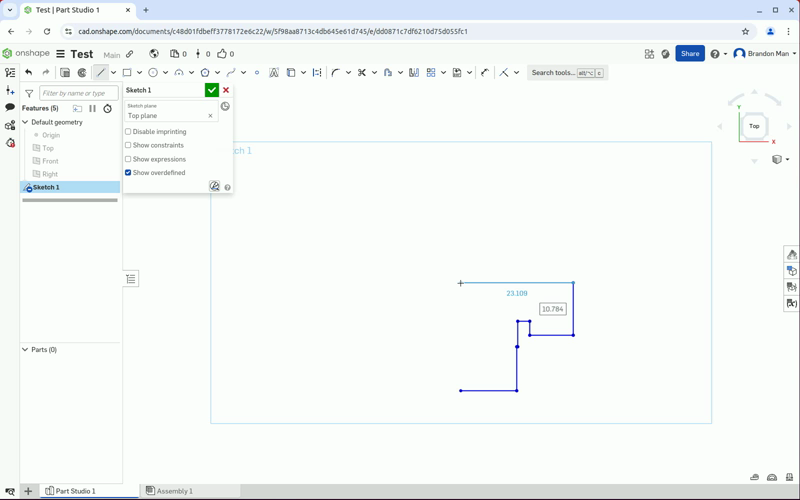
key_down(shift)
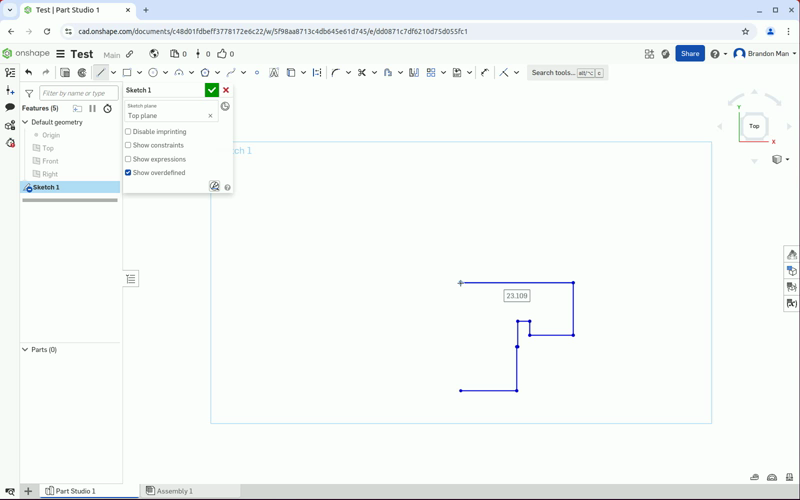
mouse_move(460, 390)
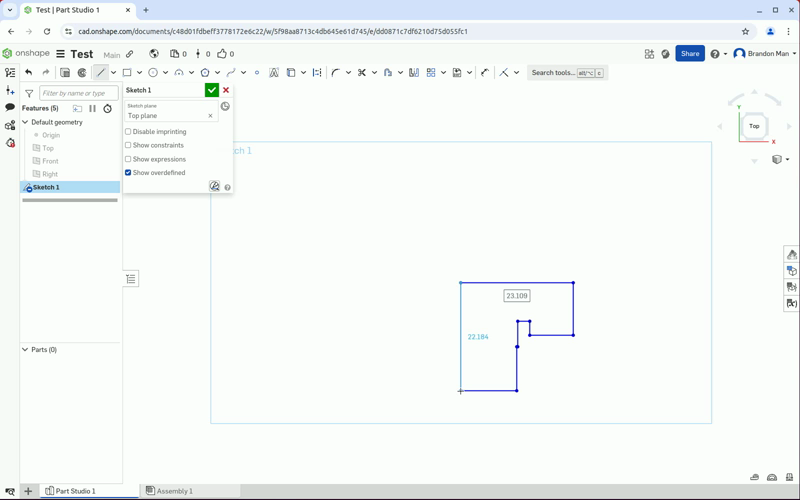
key_up(shift)
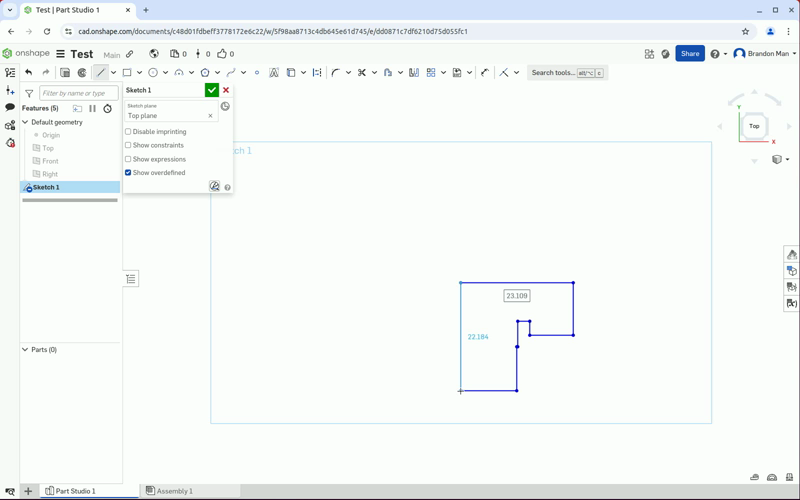
click(460, 390)
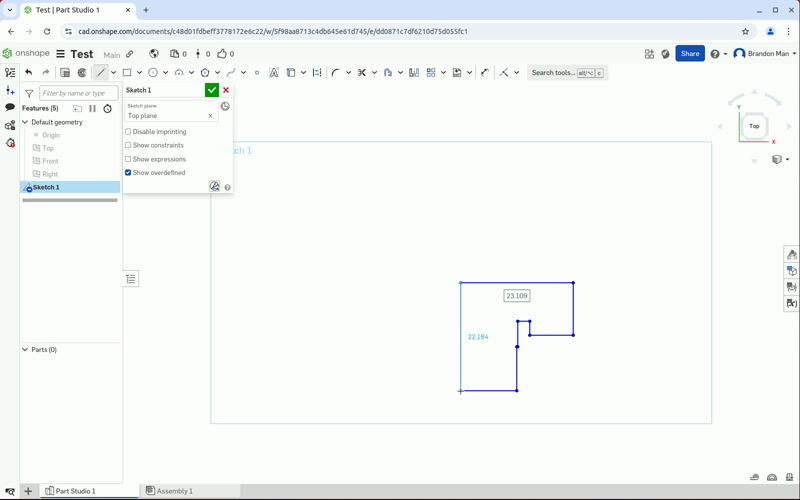
key(esc)
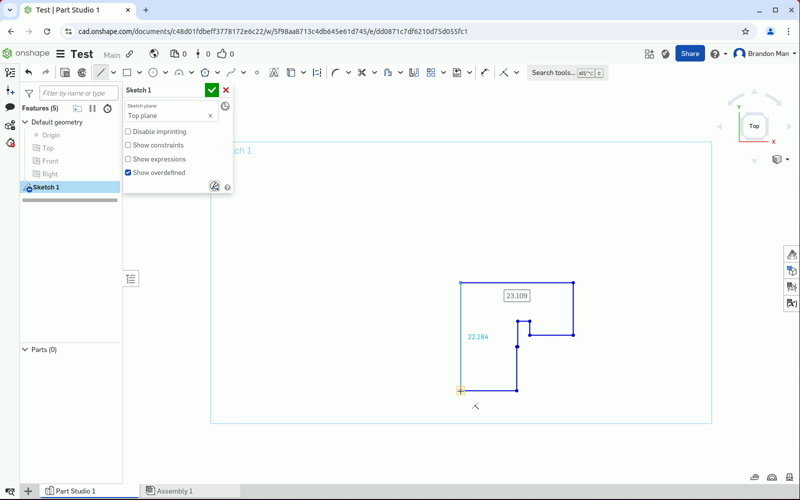
key(l)
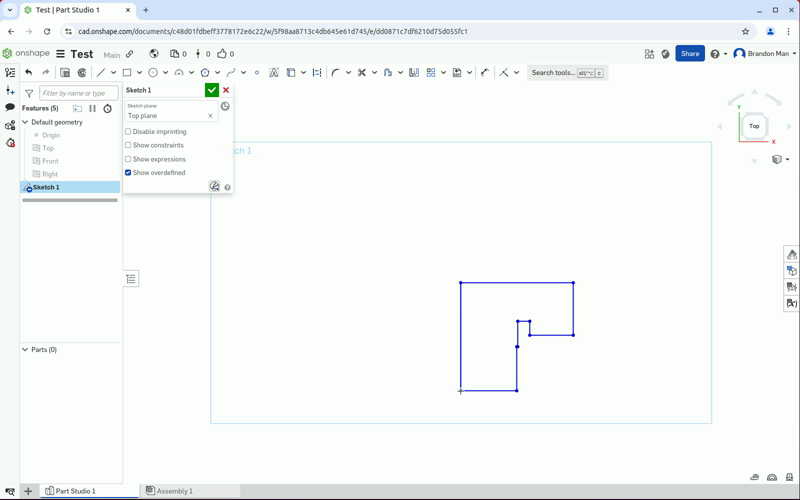
key_down(shift)
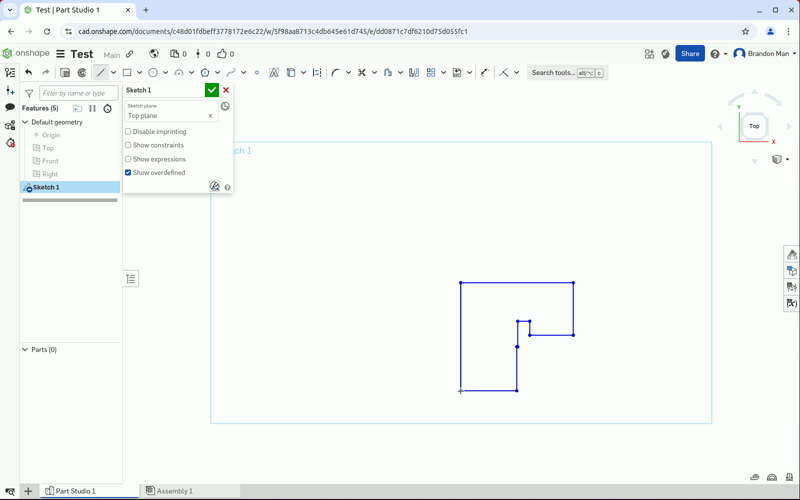
mouse_move(461, 389)
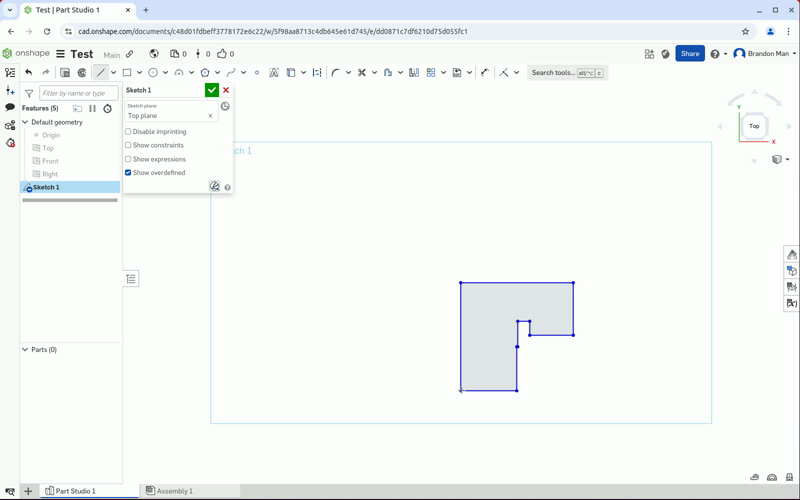
scroll(6)
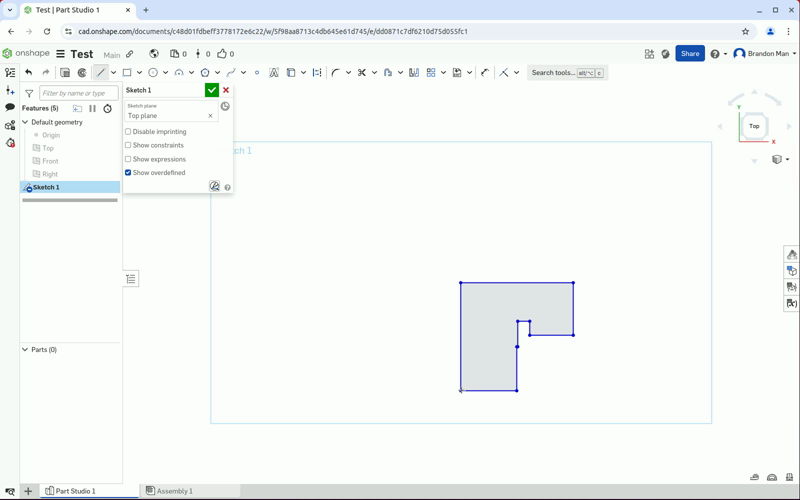
scroll(6)
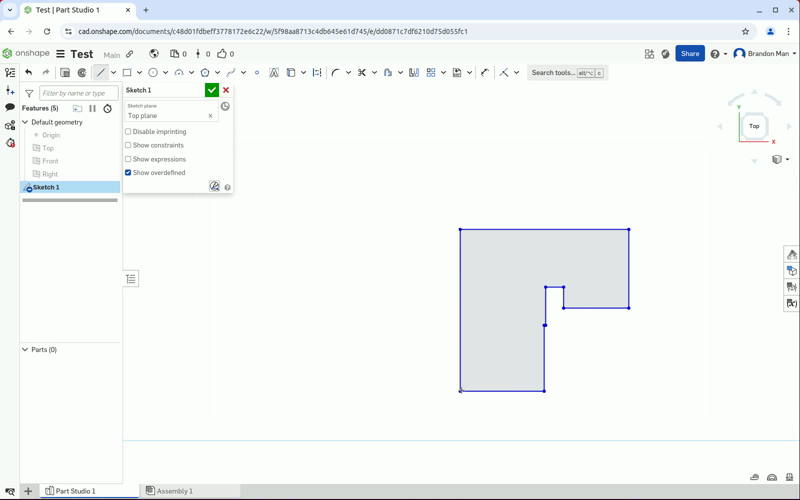
scroll(6)
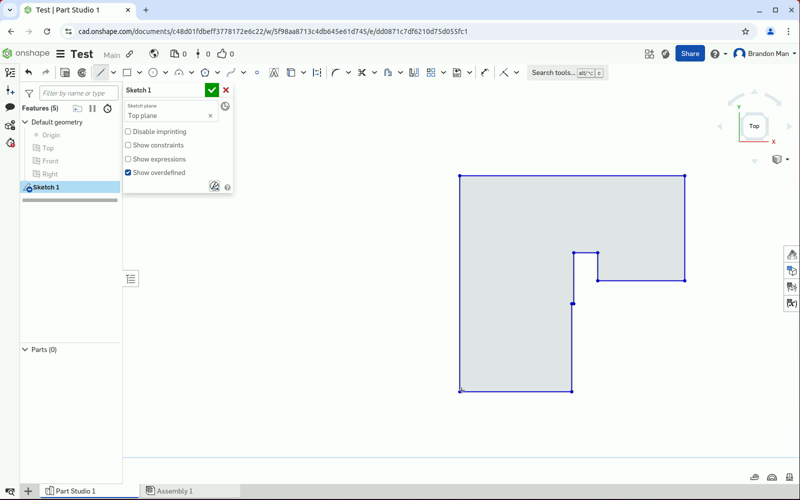
scroll(6)
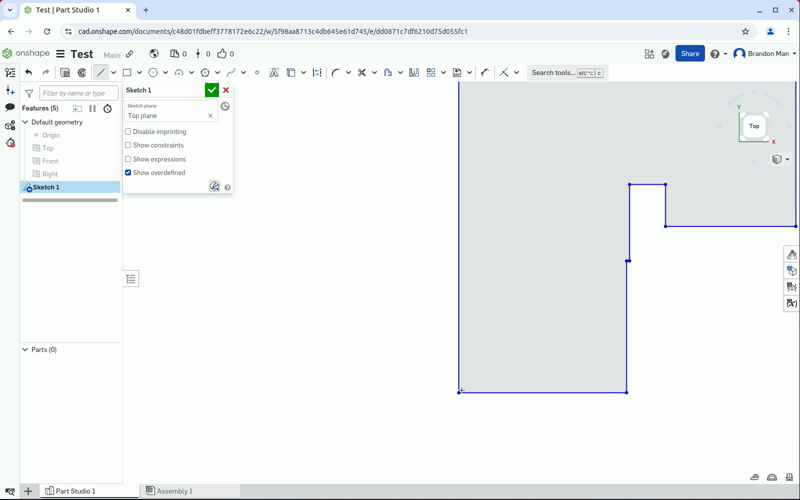
scroll(6)
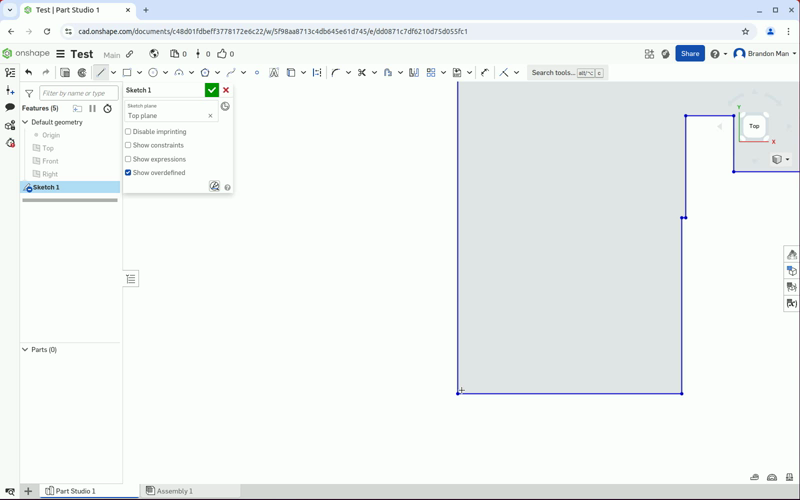
scroll(6)
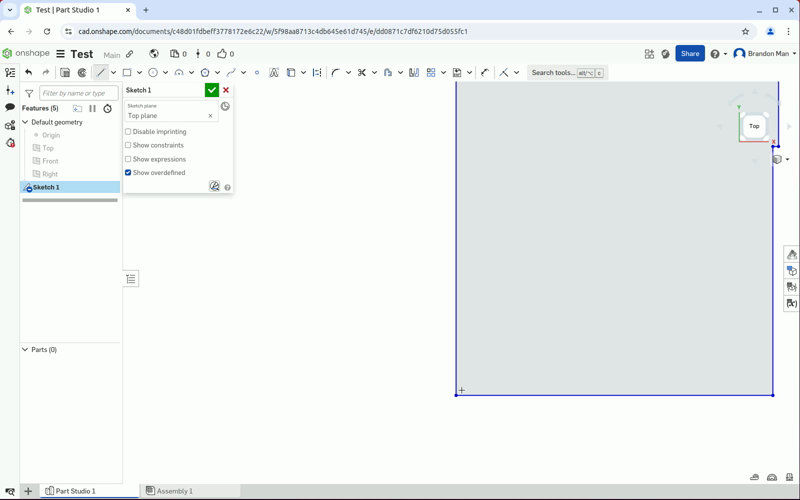
scroll(6)
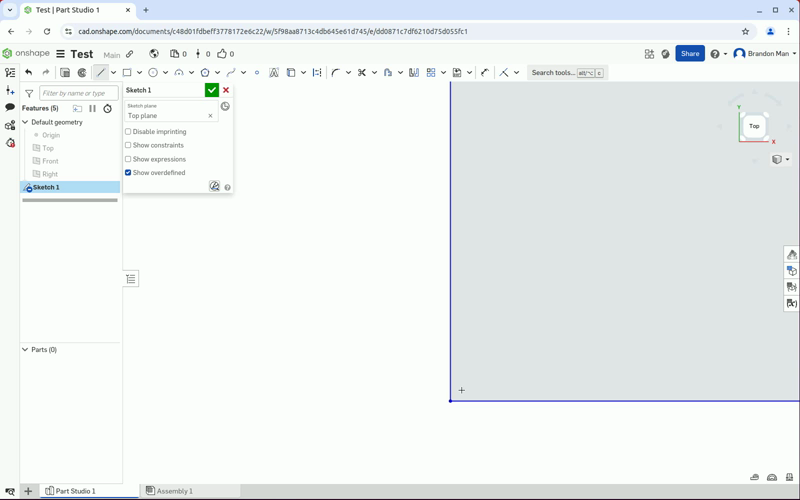
click(461, 389)
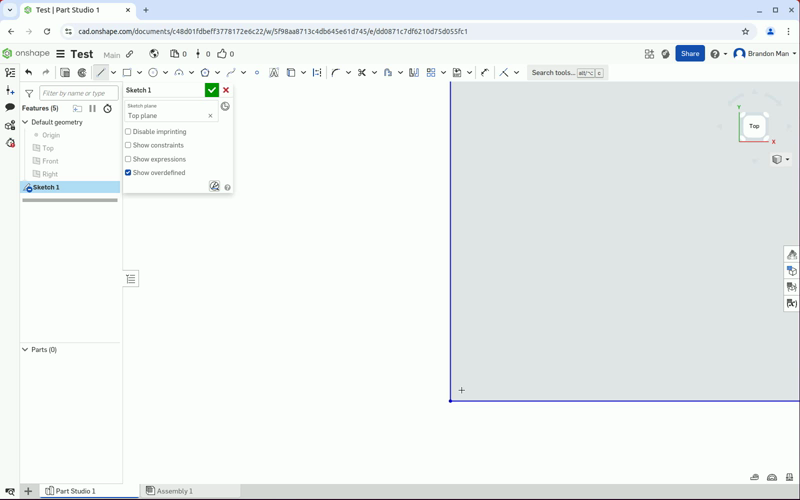
scroll(-6)
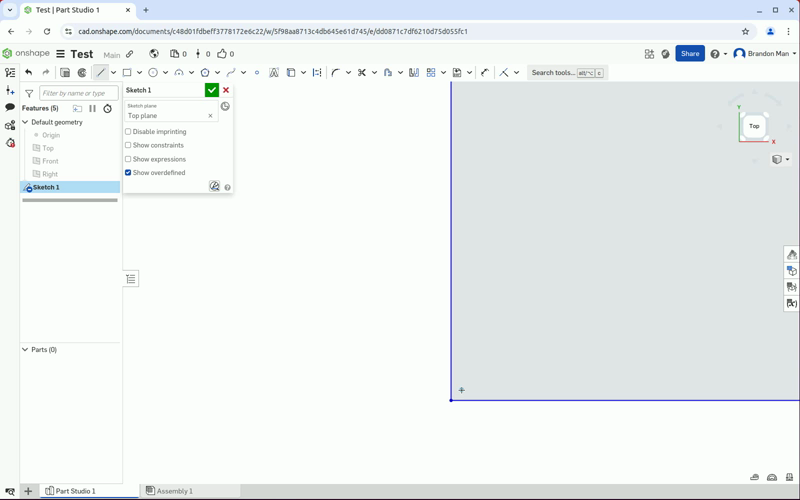
scroll(-6)
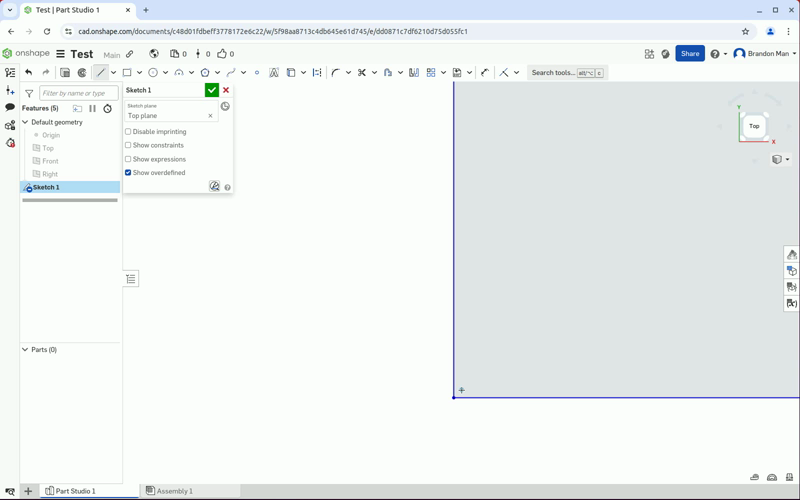
scroll(-6)
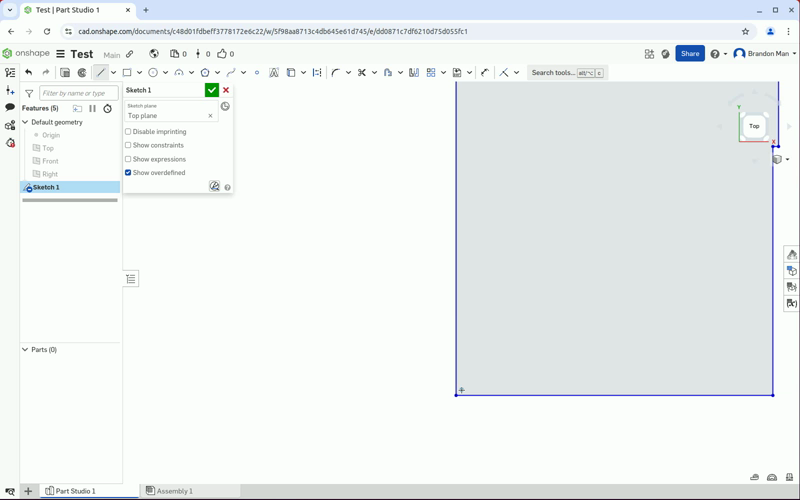
scroll(-6)
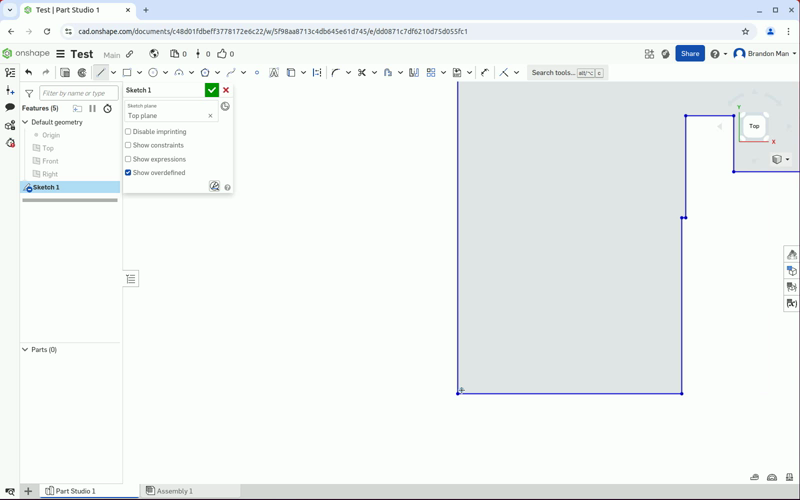
scroll(-6)
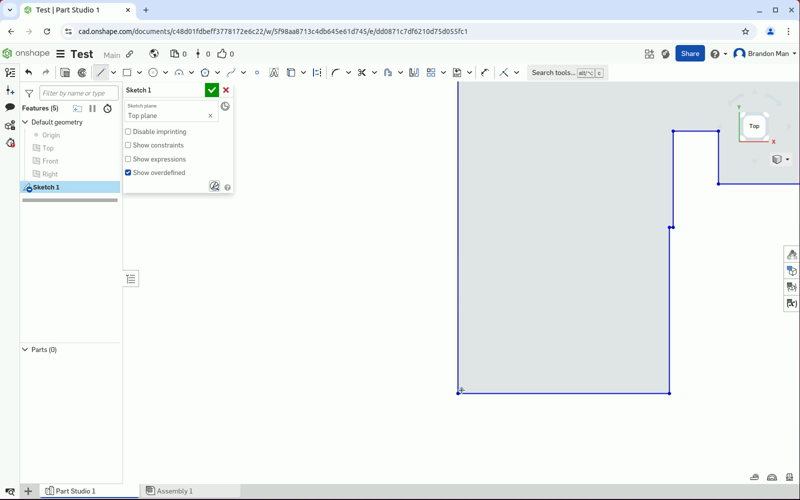
scroll(-6)
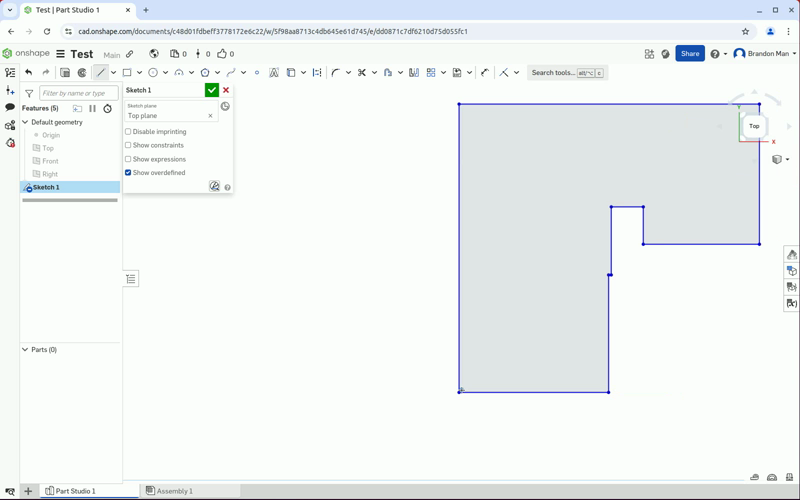
scroll(-6)
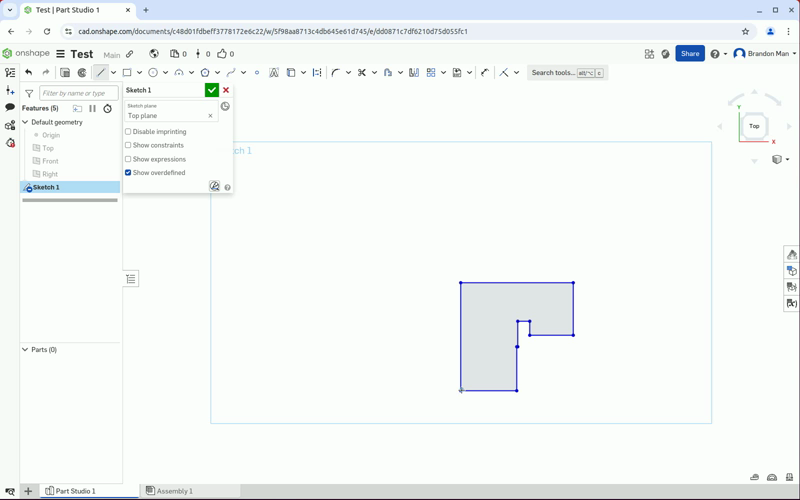
key_up(shift)
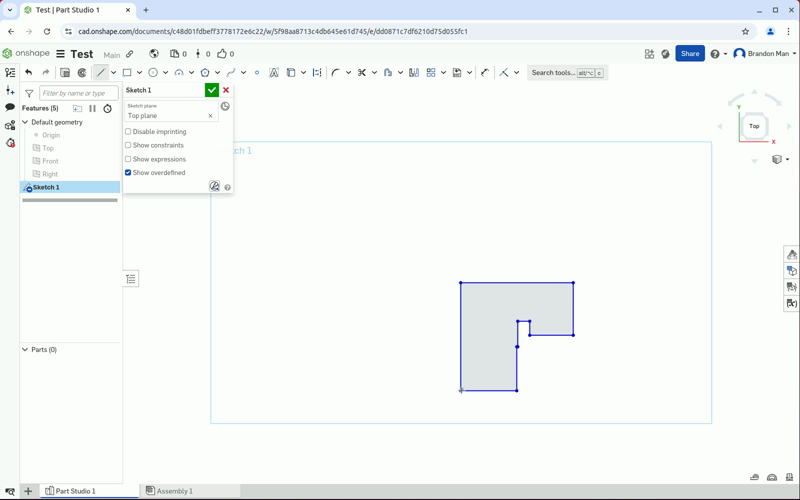
key_down(shift)
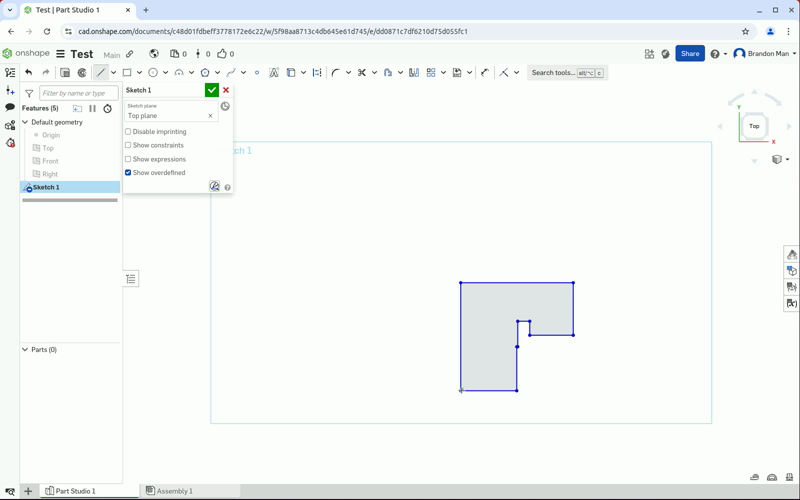
mouse_move(492, 389)
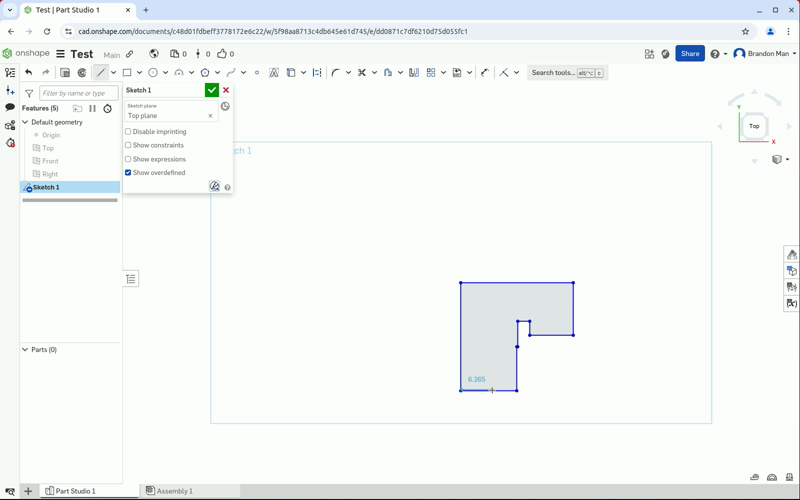
mouse_move(515, 389)
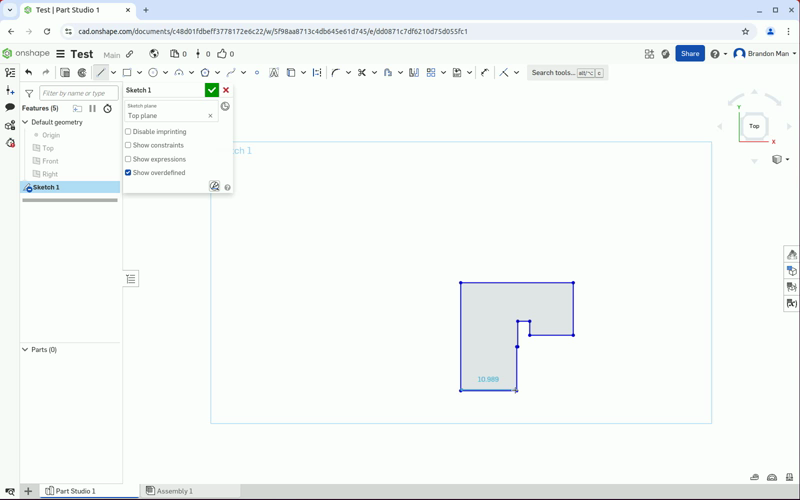
scroll(6)
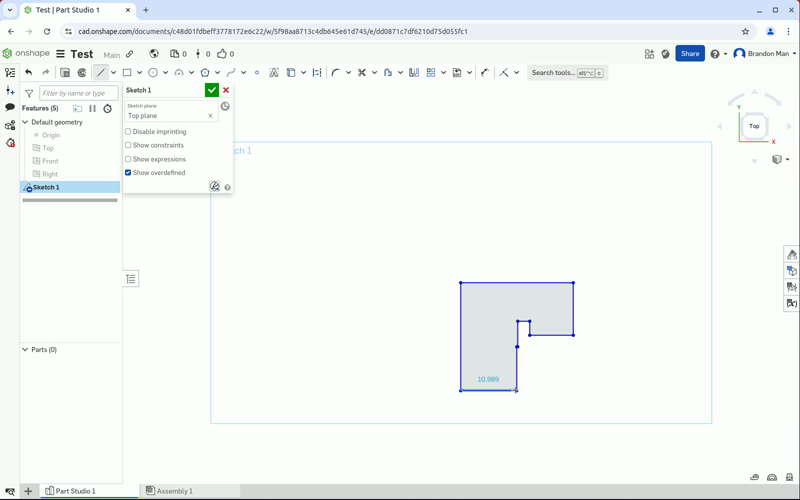
scroll(6)
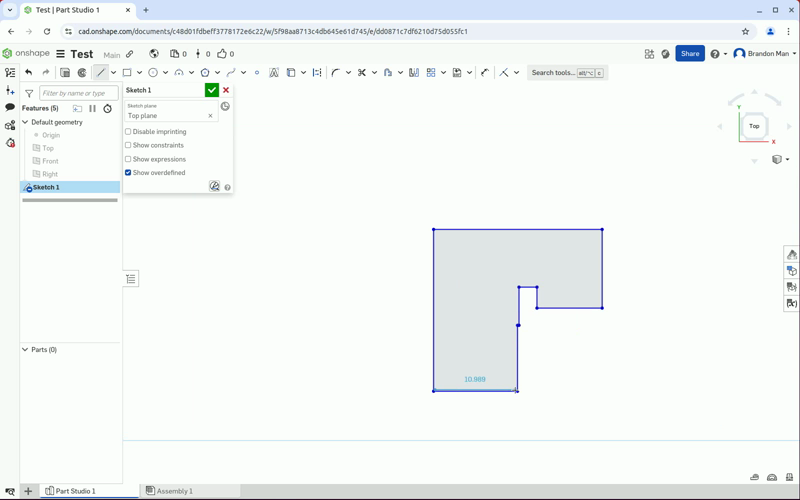
scroll(6)
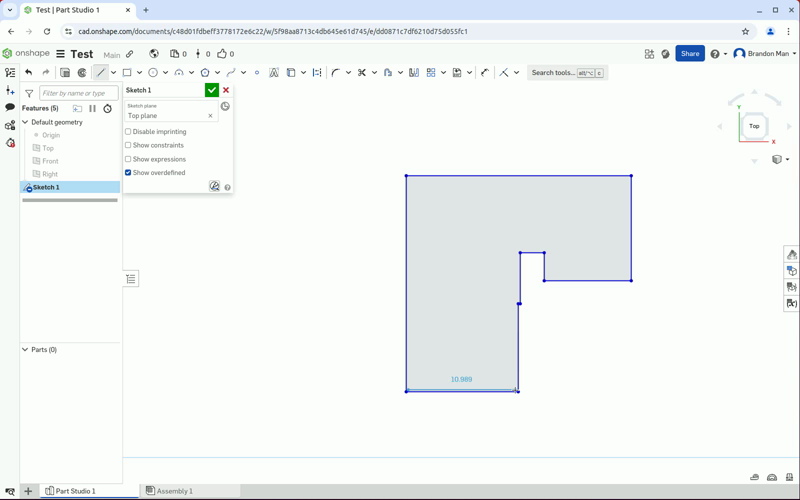
scroll(6)
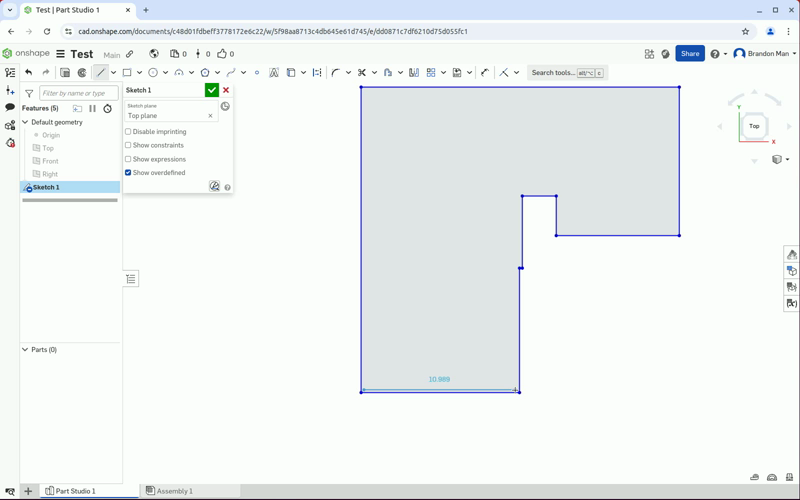
scroll(6)
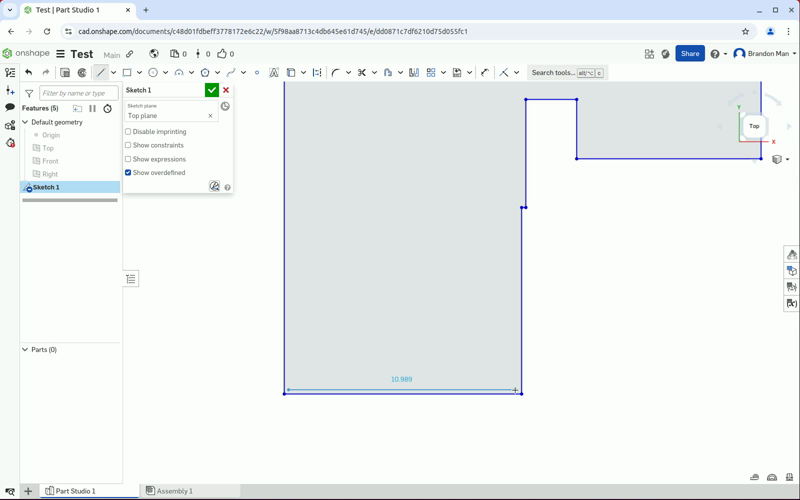
scroll(6)
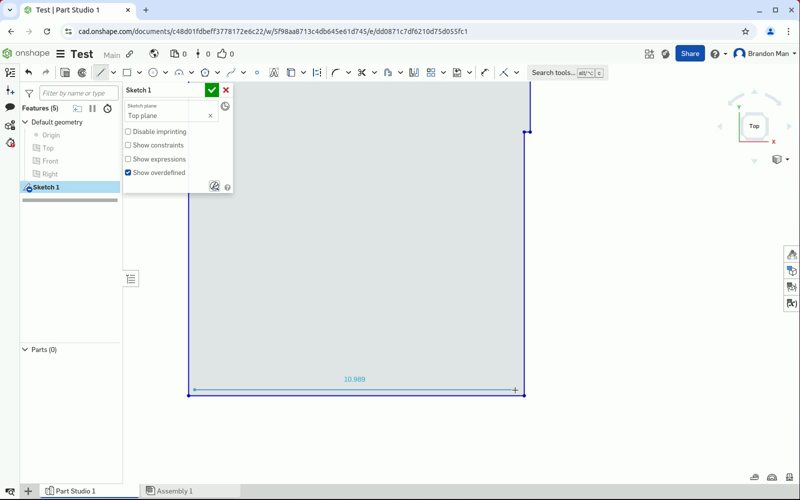
scroll(6)
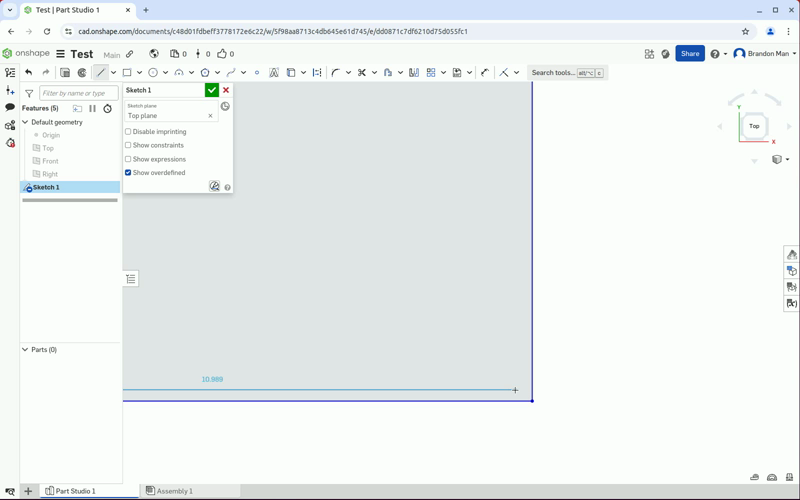
click(515, 389)
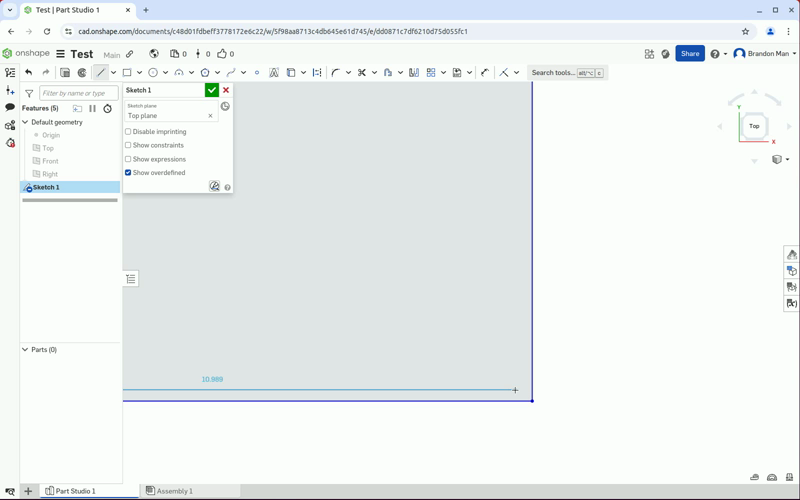
scroll(-6)
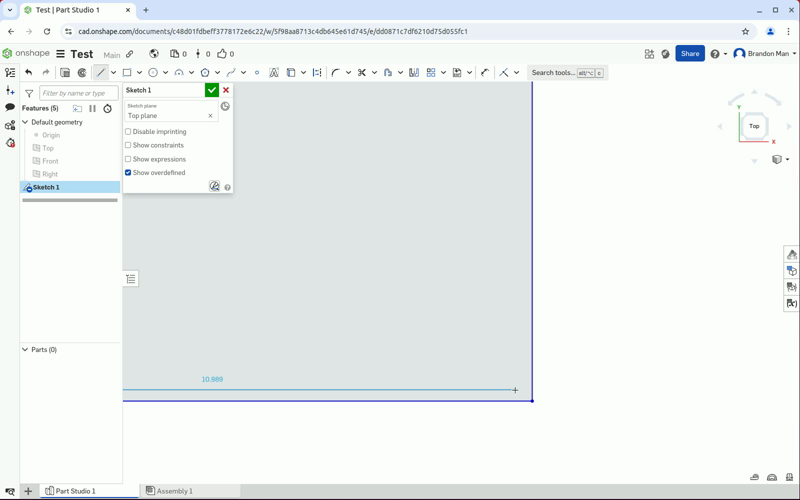
scroll(-6)
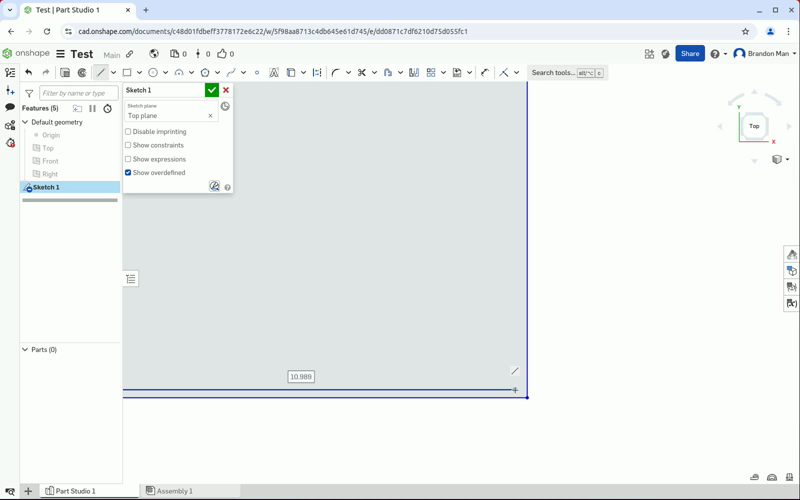
scroll(-6)
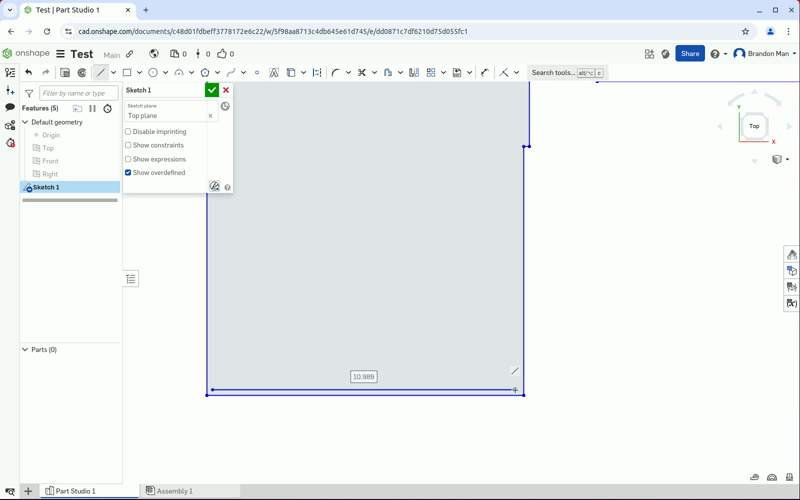
scroll(-6)
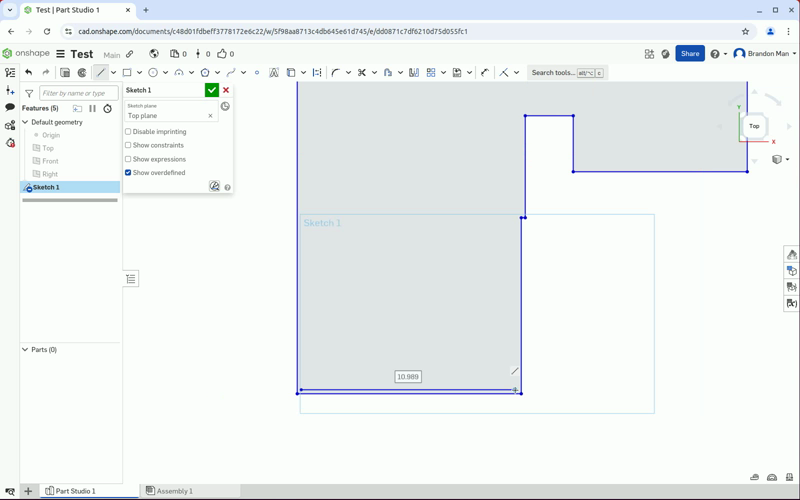
scroll(-6)
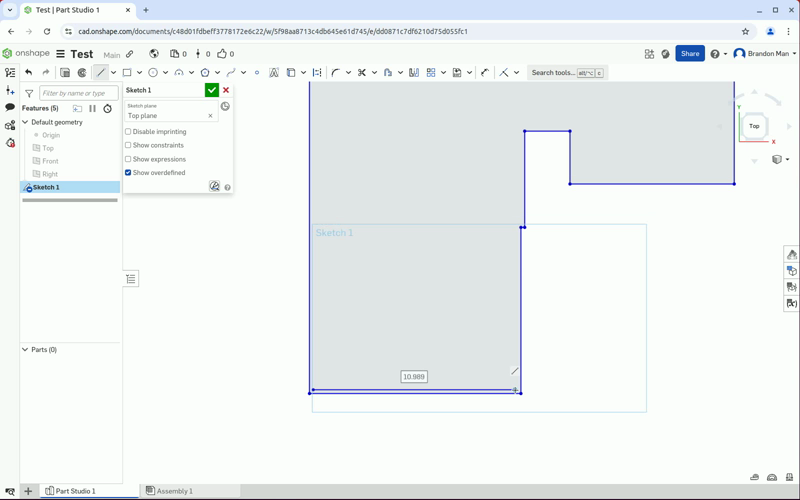
scroll(-6)
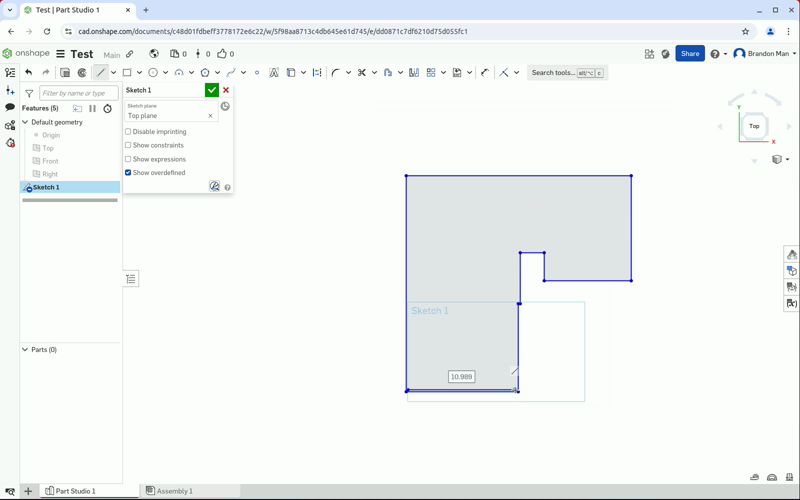
scroll(-6)
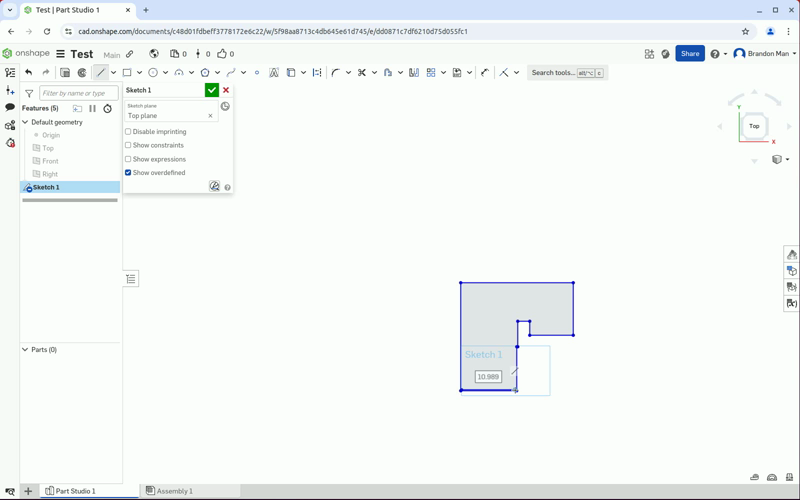
key_up(shift)
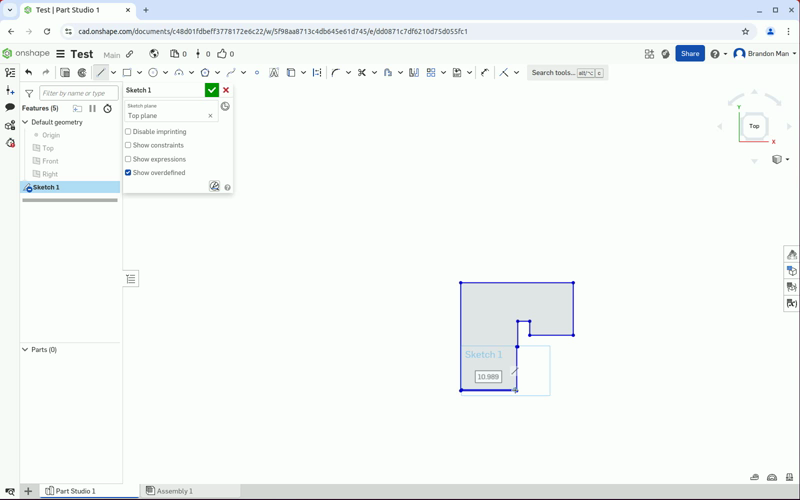
key_down(shift)
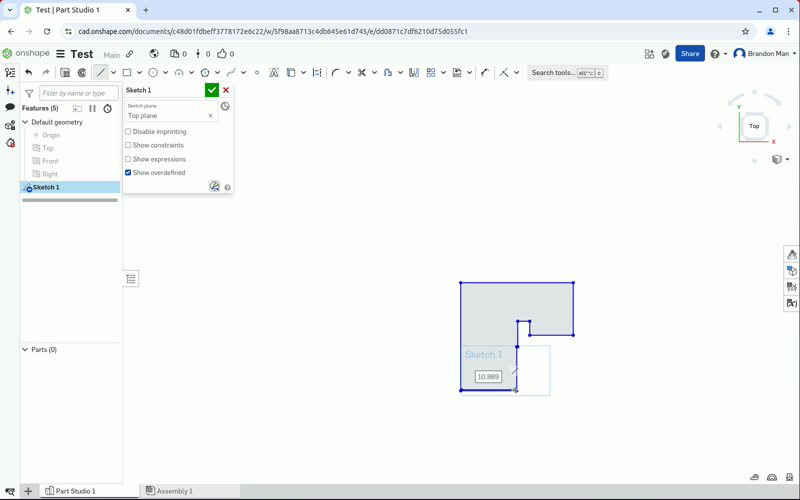
mouse_move(545, 389)
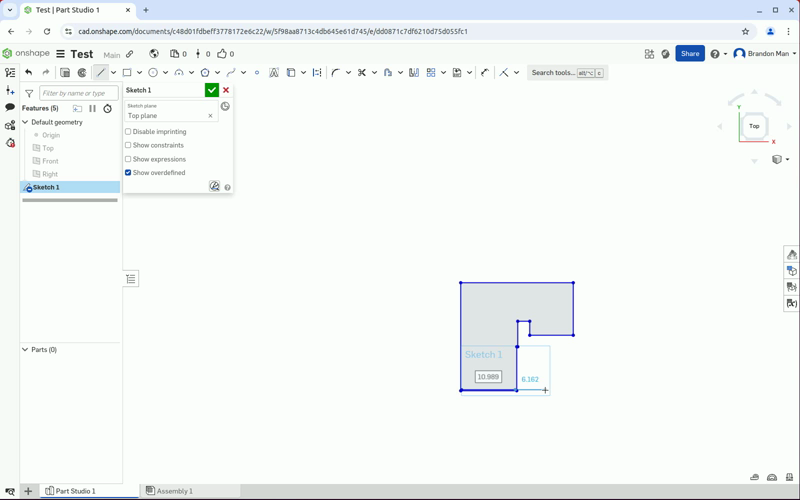
mouse_move(515, 345)
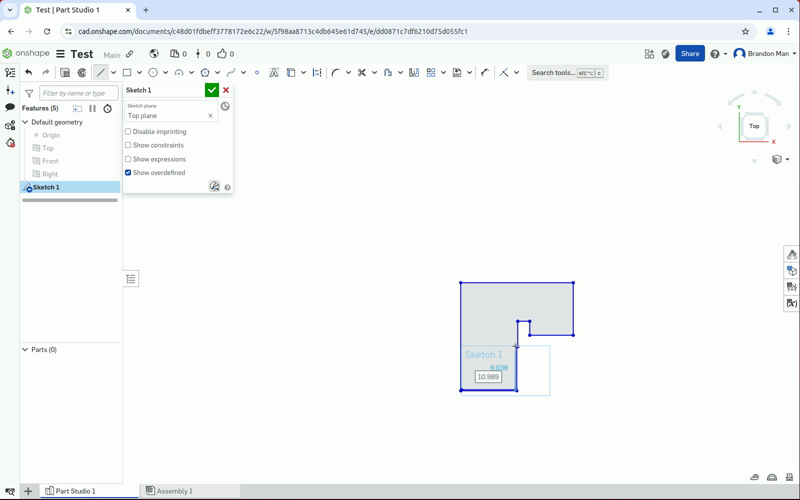
scroll(6)
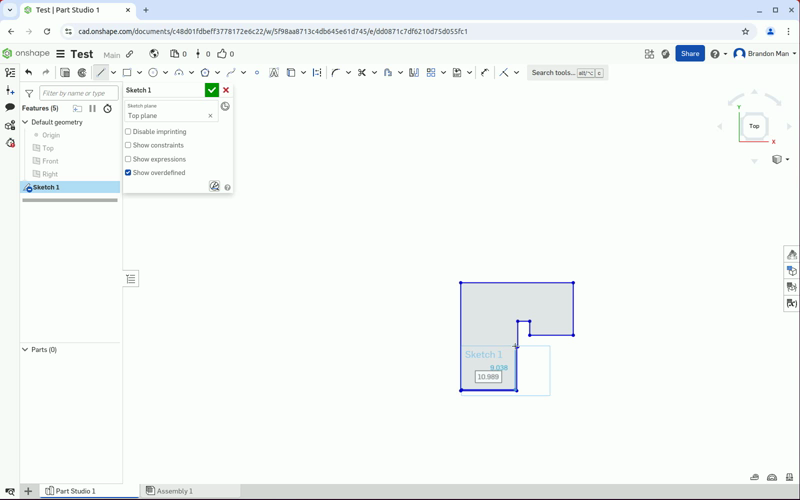
scroll(6)
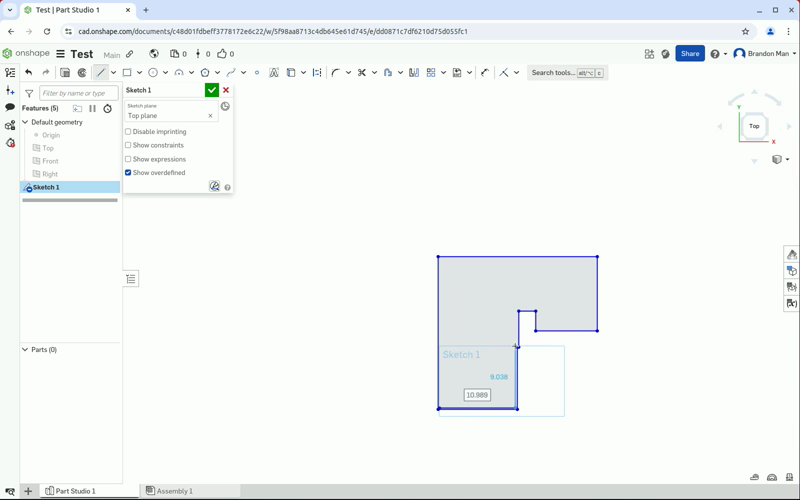
scroll(6)
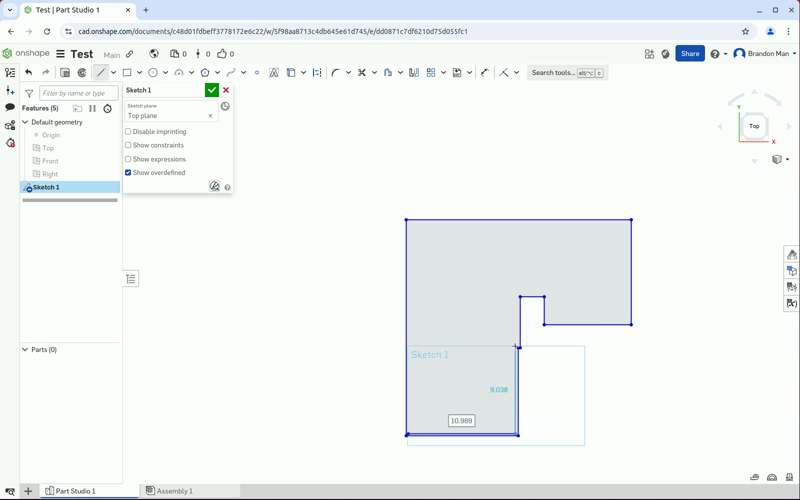
scroll(6)
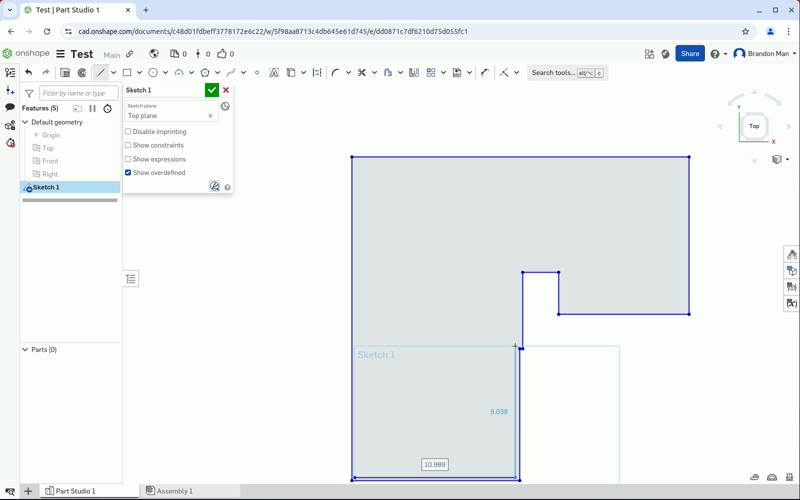
scroll(6)
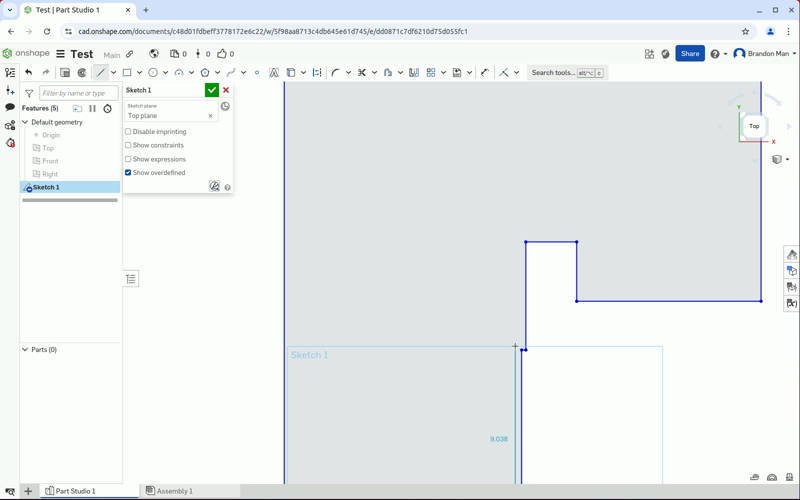
scroll(6)
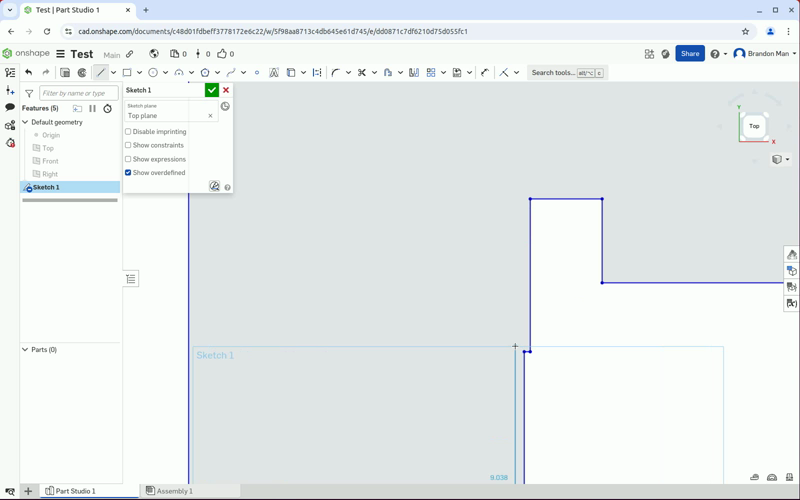
scroll(6)
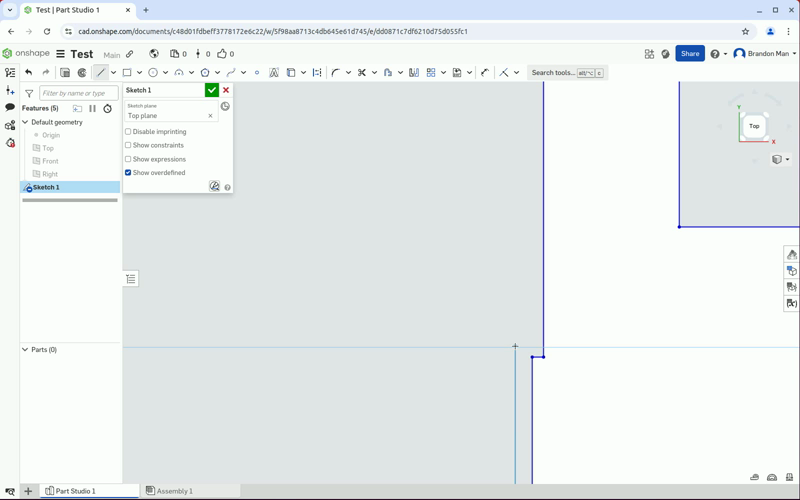
click(515, 345)
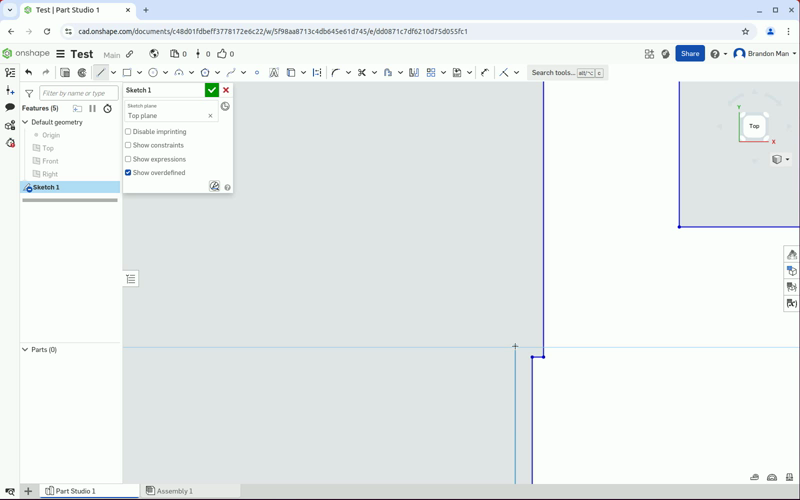
scroll(-6)
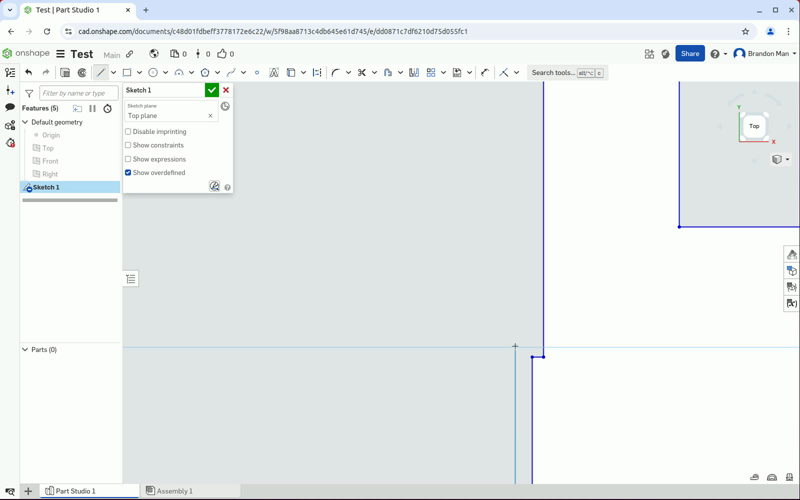
scroll(-6)
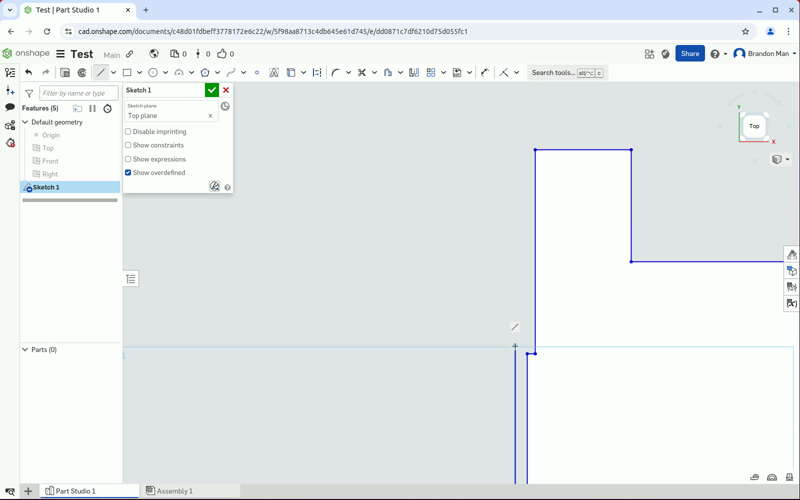
scroll(-6)
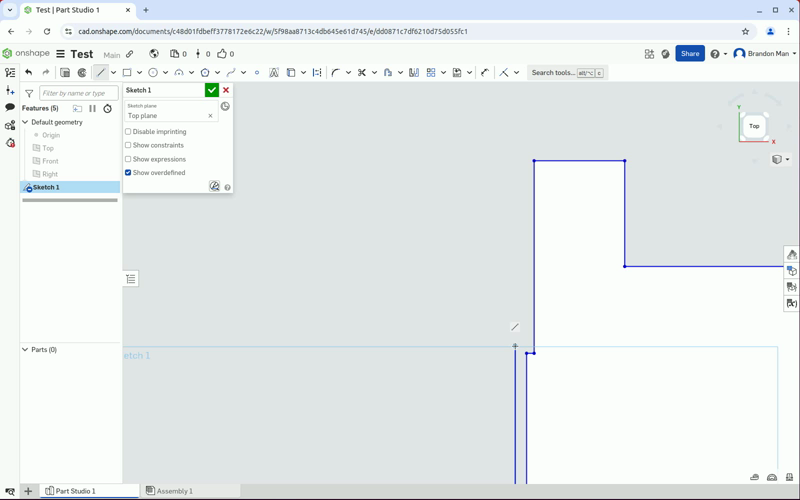
scroll(-6)
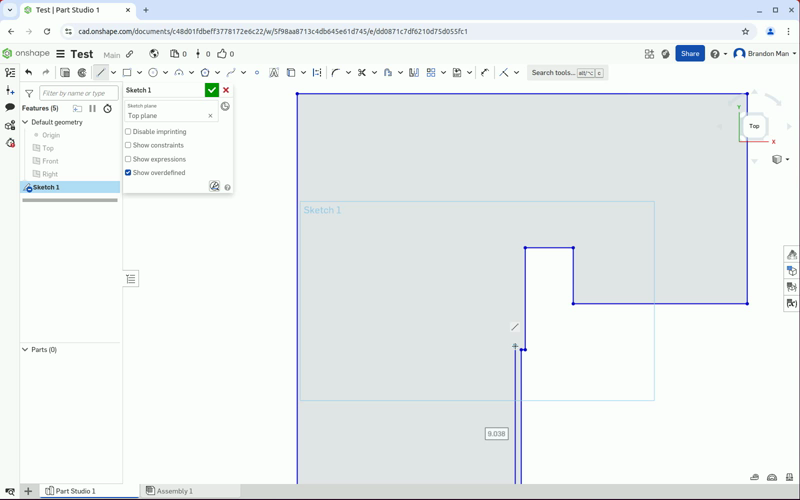
scroll(-6)
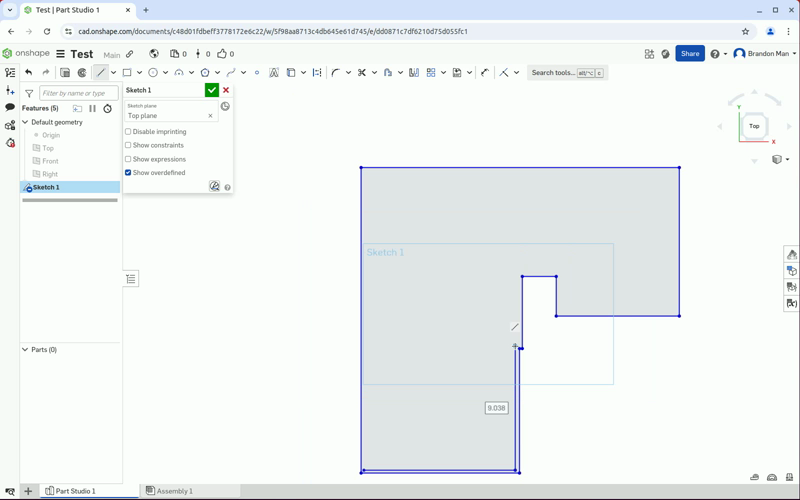
scroll(-6)
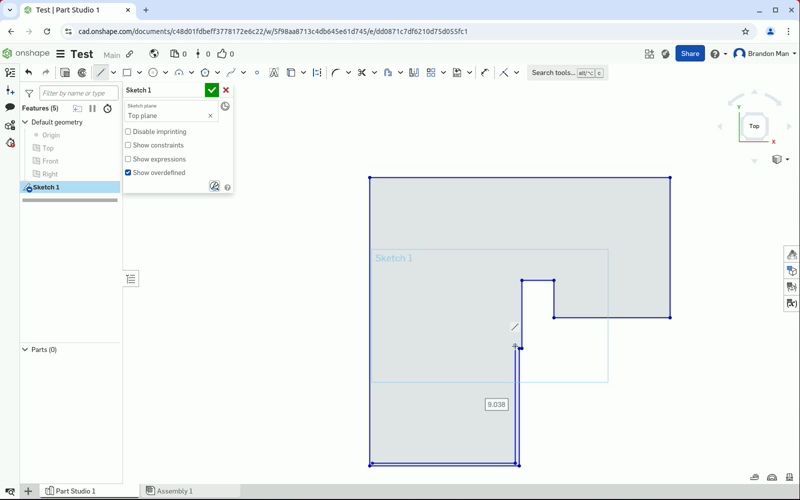
scroll(-6)
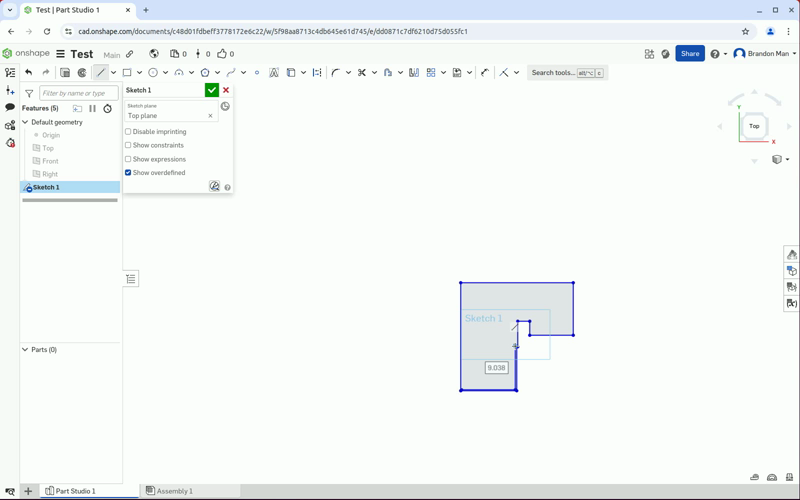
key_up(shift)
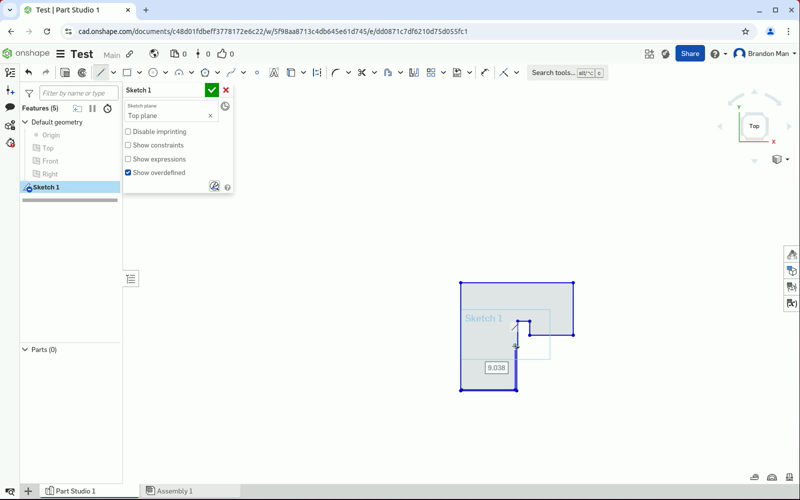
key_down(shift)
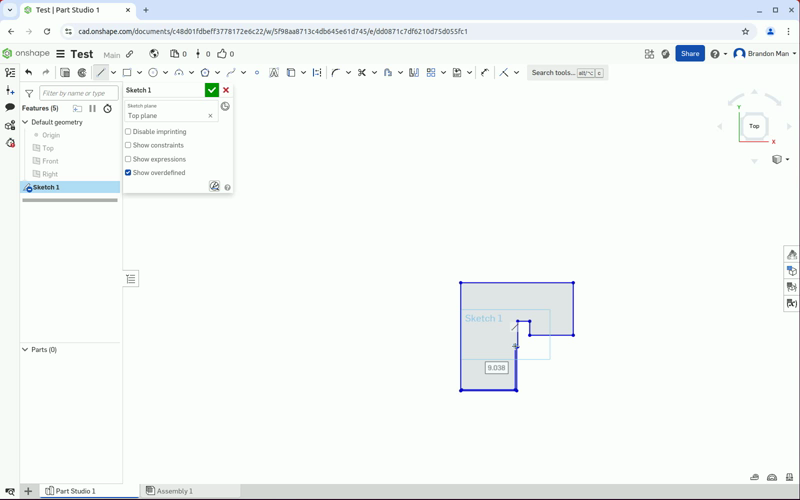
mouse_move(545, 345)
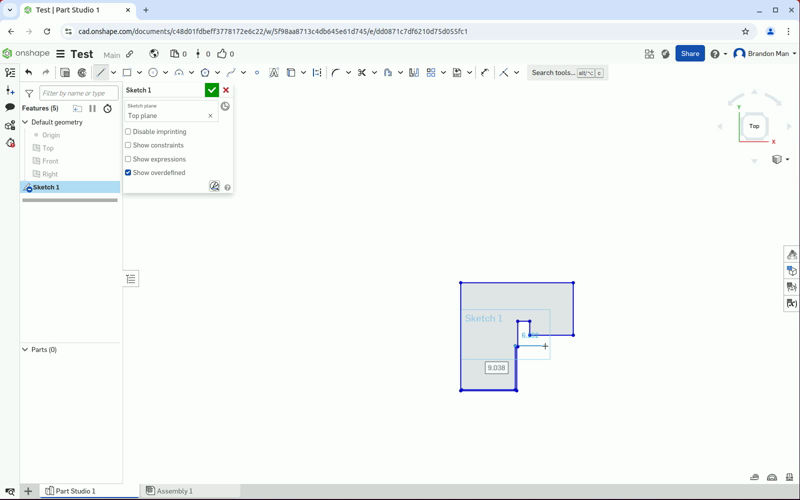
mouse_move(516, 345)
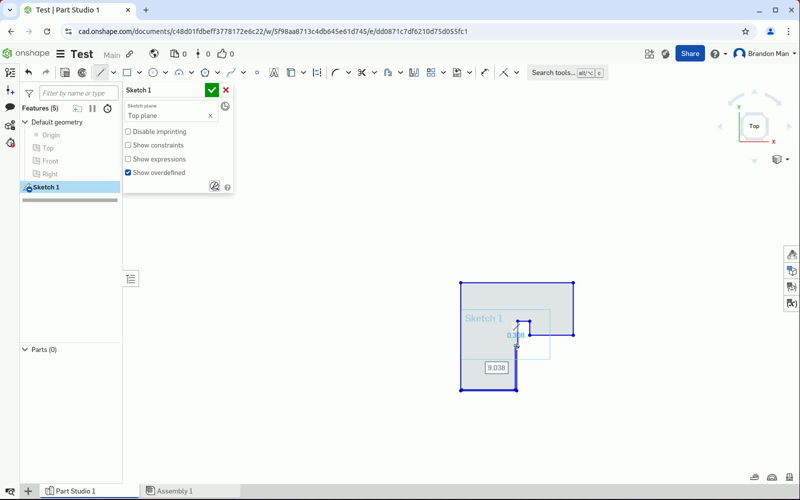
scroll(6)
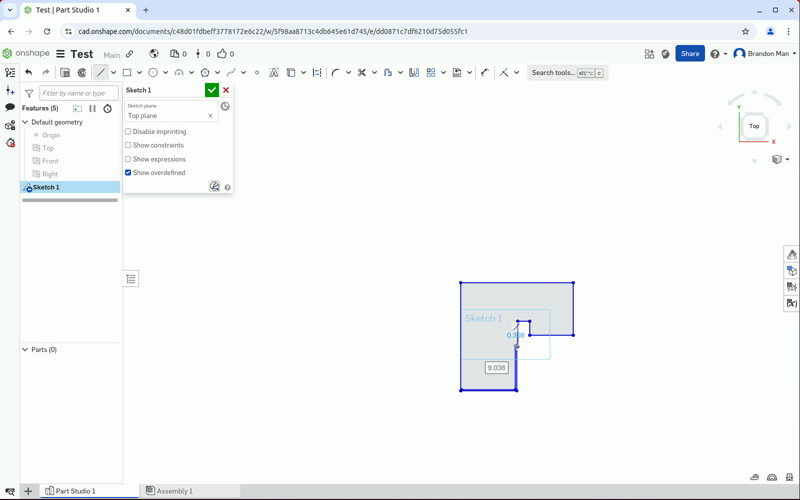
scroll(6)
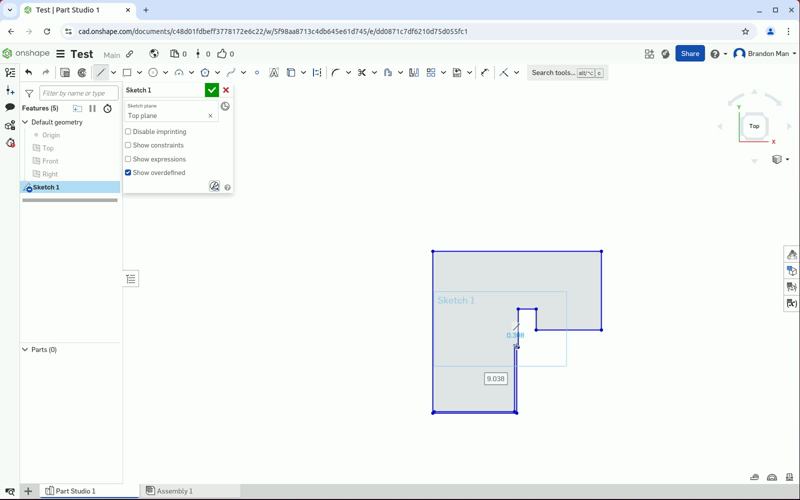
scroll(6)
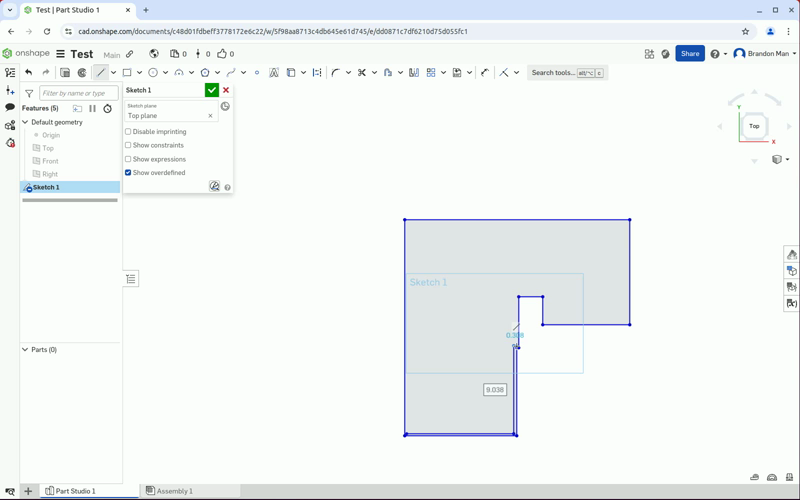
scroll(6)
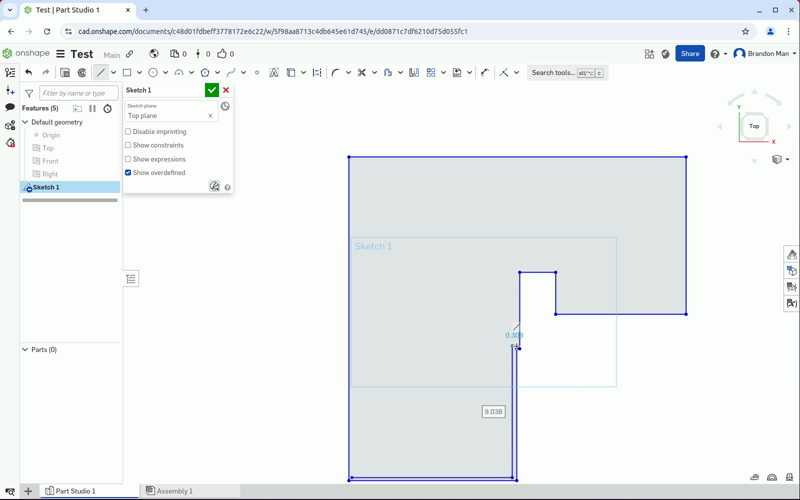
scroll(6)
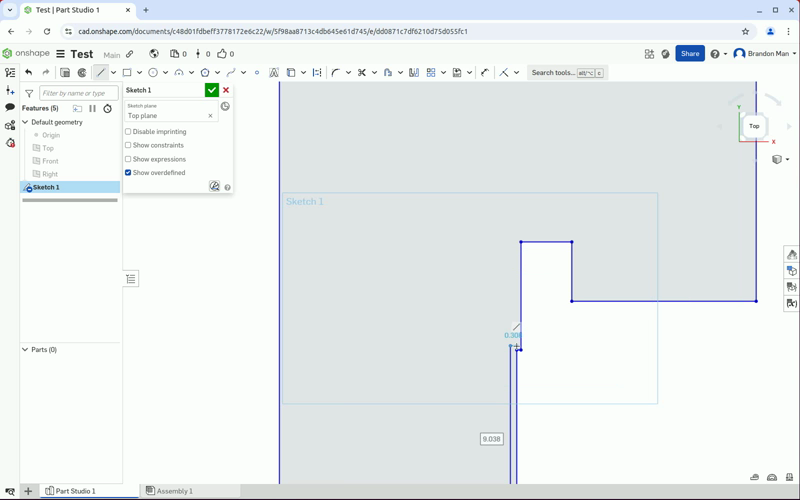
scroll(6)
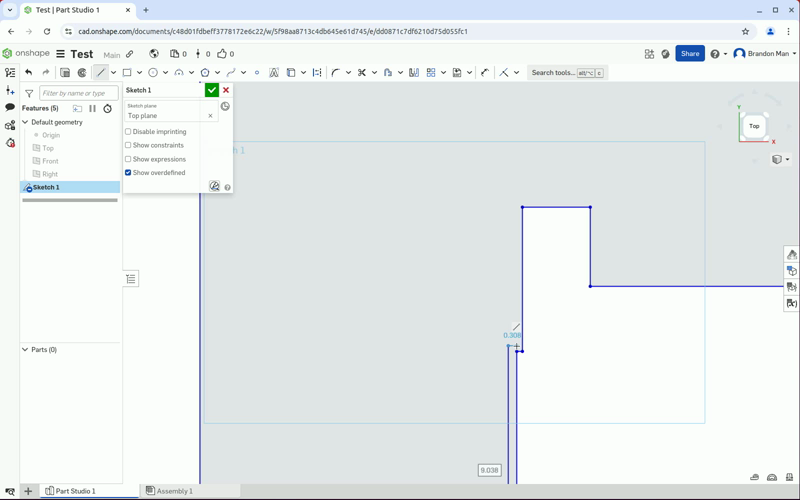
scroll(6)
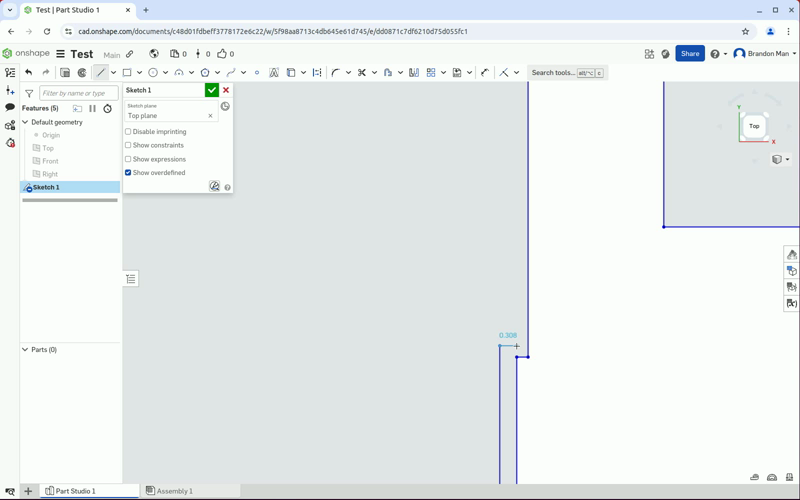
click(516, 345)
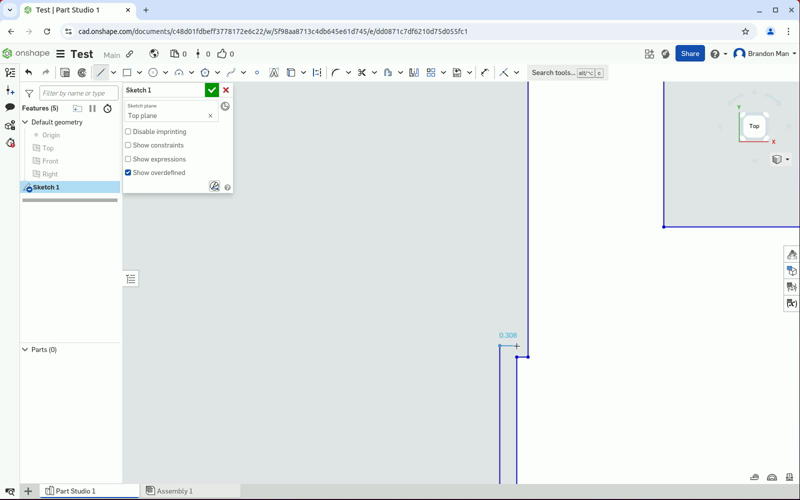
scroll(-6)
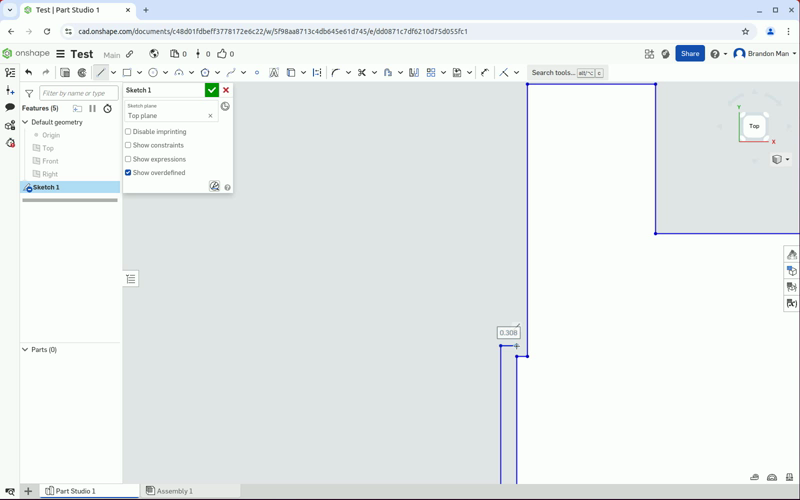
scroll(-6)
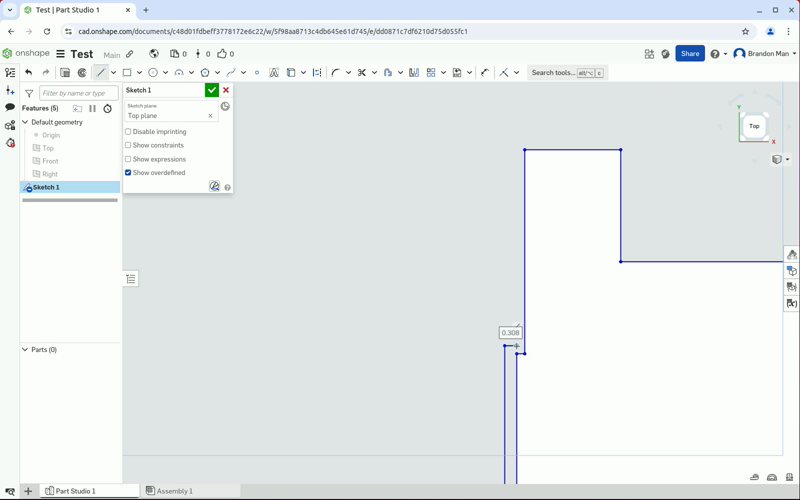
scroll(-6)
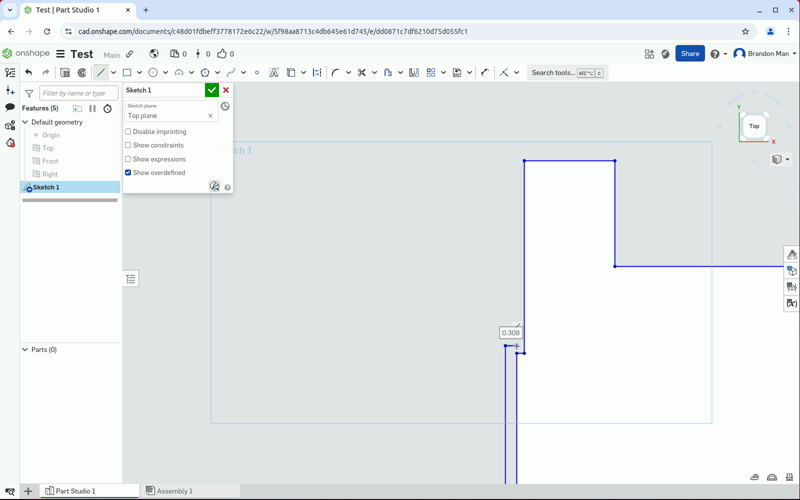
scroll(-6)
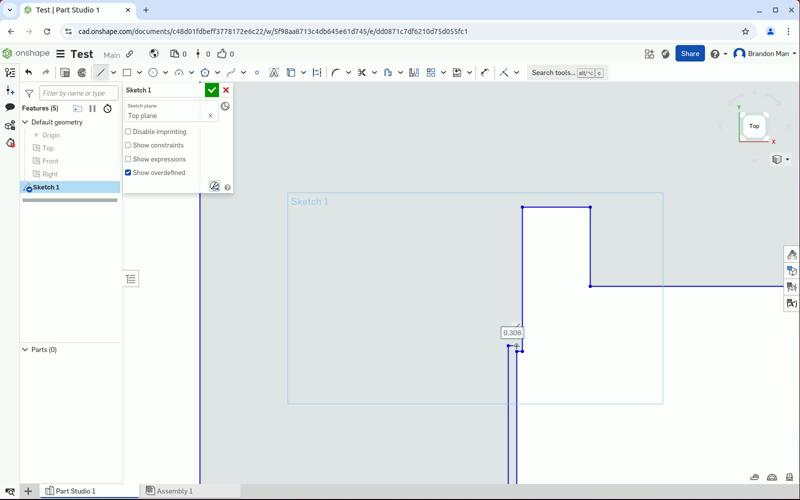
scroll(-6)
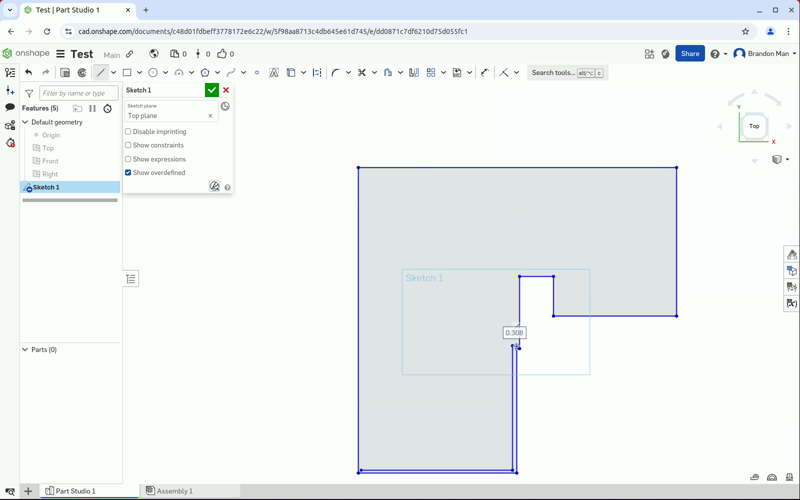
scroll(-6)
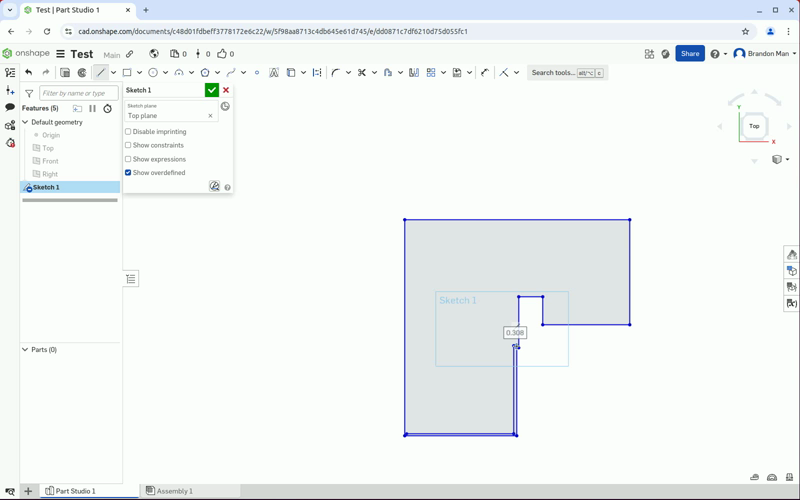
scroll(-6)
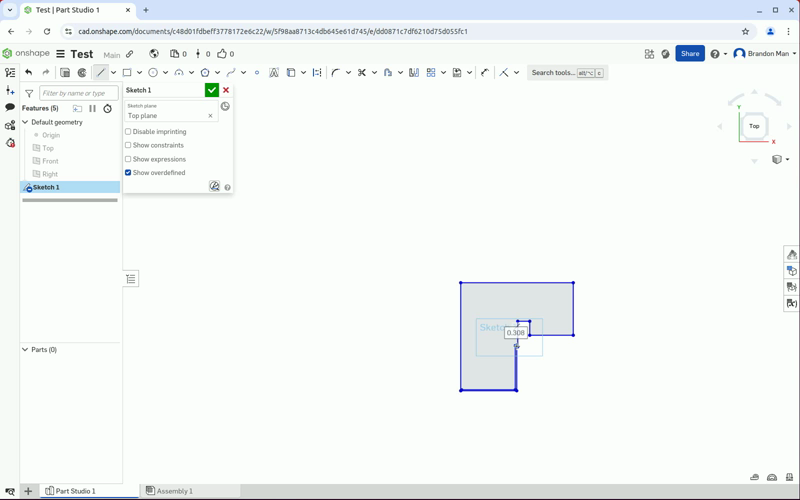
key_up(shift)
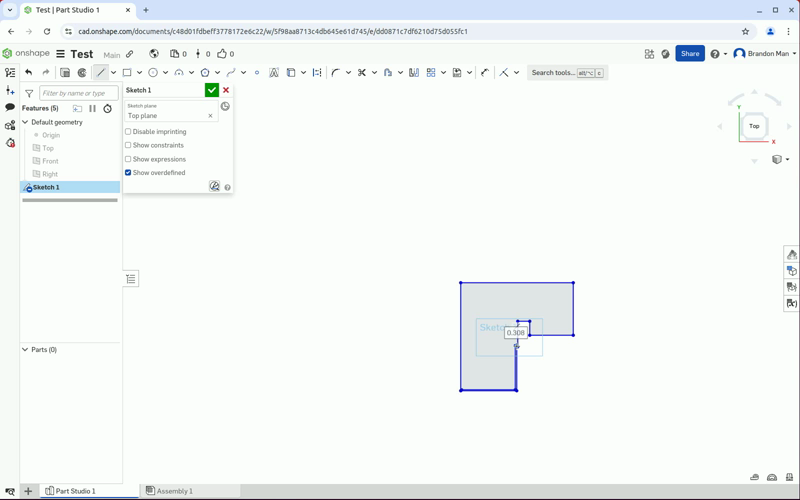
key_down(shift)
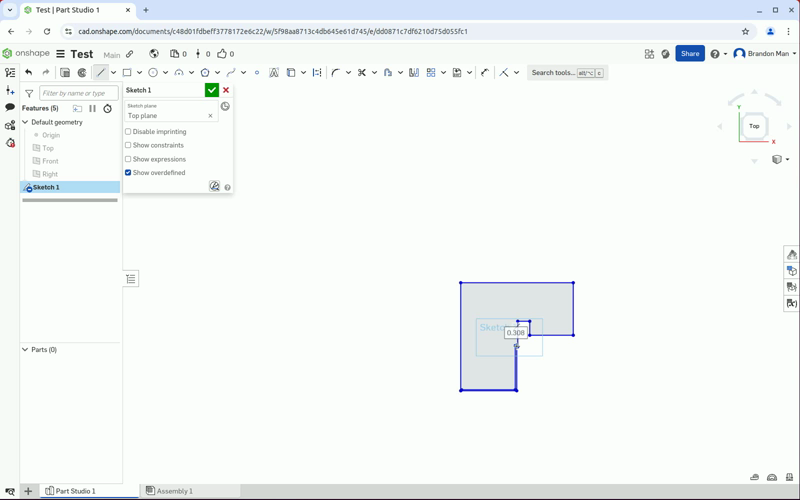
mouse_move(546, 345)
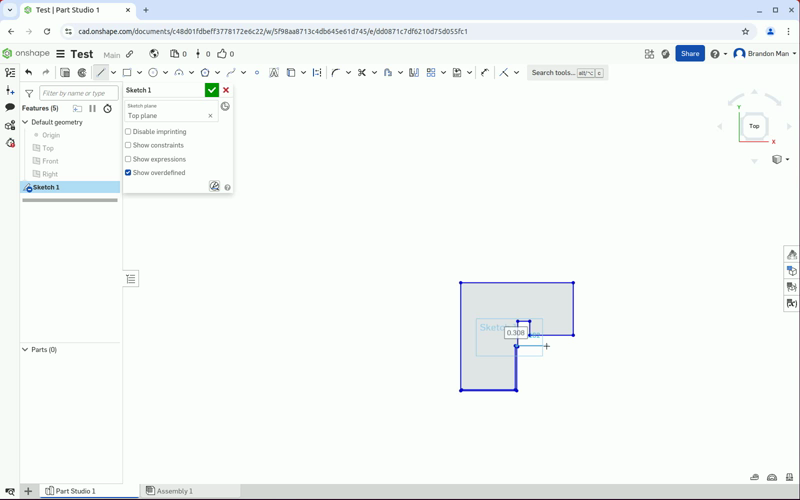
mouse_move(516, 319)
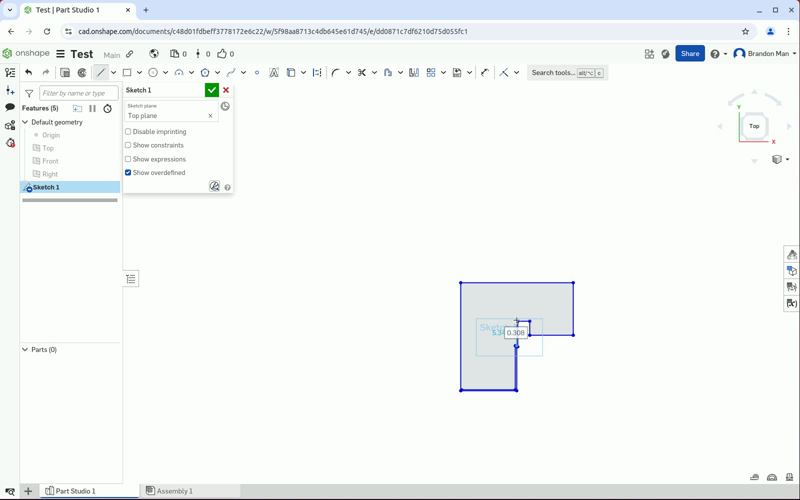
scroll(6)
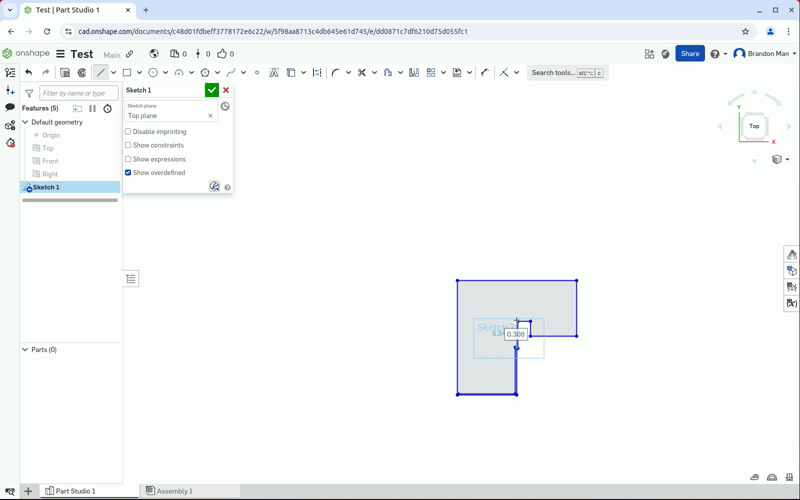
scroll(6)
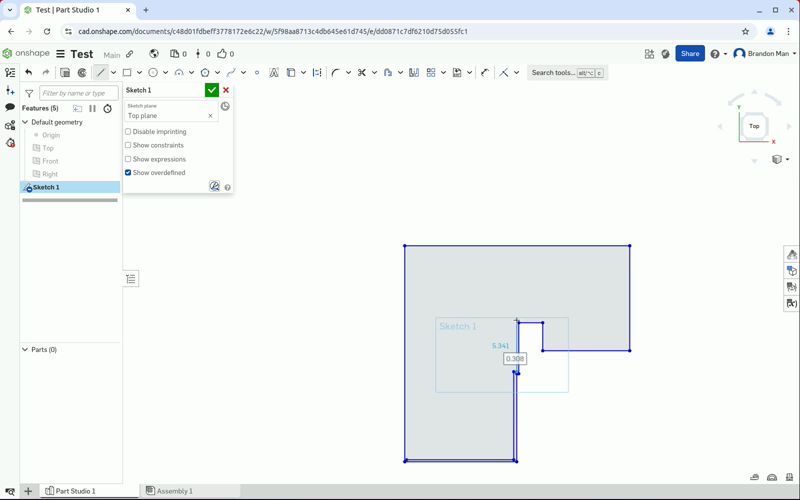
scroll(6)
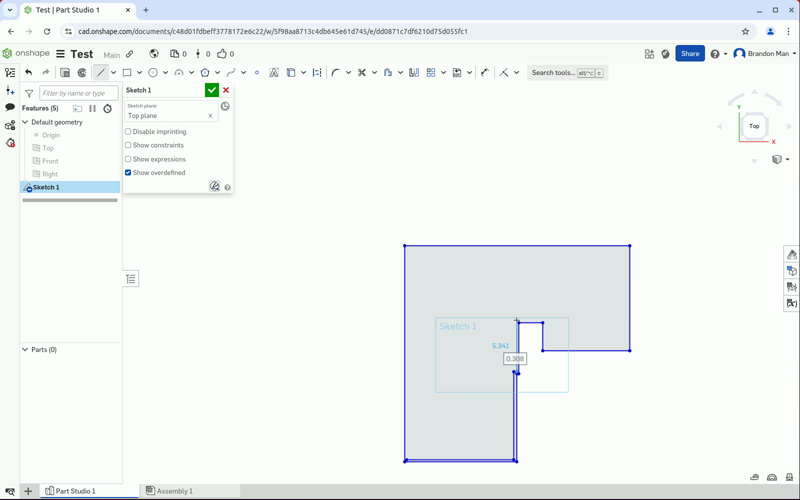
scroll(6)
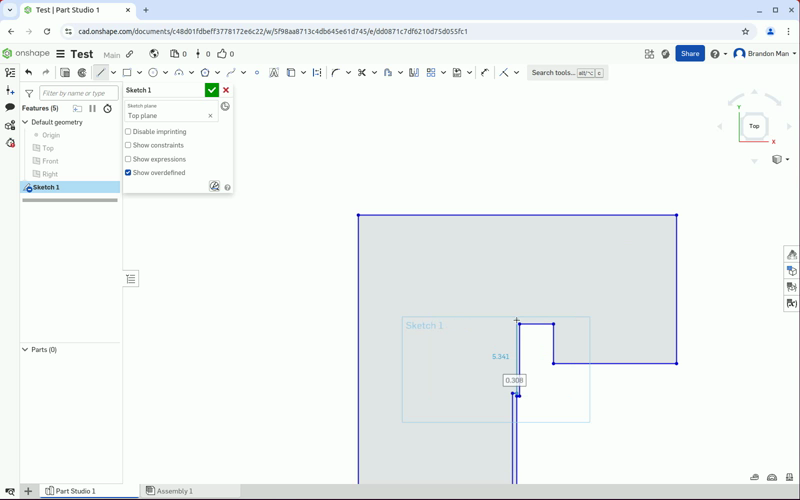
scroll(6)
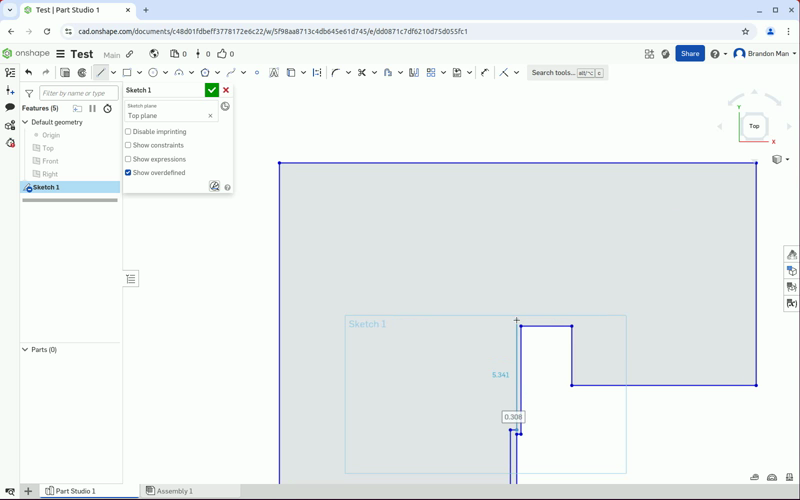
scroll(6)
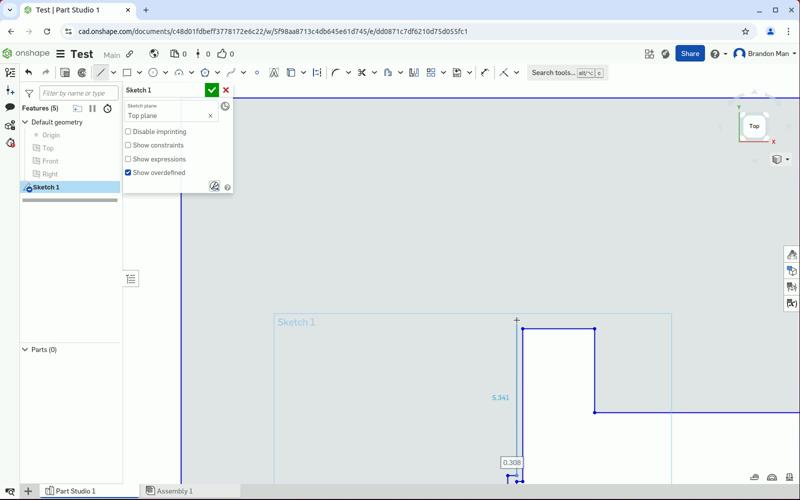
scroll(6)
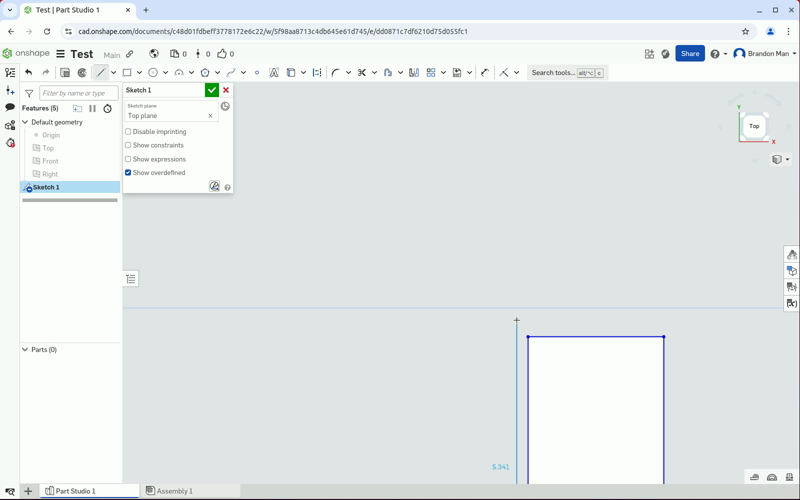
click(516, 319)
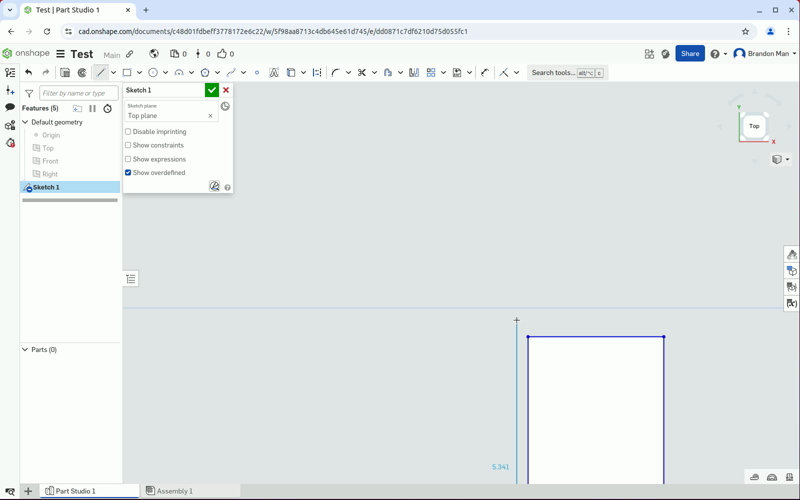
scroll(-6)
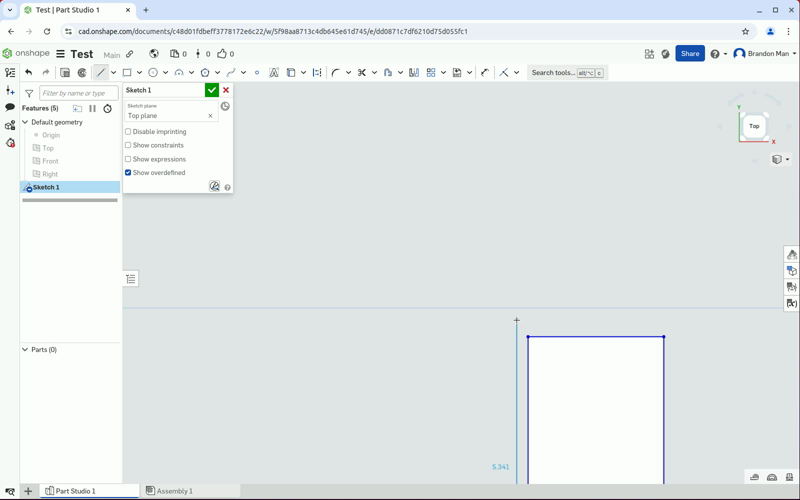
scroll(-6)
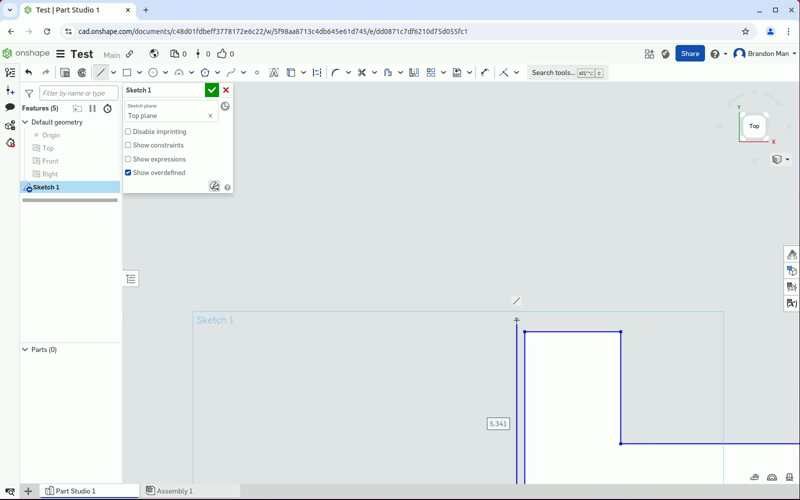
scroll(-6)
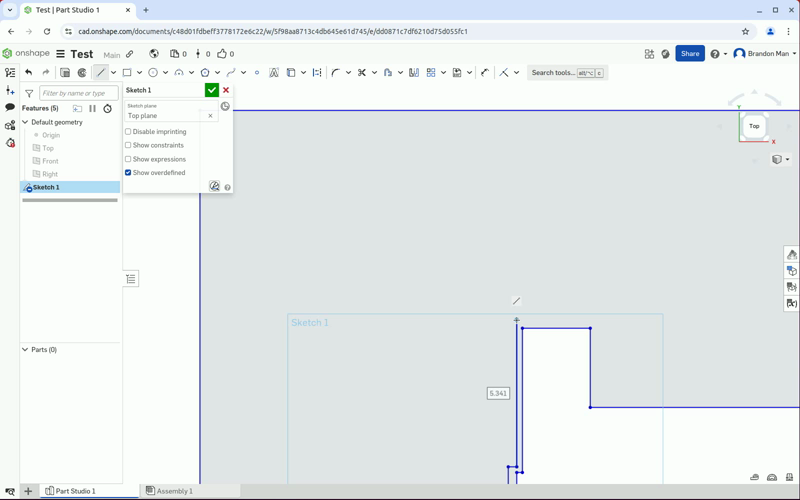
scroll(-6)
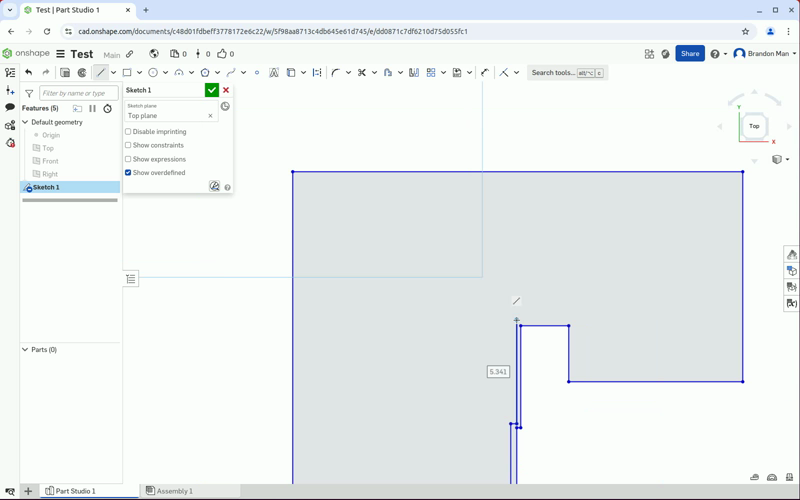
scroll(-6)
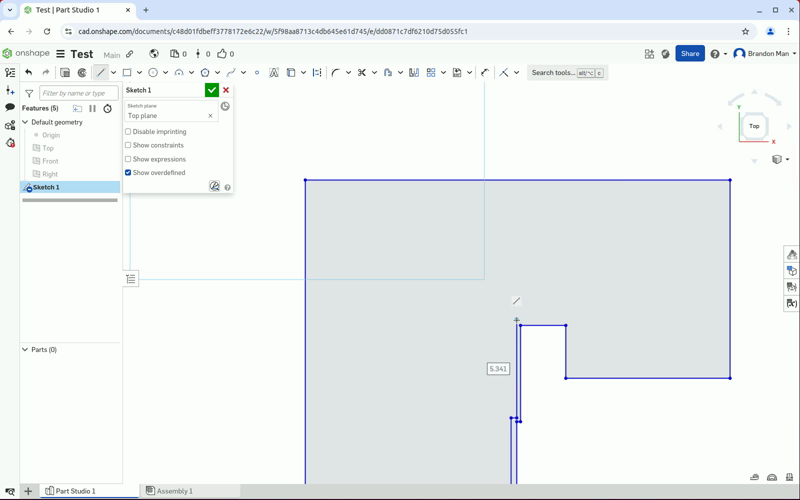
scroll(-6)
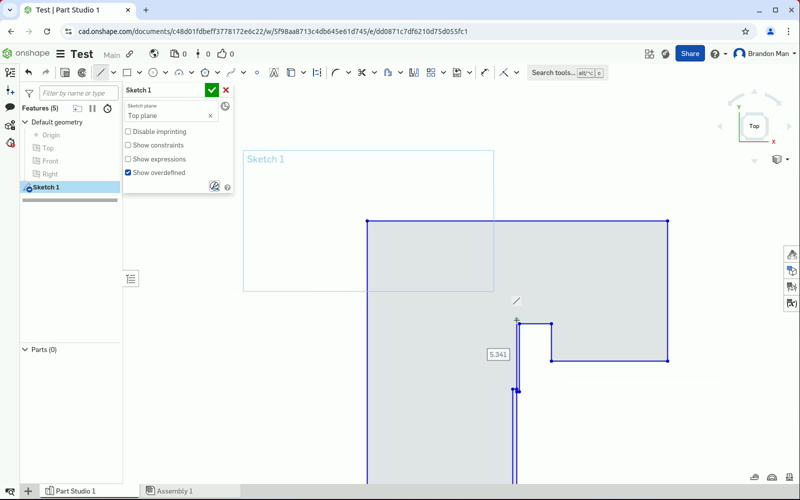
scroll(-6)
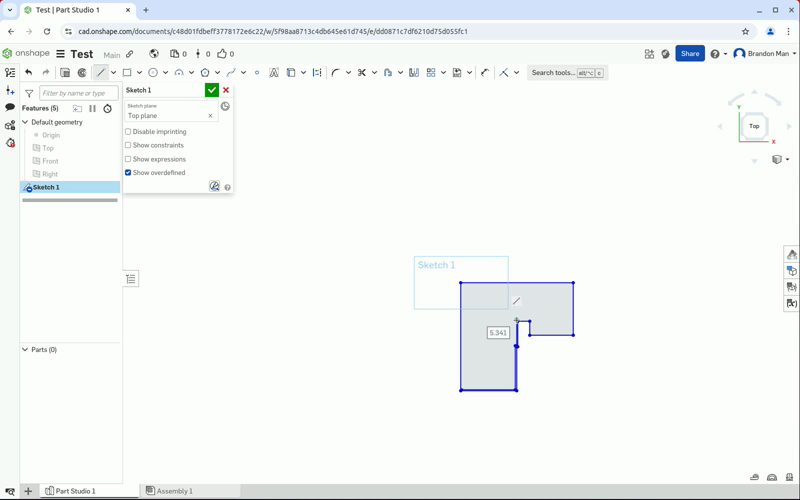
key_up(shift)
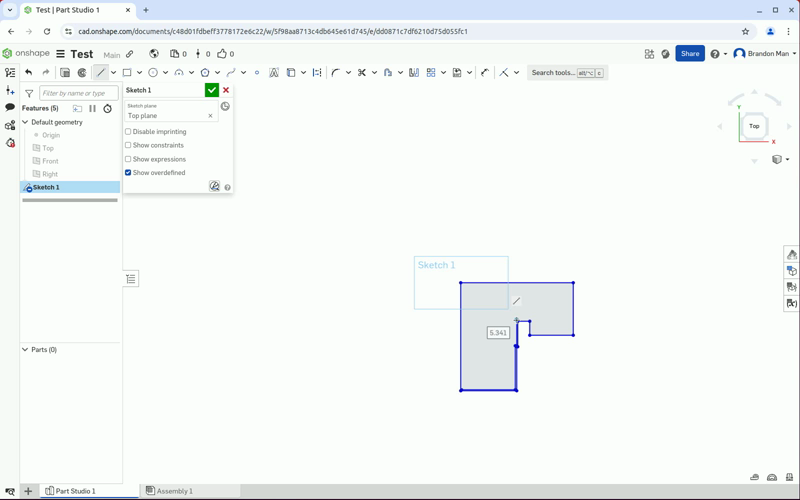
key_down(shift)
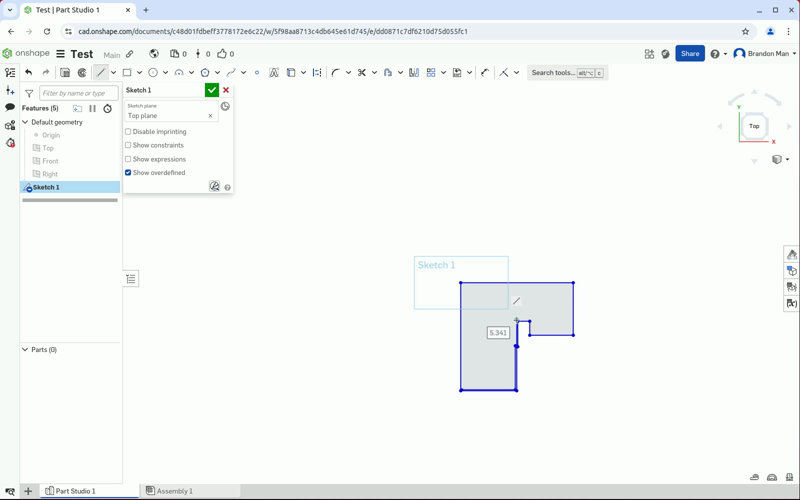
mouse_move(546, 319)
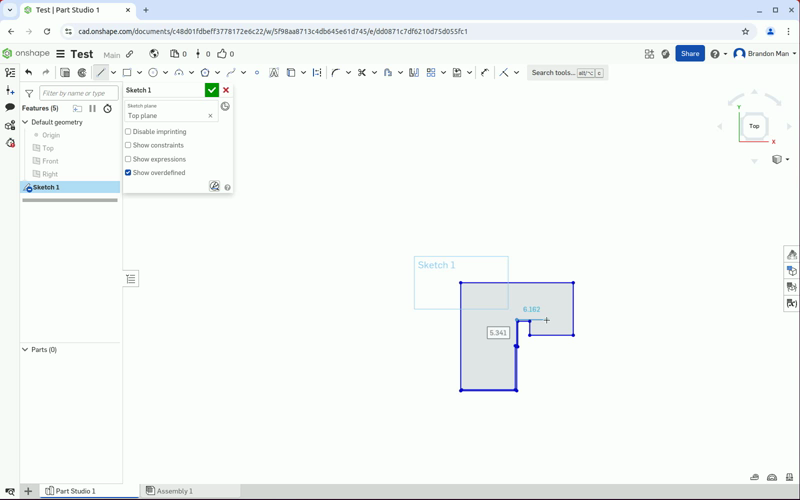
mouse_move(530, 319)
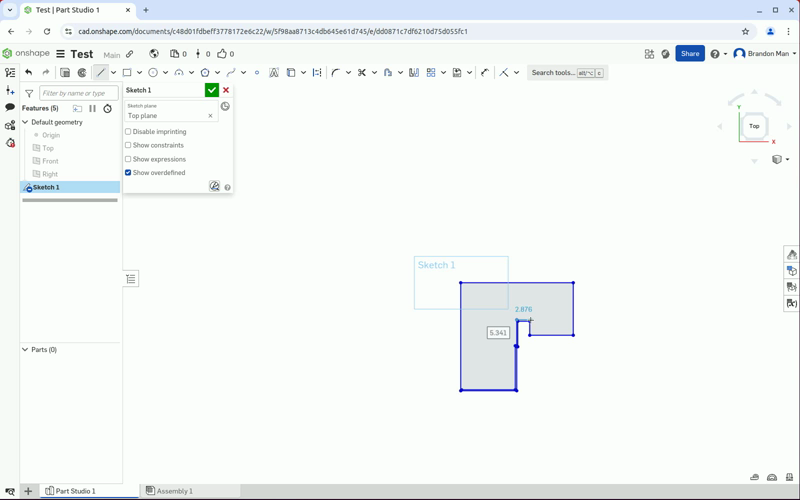
scroll(6)
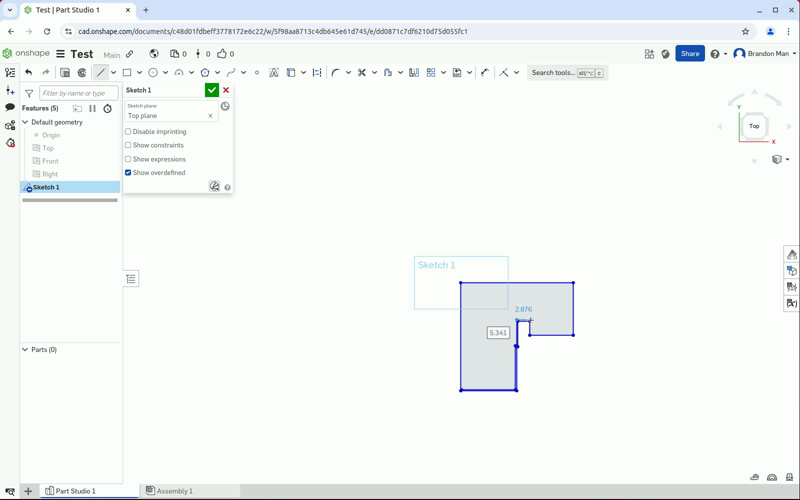
scroll(6)
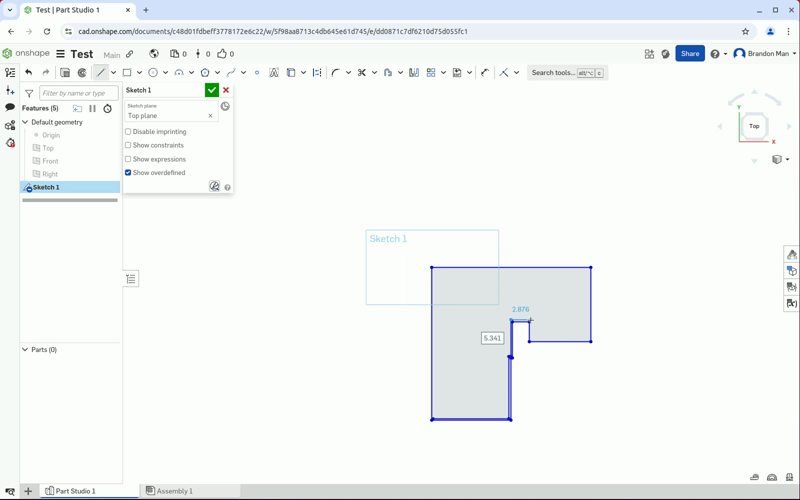
scroll(6)
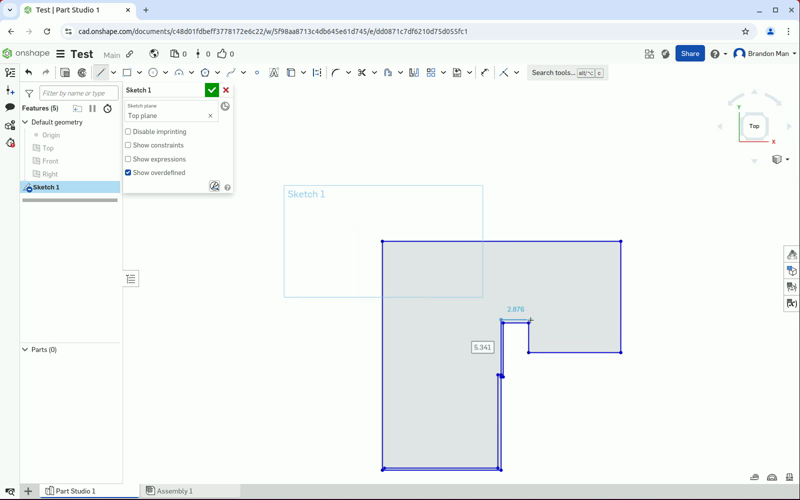
scroll(6)
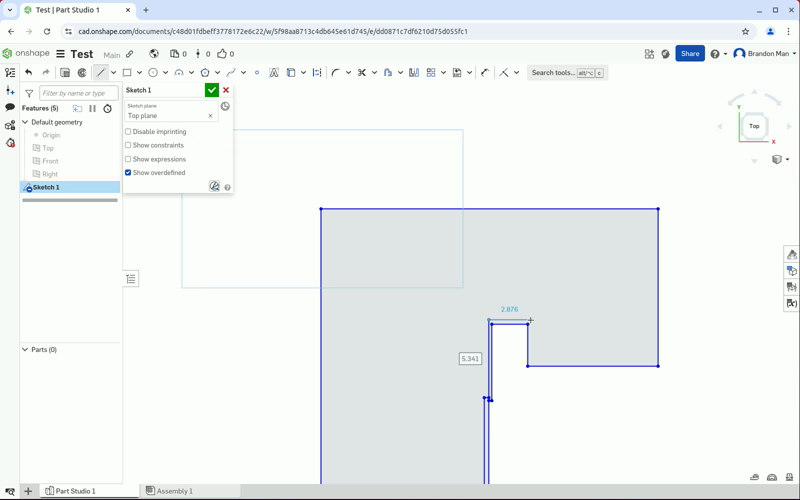
scroll(6)
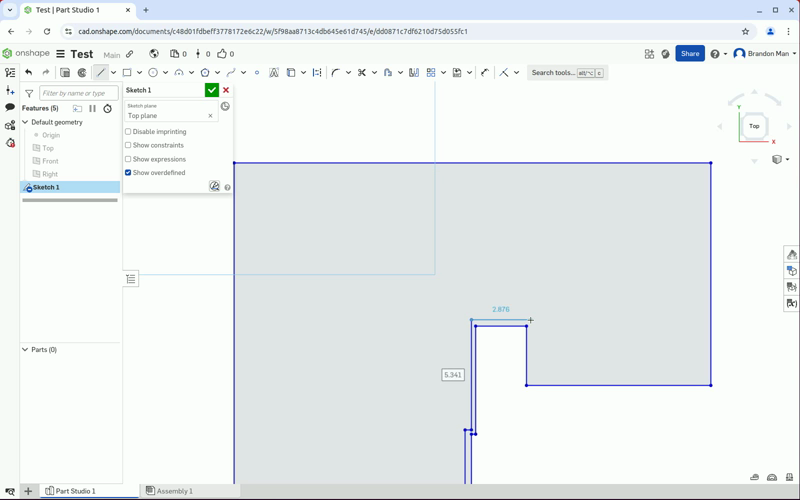
scroll(6)
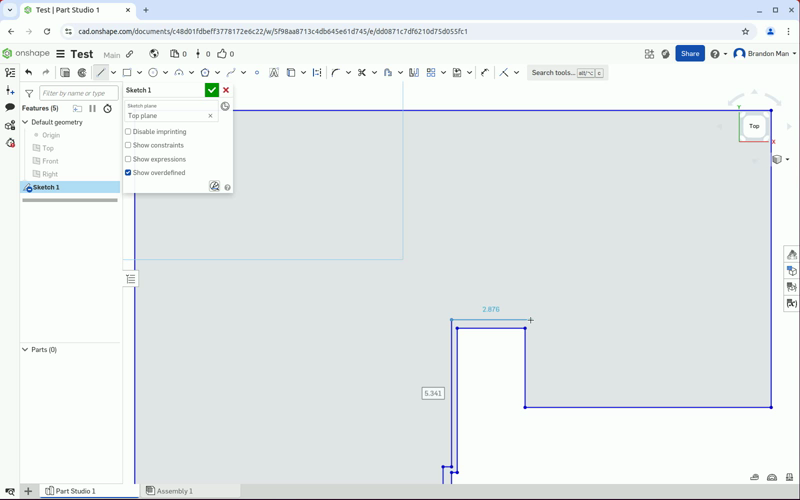
scroll(6)
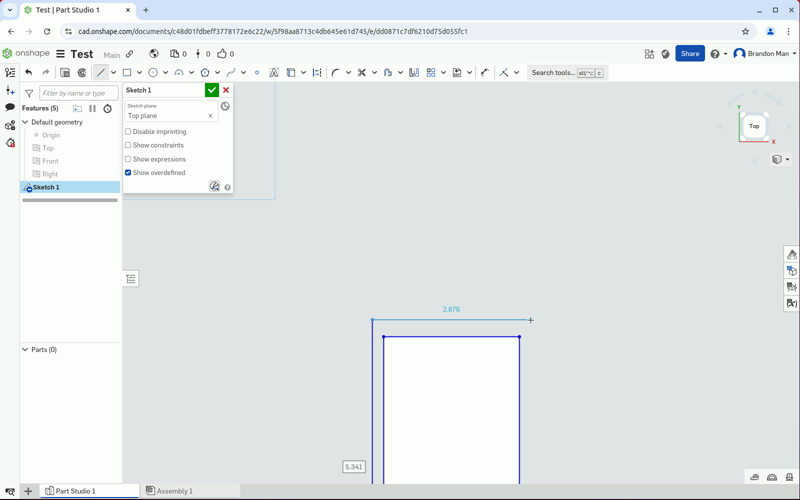
click(530, 319)
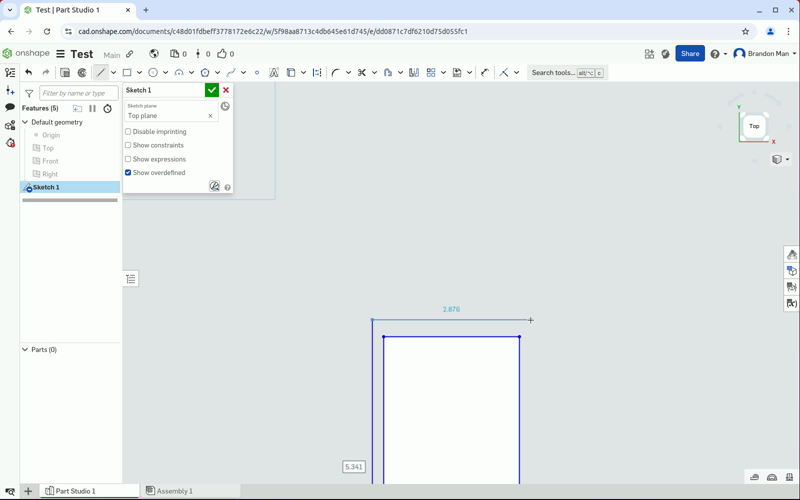
scroll(-6)
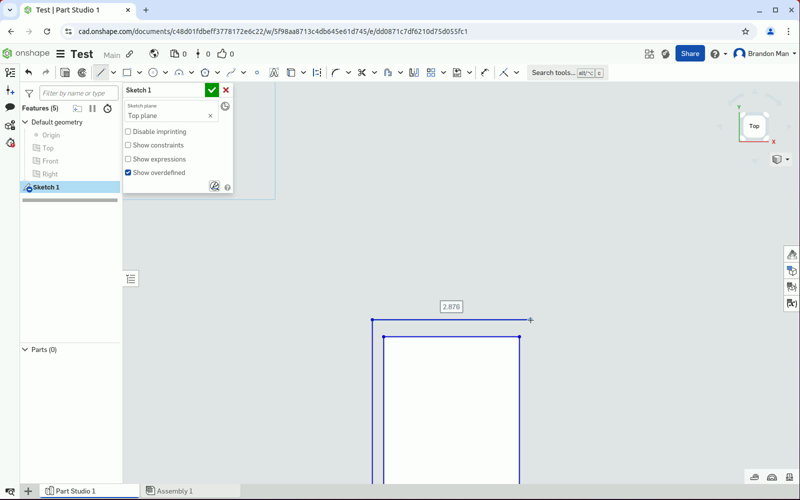
scroll(-6)
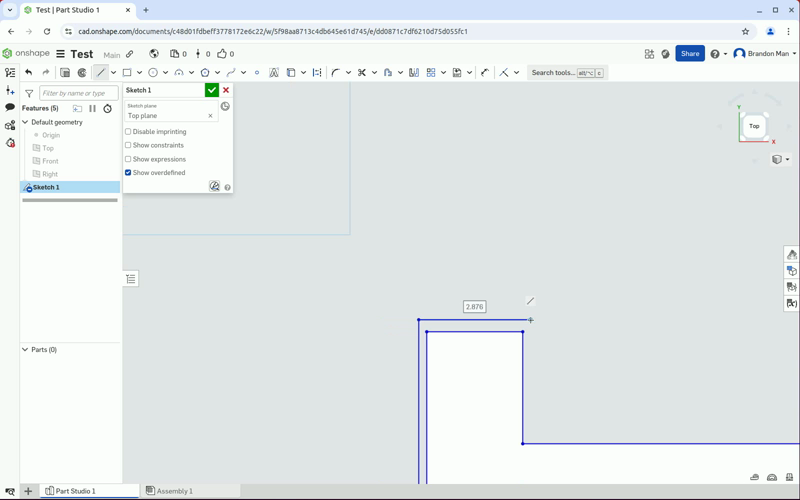
scroll(-6)
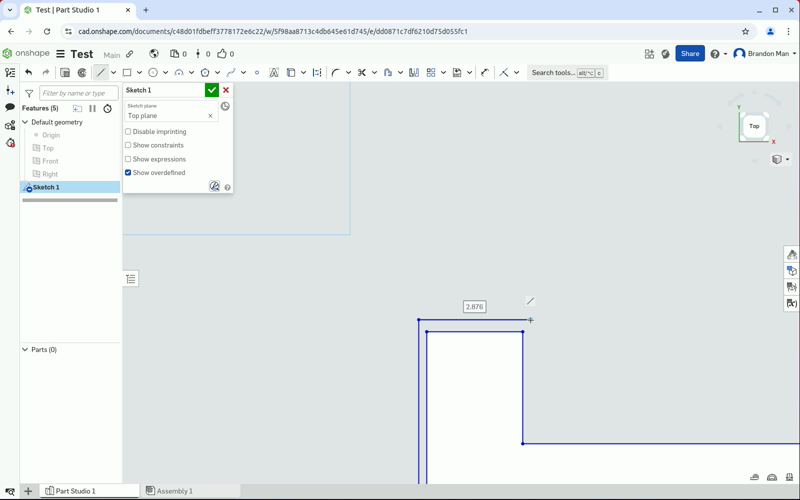
scroll(-6)
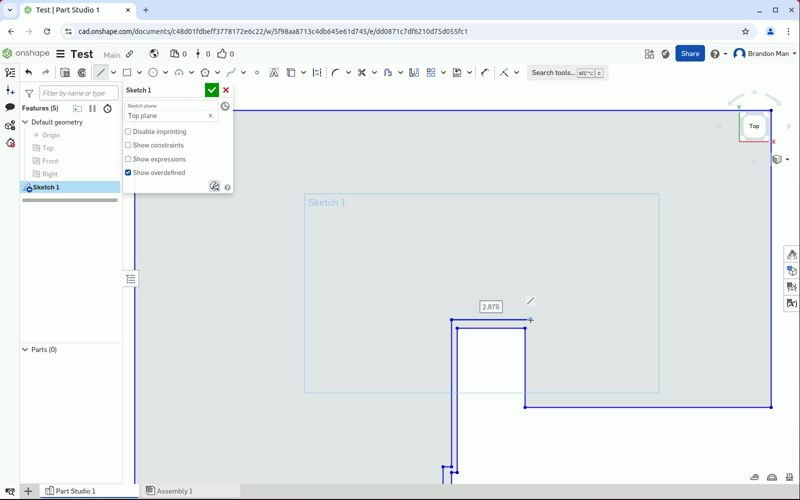
scroll(-6)
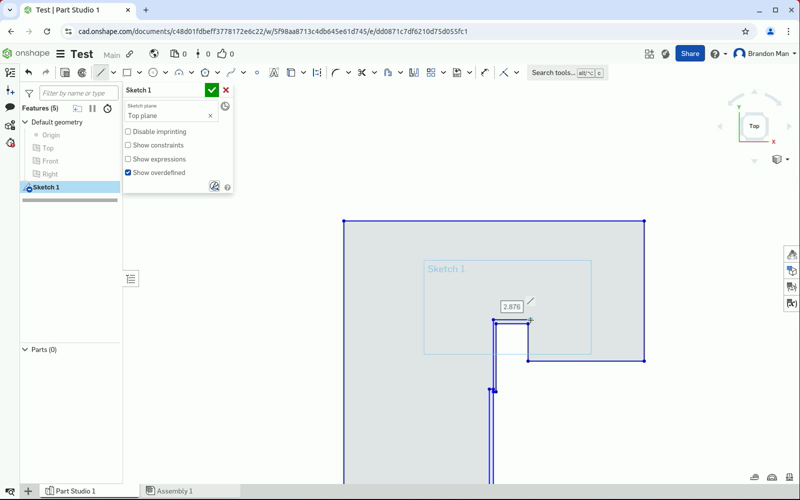
scroll(-6)
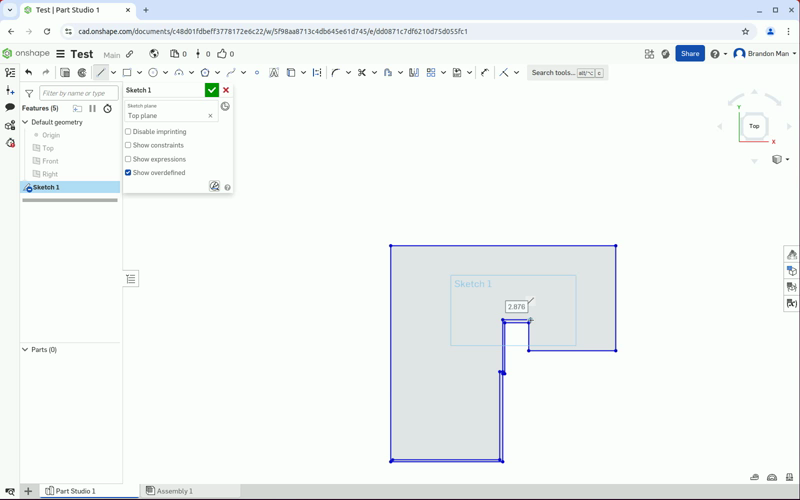
scroll(-6)
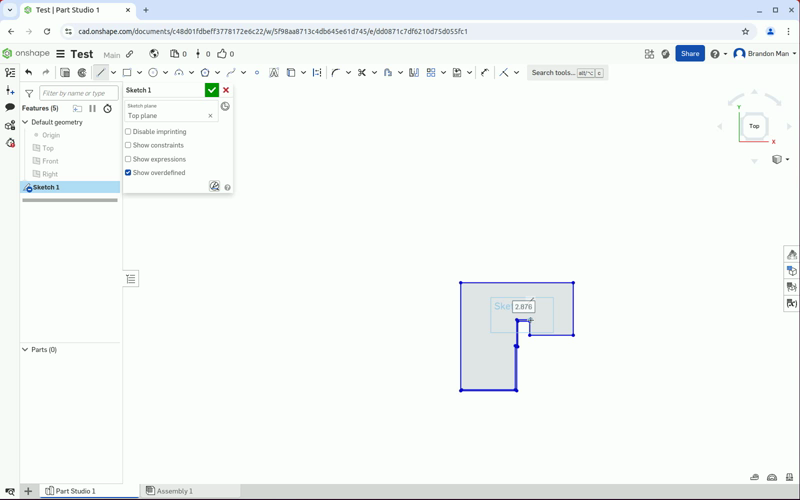
key_up(shift)
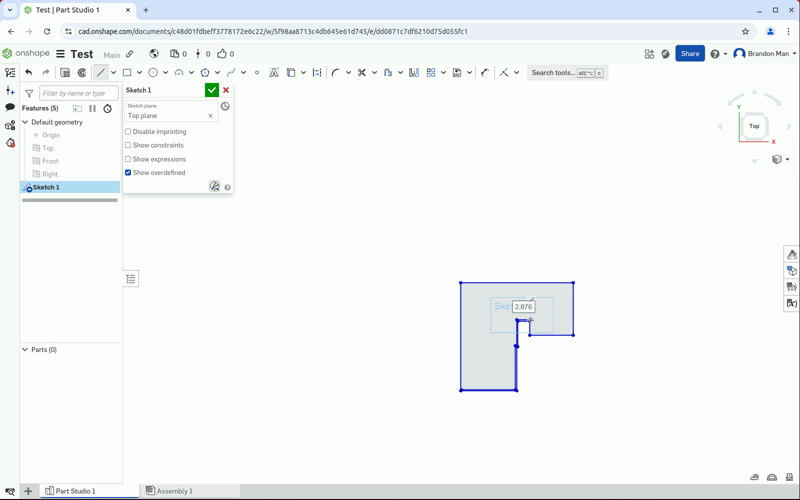
key_down(shift)
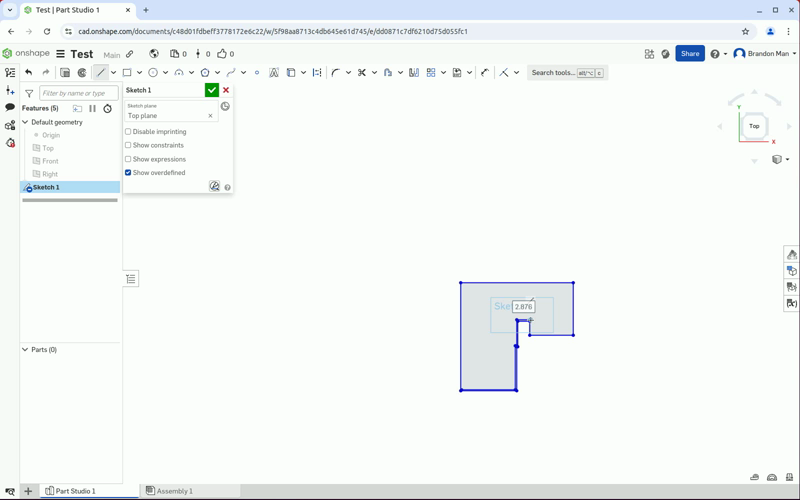
mouse_move(560, 319)
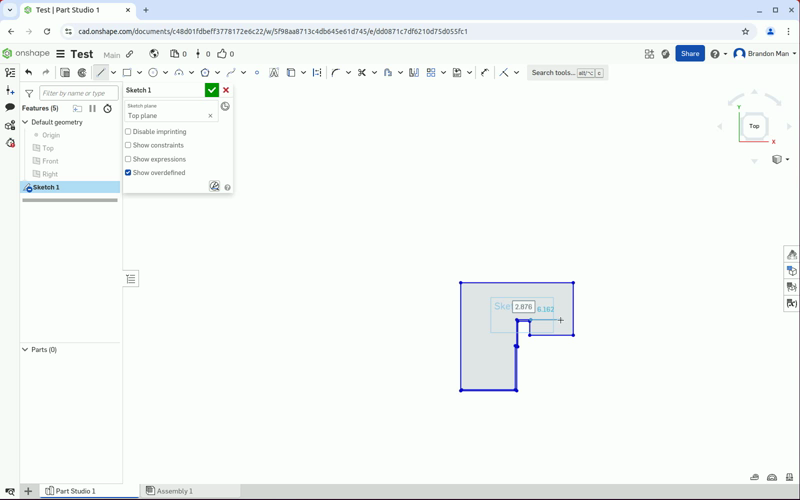
mouse_move(530, 333)
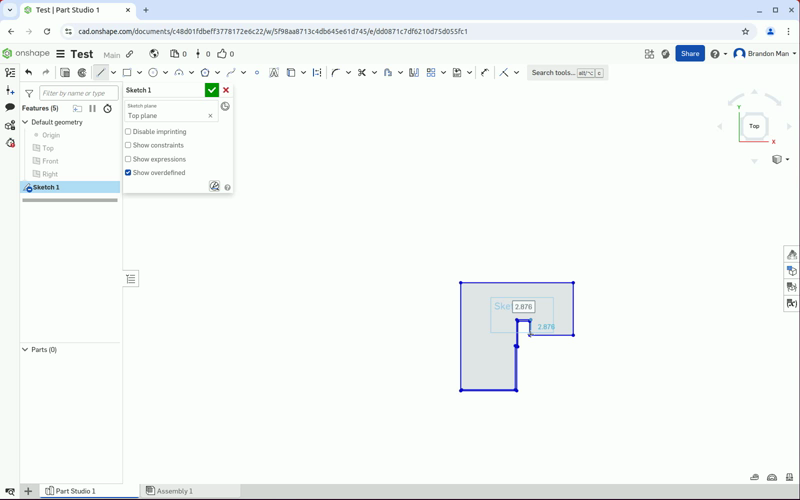
scroll(6)
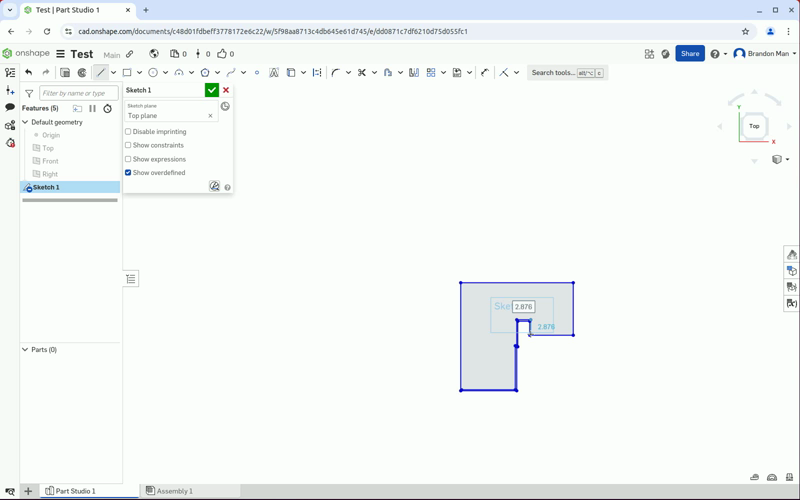
scroll(6)
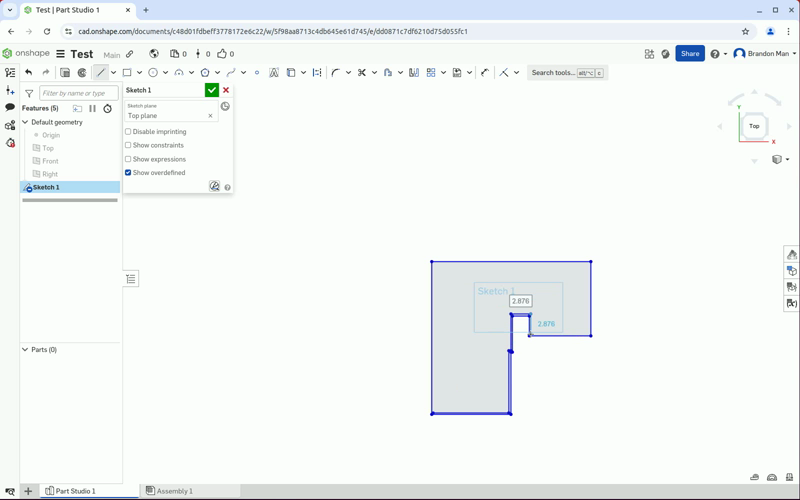
scroll(6)
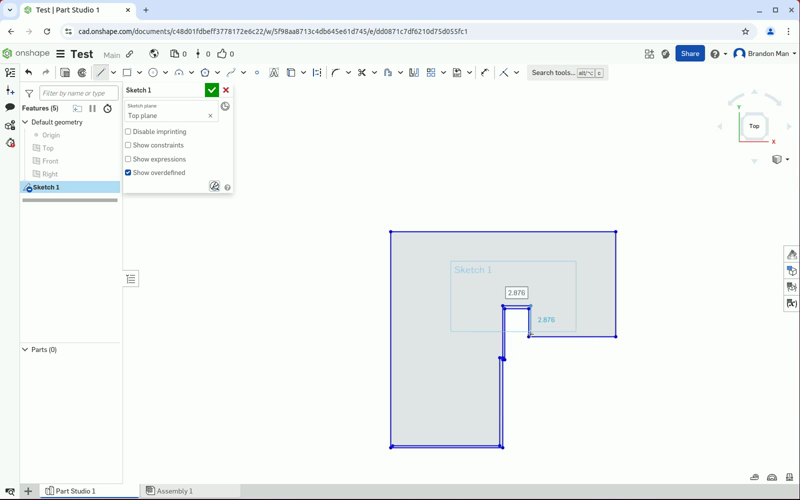
scroll(6)
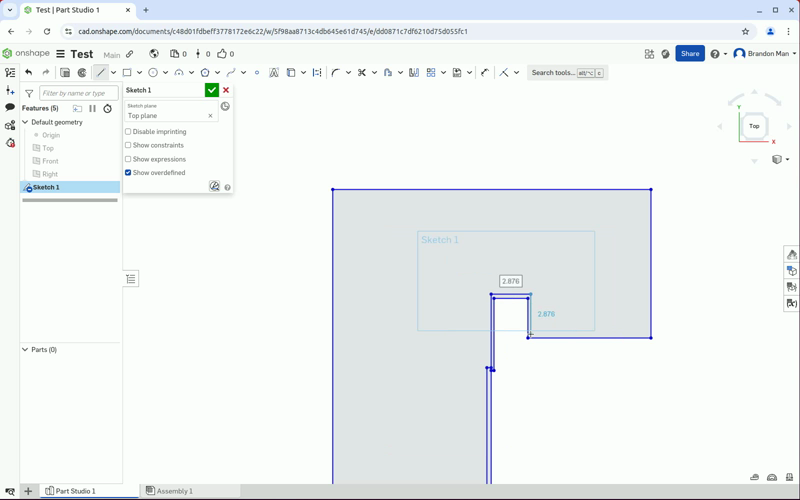
scroll(6)
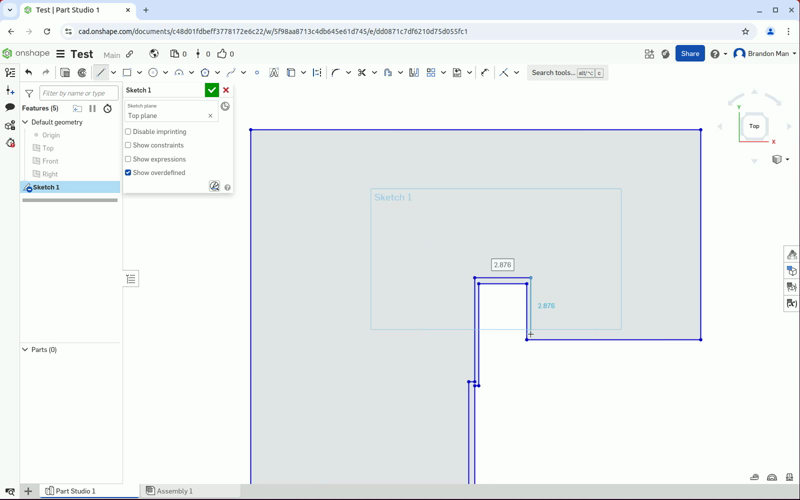
scroll(6)
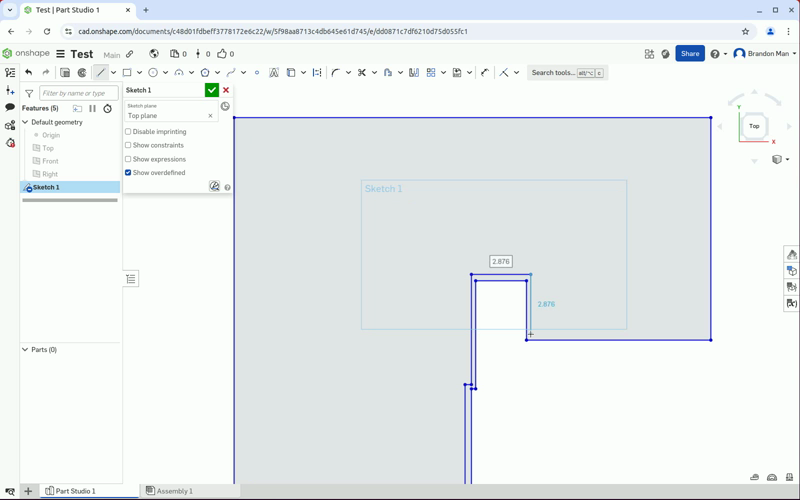
scroll(6)
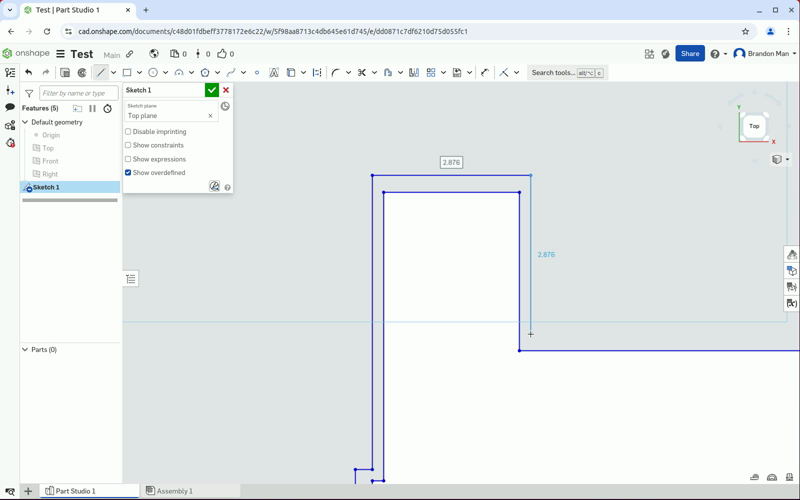
click(530, 333)
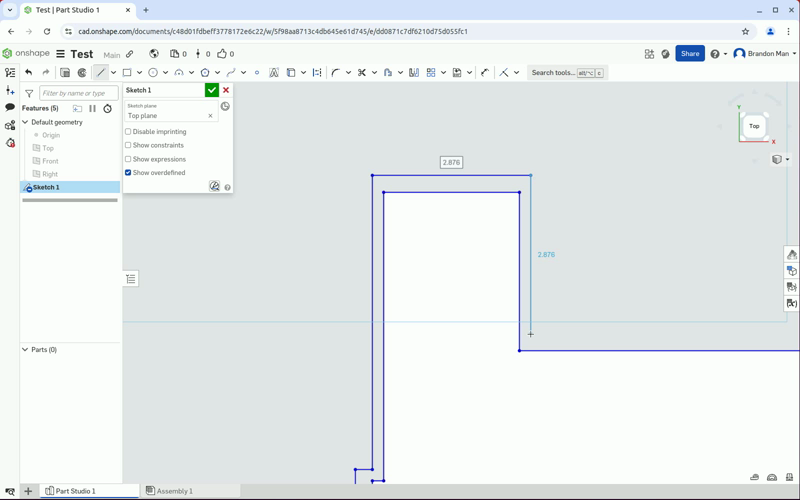
scroll(-6)
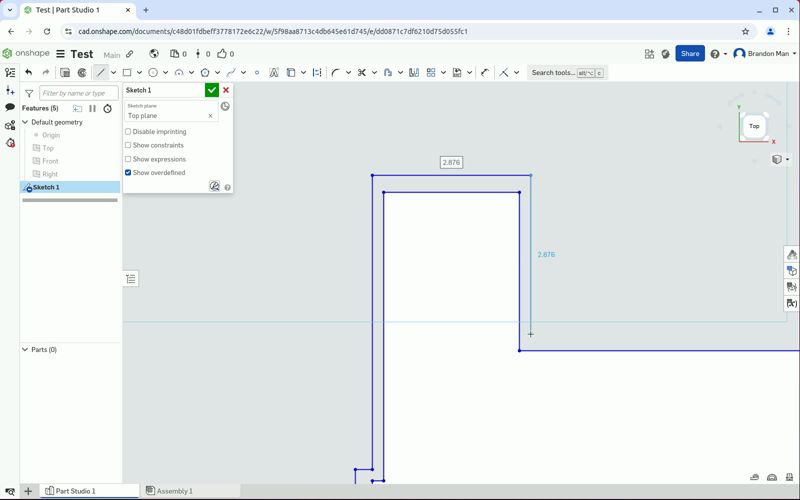
scroll(-6)
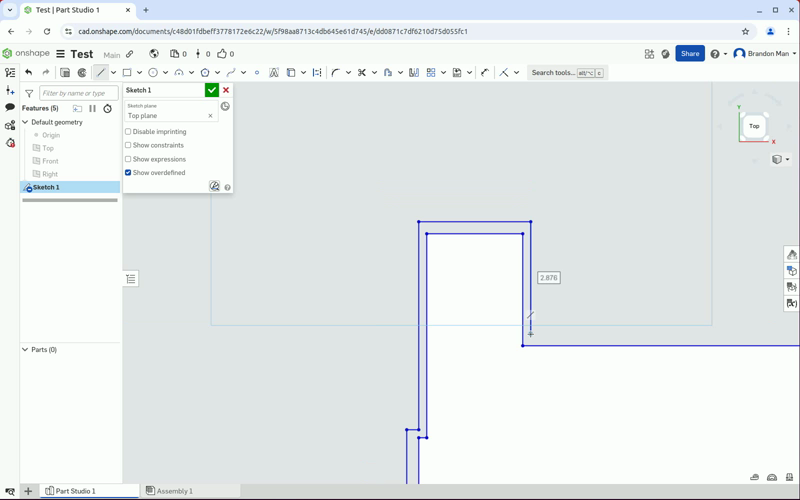
scroll(-6)
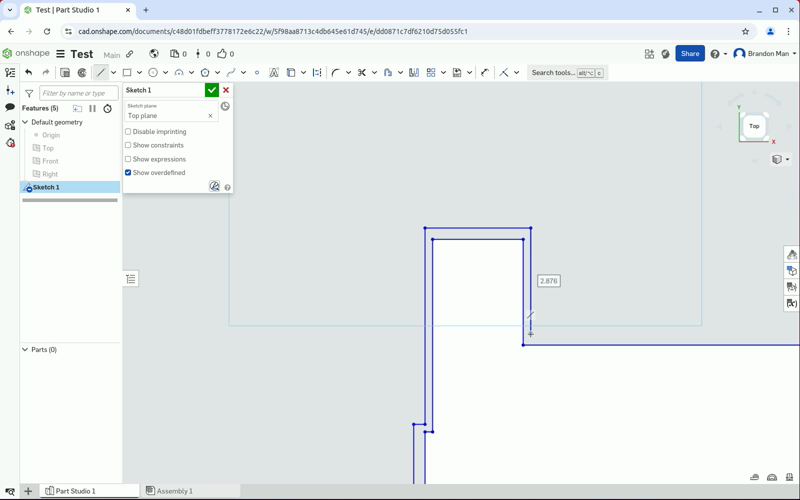
scroll(-6)
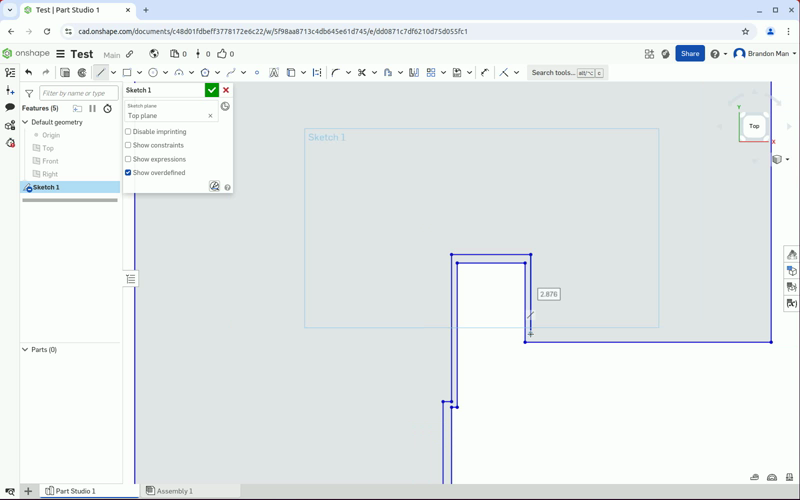
scroll(-6)
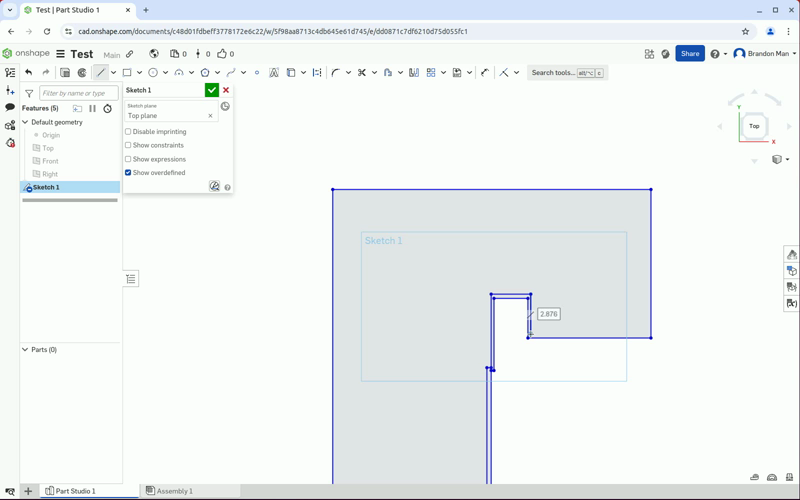
scroll(-6)
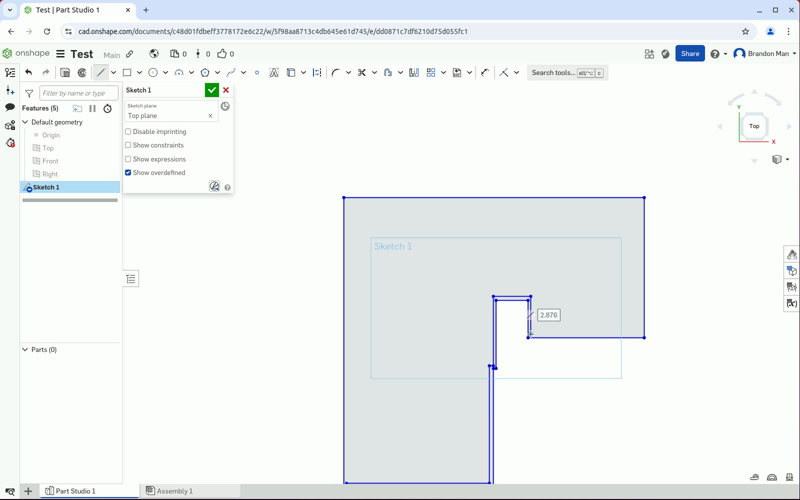
scroll(-6)
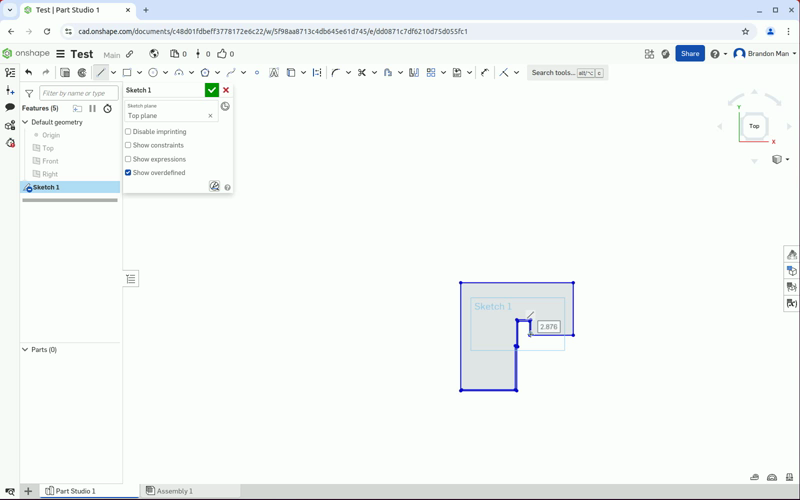
key_up(shift)
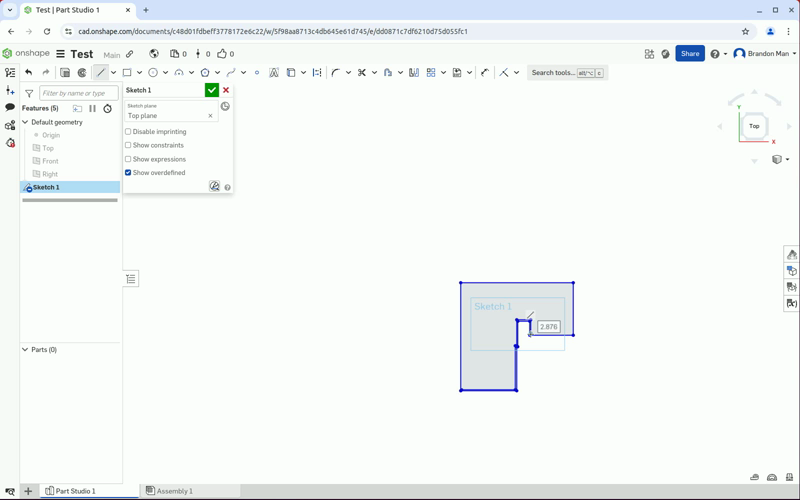
key_down(shift)
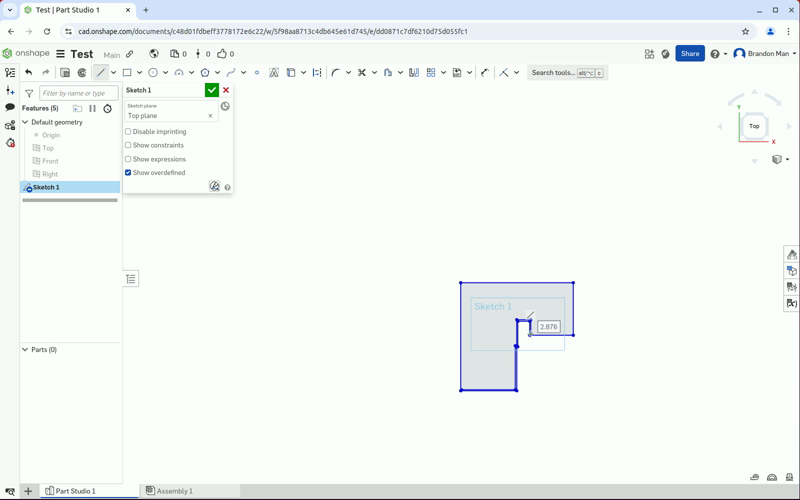
mouse_move(560, 333)
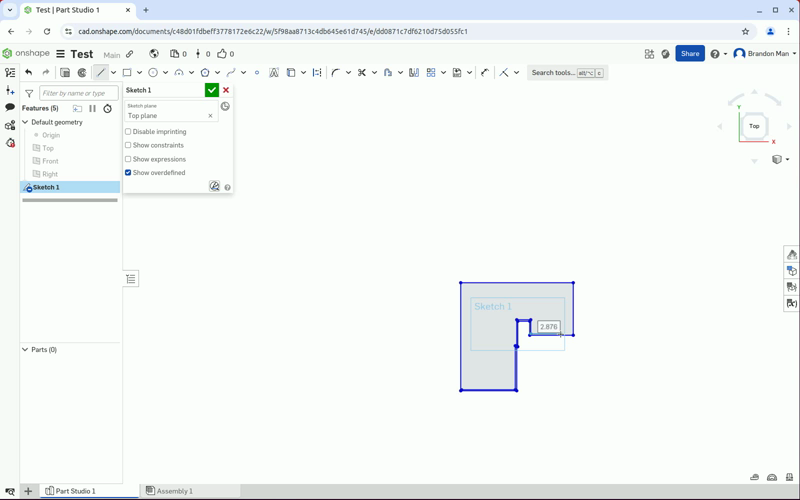
mouse_move(572, 333)
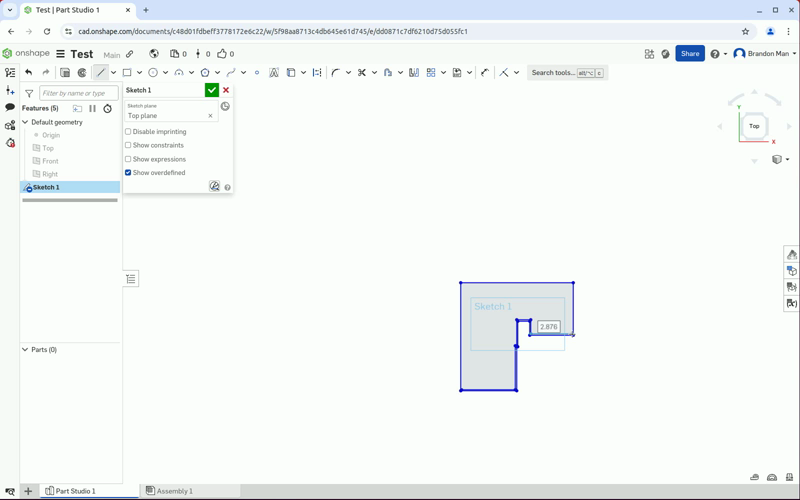
scroll(6)
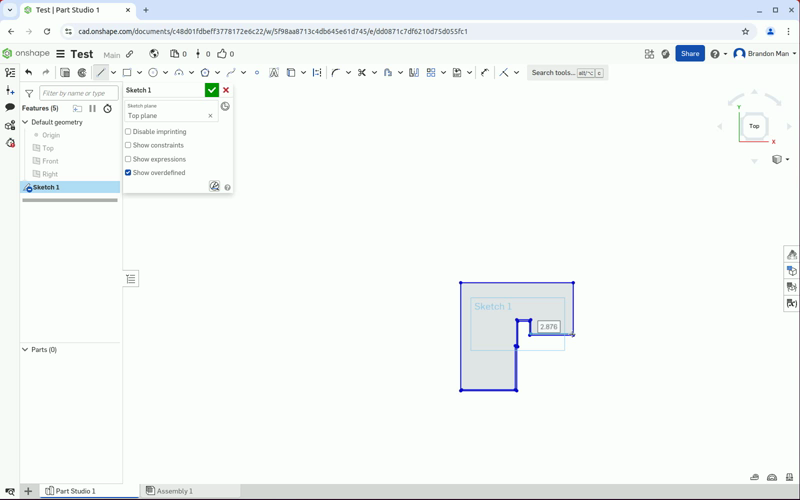
scroll(6)
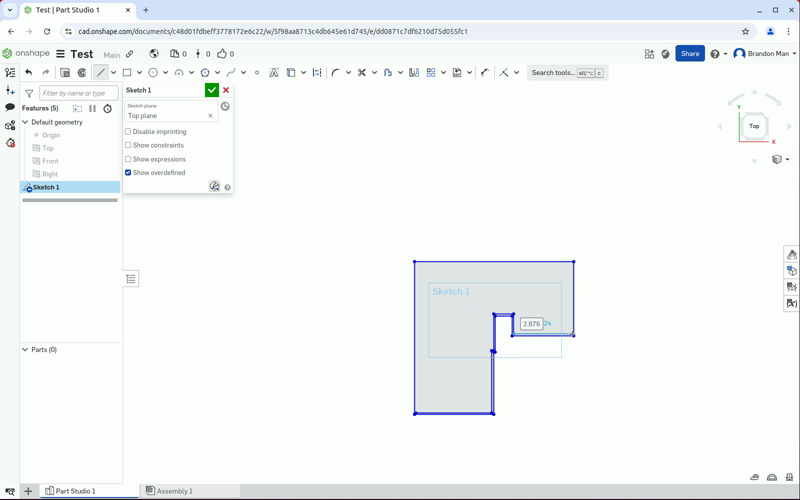
scroll(6)
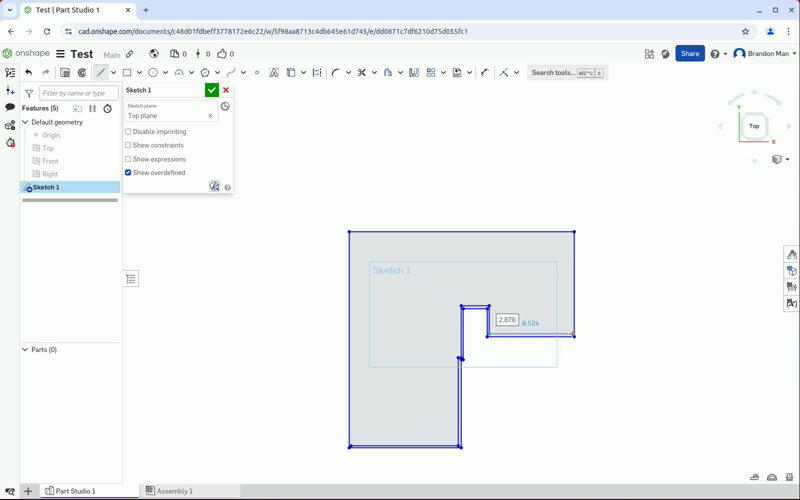
scroll(6)
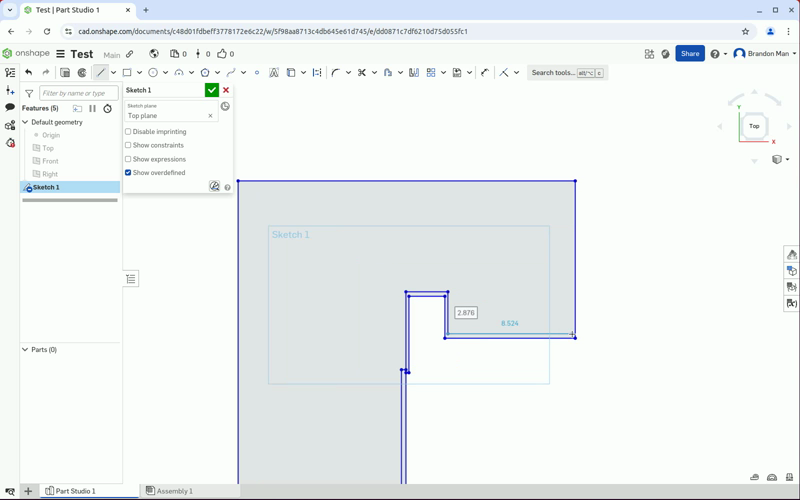
scroll(6)
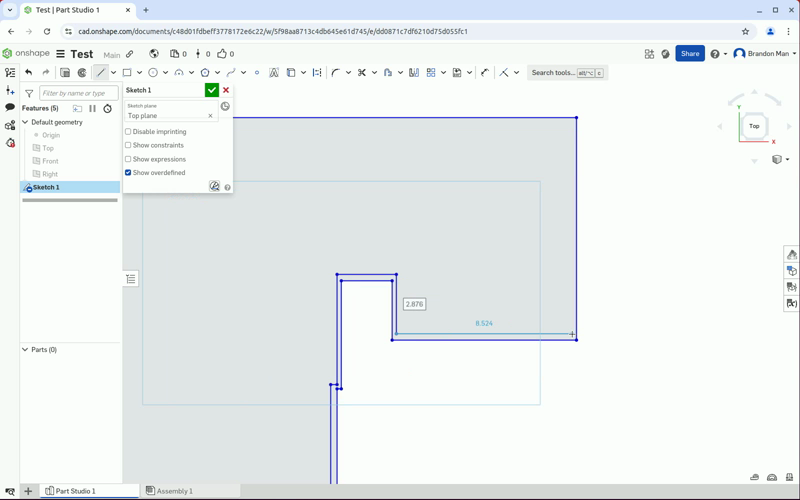
scroll(6)
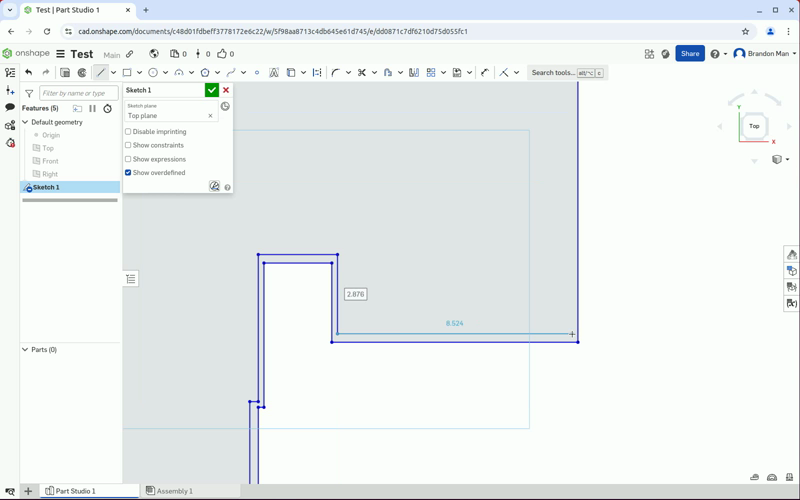
scroll(6)
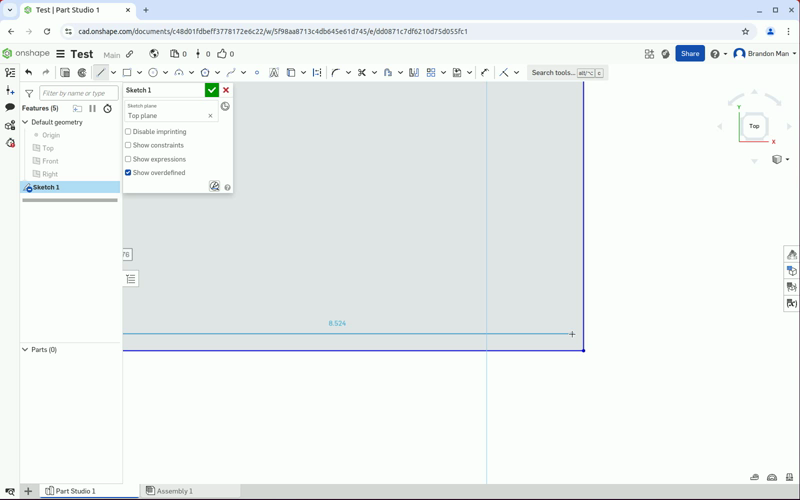
click(572, 333)
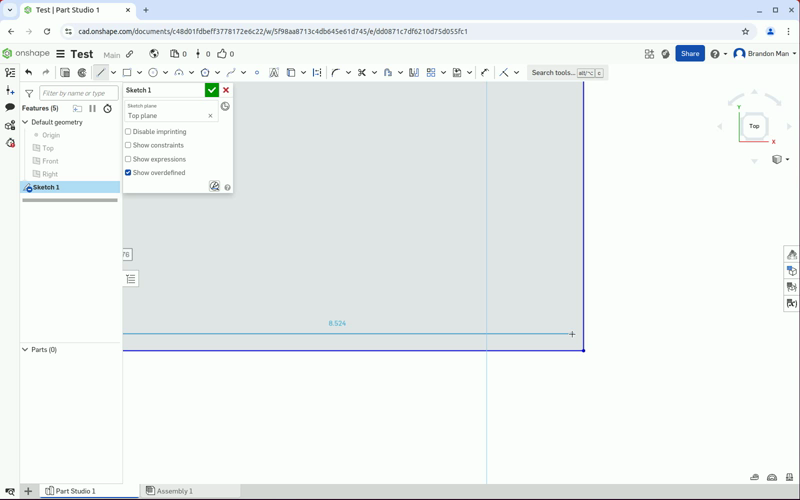
scroll(-6)
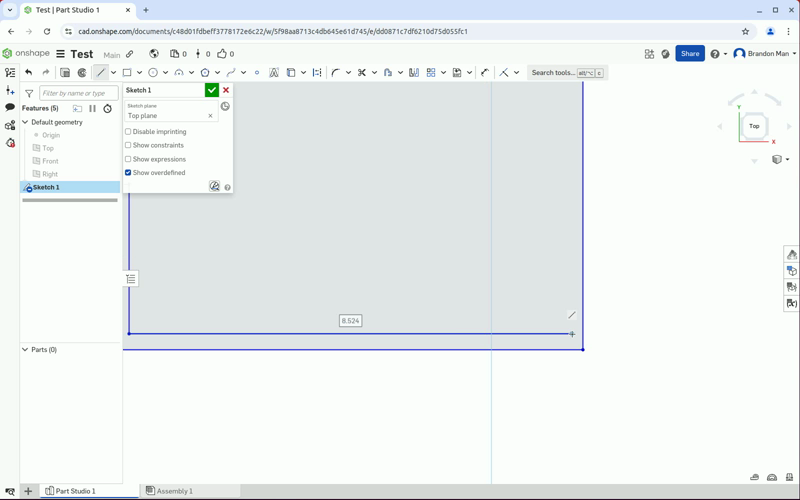
scroll(-6)
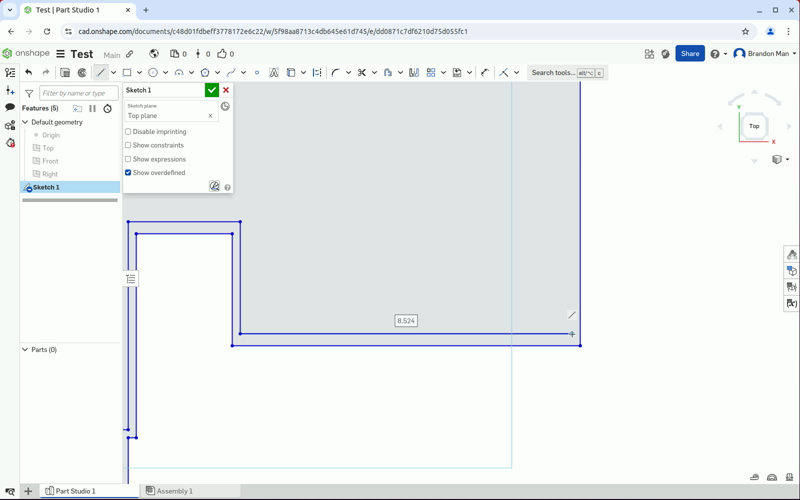
scroll(-6)
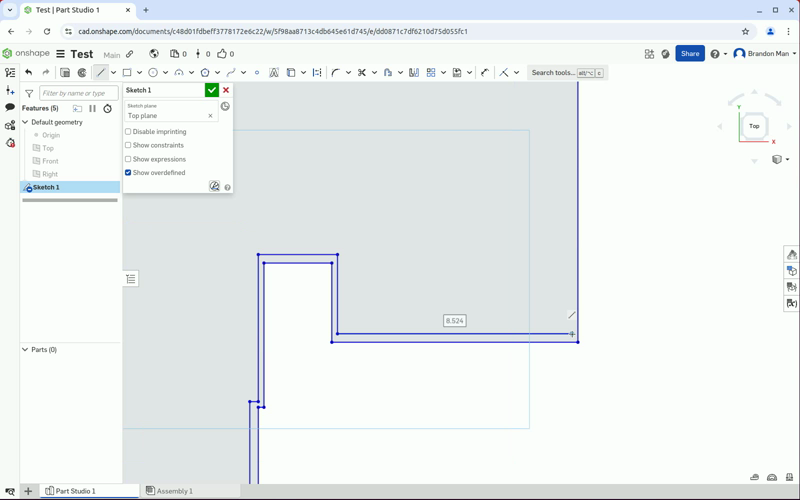
scroll(-6)
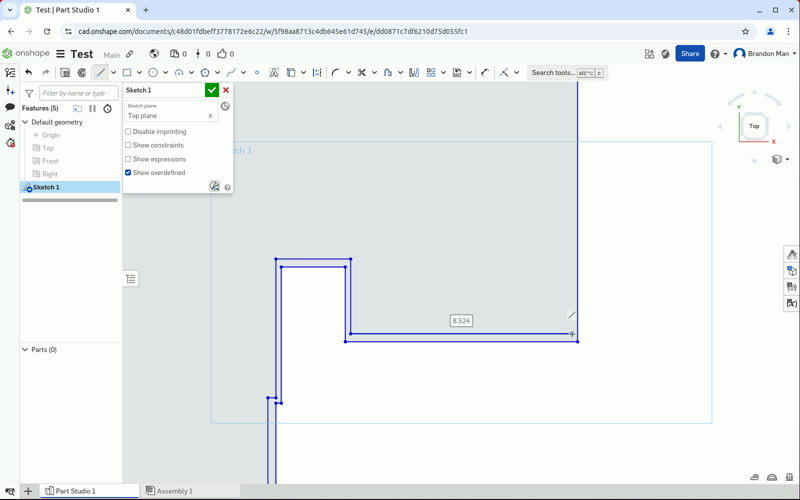
scroll(-6)
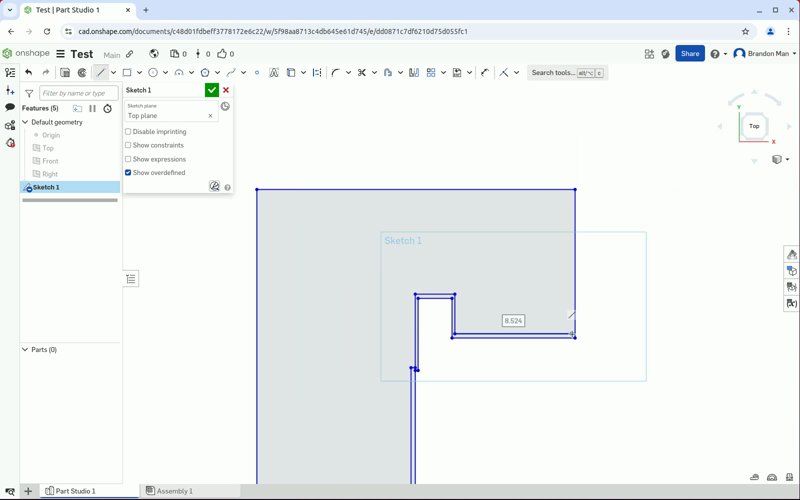
scroll(-6)
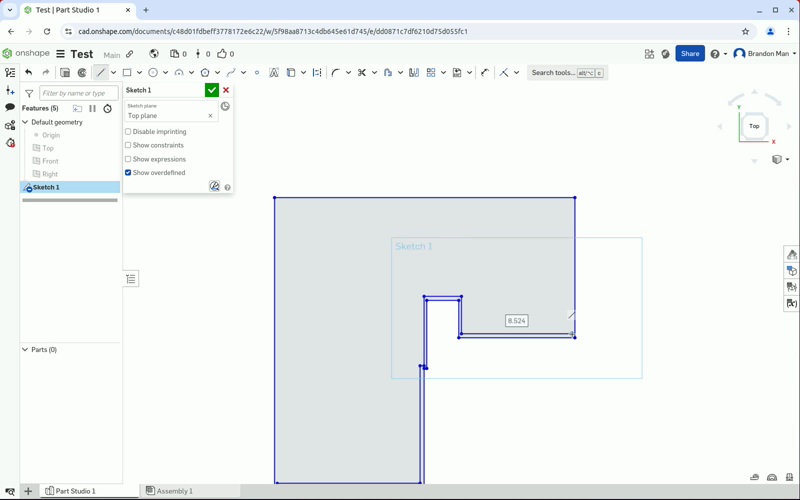
scroll(-6)
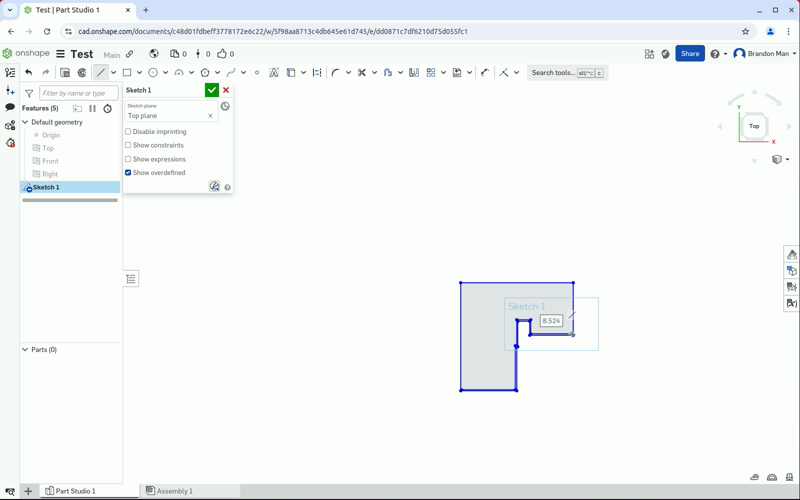
key_up(shift)
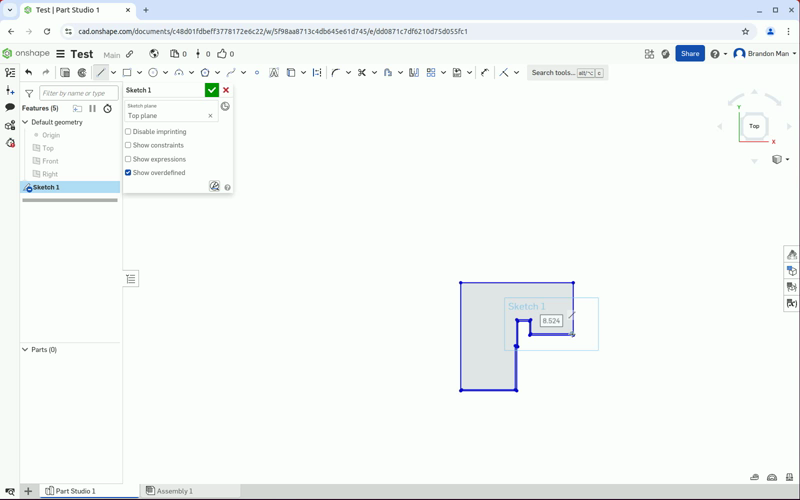
key_down(shift)
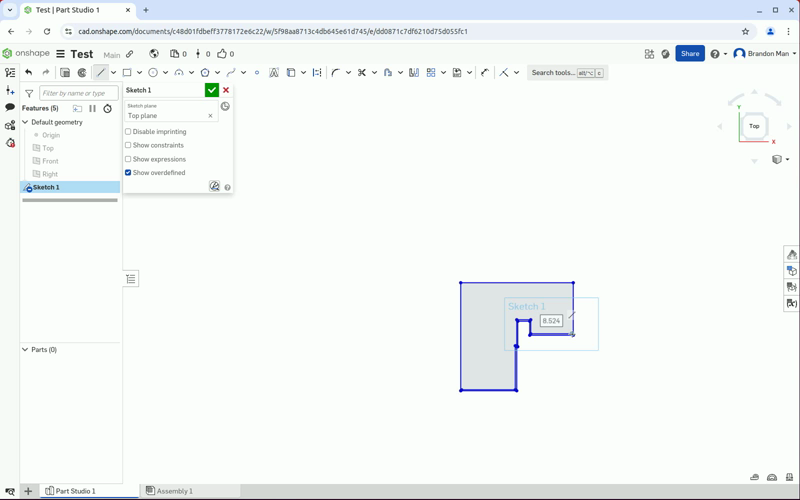
mouse_move(589, 333)
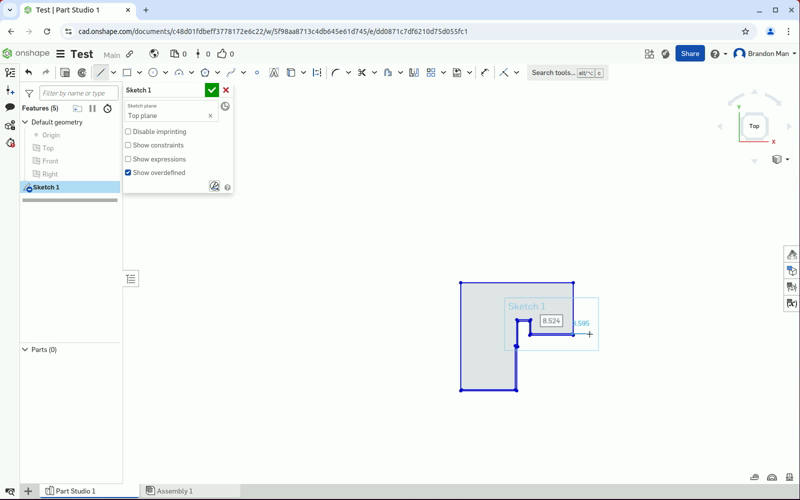
mouse_move(572, 284)
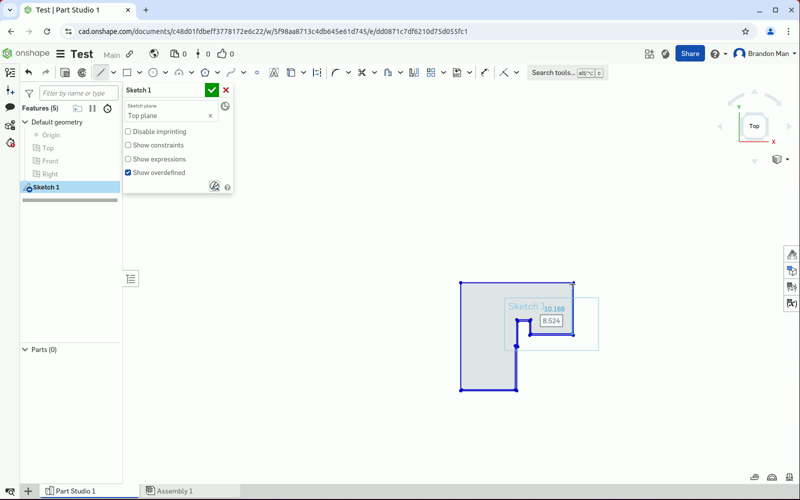
scroll(6)
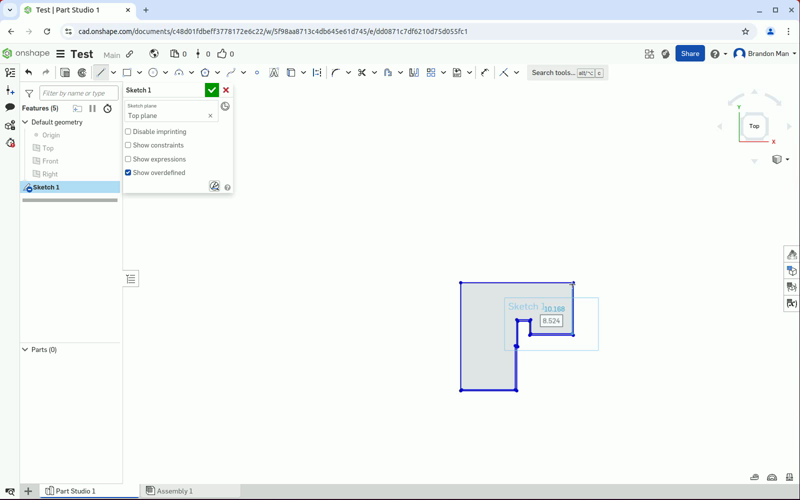
scroll(6)
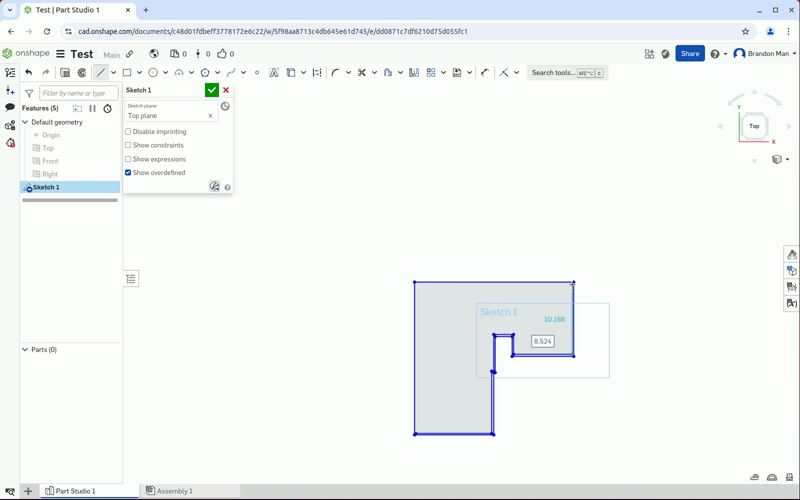
scroll(6)
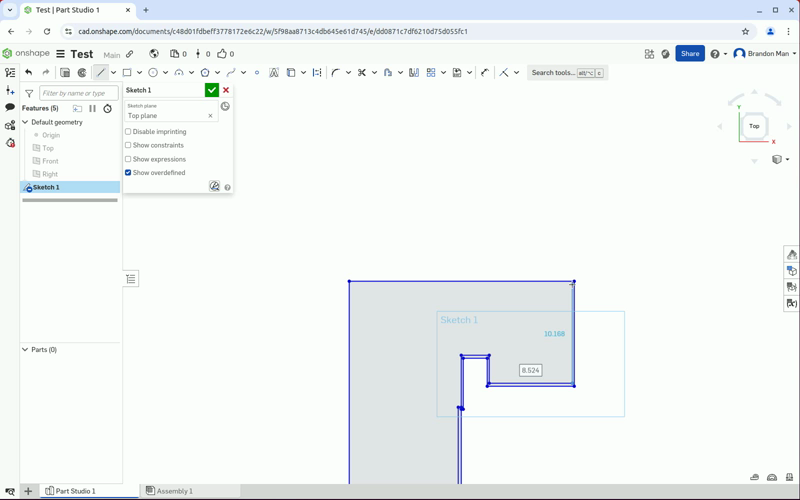
scroll(6)
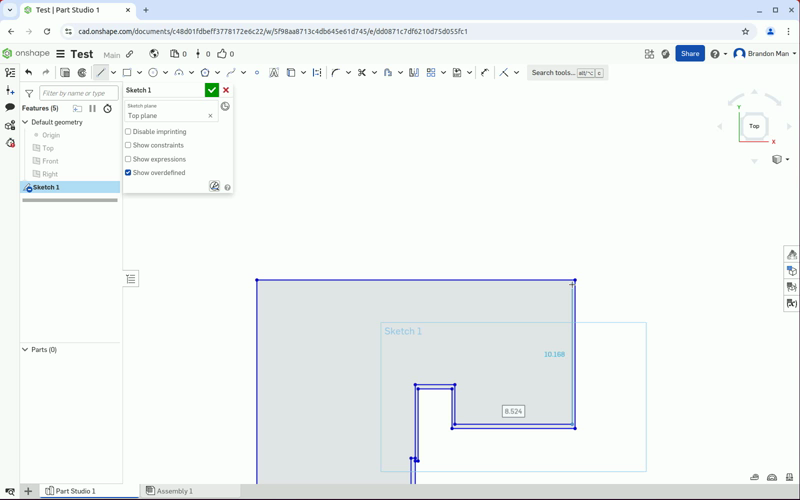
scroll(6)
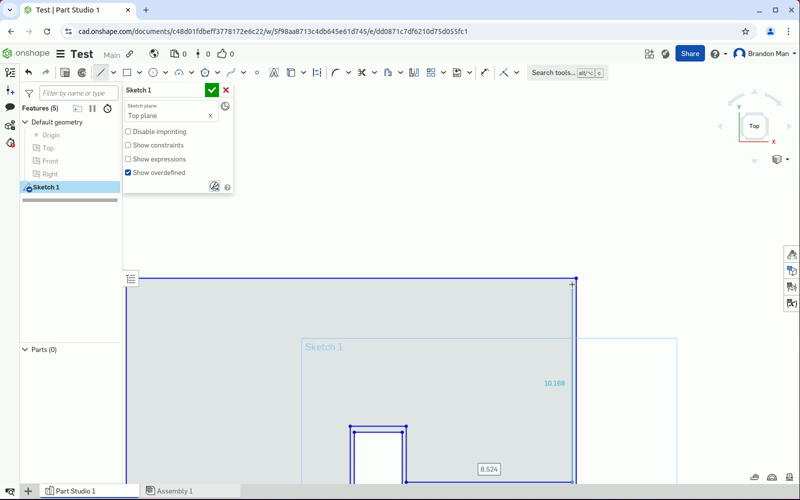
scroll(6)
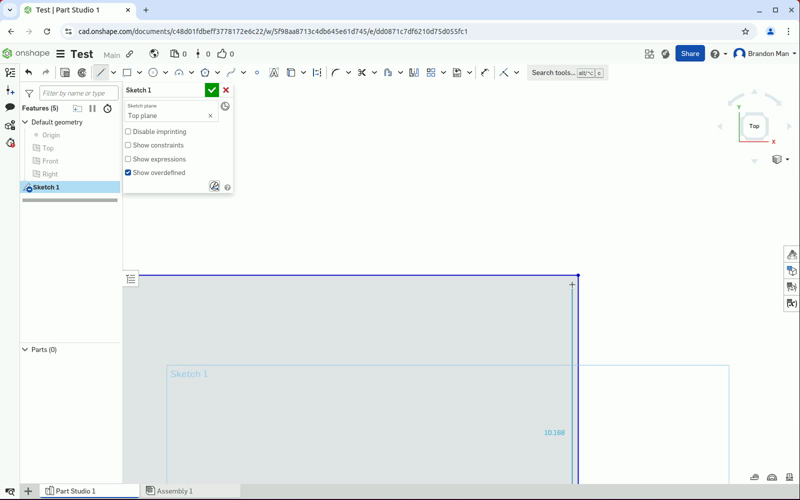
scroll(6)
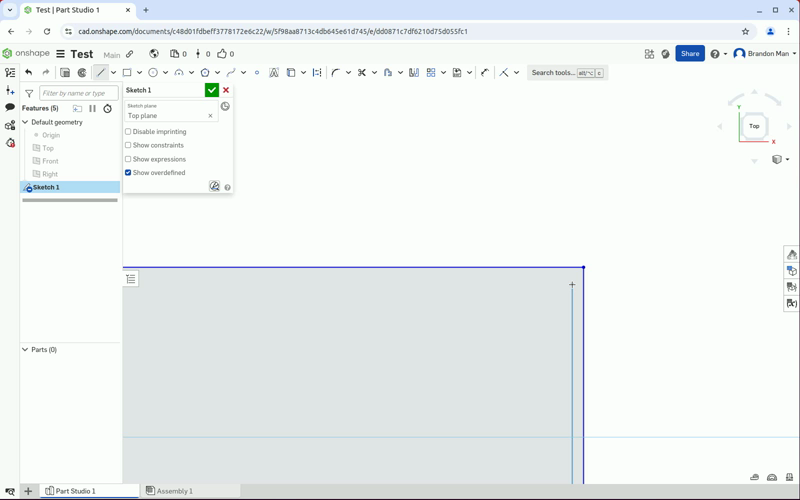
click(572, 284)
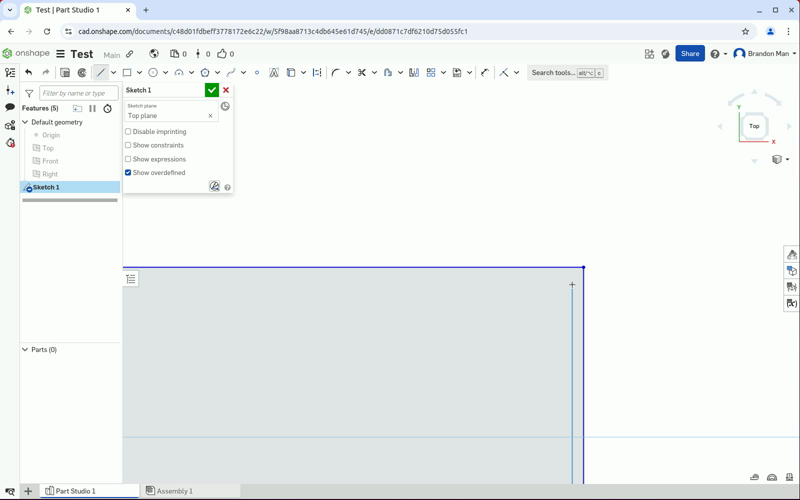
scroll(-6)
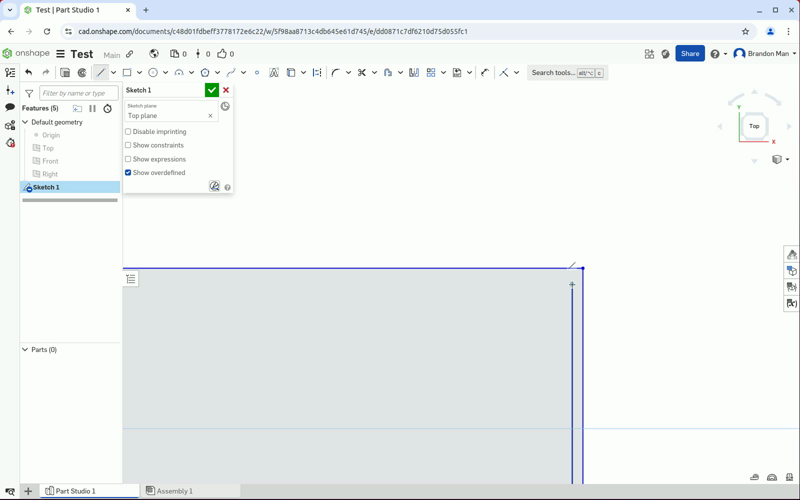
scroll(-6)
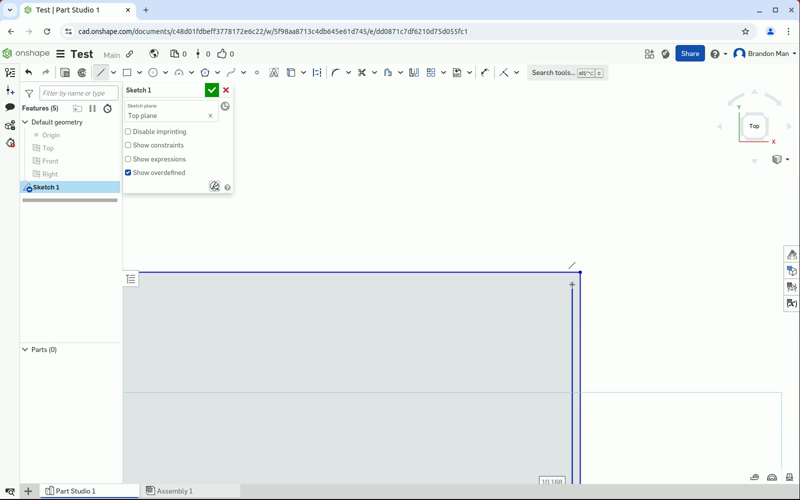
scroll(-6)
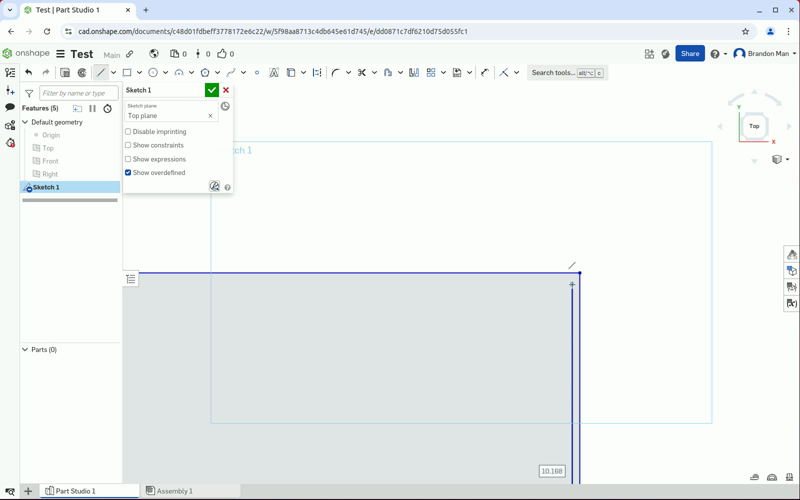
scroll(-6)
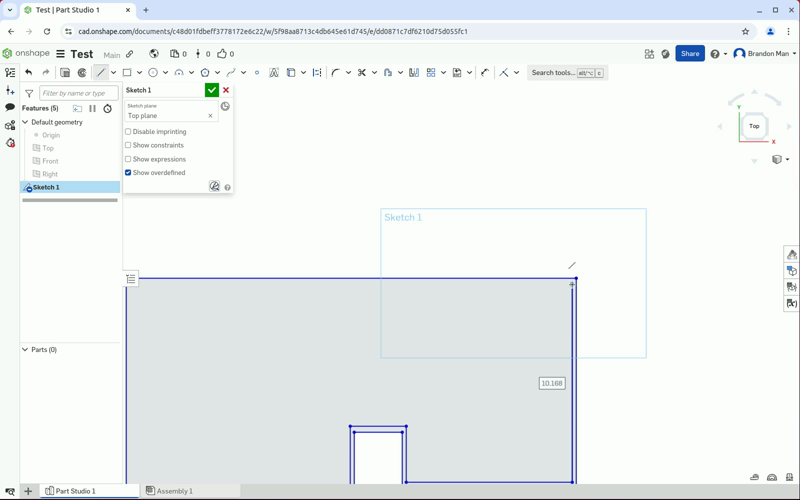
scroll(-6)
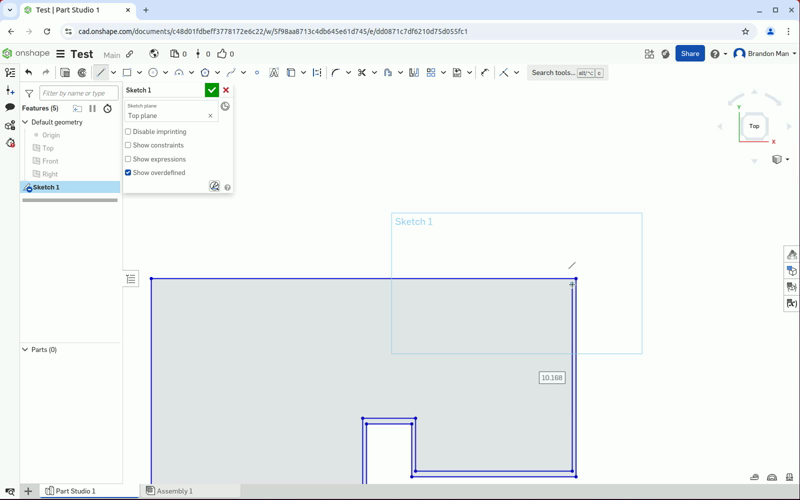
scroll(-6)
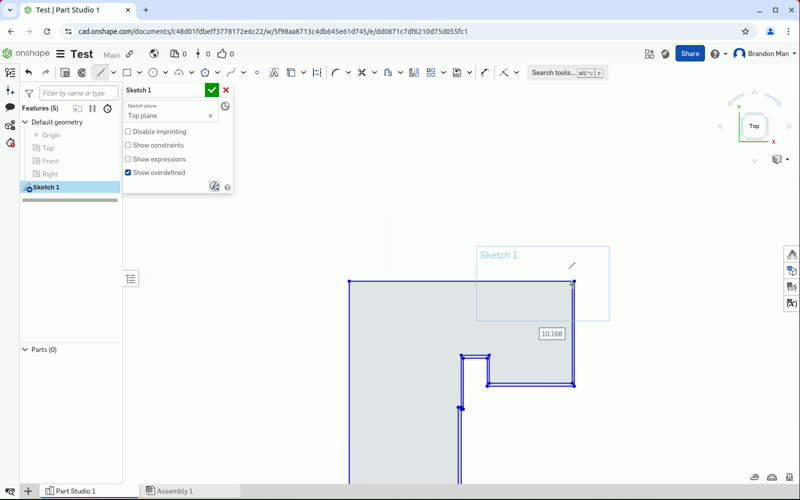
scroll(-6)
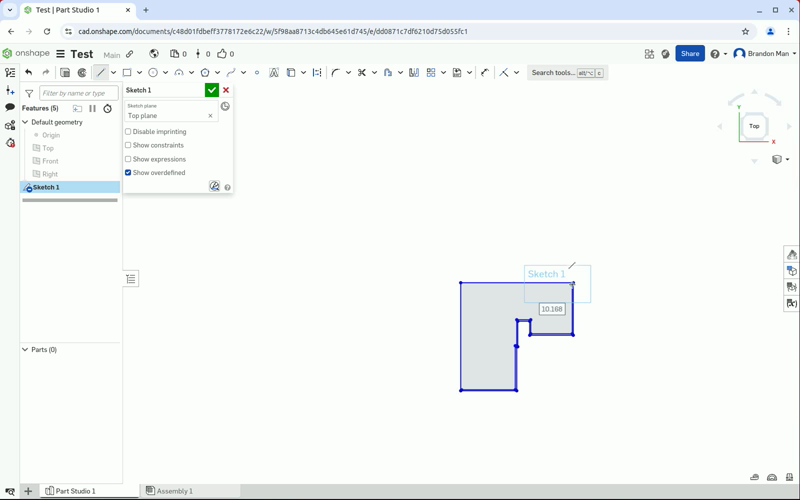
key_up(shift)
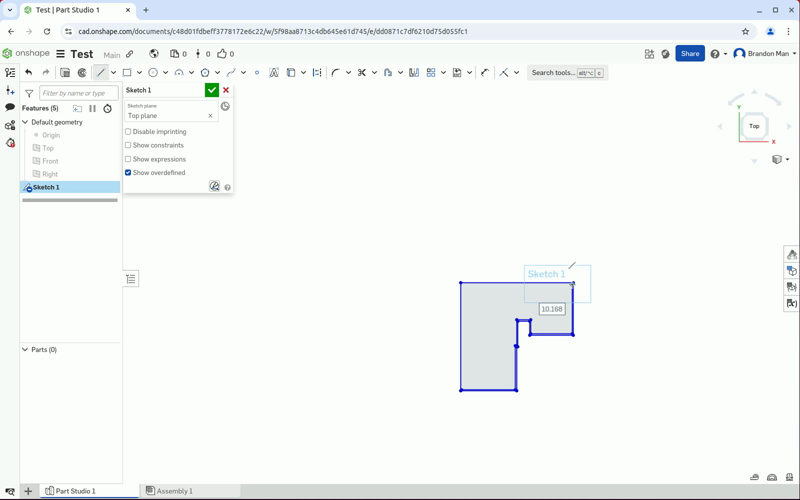
key_down(shift)
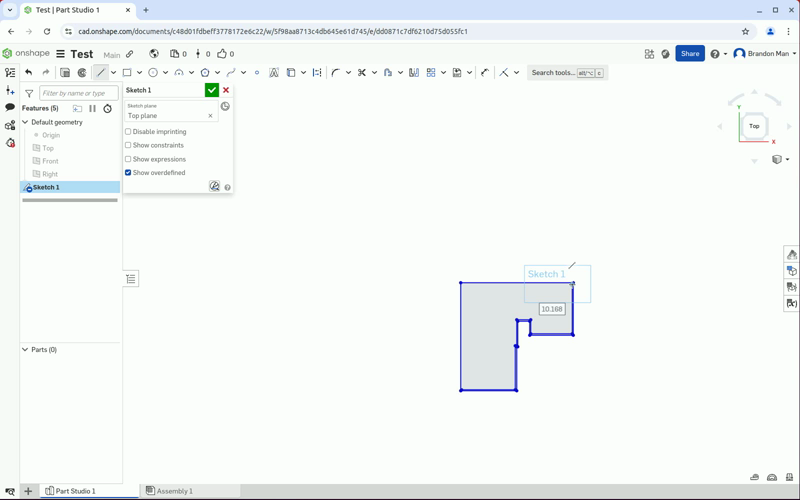
mouse_move(461, 284)
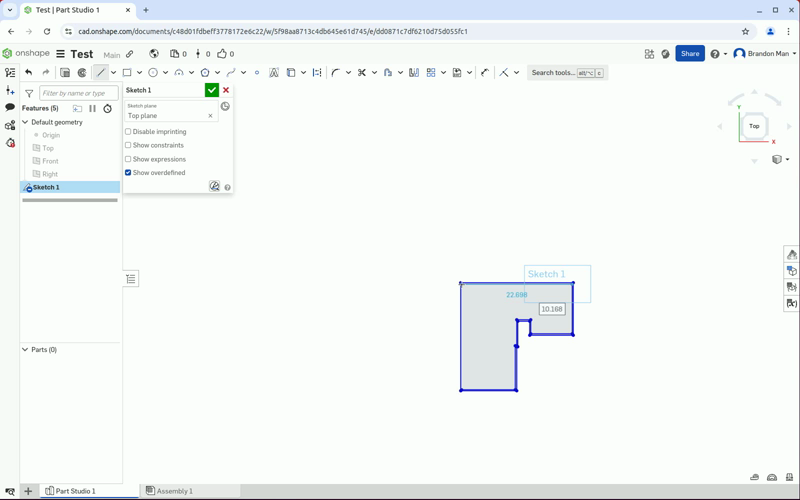
scroll(6)
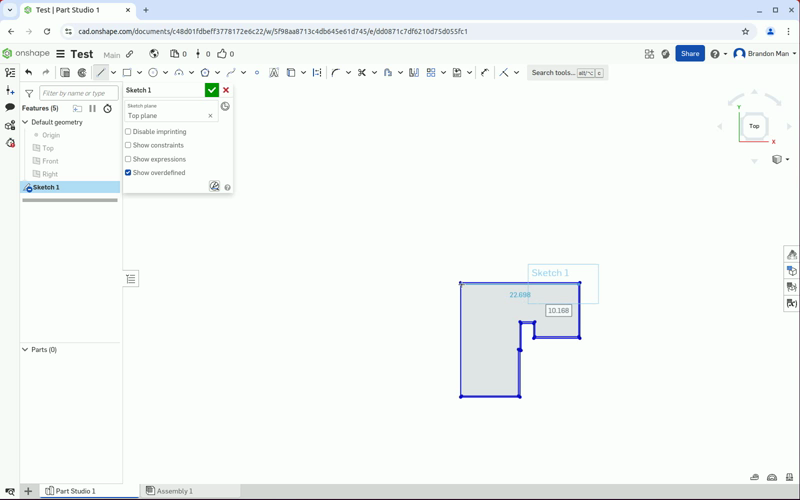
scroll(6)
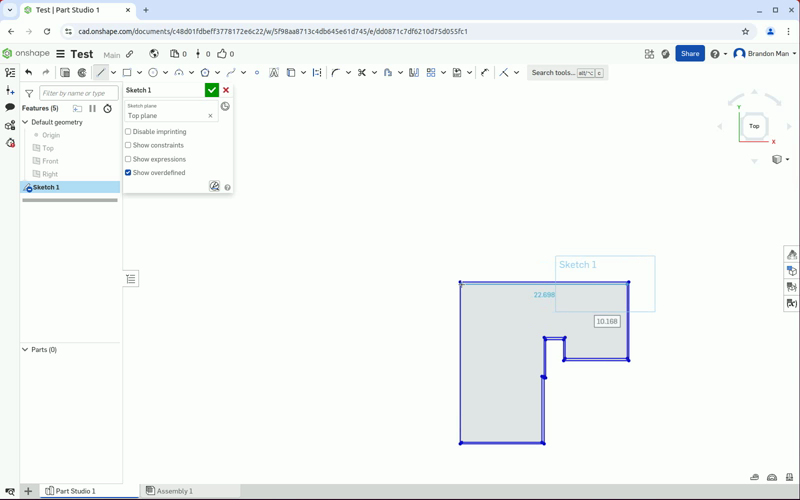
scroll(6)
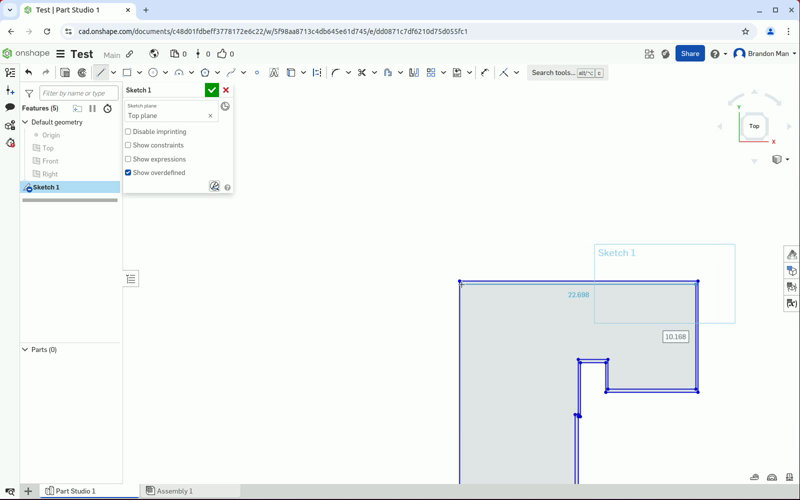
scroll(6)
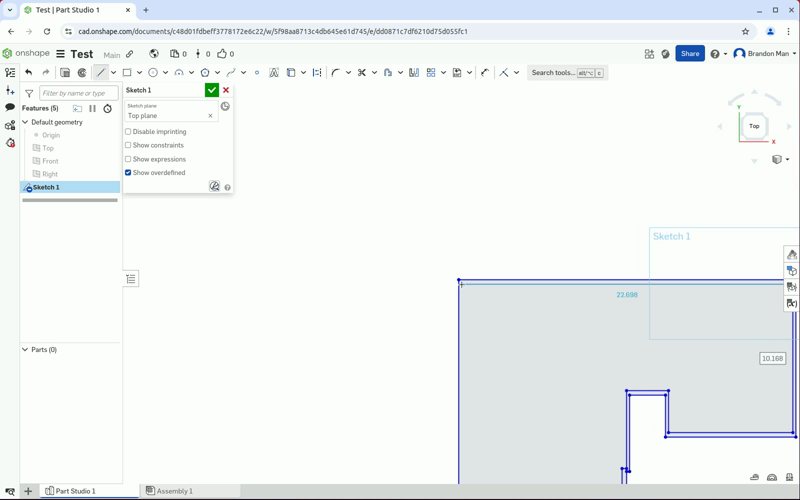
scroll(6)
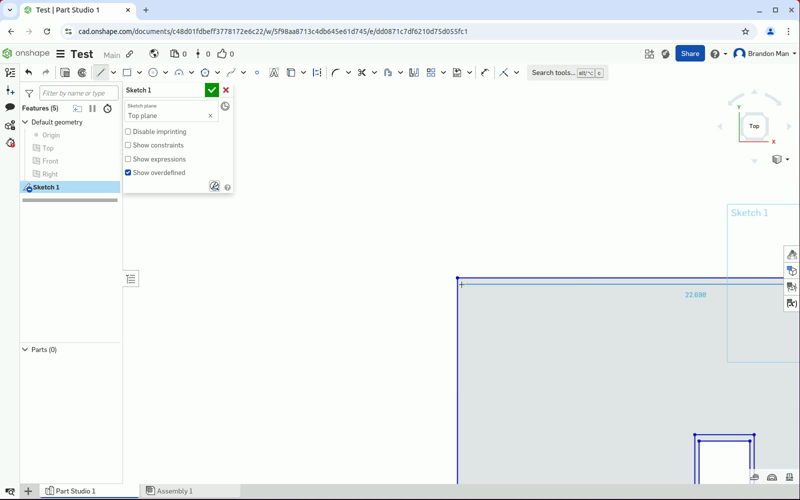
scroll(6)
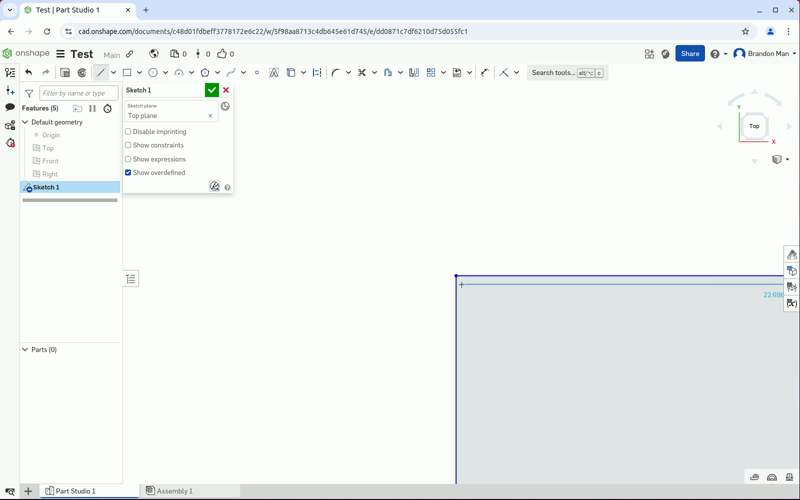
scroll(6)
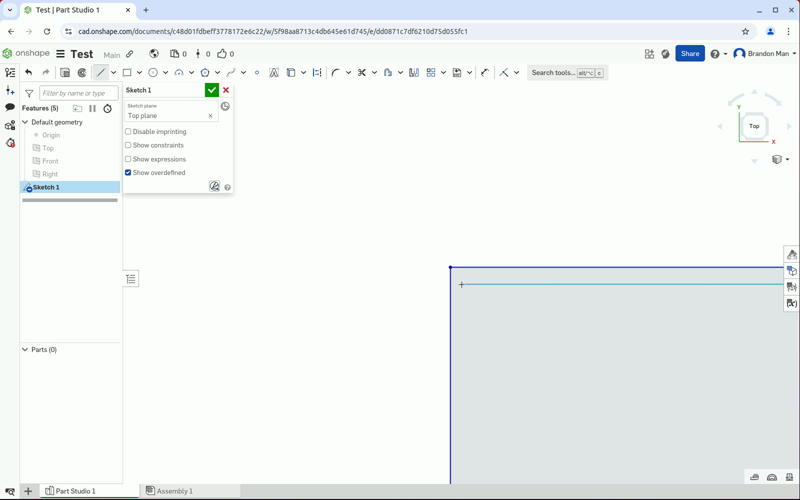
click(461, 284)
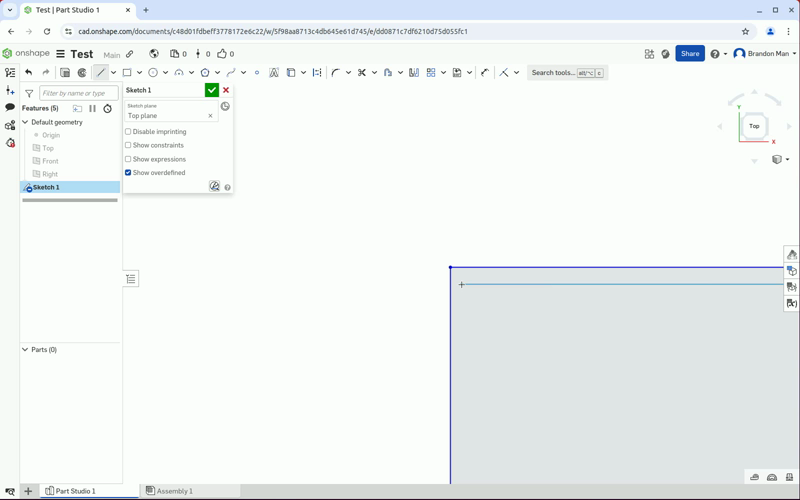
scroll(-6)
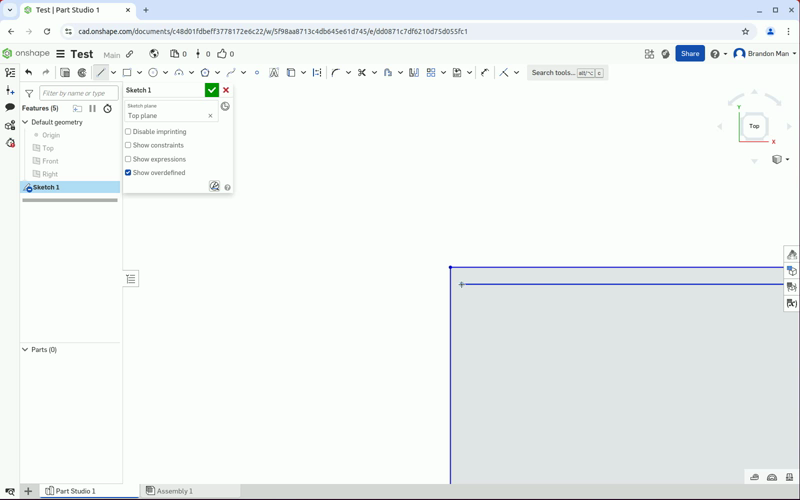
scroll(-6)
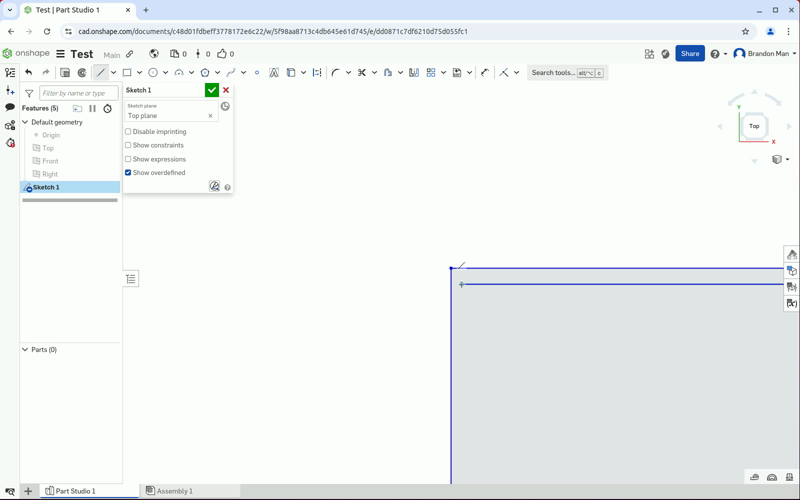
scroll(-6)
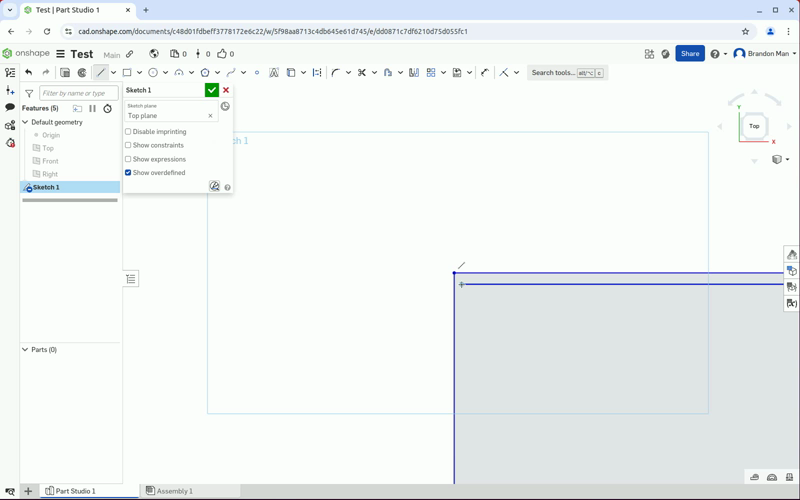
scroll(-6)
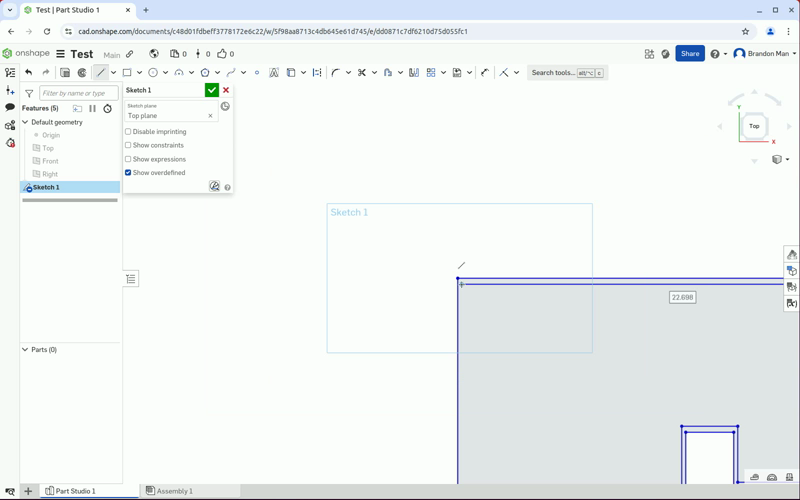
scroll(-6)
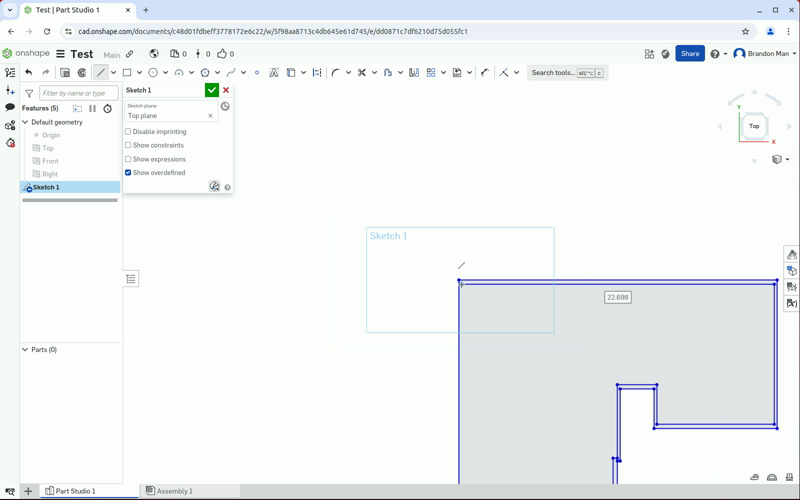
scroll(-6)
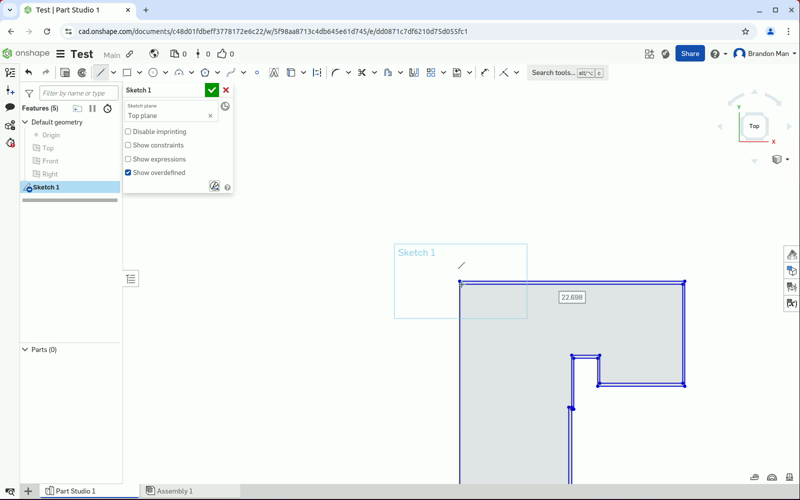
scroll(-6)
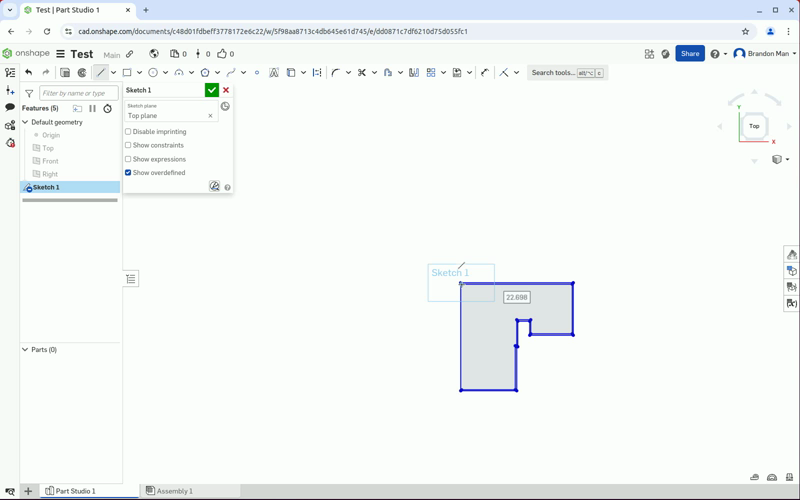
key_up(shift)
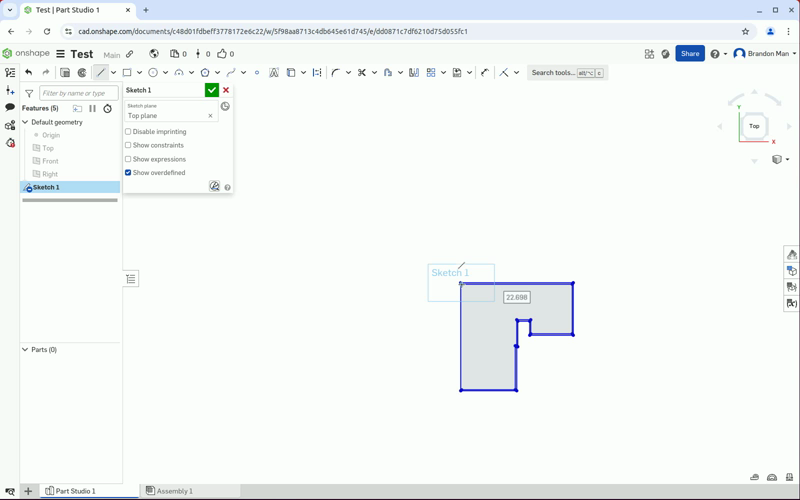
key_down(shift)
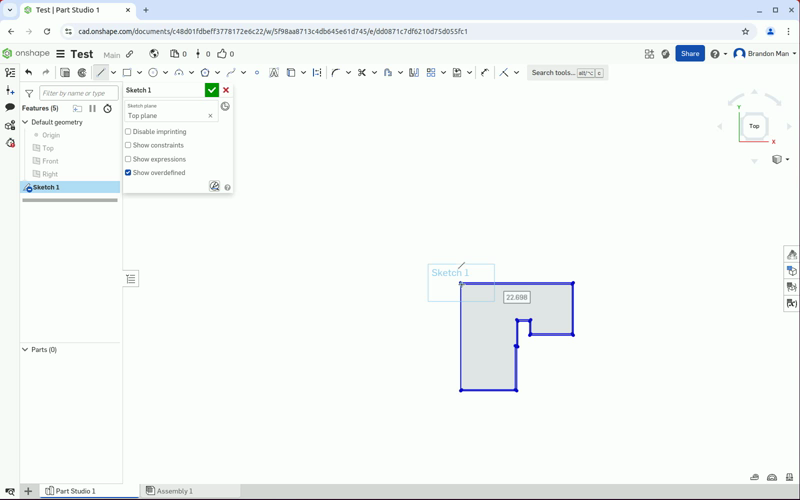
mouse_move(461, 389)
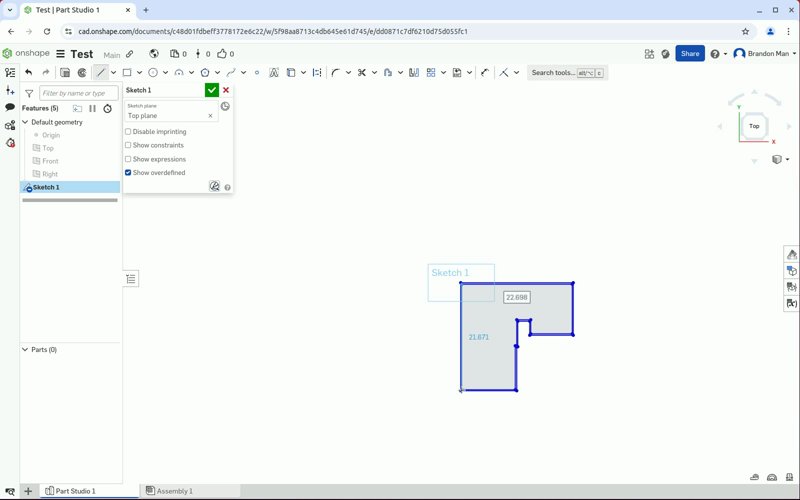
scroll(6)
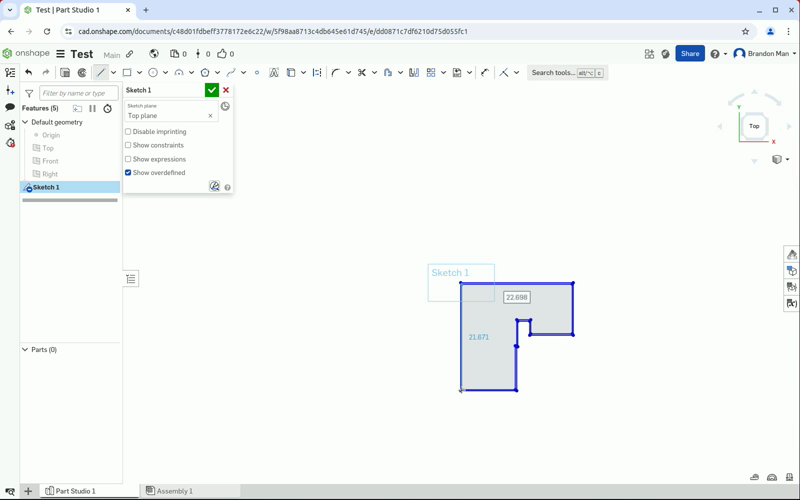
scroll(6)
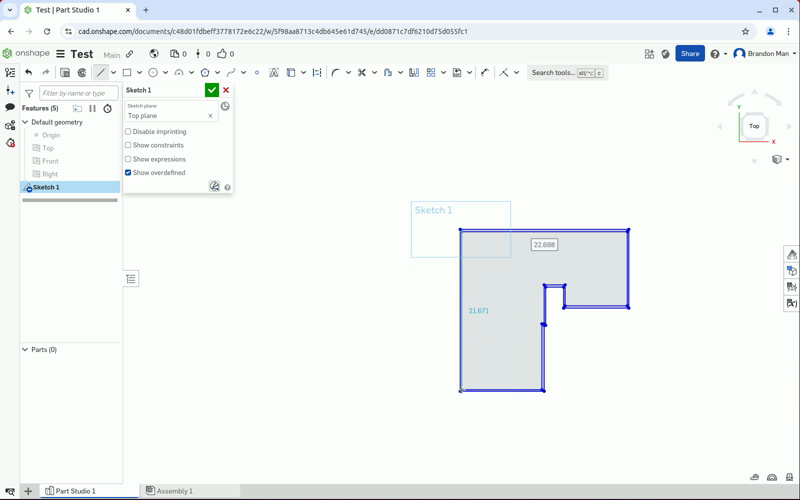
scroll(6)
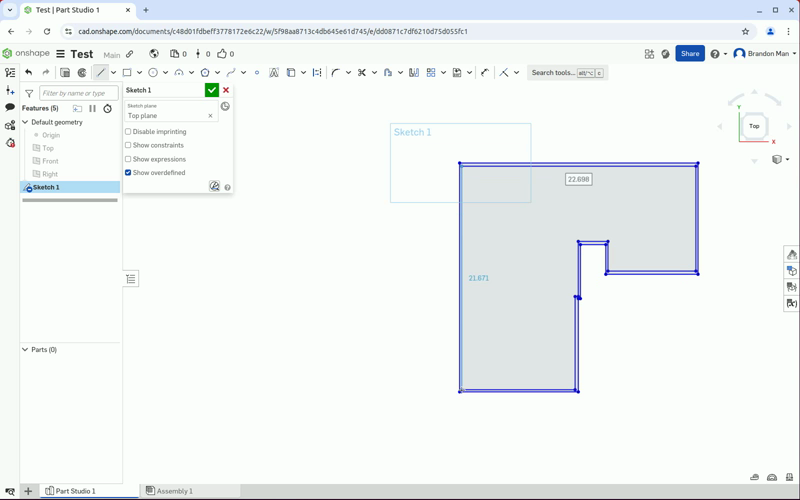
scroll(6)
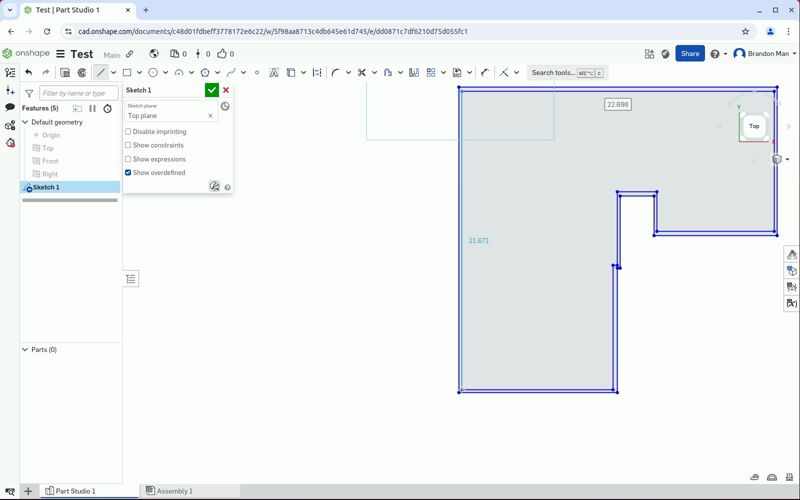
scroll(6)
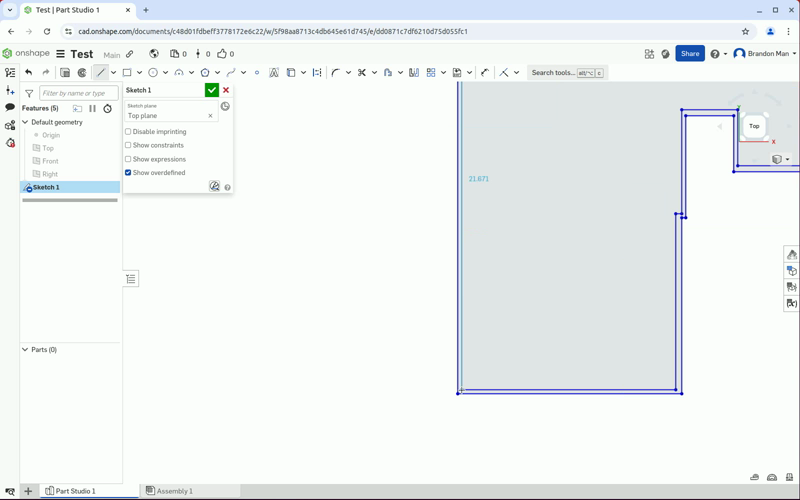
scroll(6)
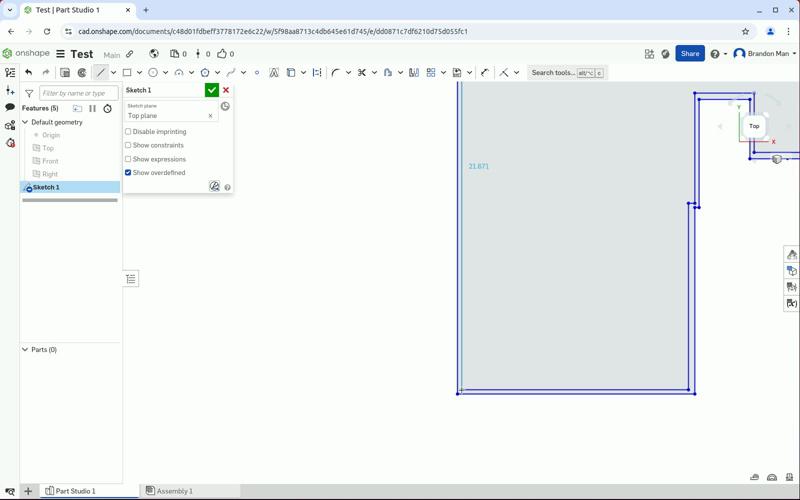
scroll(6)
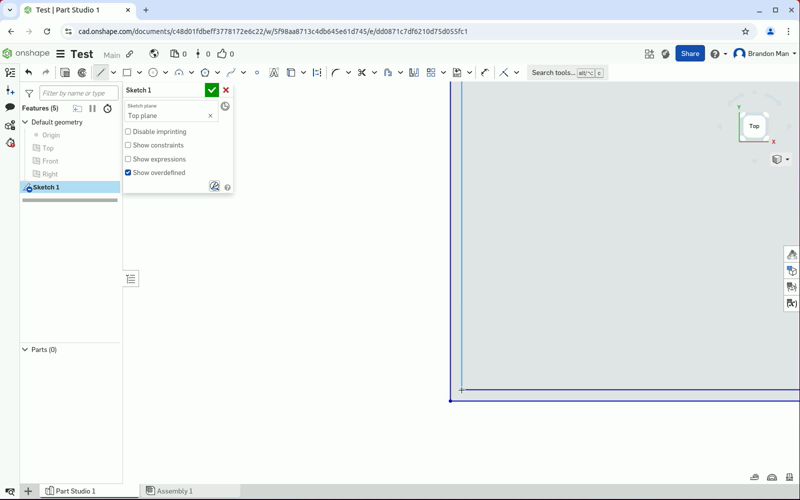
key_up(shift)
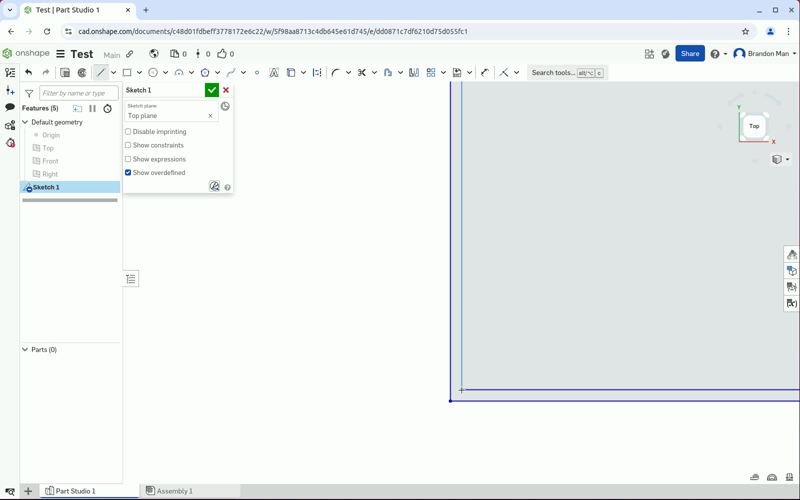
click(461, 389)
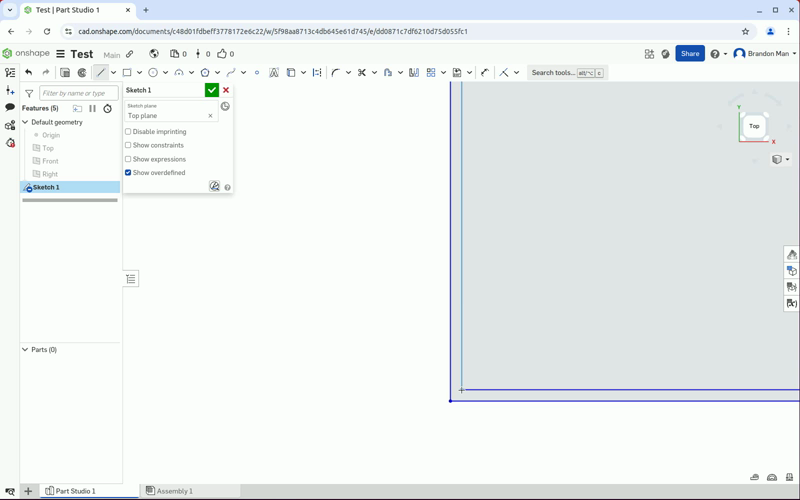
scroll(-6)
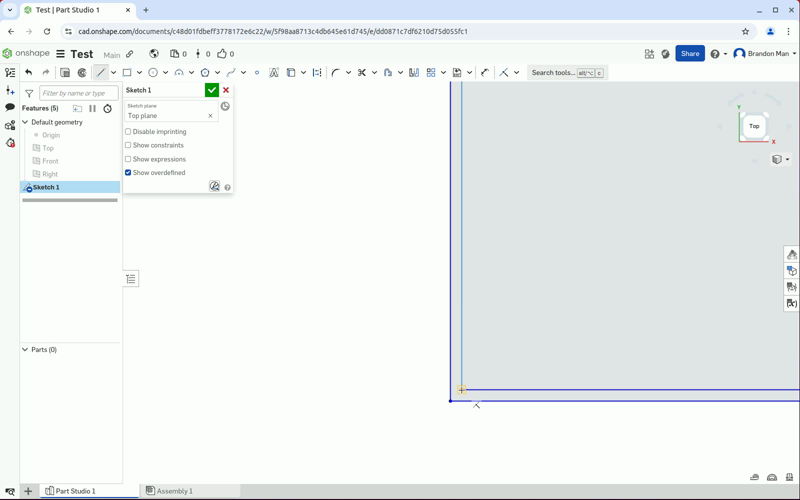
scroll(-6)
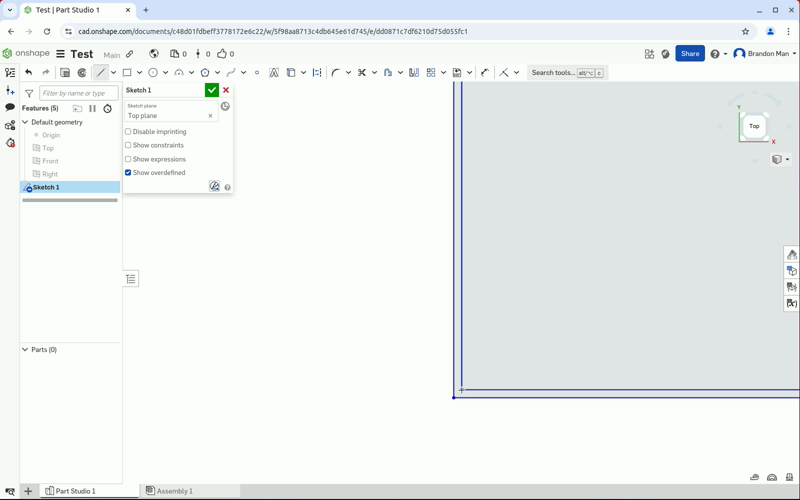
scroll(-6)
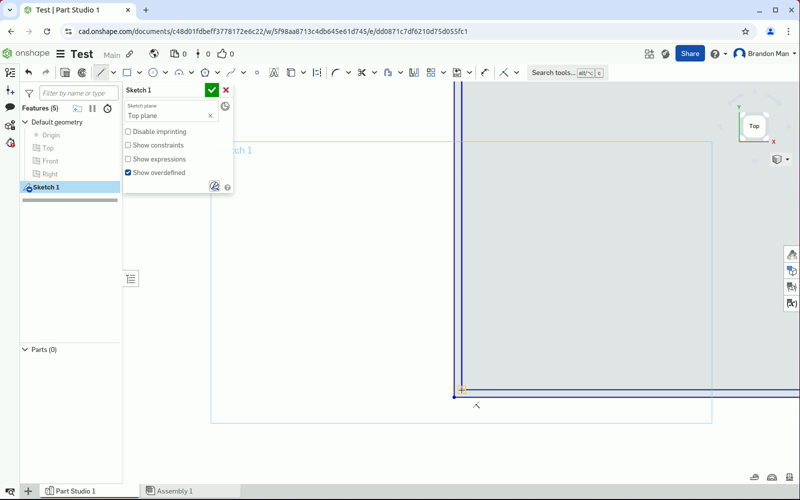
scroll(-6)
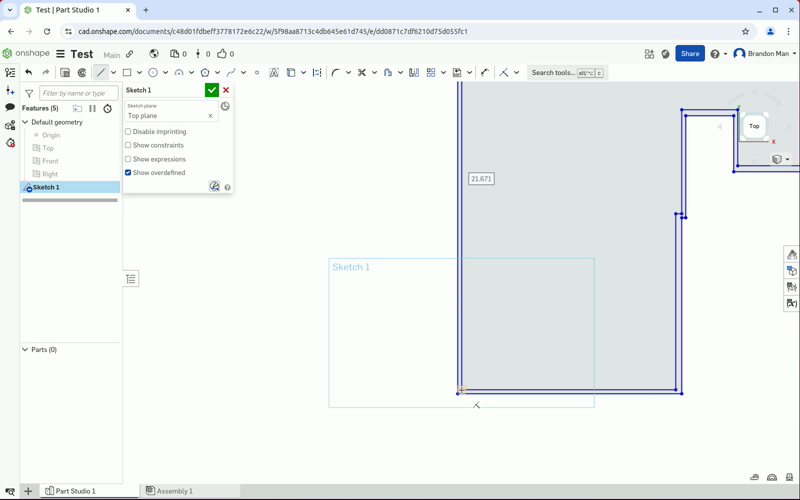
scroll(-6)
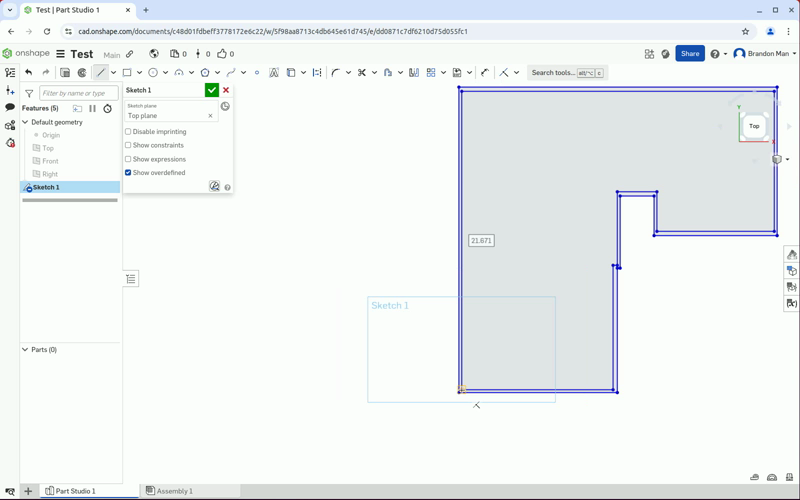
scroll(-6)
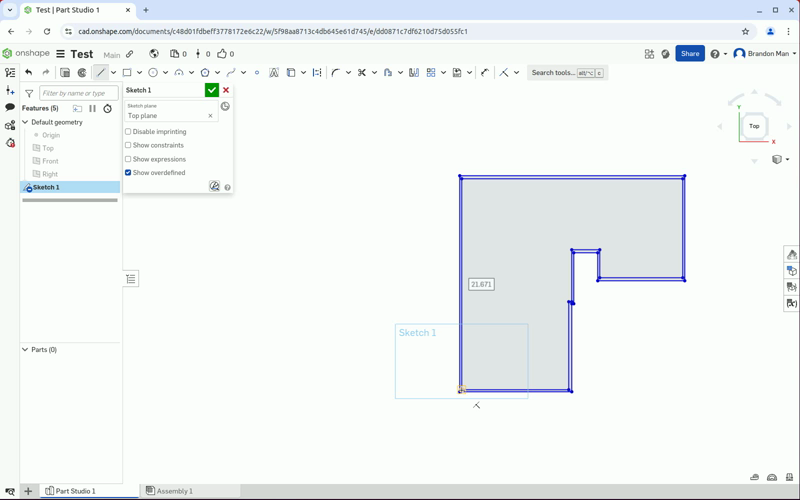
scroll(-6)
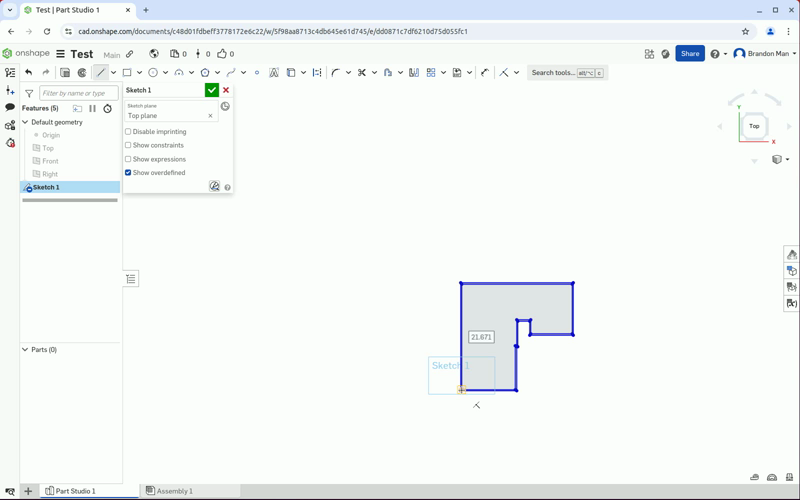
key(esc)
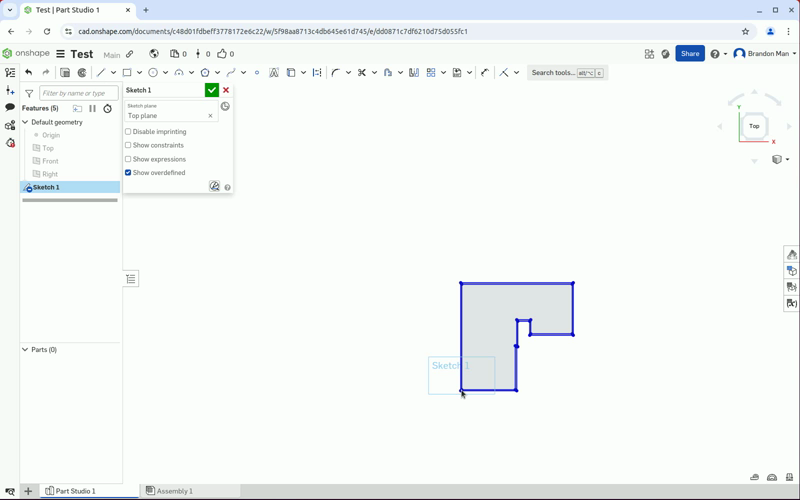
mouse_move(529, 325)
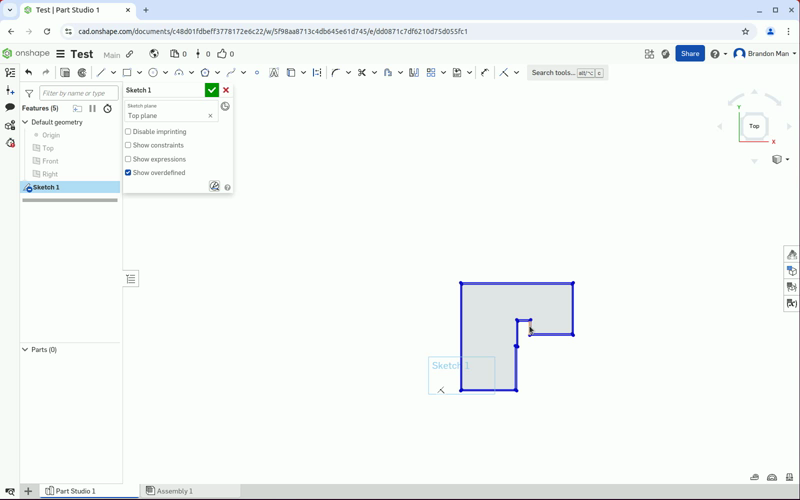
scroll(6)
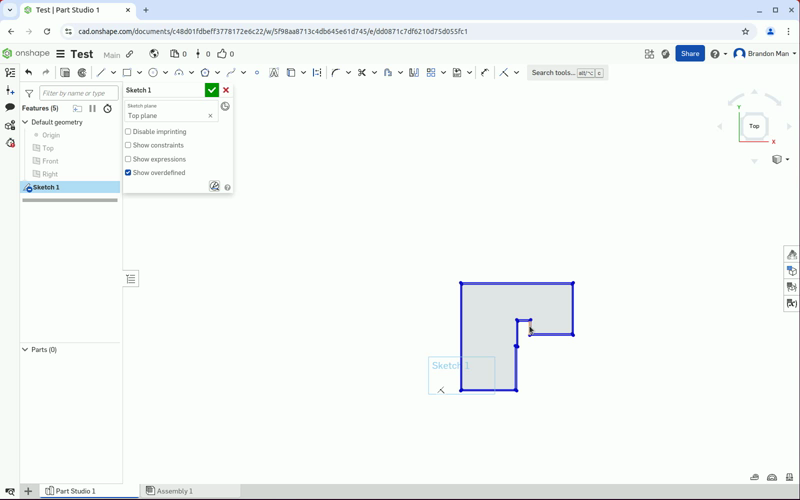
scroll(6)
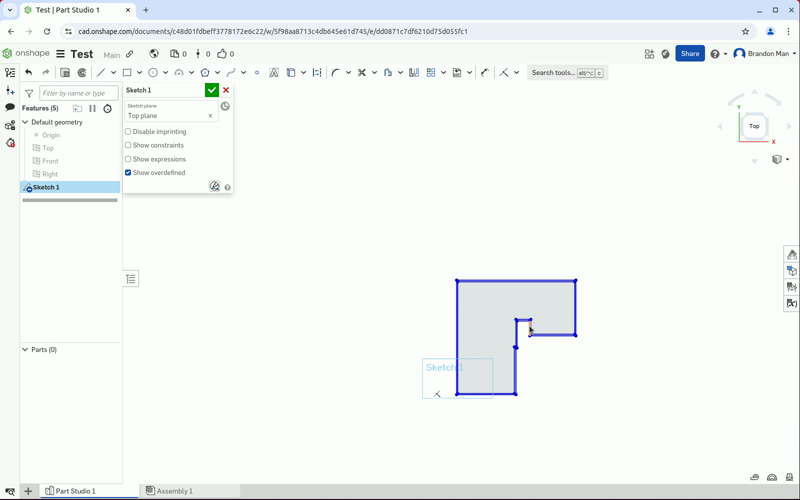
scroll(6)
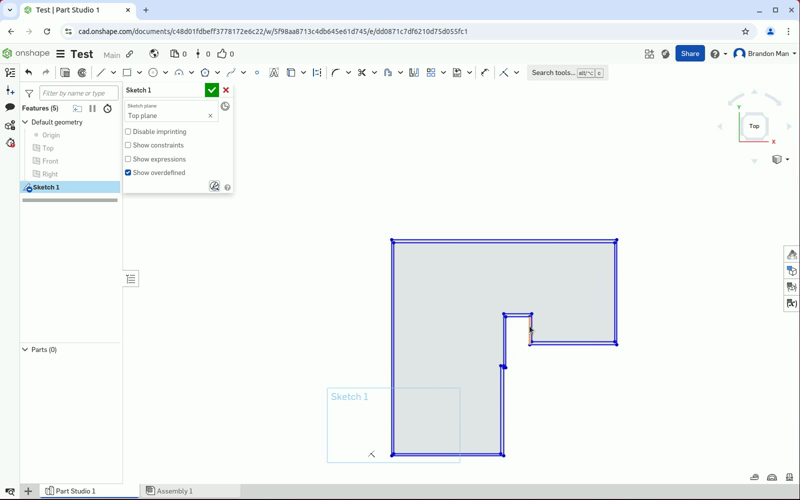
scroll(6)
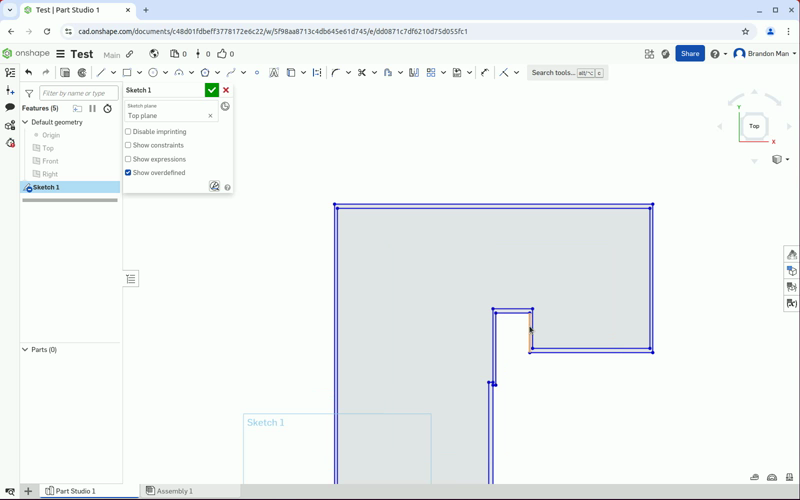
scroll(6)
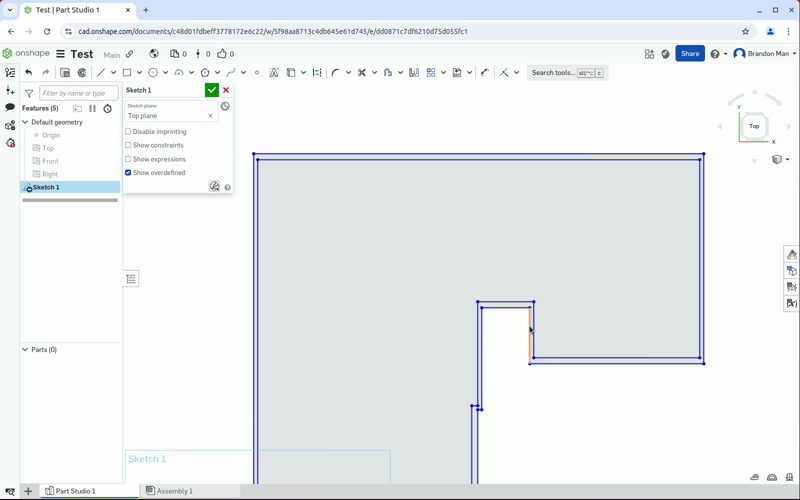
scroll(6)
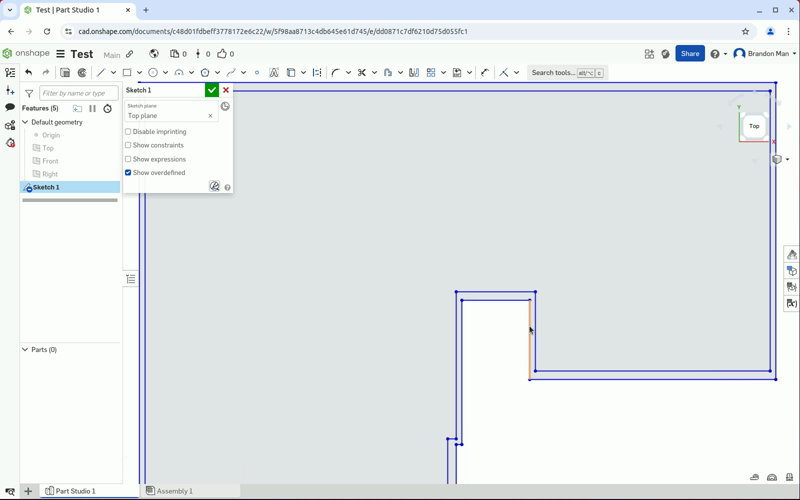
scroll(6)
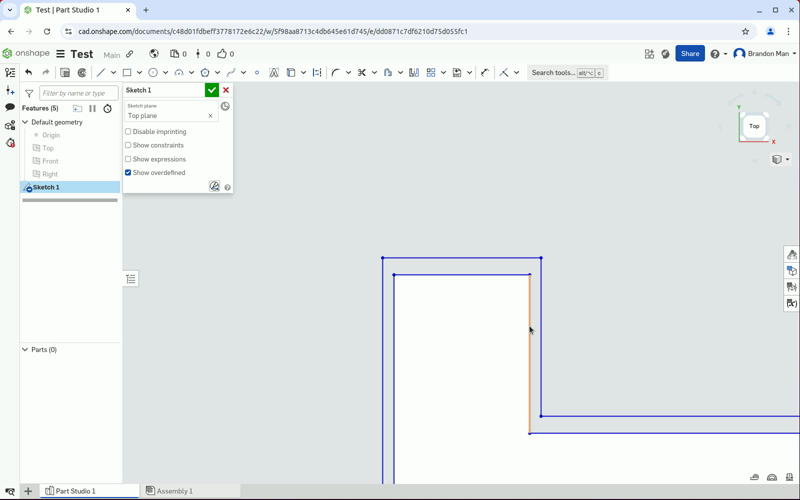
click(529, 325)
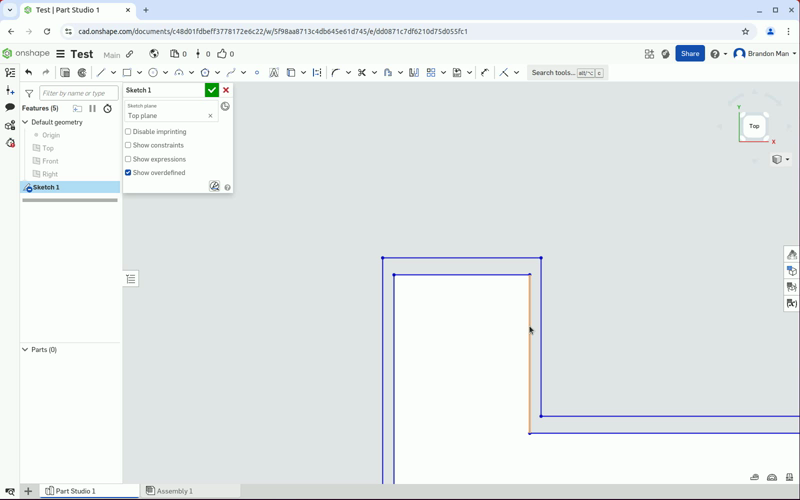
scroll(-6)
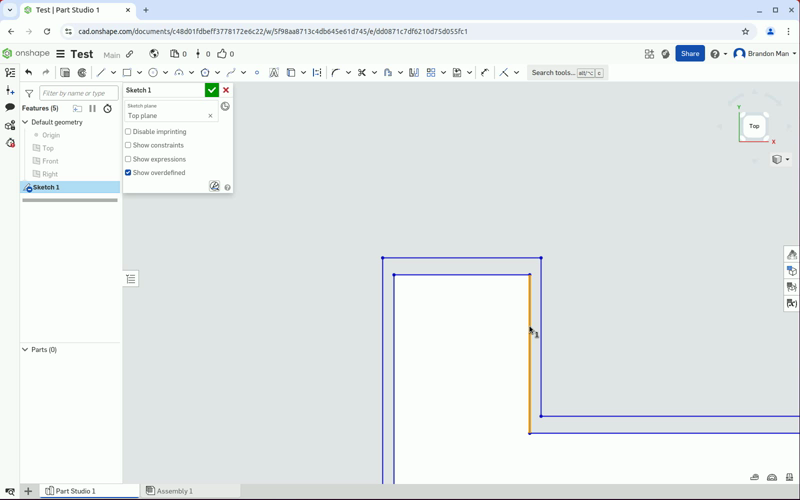
scroll(-6)
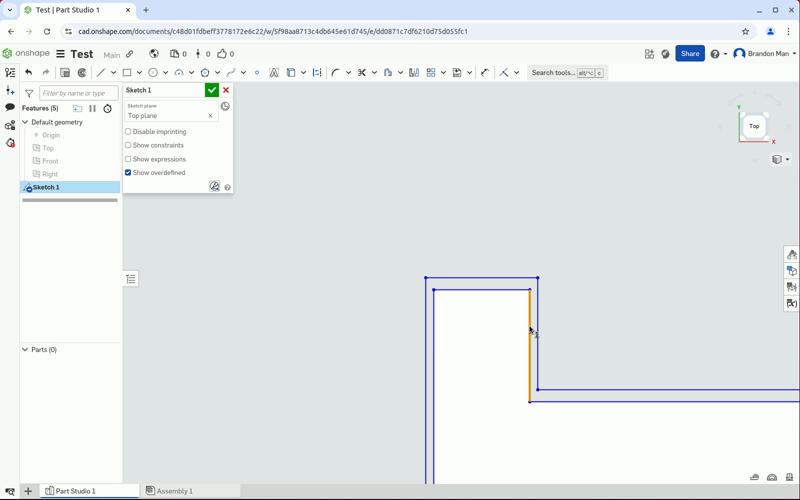
scroll(-6)
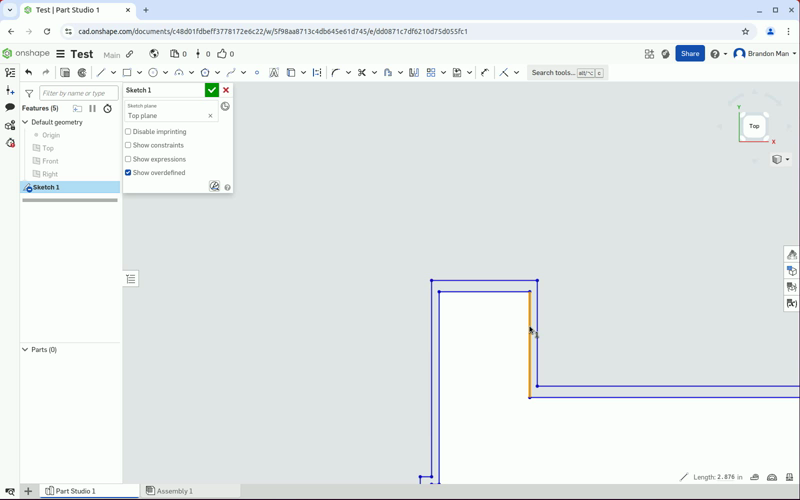
scroll(-6)
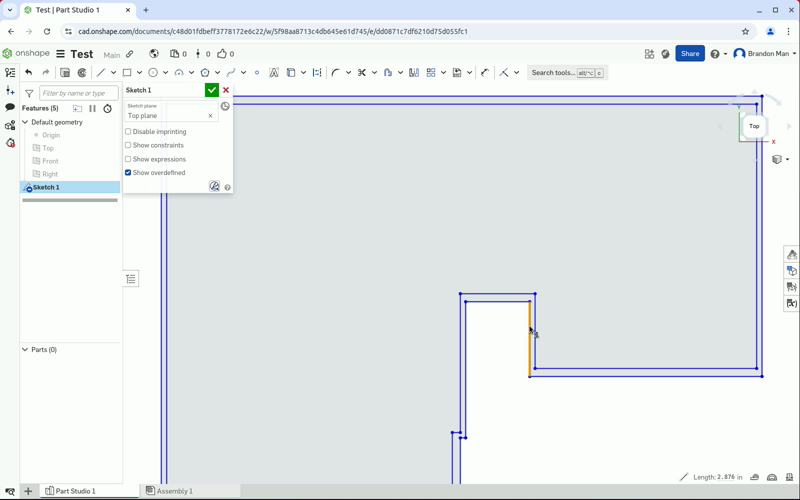
scroll(-6)
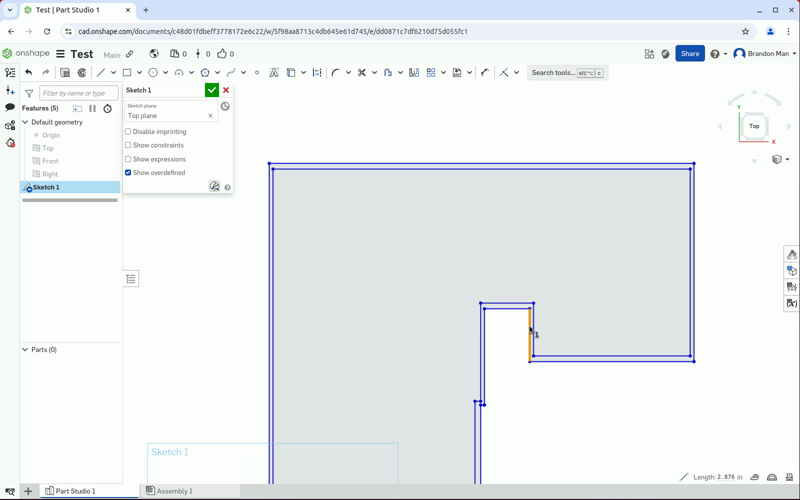
scroll(-6)
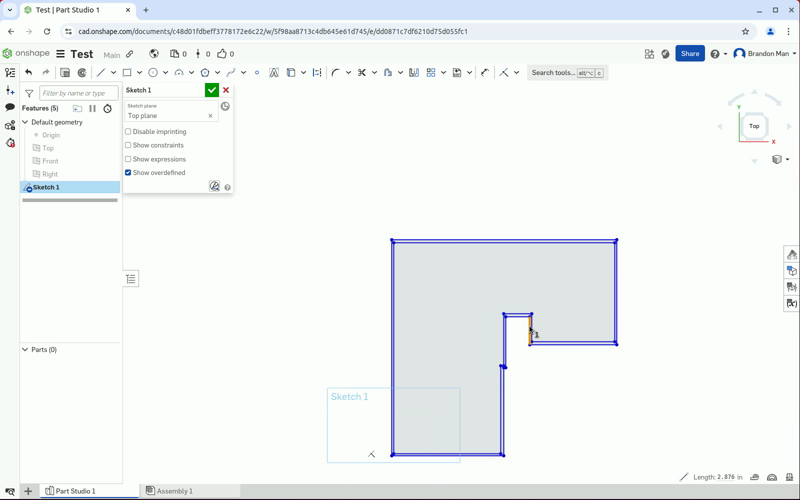
scroll(-6)
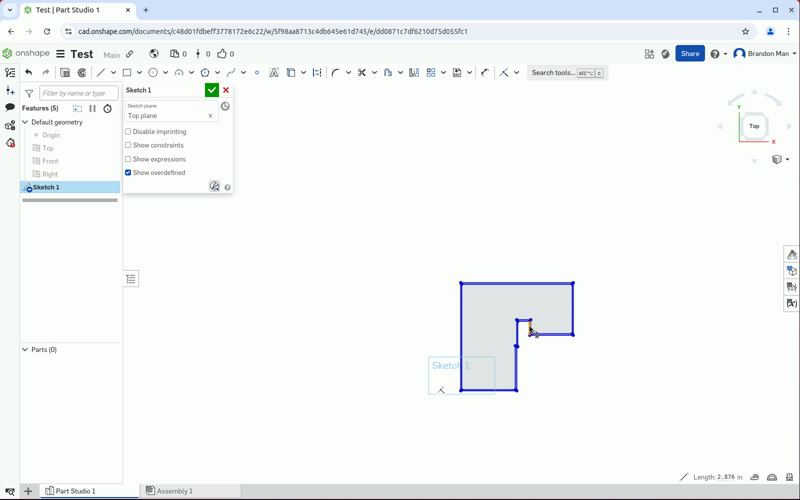
mouse_move(73, 352)
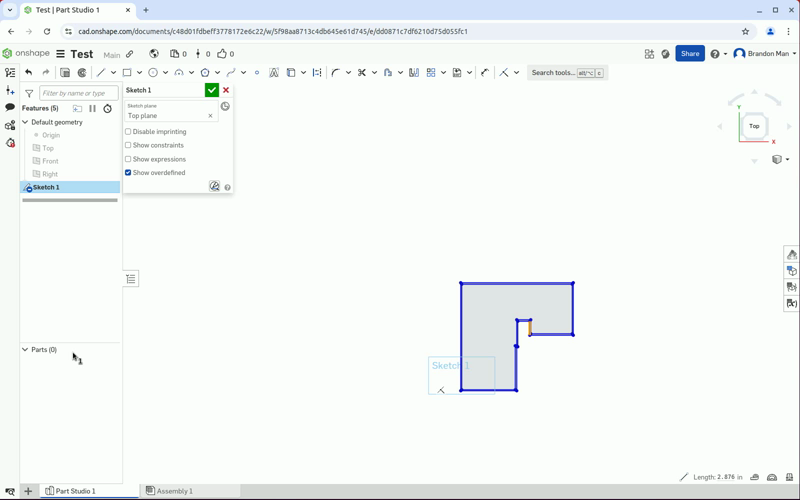
key(shift+y)
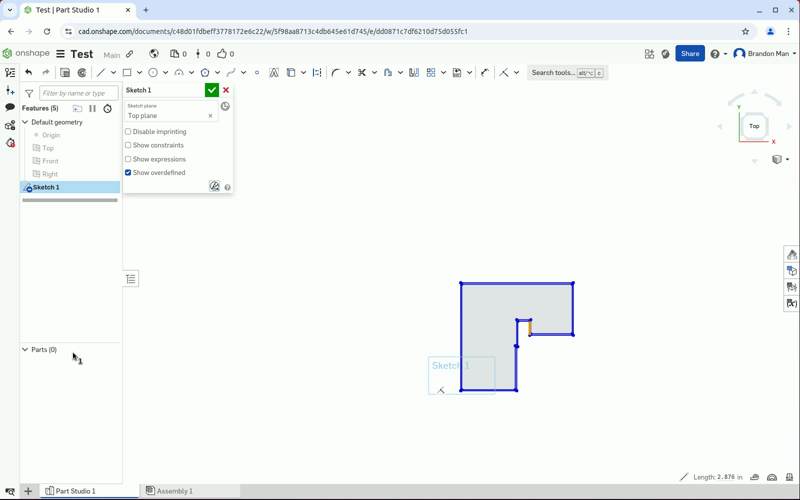
key(shift+e)
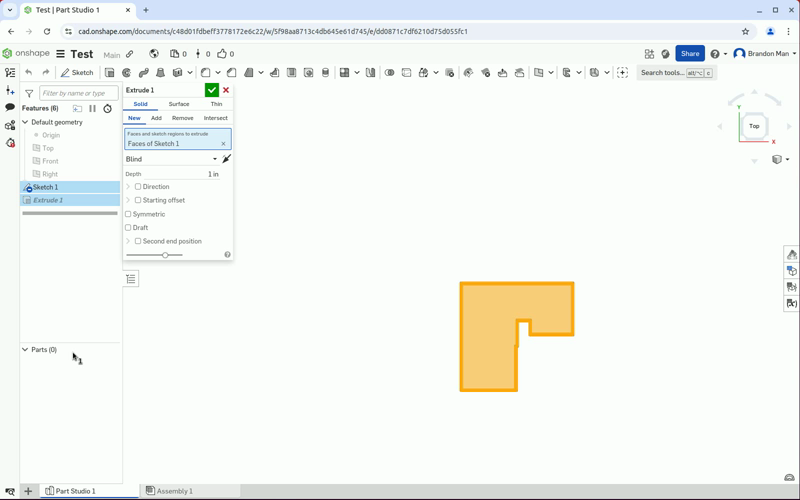
mouse_move(143, 106)
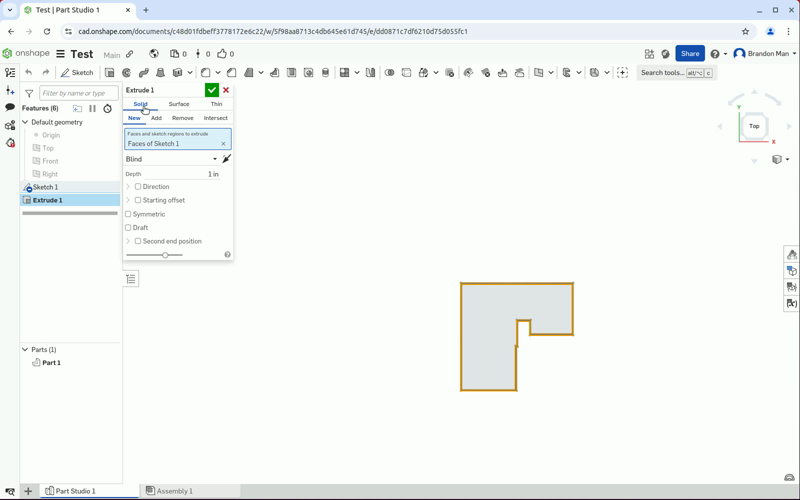
click(143, 106)
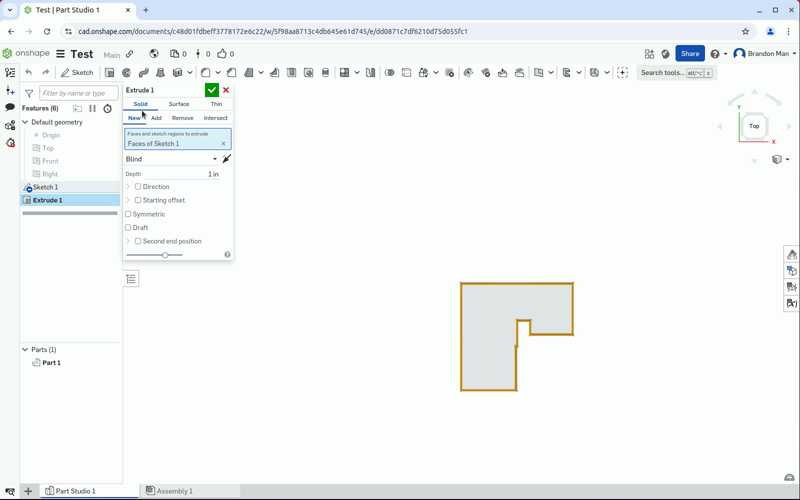
mouse_move(137, 120)
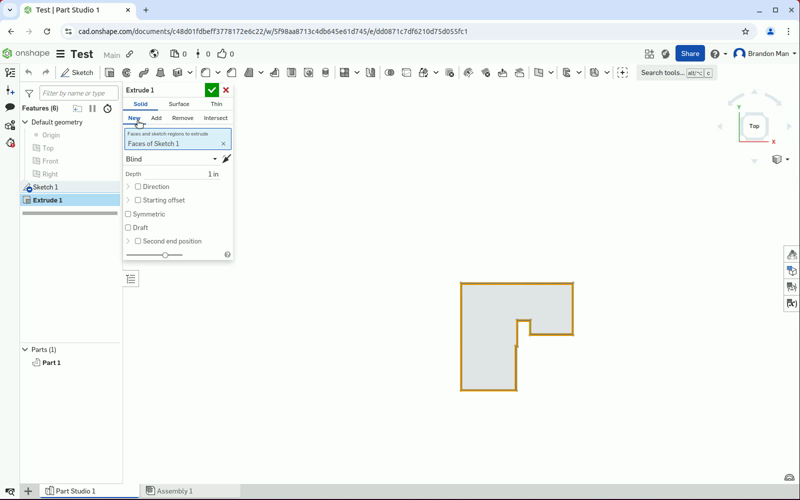
click(137, 120)
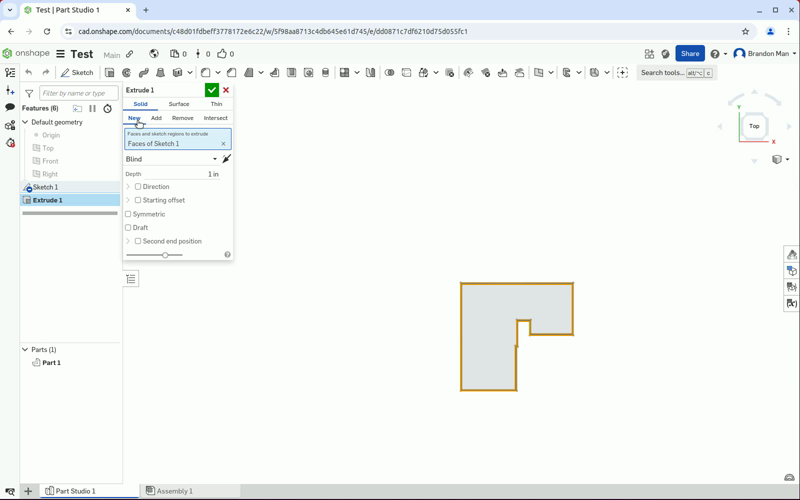
key(tab, 4)
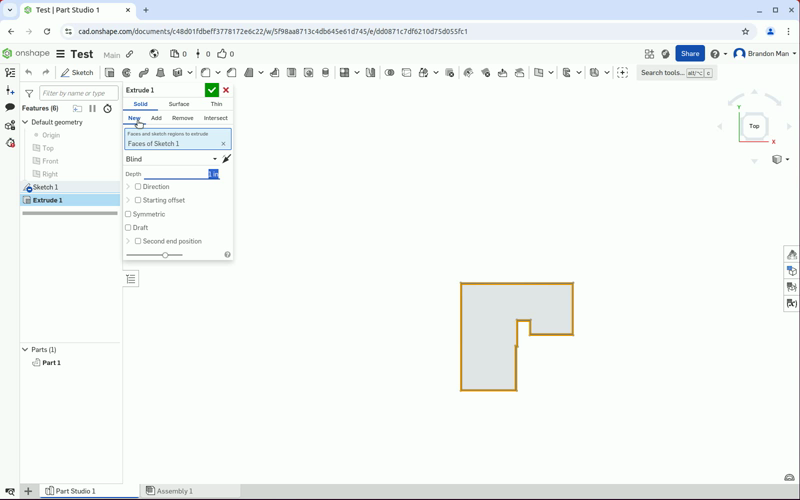
text(-0.241)
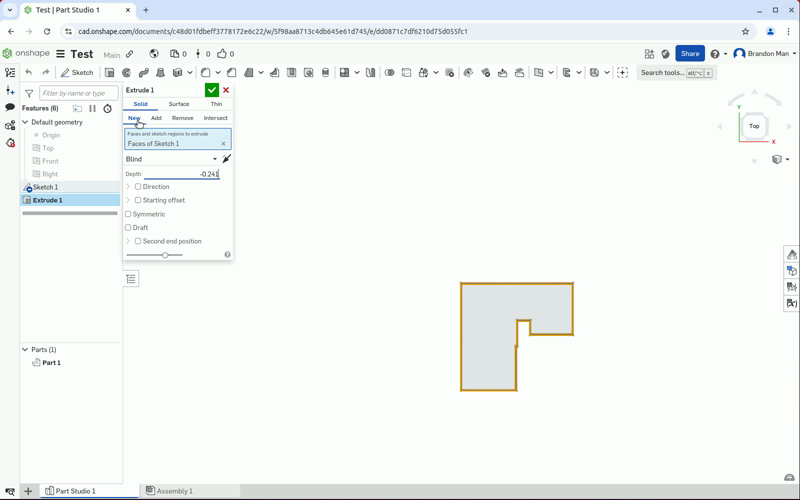
key(enter)
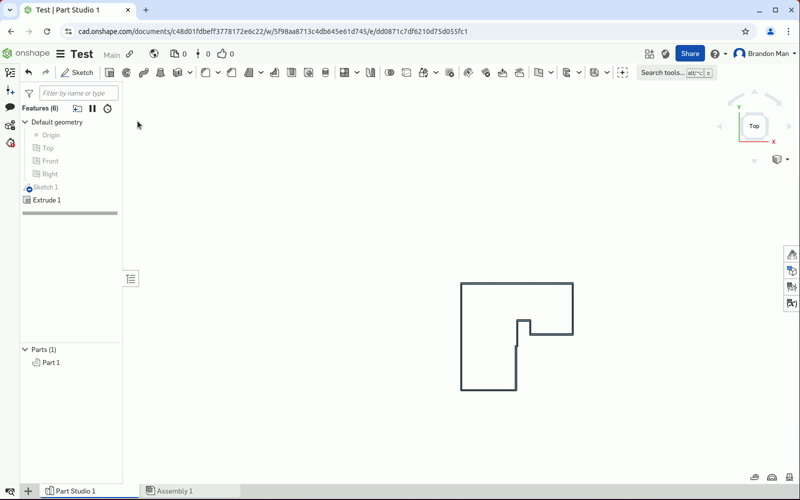
key(shift+h)
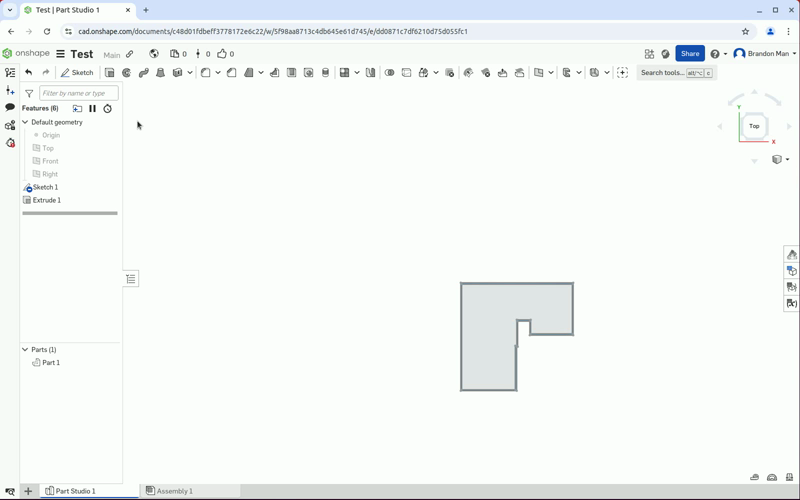
key(shift+h)
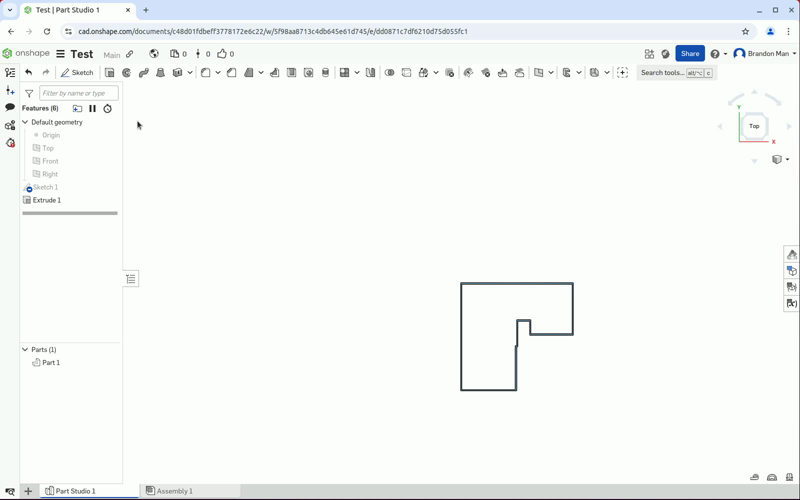
mouse_move(73, 189)
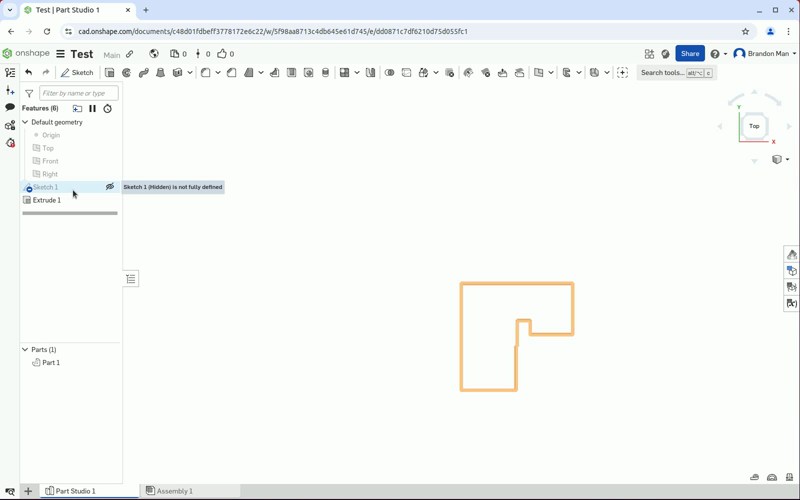
click(73, 189)
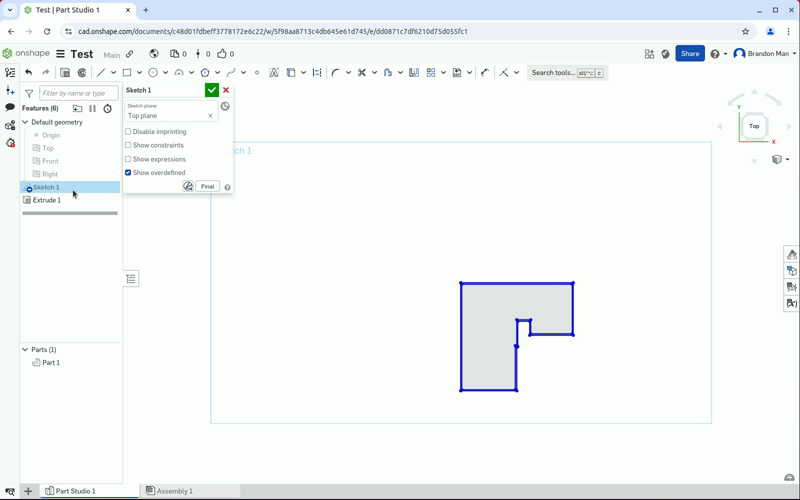
mouse_move(229, 92)
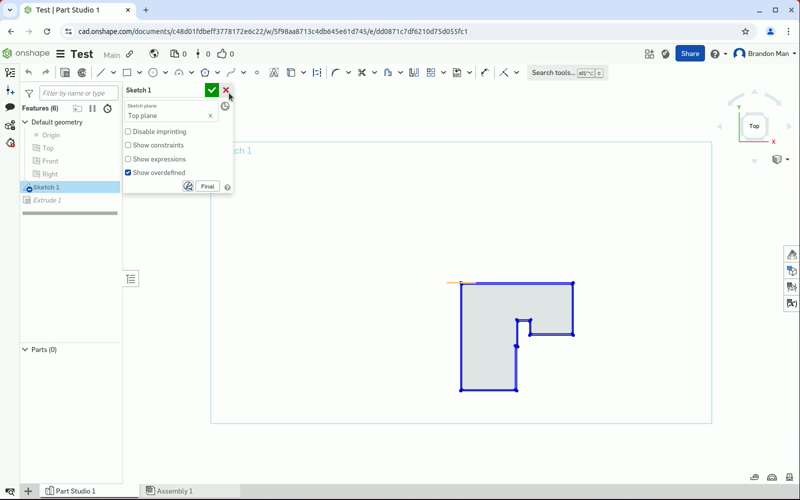
click(229, 92)
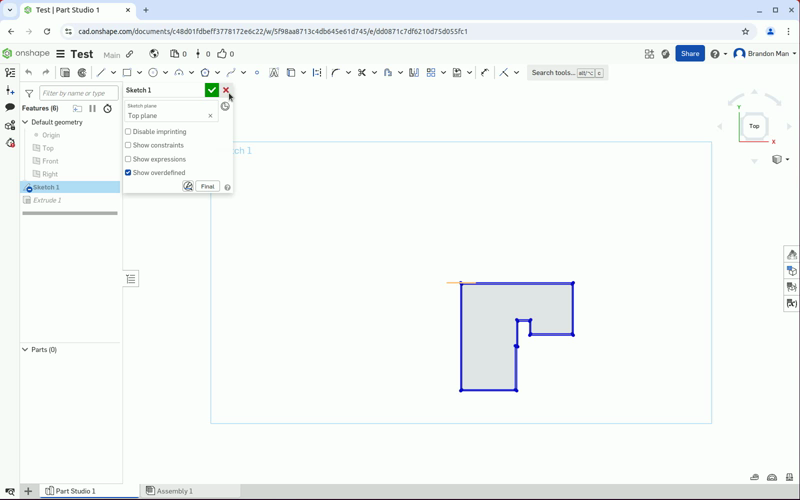
key(shift+s)
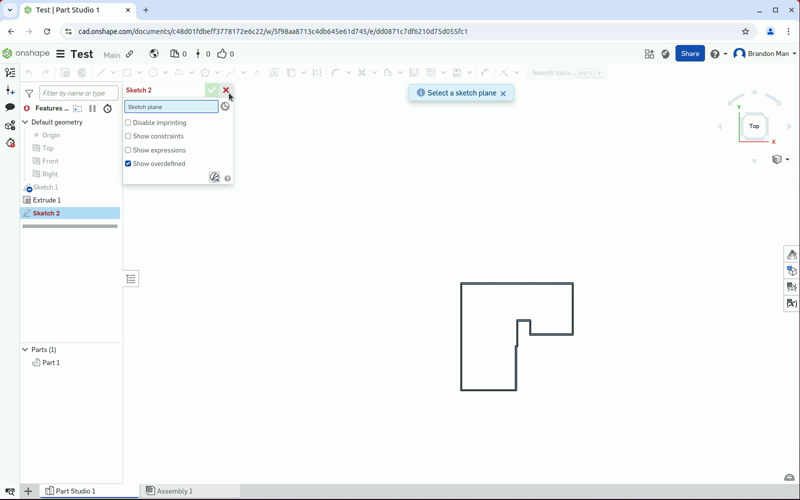
mouse_move(73, 150)
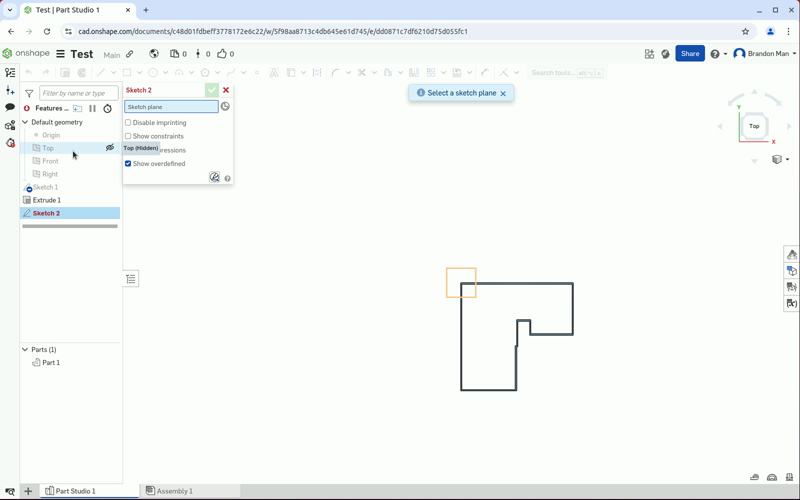
click(73, 150)
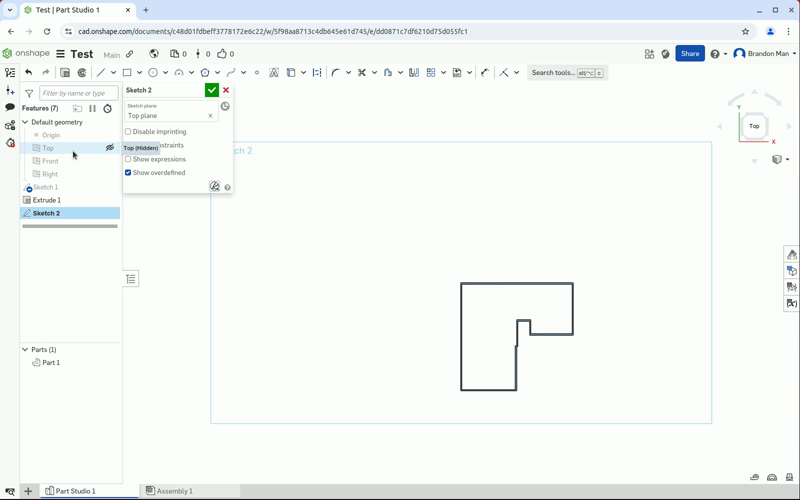
mouse_move(73, 352)
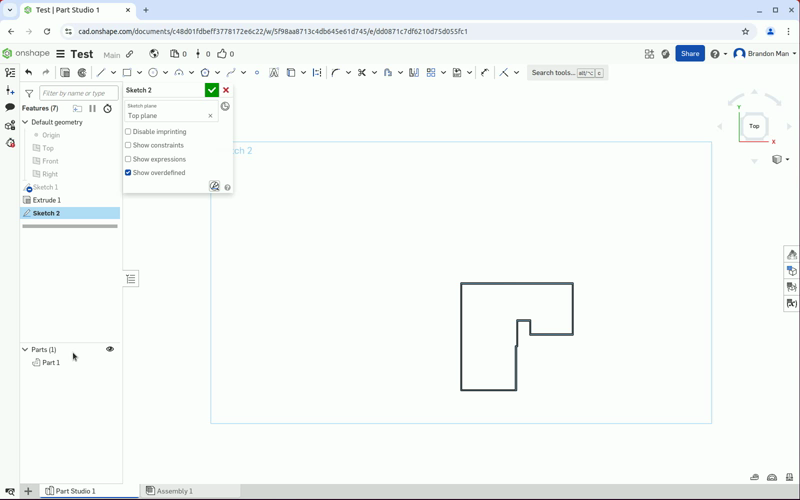
key(y)
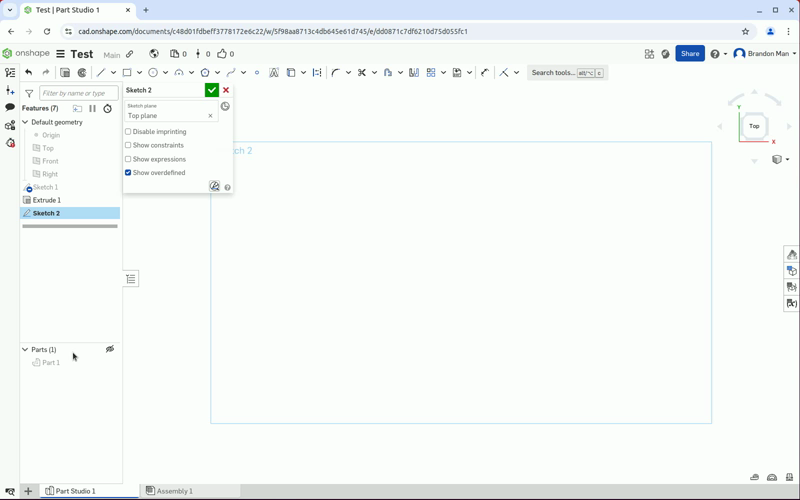
key(l)
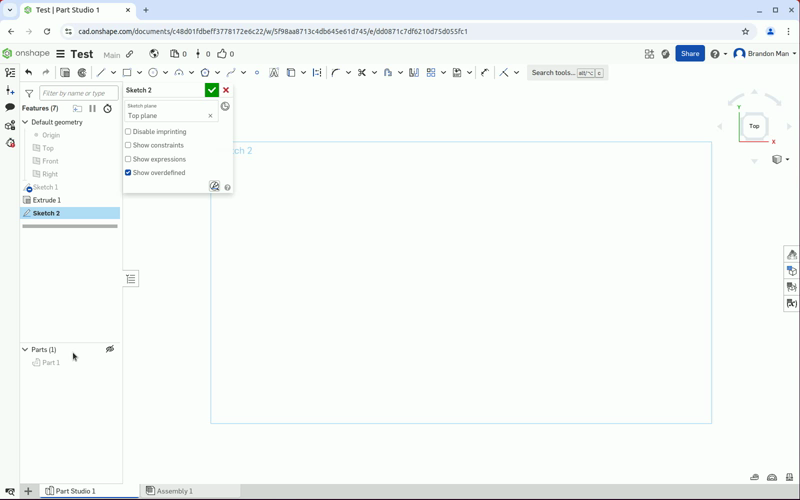
key_down(shift)
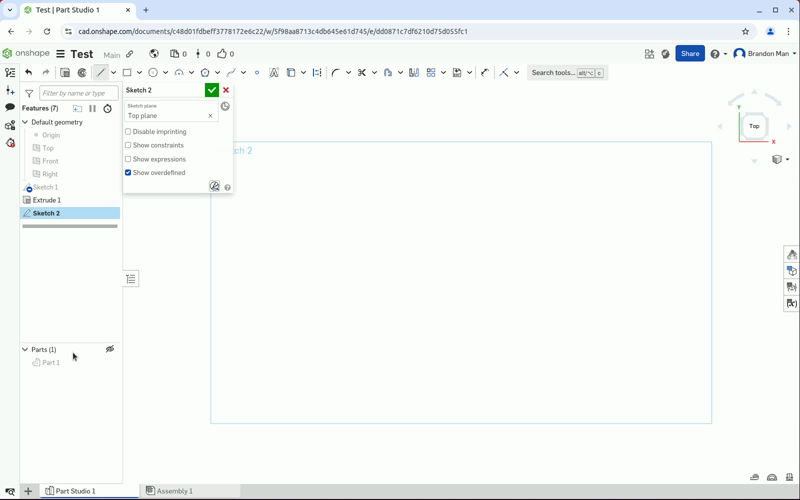
mouse_move(461, 389)
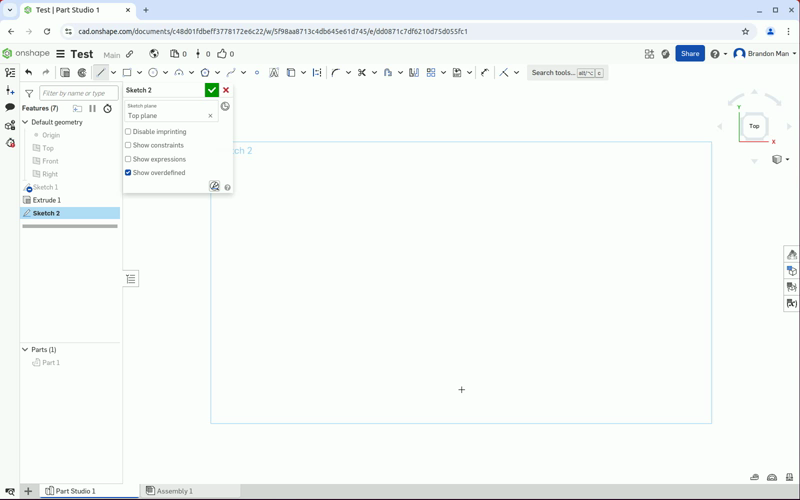
click(461, 389)
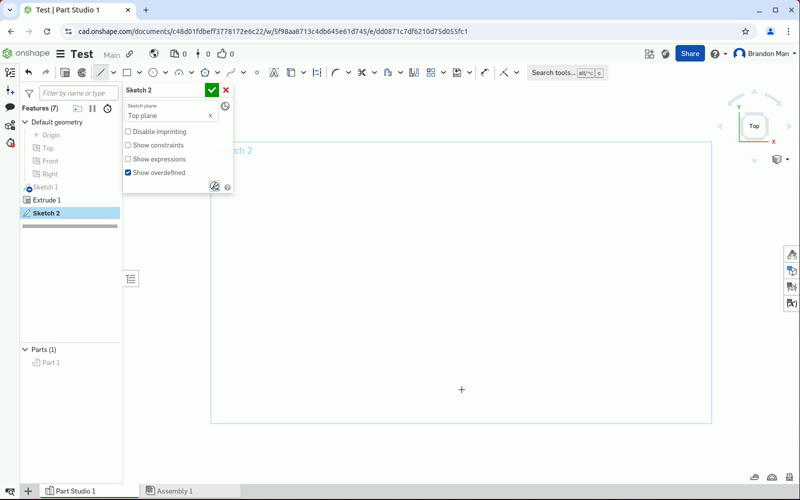
key_up(shift)
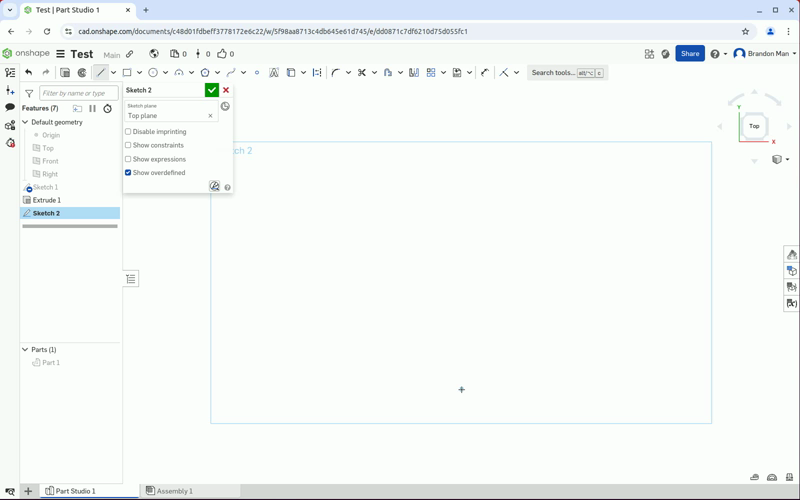
key_down(shift)
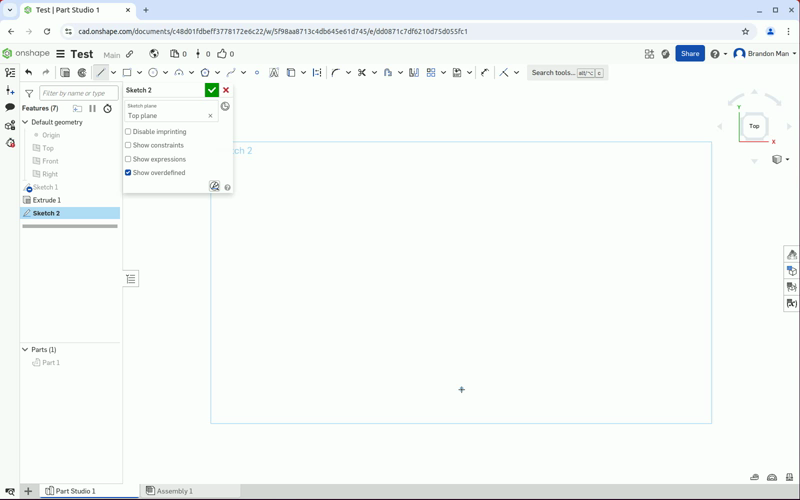
mouse_move(492, 389)
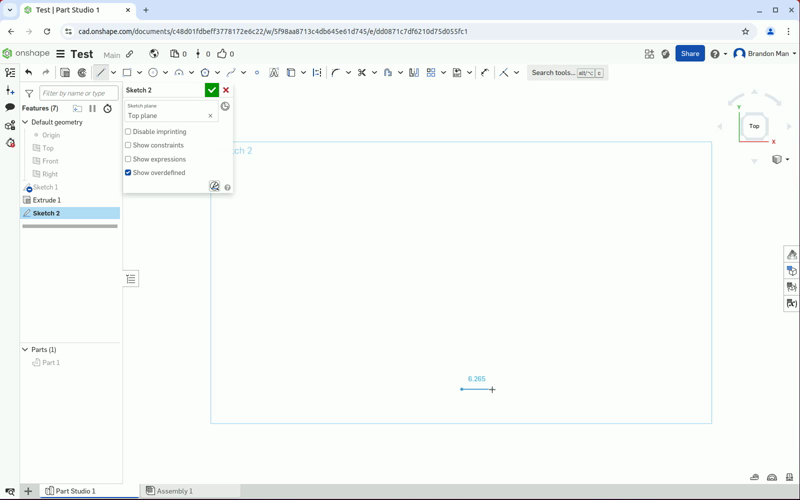
mouse_move(515, 389)
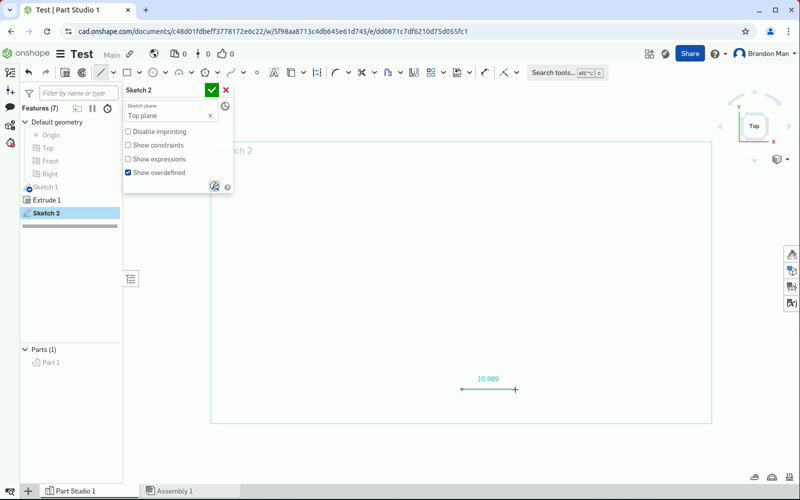
click(515, 389)
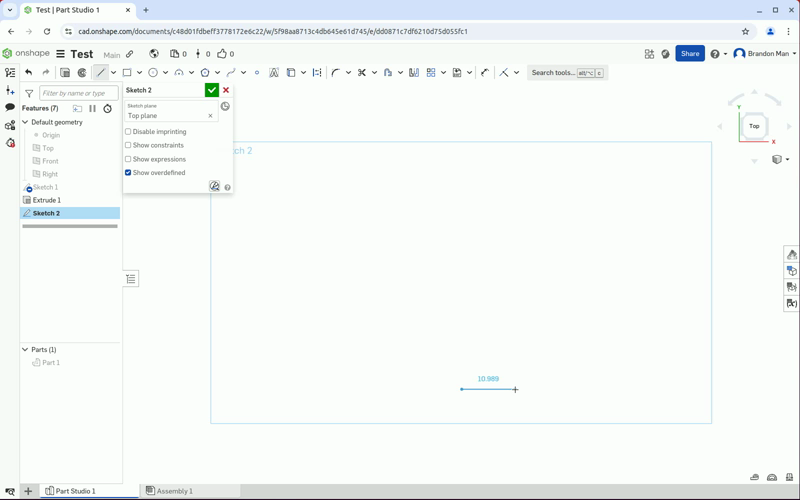
key_up(shift)
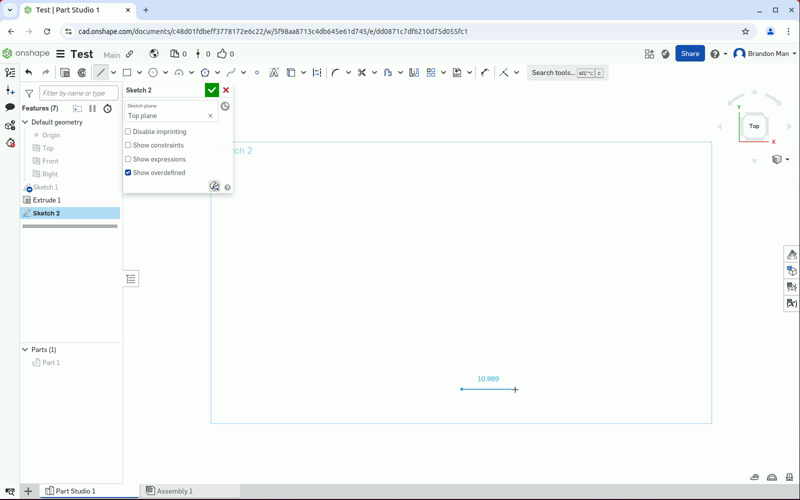
key_down(shift)
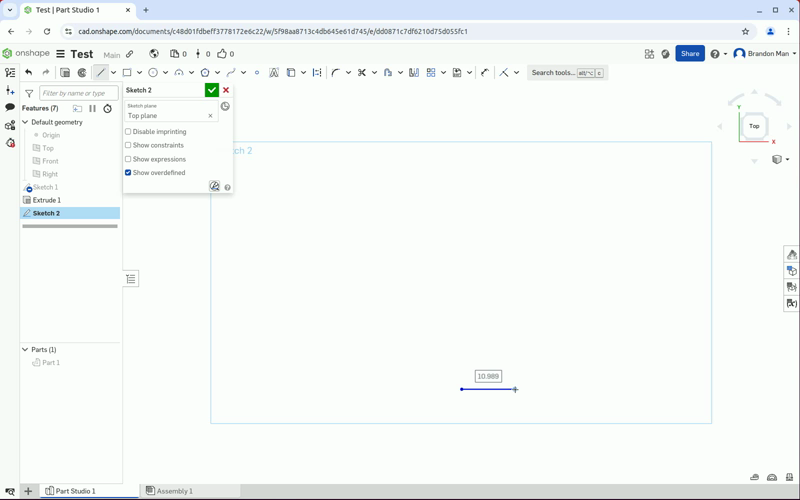
mouse_move(545, 389)
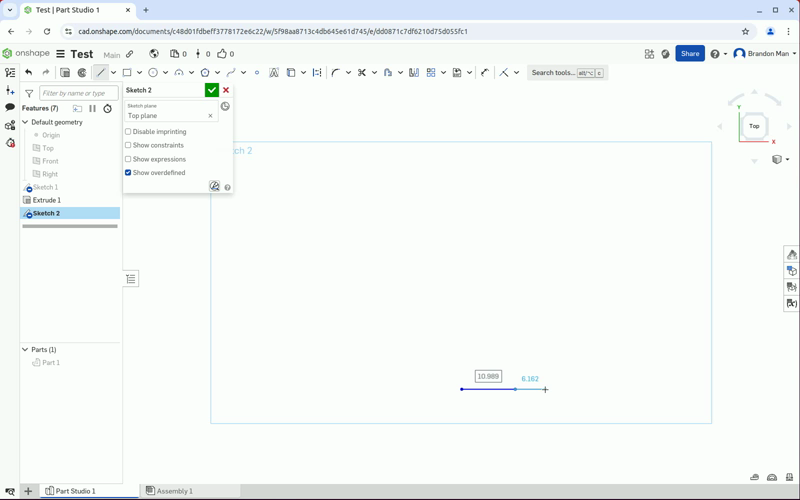
mouse_move(515, 345)
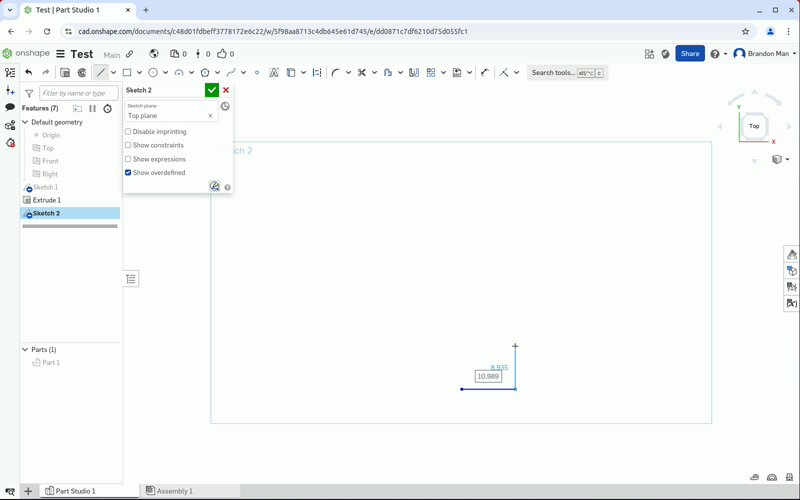
click(515, 345)
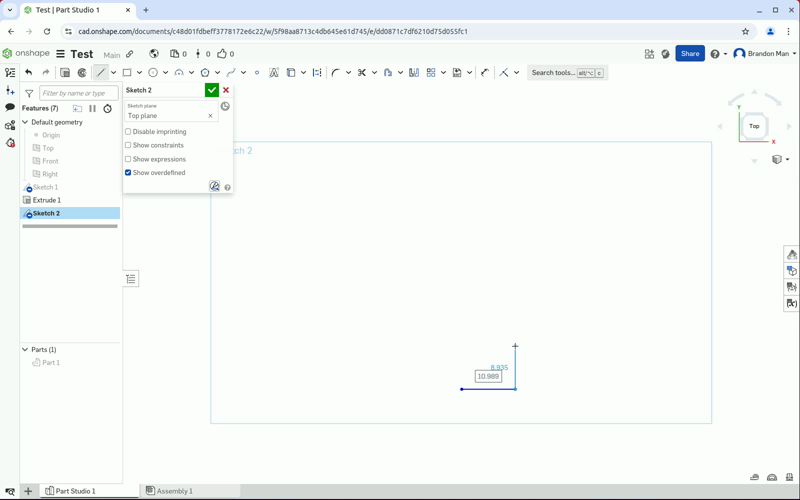
key_up(shift)
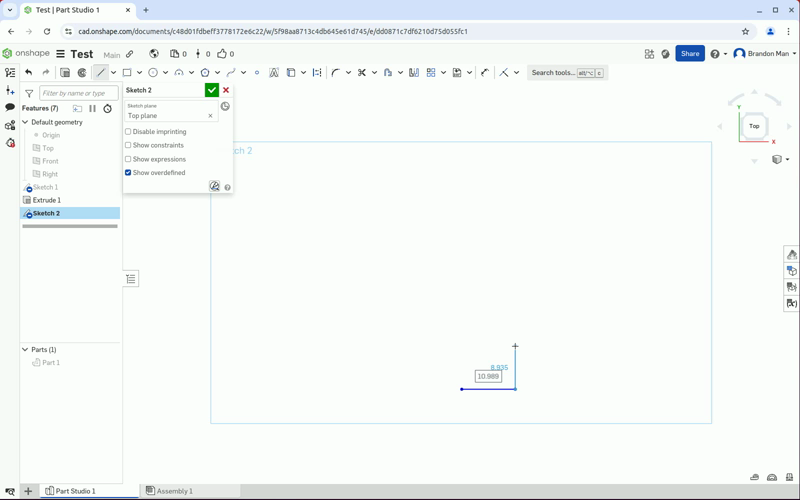
key_down(shift)
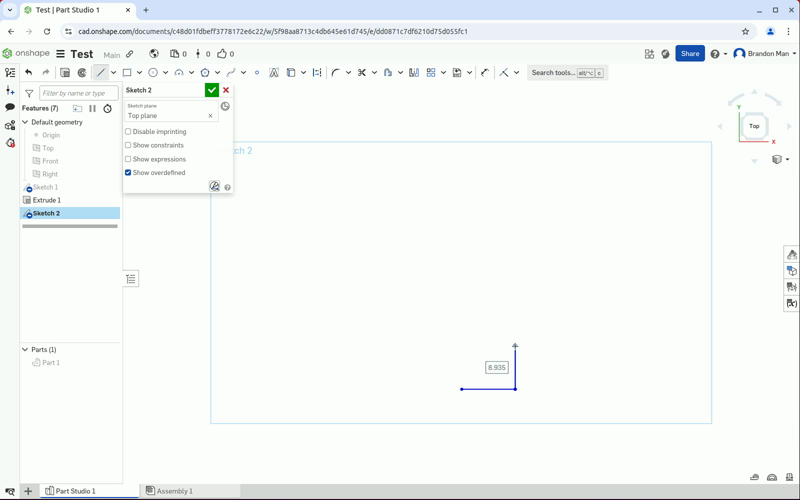
mouse_move(545, 345)
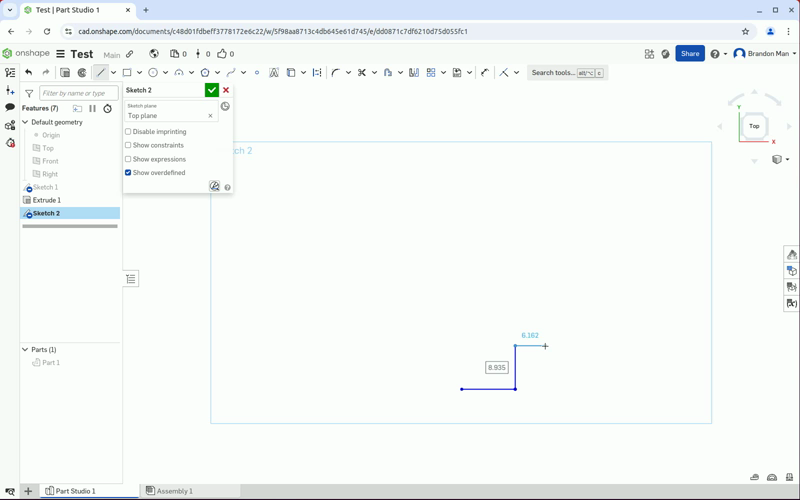
mouse_move(516, 345)
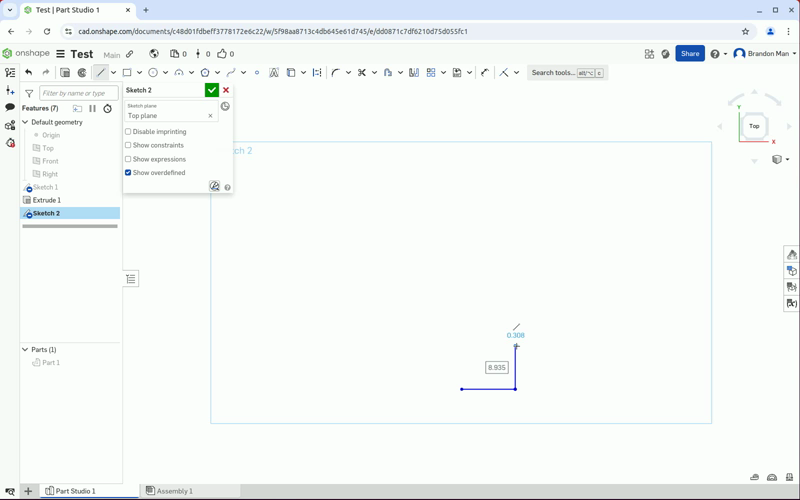
scroll(6)
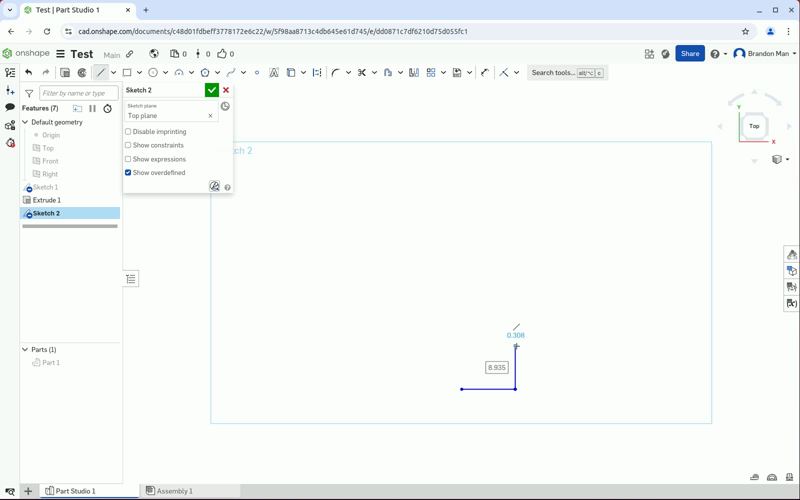
scroll(6)
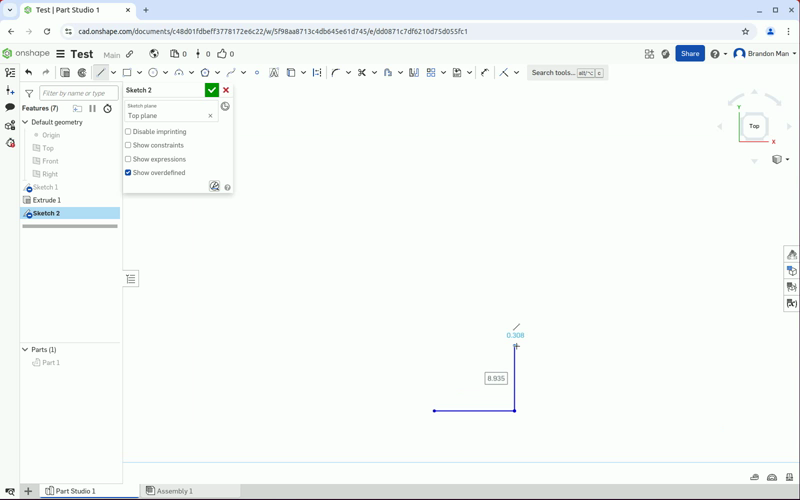
scroll(6)
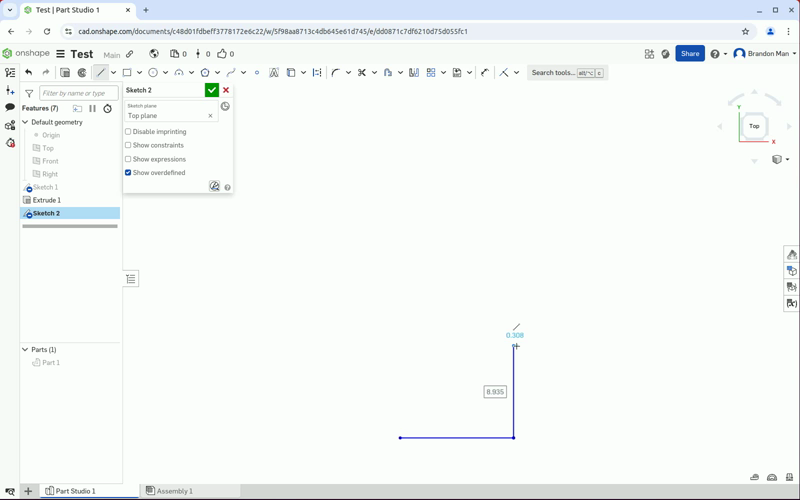
scroll(6)
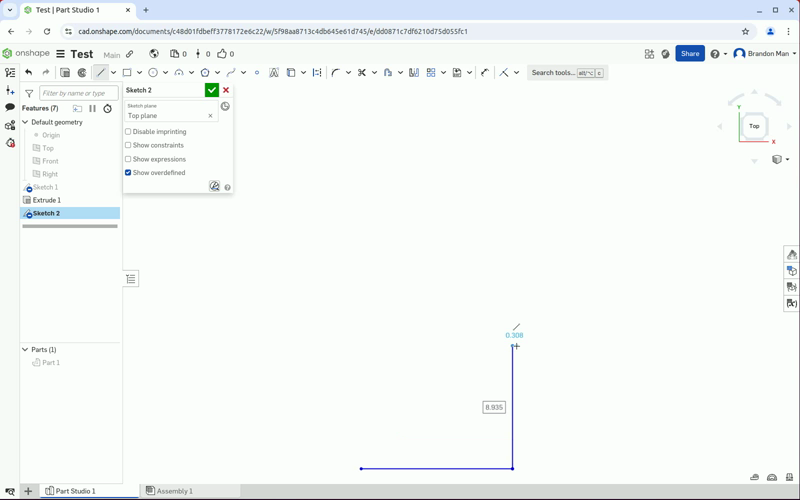
scroll(6)
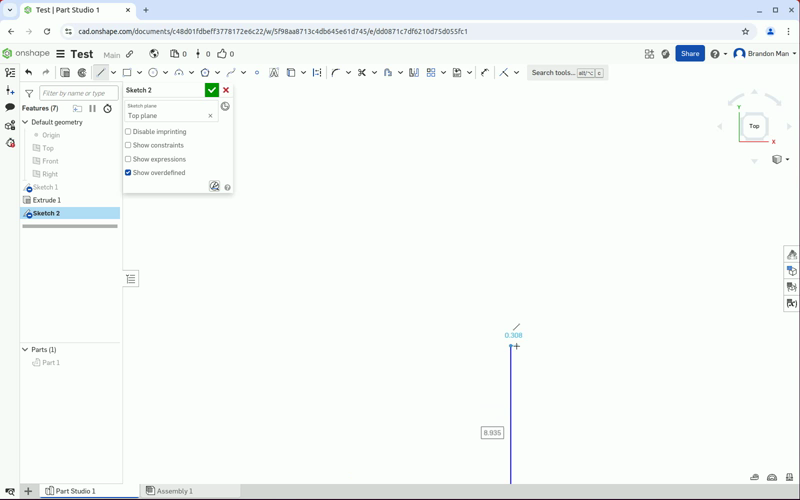
scroll(6)
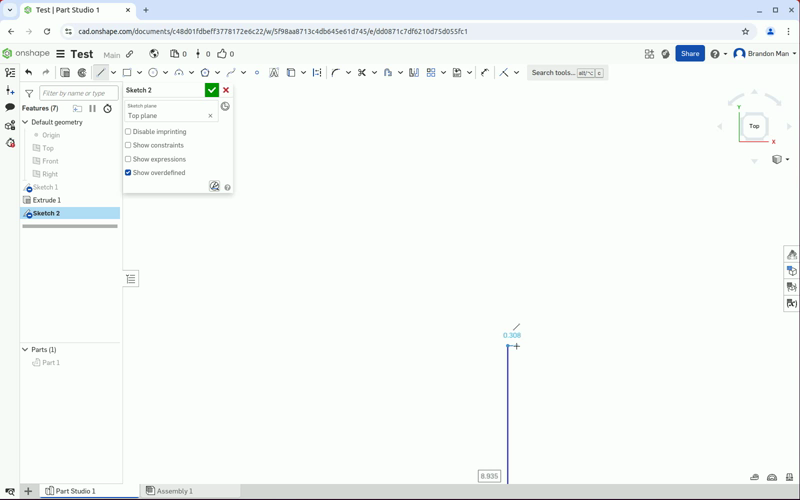
scroll(6)
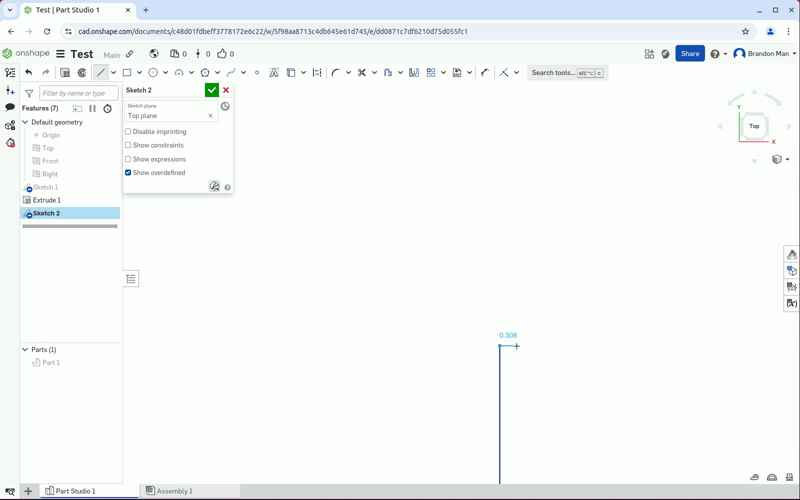
click(516, 345)
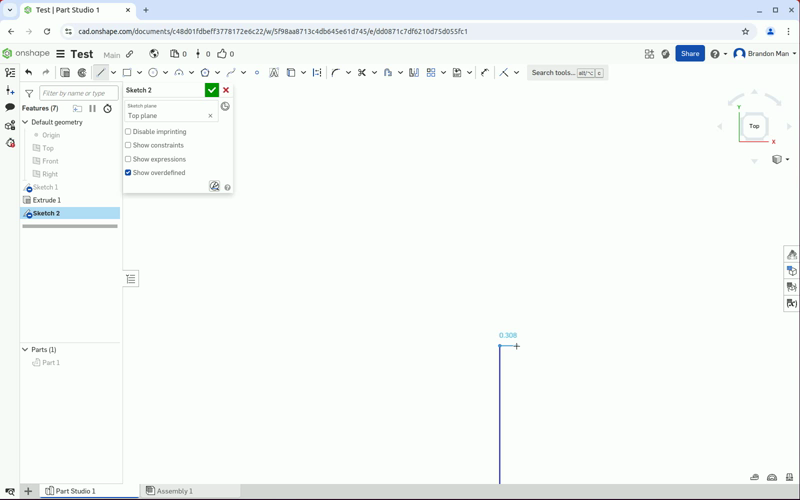
scroll(-6)
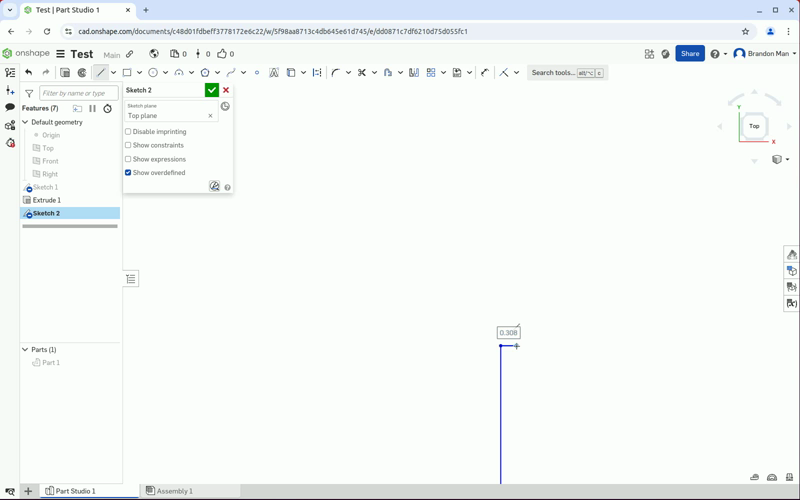
scroll(-6)
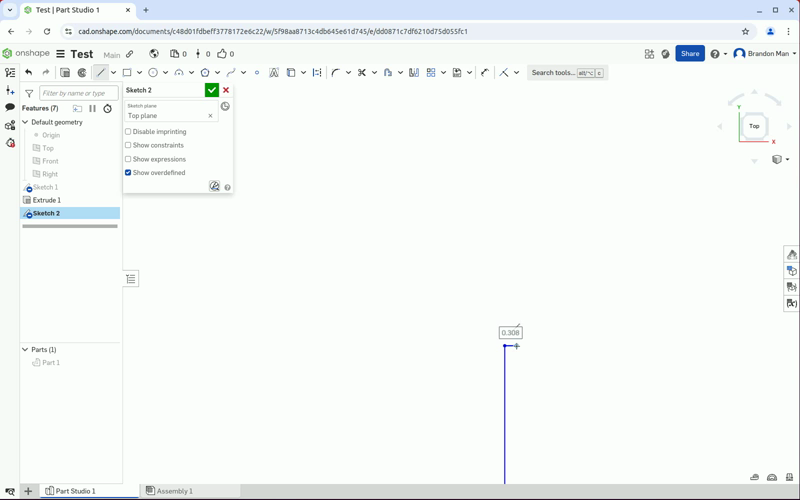
scroll(-6)
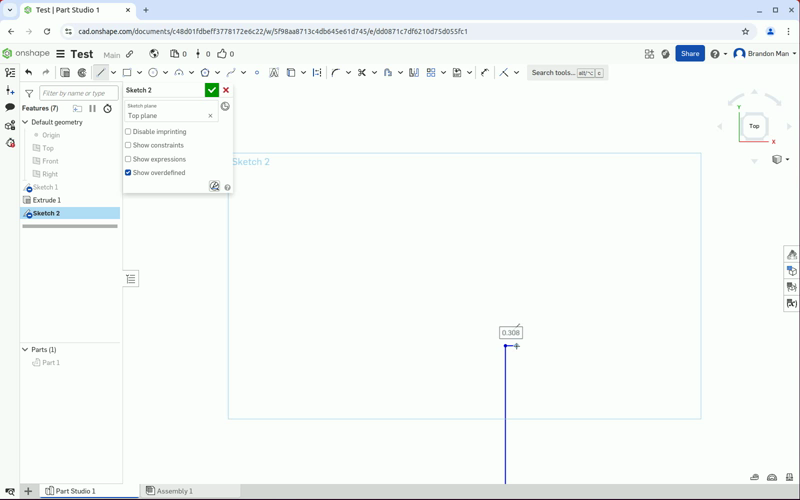
scroll(-6)
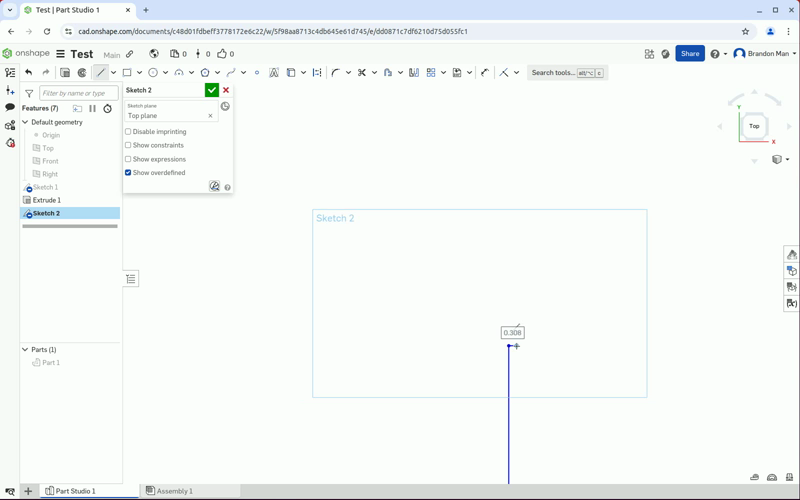
scroll(-6)
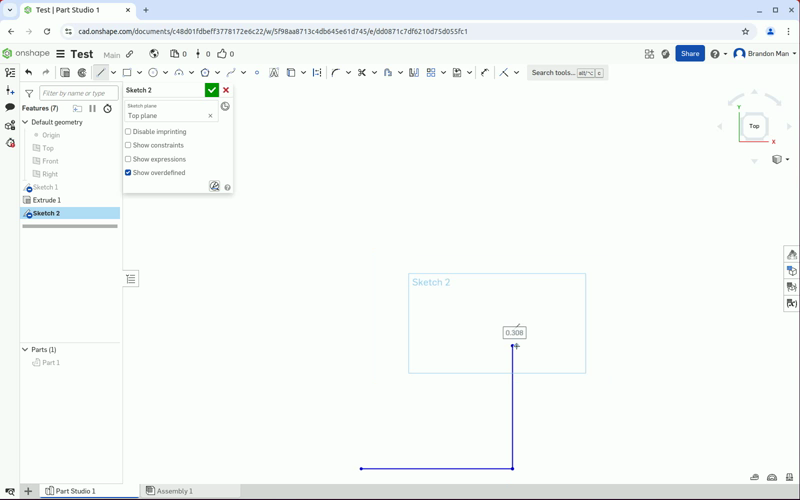
scroll(-6)
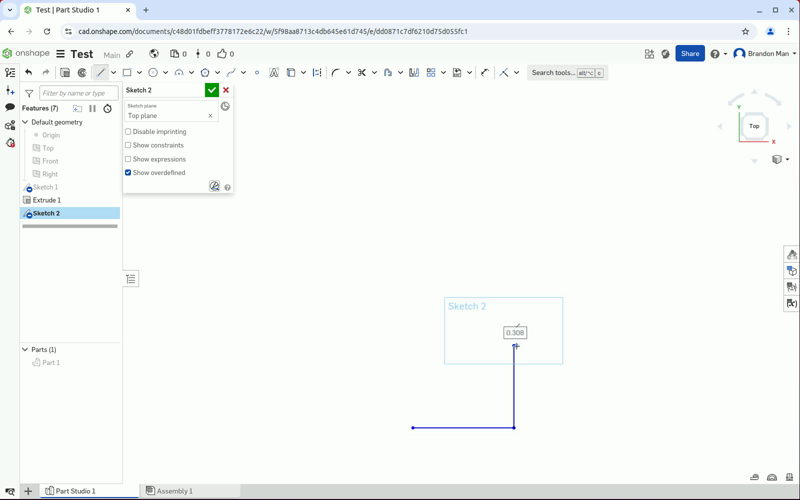
scroll(-6)
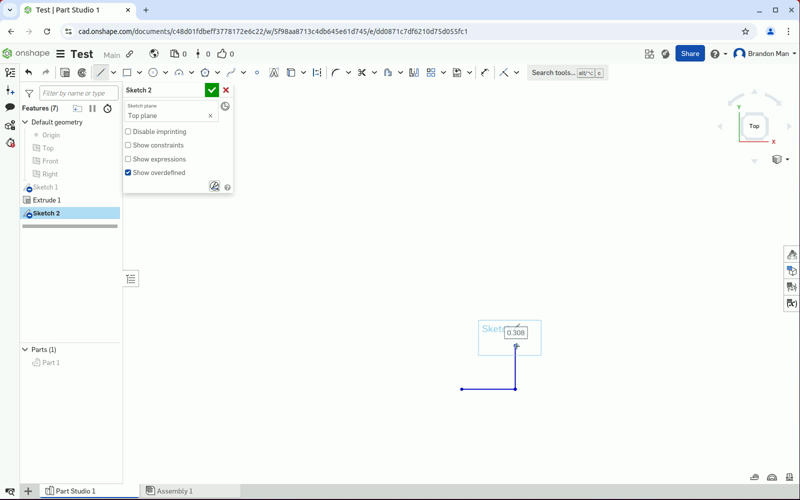
key_up(shift)
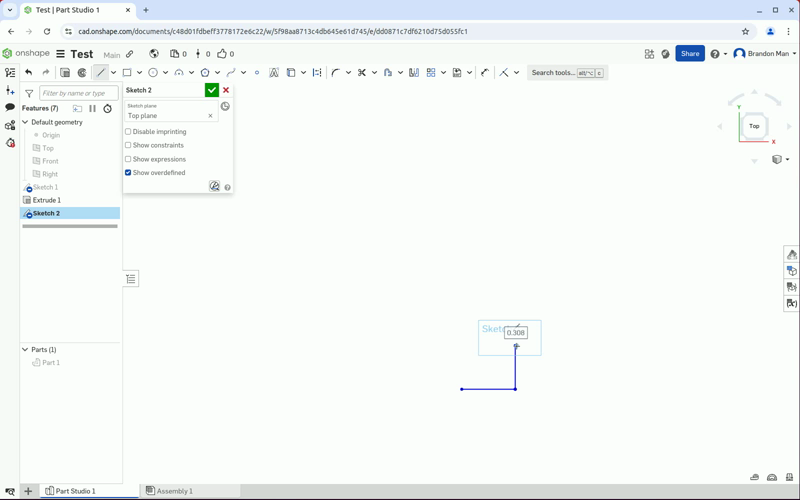
key_down(shift)
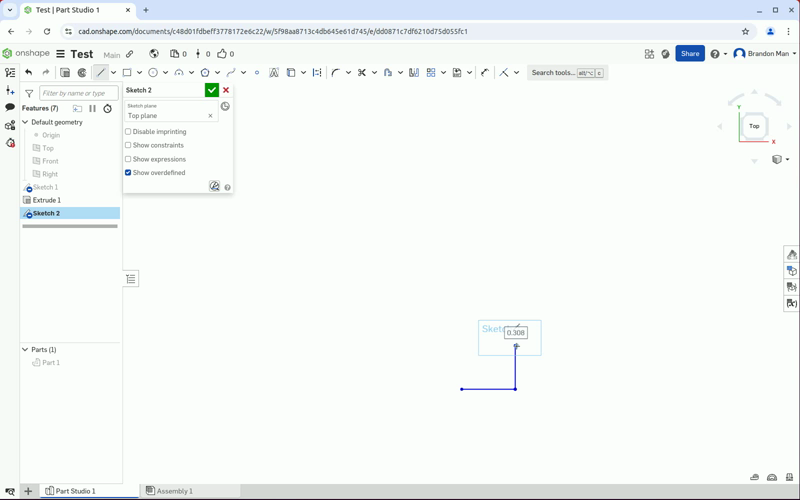
mouse_move(546, 345)
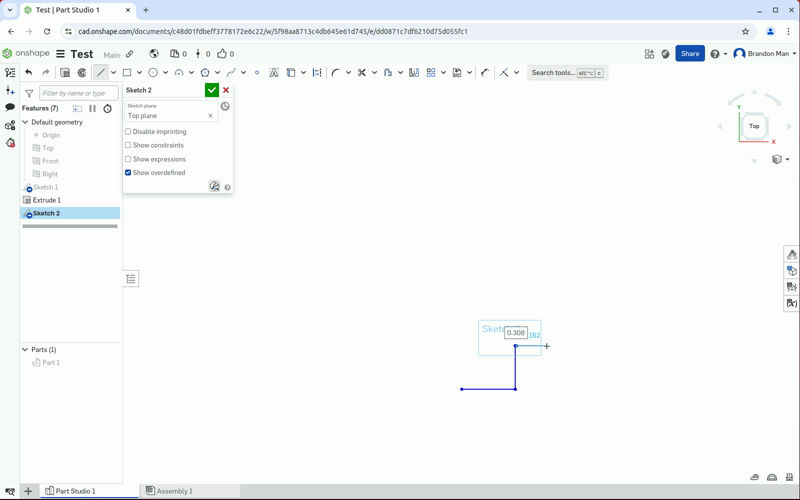
mouse_move(516, 320)
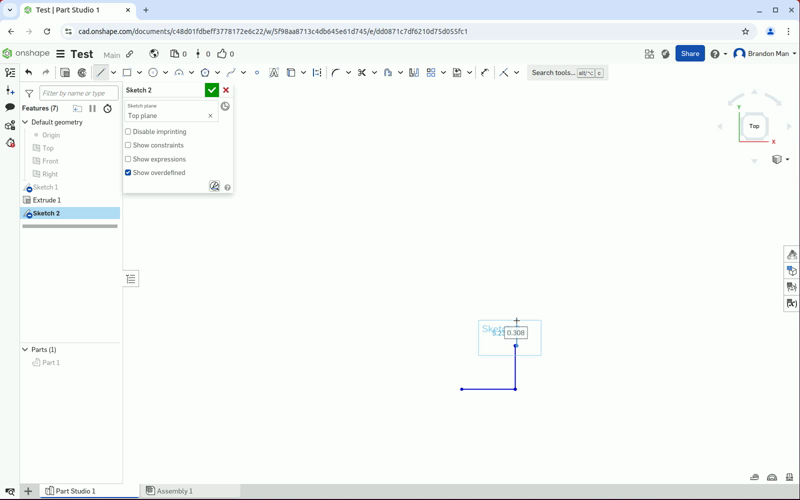
click(516, 320)
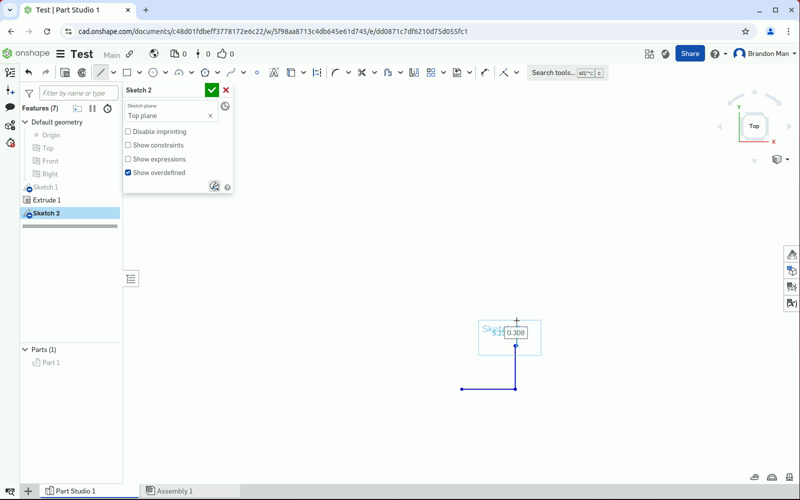
key_up(shift)
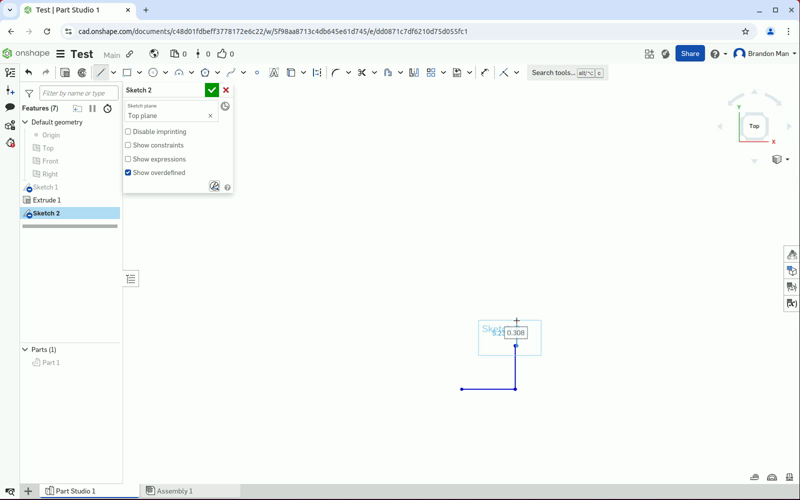
key_down(shift)
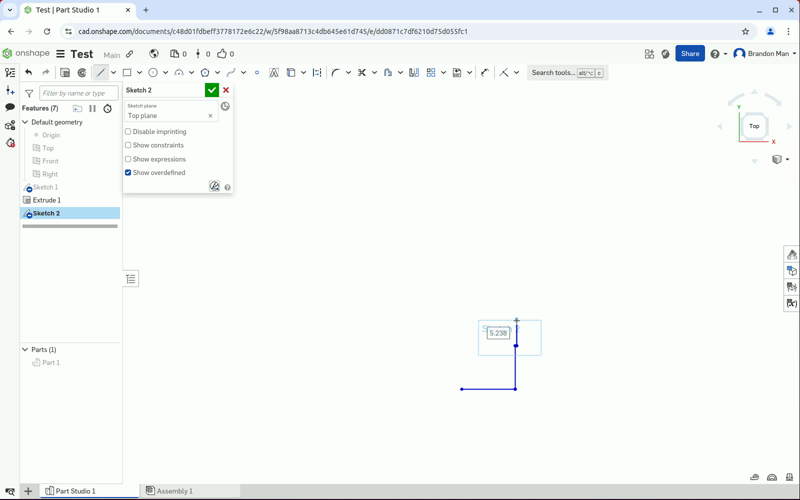
mouse_move(546, 320)
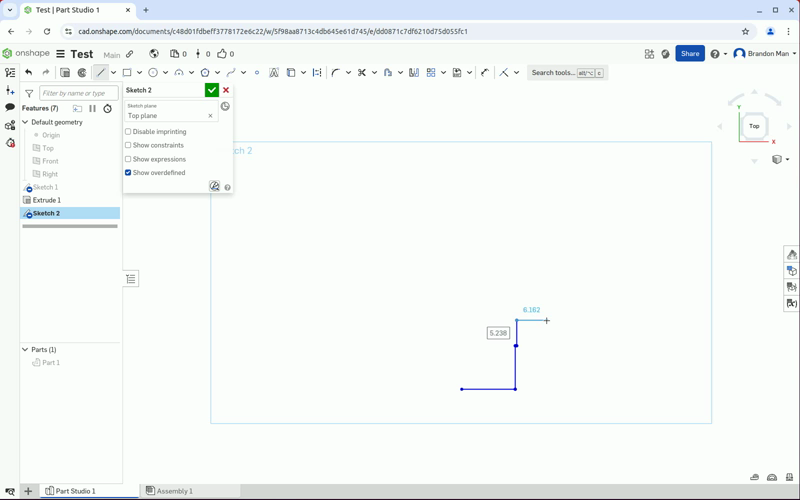
mouse_move(530, 320)
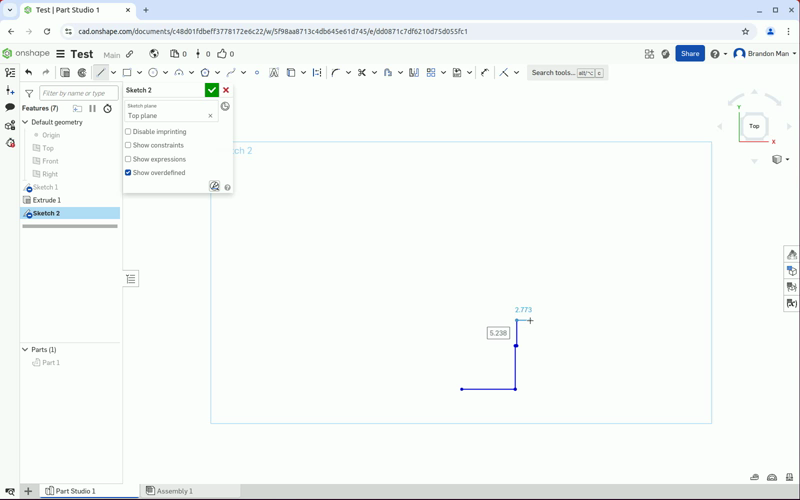
click(530, 320)
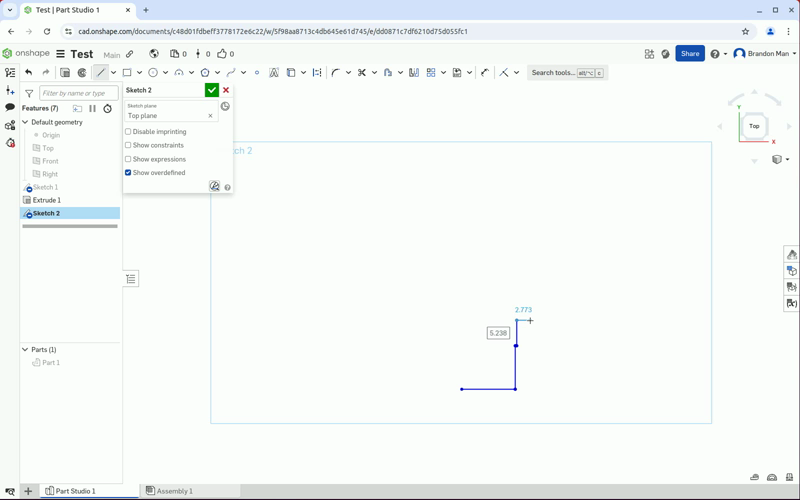
key_up(shift)
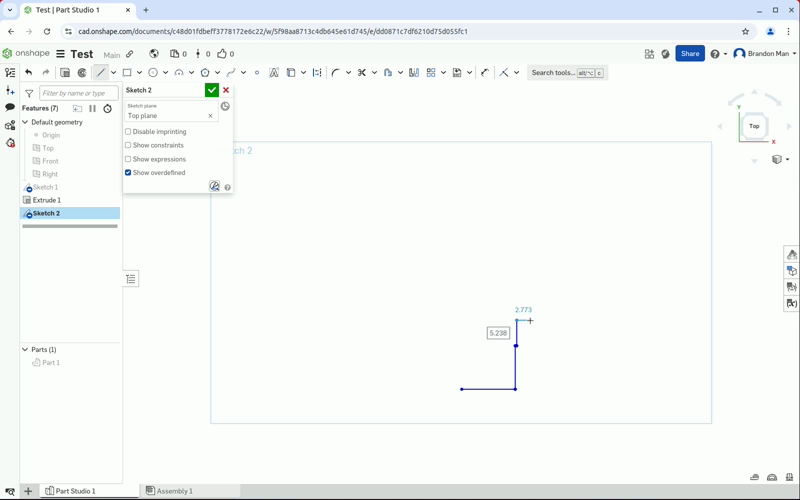
key_down(shift)
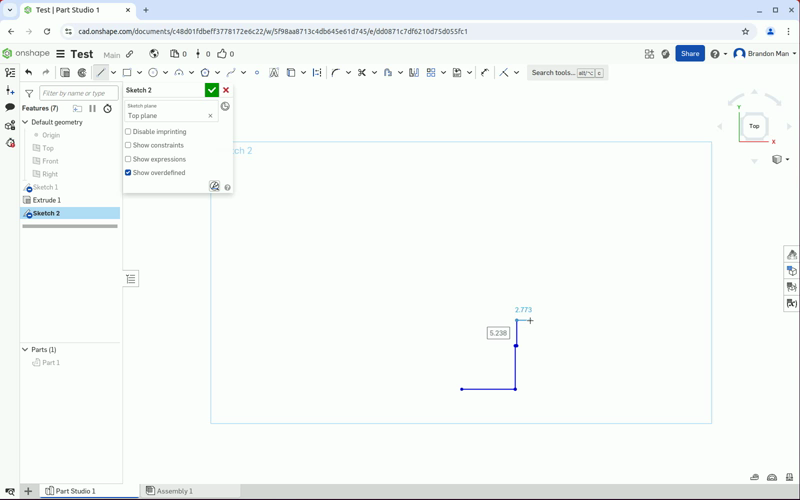
mouse_move(560, 320)
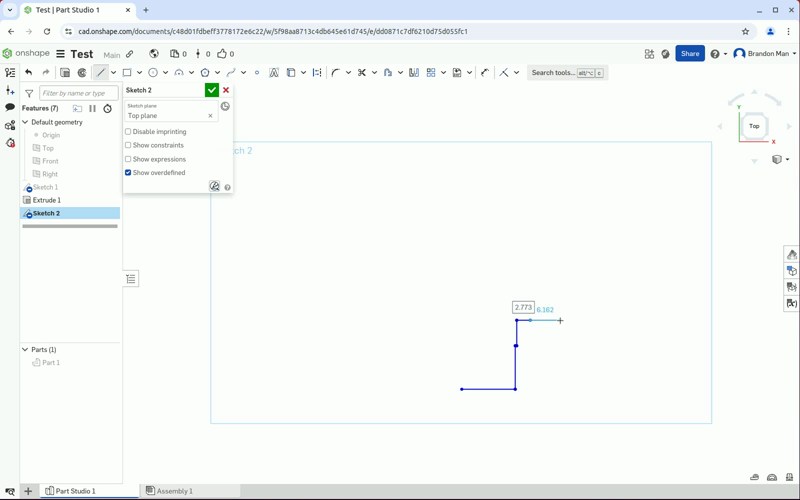
mouse_move(530, 333)
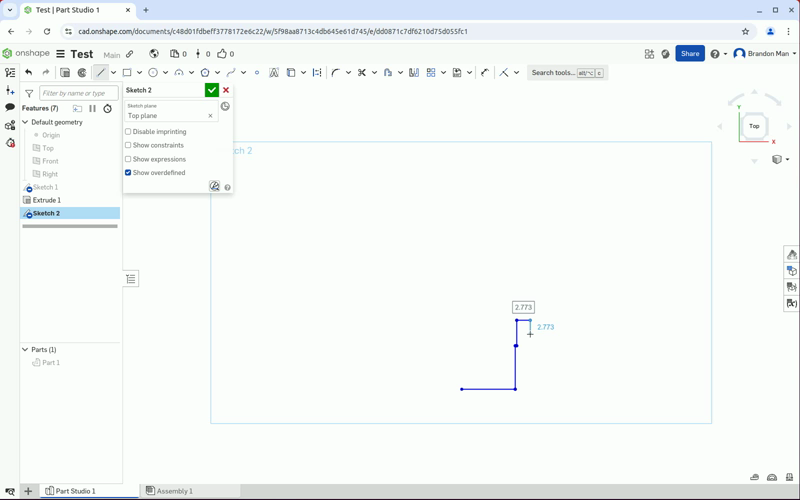
click(530, 333)
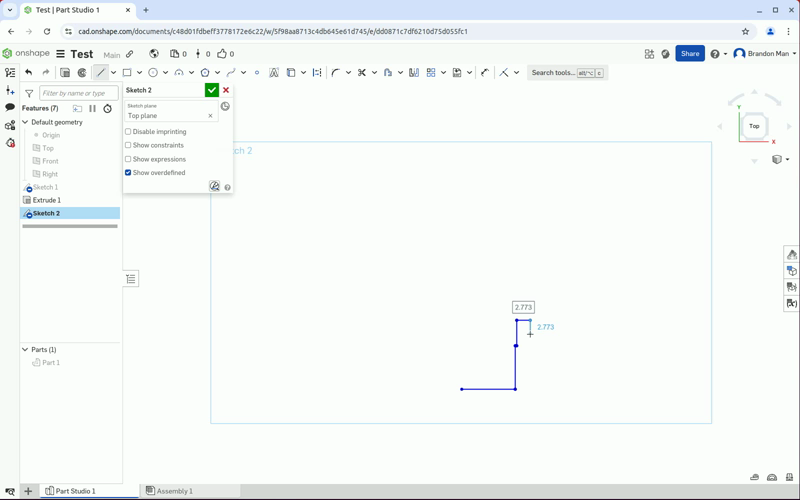
key_up(shift)
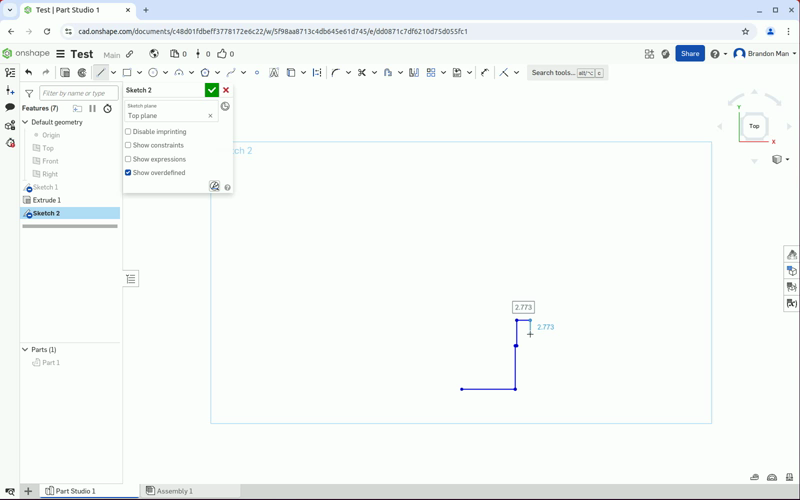
key_down(shift)
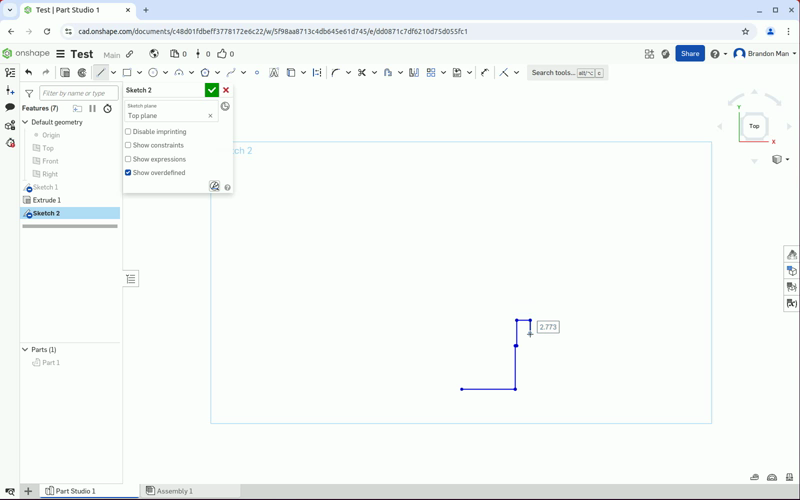
mouse_move(560, 333)
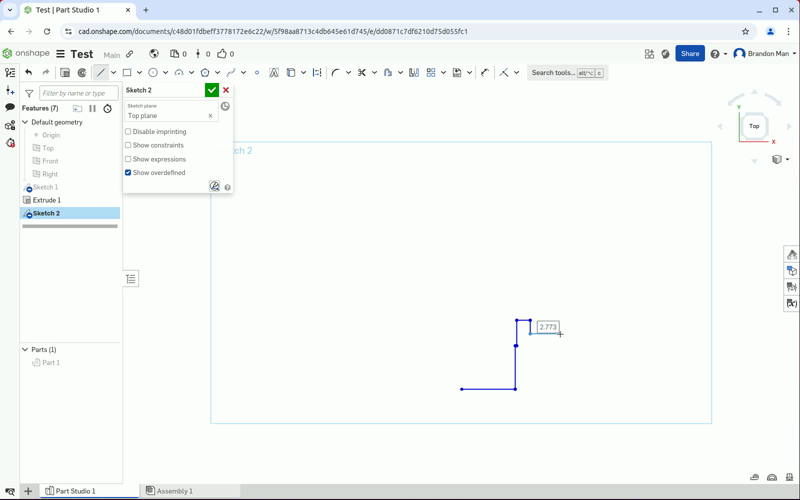
mouse_move(572, 333)
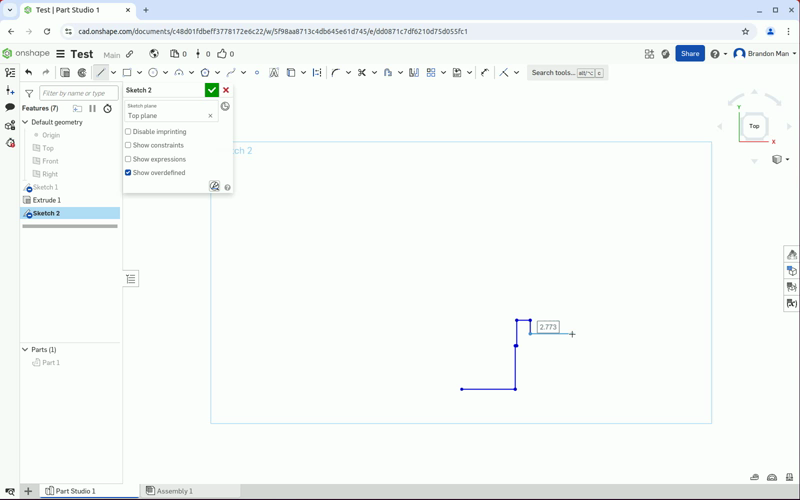
click(572, 333)
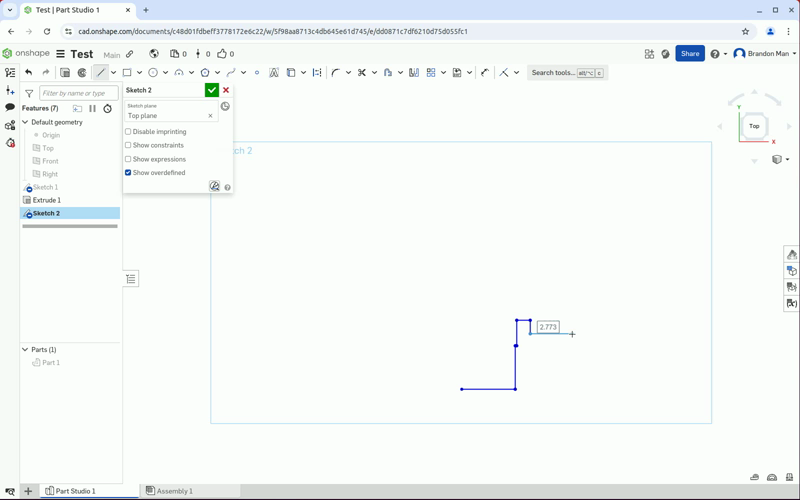
key_up(shift)
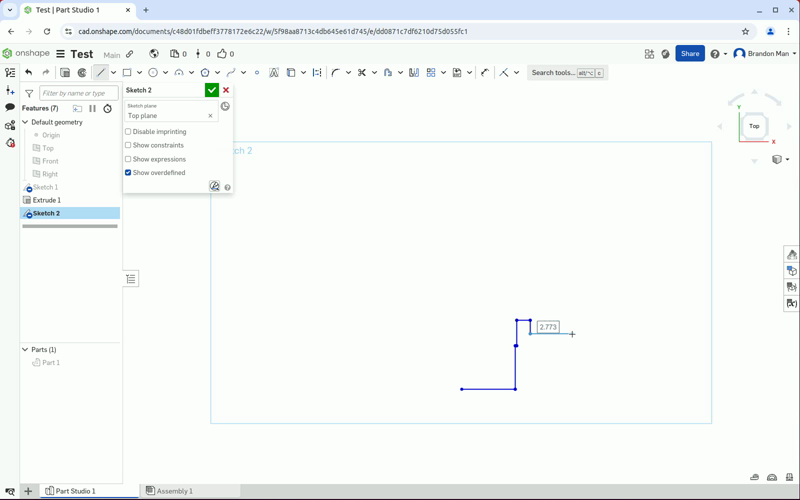
key_down(shift)
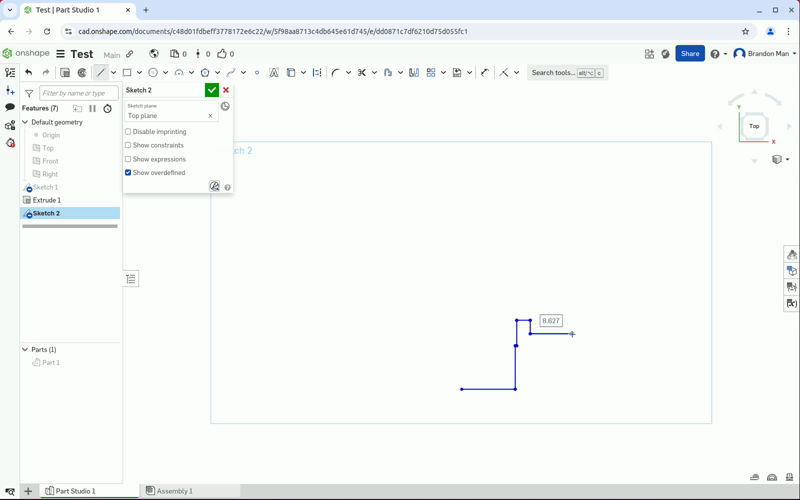
mouse_move(589, 333)
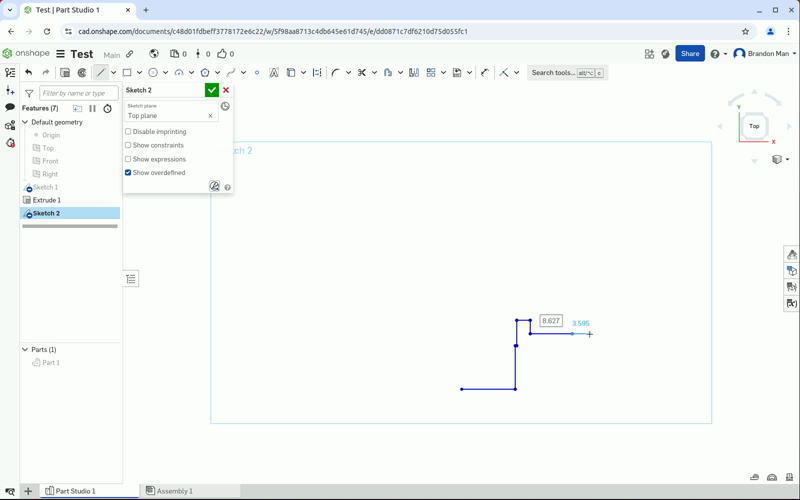
mouse_move(572, 284)
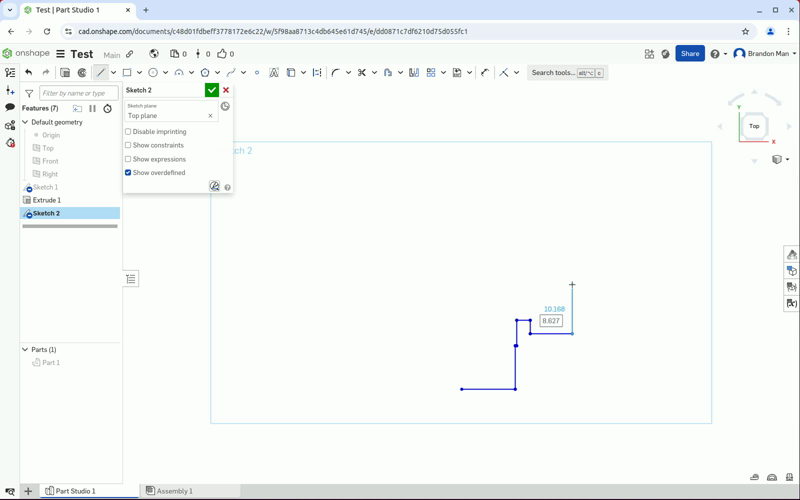
click(572, 284)
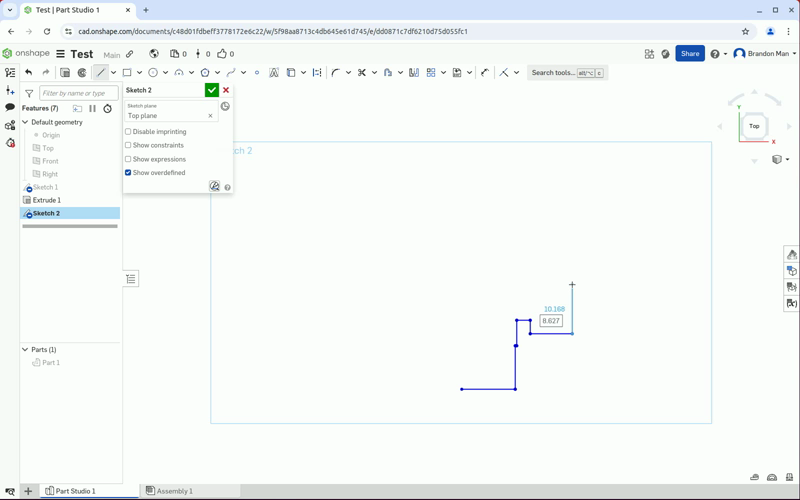
key_up(shift)
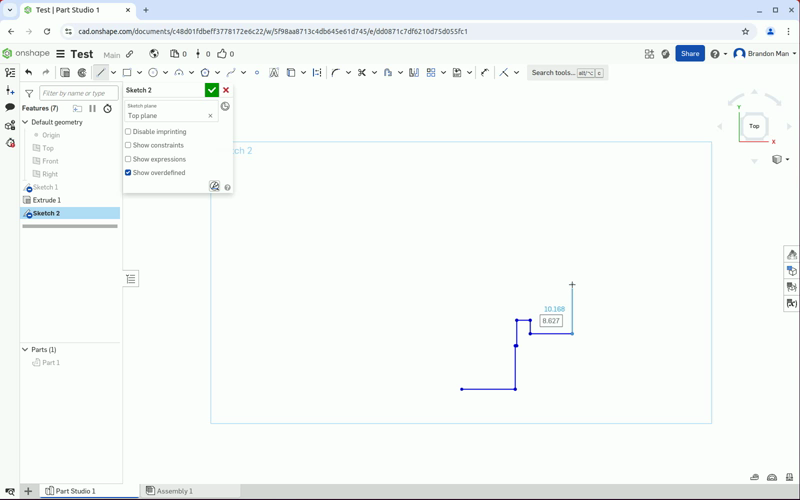
key_down(shift)
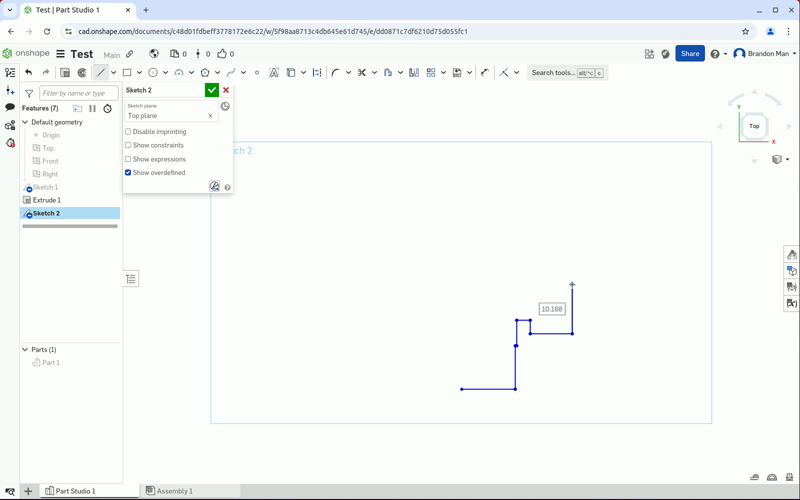
mouse_move(461, 284)
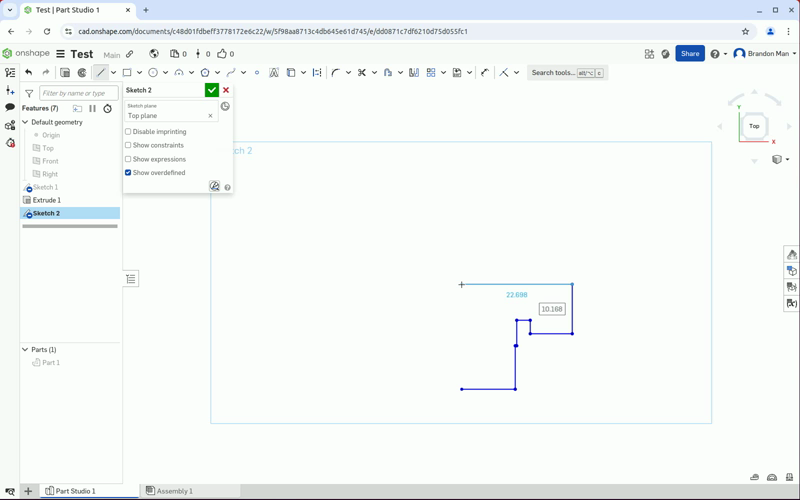
click(461, 284)
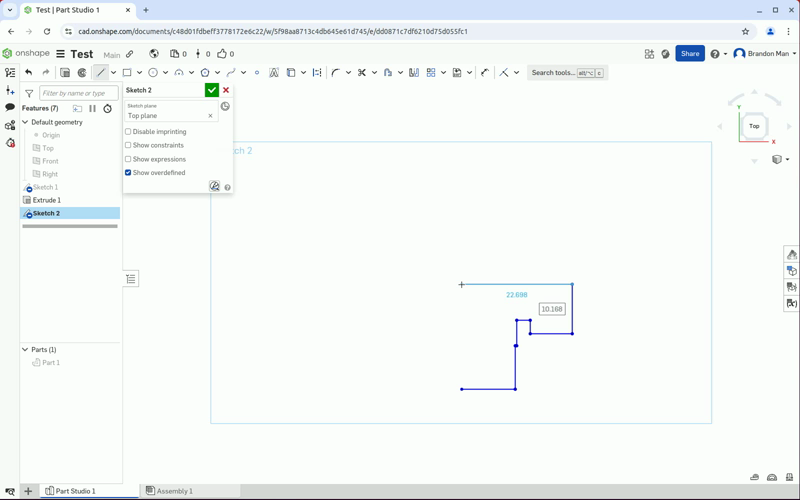
key_up(shift)
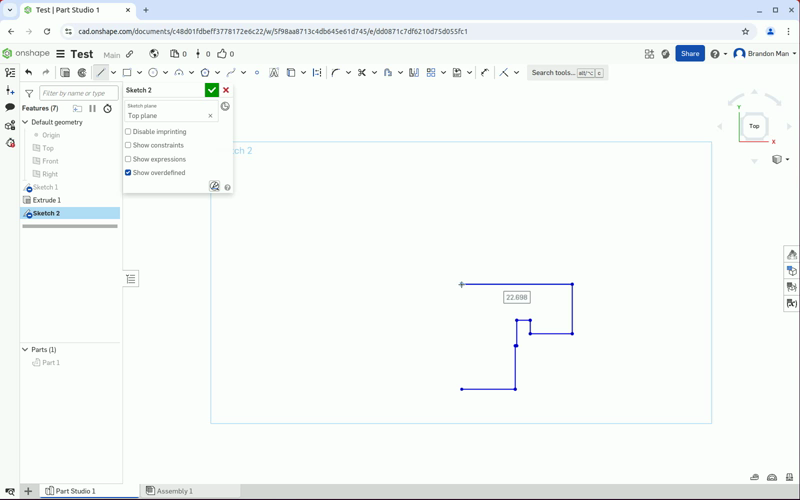
key_down(shift)
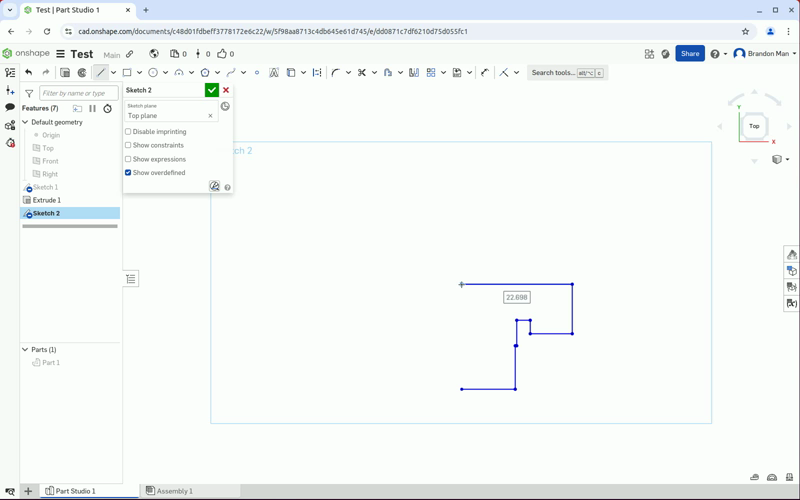
mouse_move(461, 389)
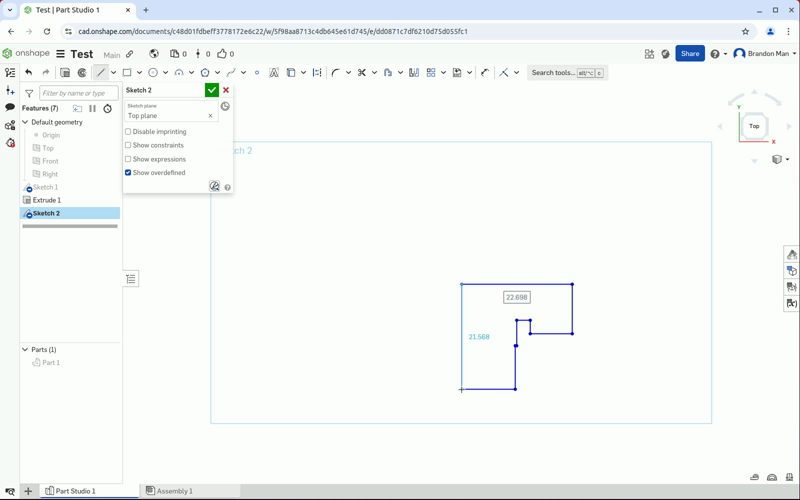
key_up(shift)
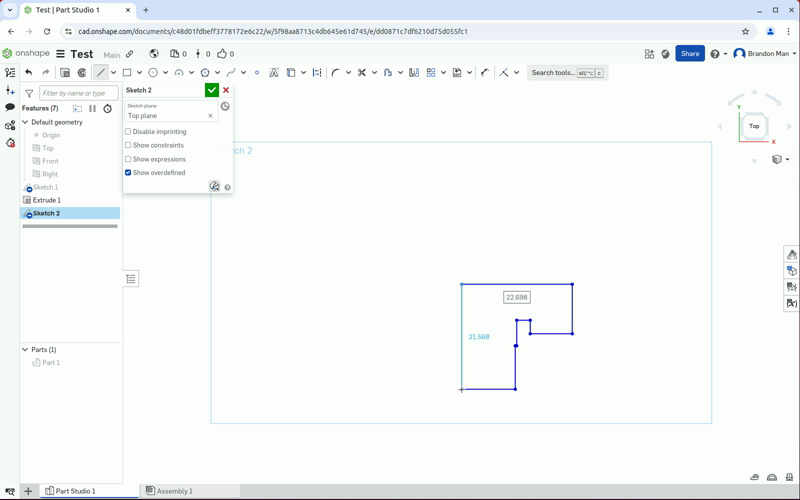
click(461, 389)
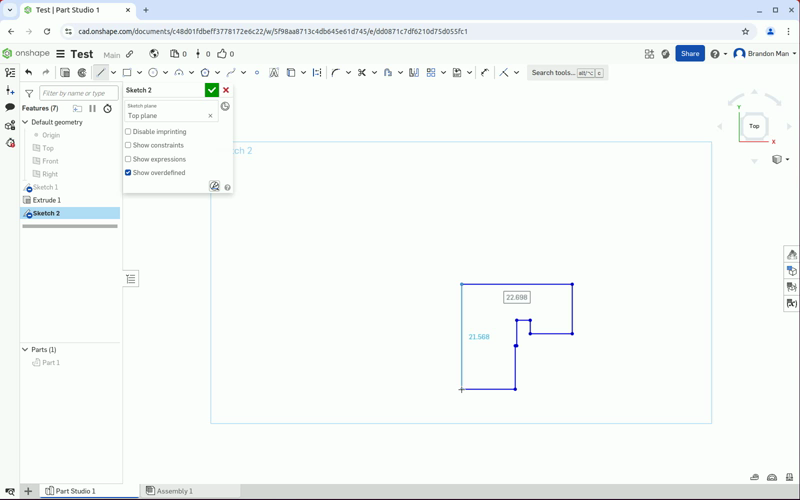
key(esc)
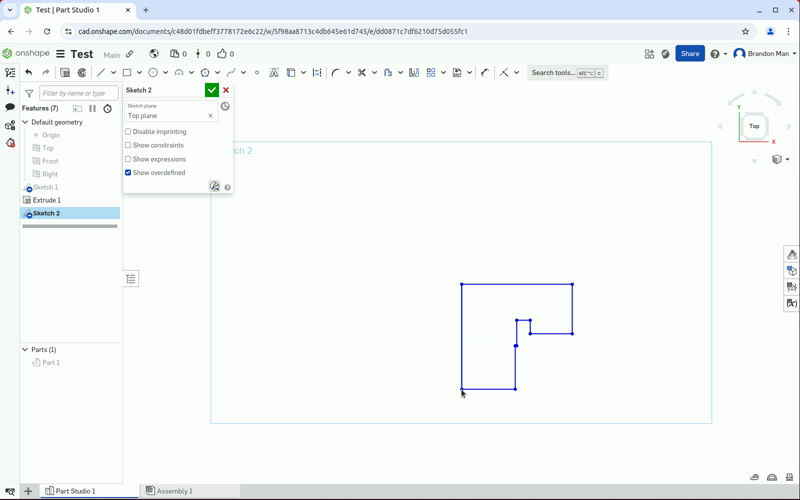
mouse_move(543, 313)
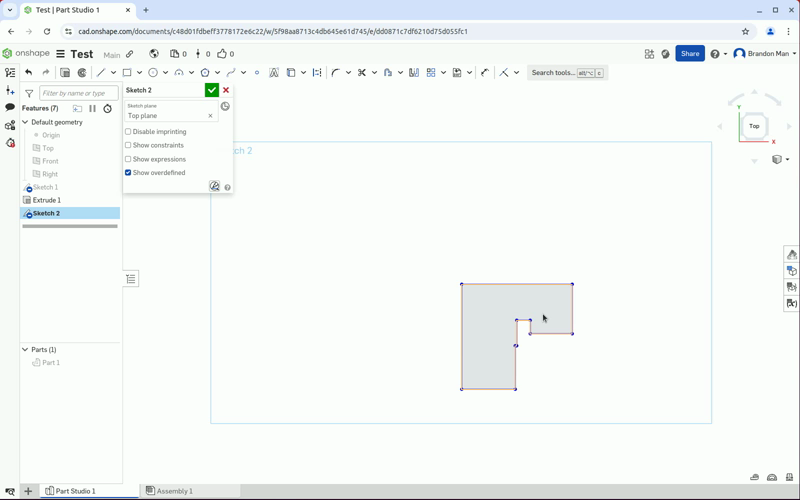
click(543, 313)
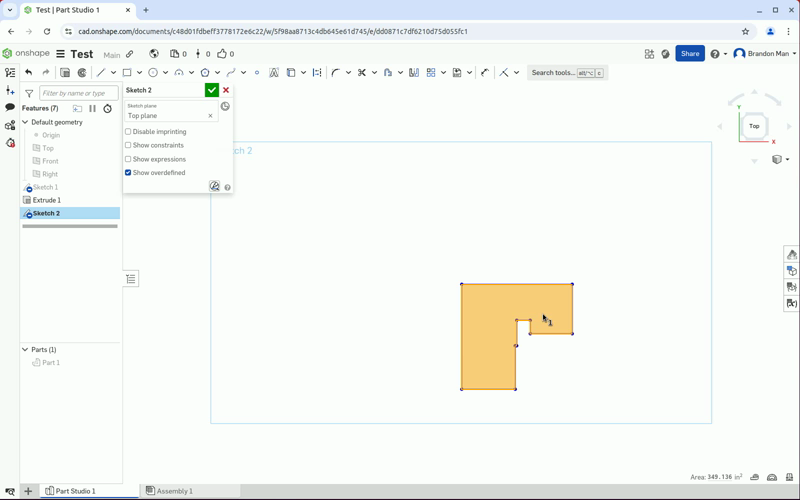
mouse_move(73, 352)
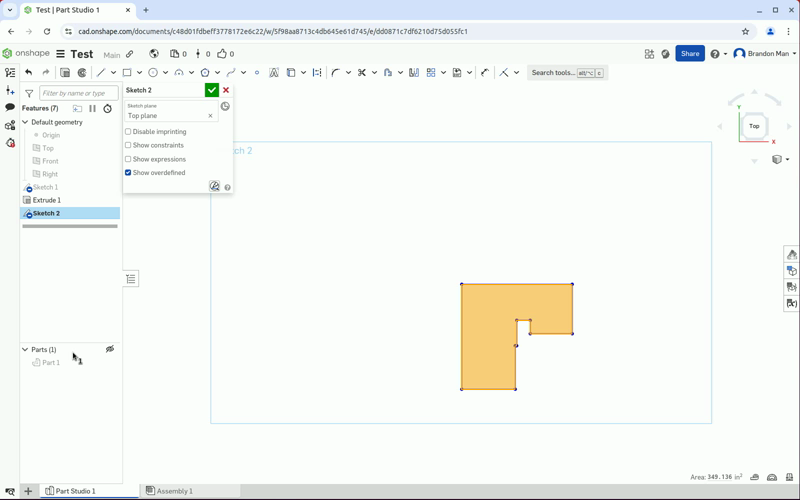
key(shift+y)
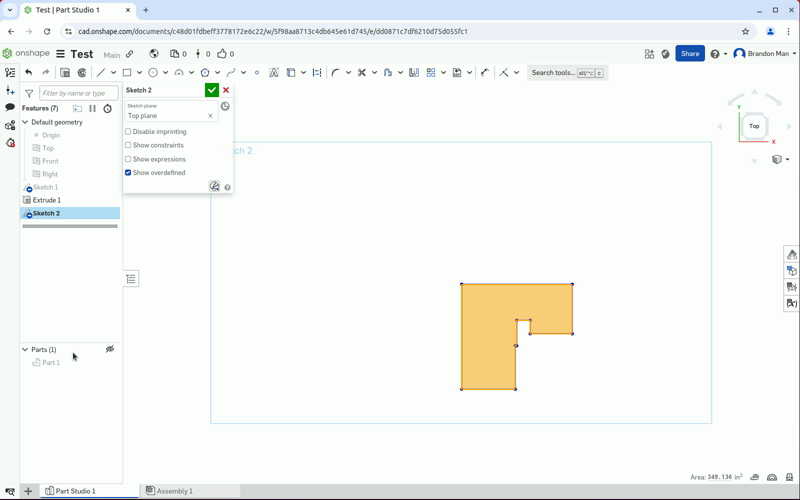
key(shift+e)
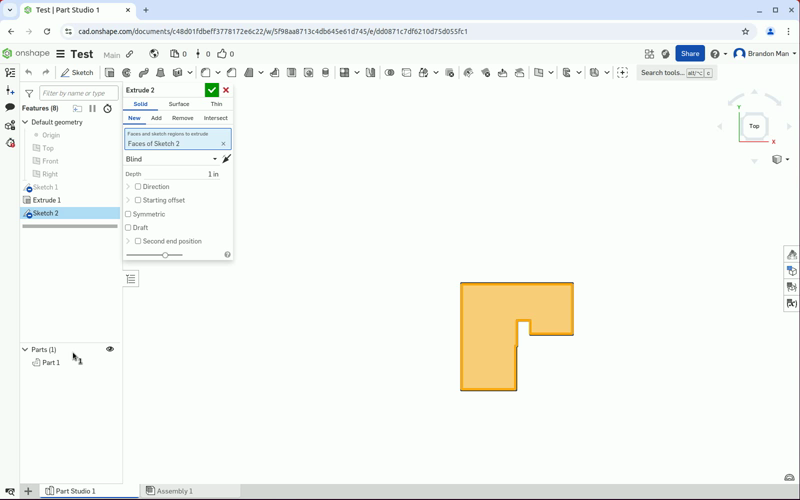
mouse_move(143, 106)
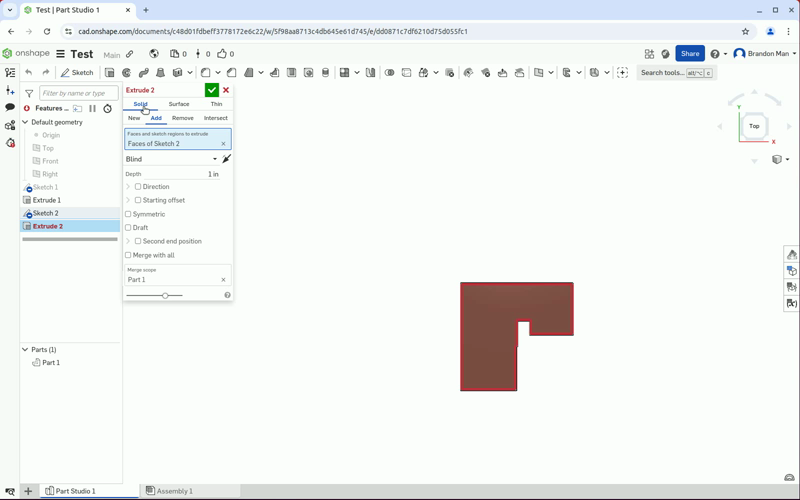
click(143, 106)
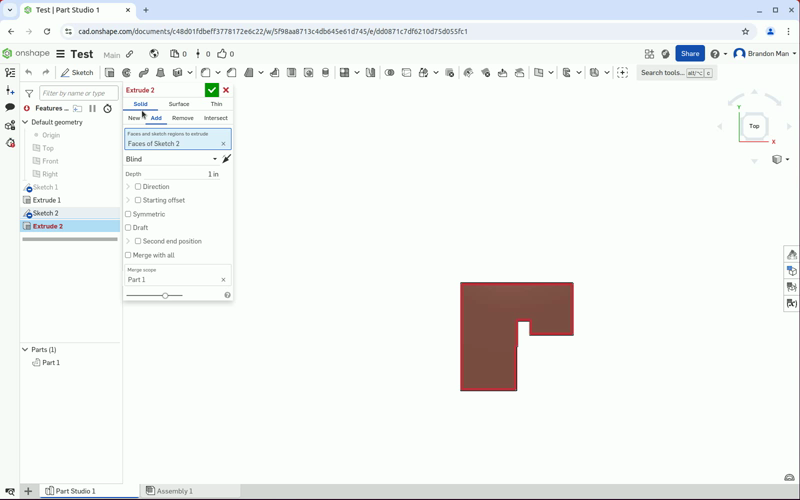
mouse_move(137, 120)
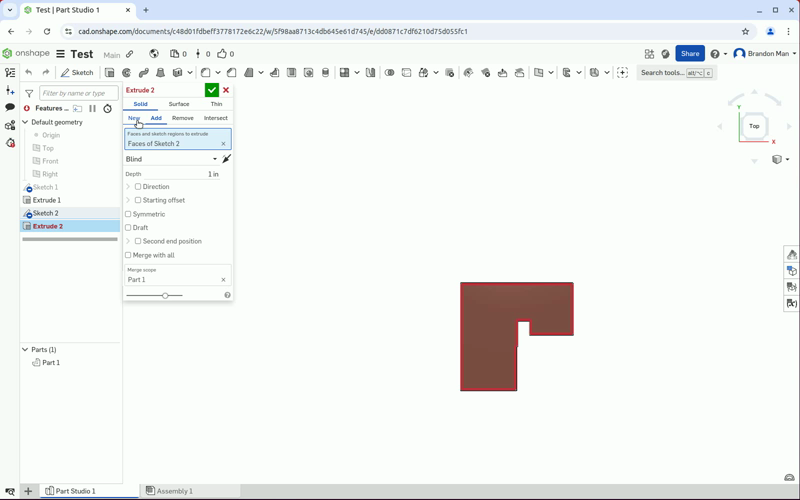
click(137, 120)
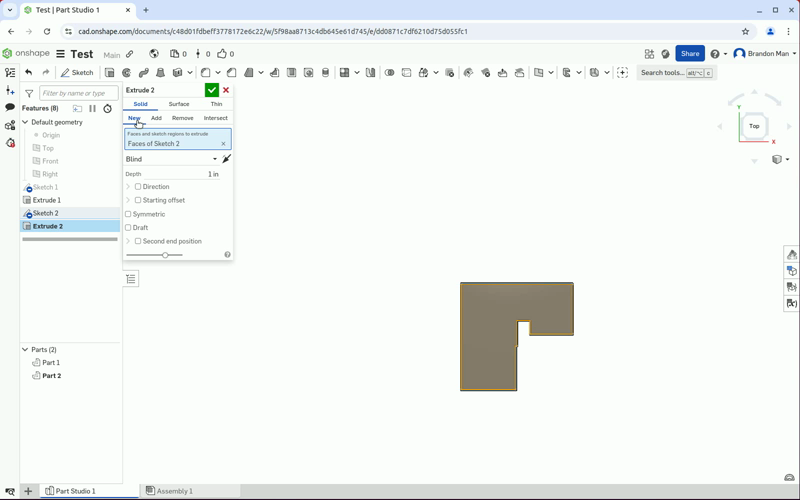
key(tab, 4)
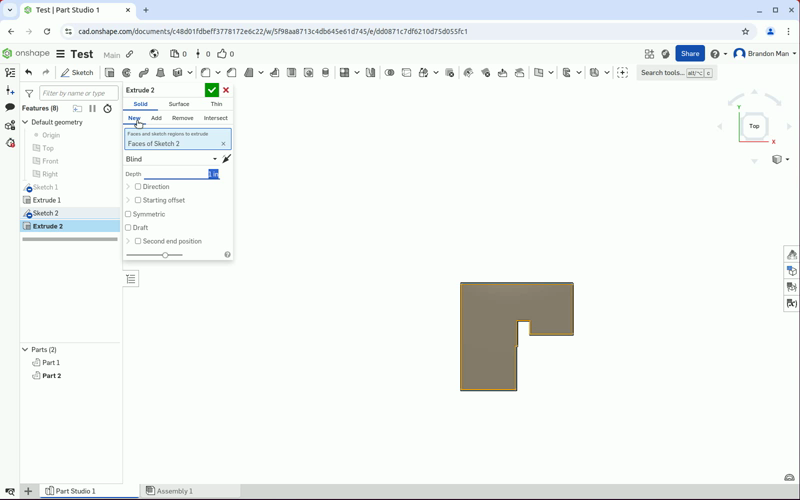
text(-0.241)
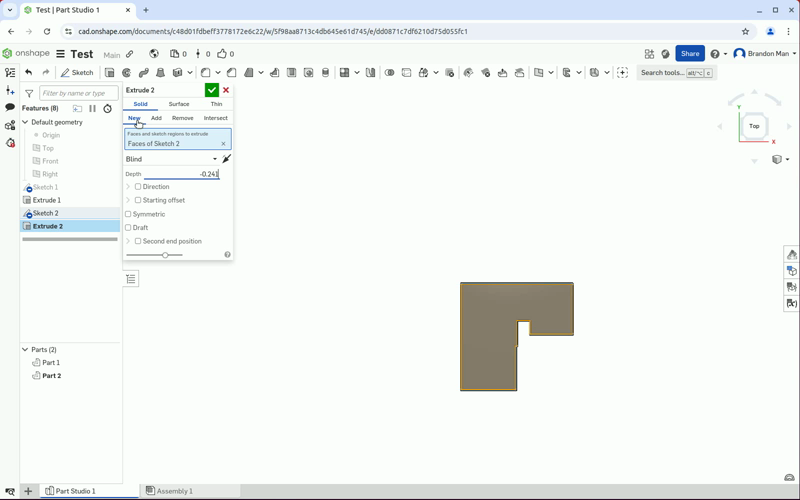
key(enter)
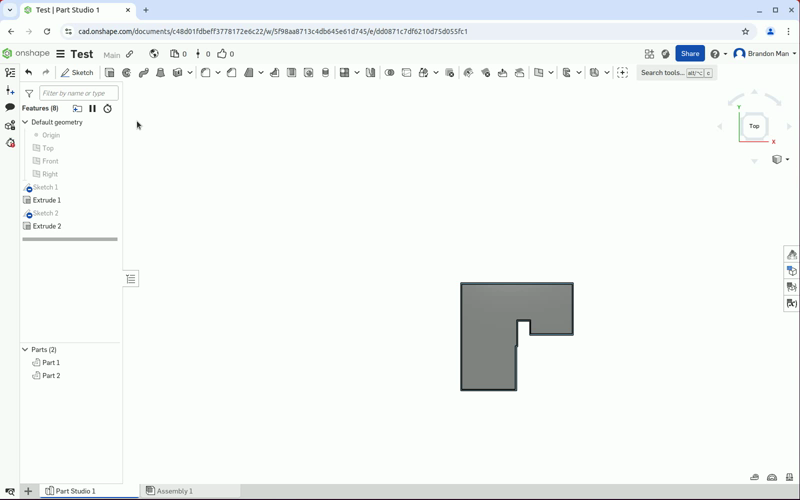
key(shift+h)
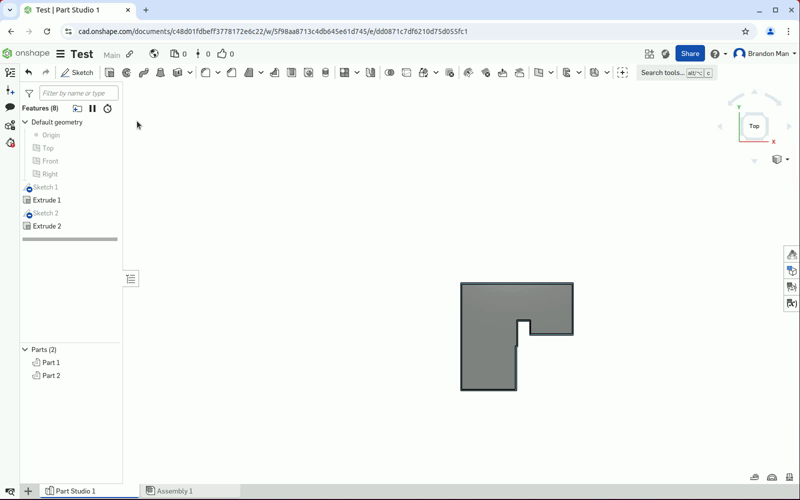
key(shift+h)
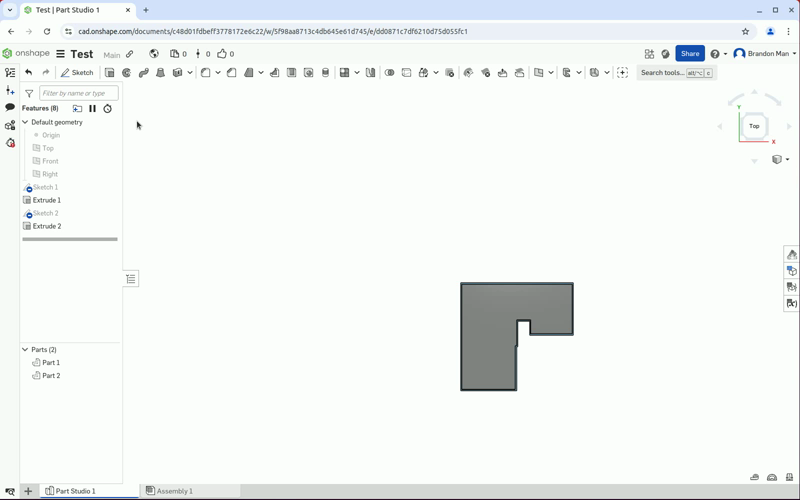
mouse_move(73, 189)
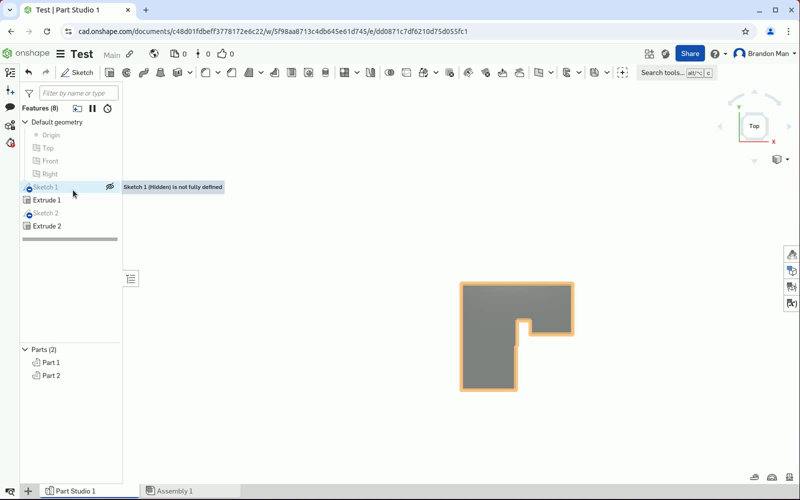
click(73, 189)
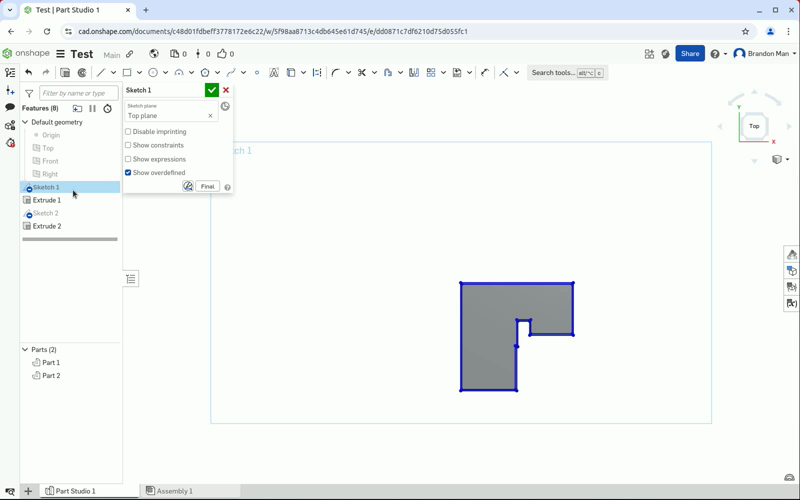
mouse_move(229, 92)
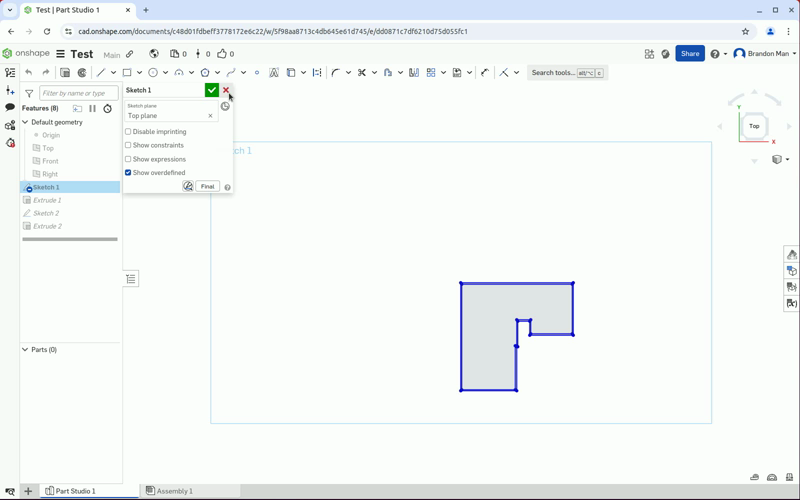
click(229, 92)
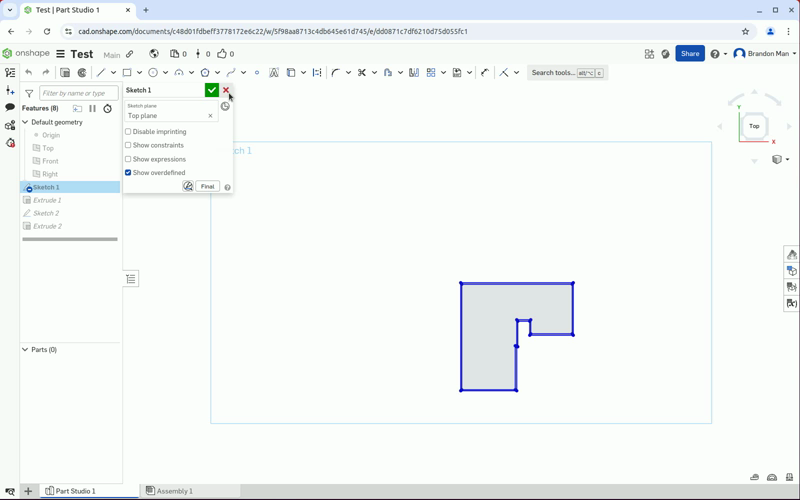
key(shift+s)
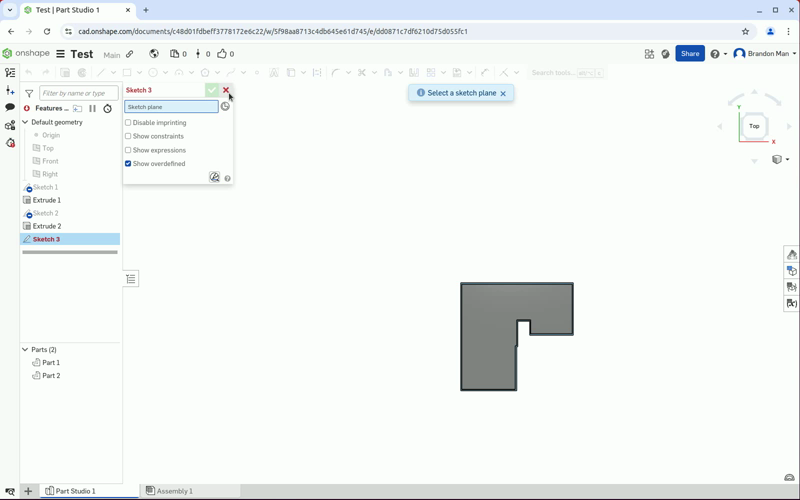
mouse_move(73, 150)
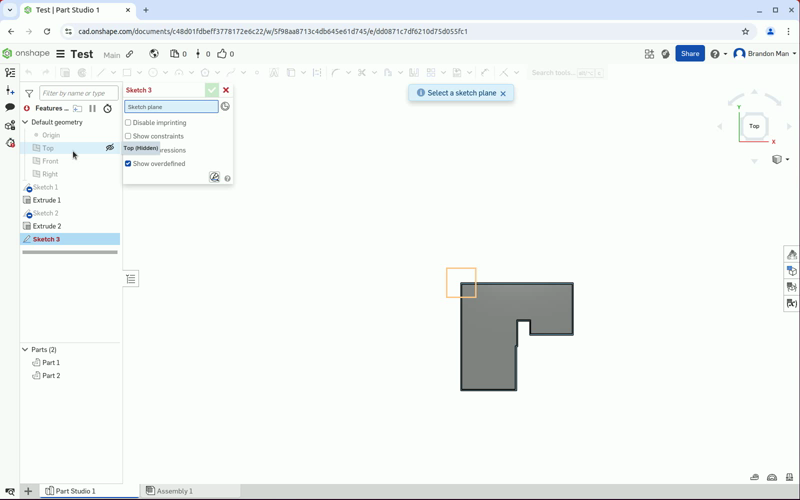
click(73, 150)
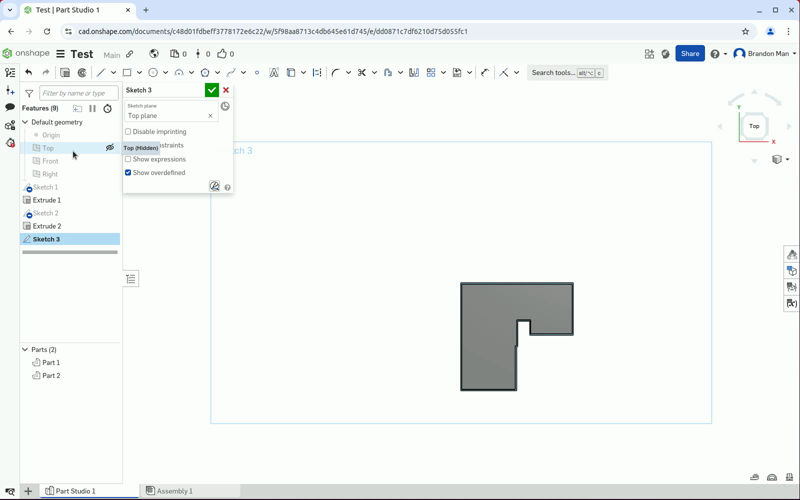
mouse_move(73, 352)
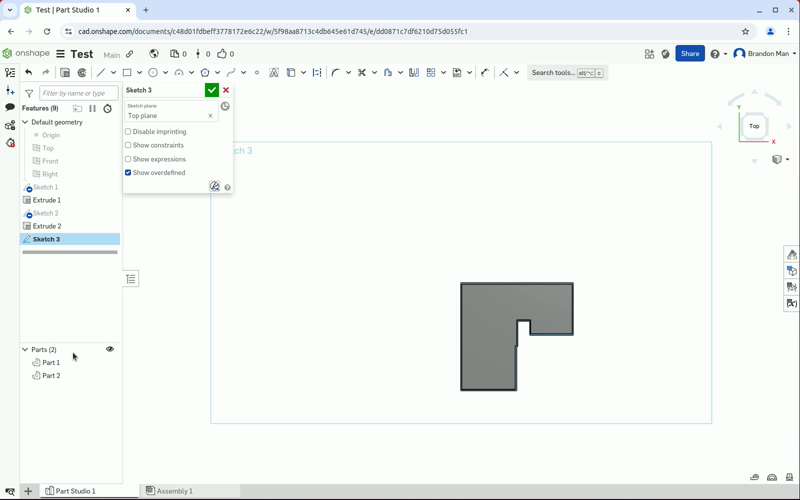
key(y)
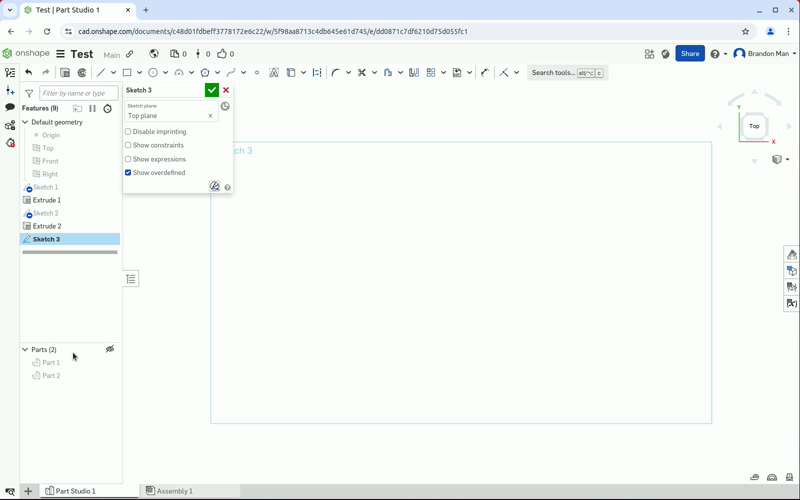
key(l)
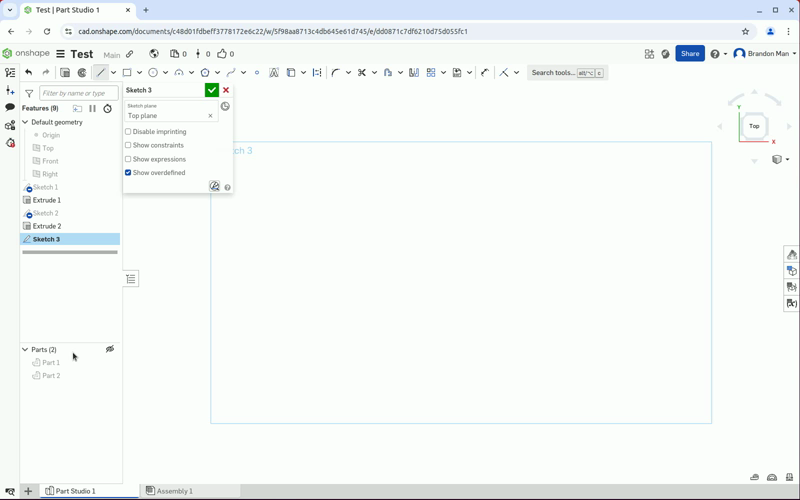
key_down(shift)
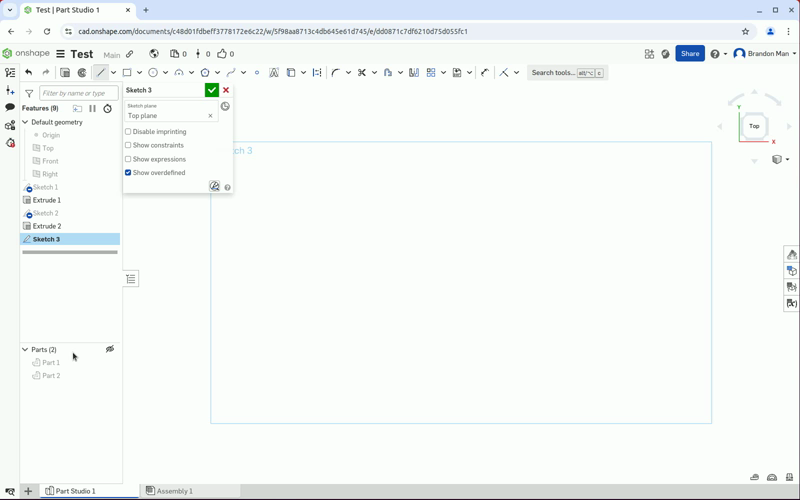
mouse_move(460, 390)
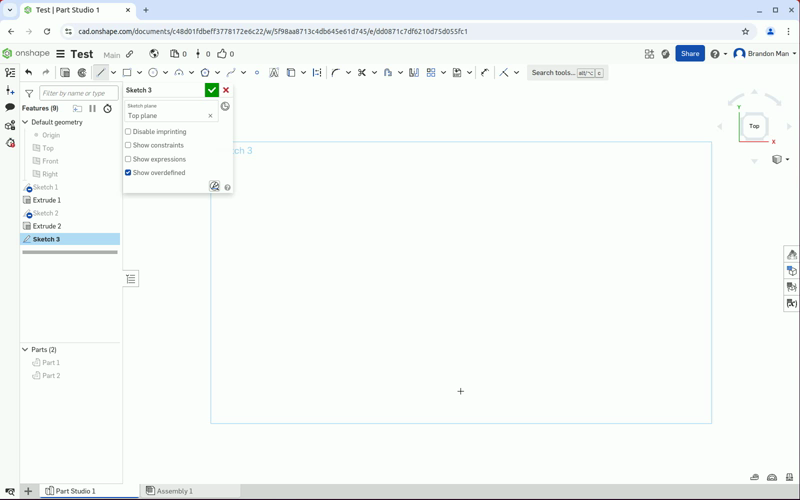
click(460, 390)
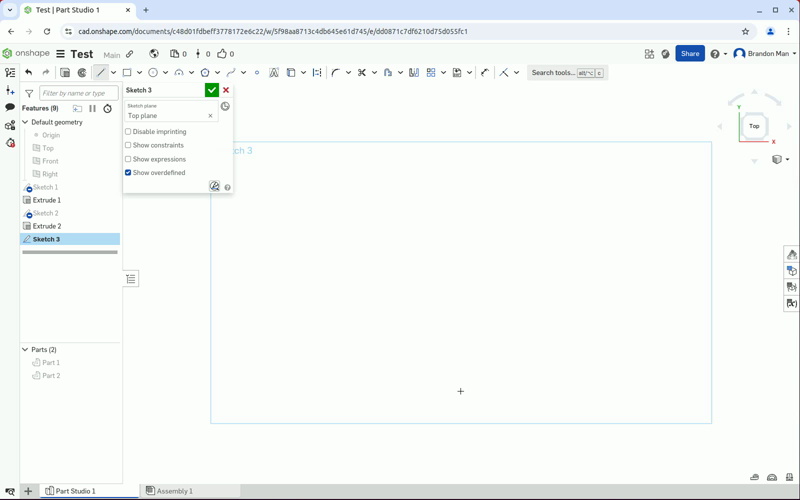
key_up(shift)
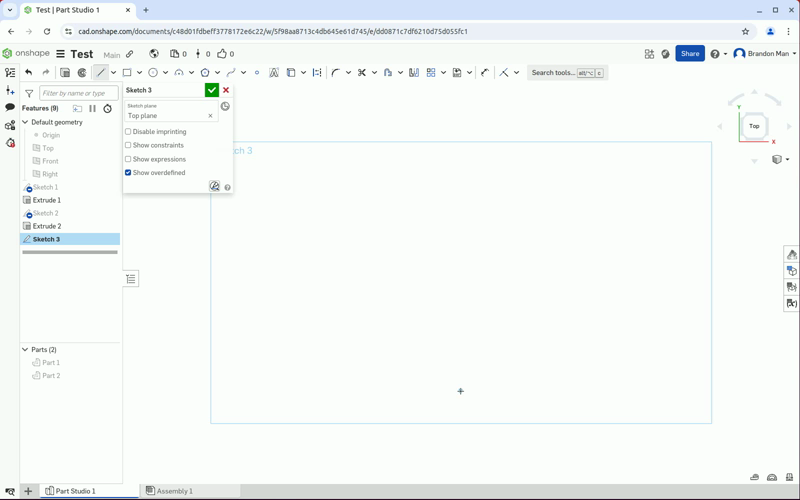
key_down(shift)
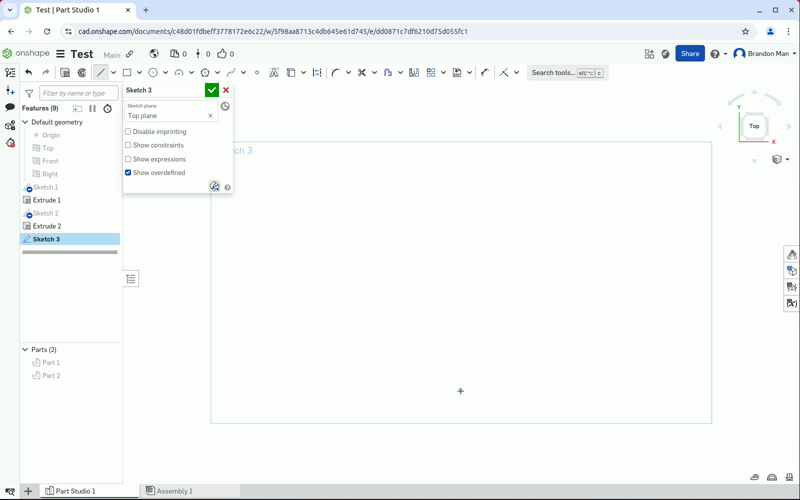
mouse_move(490, 390)
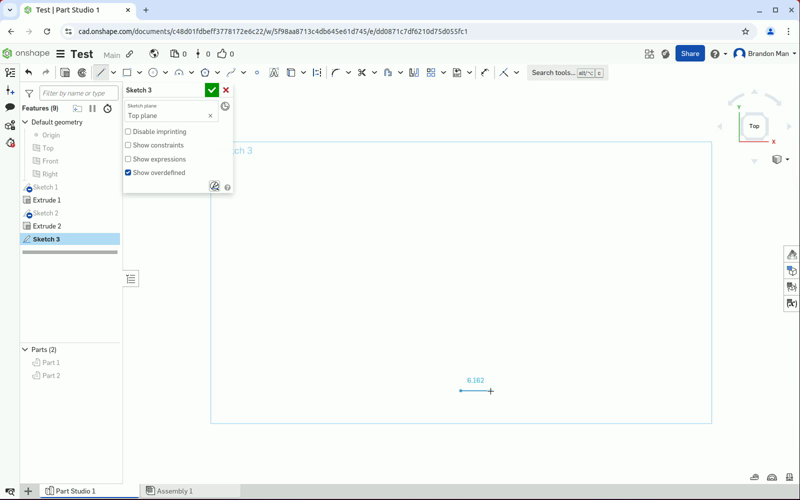
mouse_move(516, 390)
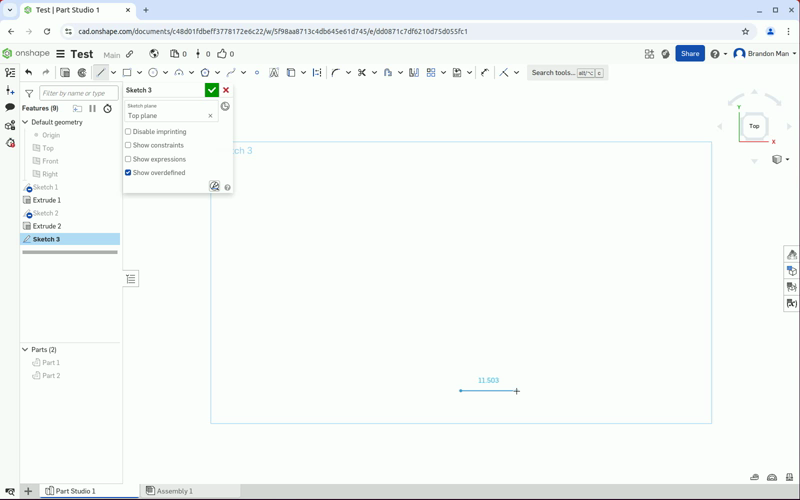
click(516, 390)
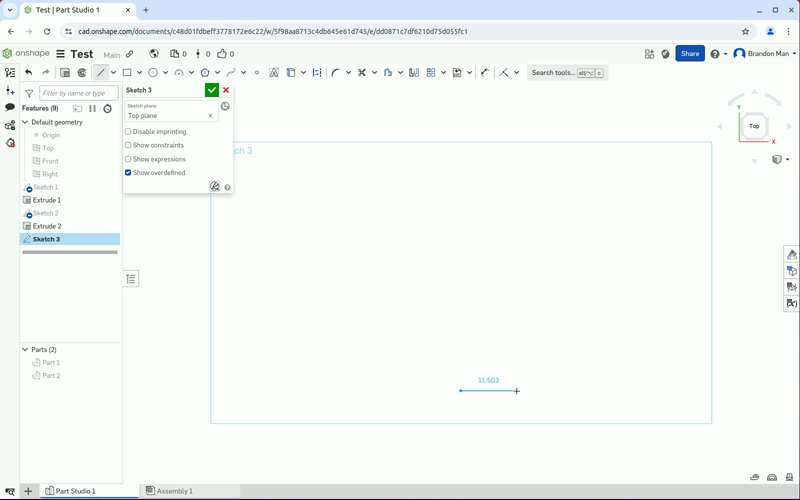
key_up(shift)
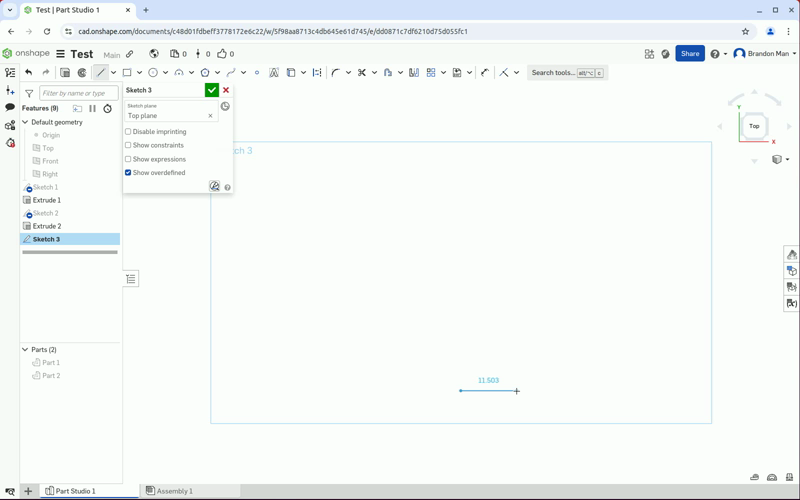
key_down(shift)
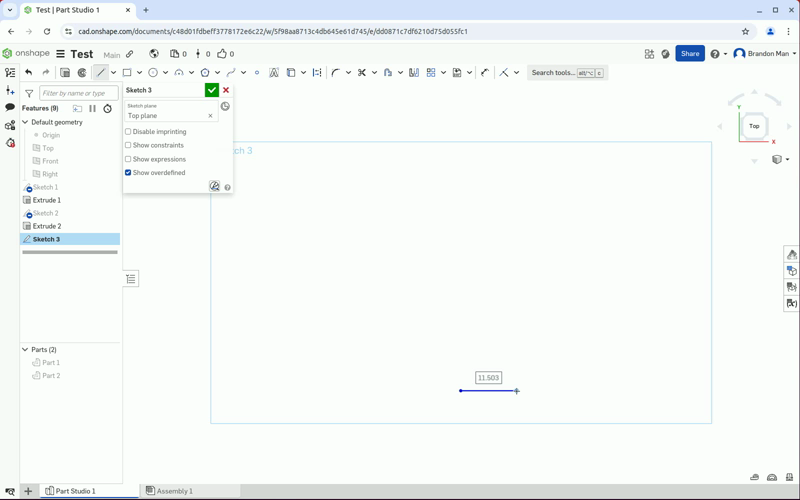
mouse_move(546, 390)
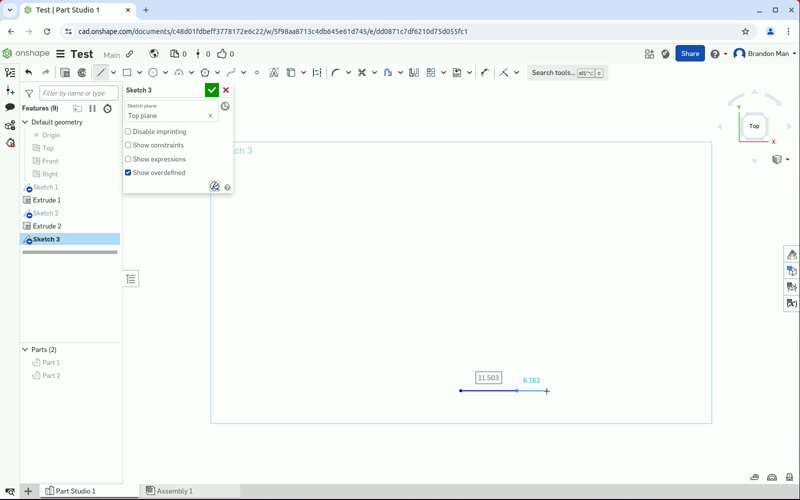
mouse_move(516, 346)
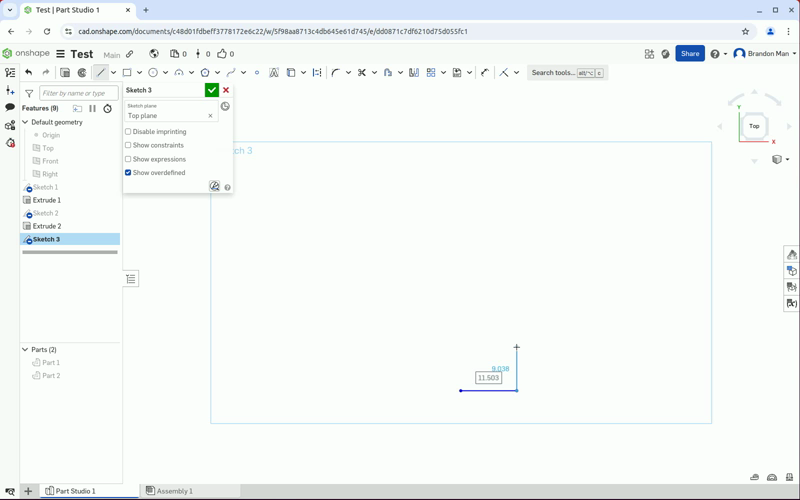
click(516, 346)
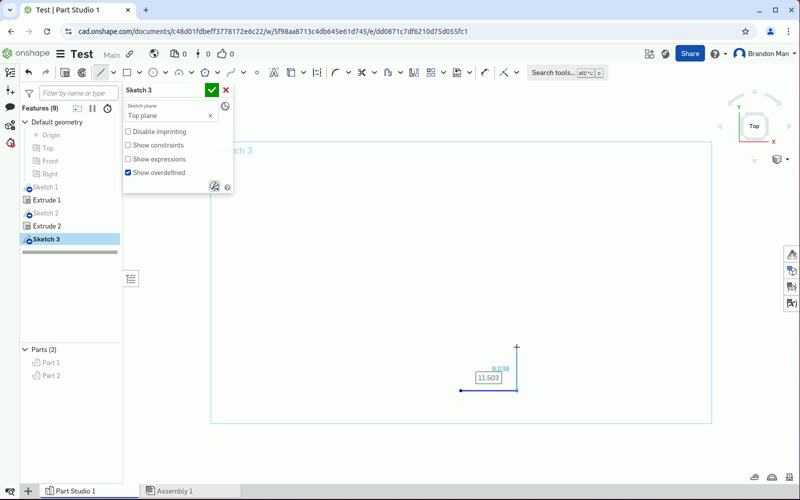
key_up(shift)
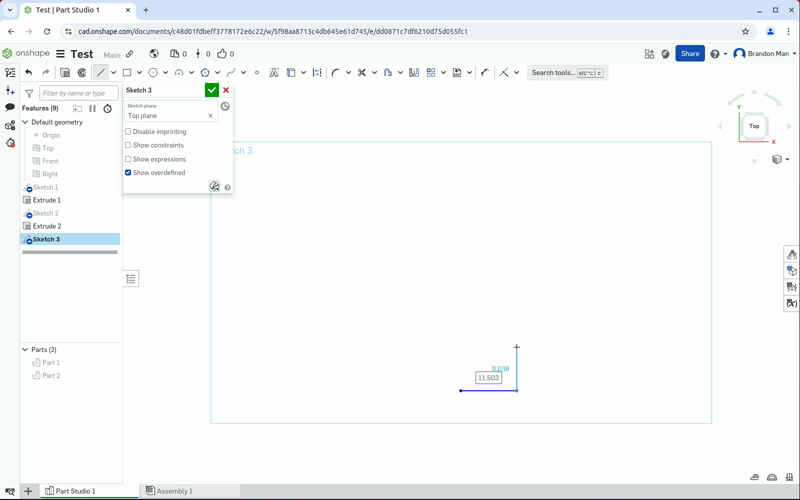
key_down(shift)
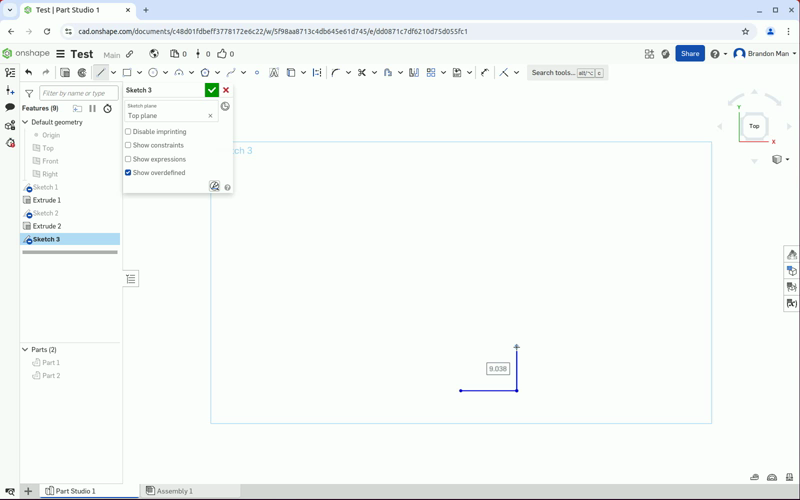
mouse_move(546, 346)
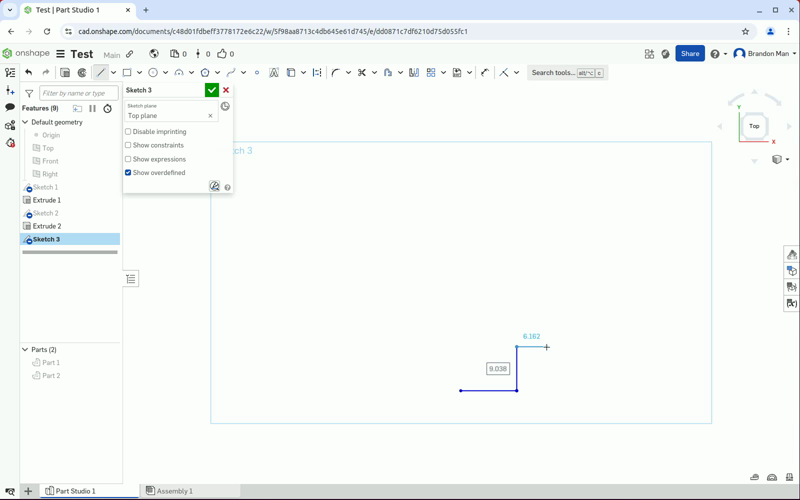
mouse_move(517, 346)
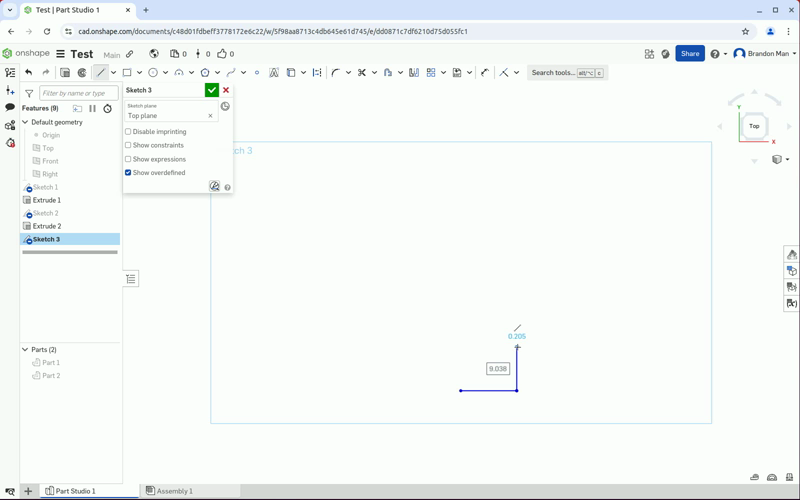
scroll(6)
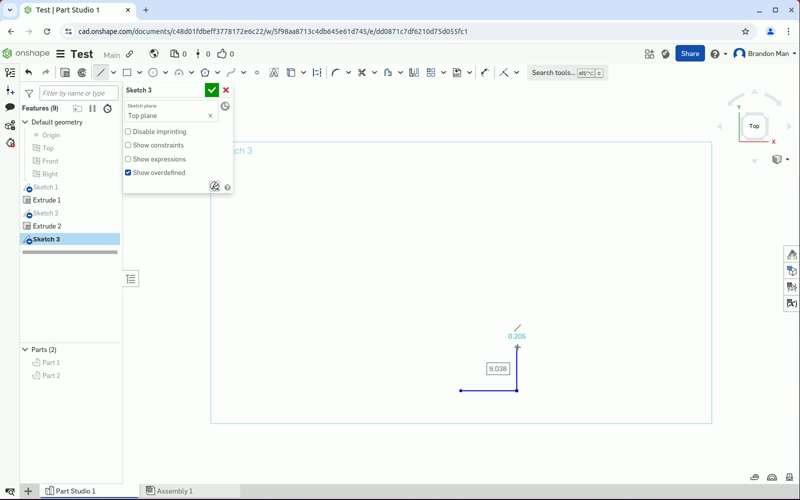
scroll(6)
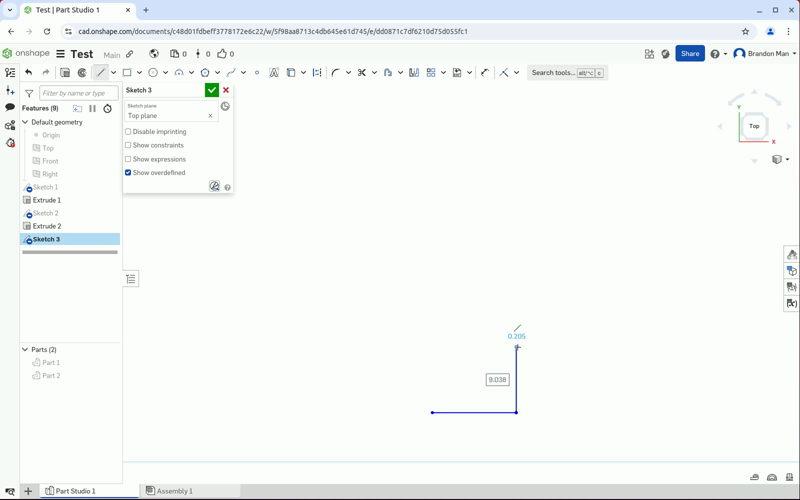
scroll(6)
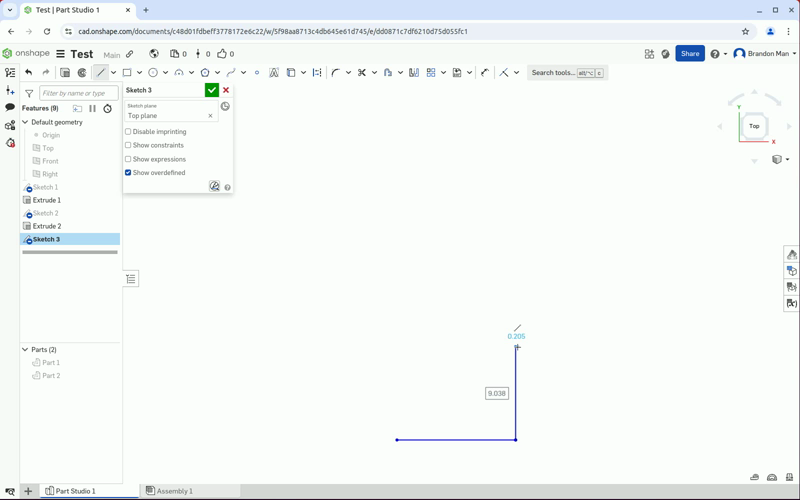
scroll(6)
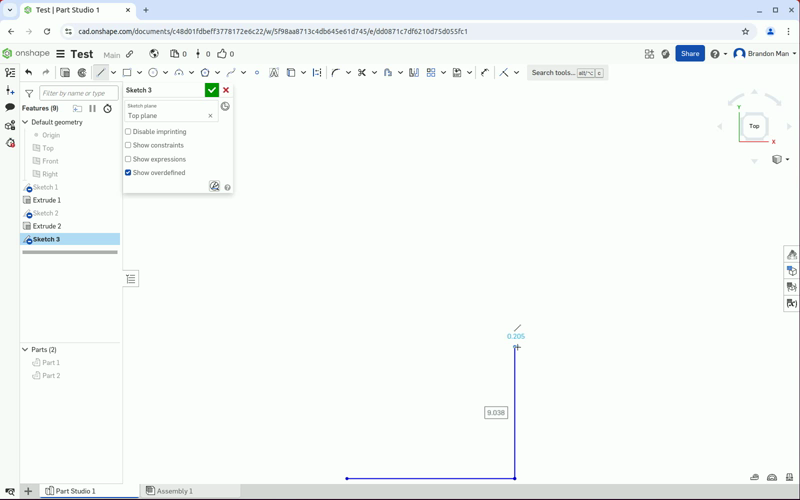
scroll(6)
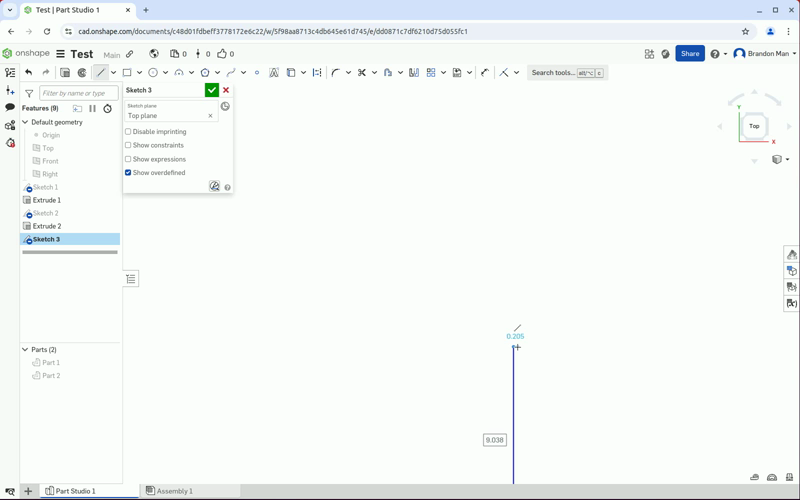
scroll(6)
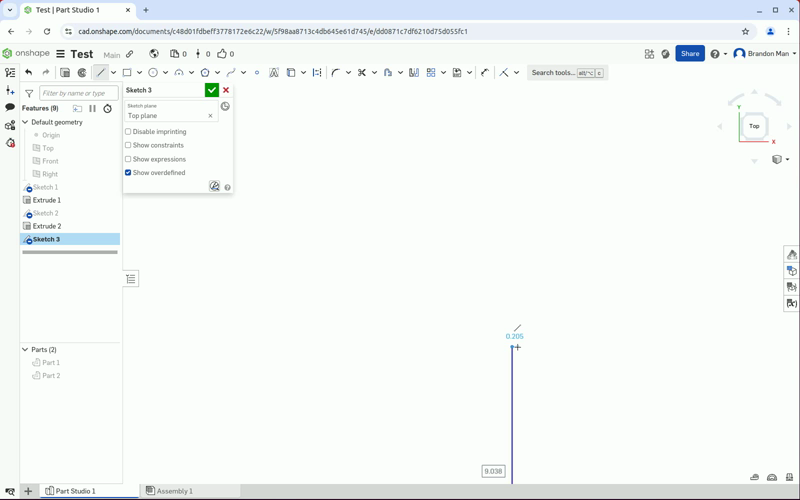
scroll(6)
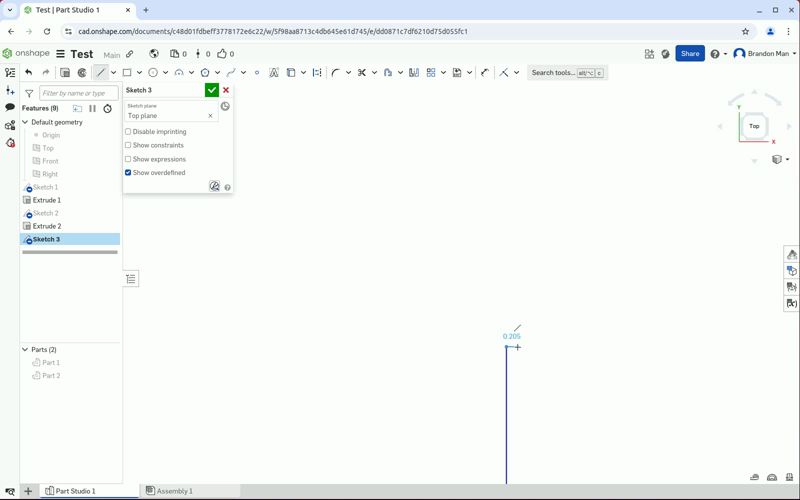
click(517, 346)
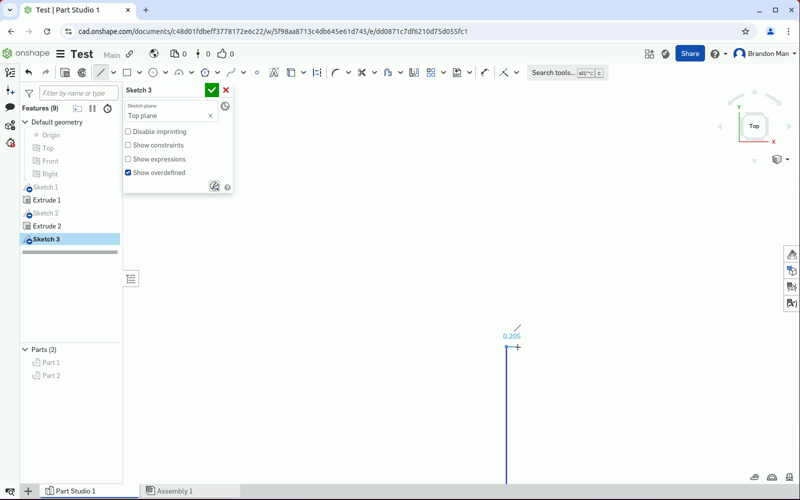
scroll(-6)
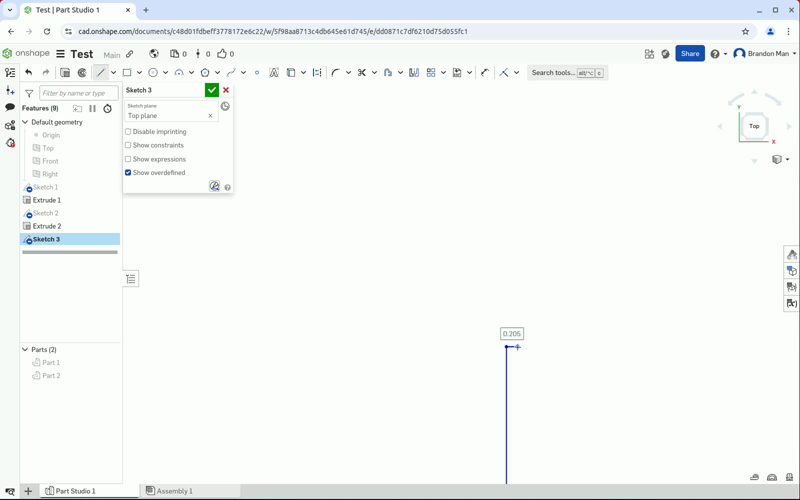
scroll(-6)
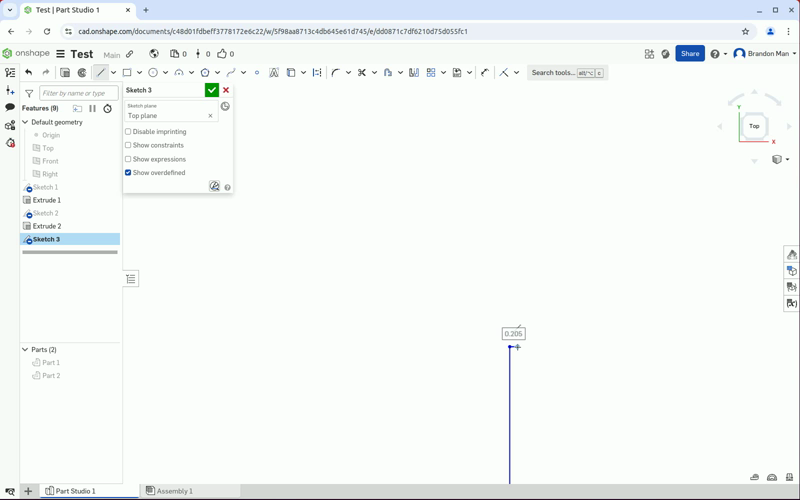
scroll(-6)
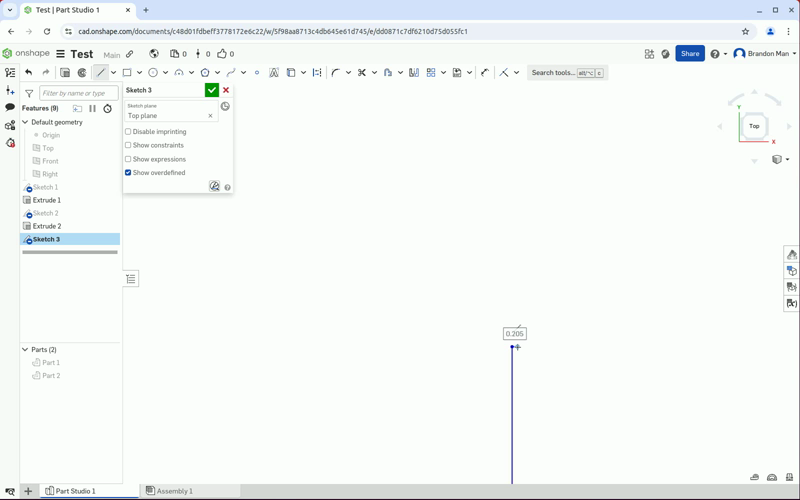
scroll(-6)
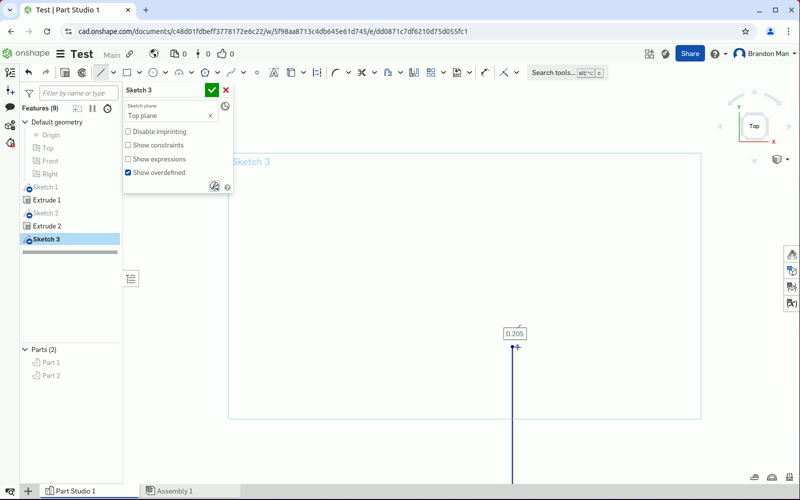
scroll(-6)
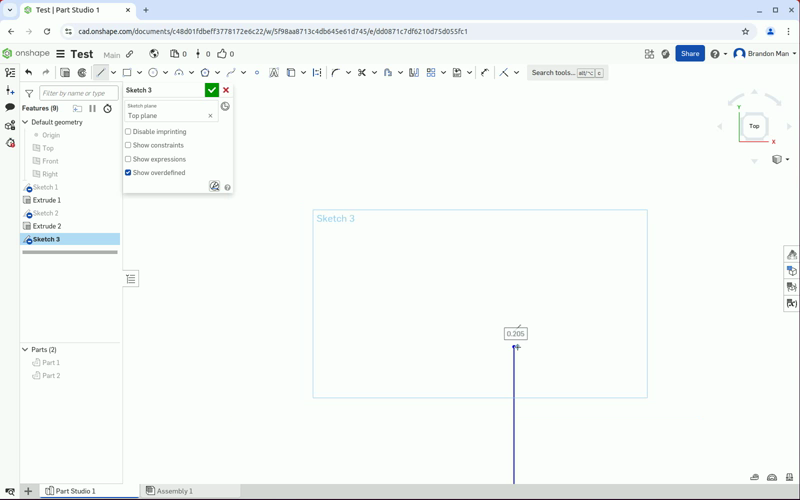
scroll(-6)
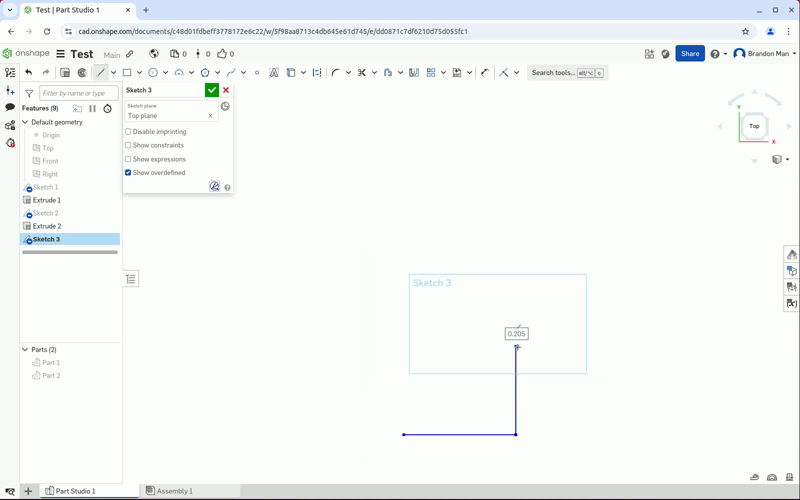
scroll(-6)
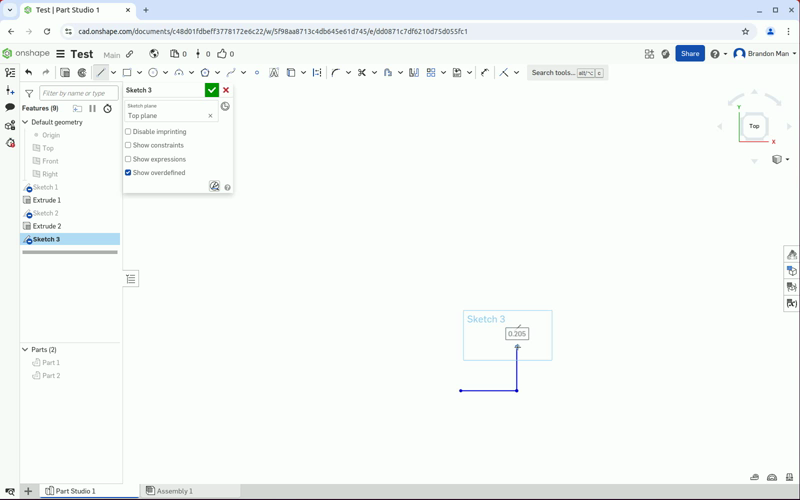
key_up(shift)
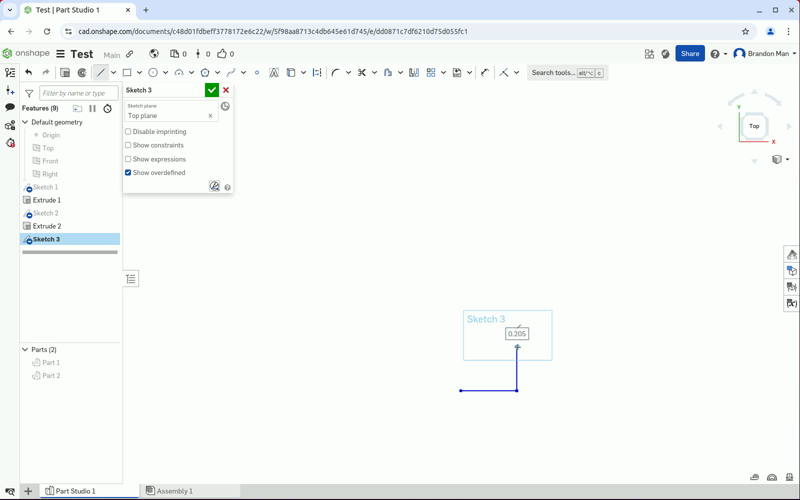
key_down(shift)
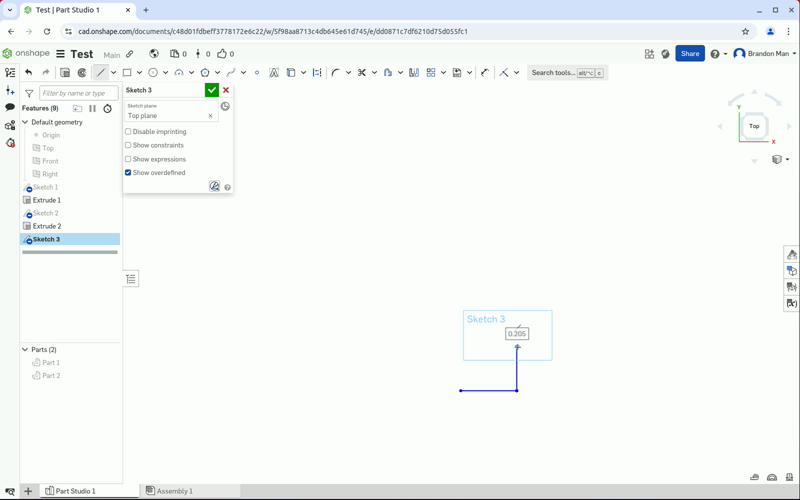
mouse_move(547, 346)
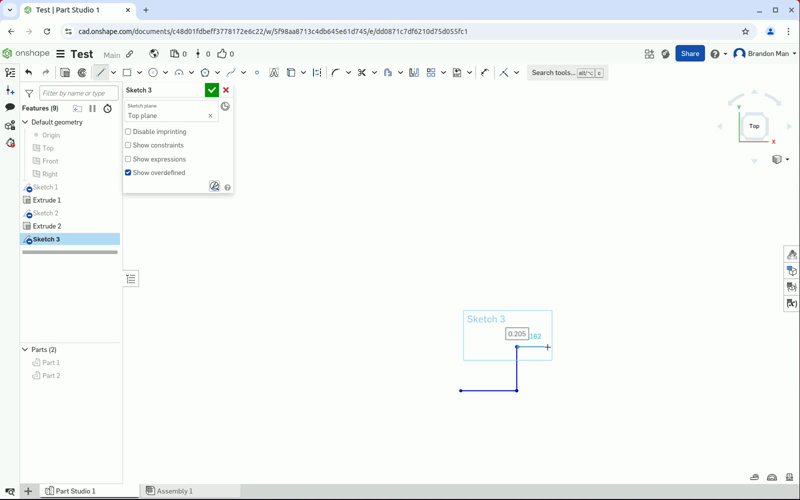
mouse_move(517, 321)
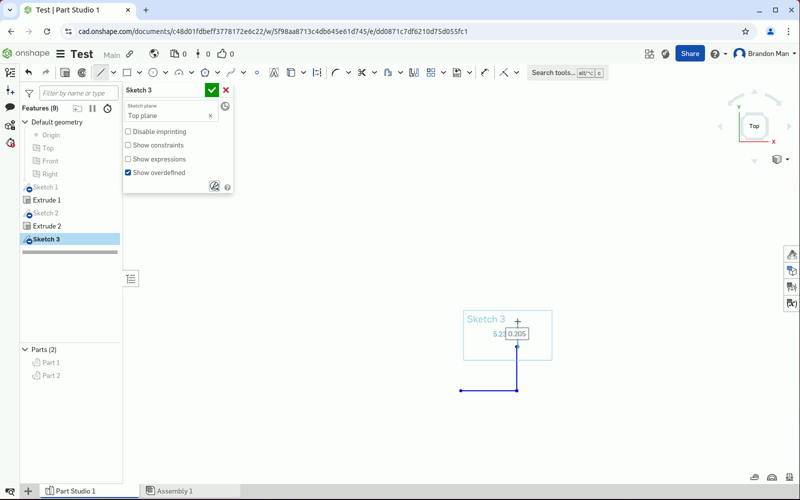
click(517, 321)
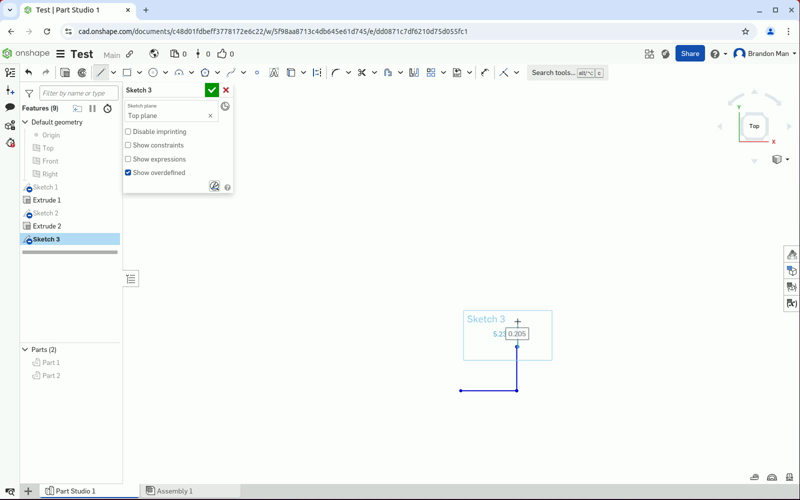
key_up(shift)
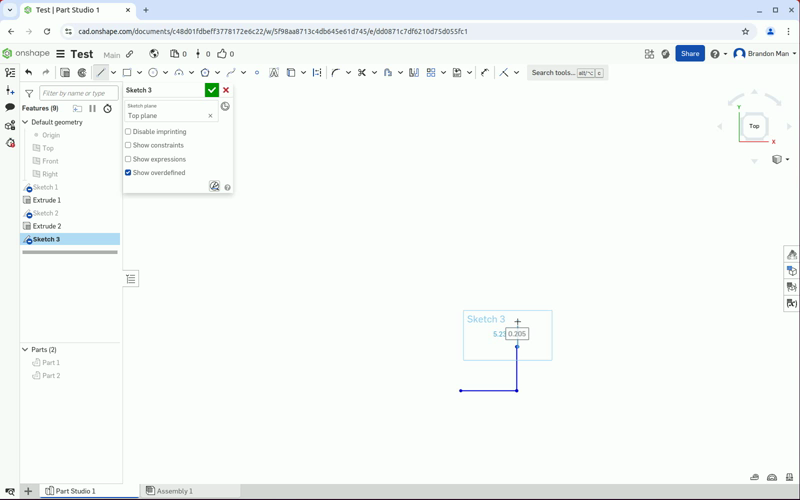
key_down(shift)
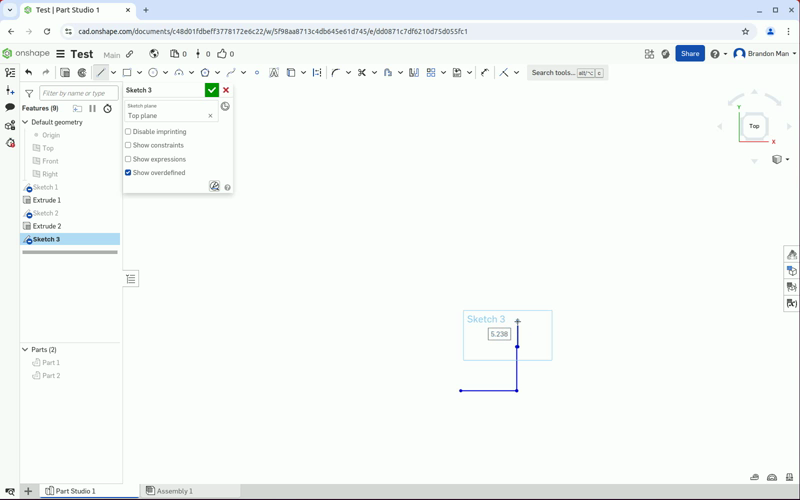
mouse_move(547, 321)
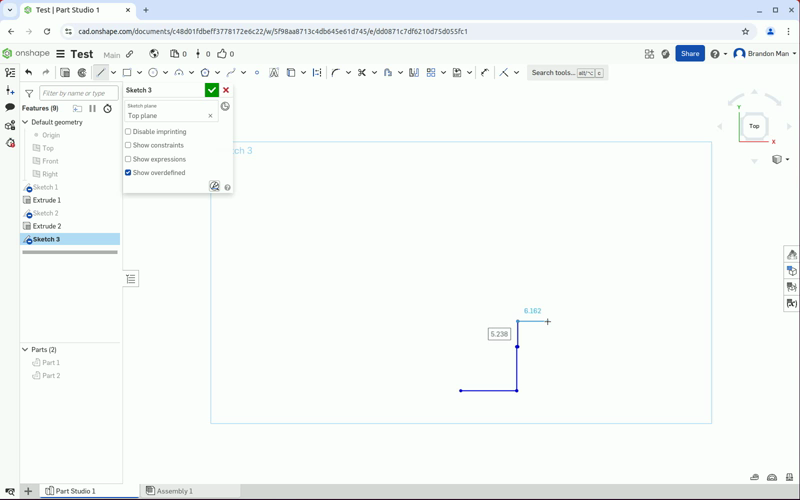
mouse_move(529, 321)
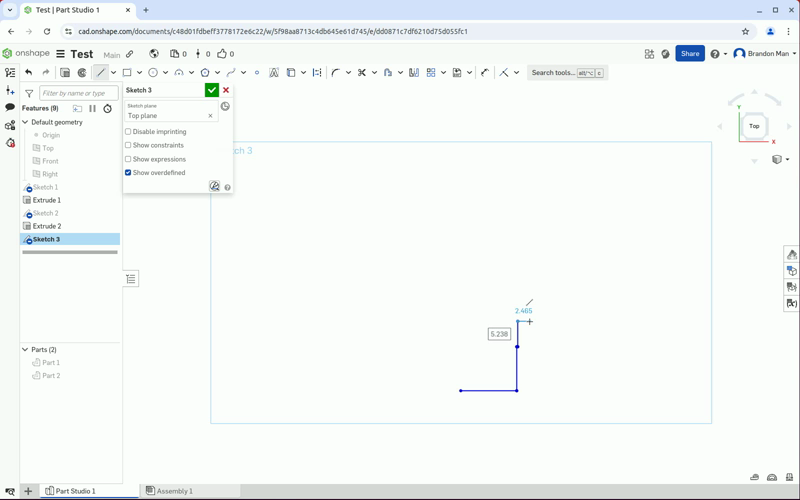
click(529, 321)
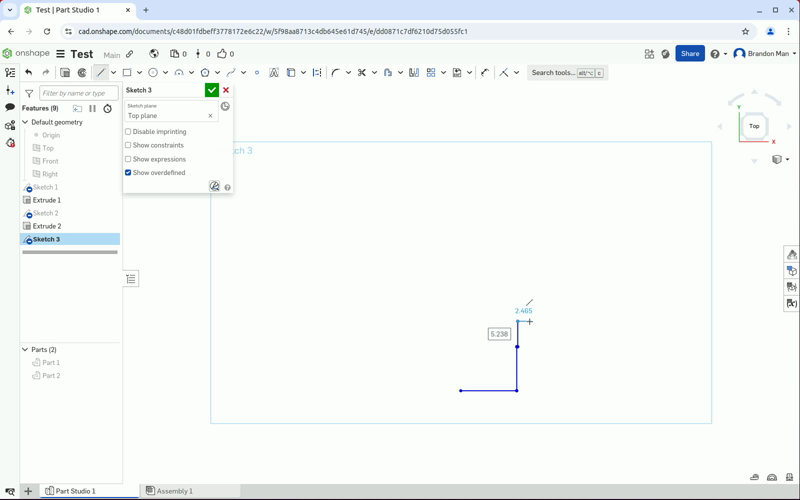
key_up(shift)
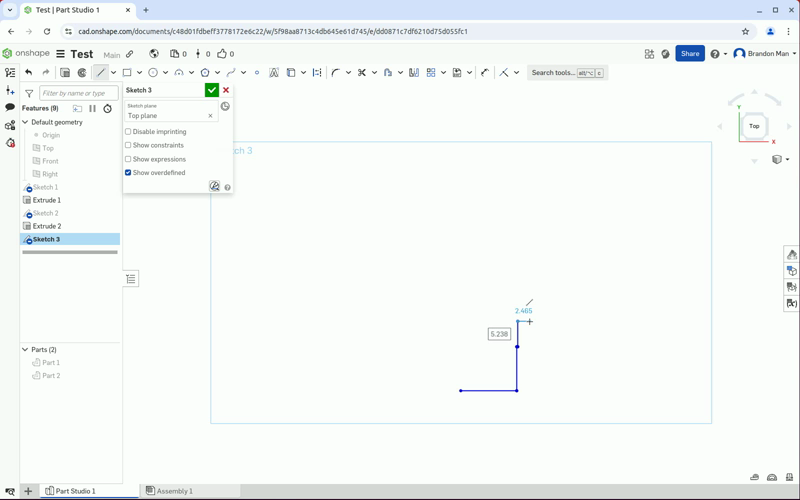
key_down(shift)
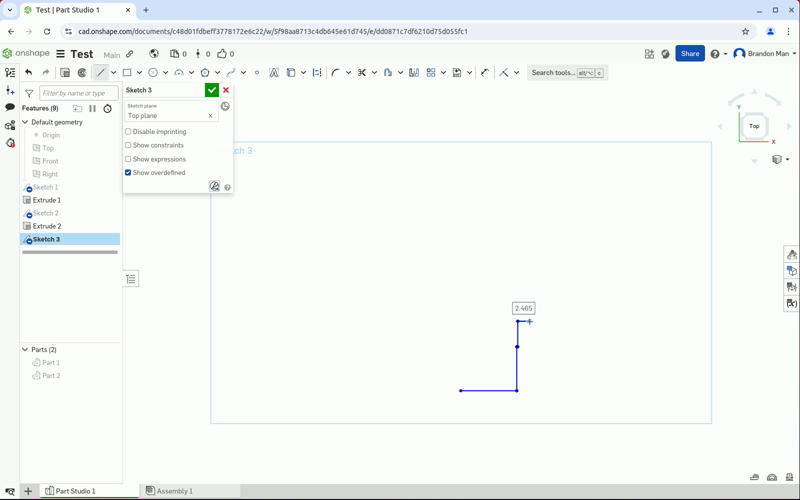
mouse_move(559, 321)
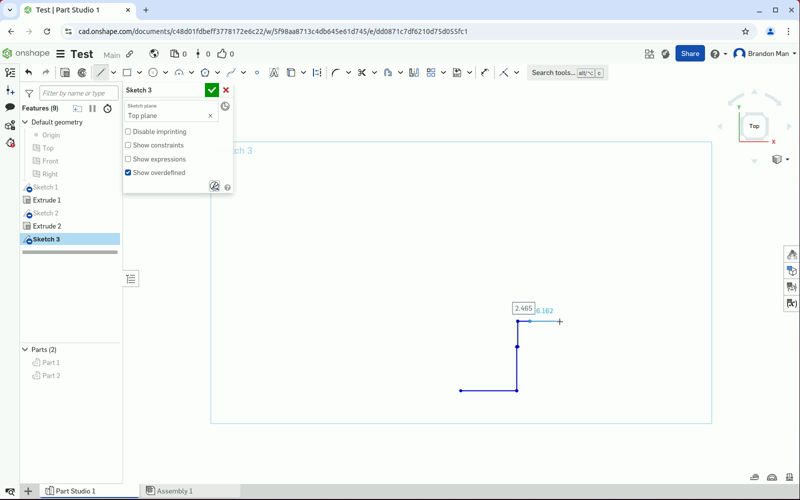
mouse_move(529, 335)
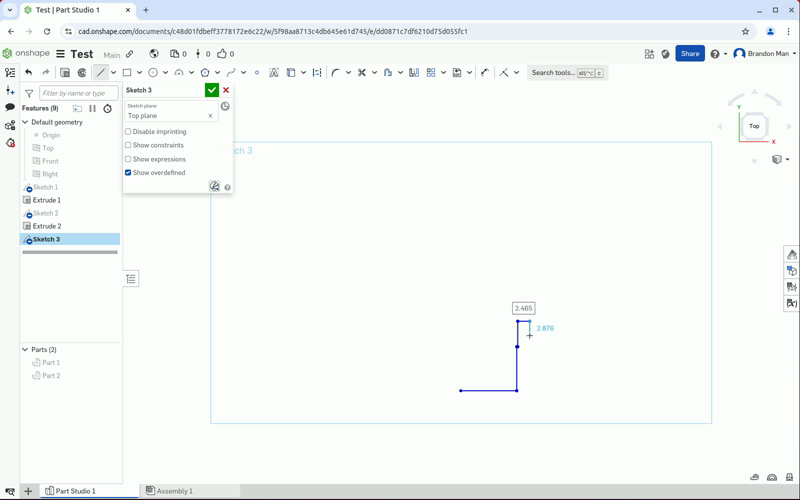
click(529, 335)
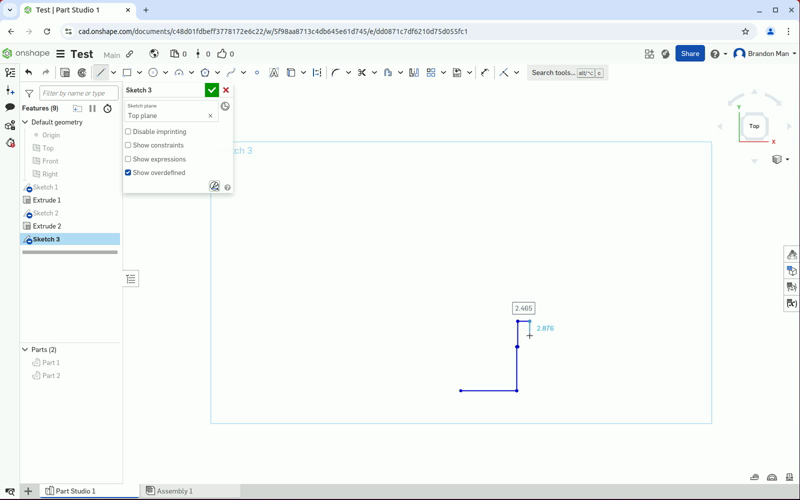
key_up(shift)
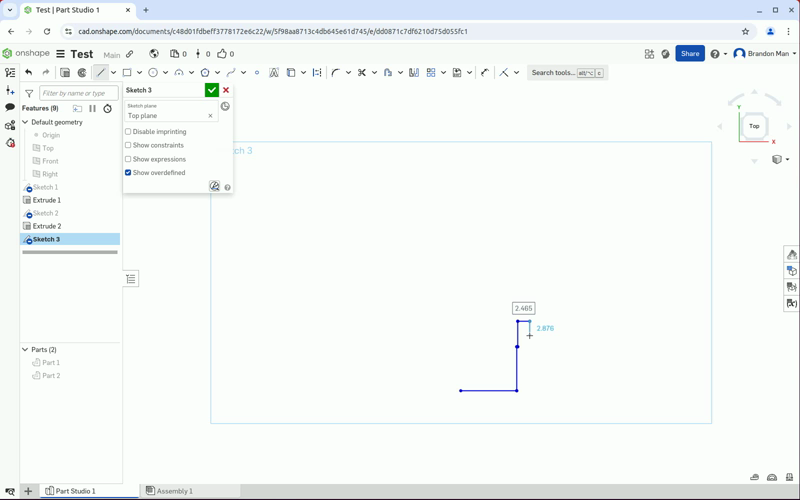
key_down(shift)
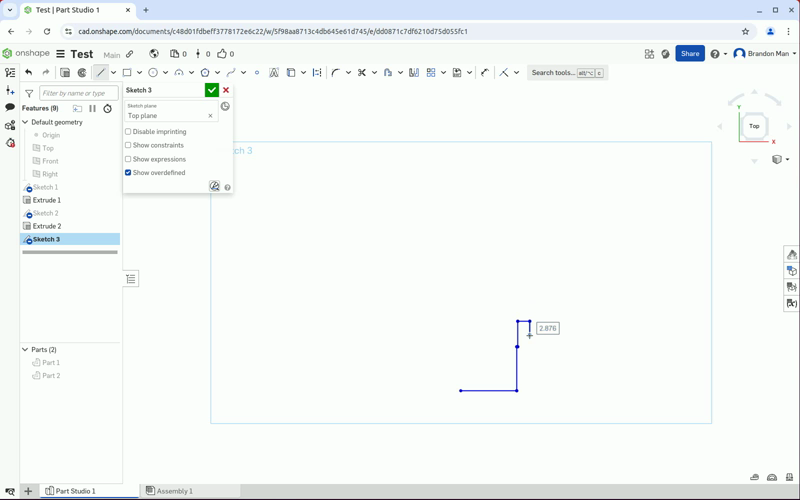
mouse_move(559, 335)
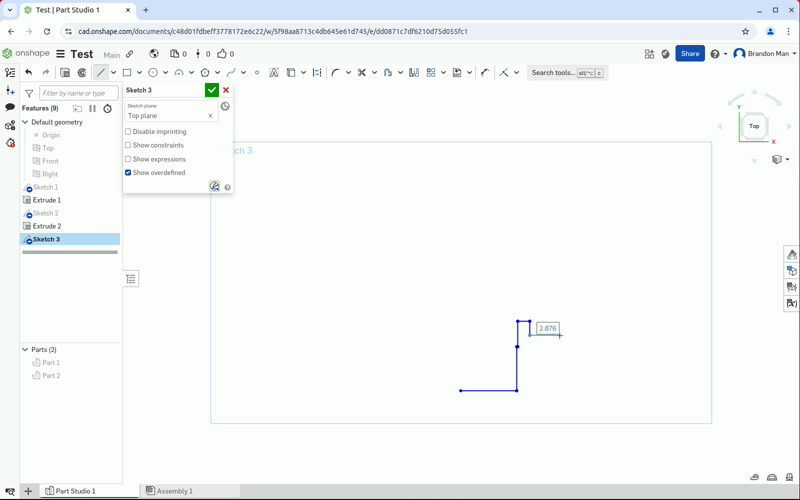
mouse_move(573, 335)
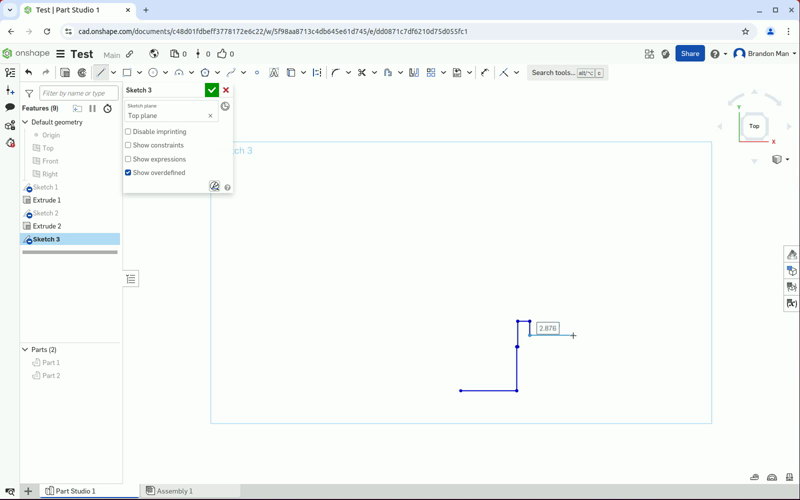
click(573, 335)
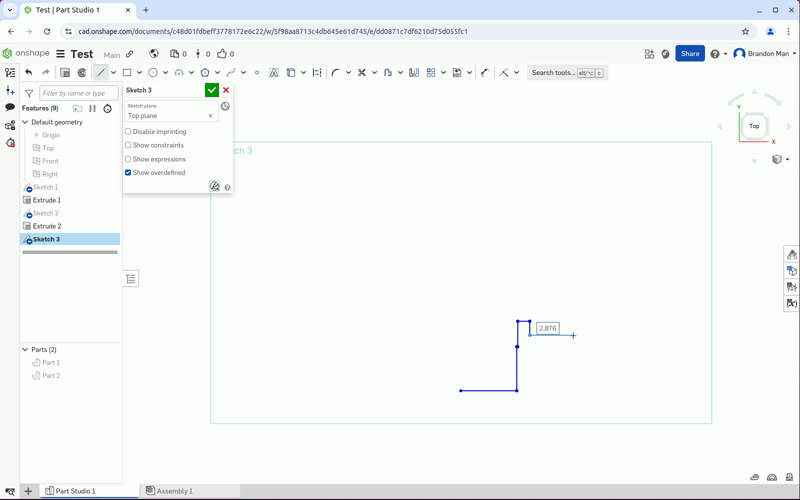
key_up(shift)
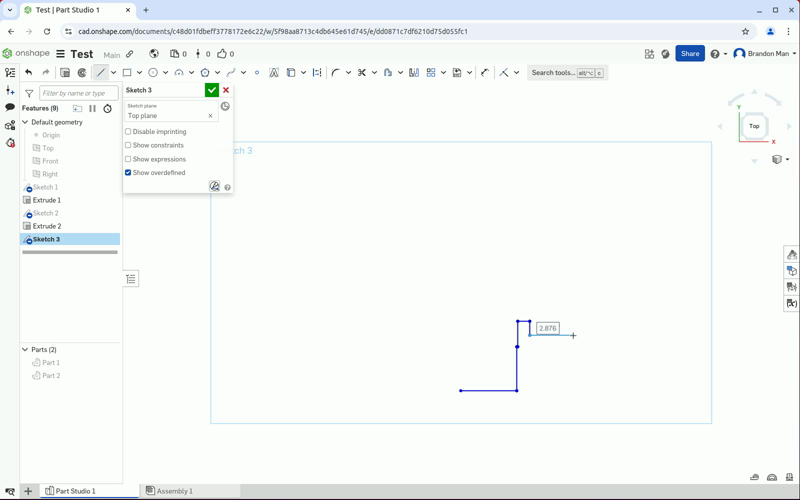
key_down(shift)
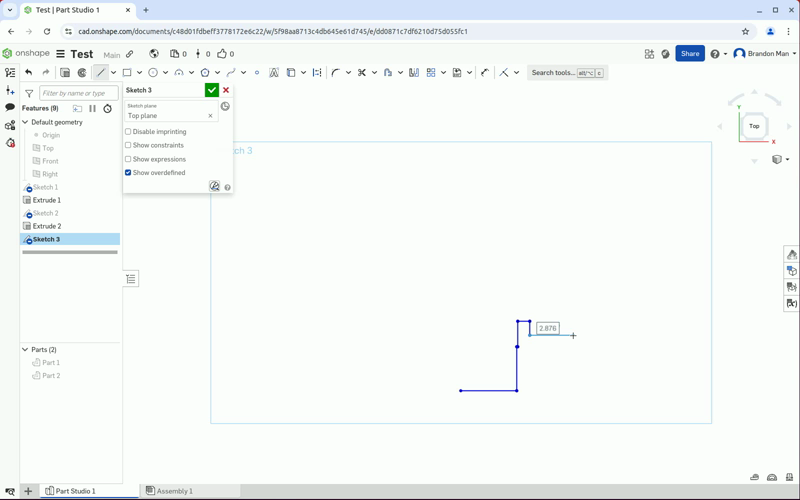
mouse_move(589, 335)
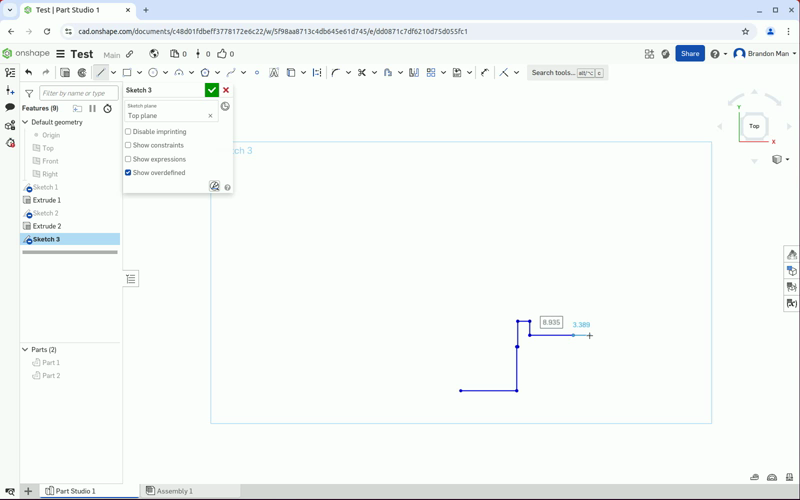
mouse_move(573, 282)
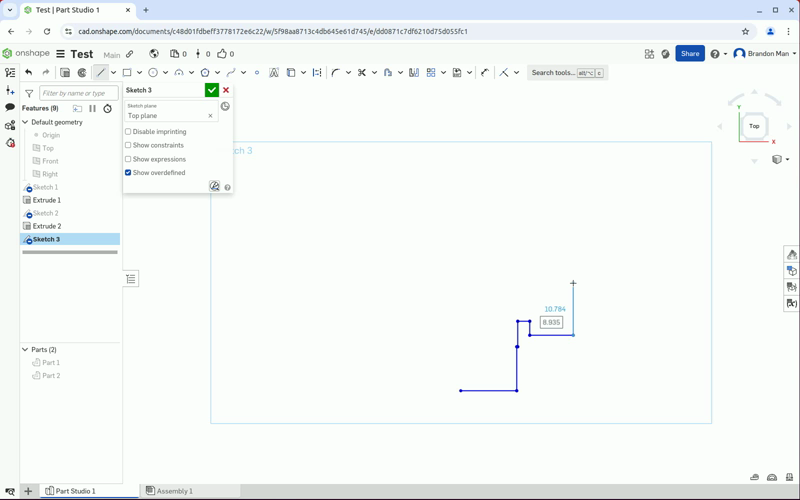
click(573, 282)
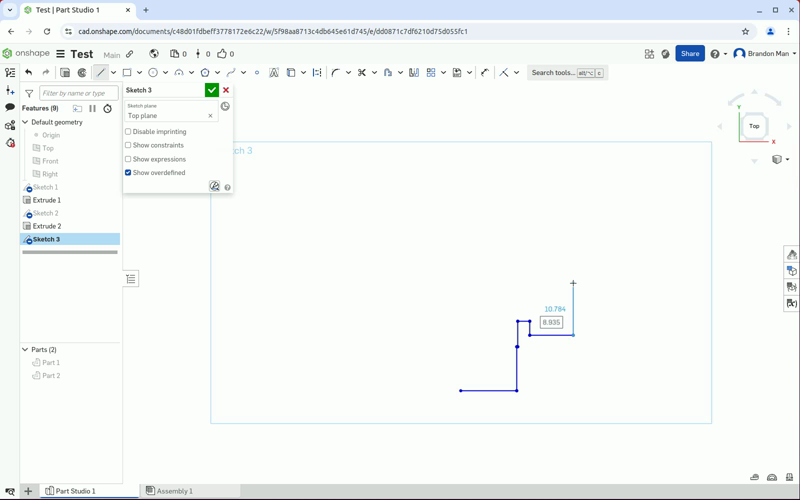
key_up(shift)
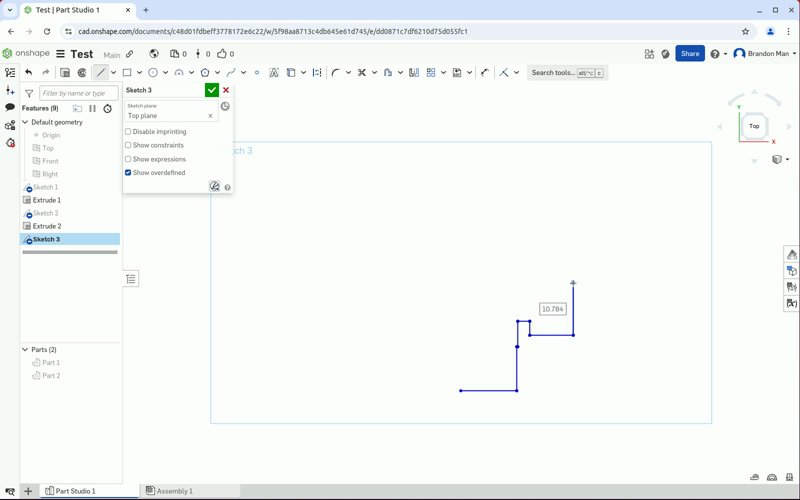
key_down(shift)
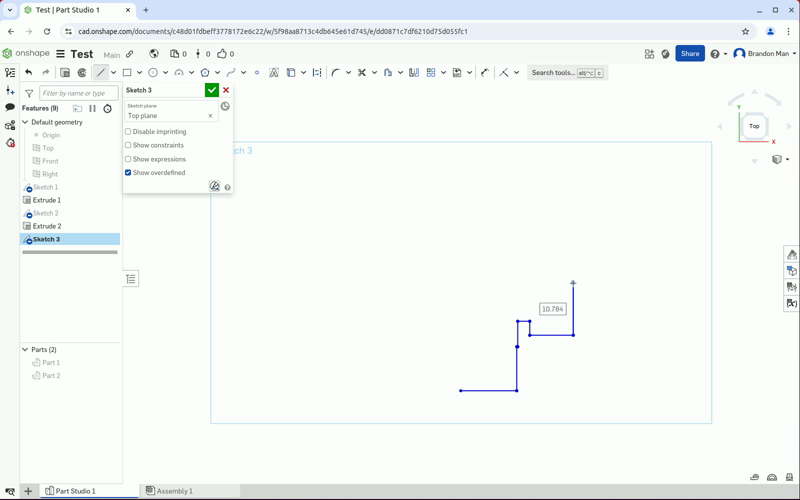
mouse_move(460, 282)
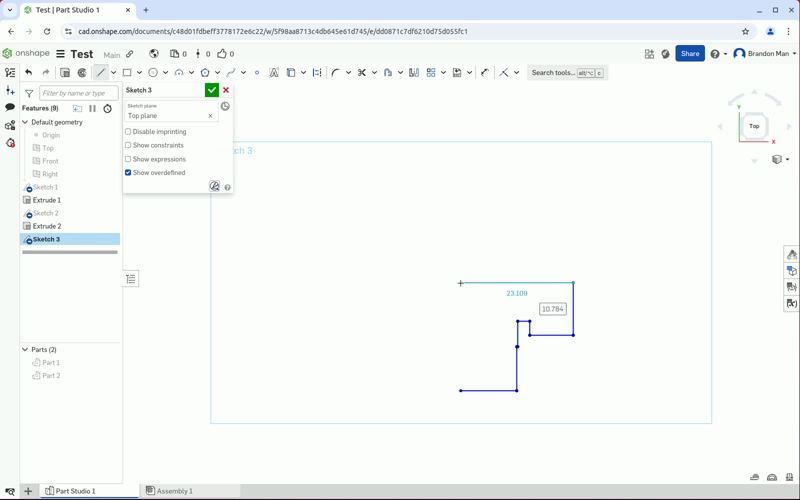
click(460, 282)
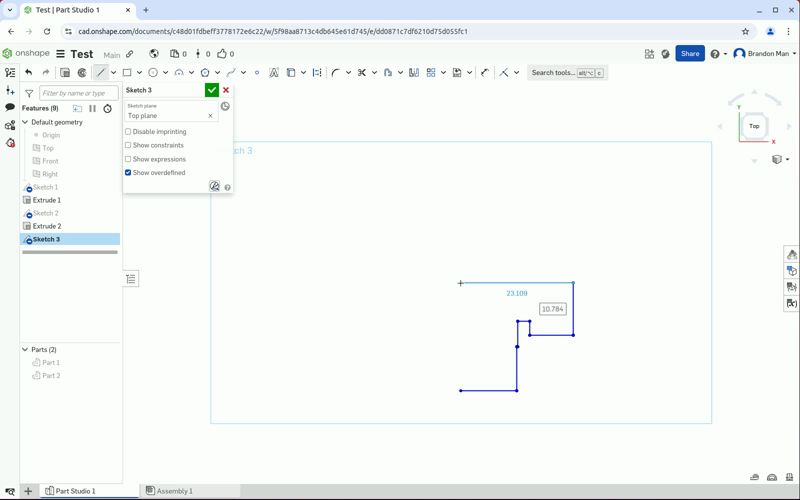
key_up(shift)
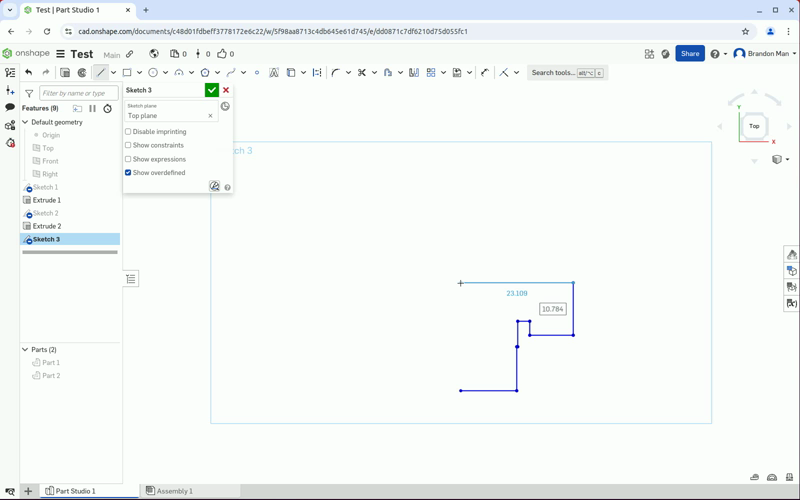
key_down(shift)
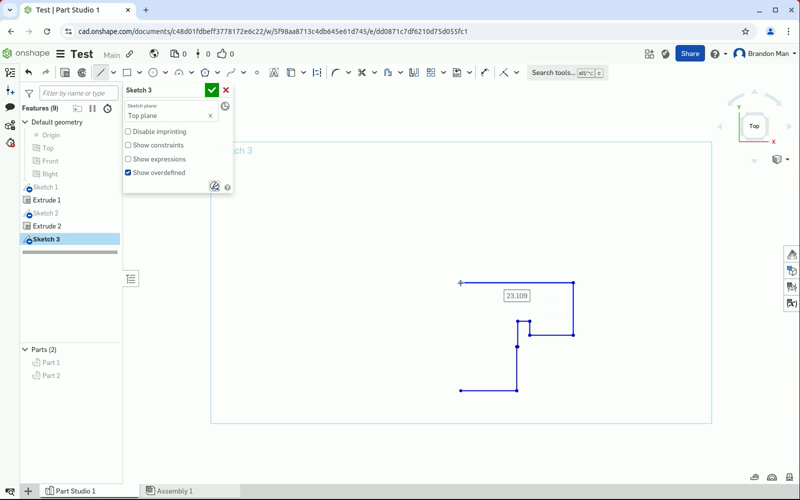
mouse_move(460, 390)
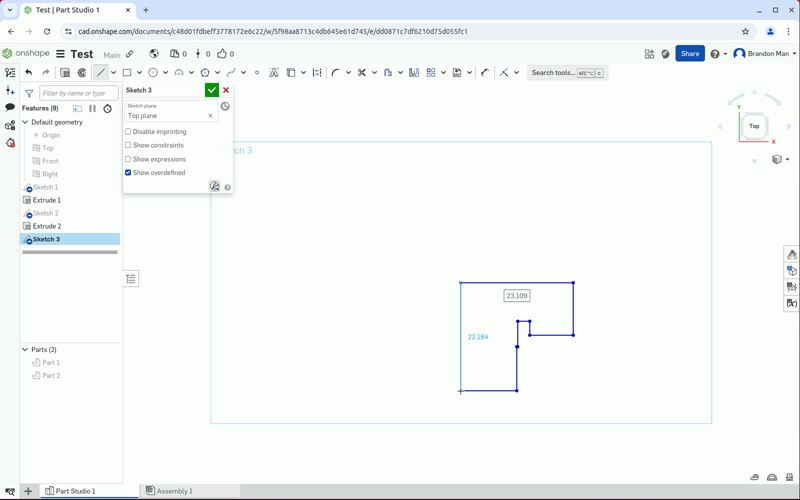
key_up(shift)
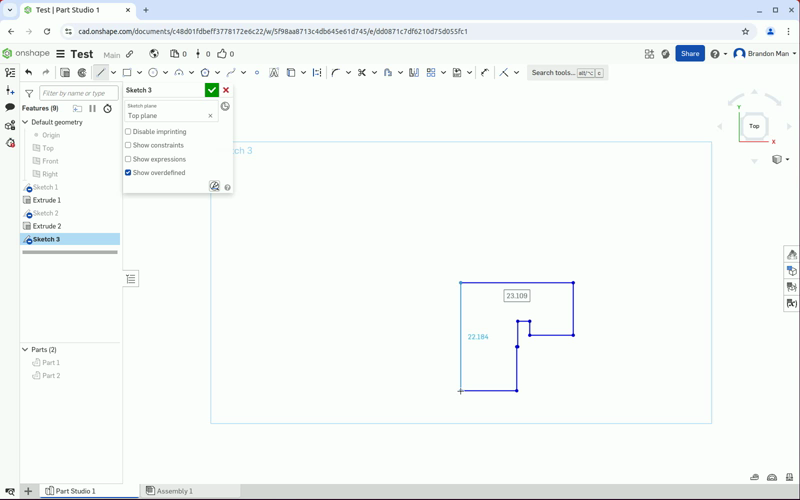
click(460, 390)
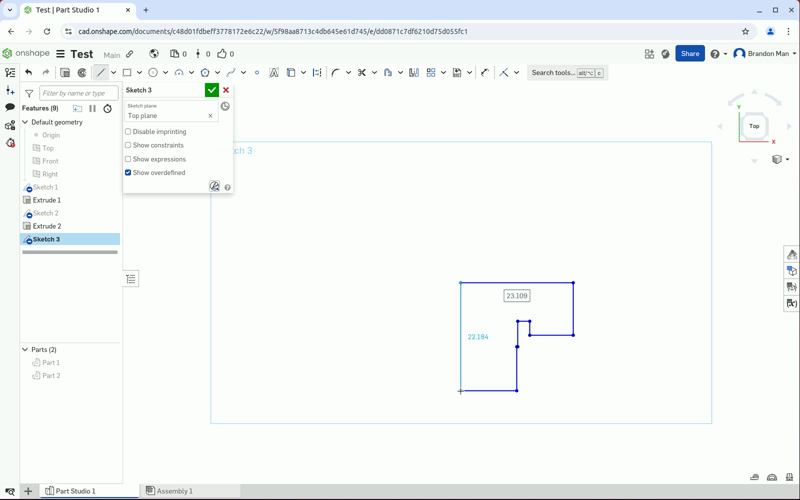
key(esc)
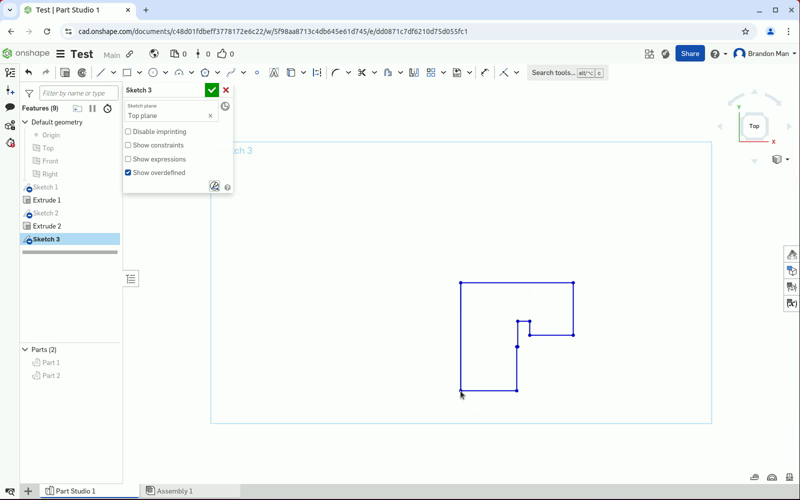
key(l)
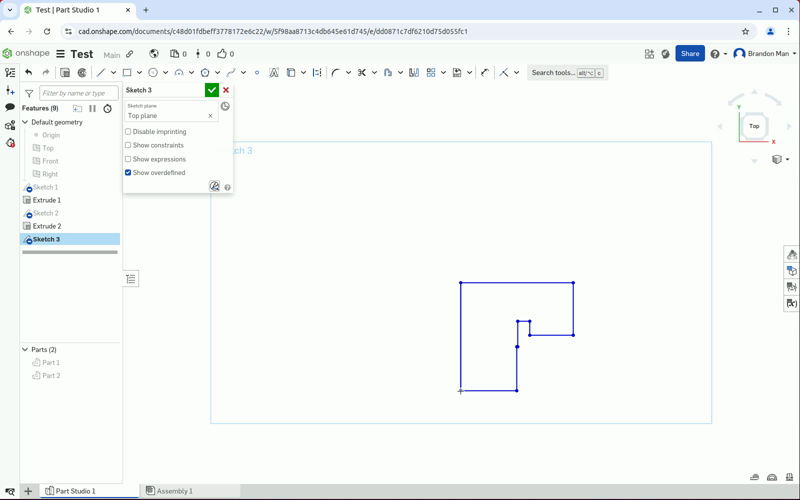
key_down(shift)
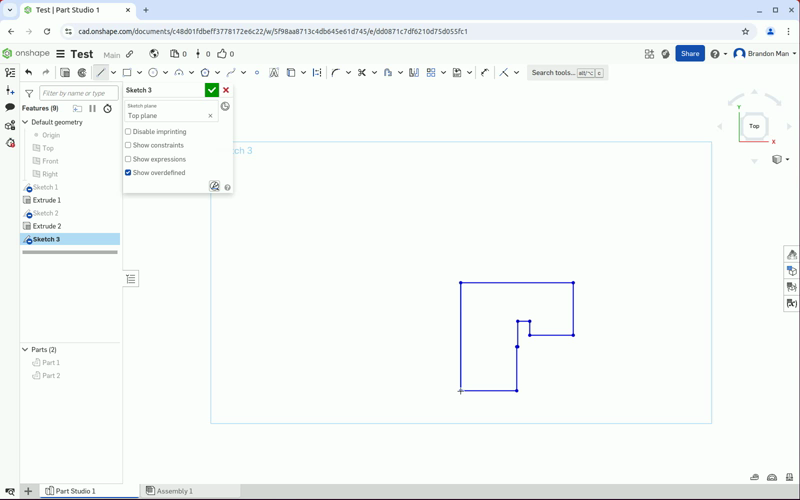
mouse_move(461, 389)
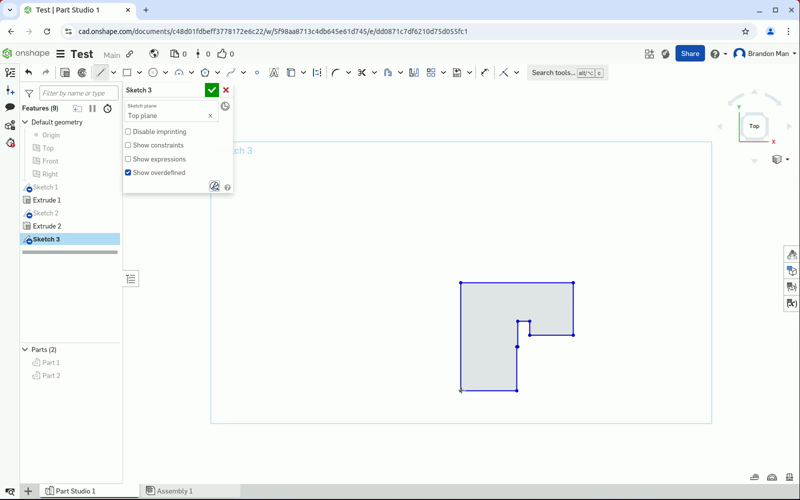
scroll(6)
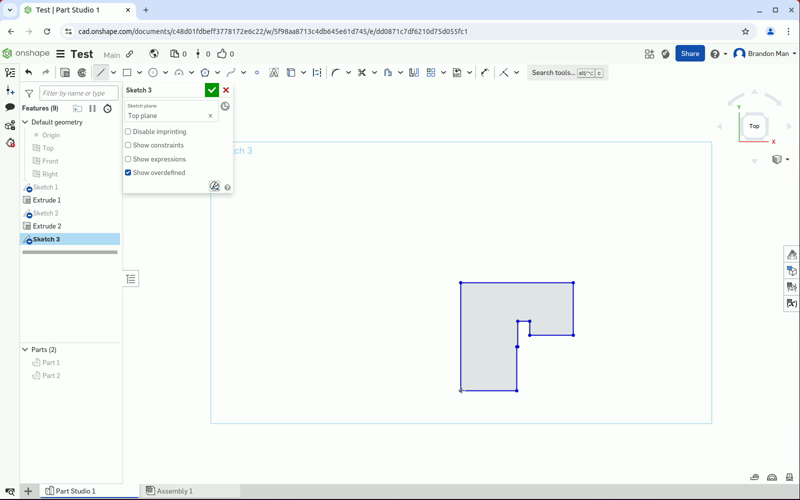
scroll(6)
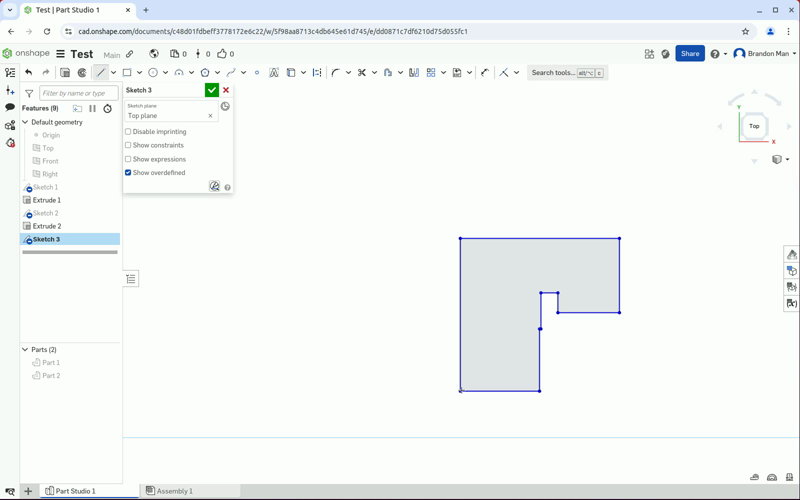
scroll(6)
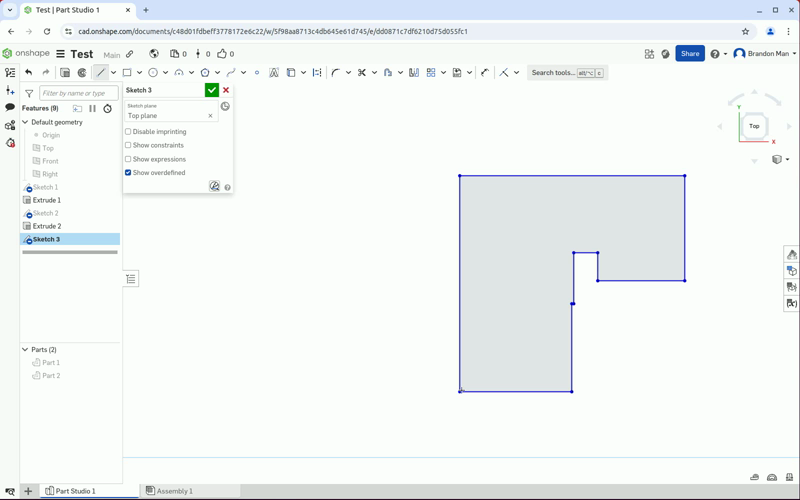
scroll(6)
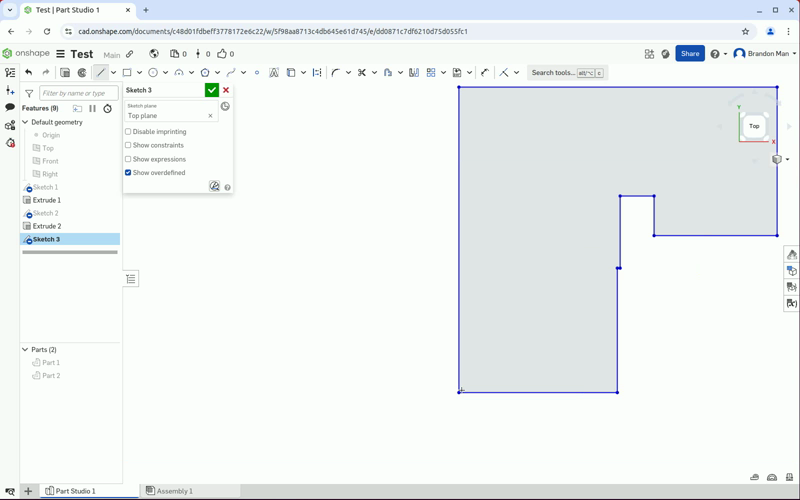
scroll(6)
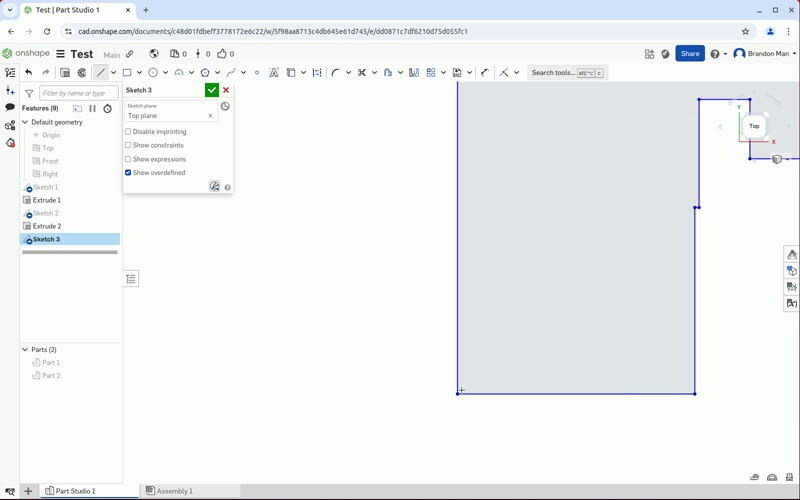
scroll(6)
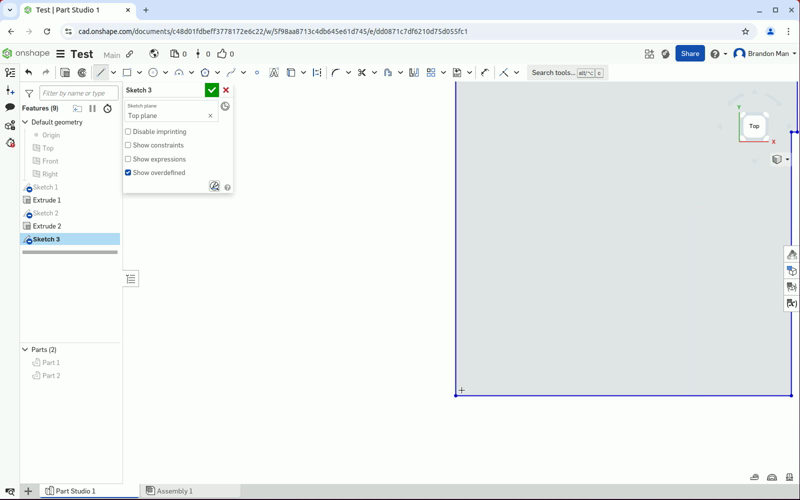
scroll(6)
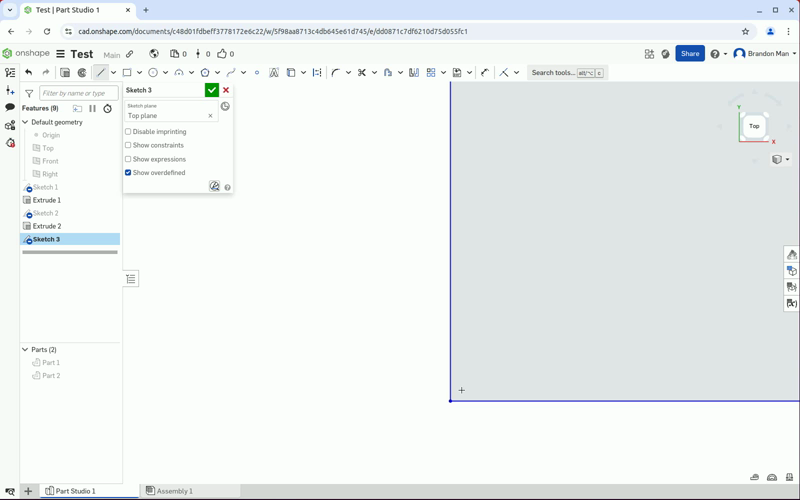
click(461, 389)
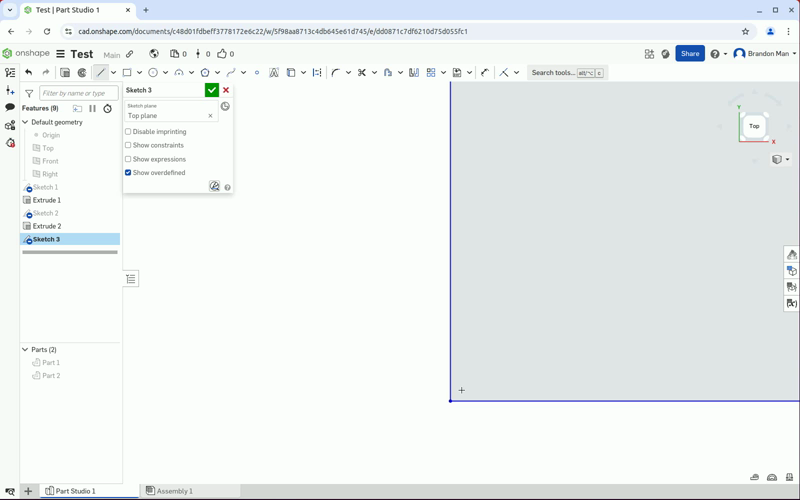
scroll(-6)
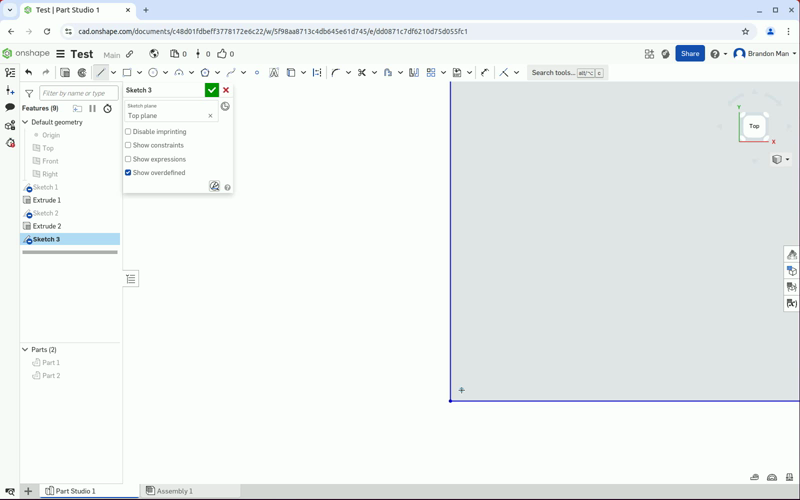
scroll(-6)
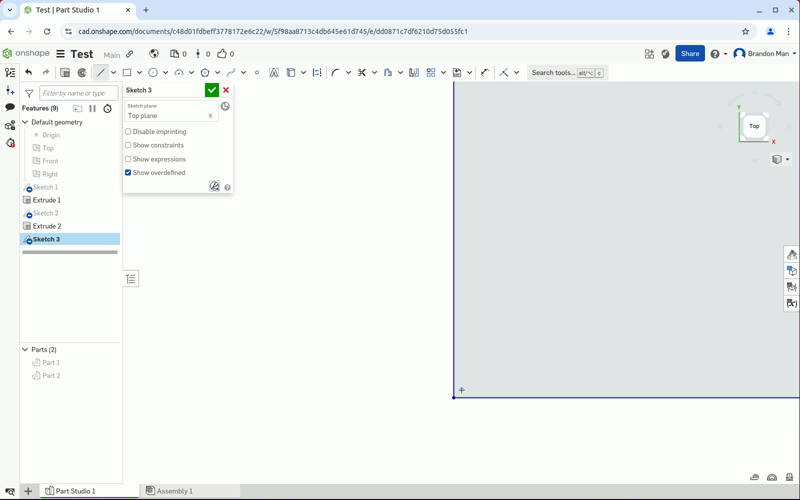
scroll(-6)
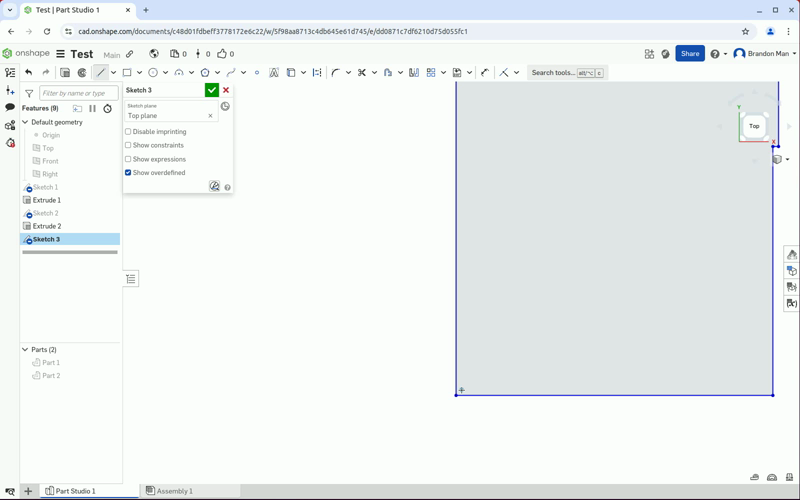
scroll(-6)
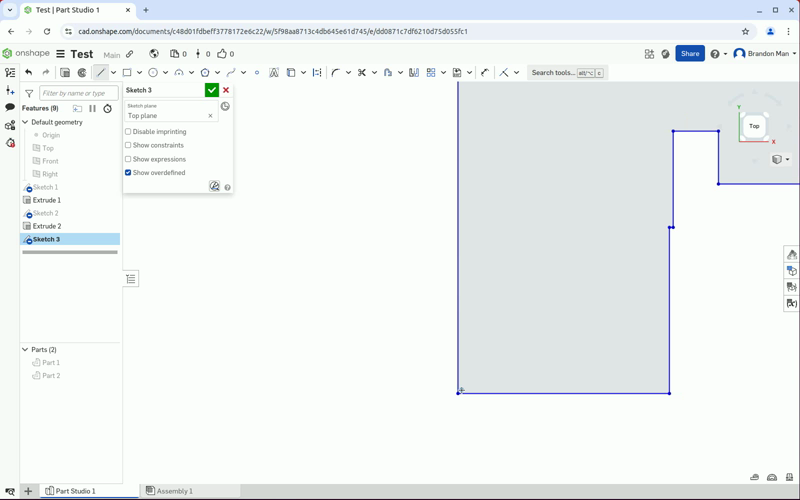
scroll(-6)
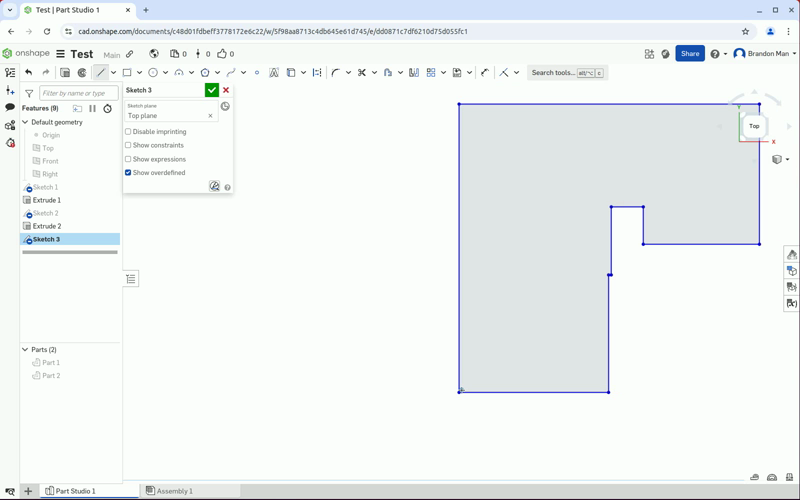
scroll(-6)
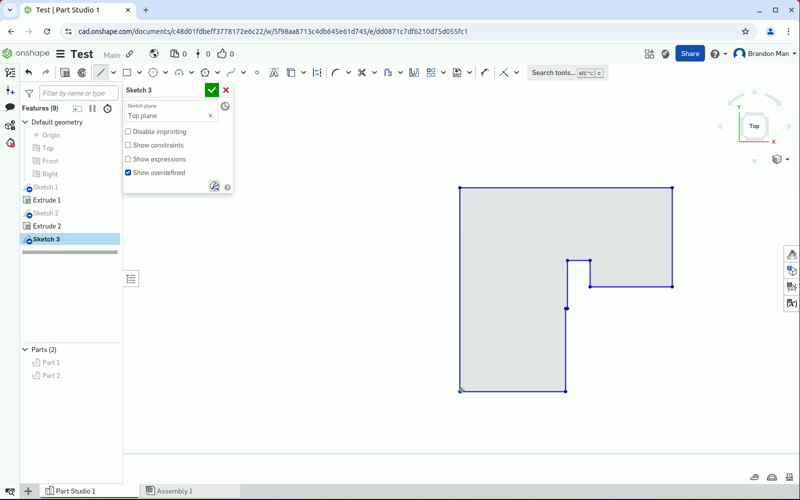
scroll(-6)
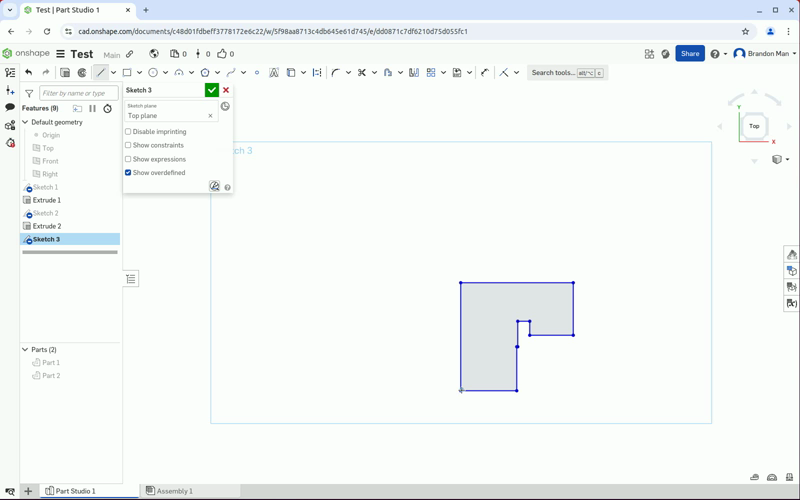
key_up(shift)
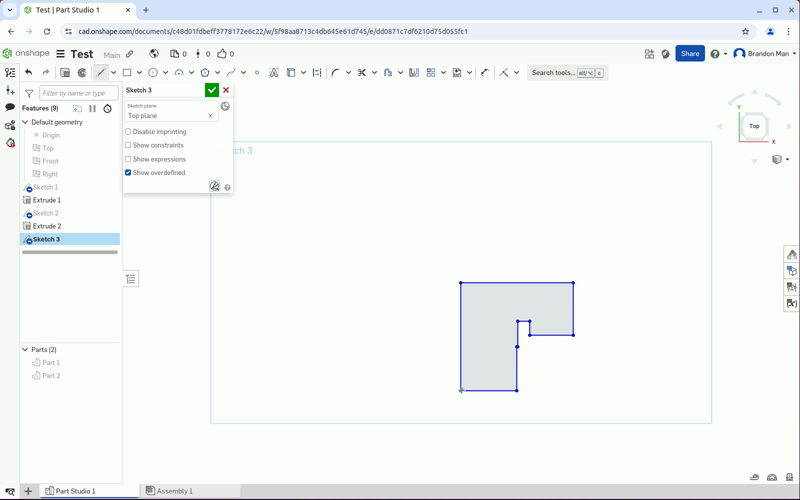
key_down(shift)
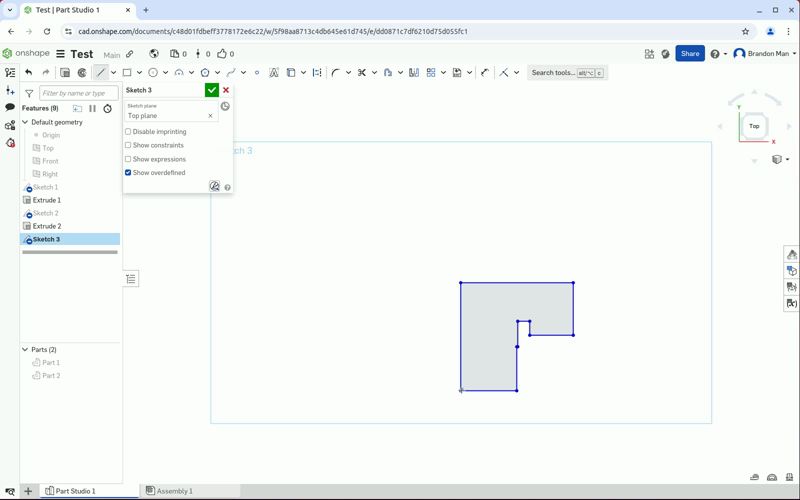
mouse_move(492, 389)
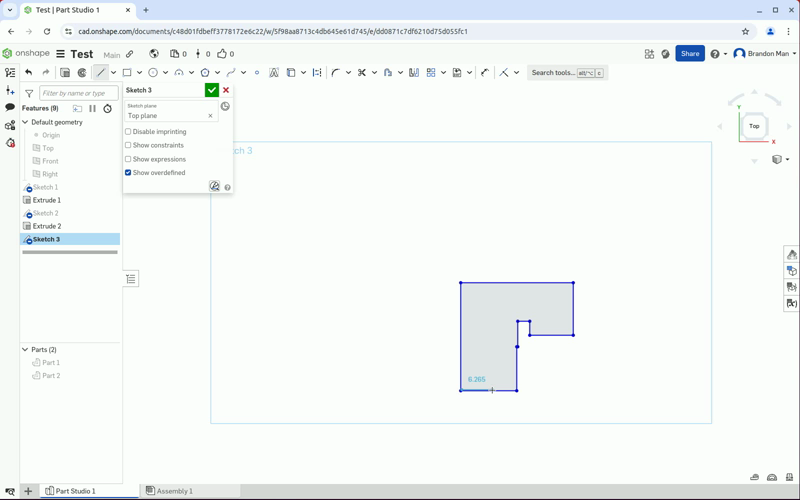
mouse_move(515, 389)
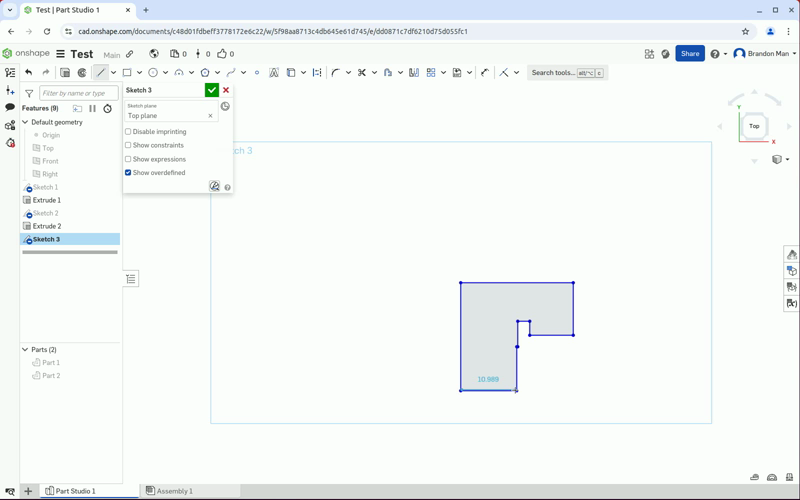
scroll(6)
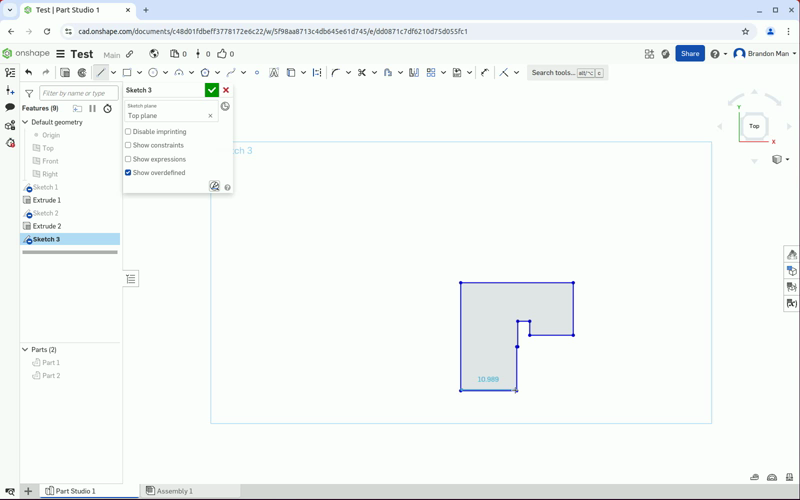
scroll(6)
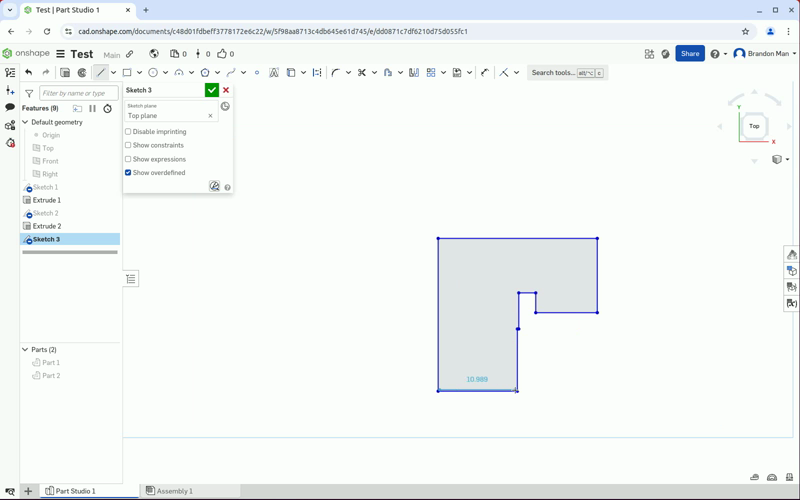
scroll(6)
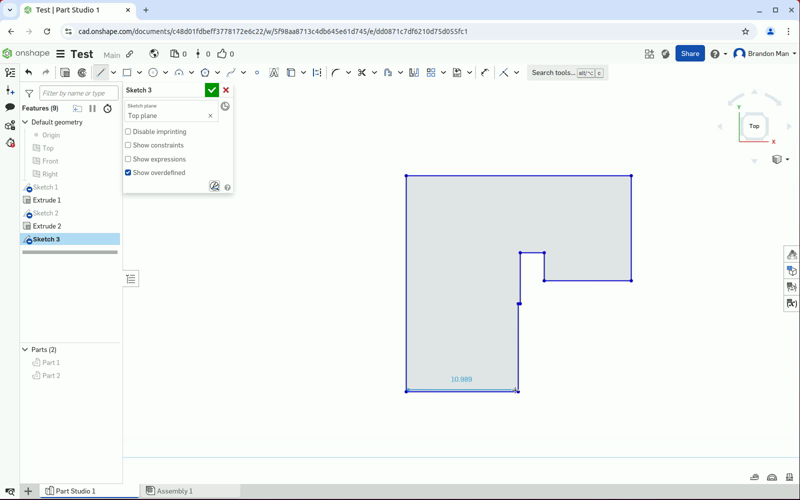
scroll(6)
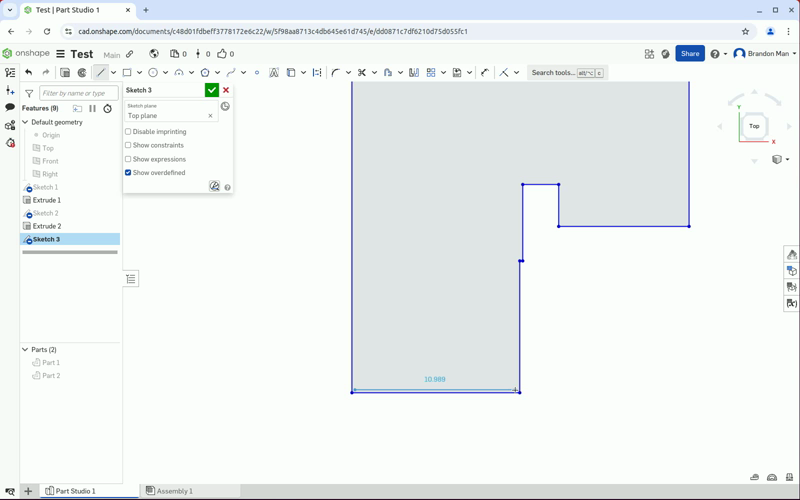
scroll(6)
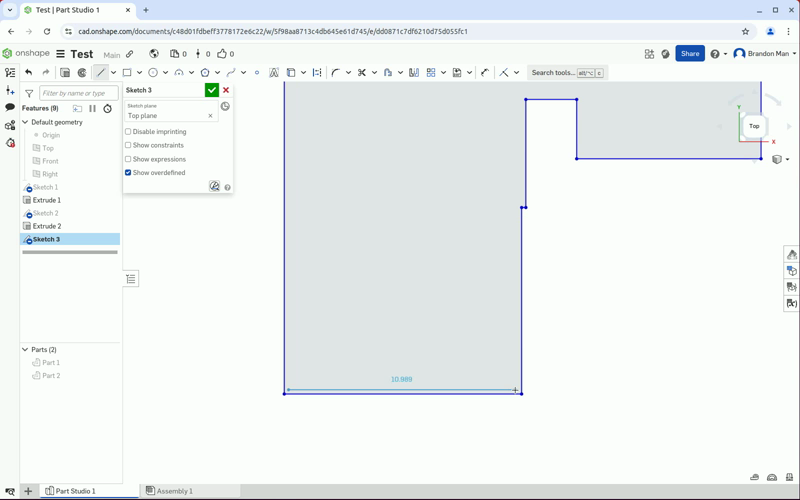
scroll(6)
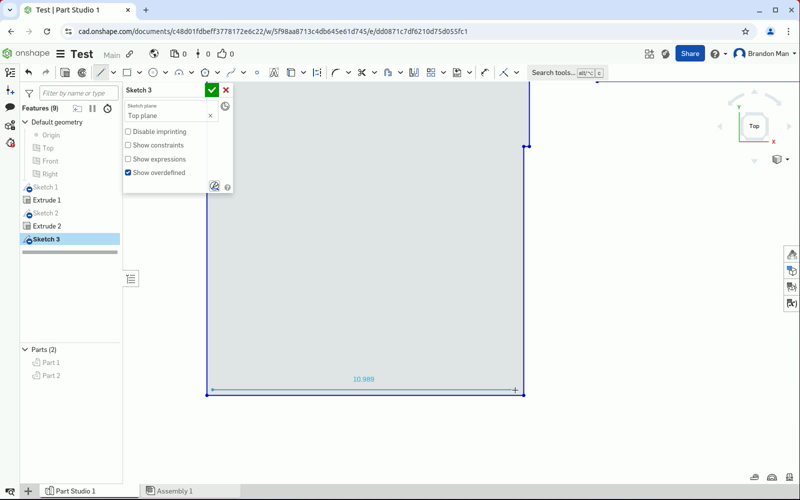
scroll(6)
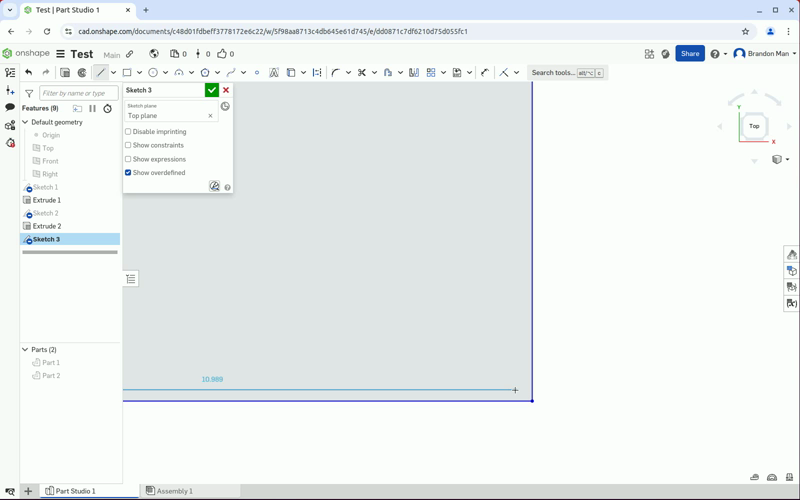
click(515, 389)
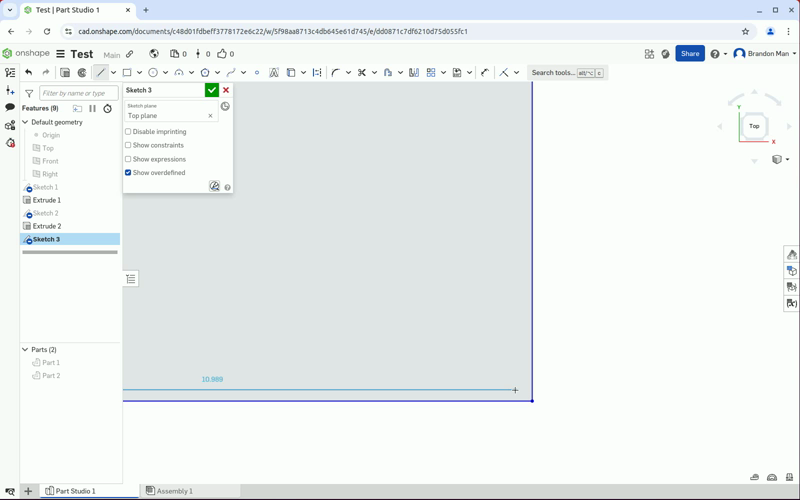
scroll(-6)
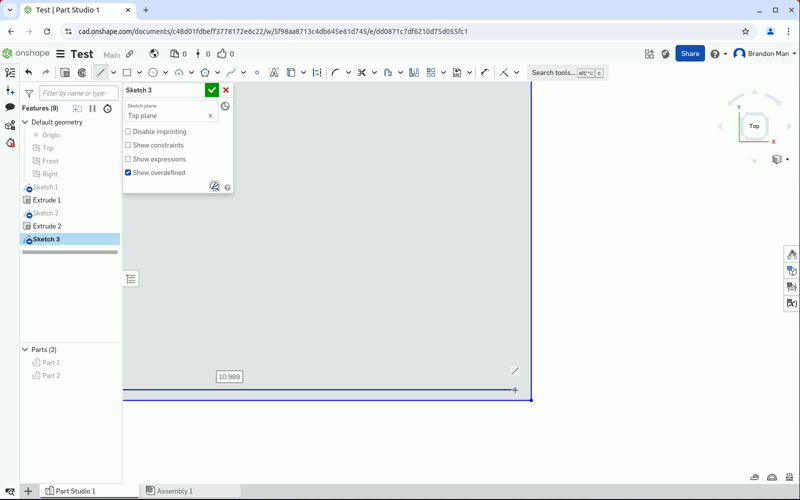
scroll(-6)
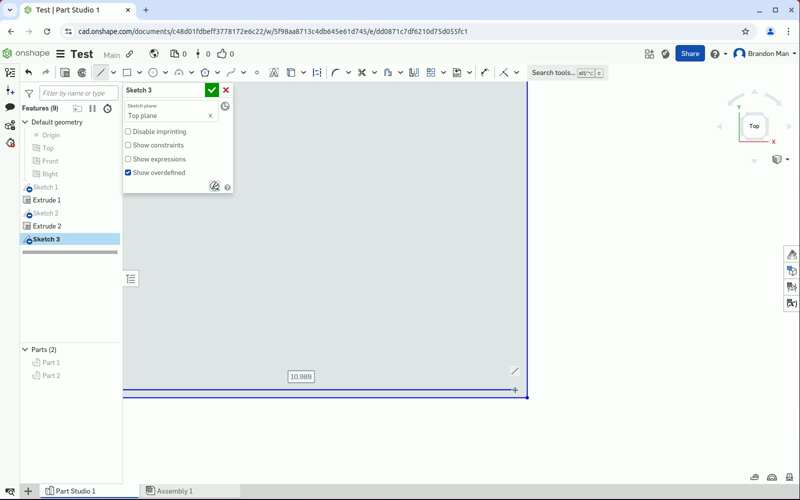
scroll(-6)
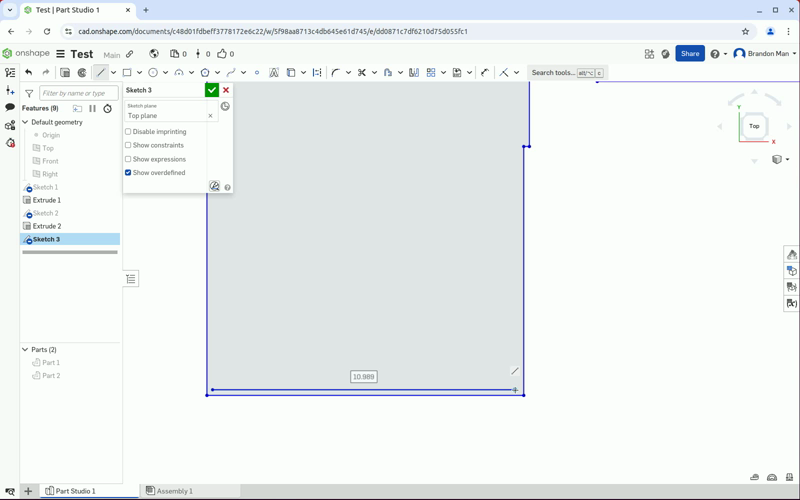
scroll(-6)
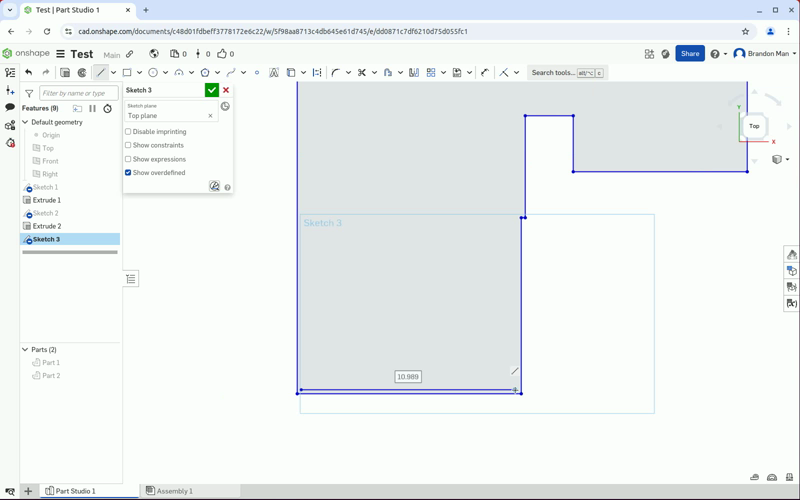
scroll(-6)
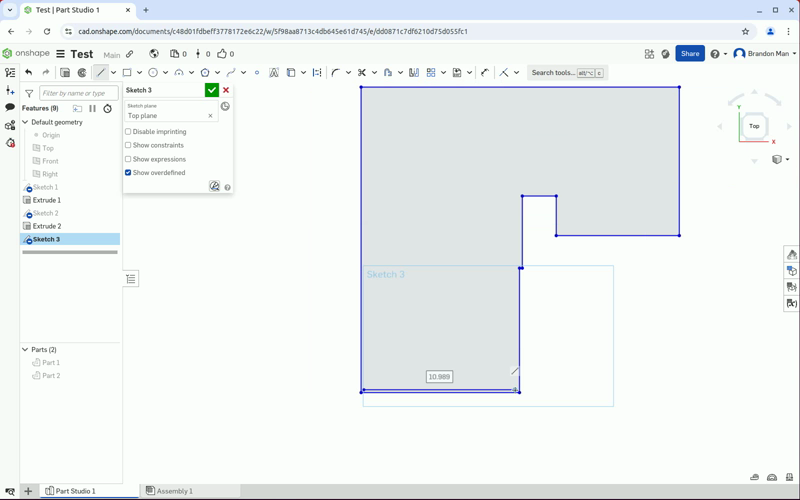
scroll(-6)
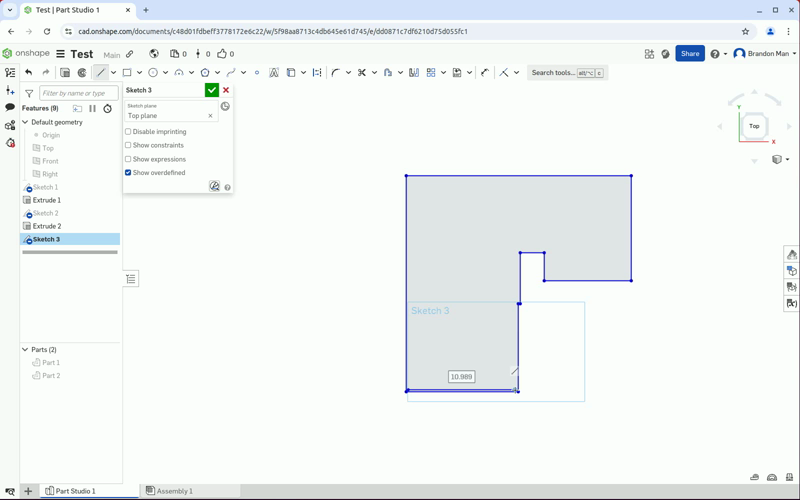
scroll(-6)
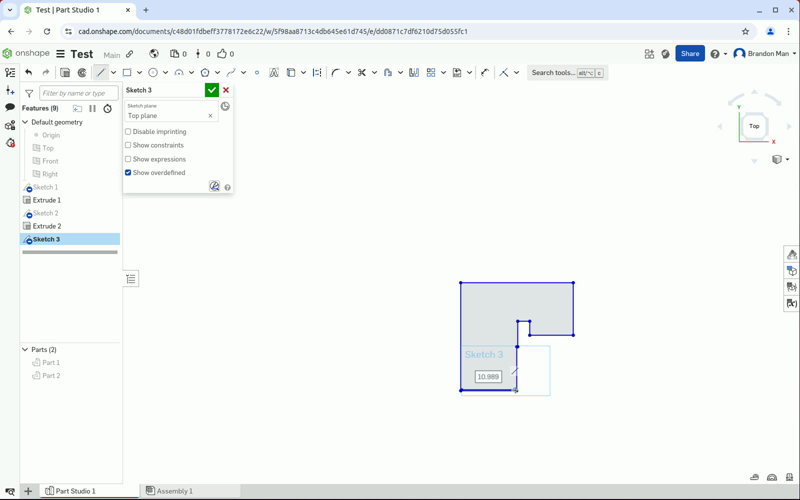
key_up(shift)
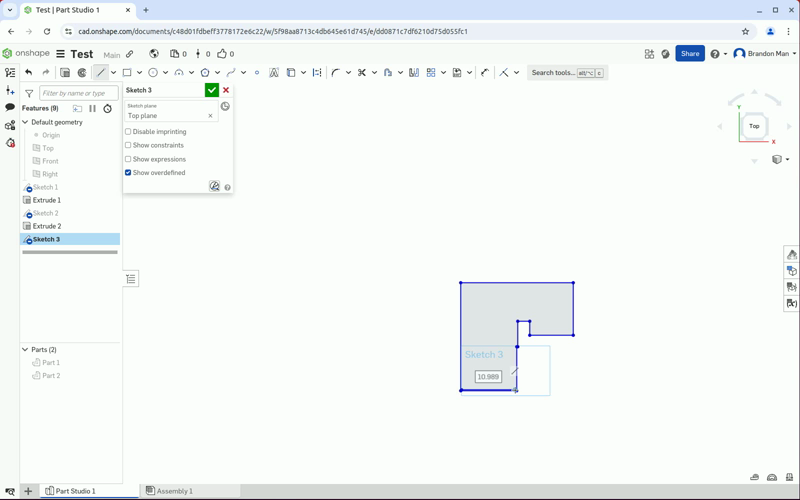
key_down(shift)
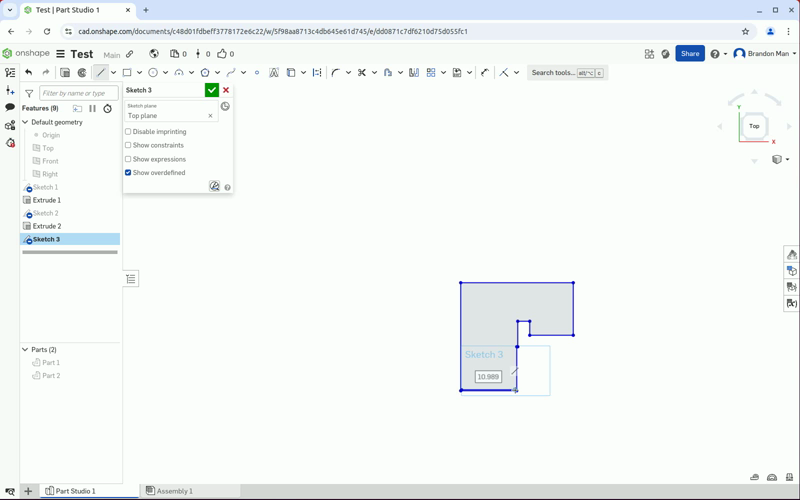
mouse_move(545, 389)
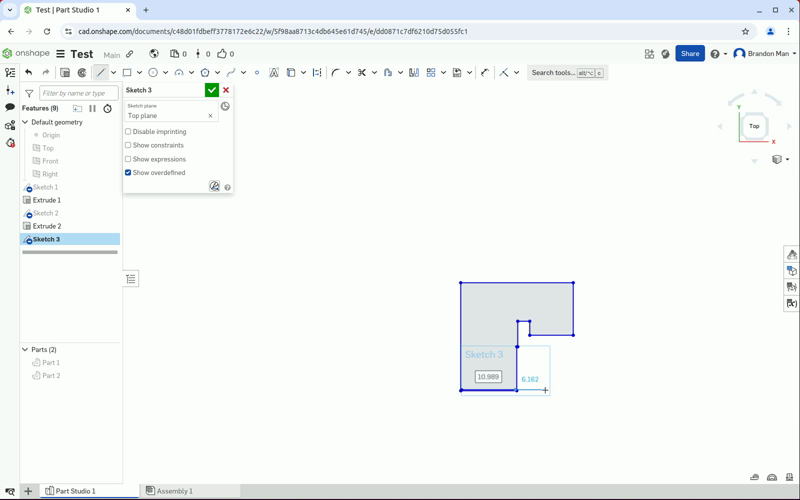
mouse_move(515, 345)
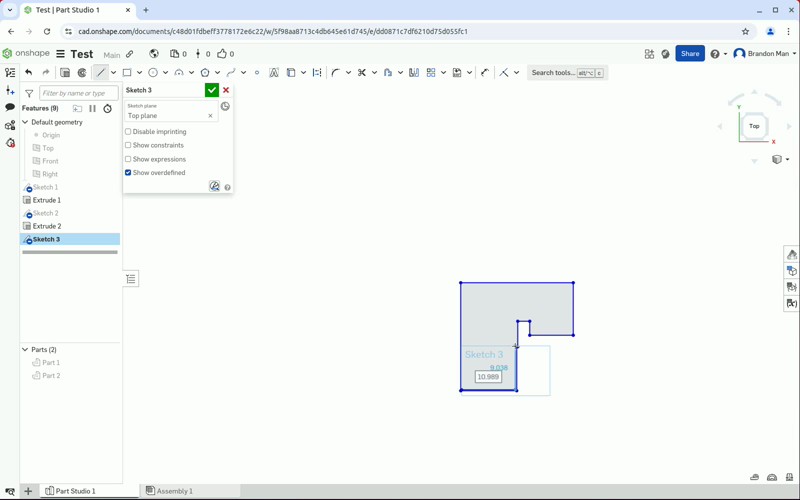
scroll(6)
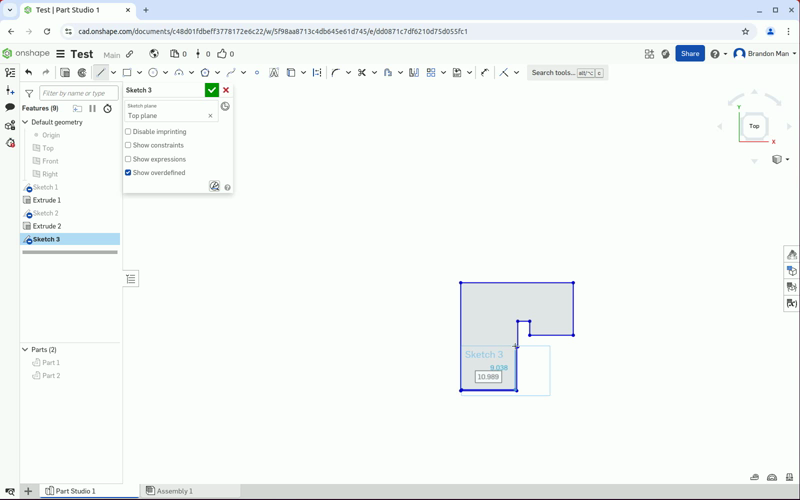
scroll(6)
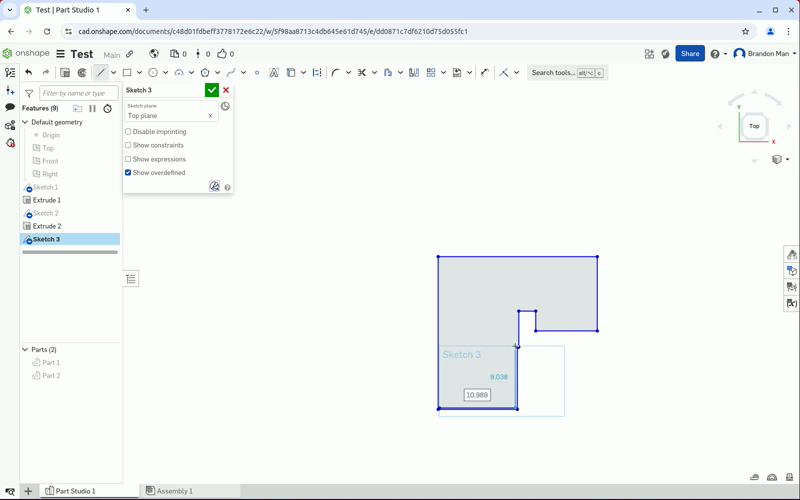
scroll(6)
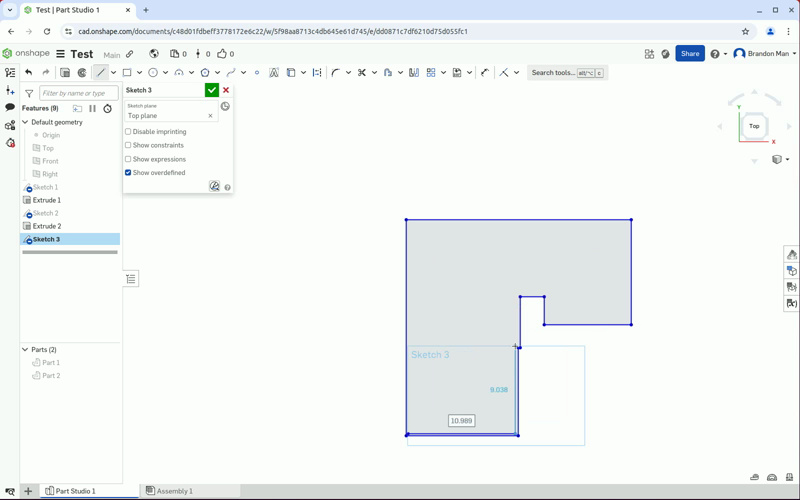
scroll(6)
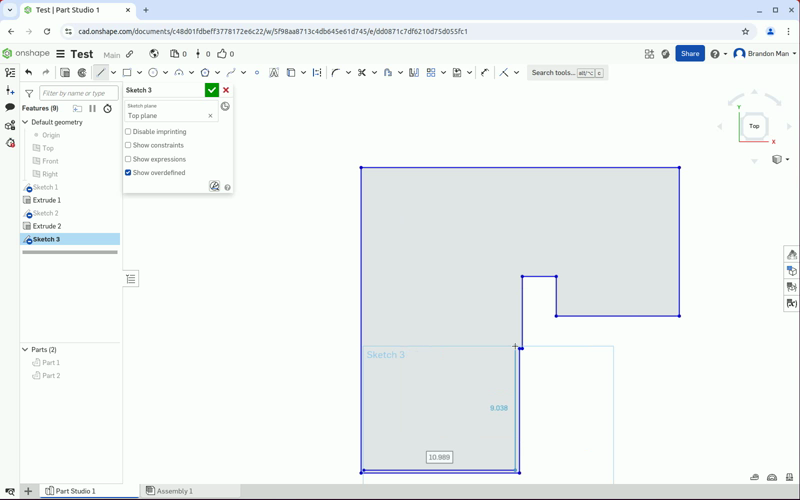
scroll(6)
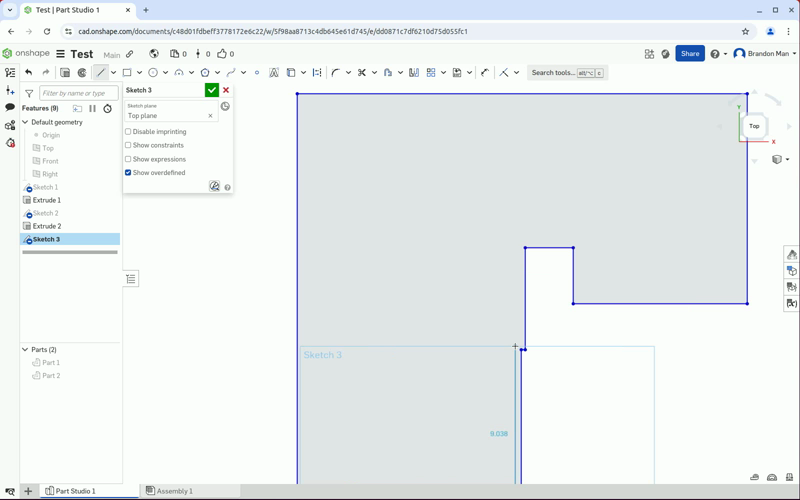
scroll(6)
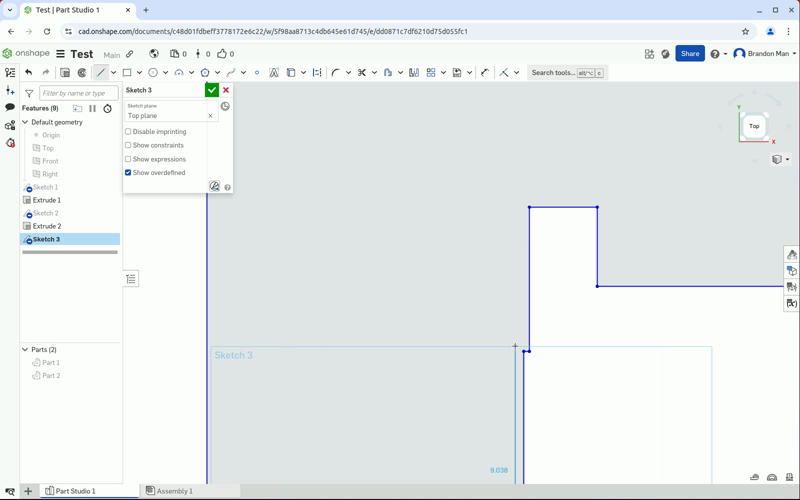
scroll(6)
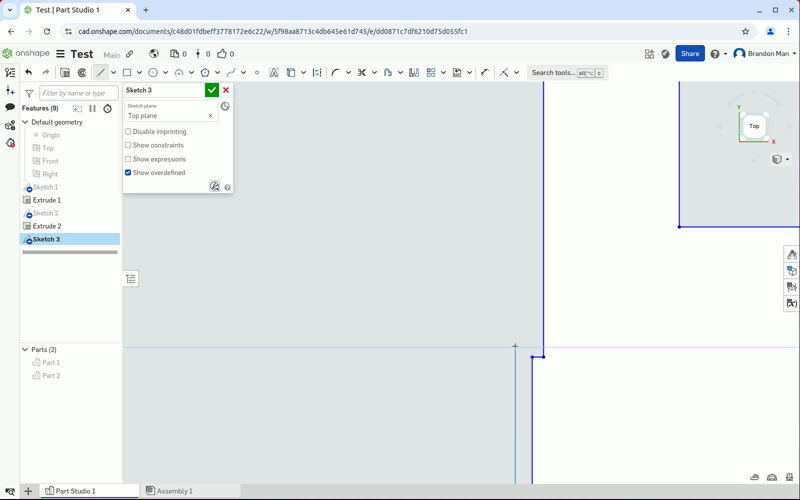
click(515, 345)
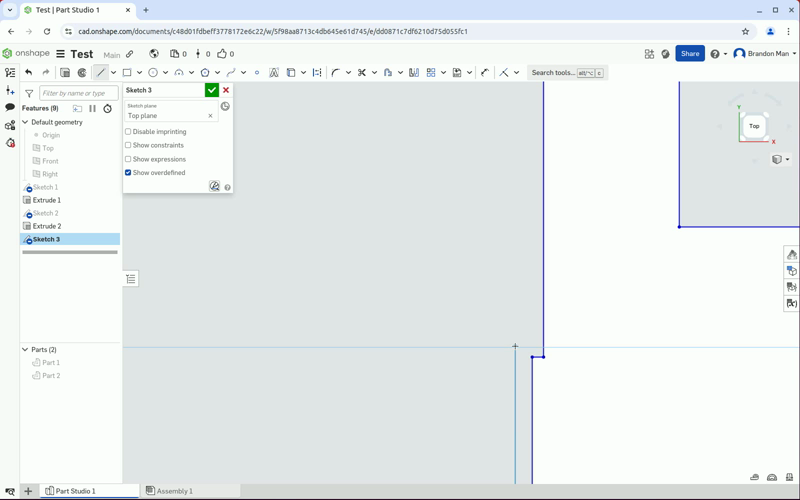
scroll(-6)
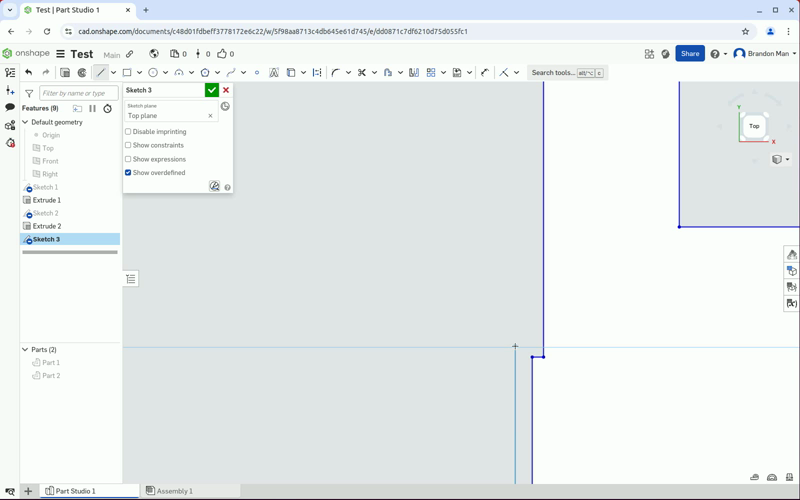
scroll(-6)
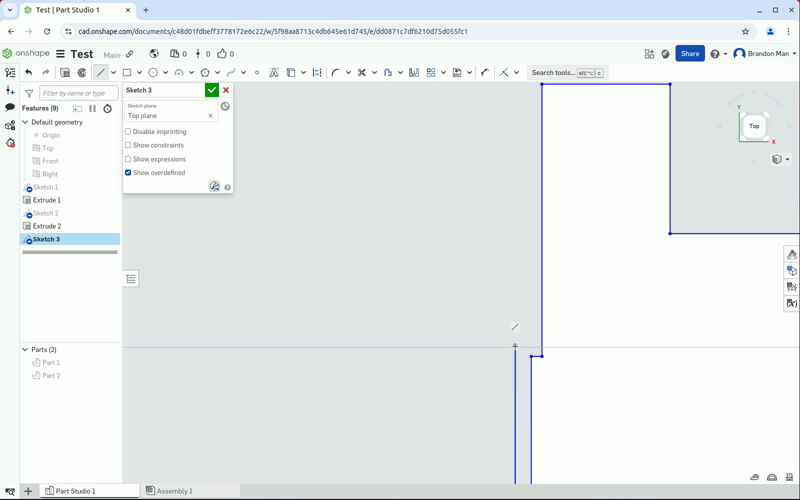
scroll(-6)
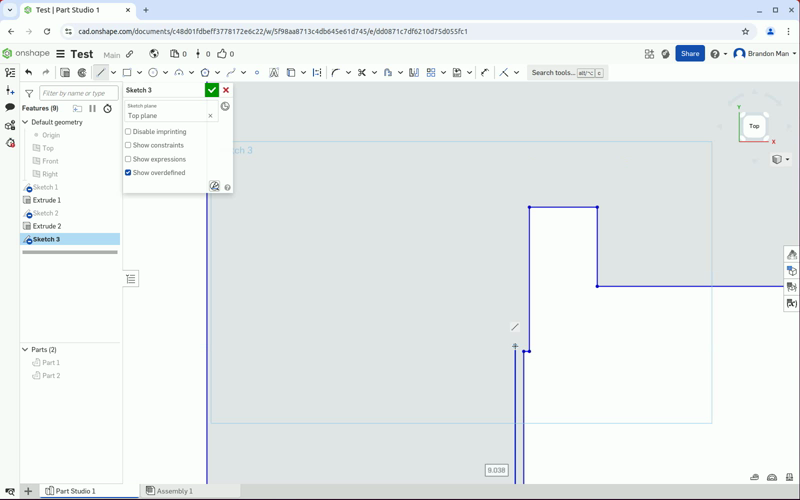
scroll(-6)
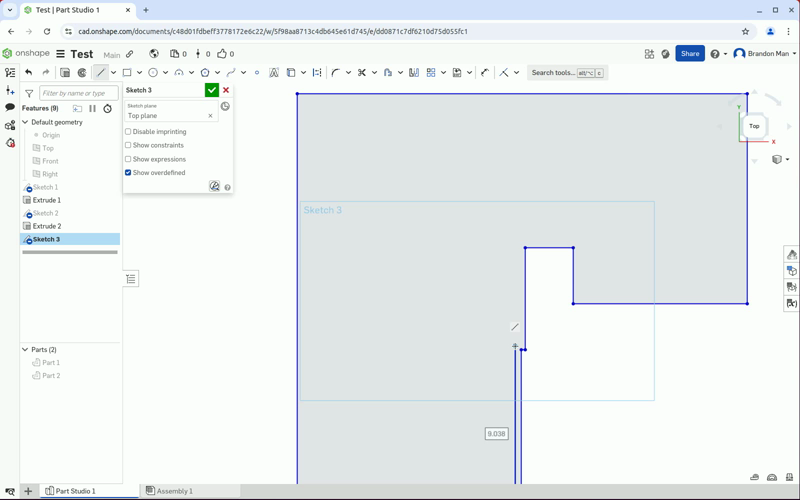
scroll(-6)
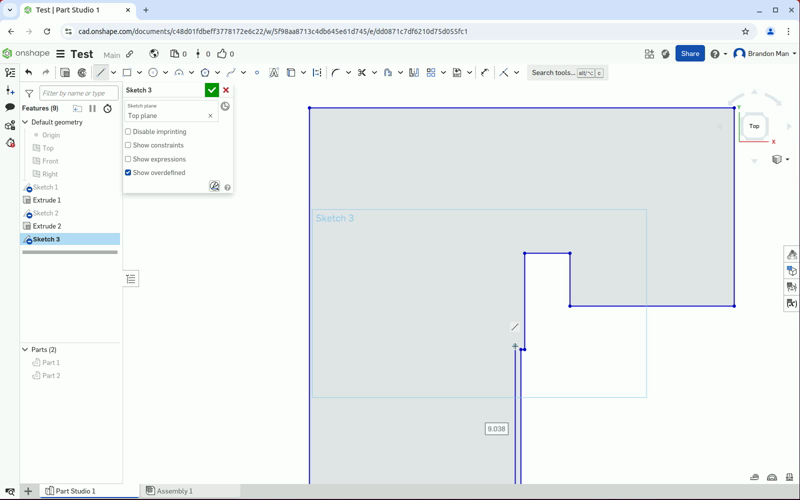
scroll(-6)
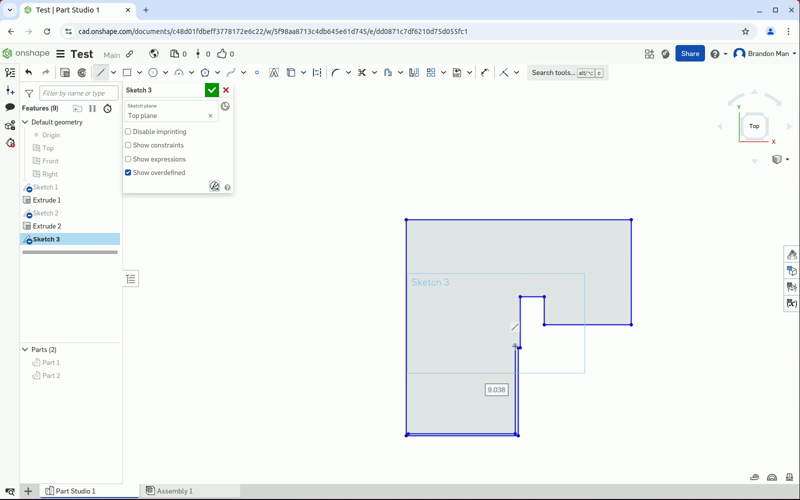
scroll(-6)
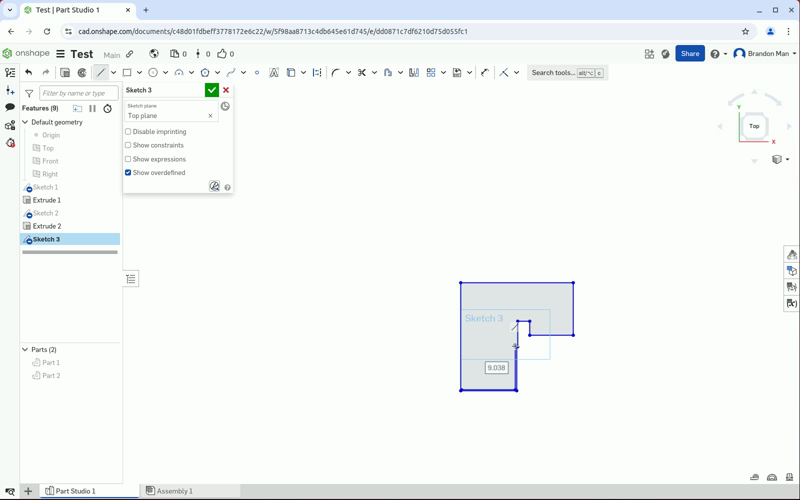
key_up(shift)
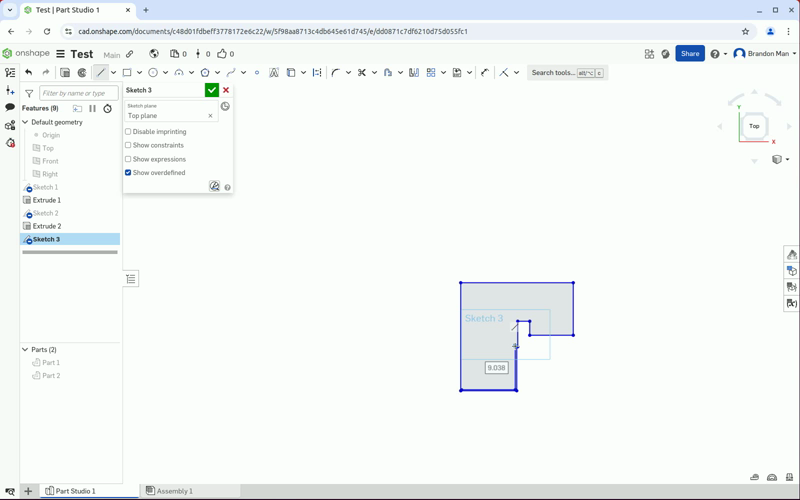
key_down(shift)
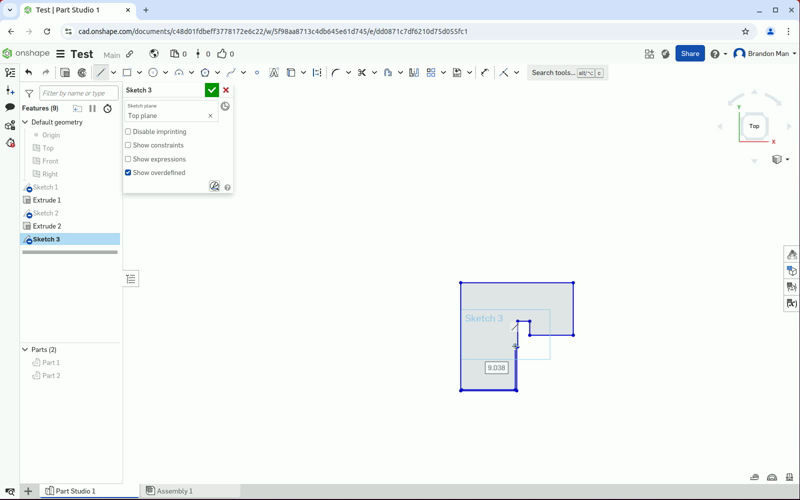
mouse_move(545, 345)
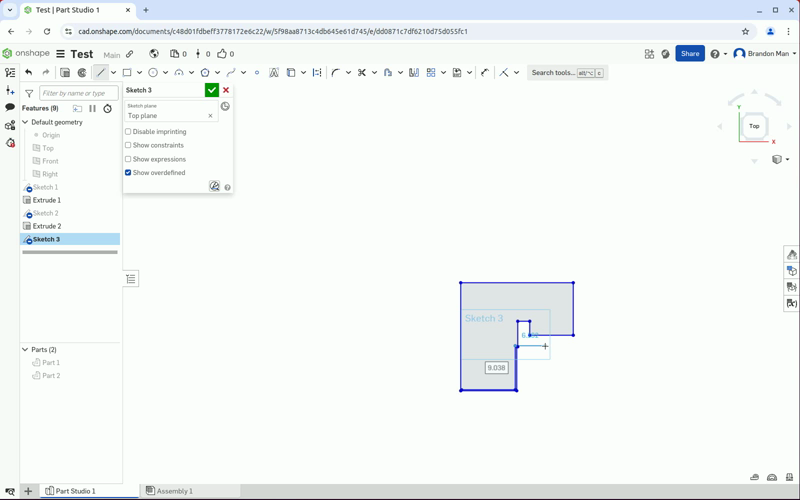
mouse_move(516, 345)
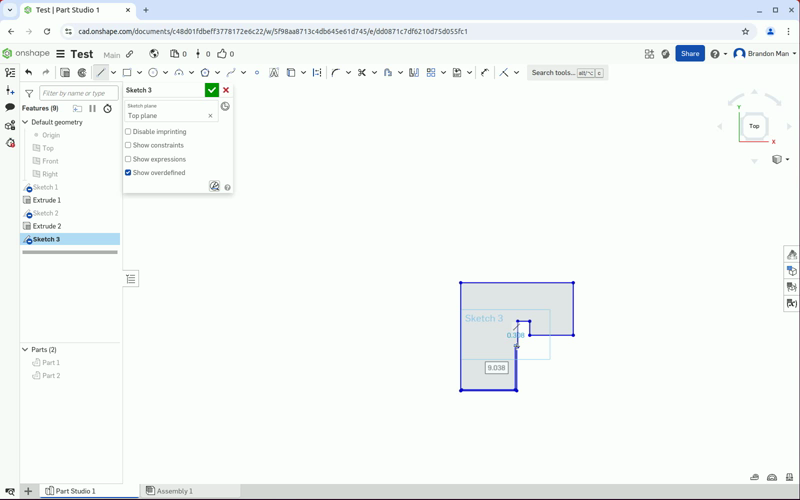
scroll(6)
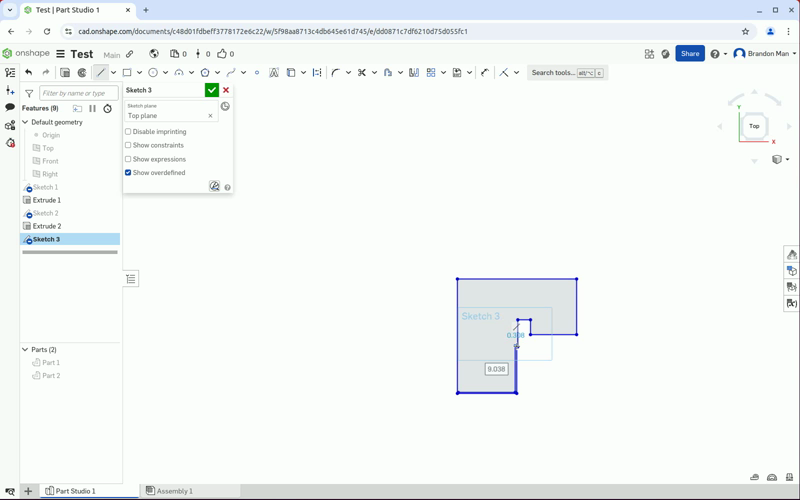
scroll(6)
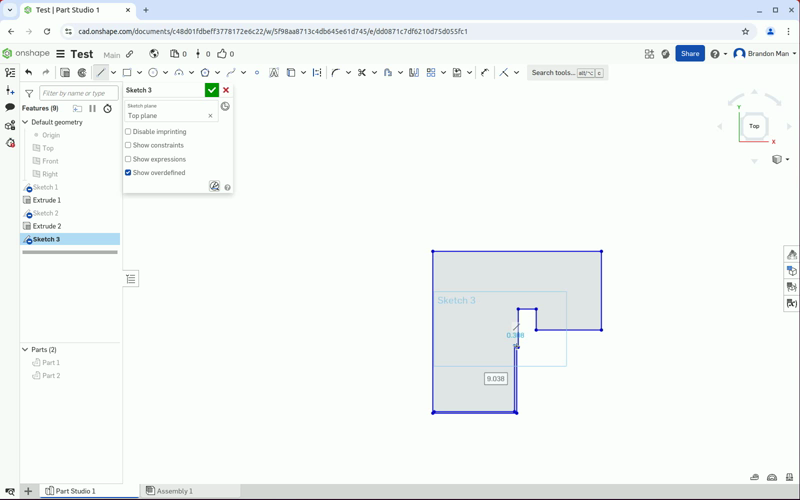
scroll(6)
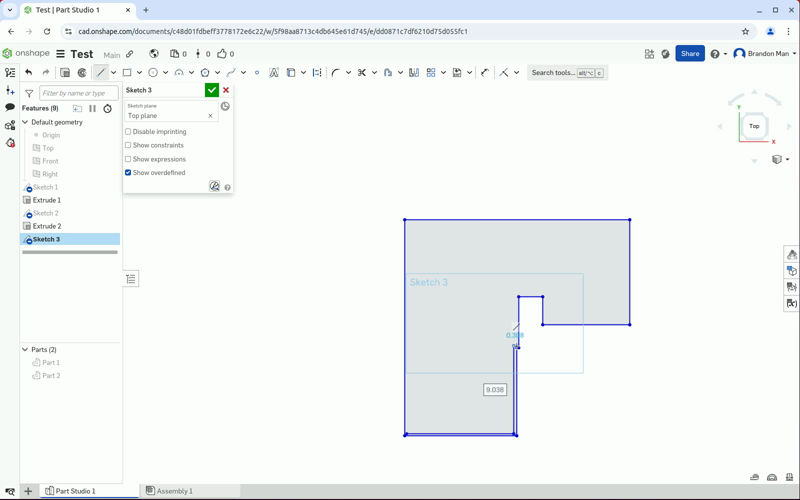
scroll(6)
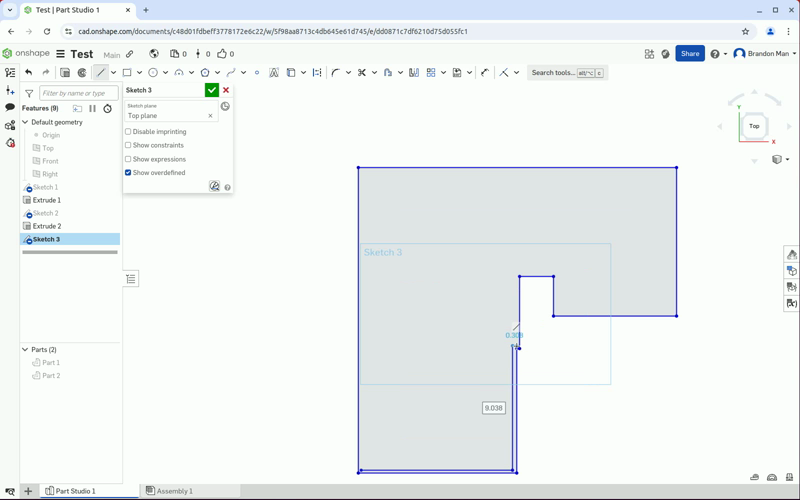
scroll(6)
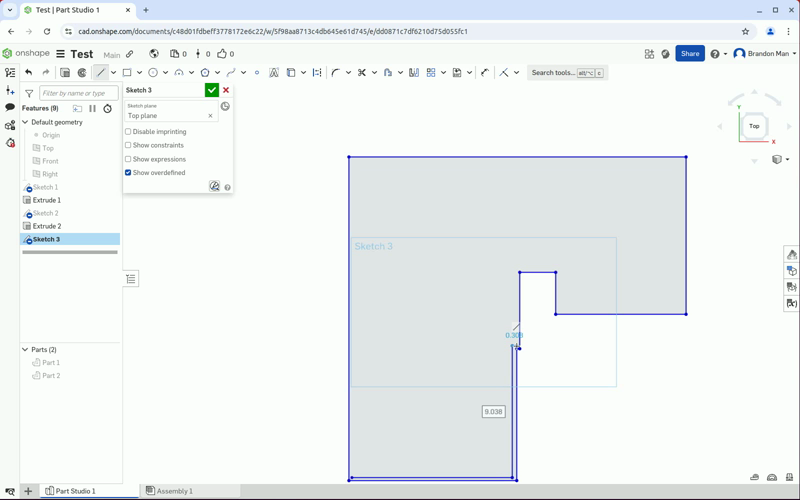
scroll(6)
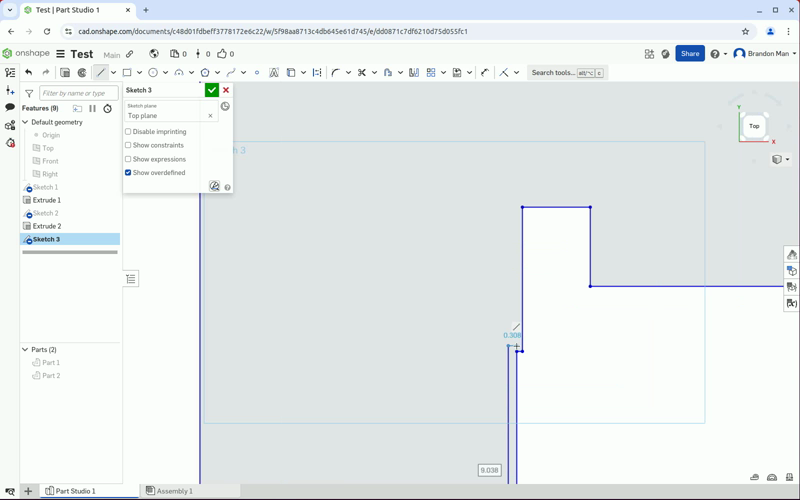
scroll(6)
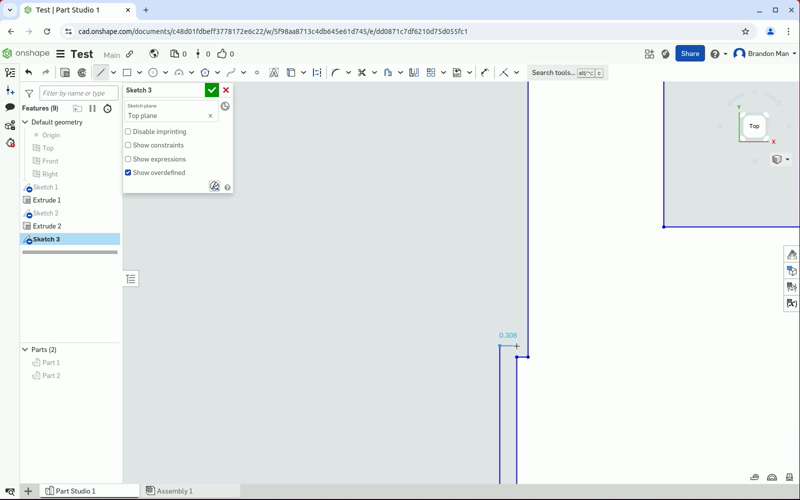
click(516, 345)
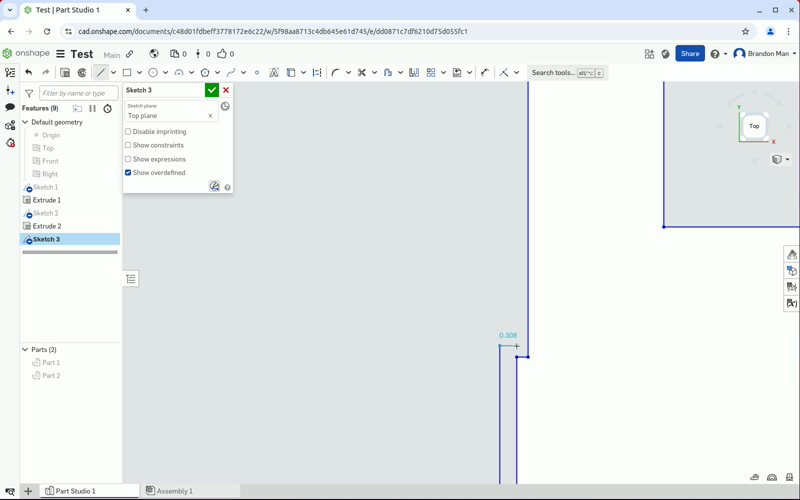
scroll(-6)
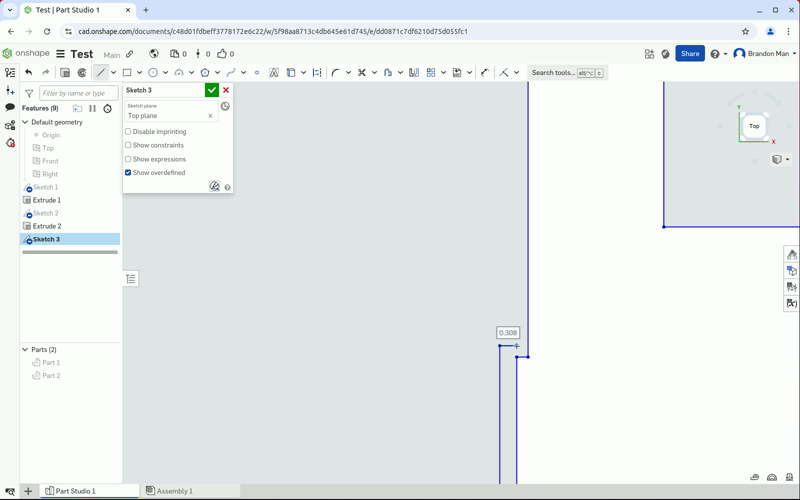
scroll(-6)
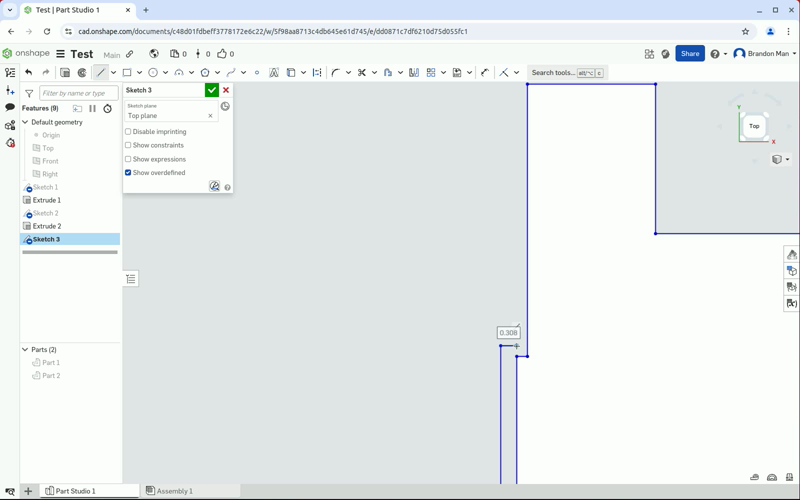
scroll(-6)
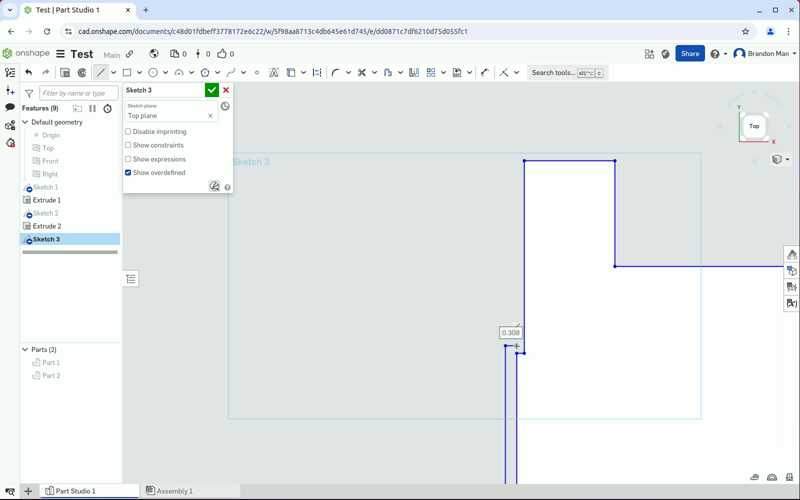
scroll(-6)
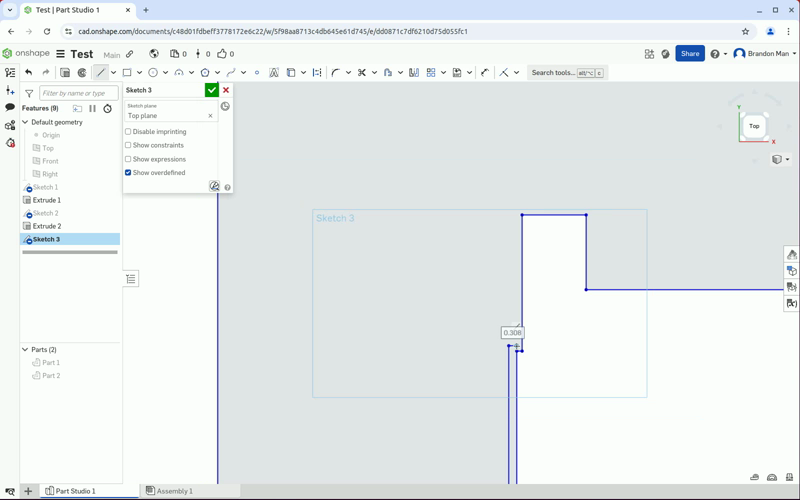
scroll(-6)
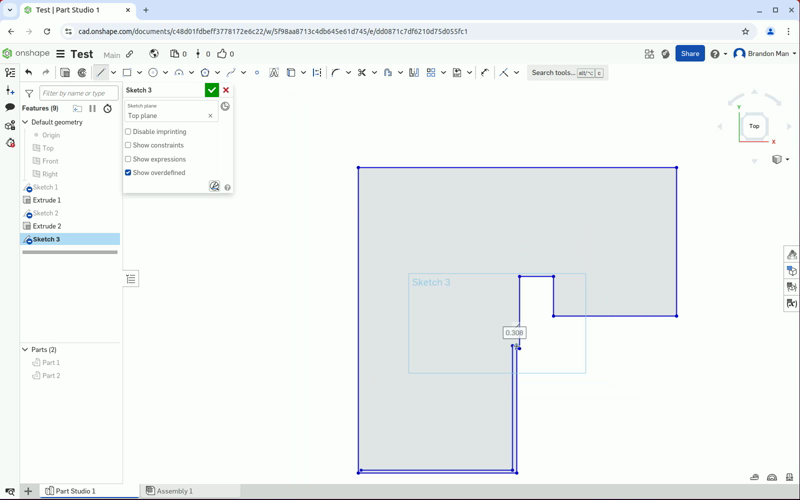
scroll(-6)
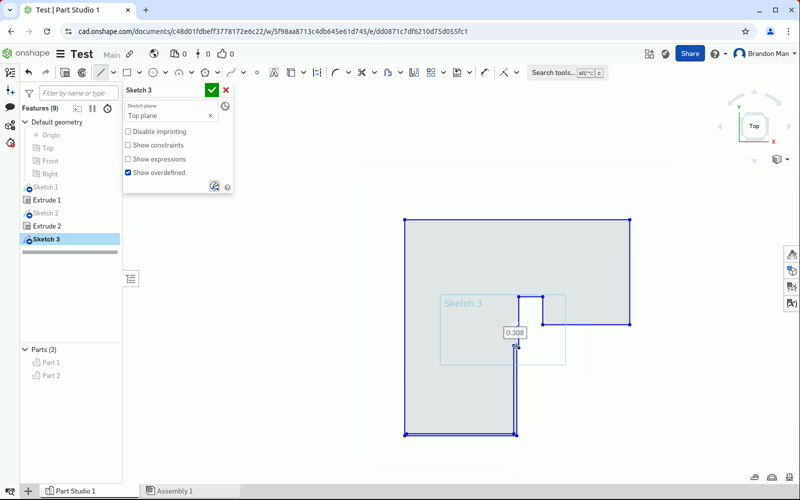
scroll(-6)
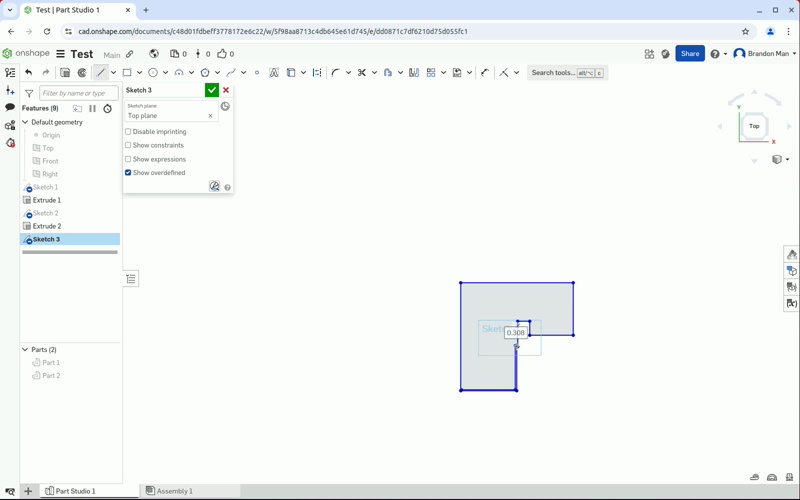
key_up(shift)
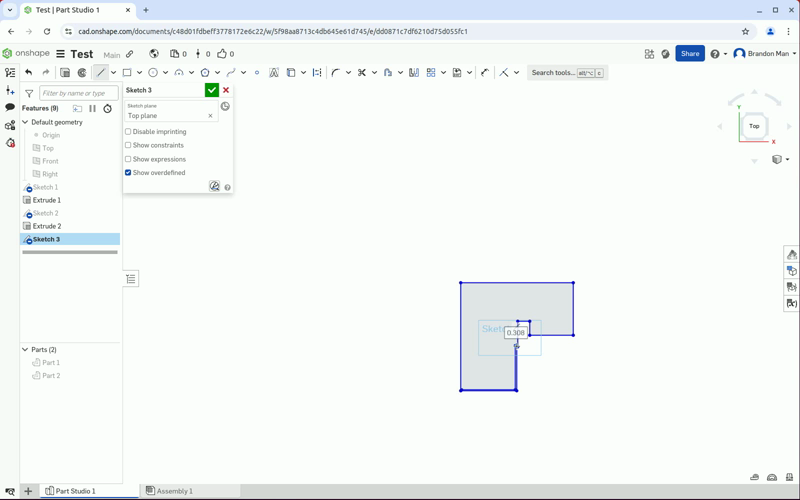
key_down(shift)
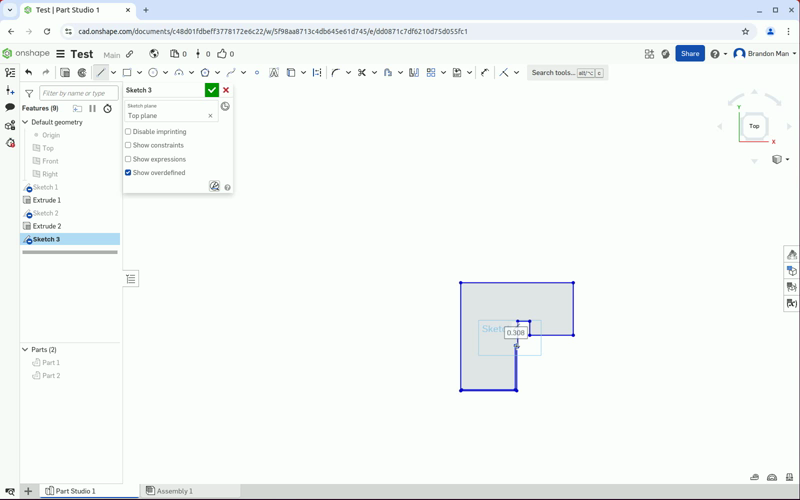
mouse_move(546, 345)
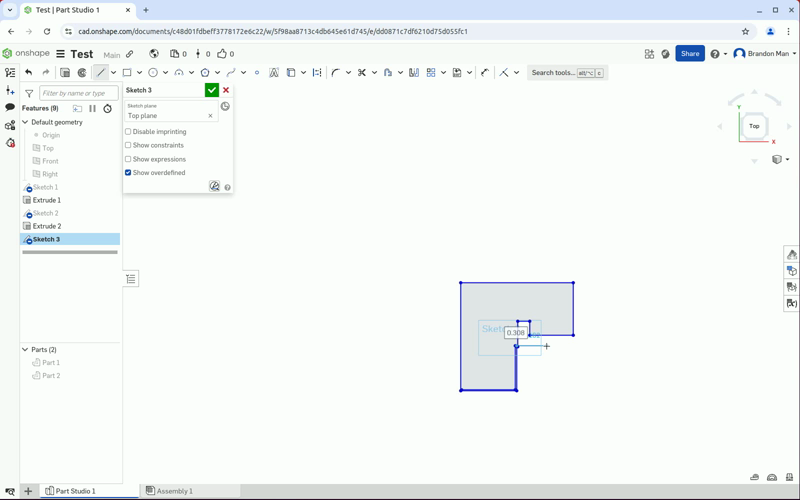
mouse_move(516, 319)
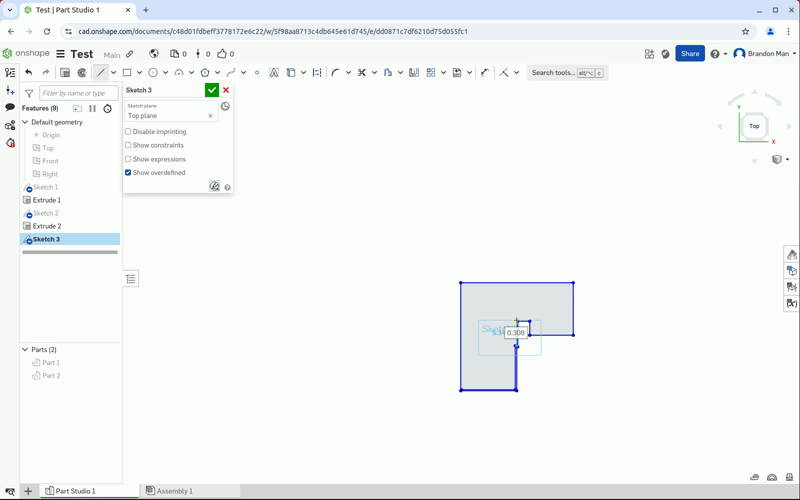
scroll(6)
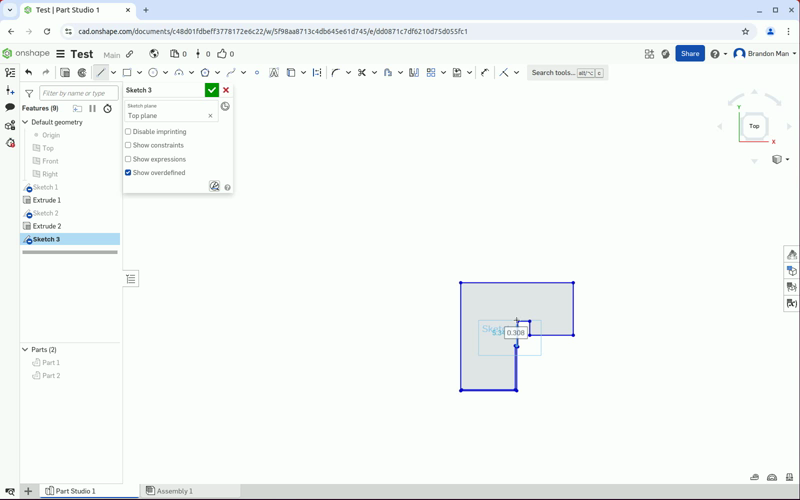
scroll(6)
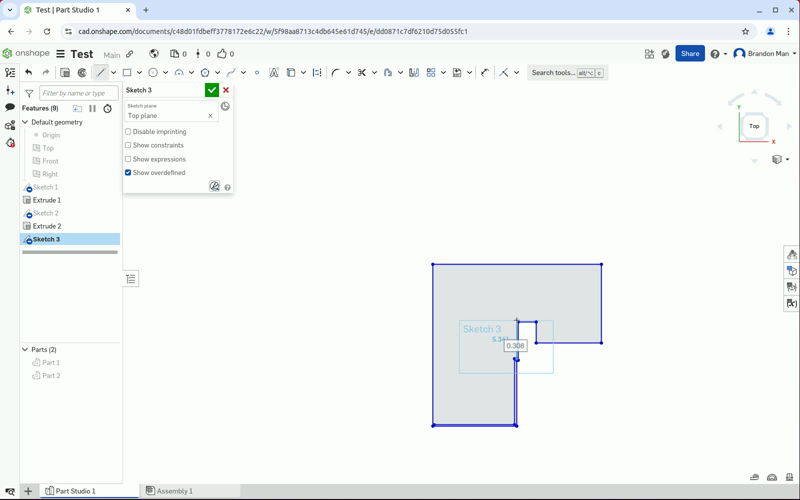
scroll(6)
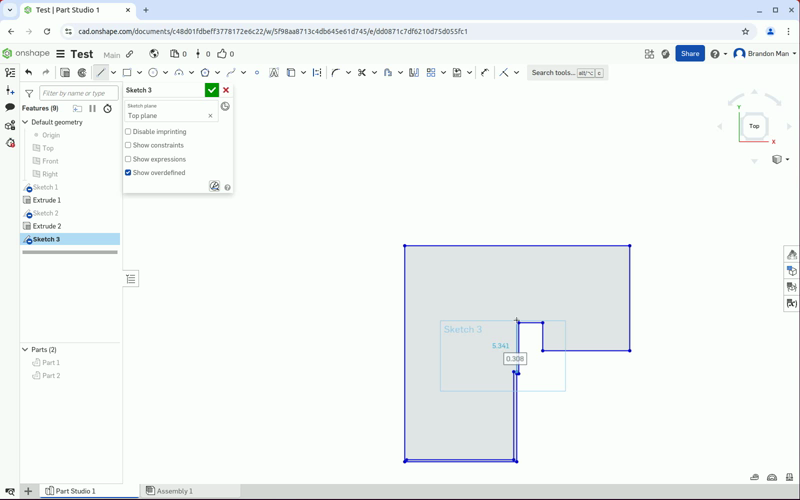
scroll(6)
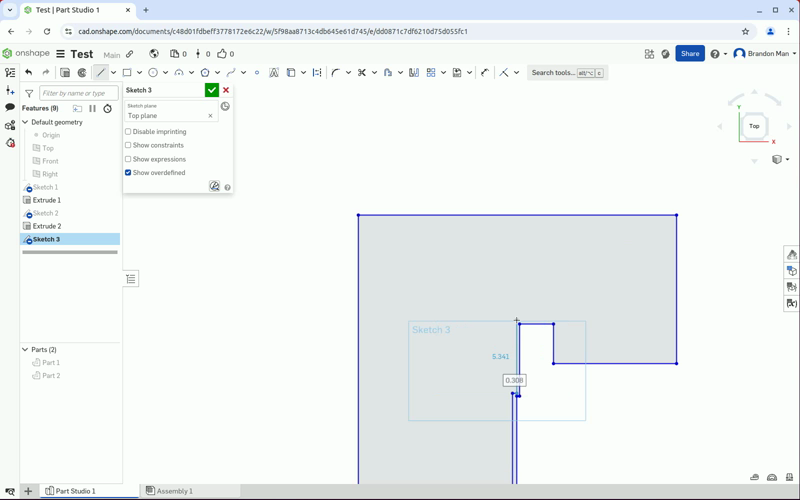
scroll(6)
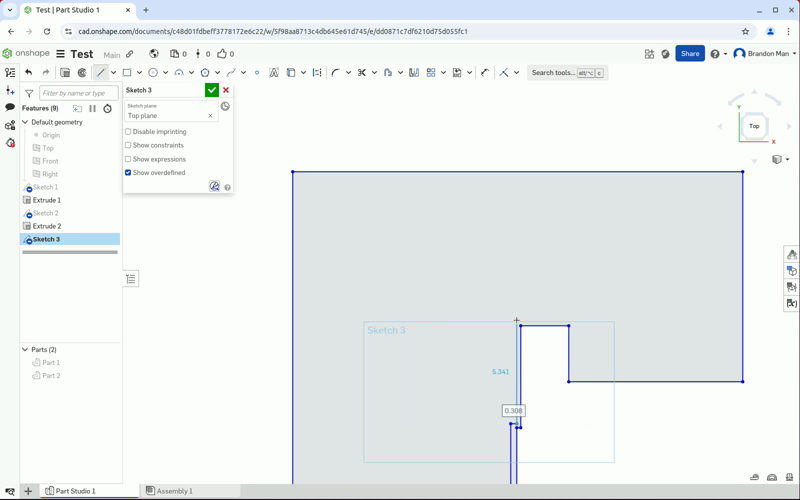
scroll(6)
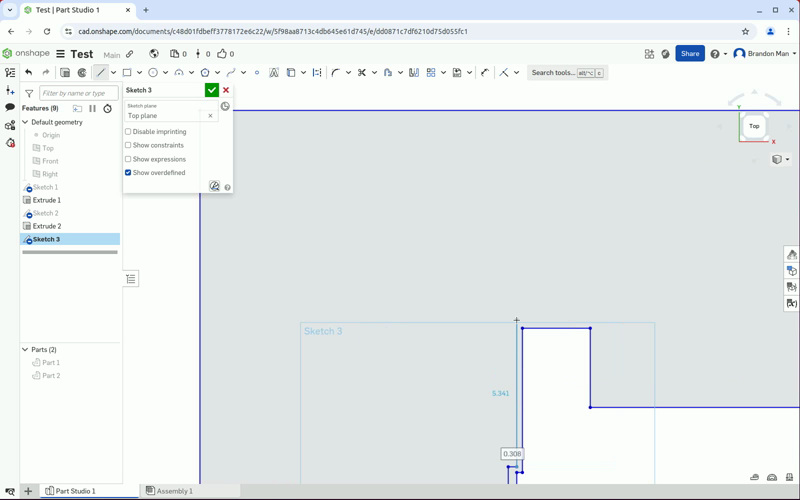
scroll(6)
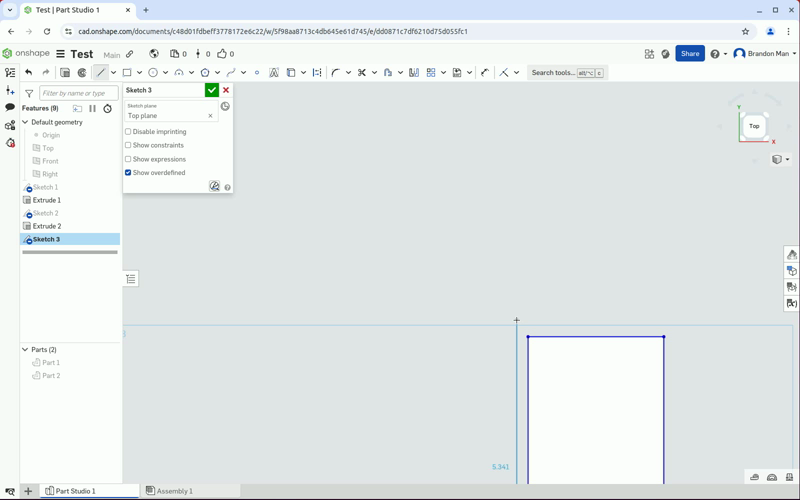
click(516, 319)
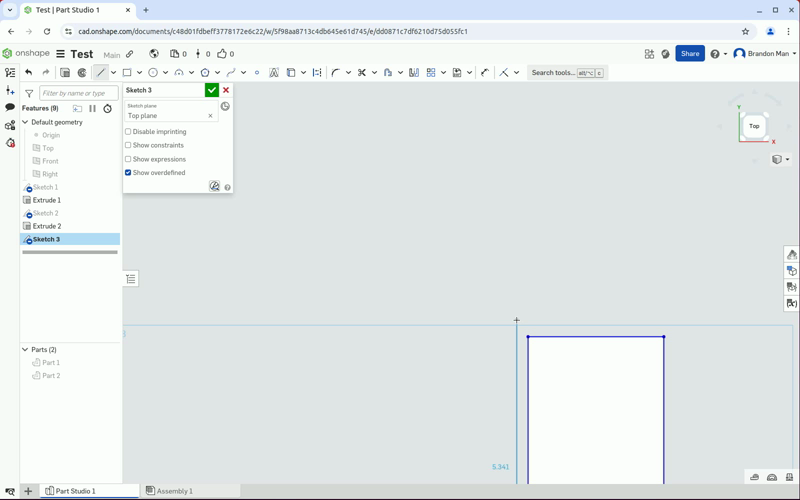
scroll(-6)
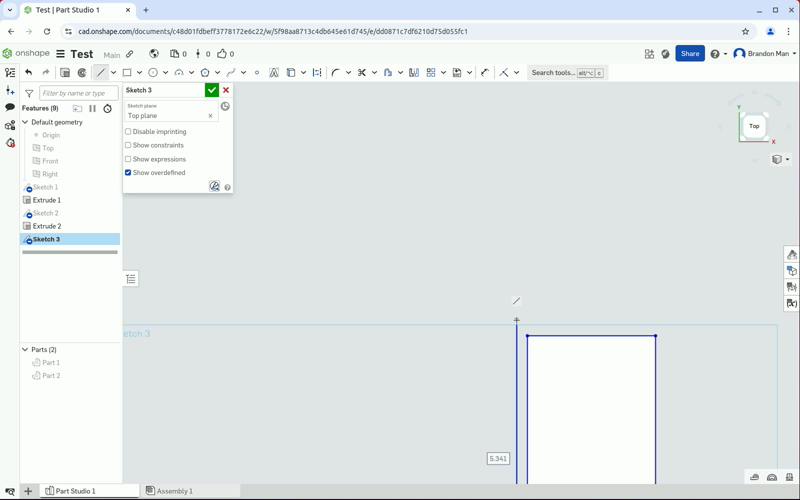
scroll(-6)
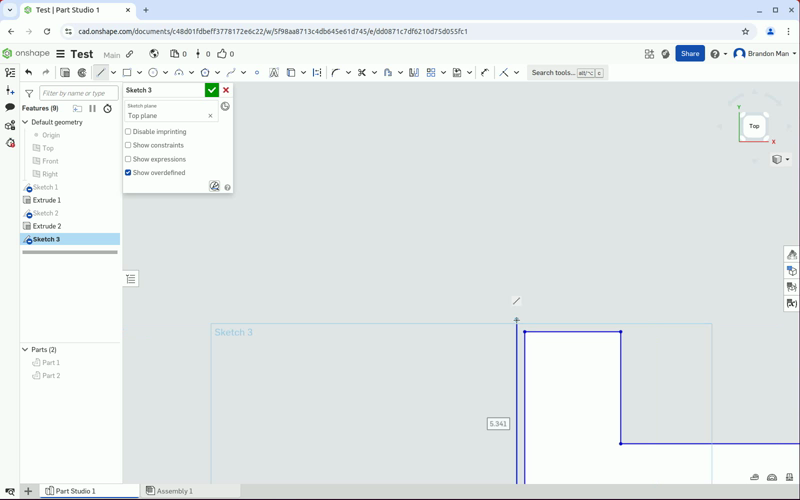
scroll(-6)
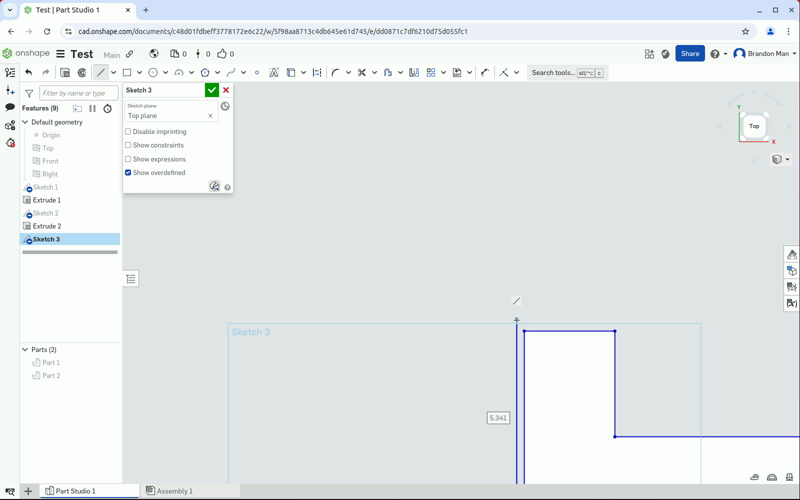
scroll(-6)
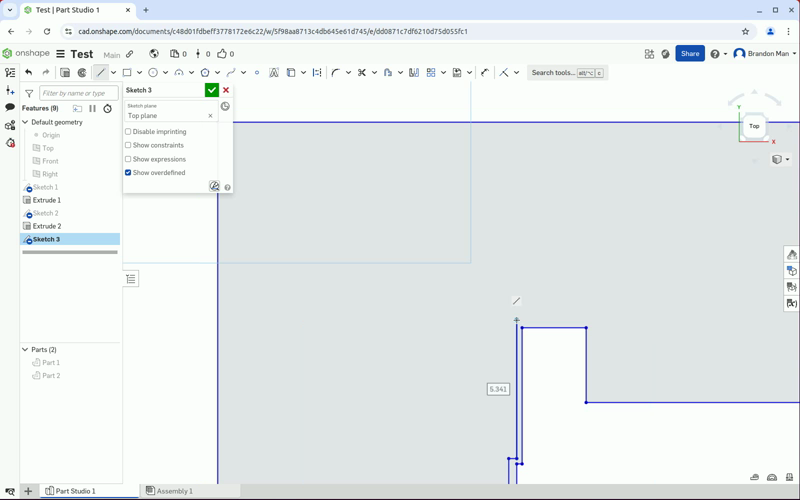
scroll(-6)
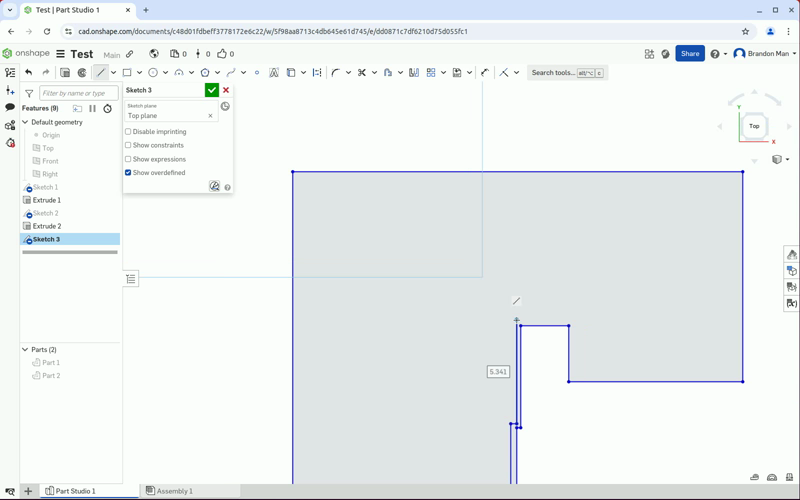
scroll(-6)
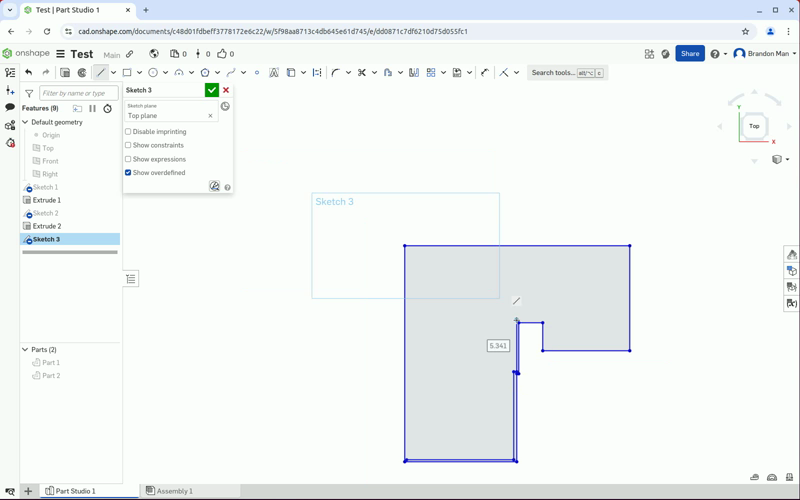
scroll(-6)
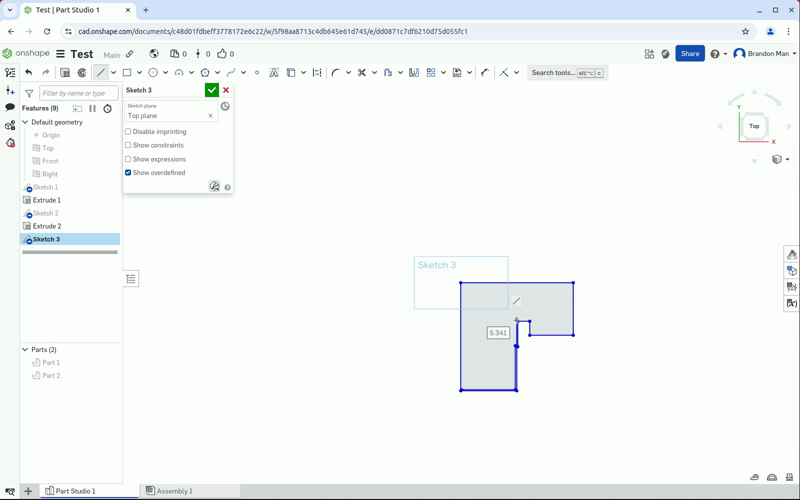
key_up(shift)
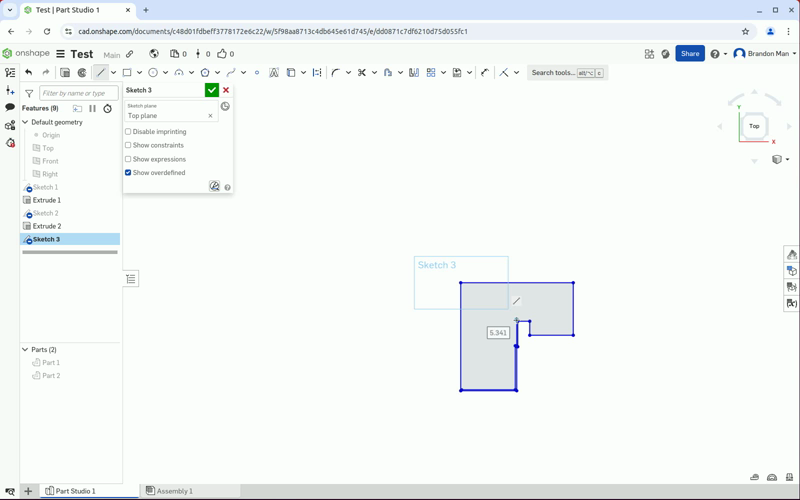
key_down(shift)
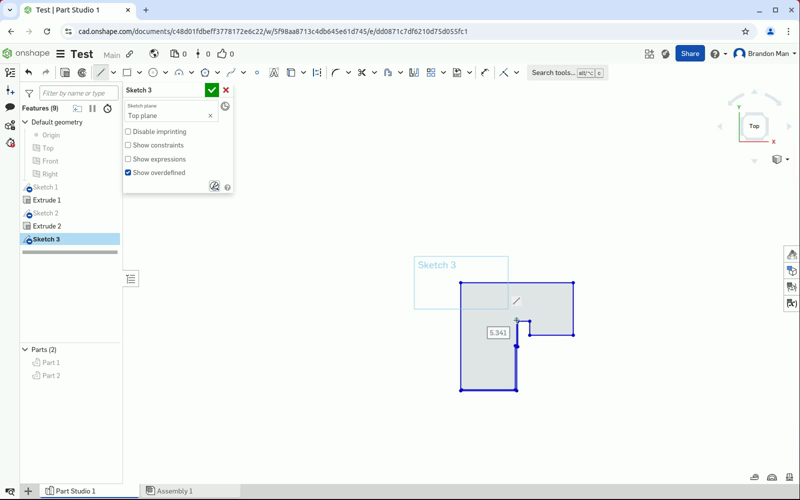
mouse_move(546, 319)
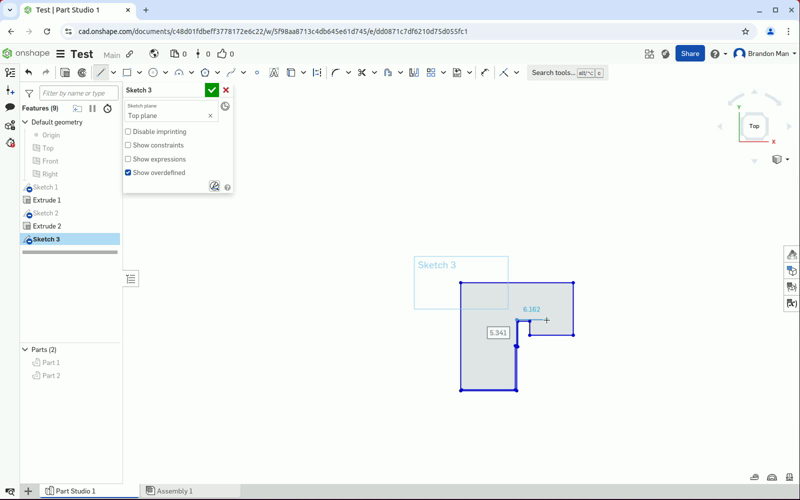
mouse_move(530, 319)
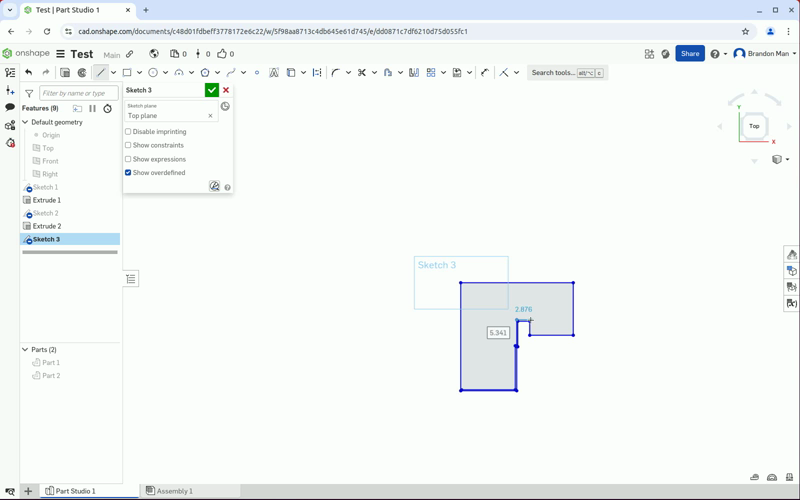
scroll(6)
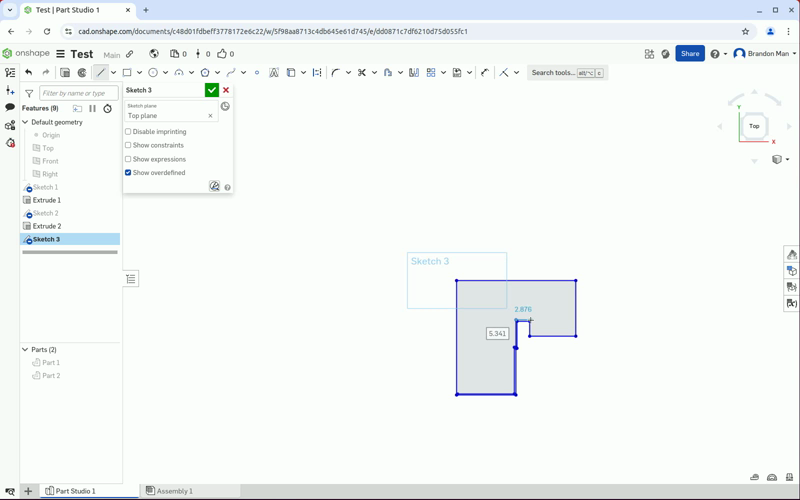
scroll(6)
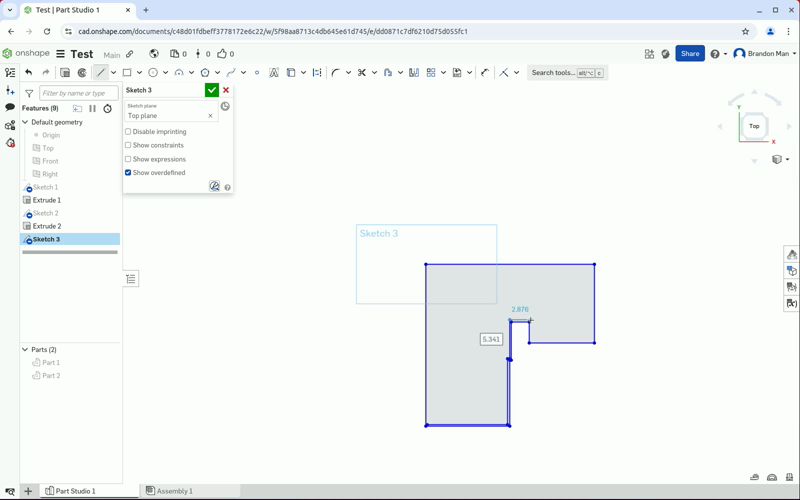
scroll(6)
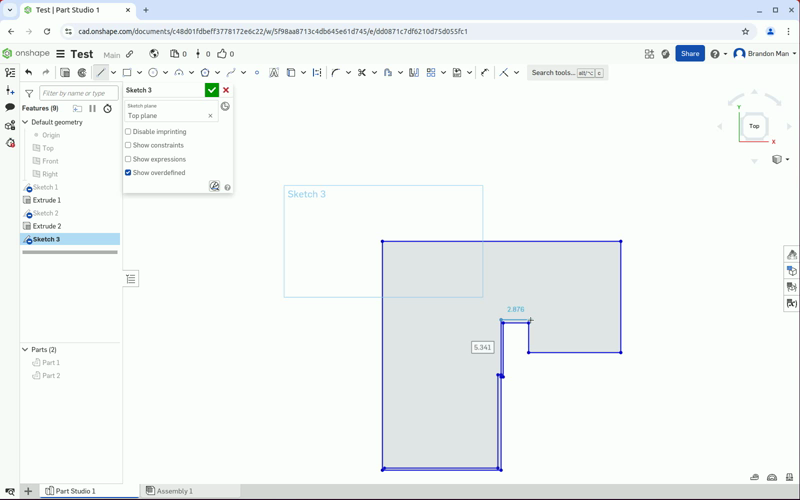
scroll(6)
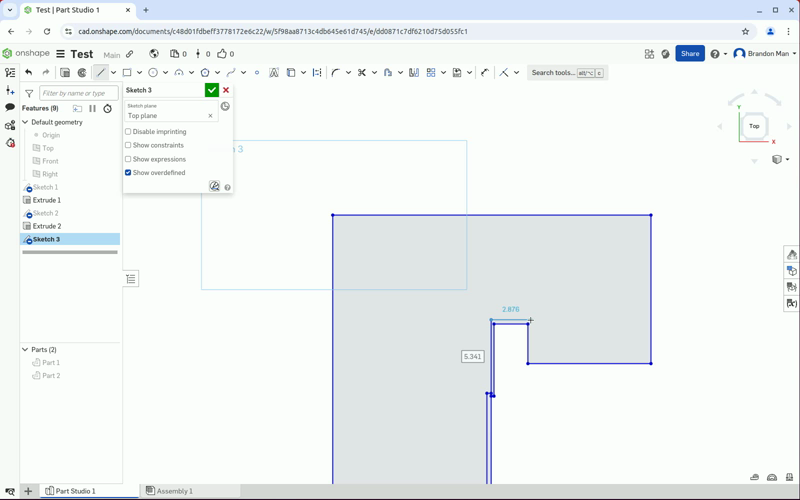
scroll(6)
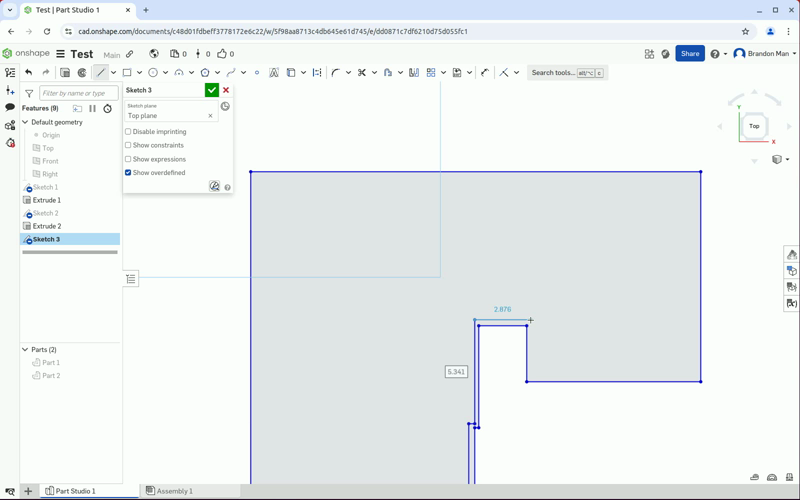
scroll(6)
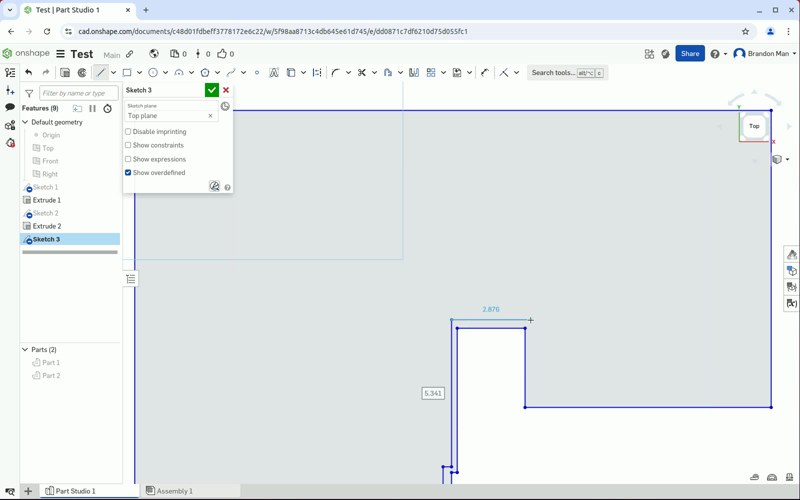
scroll(6)
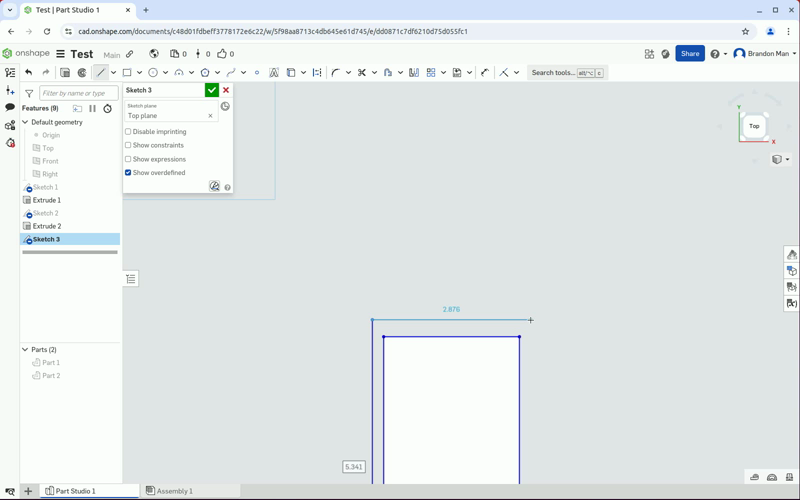
click(530, 319)
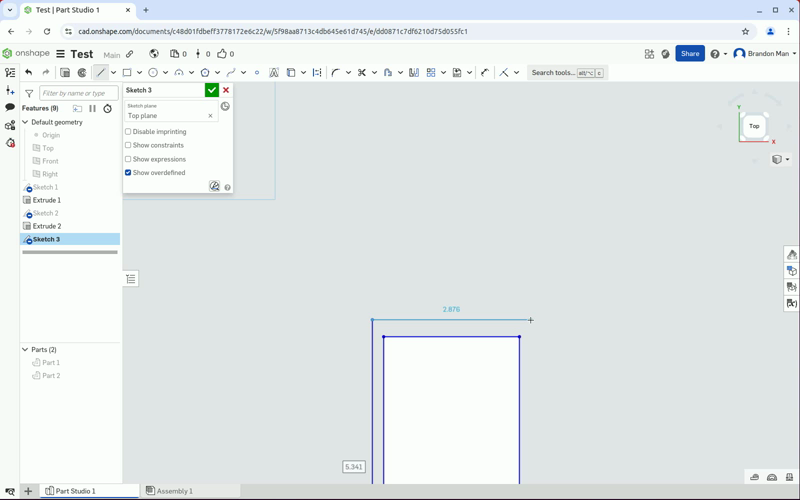
scroll(-6)
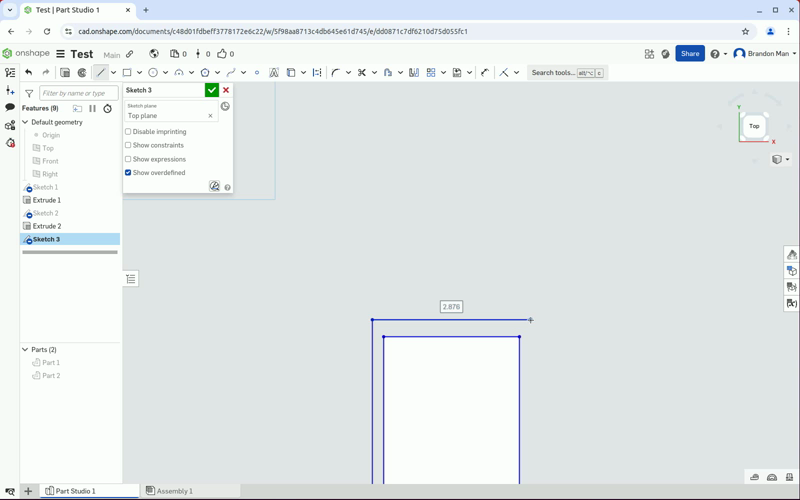
scroll(-6)
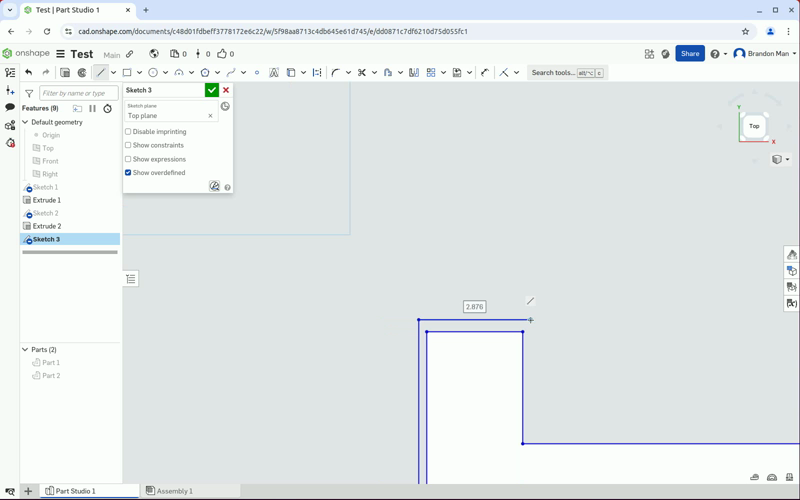
scroll(-6)
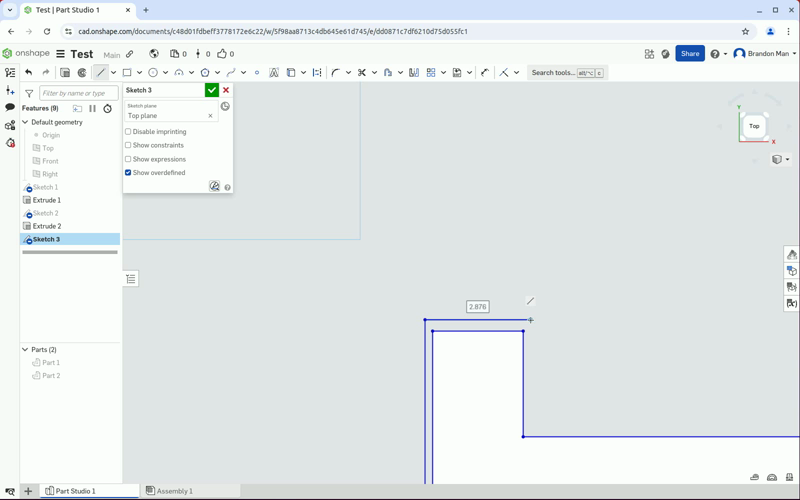
scroll(-6)
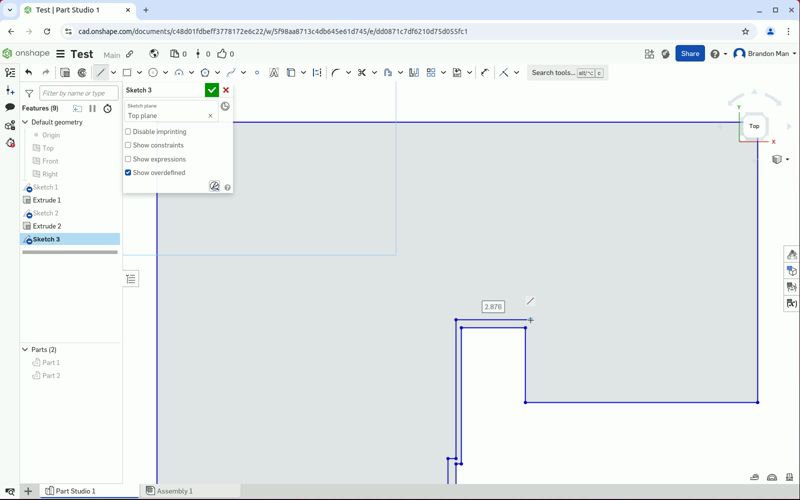
scroll(-6)
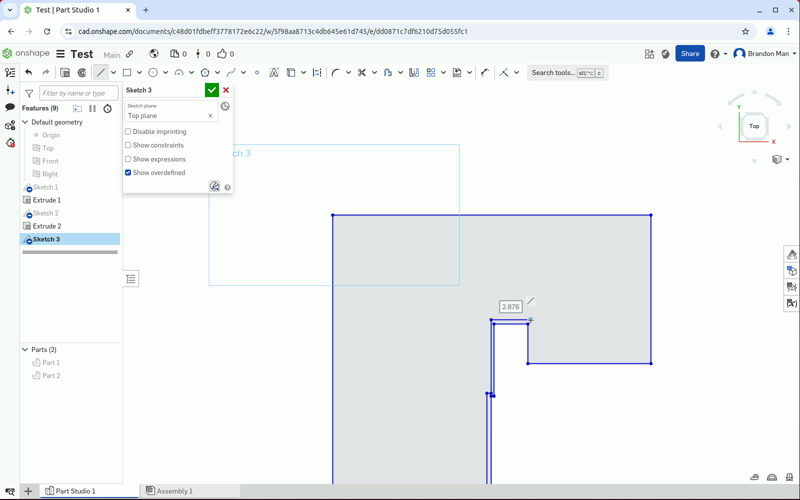
scroll(-6)
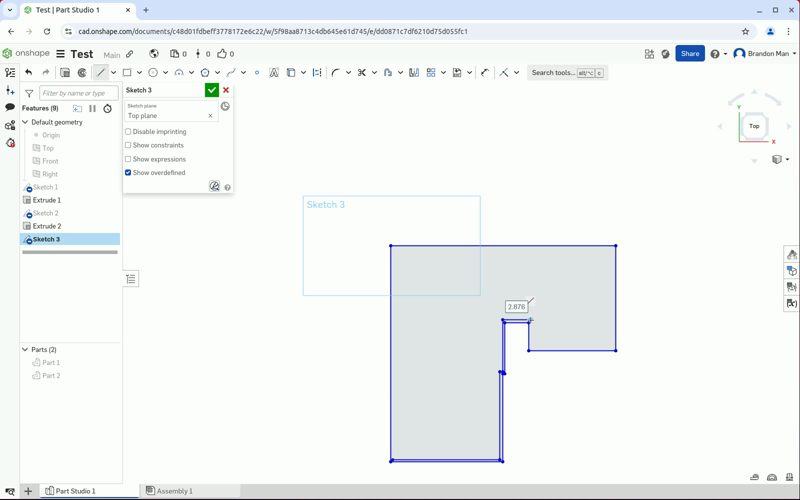
scroll(-6)
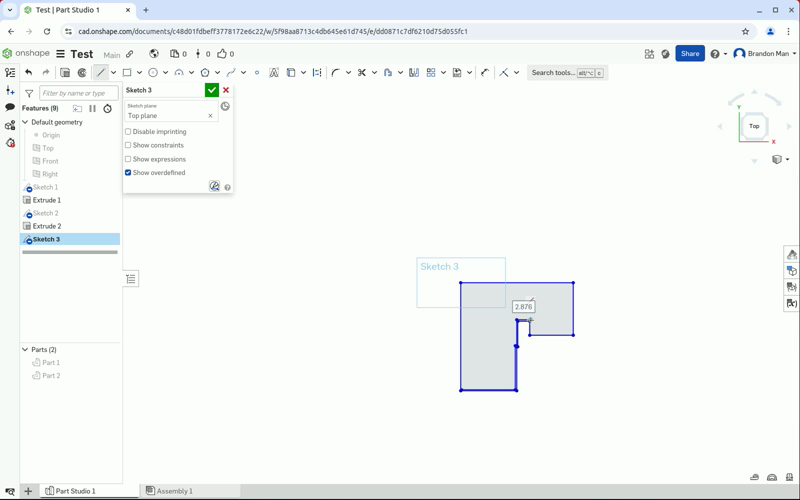
key_up(shift)
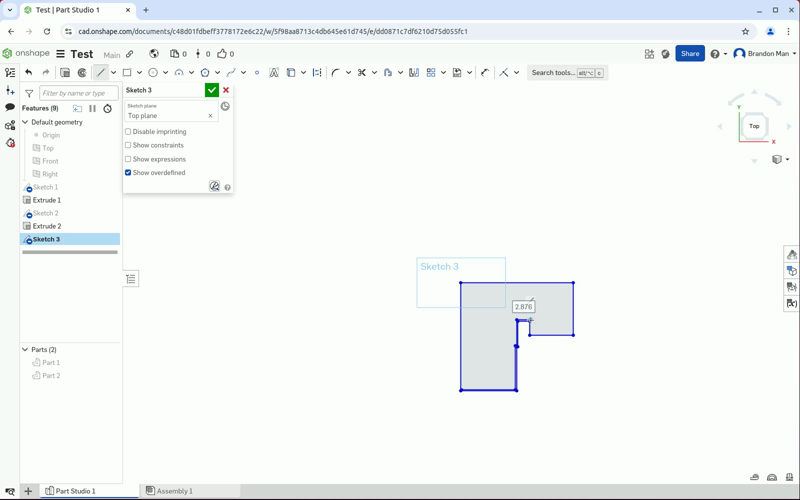
key_down(shift)
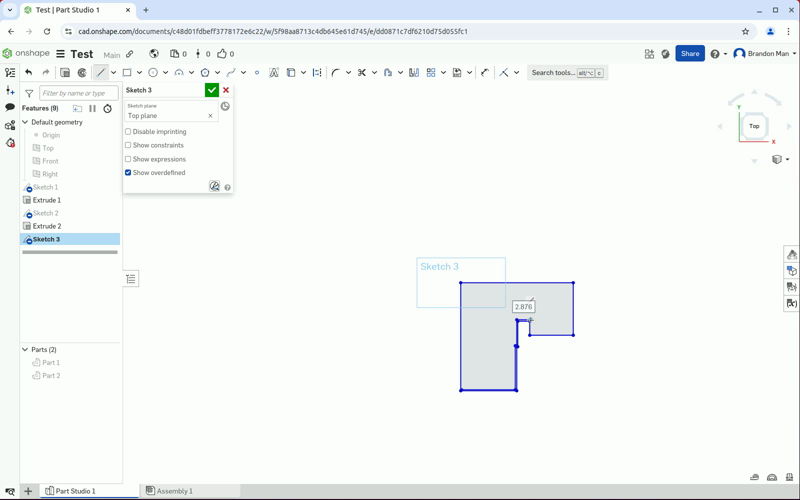
mouse_move(560, 319)
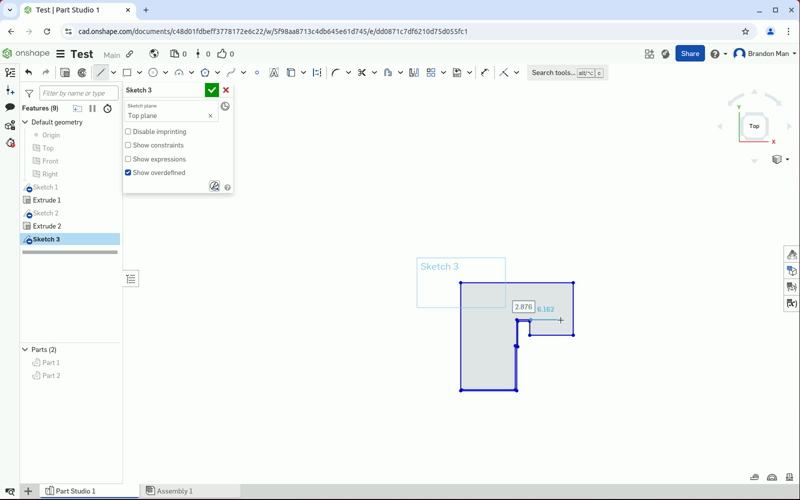
mouse_move(530, 333)
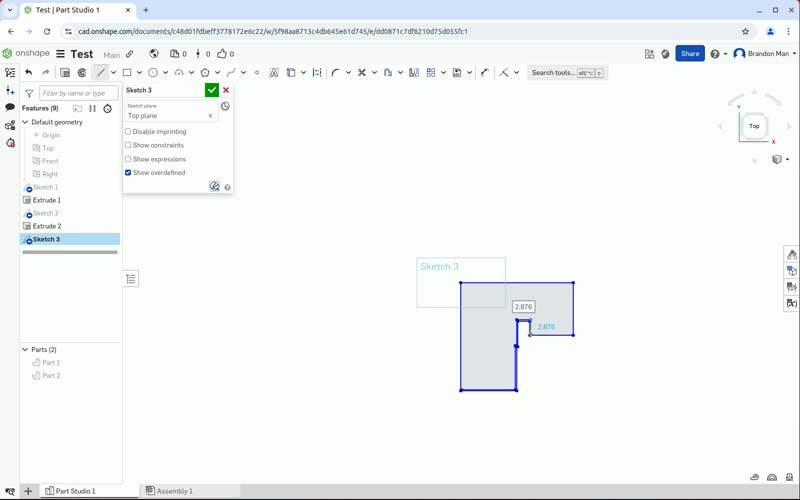
scroll(6)
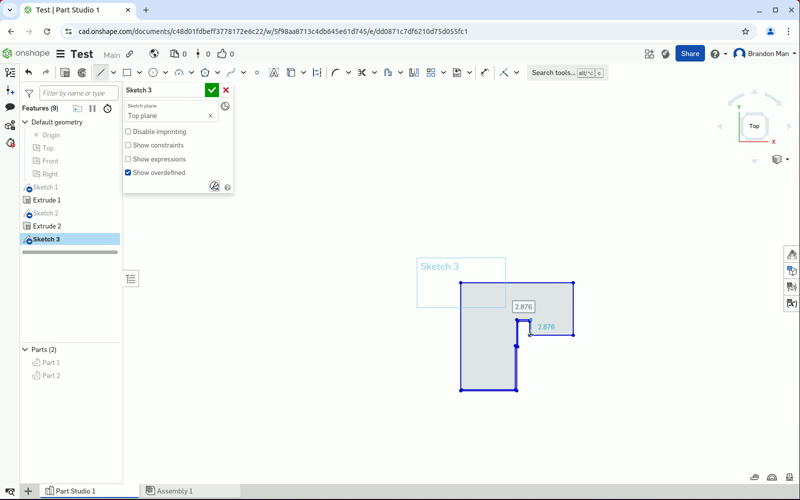
scroll(6)
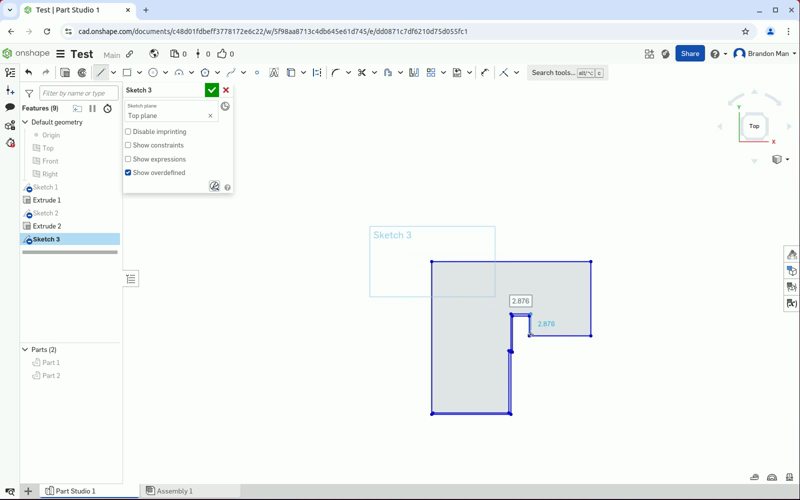
scroll(6)
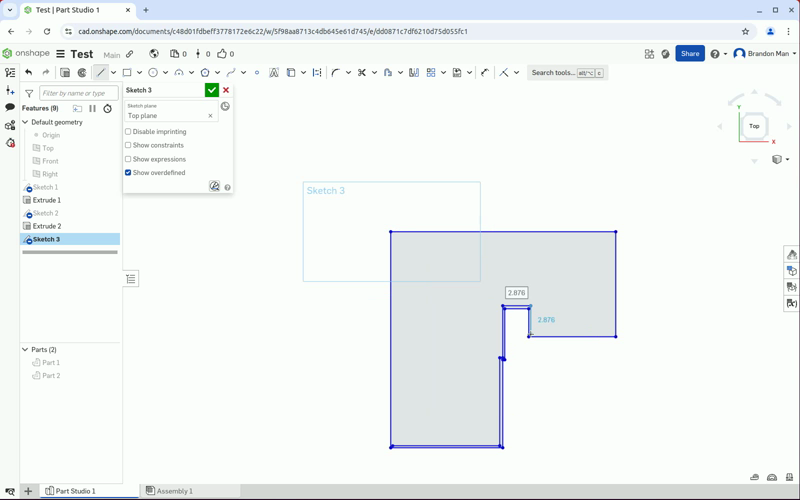
scroll(6)
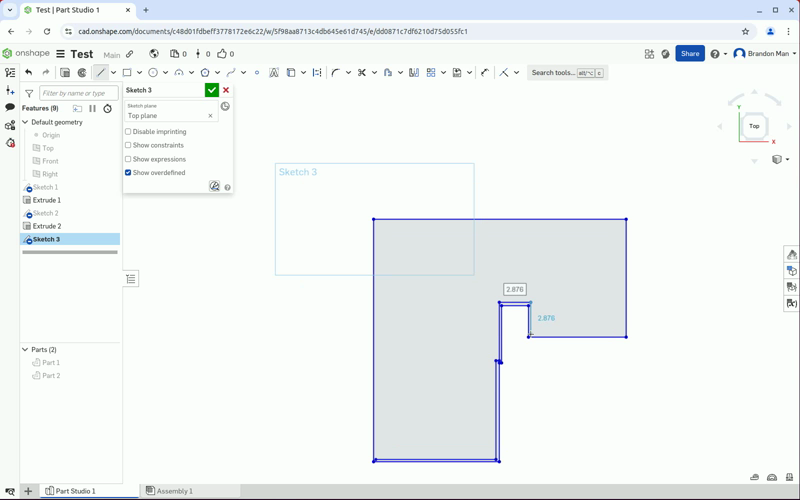
scroll(6)
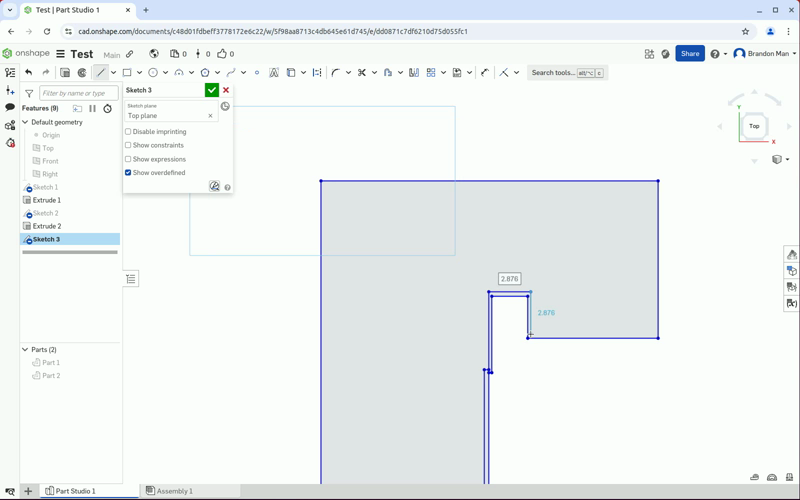
scroll(6)
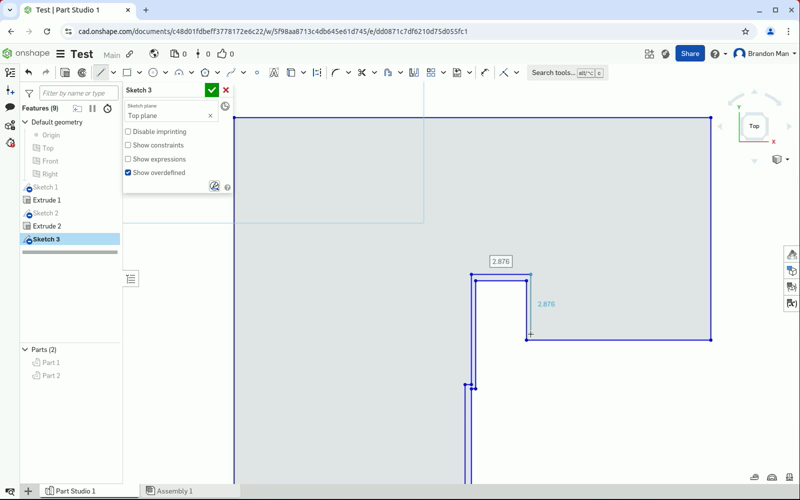
scroll(6)
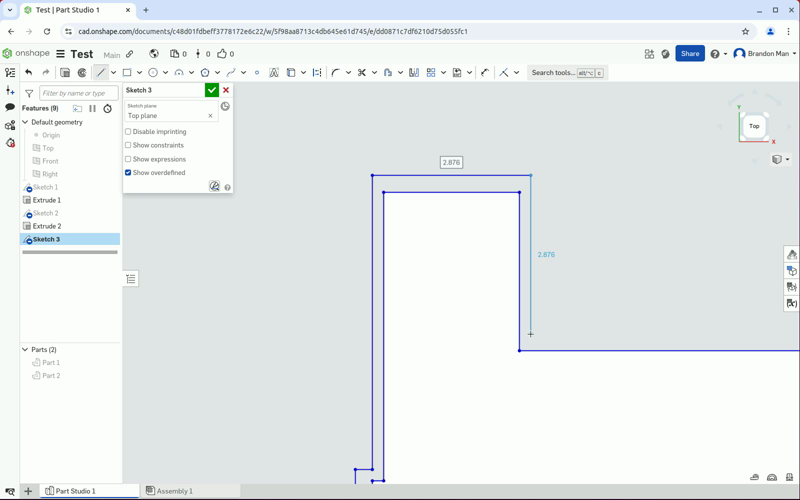
click(530, 333)
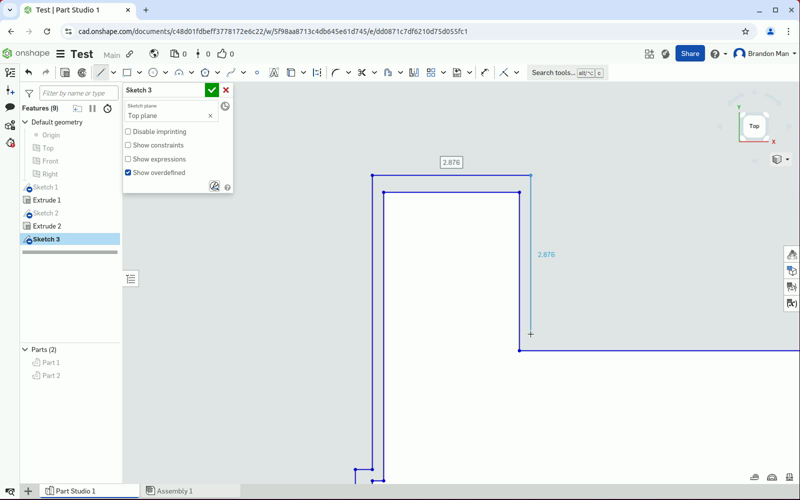
scroll(-6)
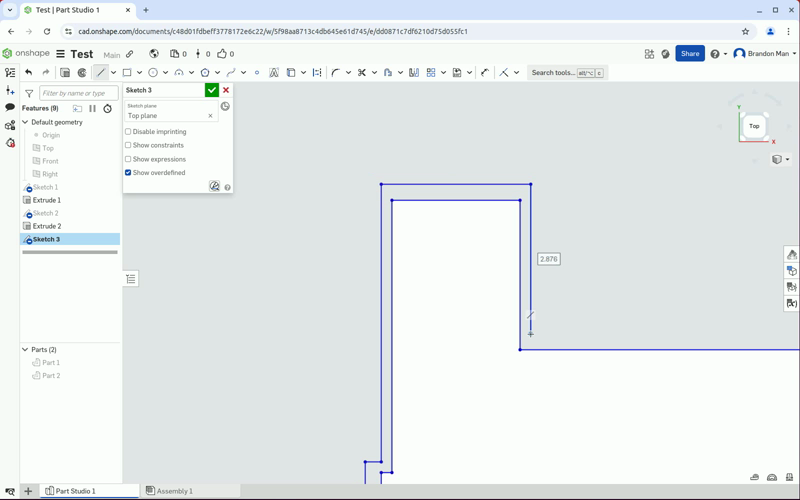
scroll(-6)
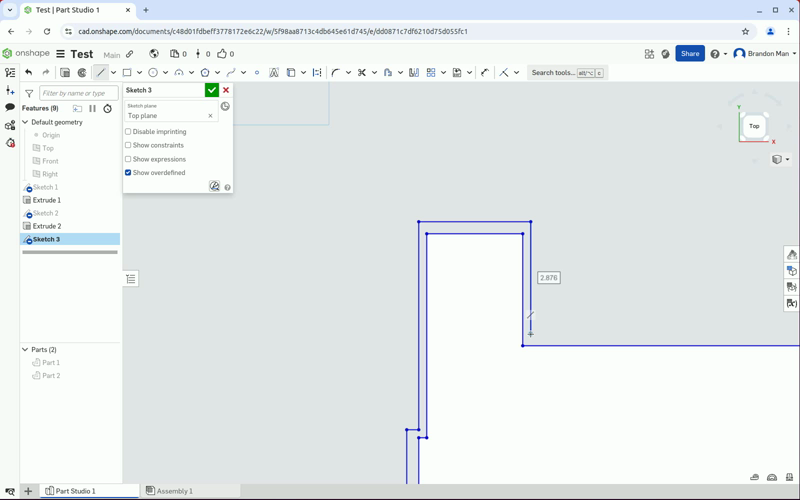
scroll(-6)
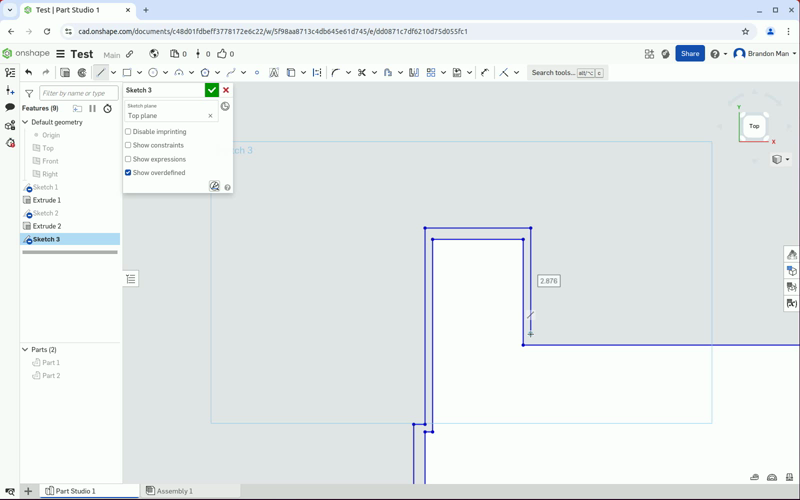
scroll(-6)
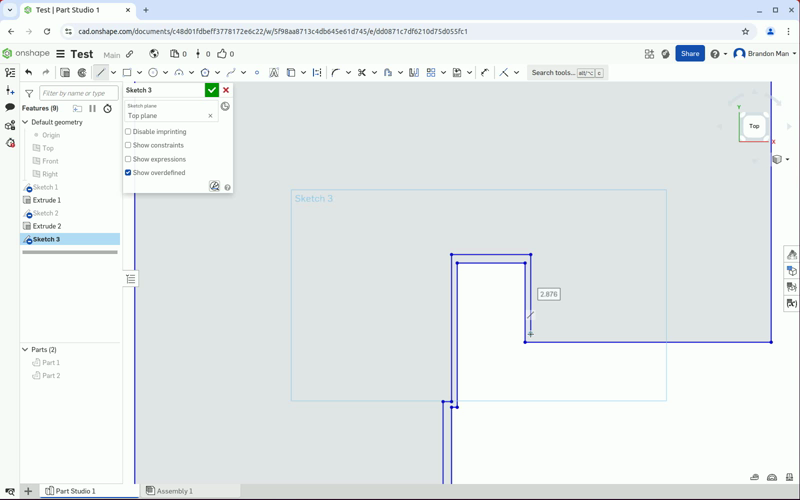
scroll(-6)
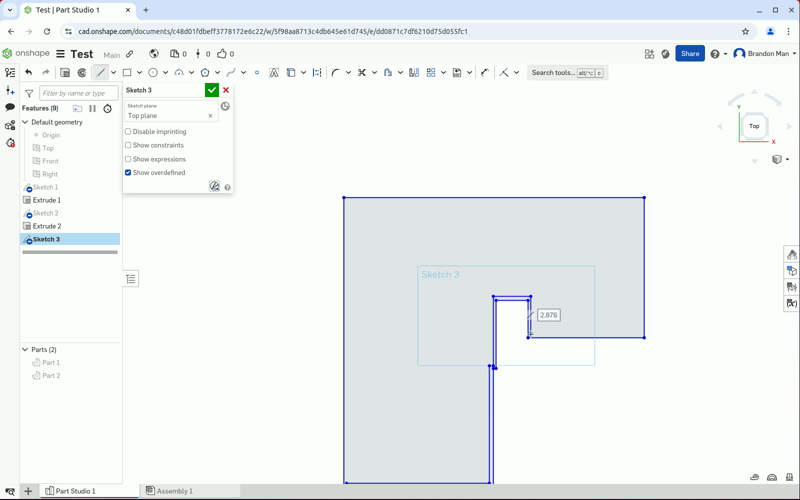
scroll(-6)
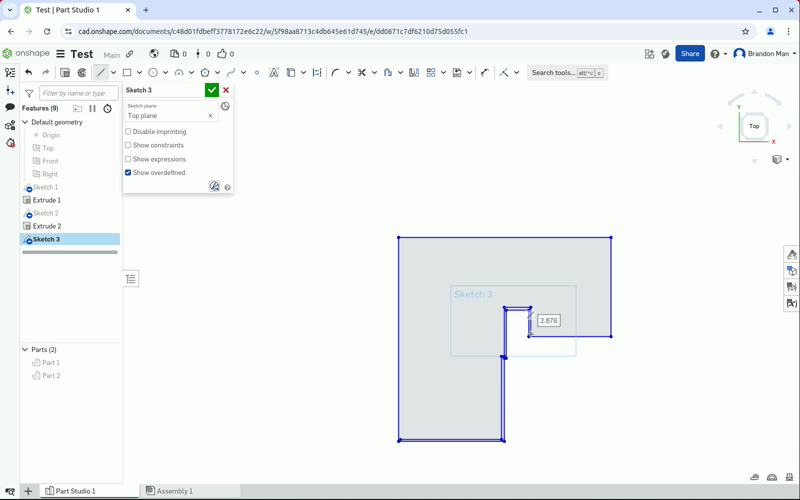
scroll(-6)
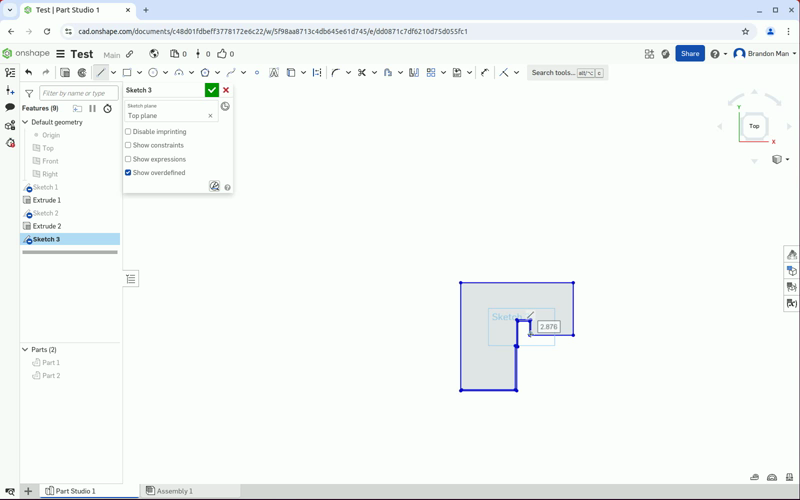
key_up(shift)
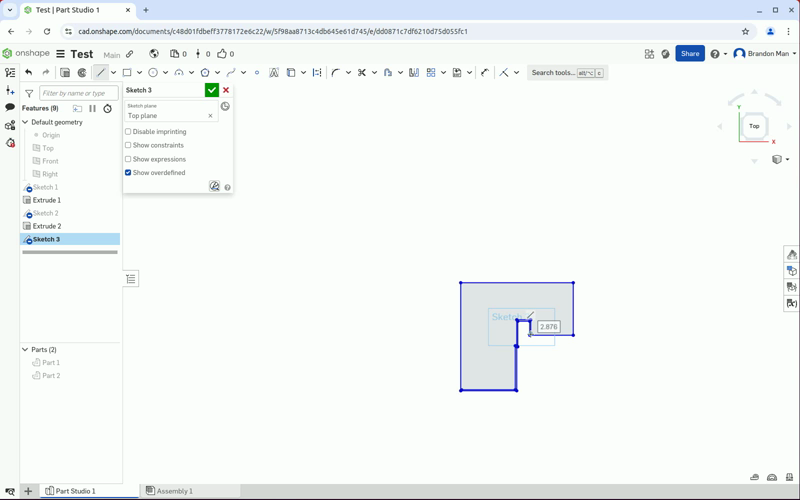
key_down(shift)
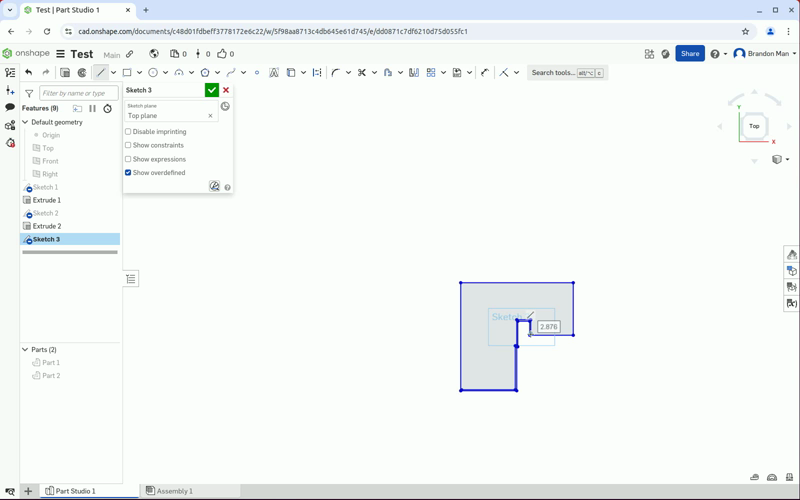
mouse_move(560, 333)
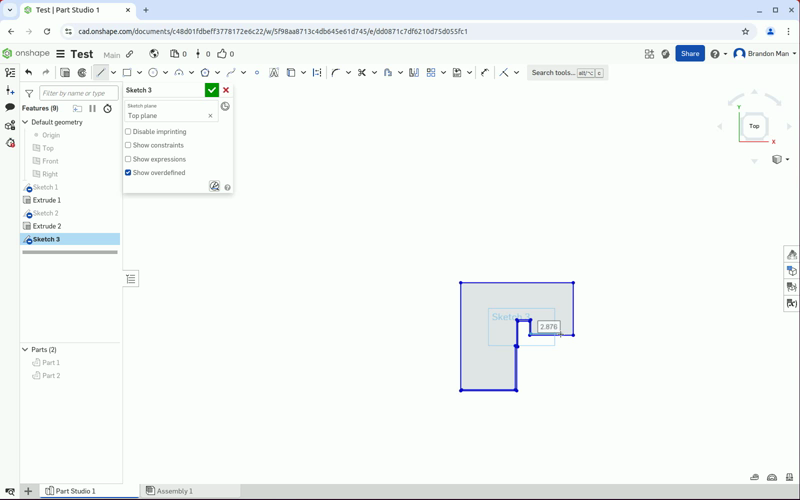
mouse_move(572, 333)
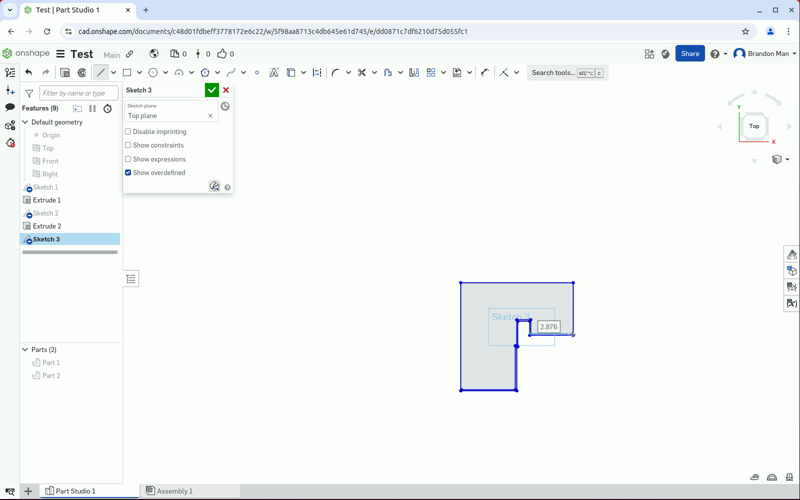
scroll(6)
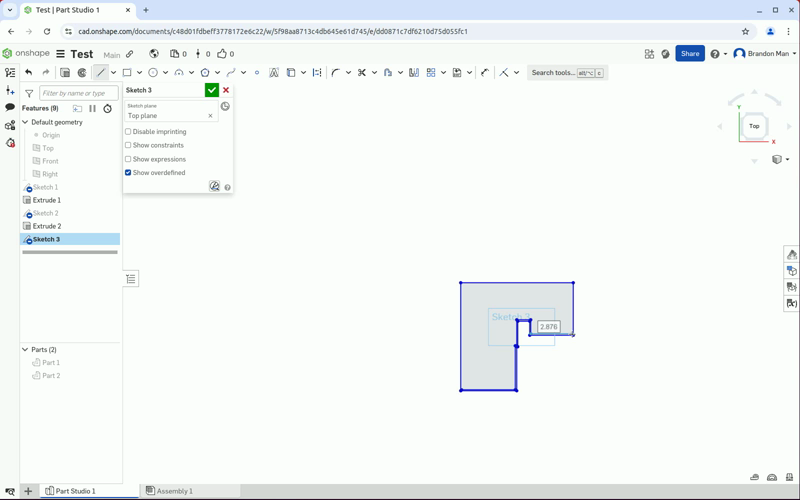
scroll(6)
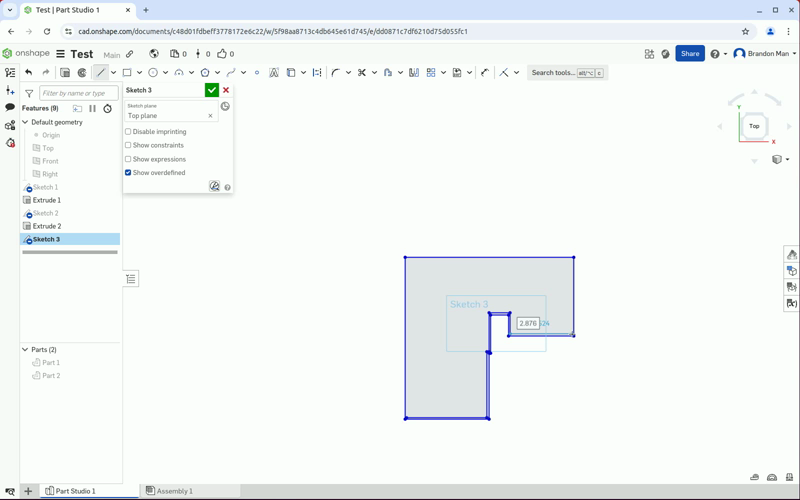
scroll(6)
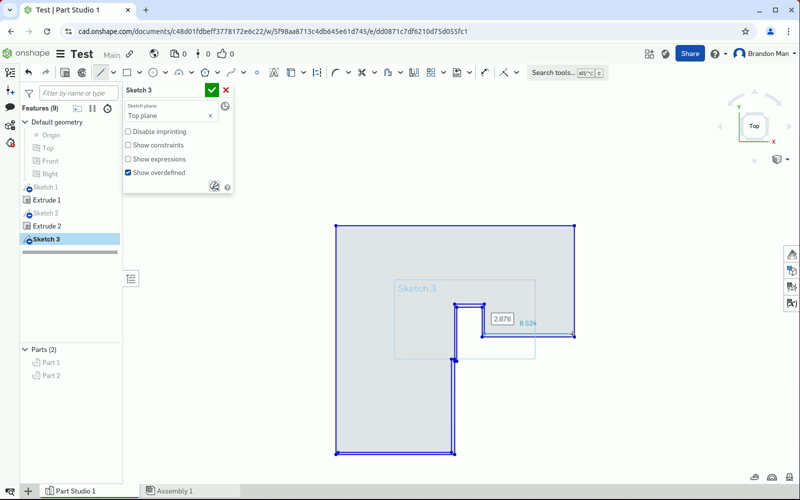
scroll(6)
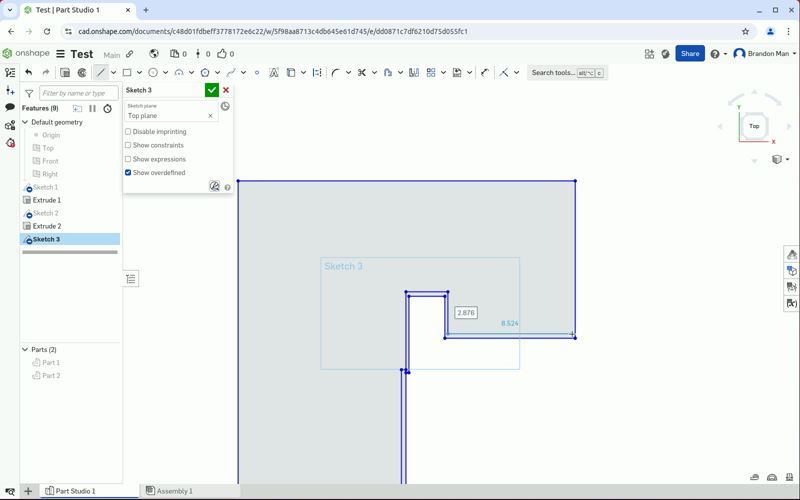
scroll(6)
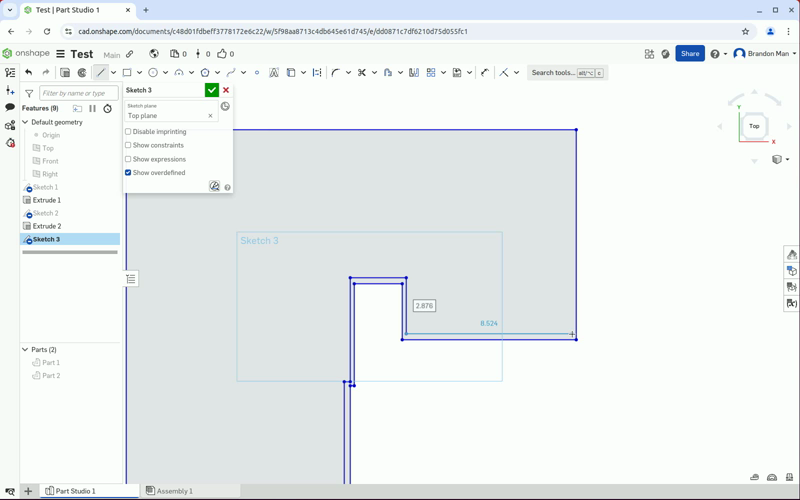
scroll(6)
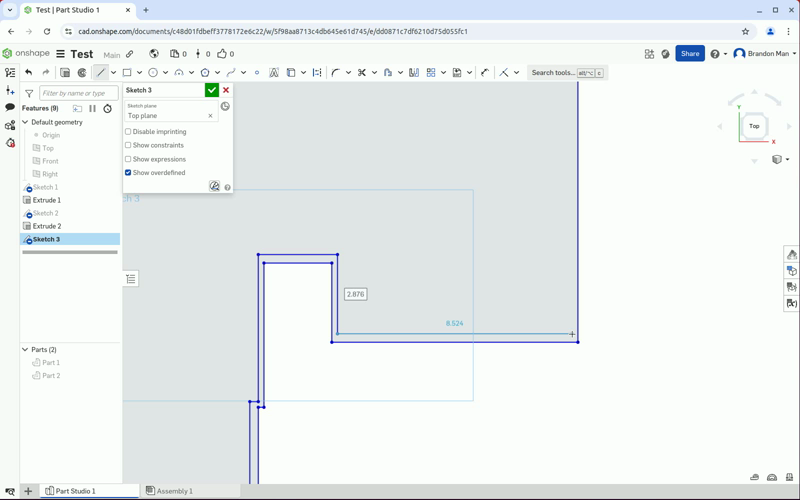
scroll(6)
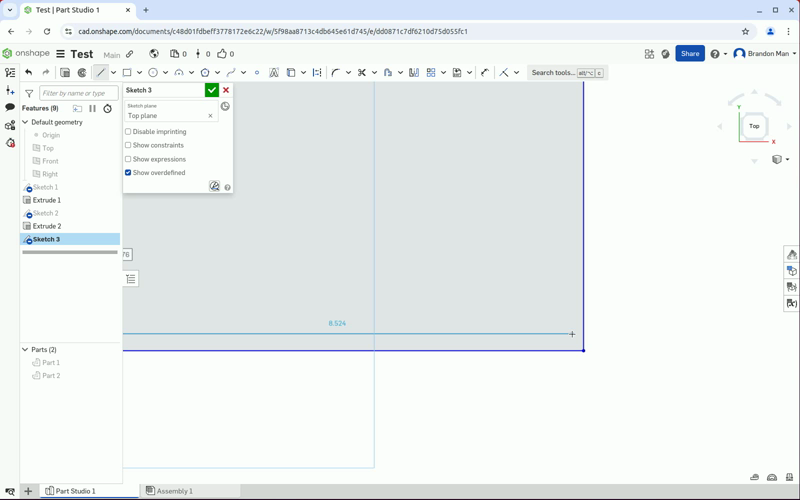
click(572, 333)
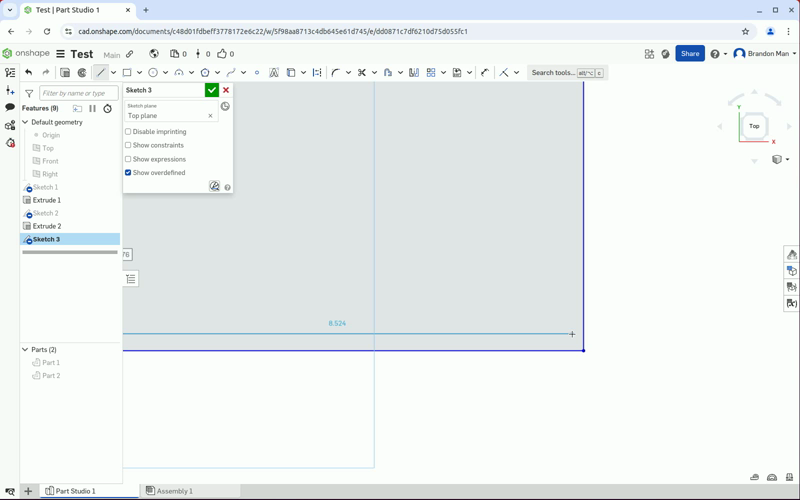
scroll(-6)
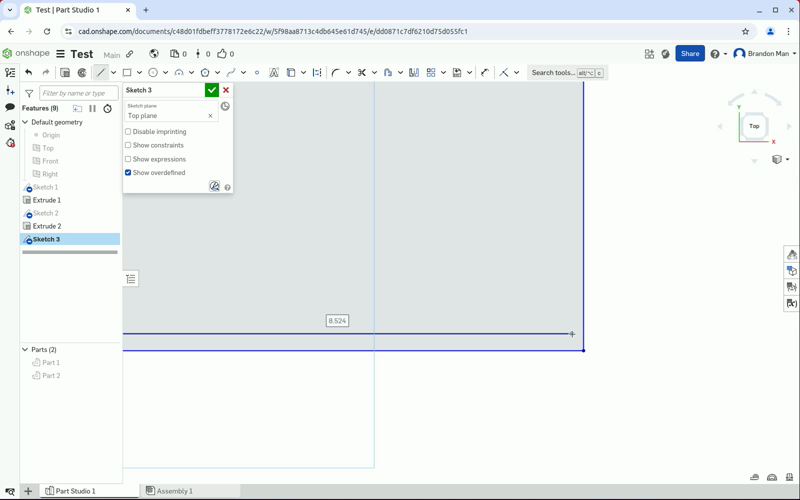
scroll(-6)
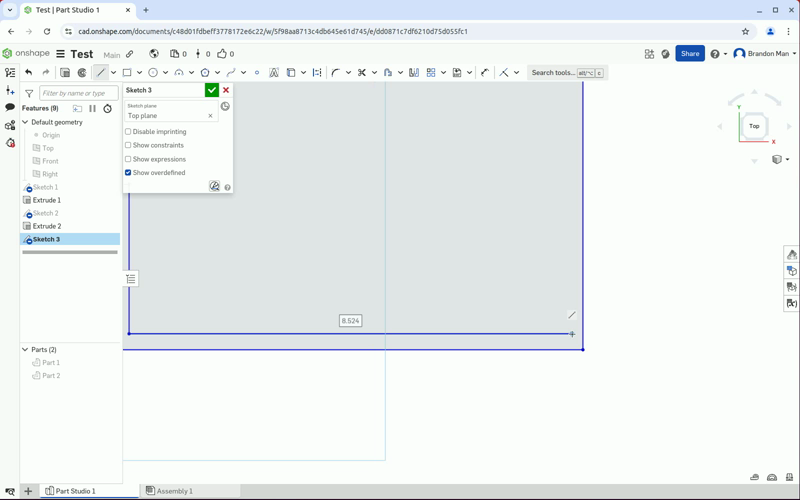
scroll(-6)
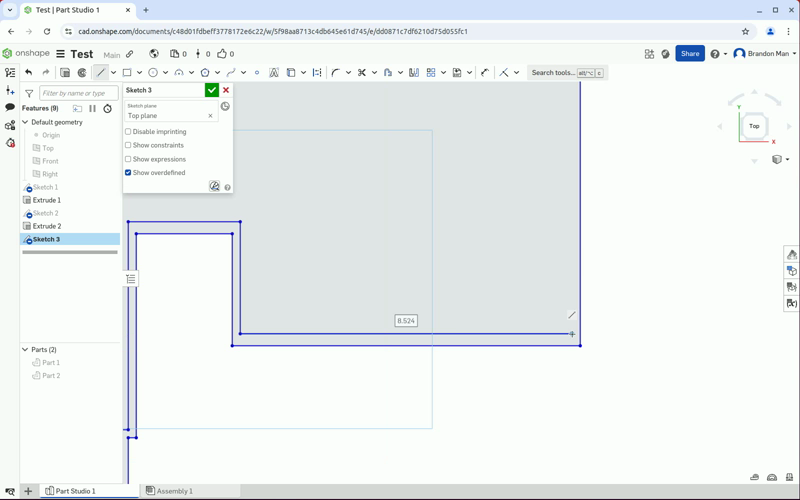
scroll(-6)
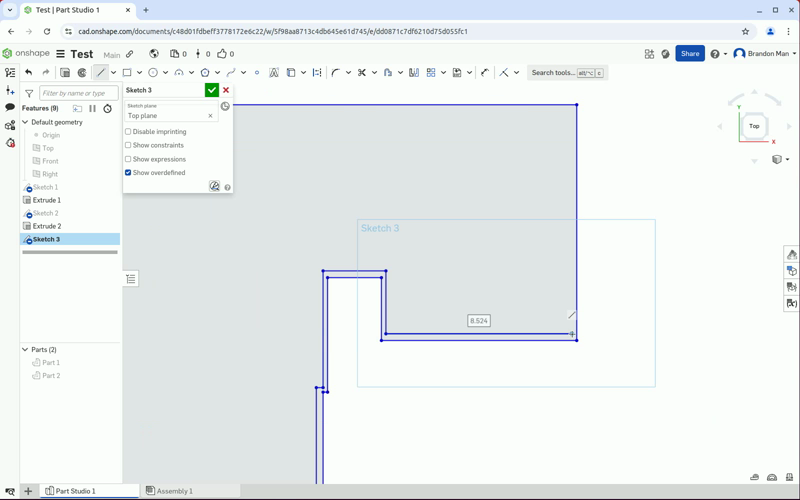
scroll(-6)
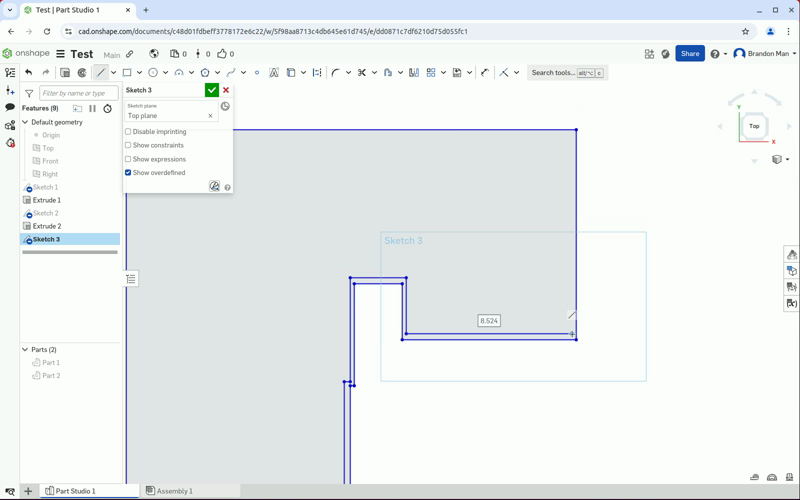
scroll(-6)
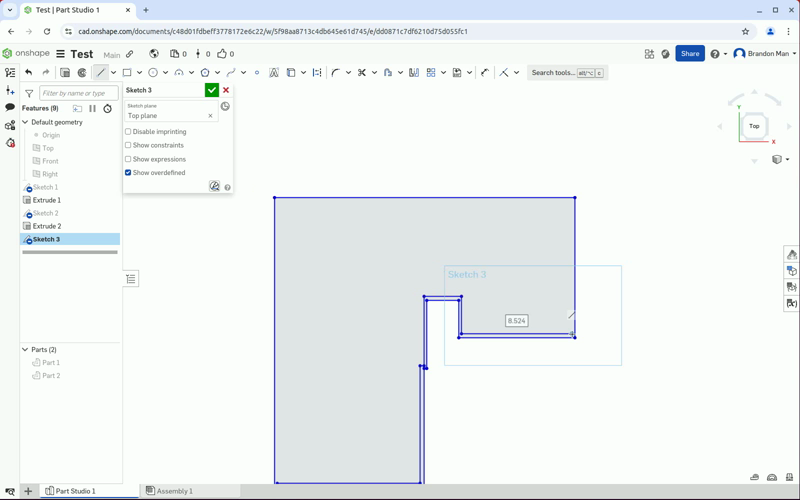
scroll(-6)
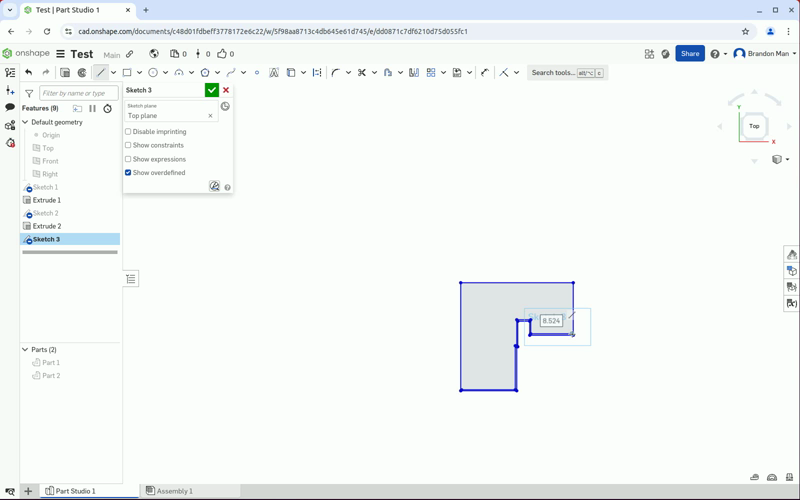
key_up(shift)
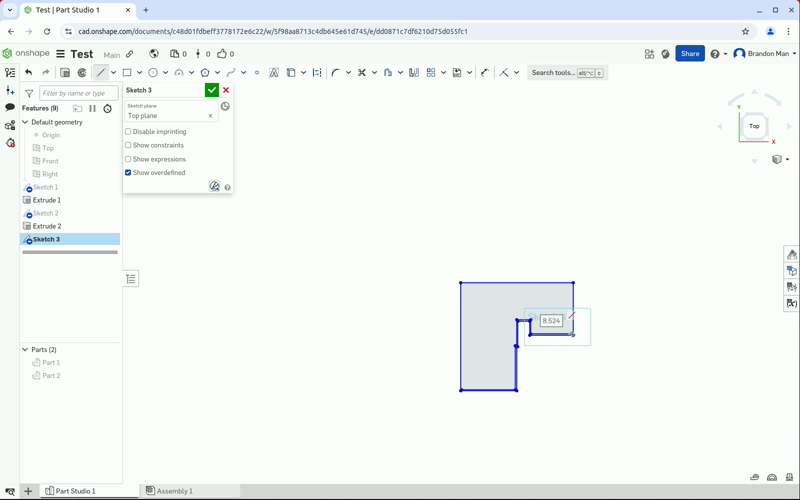
key_down(shift)
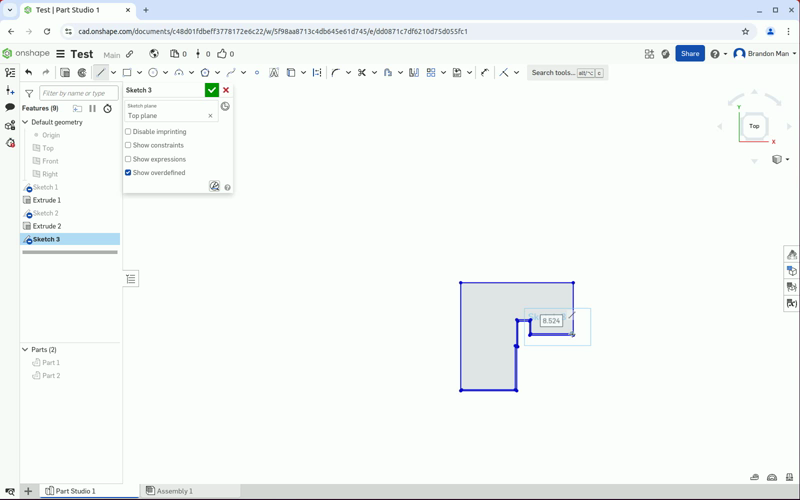
mouse_move(589, 333)
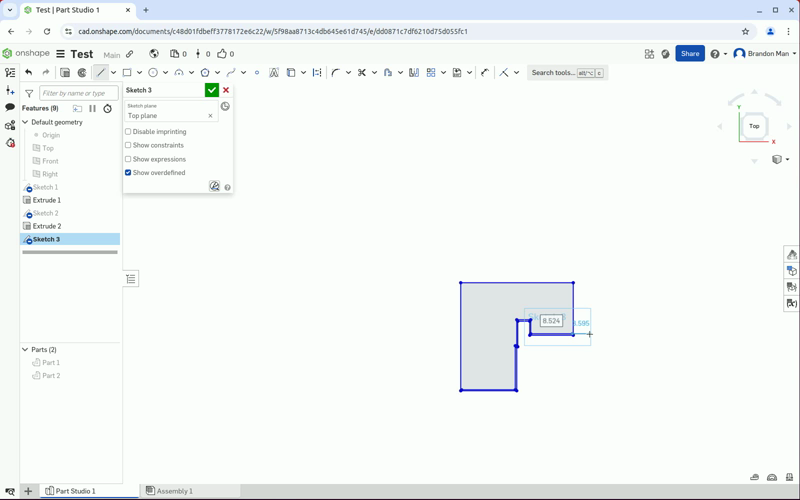
mouse_move(572, 284)
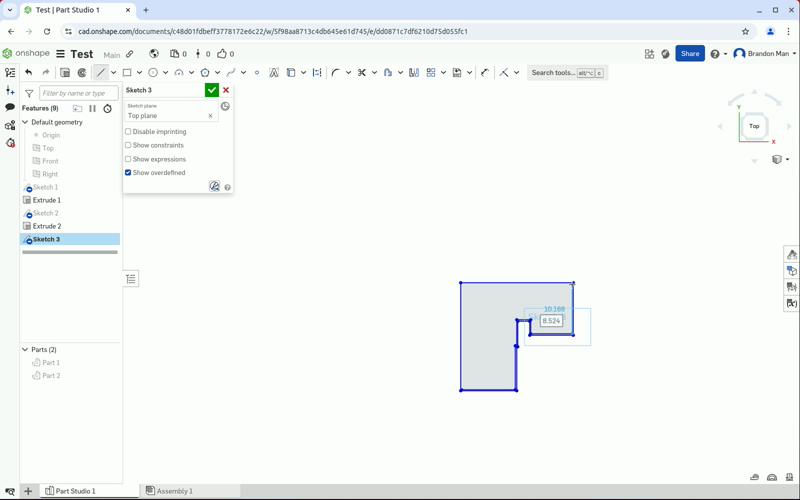
scroll(6)
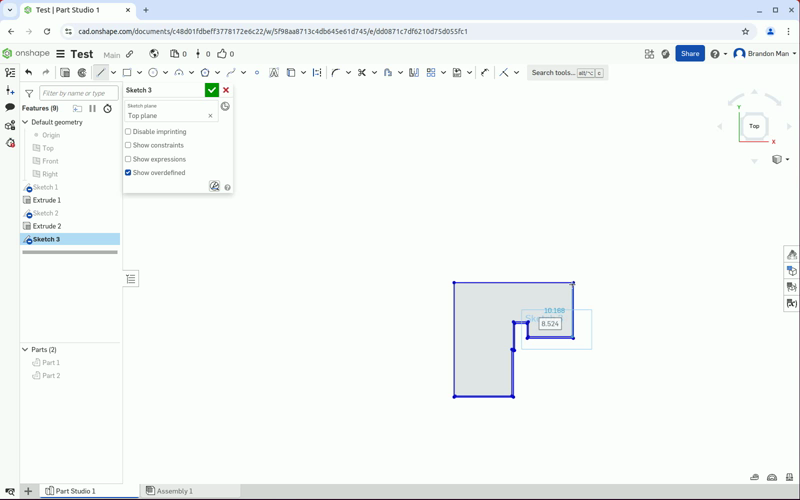
scroll(6)
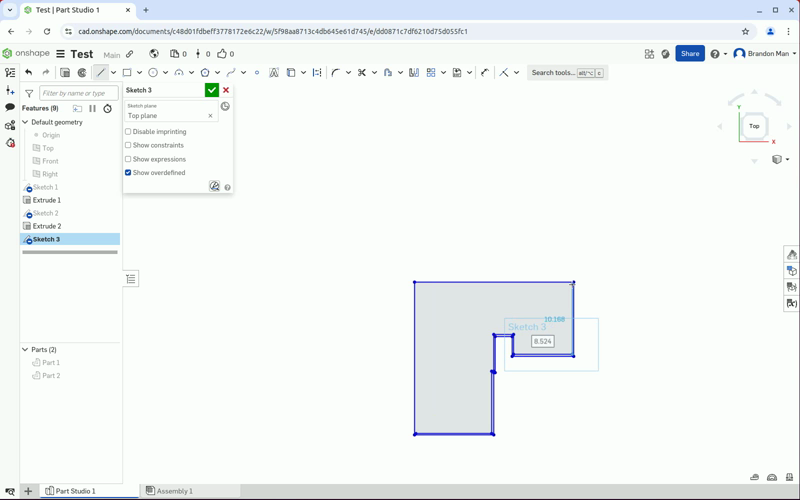
scroll(6)
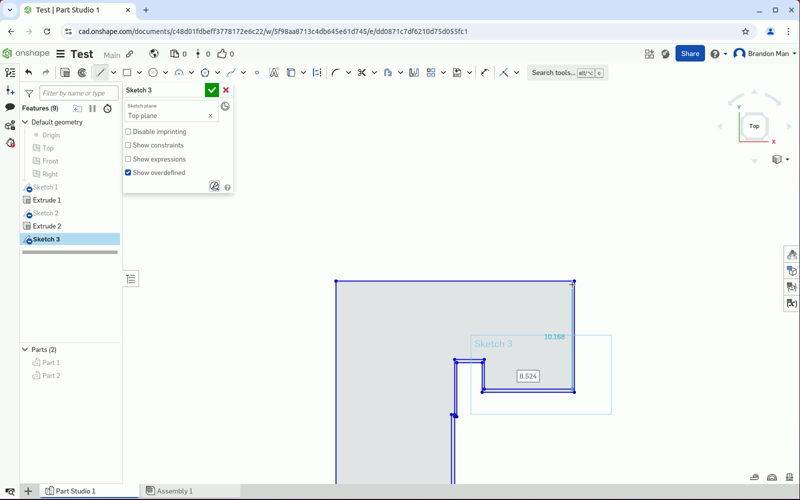
scroll(6)
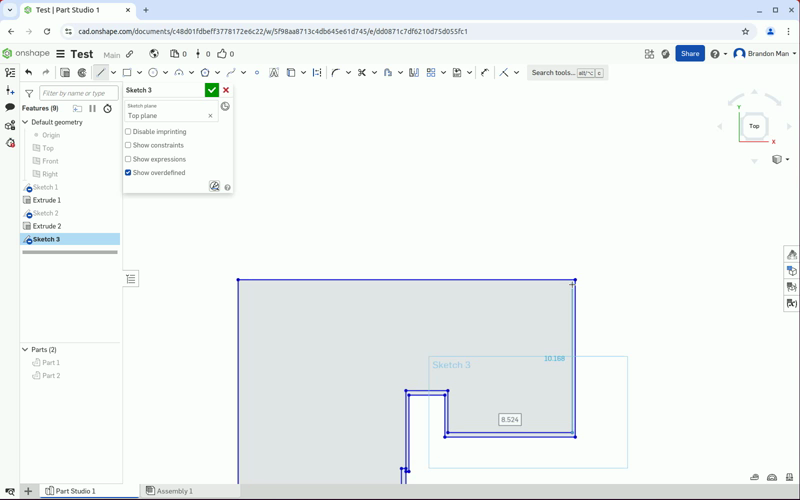
scroll(6)
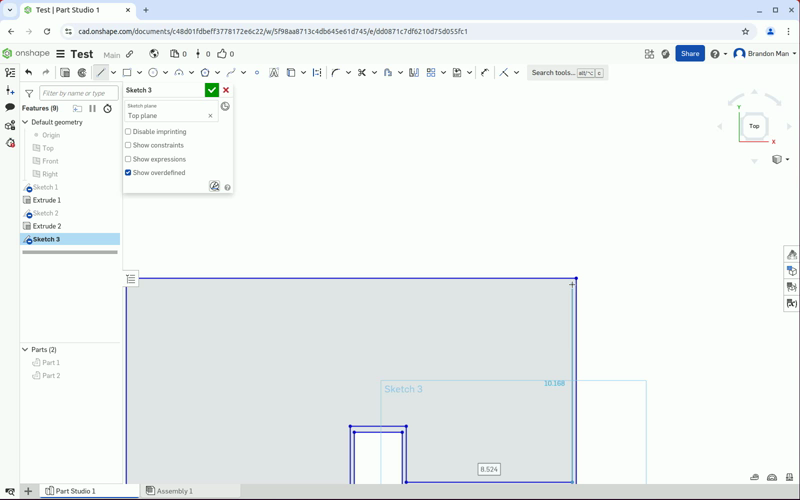
scroll(6)
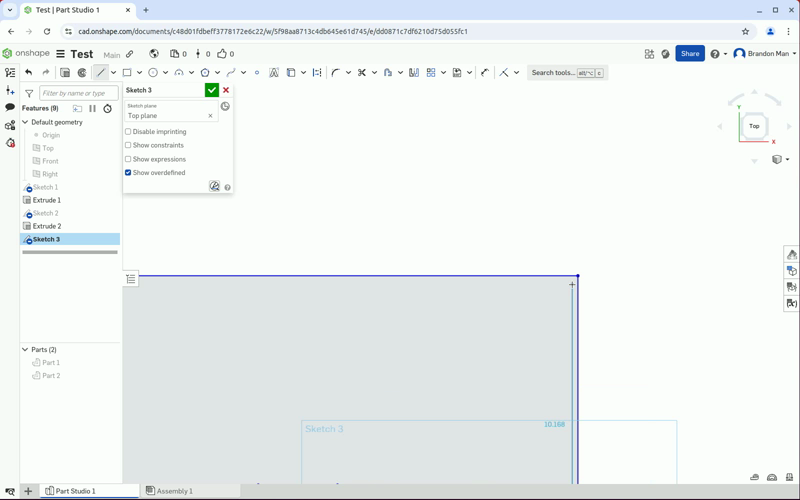
scroll(6)
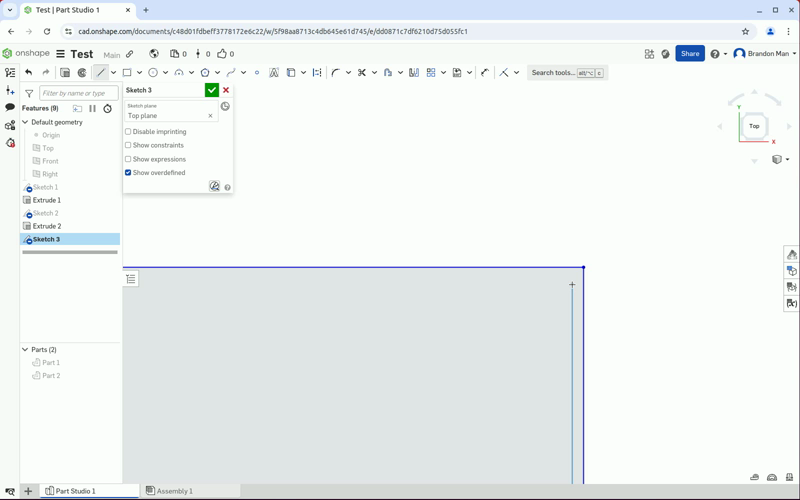
click(572, 284)
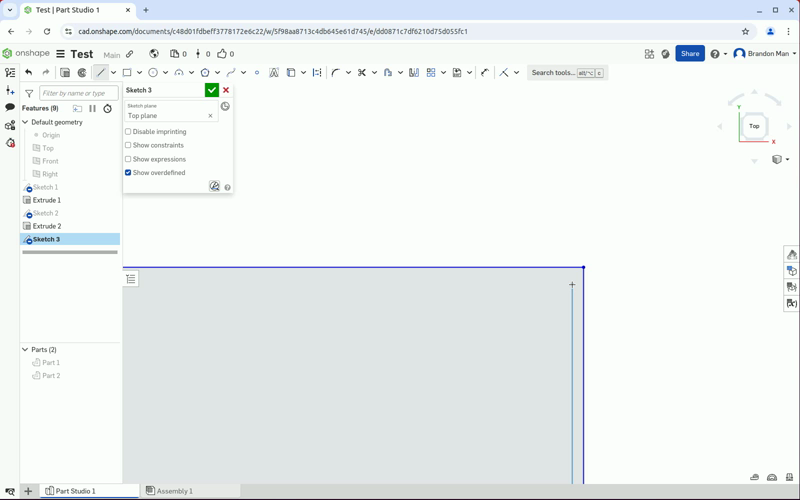
scroll(-6)
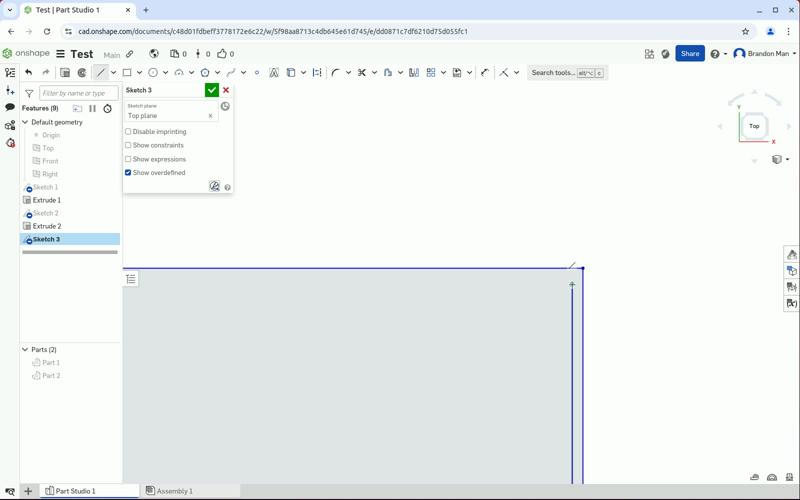
scroll(-6)
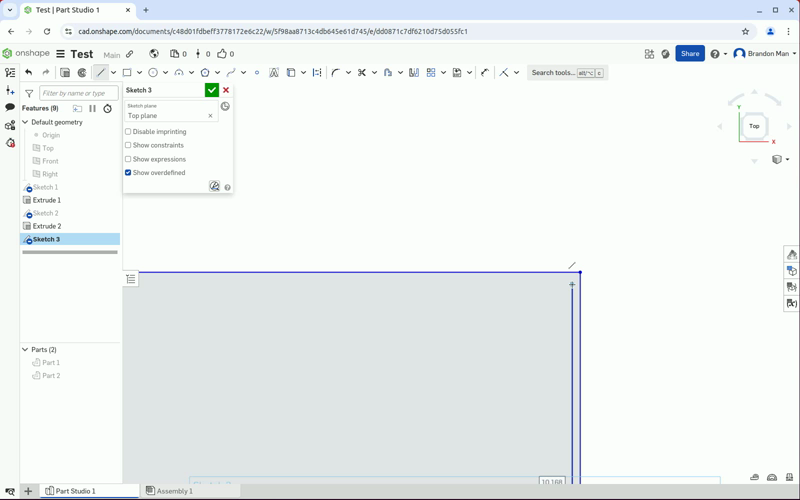
scroll(-6)
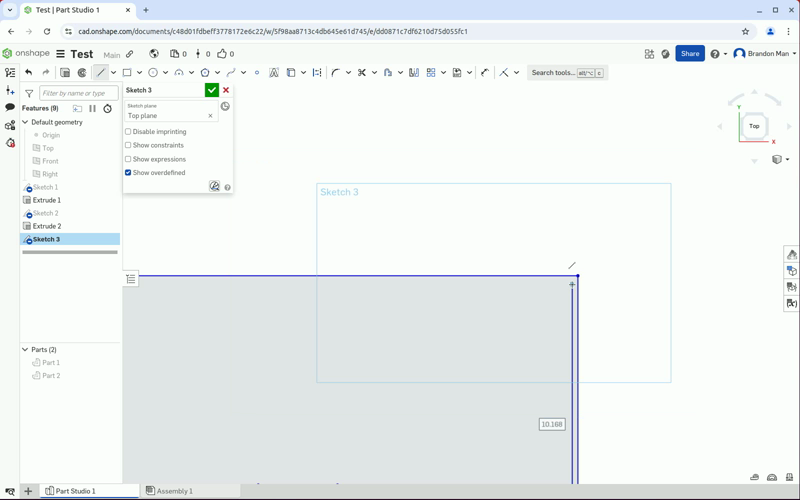
scroll(-6)
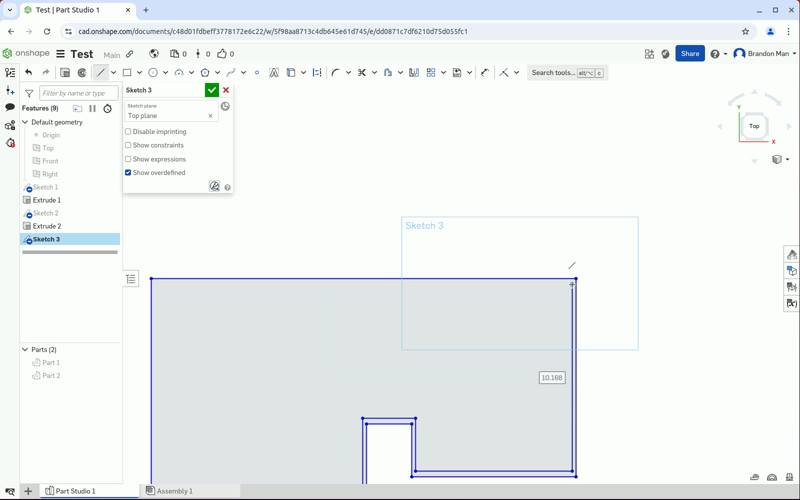
scroll(-6)
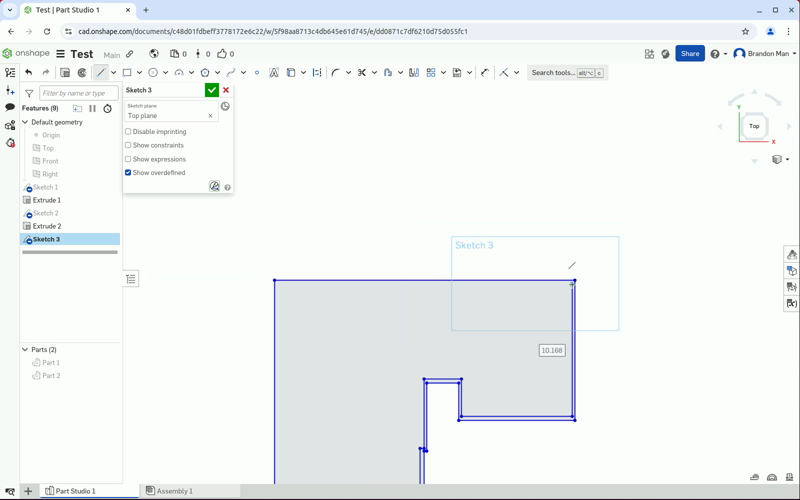
scroll(-6)
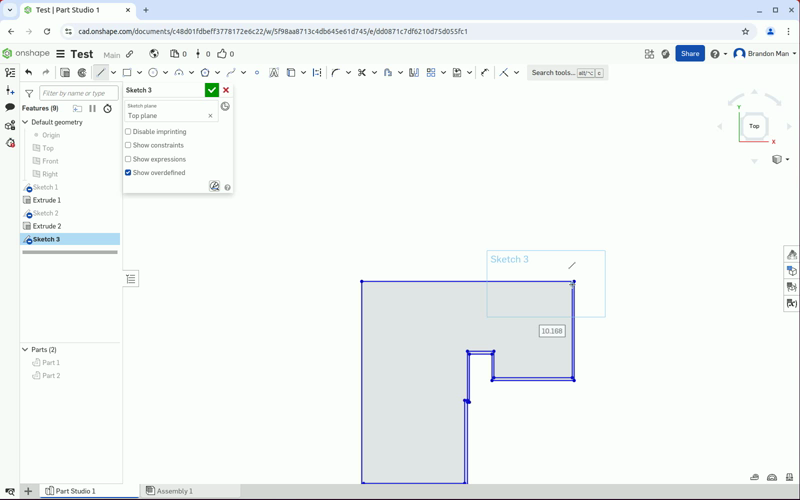
scroll(-6)
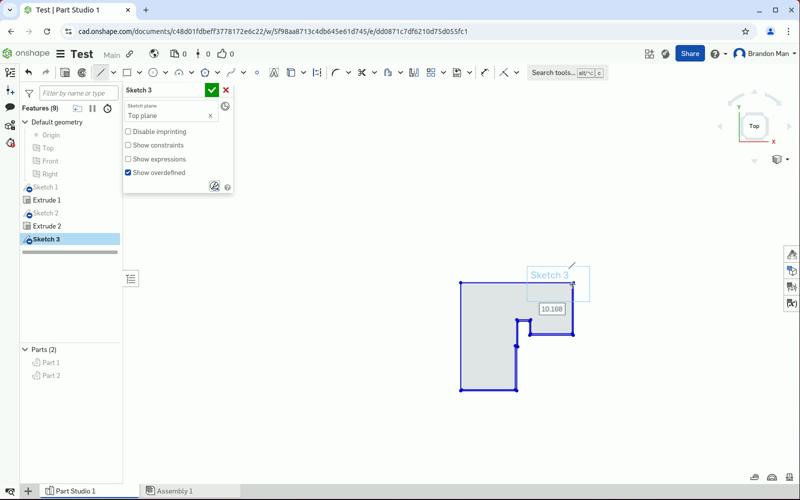
key_up(shift)
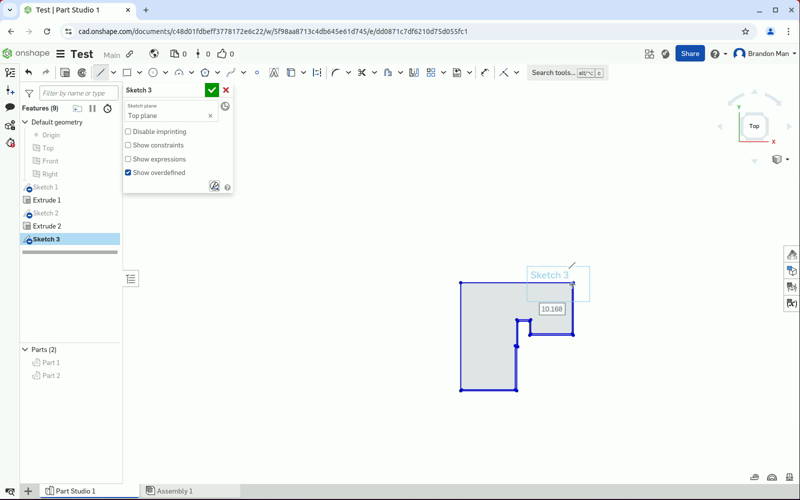
key_down(shift)
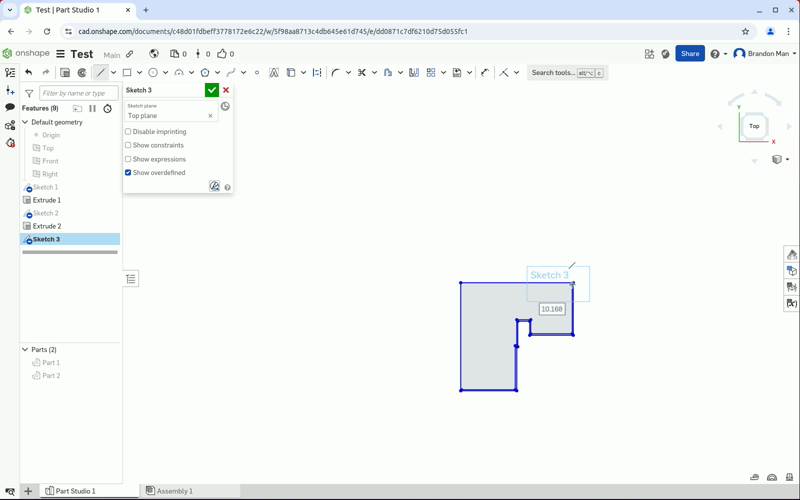
mouse_move(461, 284)
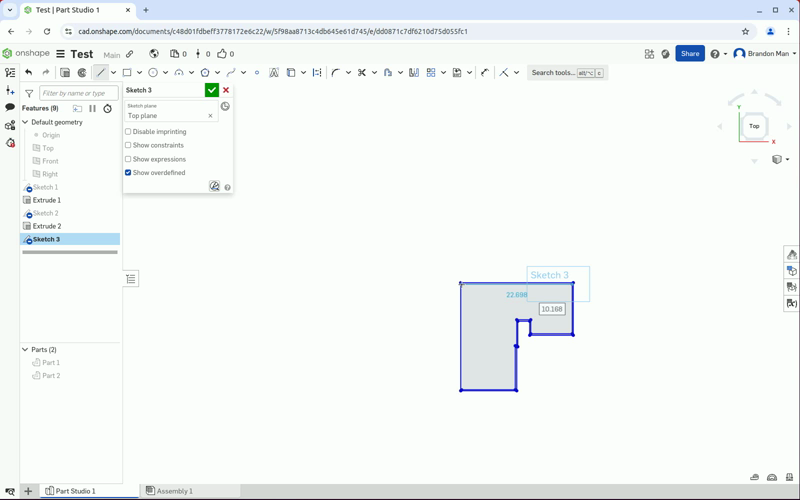
scroll(6)
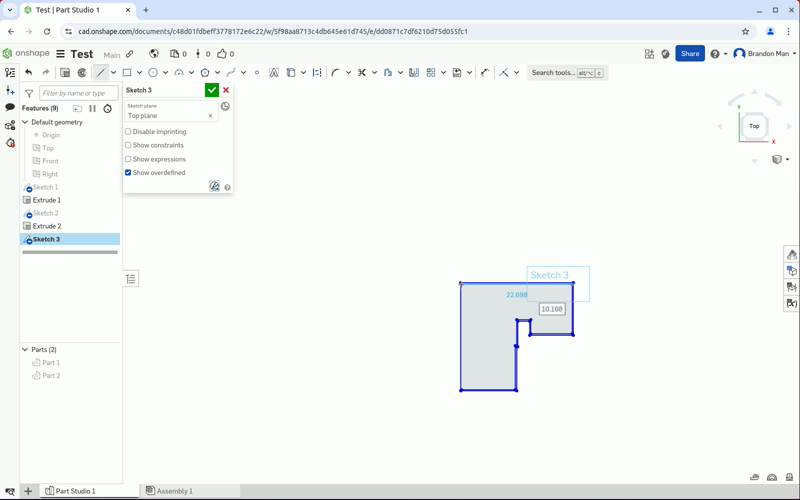
scroll(6)
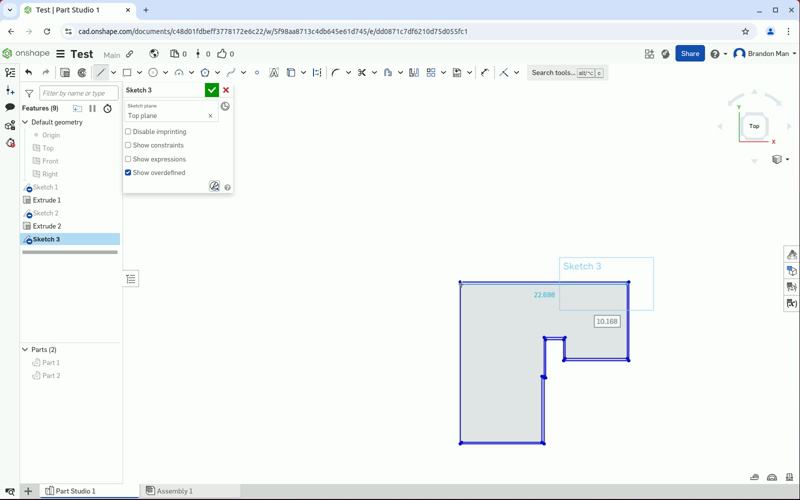
scroll(6)
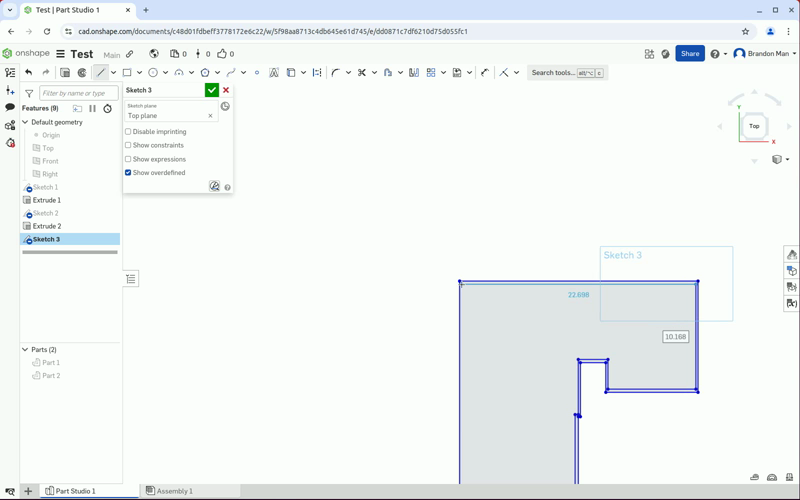
scroll(6)
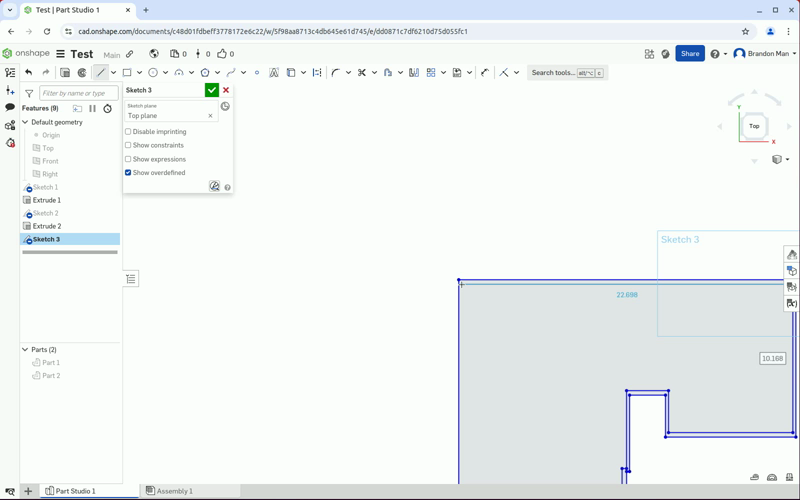
scroll(6)
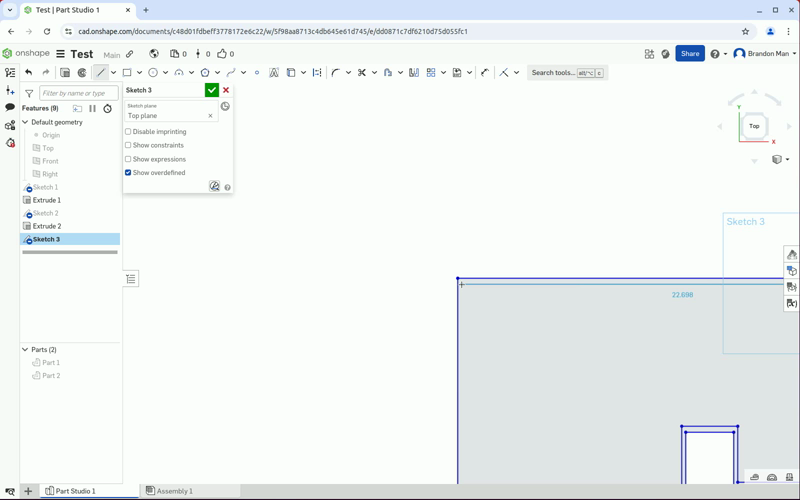
scroll(6)
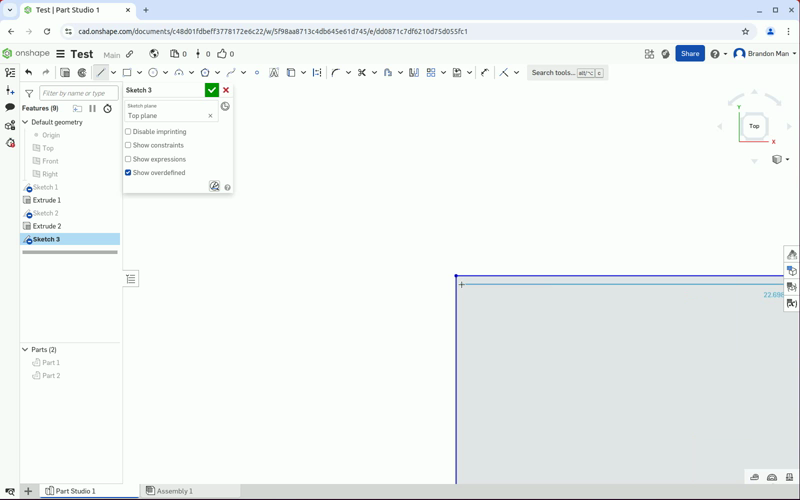
scroll(6)
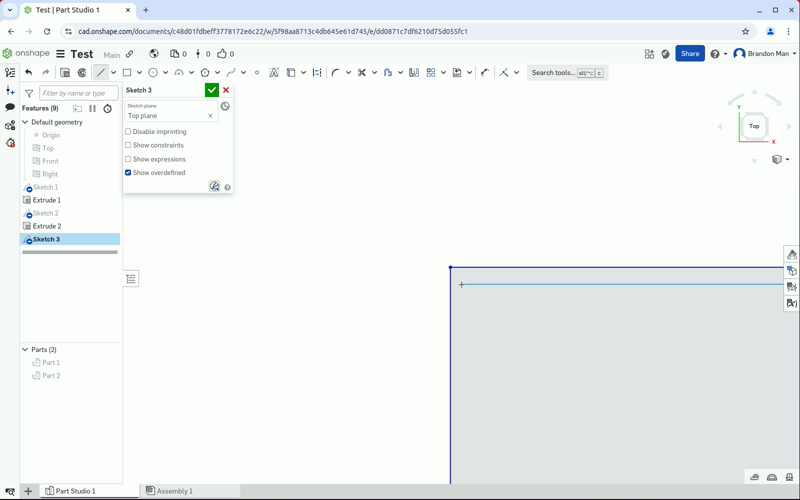
click(461, 284)
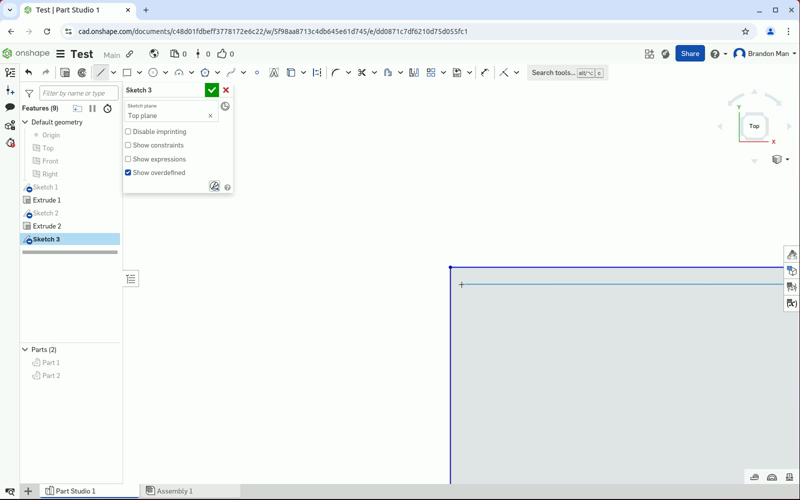
scroll(-6)
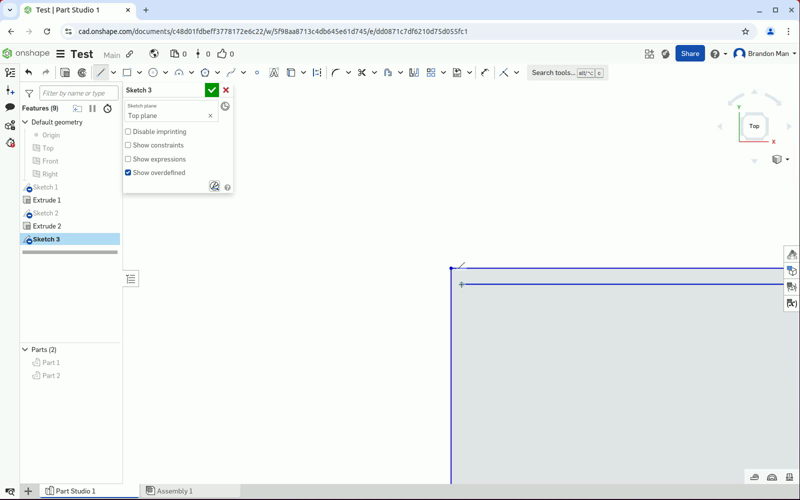
scroll(-6)
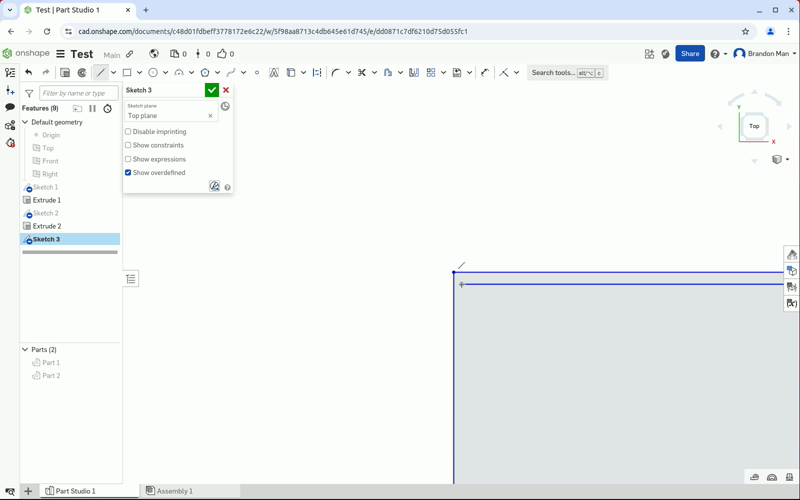
scroll(-6)
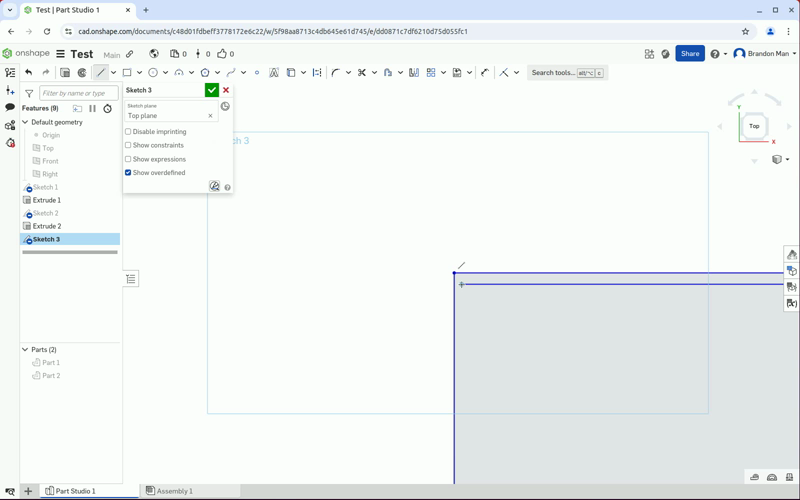
scroll(-6)
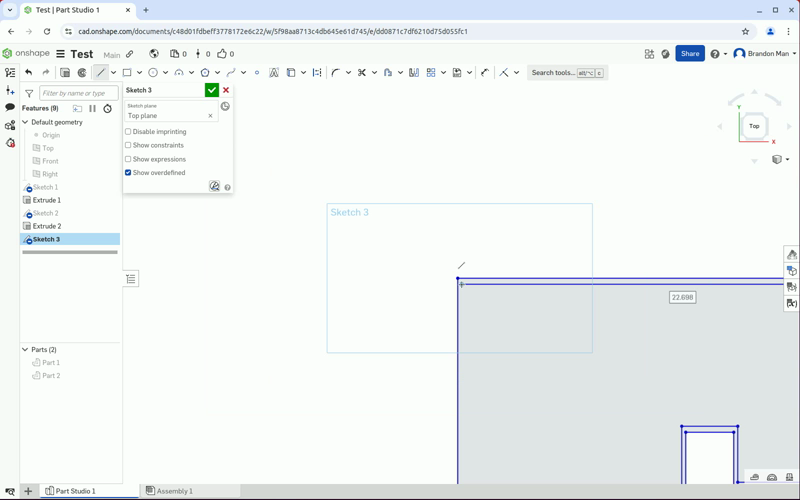
scroll(-6)
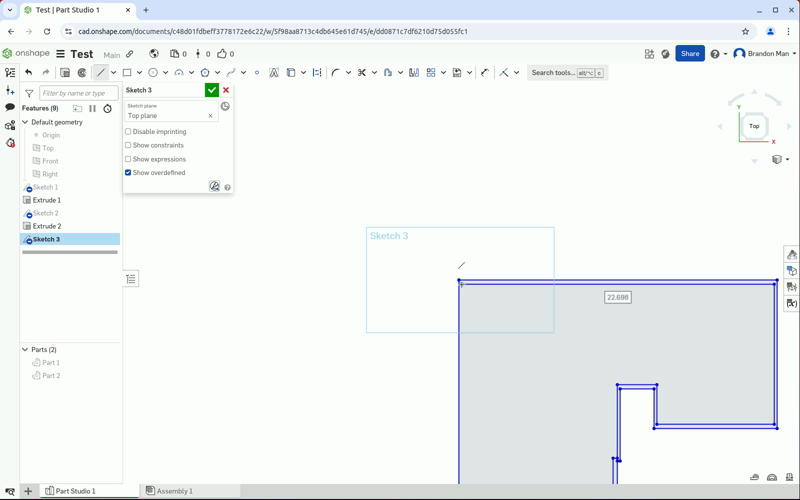
scroll(-6)
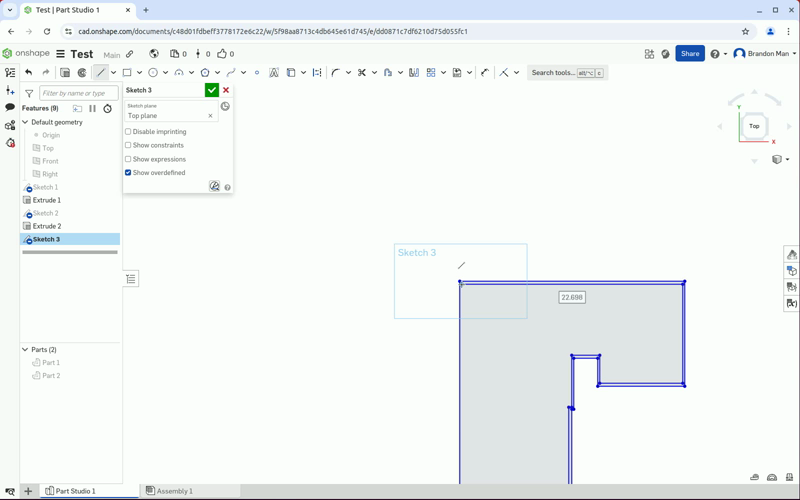
scroll(-6)
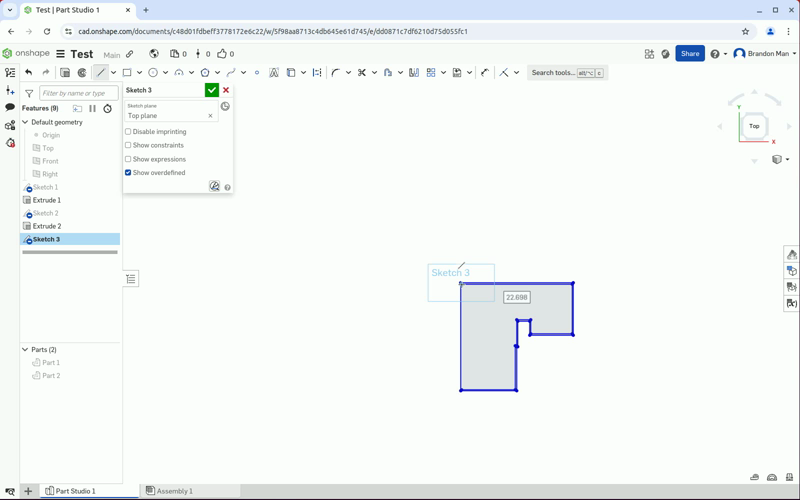
key_up(shift)
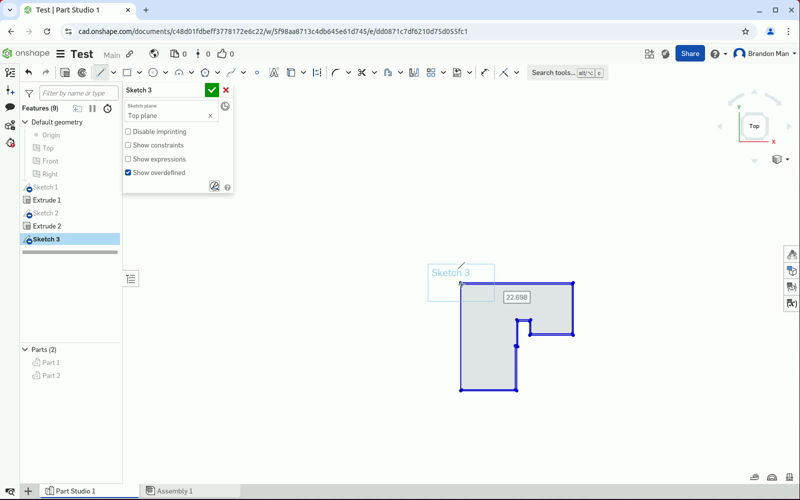
key_down(shift)
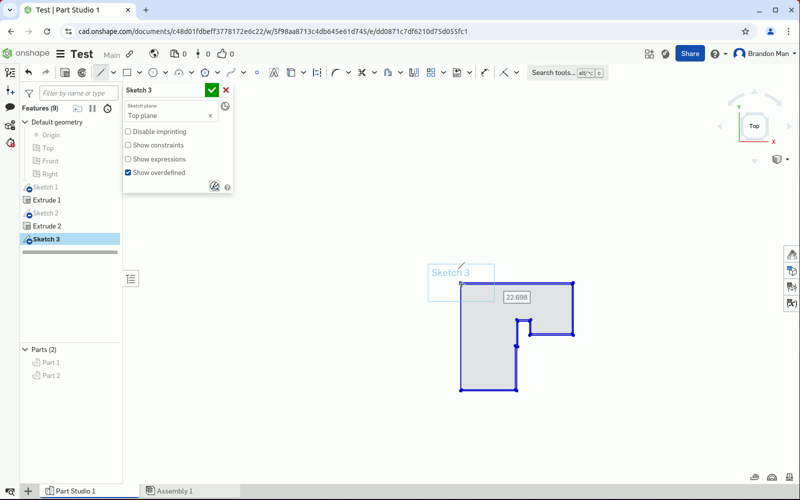
mouse_move(461, 389)
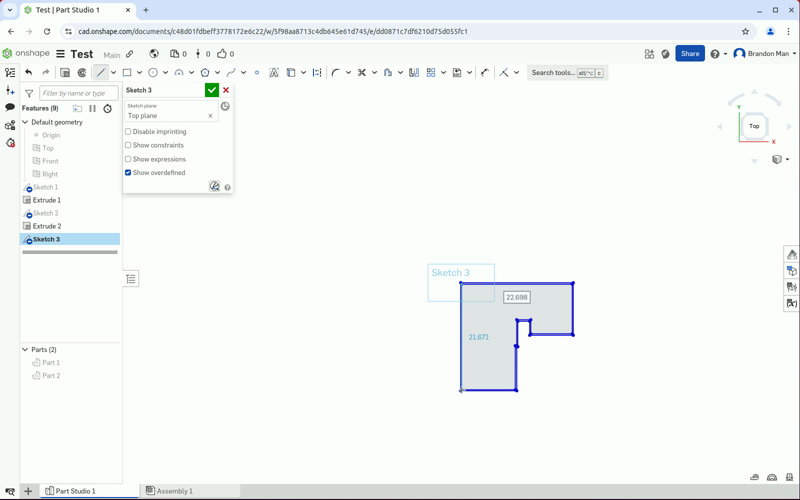
scroll(6)
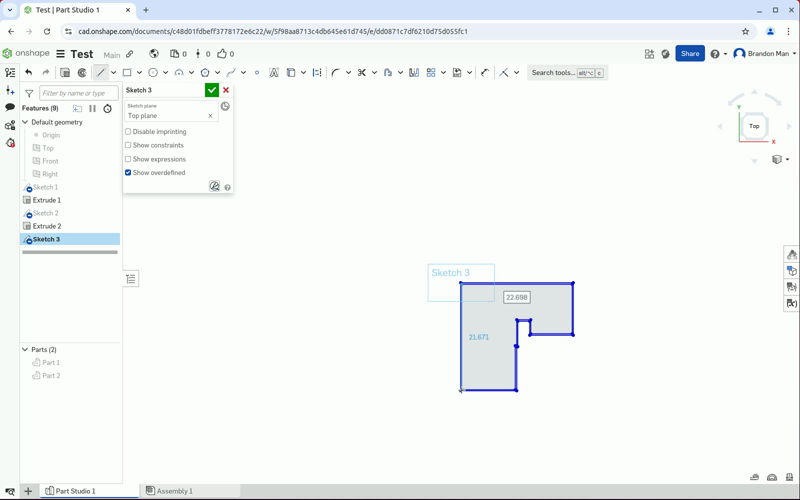
scroll(6)
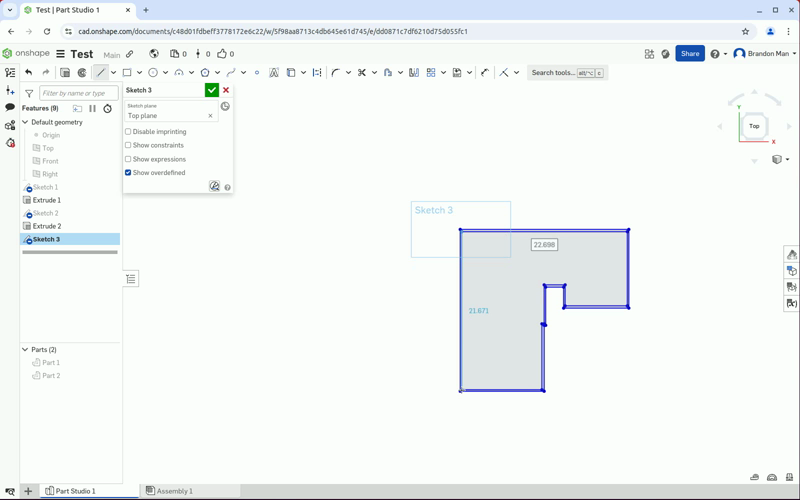
scroll(6)
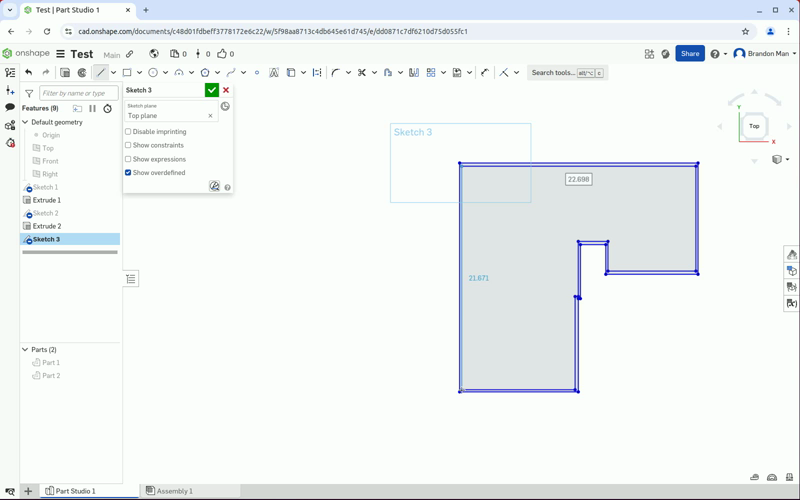
scroll(6)
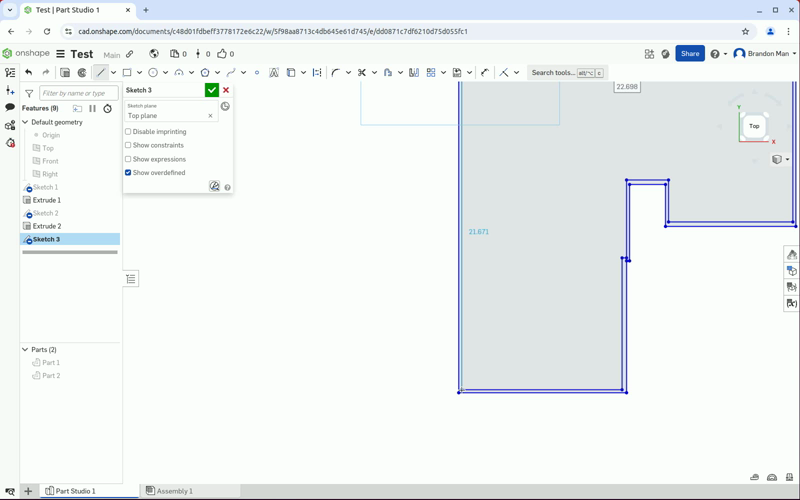
scroll(6)
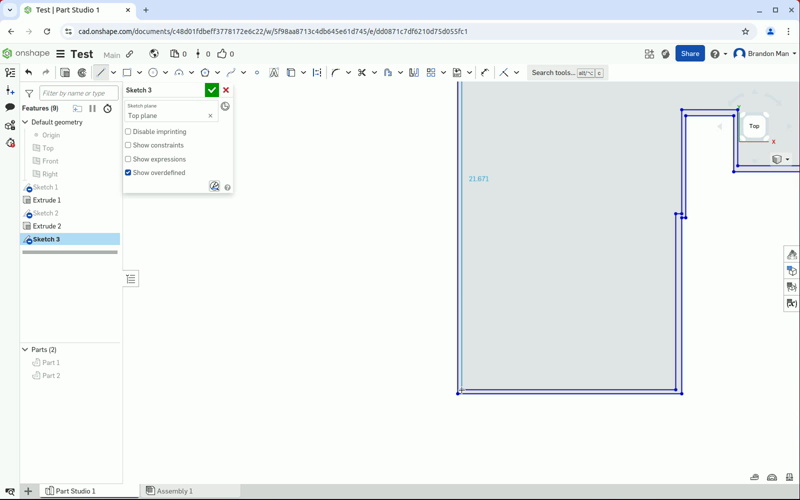
scroll(6)
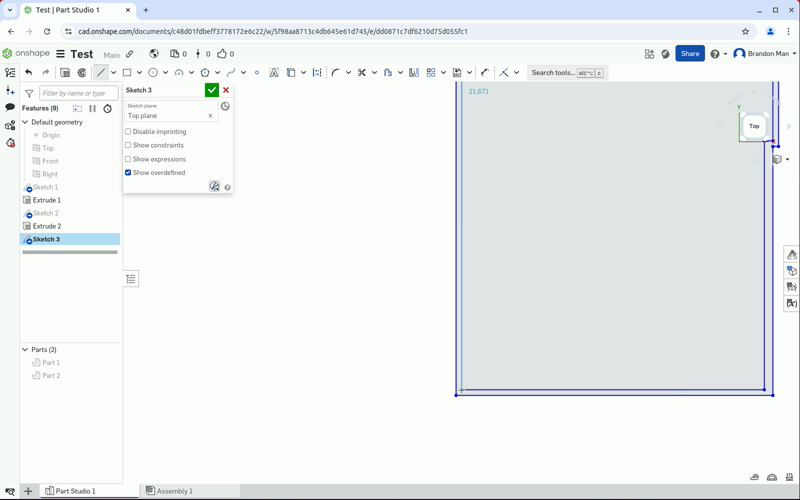
scroll(6)
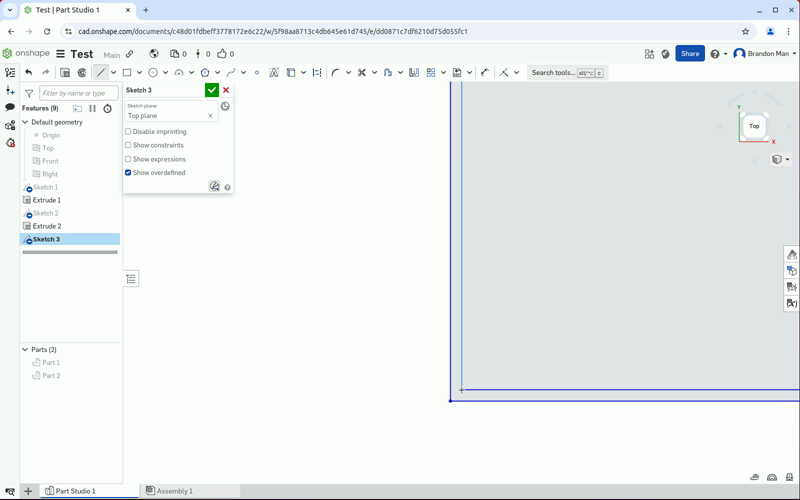
key_up(shift)
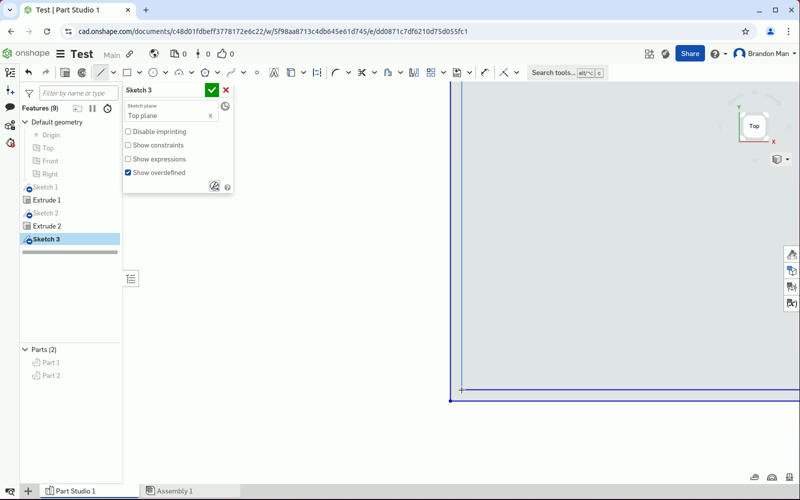
click(461, 389)
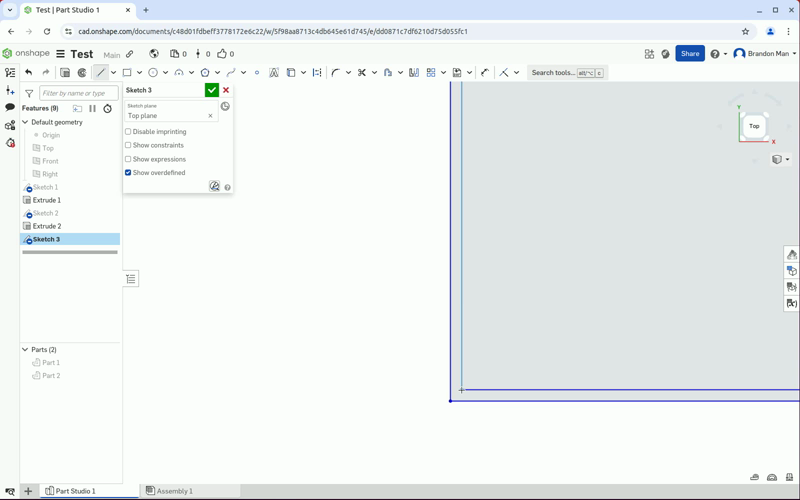
scroll(-6)
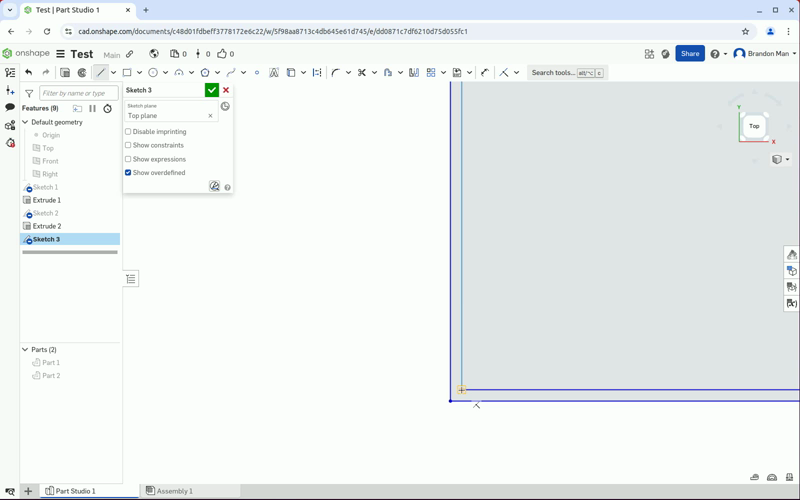
scroll(-6)
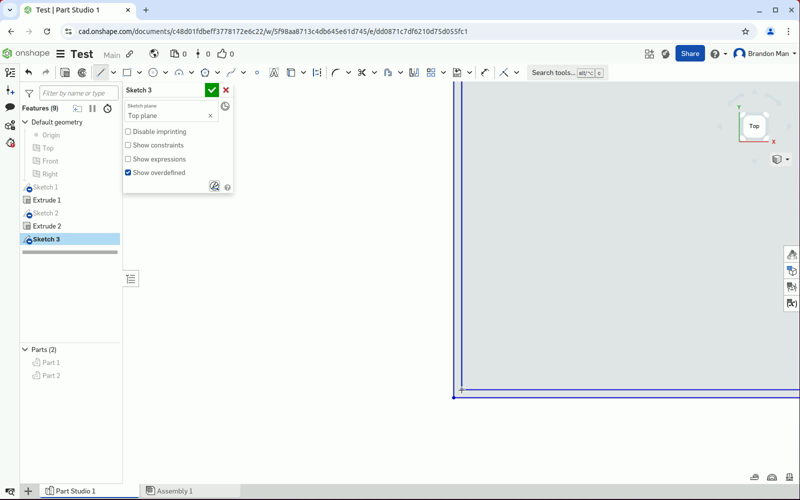
scroll(-6)
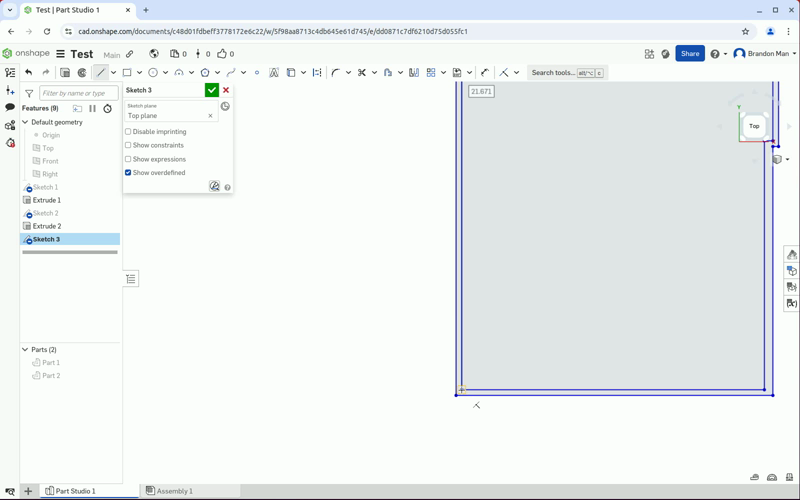
scroll(-6)
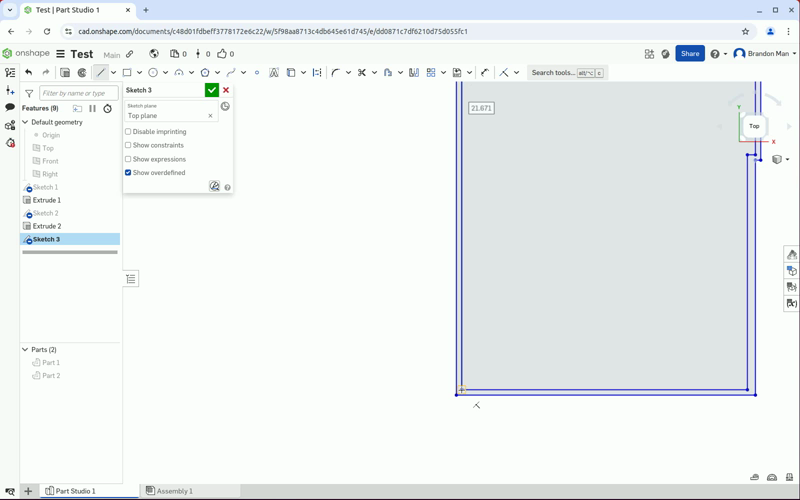
scroll(-6)
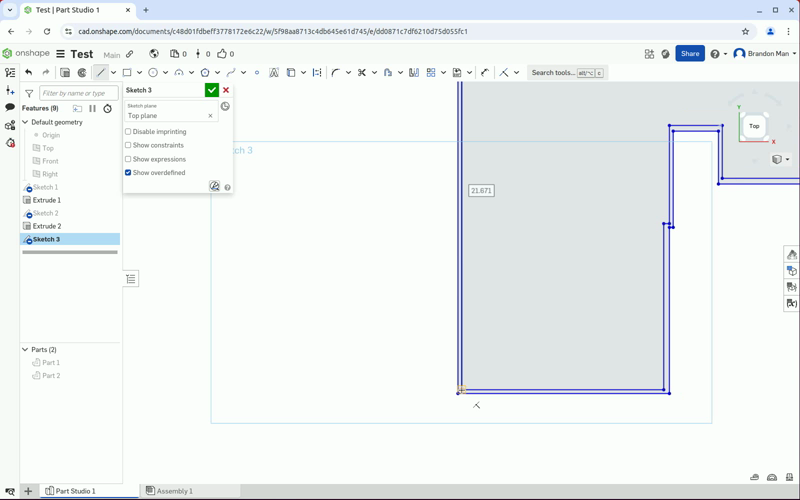
scroll(-6)
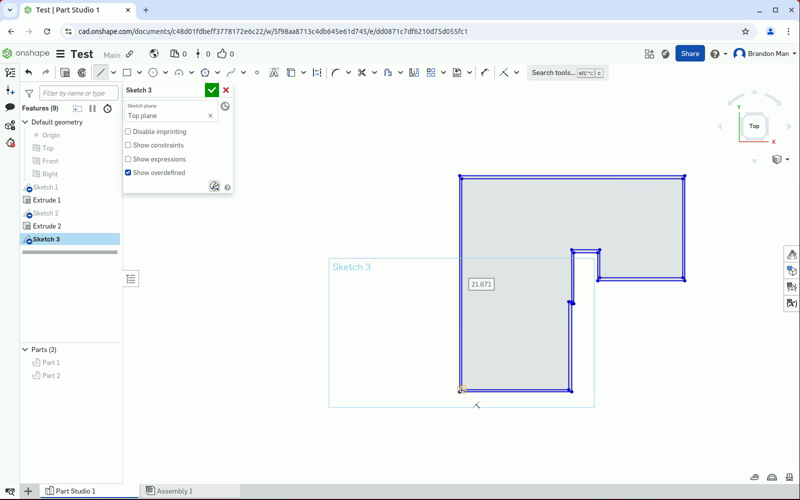
scroll(-6)
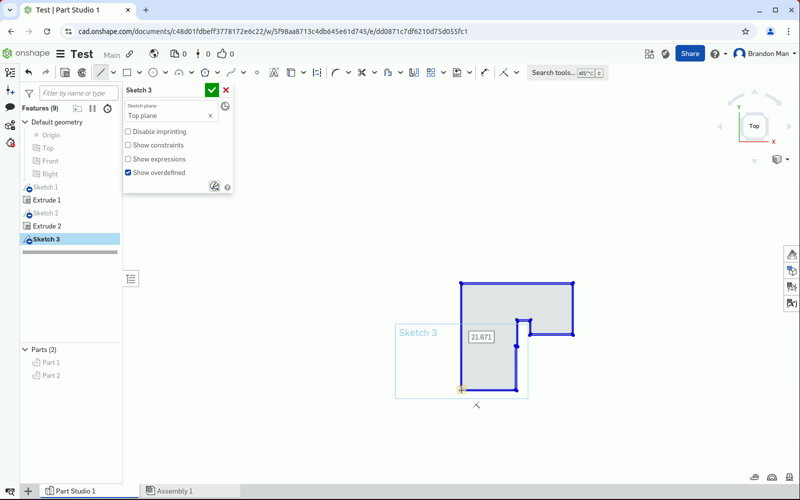
key(esc)
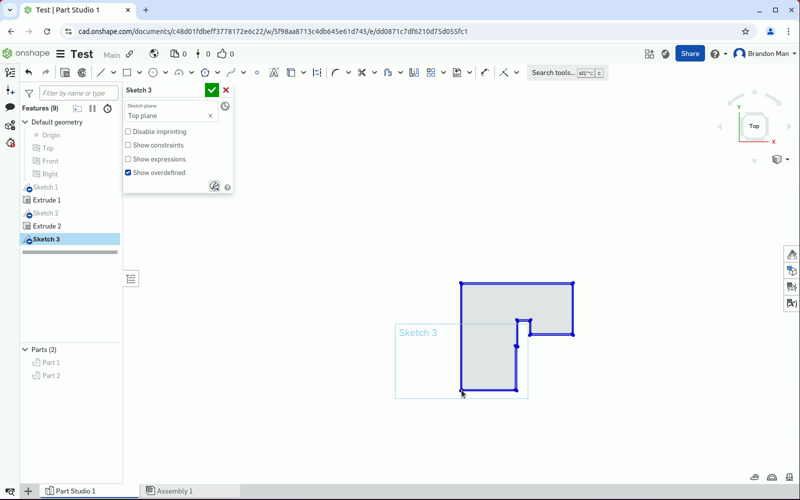
mouse_move(478, 283)
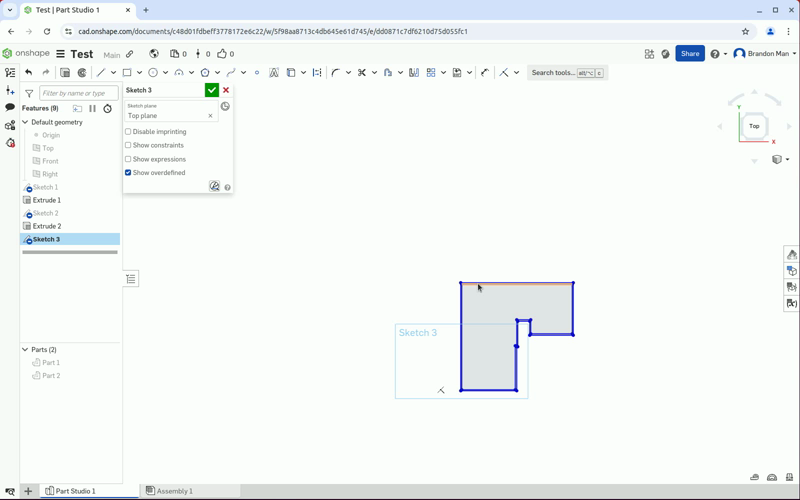
scroll(6)
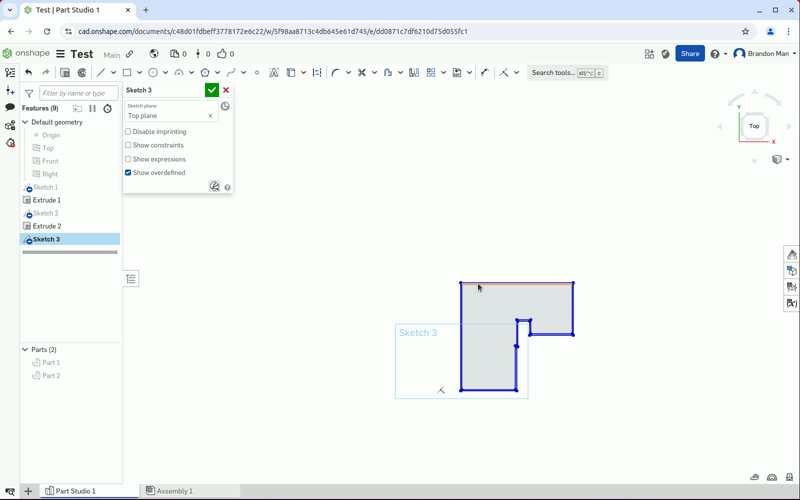
scroll(6)
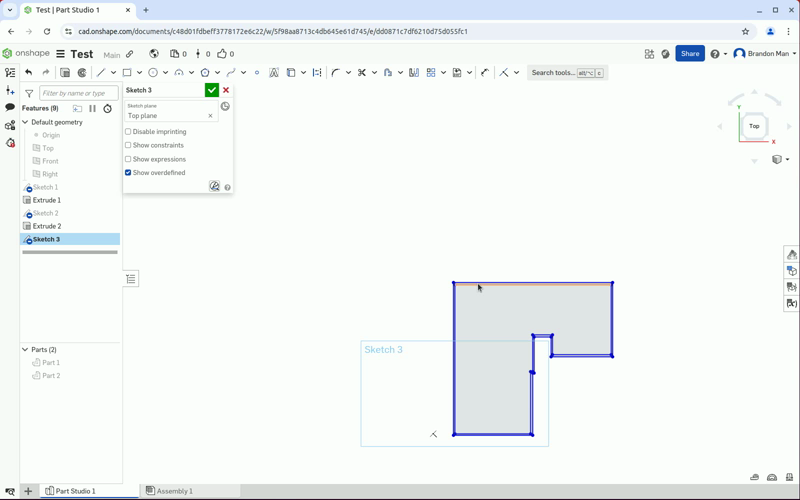
scroll(6)
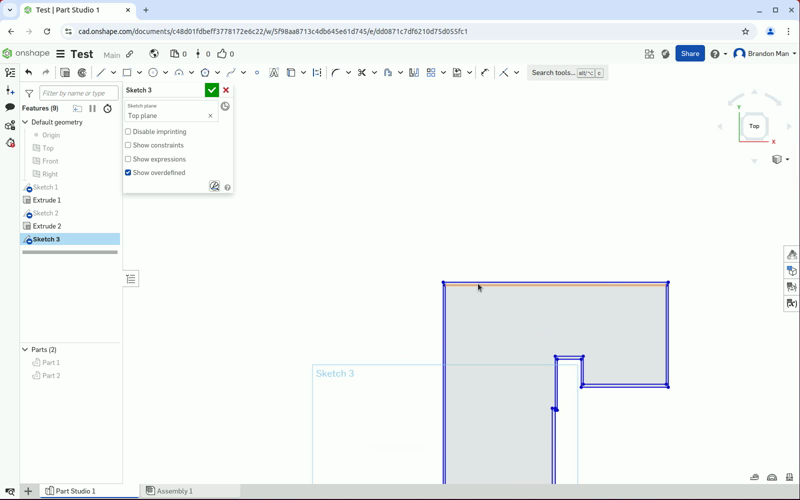
scroll(6)
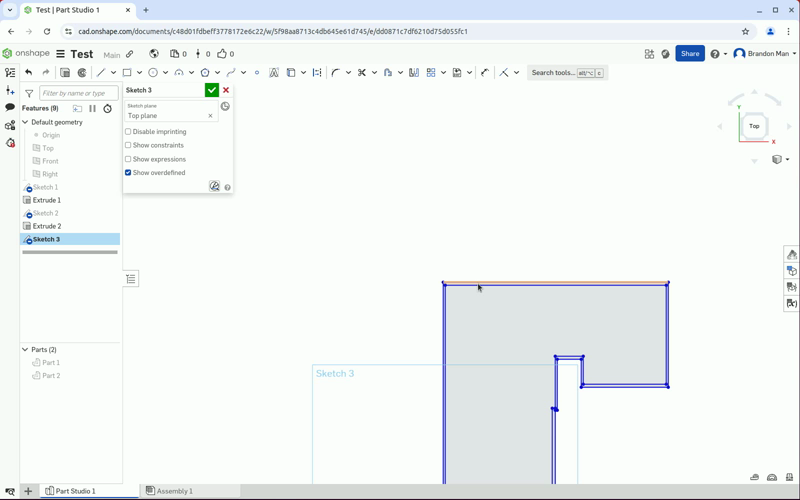
scroll(6)
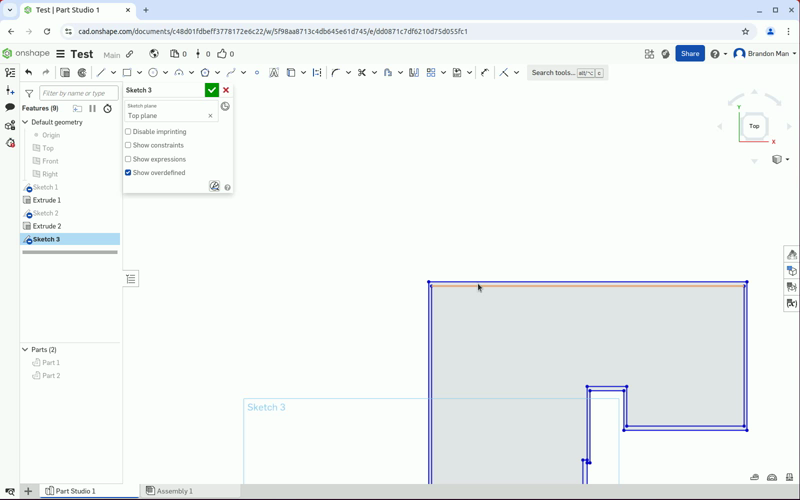
scroll(6)
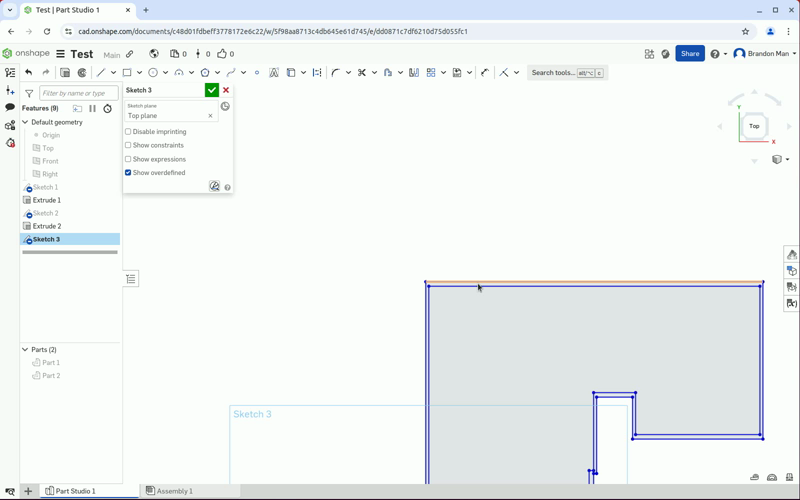
scroll(6)
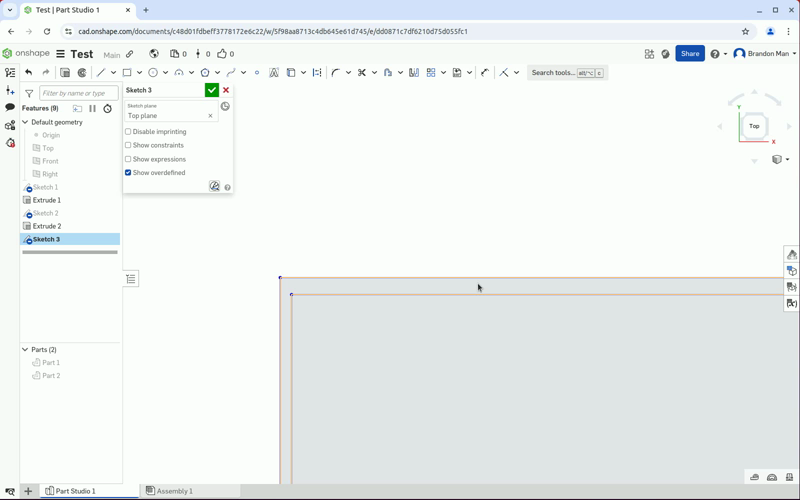
click(478, 283)
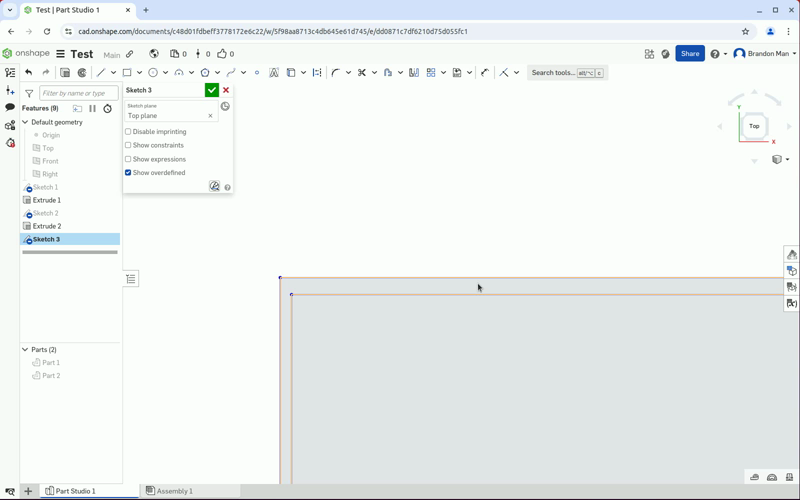
scroll(-6)
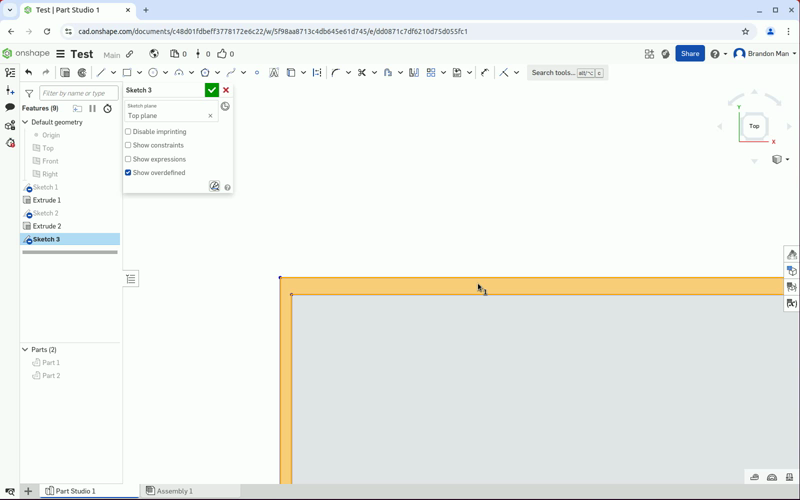
scroll(-6)
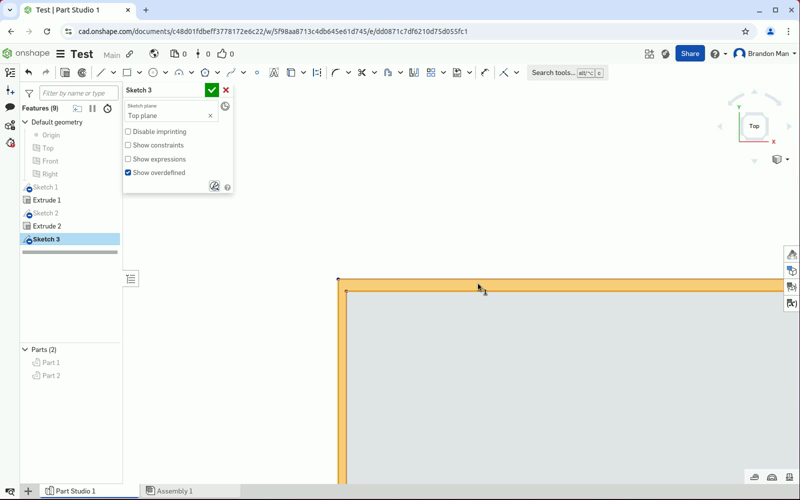
scroll(-6)
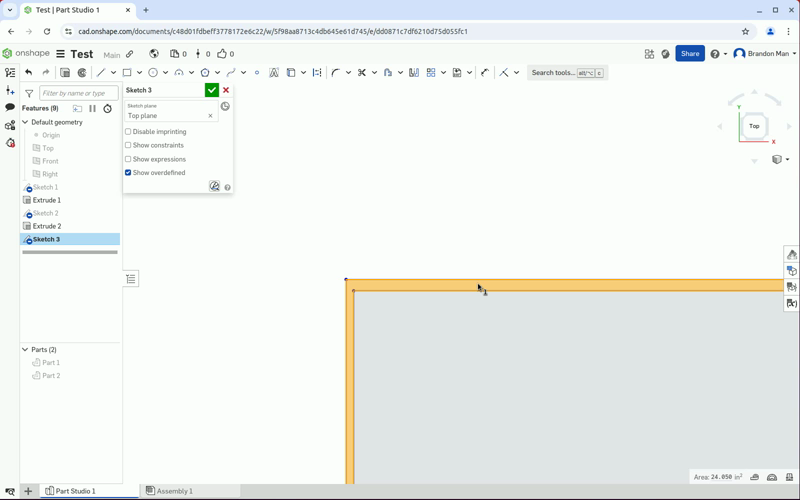
scroll(-6)
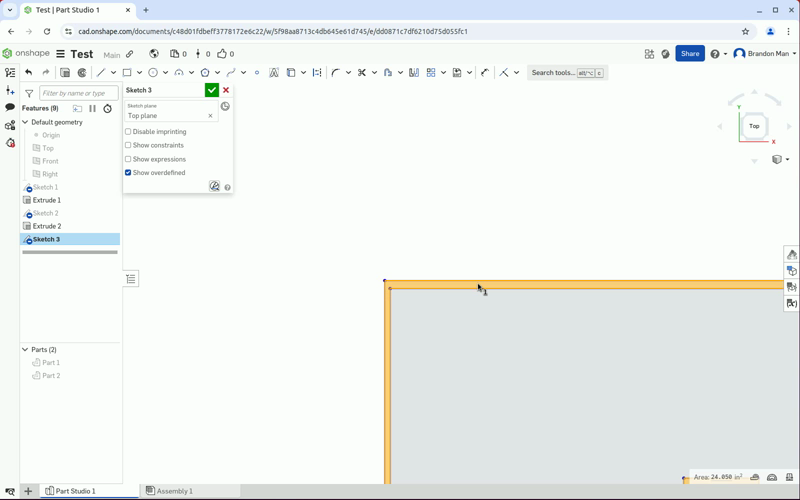
scroll(-6)
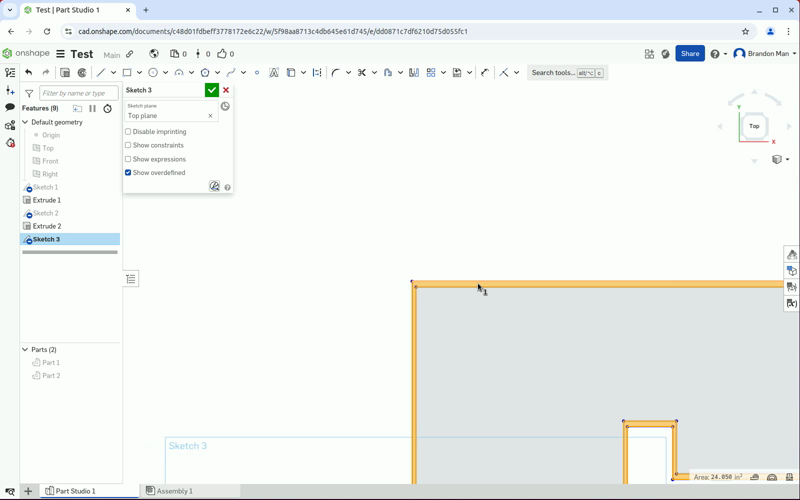
scroll(-6)
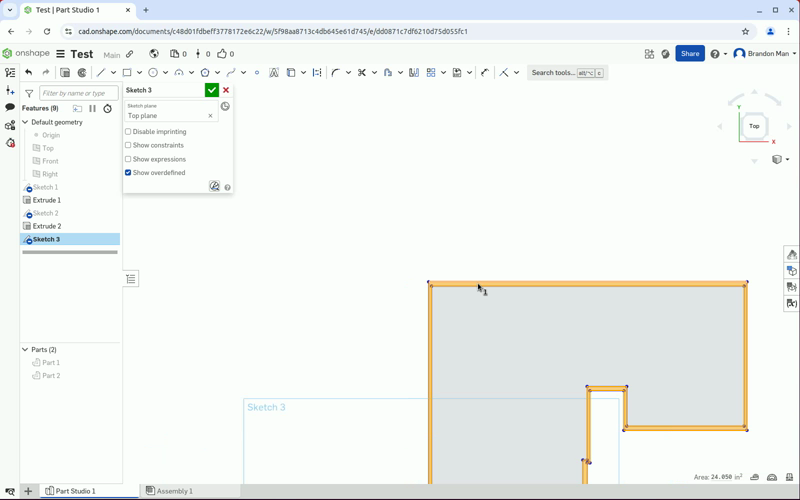
scroll(-6)
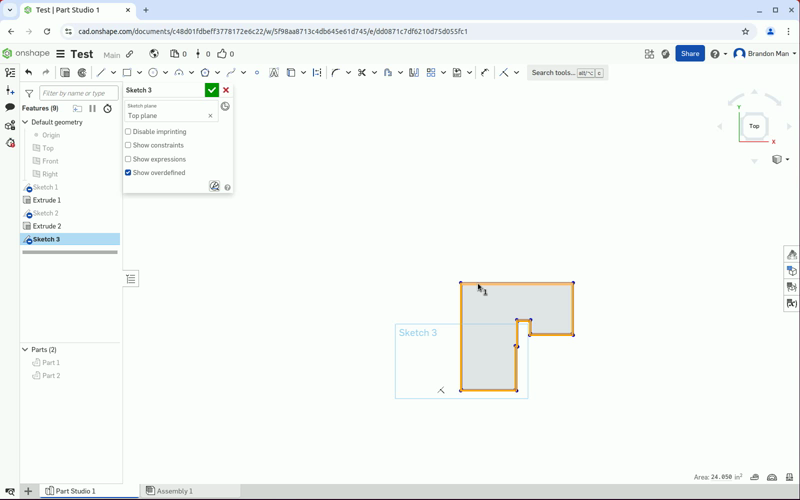
mouse_move(73, 352)
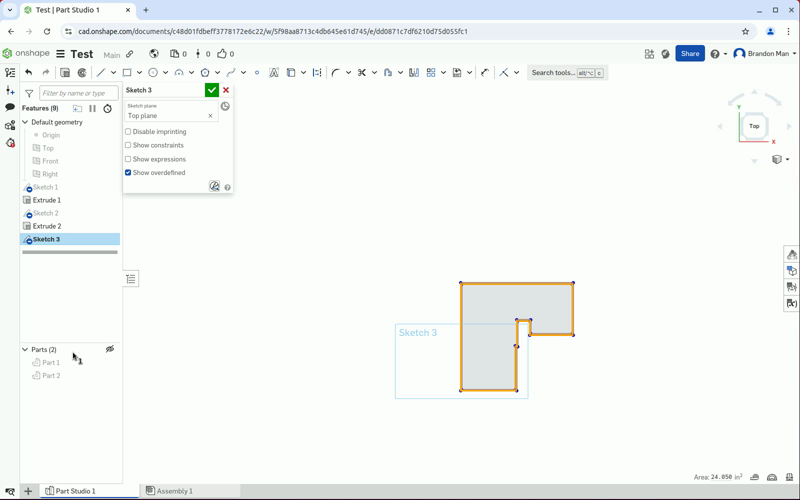
key(shift+y)
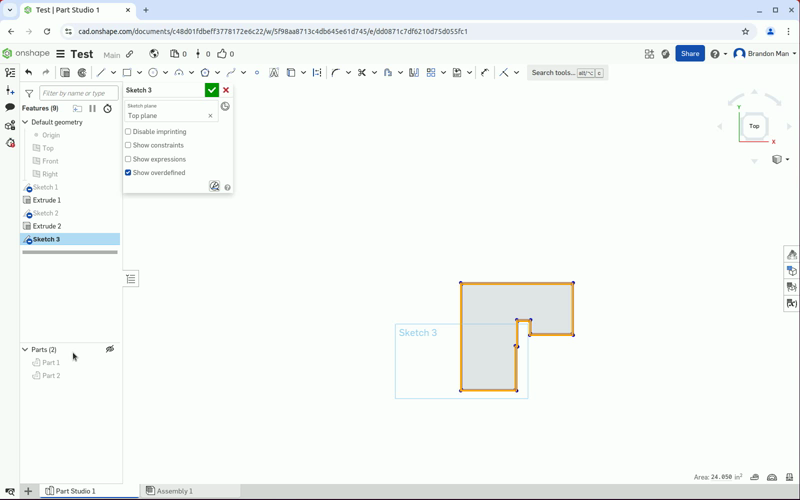
key(shift+e)
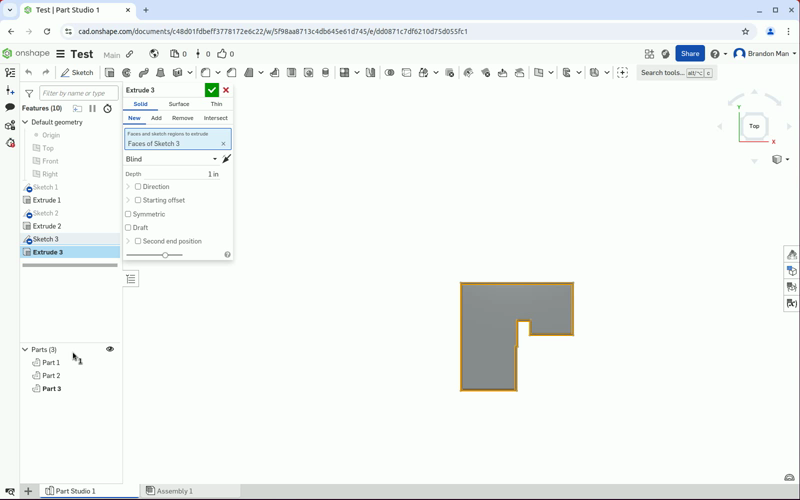
mouse_move(143, 106)
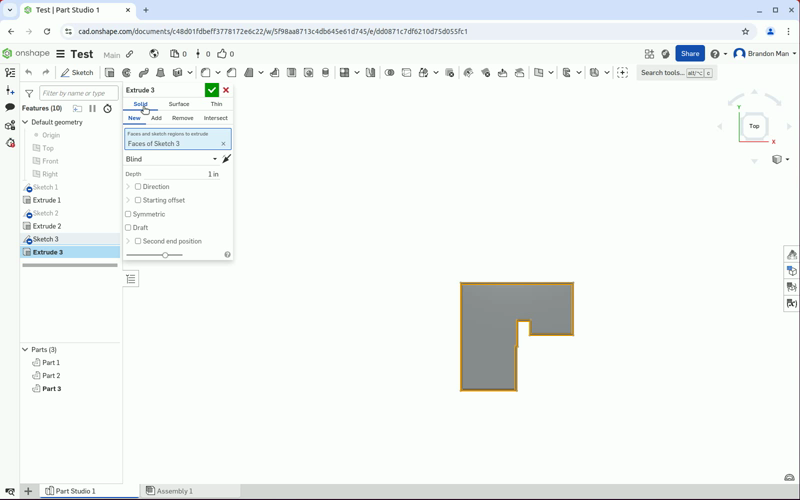
click(143, 106)
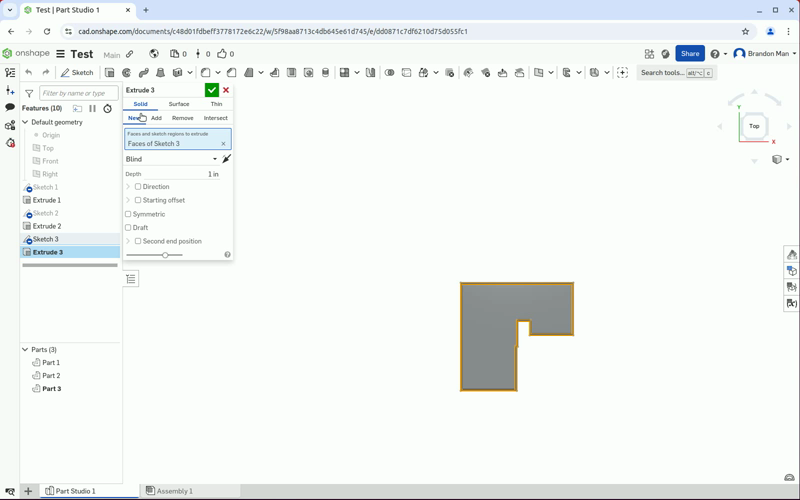
mouse_move(137, 120)
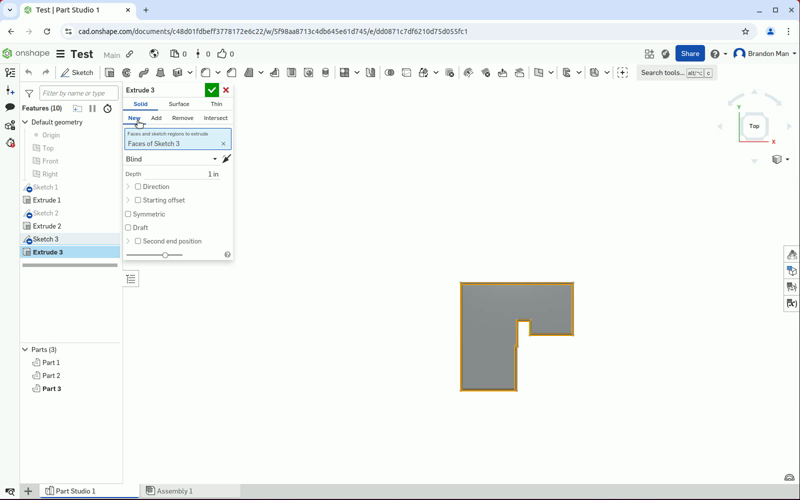
click(137, 120)
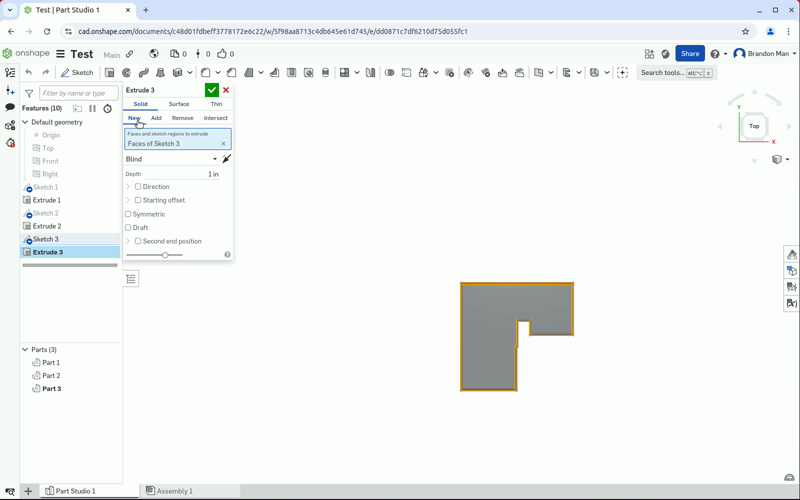
key(tab, 4)
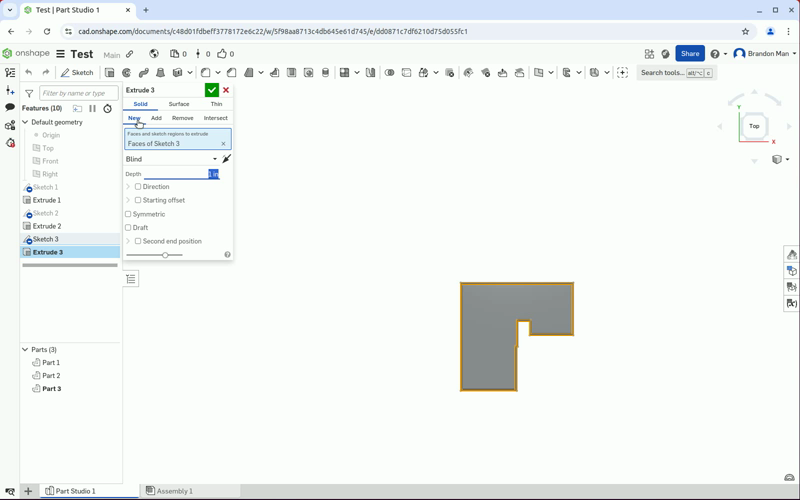
text(3.611)
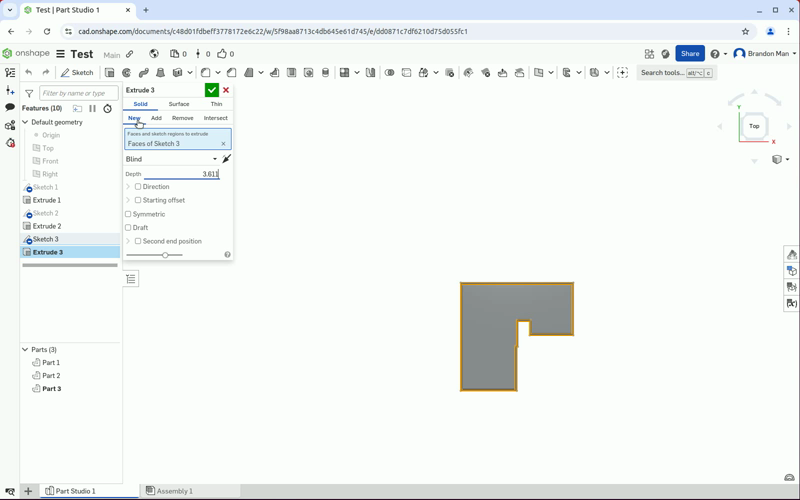
key(enter)
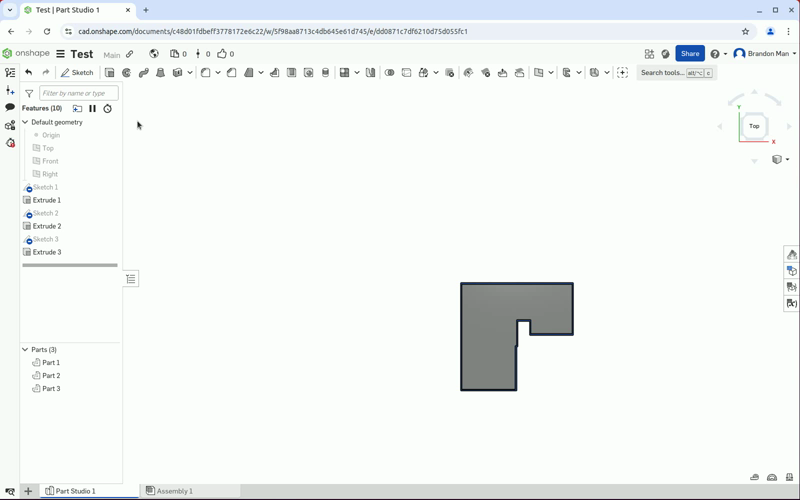
key(shift+h)
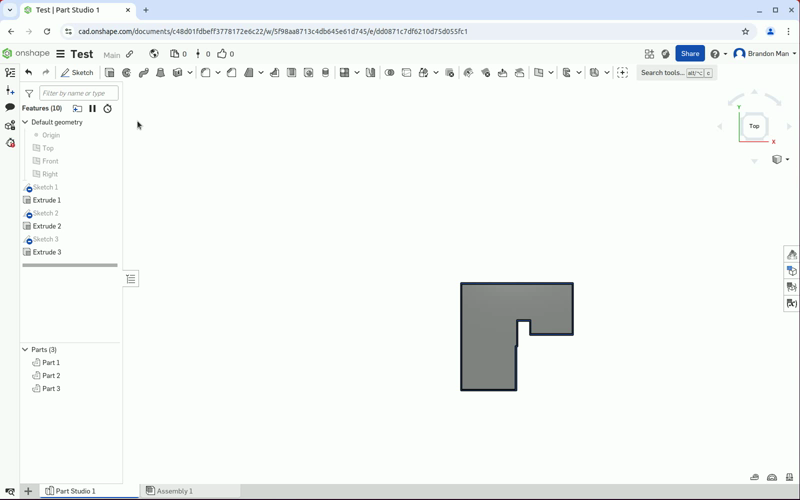
key(shift+h)
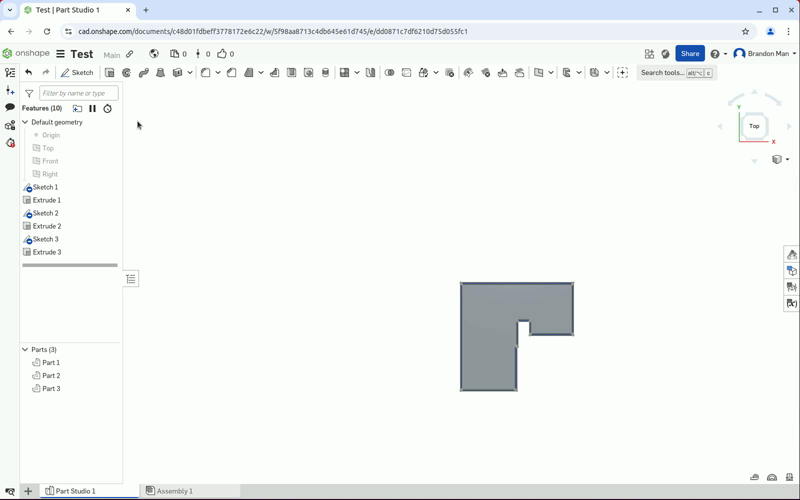
key(shift+7)
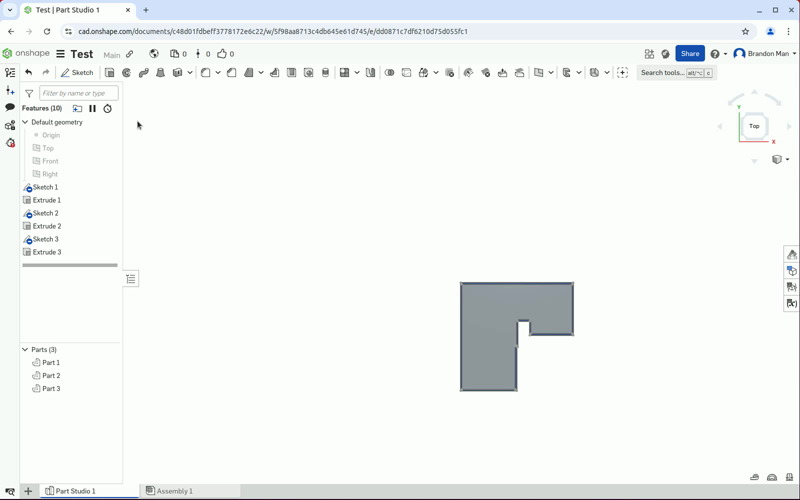
key(up, 3)
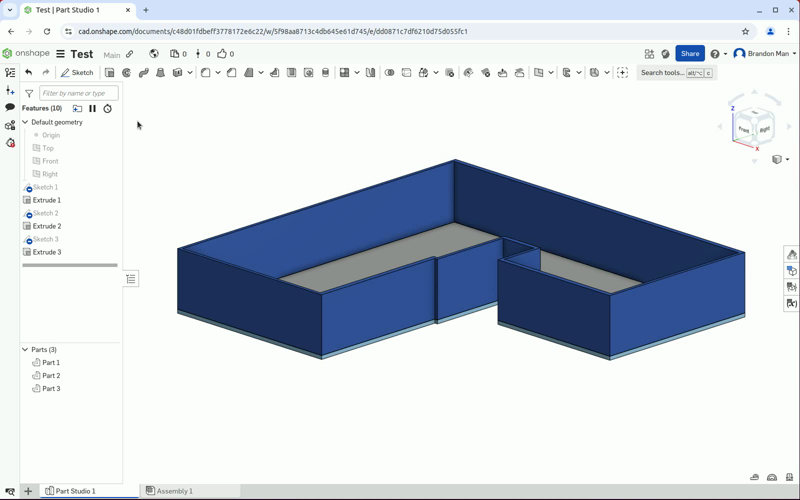
key(left, 3)
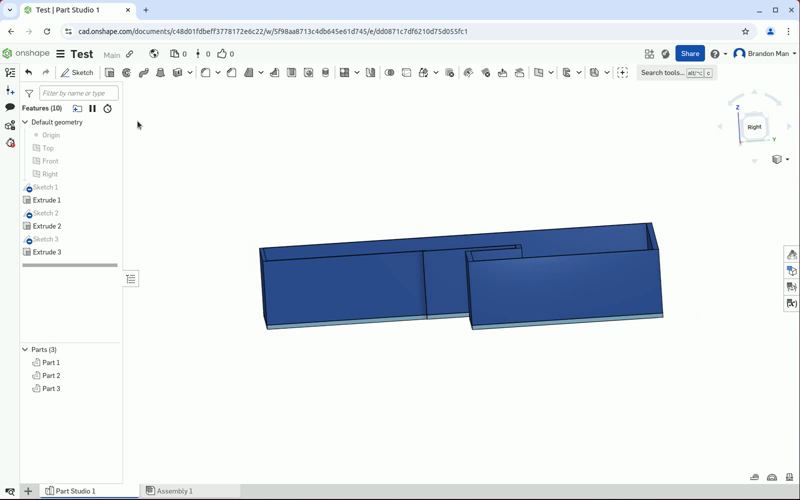
key(right, 3)
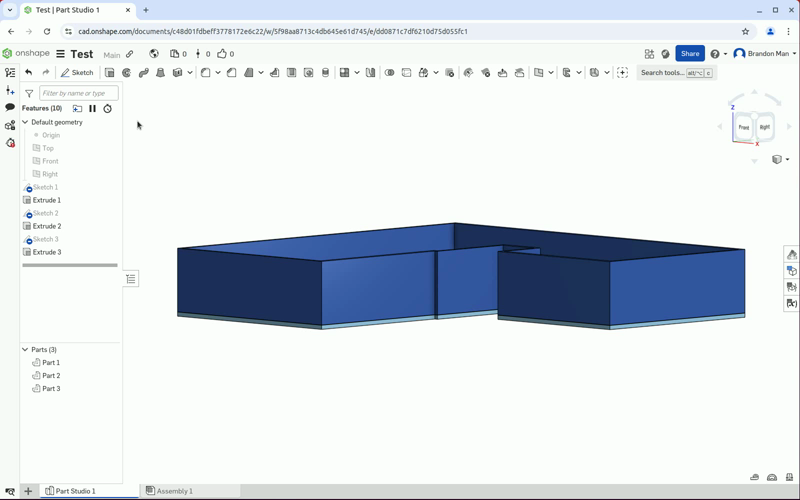
key(down, 3)
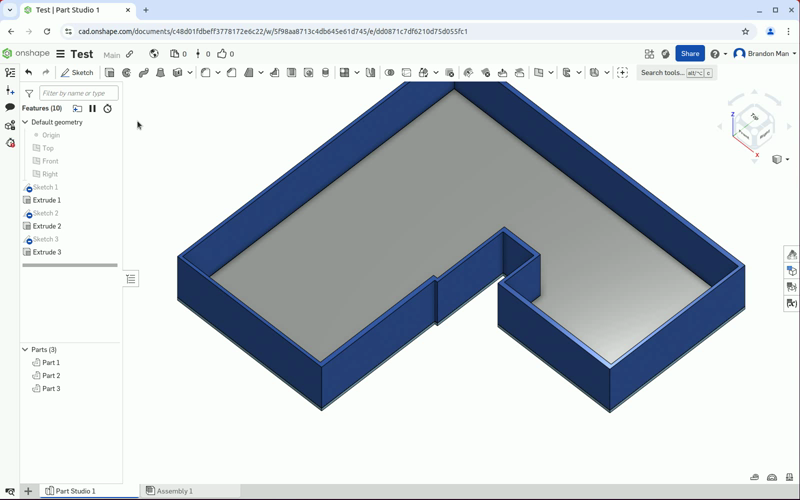
mouse_move(73, 189)
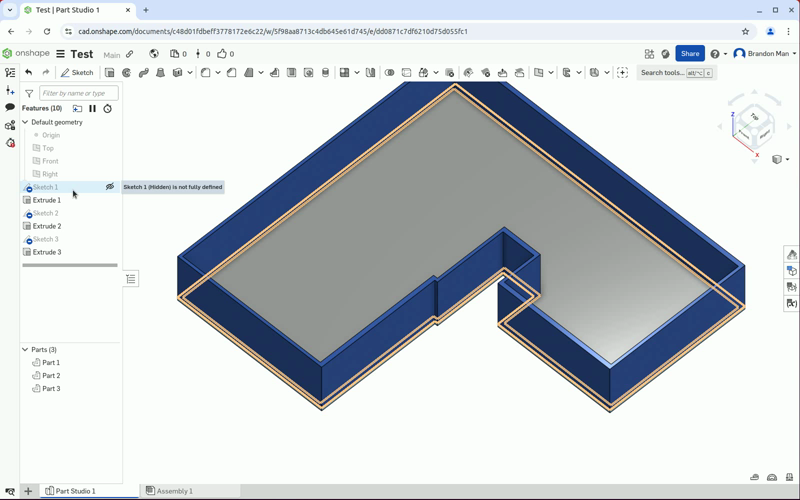
click(73, 189)